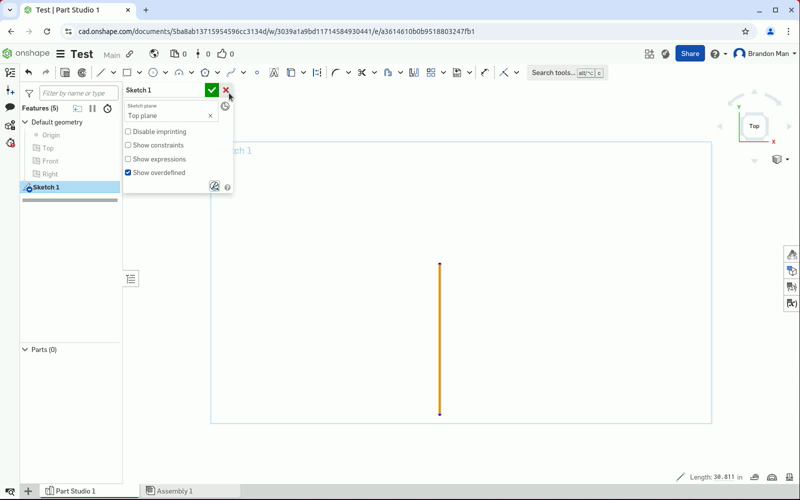
key(shift+h)
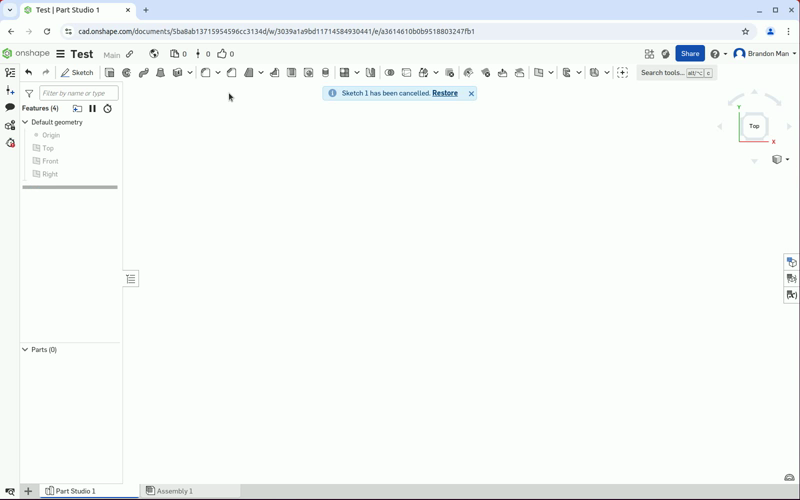
mouse_move(73, 352)
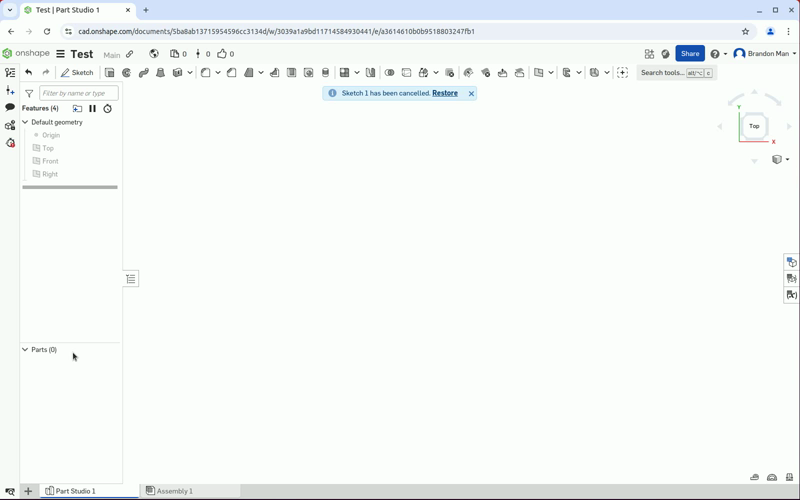
key(y)
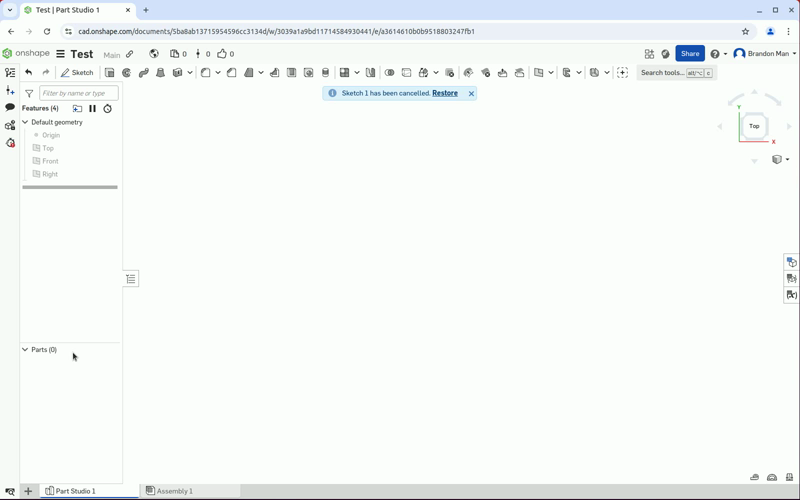
key(shift+p)
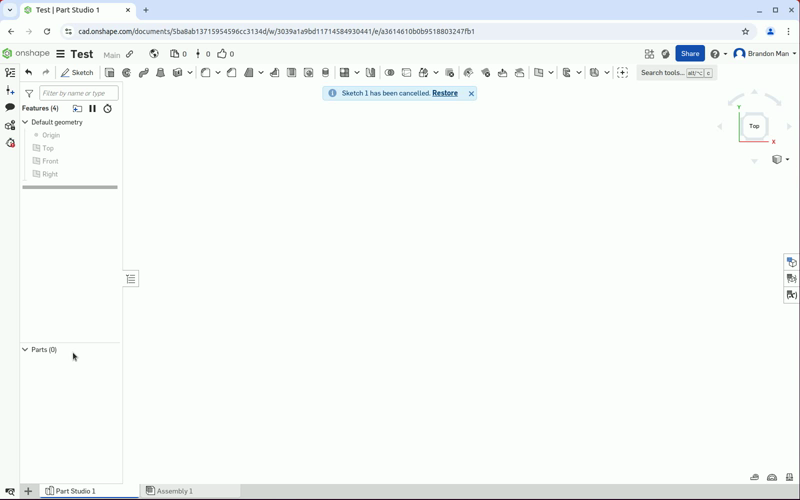
key(space)
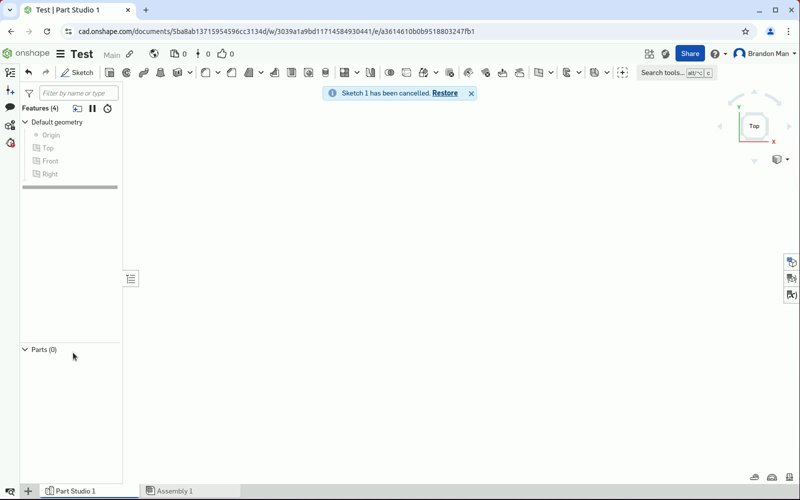
key_down(shift)
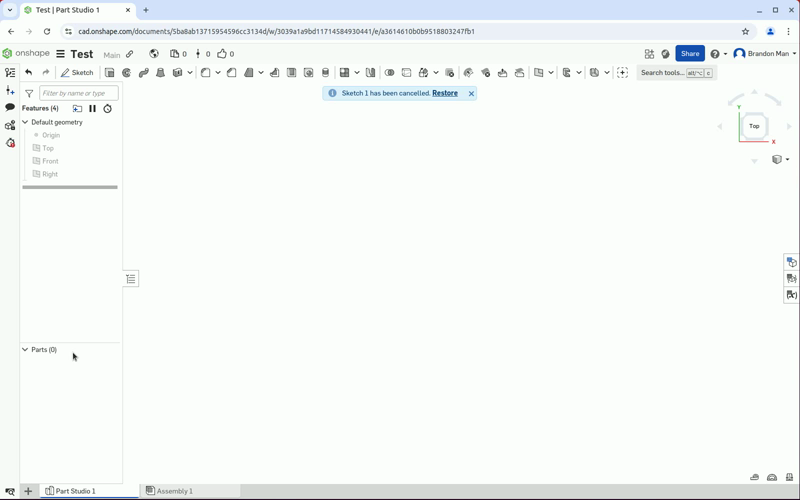
key(up)
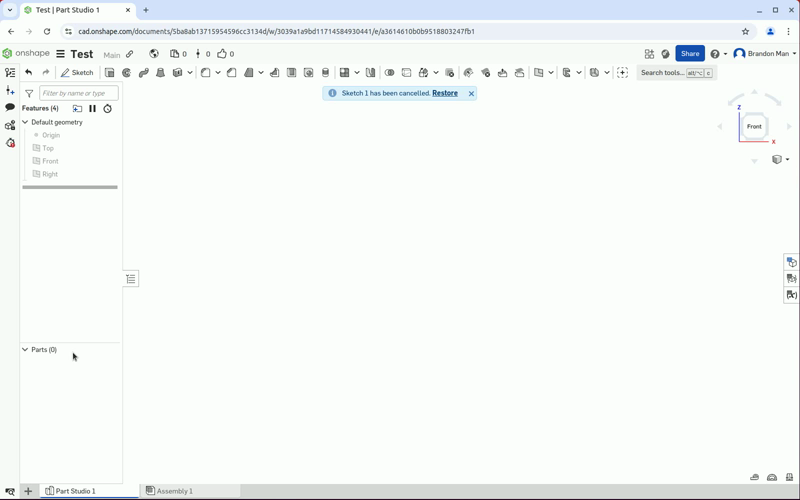
key_up(shift)
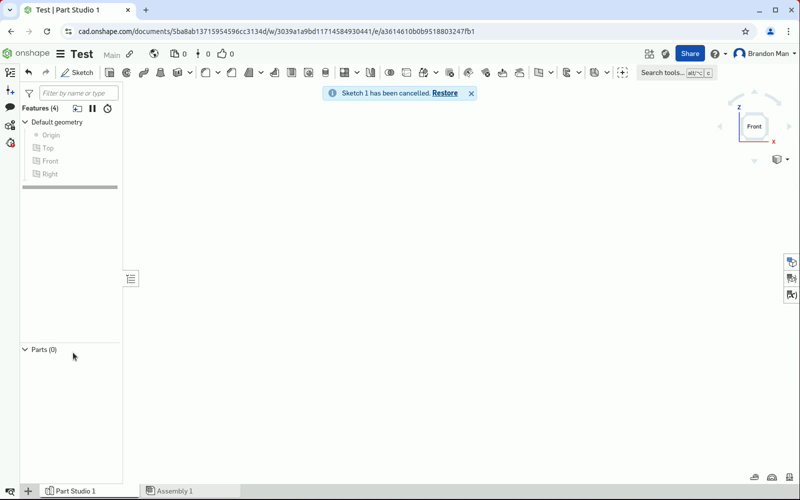
key(space)
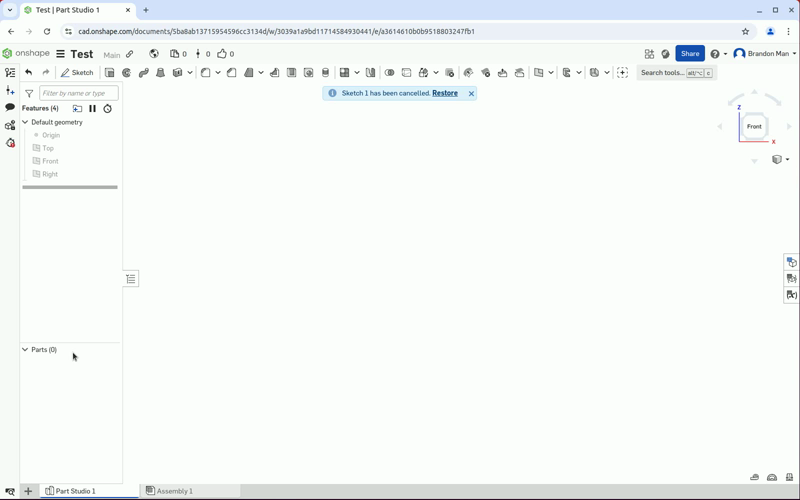
key_down(shift)
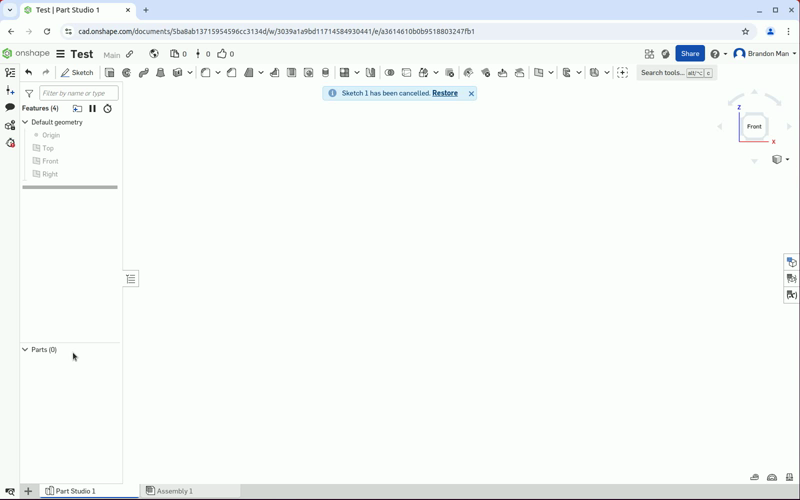
key(left)
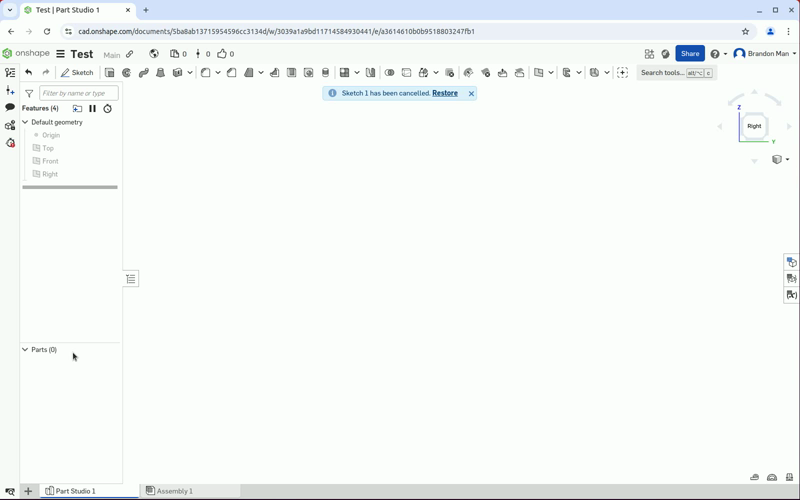
key_up(shift)
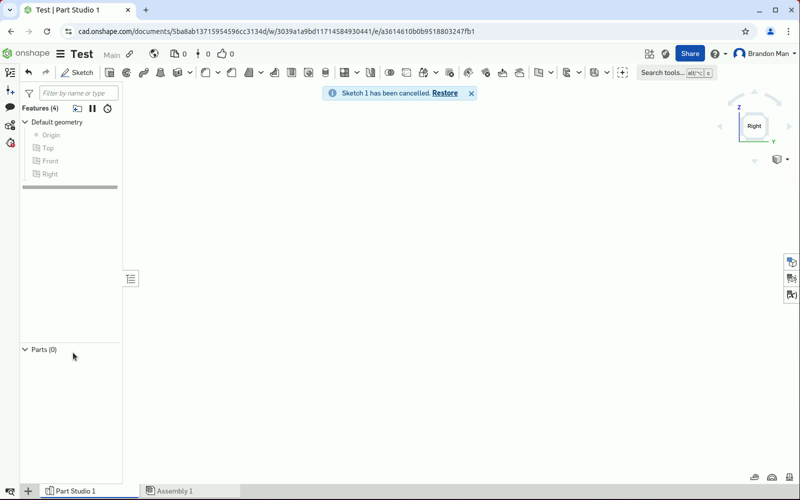
mouse_move(73, 352)
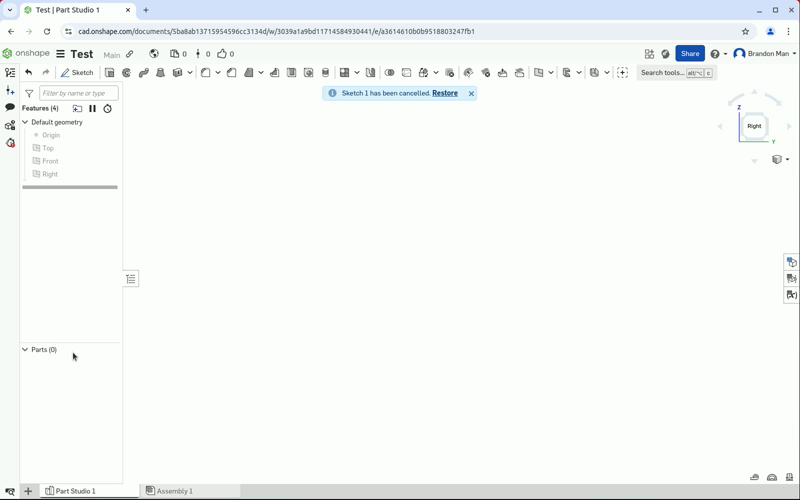
key(shift+y)
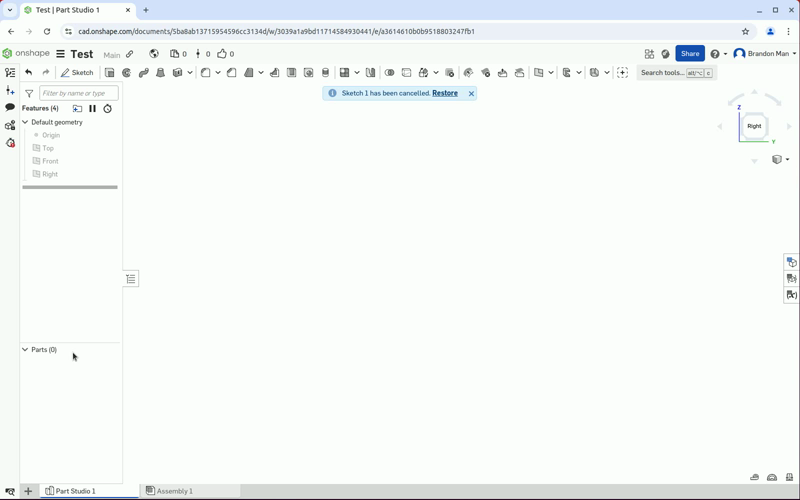
key(shift+s)
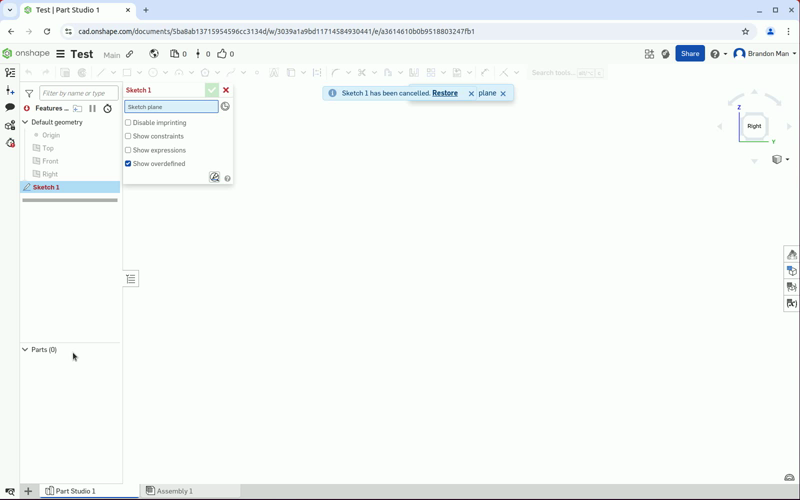
mouse_move(73, 176)
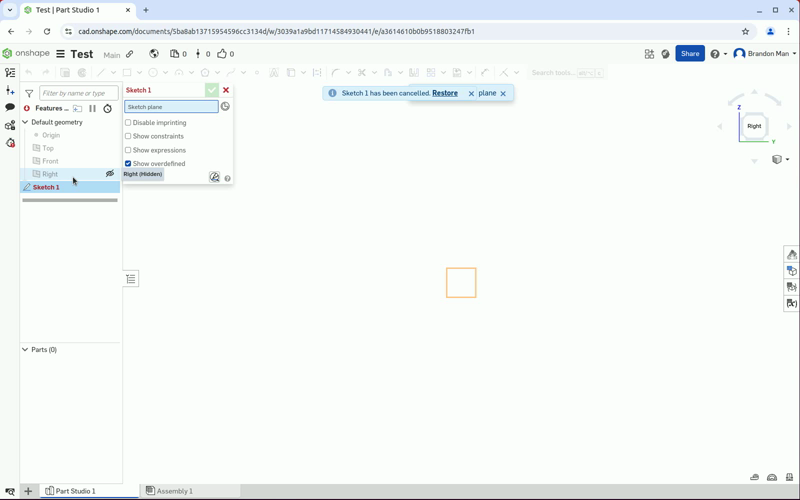
click(73, 176)
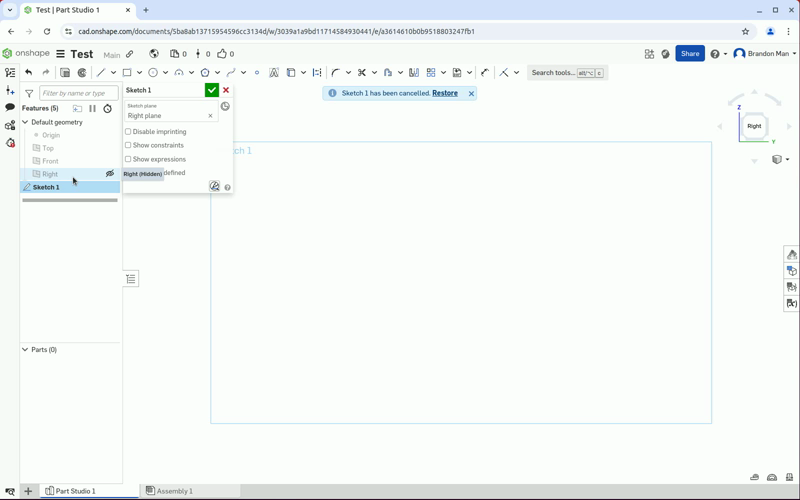
mouse_move(73, 352)
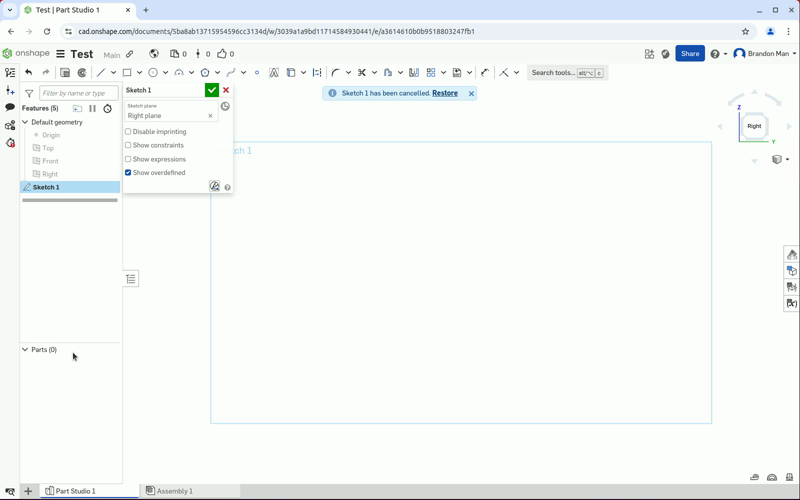
key(y)
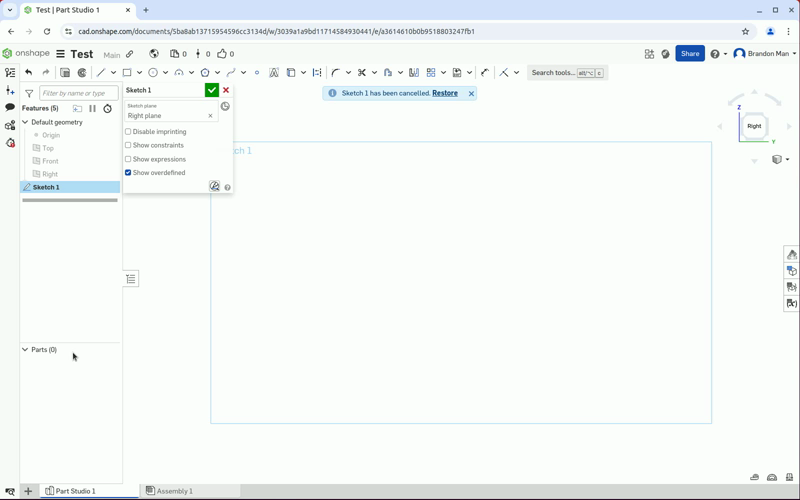
key(l)
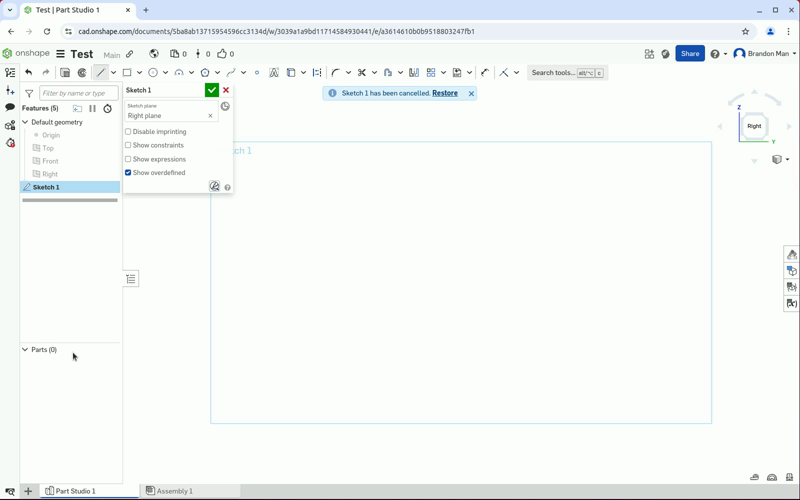
key_down(shift)
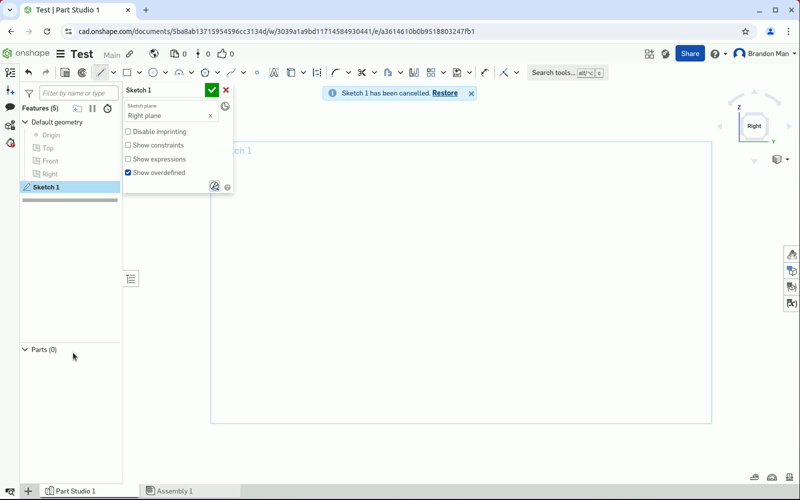
mouse_move(406, 282)
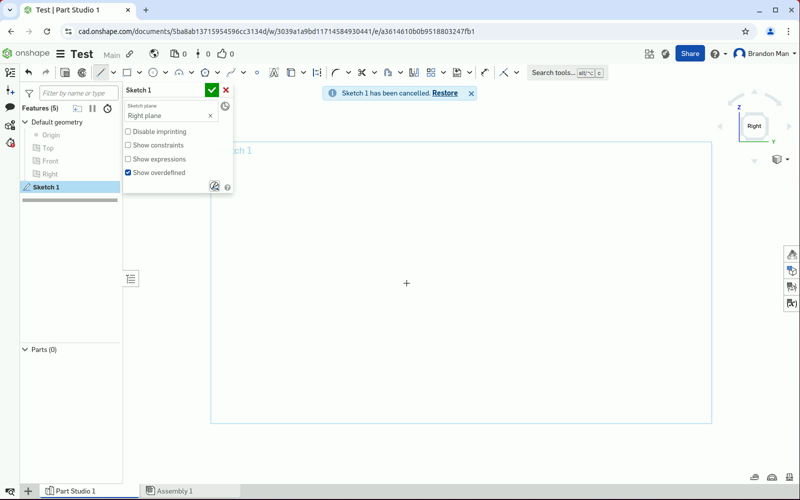
click(406, 282)
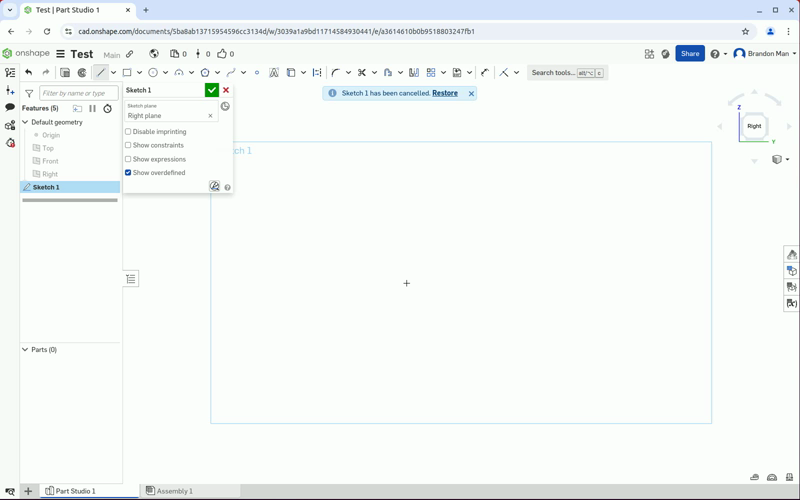
key_up(shift)
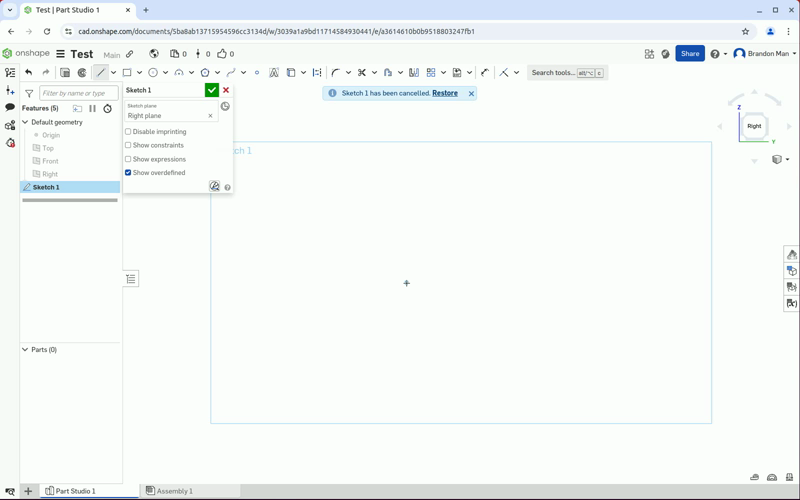
key_down(shift)
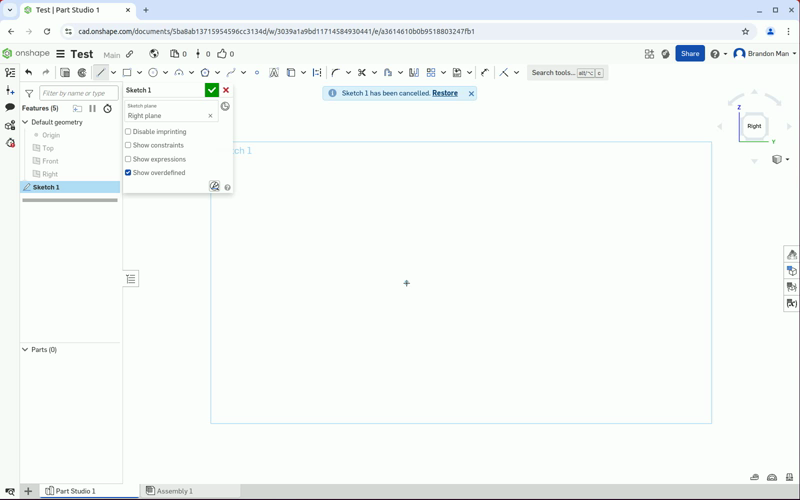
mouse_move(436, 282)
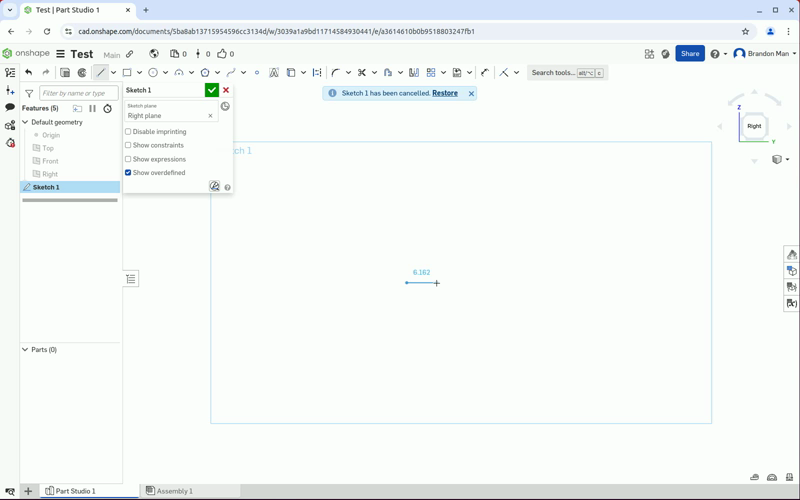
mouse_move(460, 282)
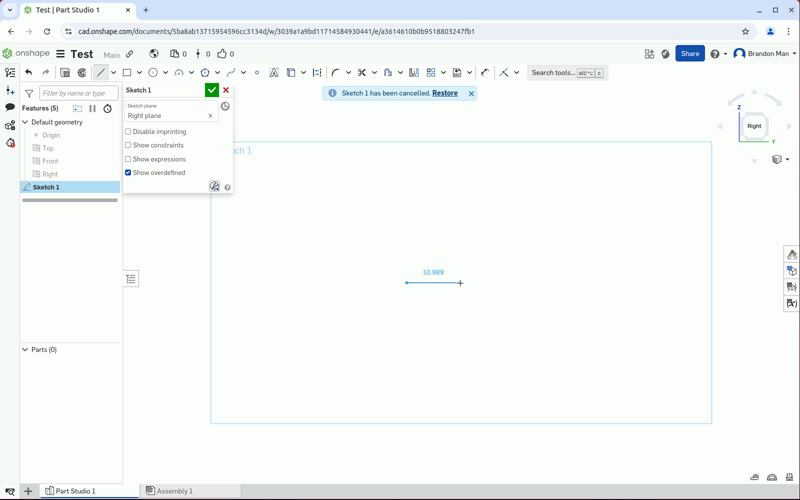
click(460, 282)
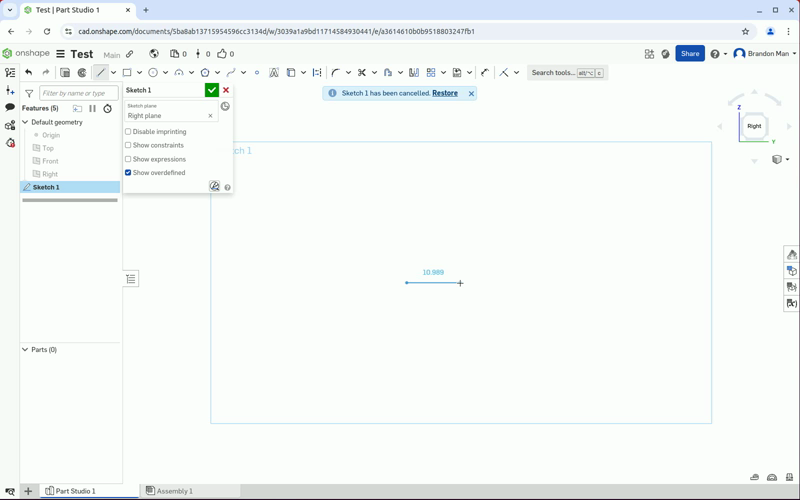
key_up(shift)
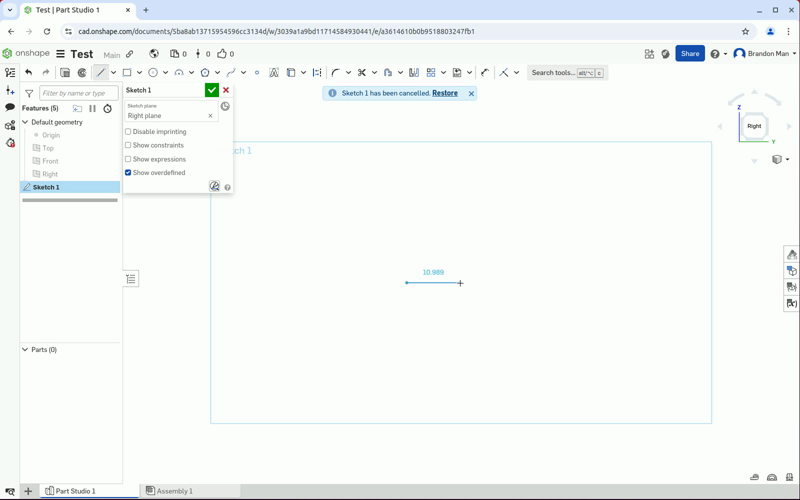
key_down(shift)
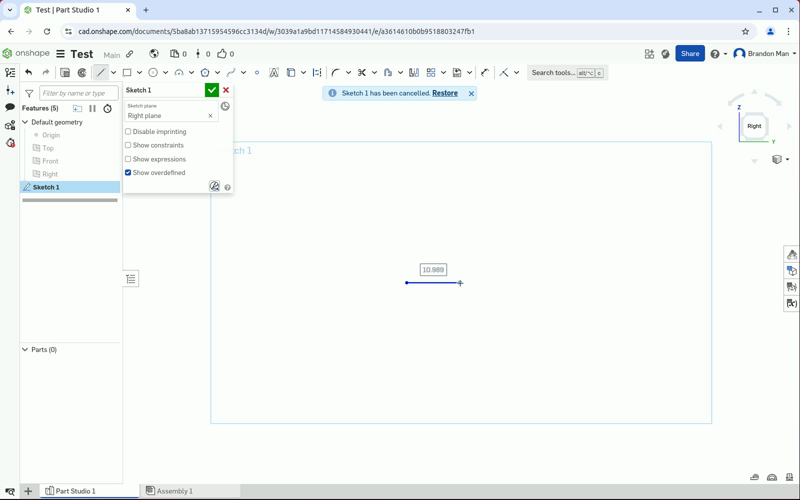
mouse_move(460, 170)
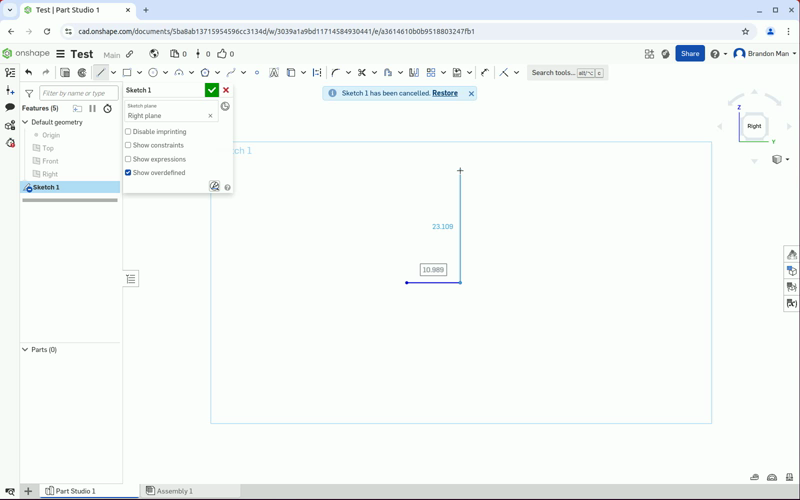
click(460, 170)
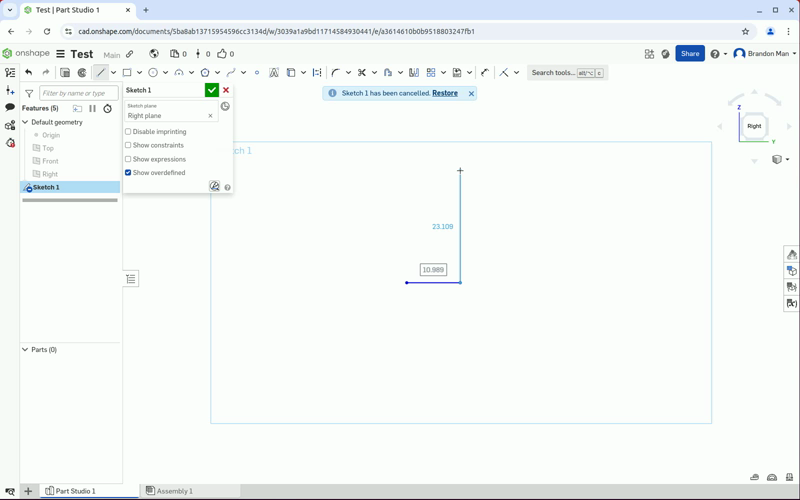
key_up(shift)
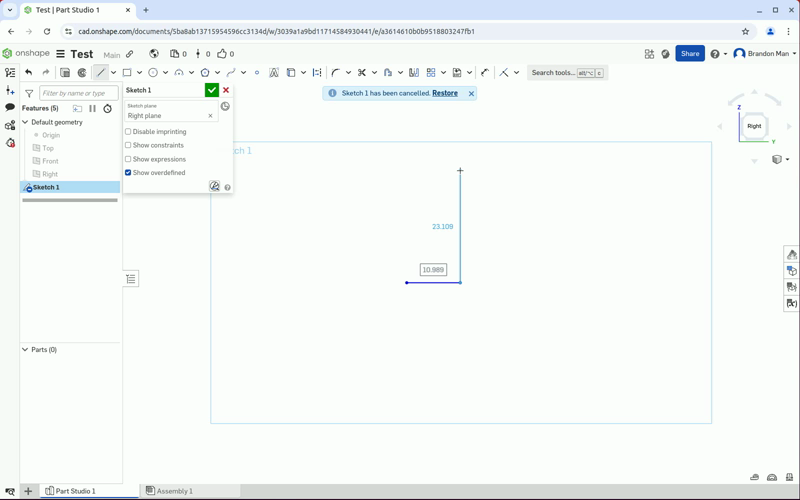
key_down(shift)
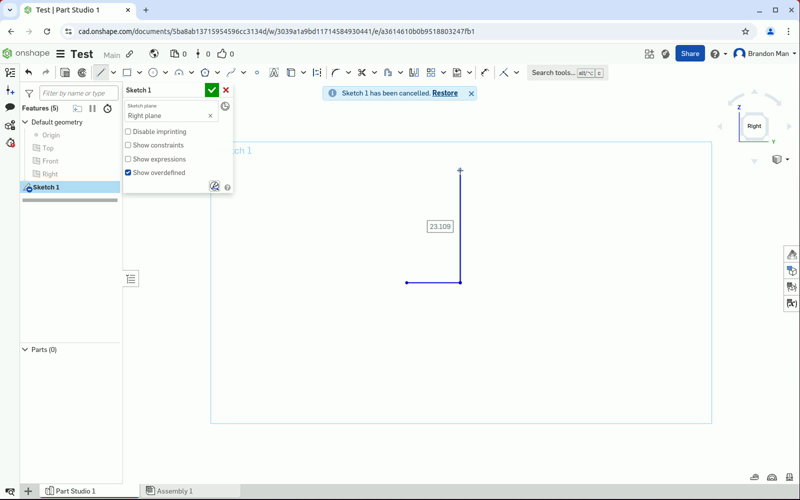
mouse_move(490, 170)
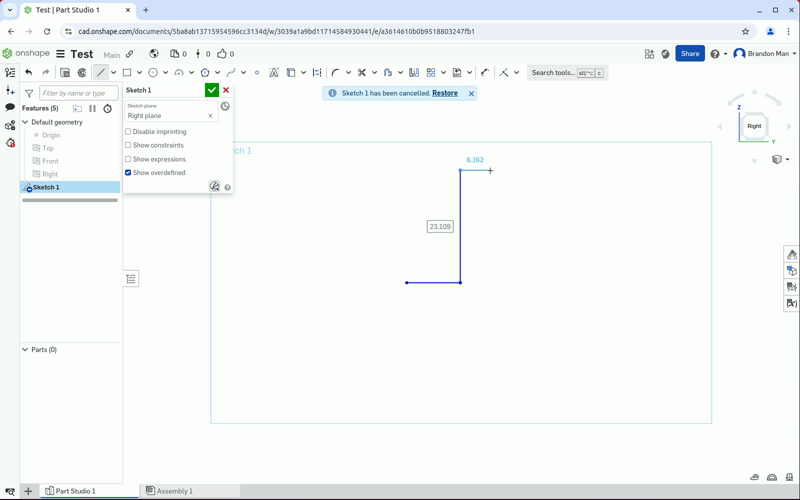
mouse_move(406, 170)
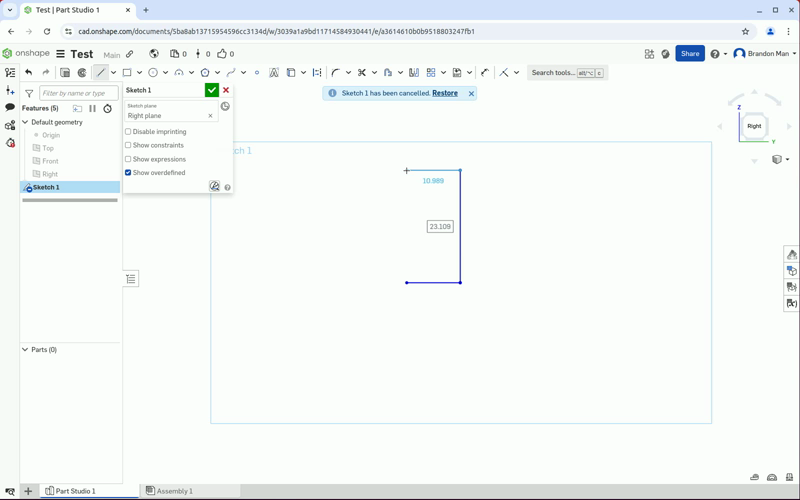
click(406, 170)
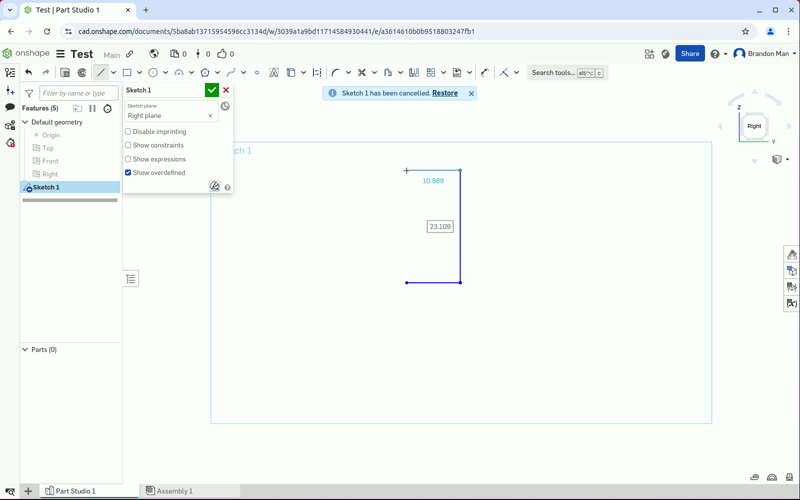
key_up(shift)
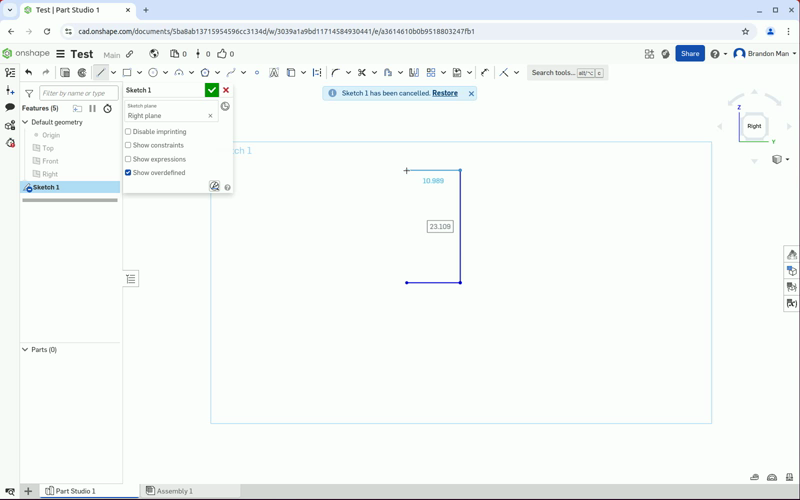
key_down(shift)
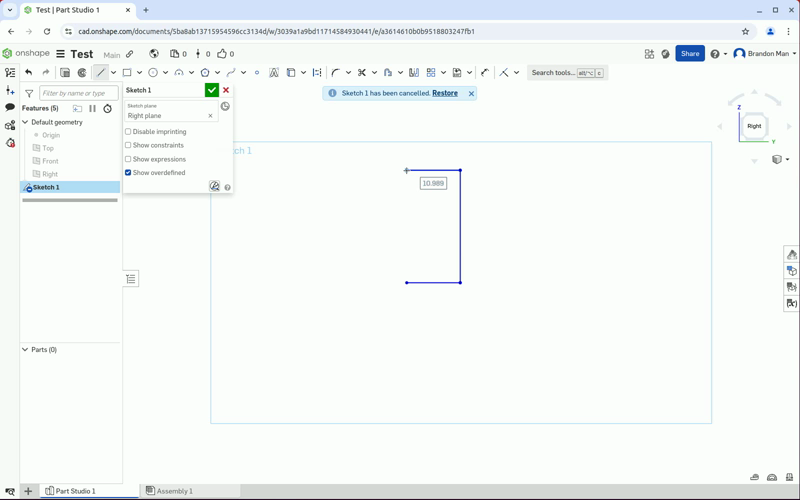
mouse_move(406, 262)
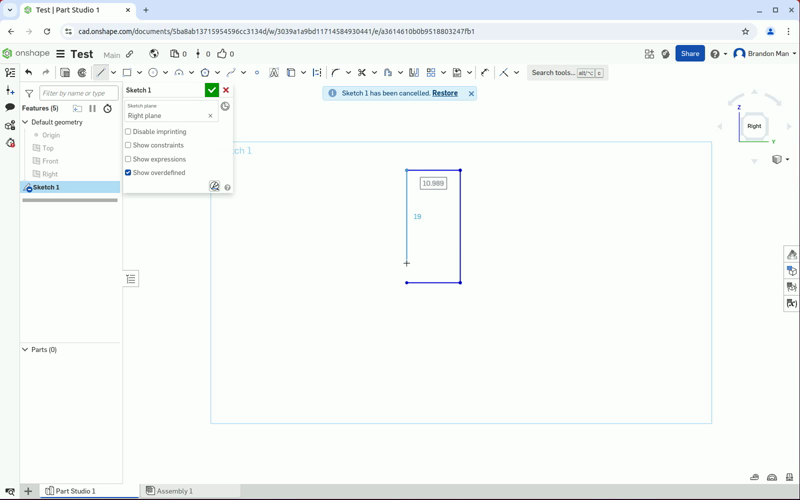
click(406, 262)
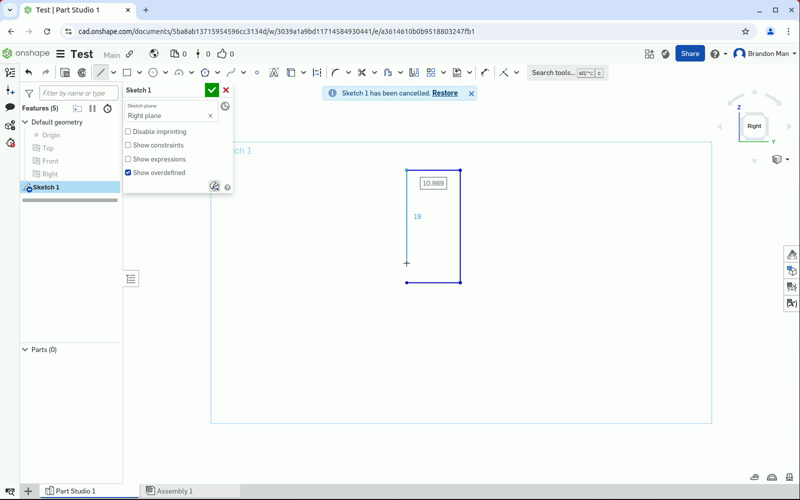
key_up(shift)
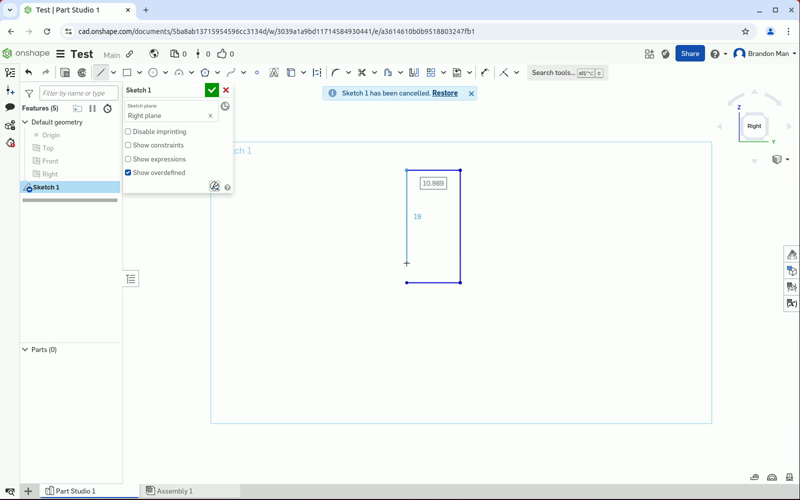
mouse_move(436, 262)
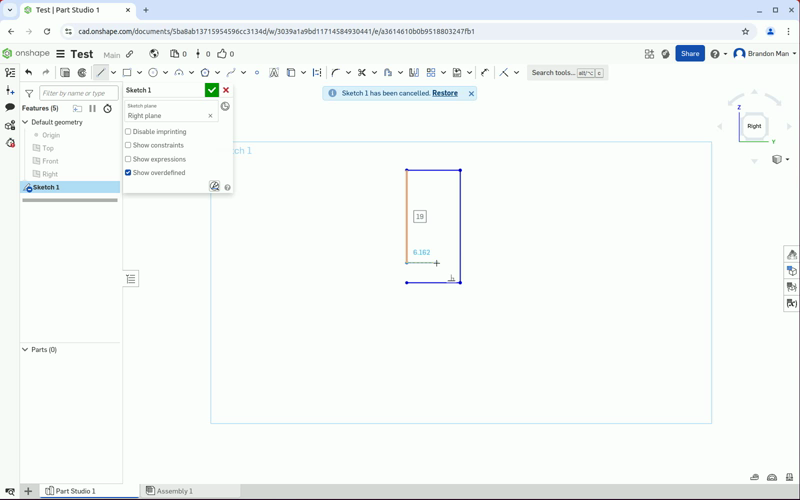
key_down(shift)
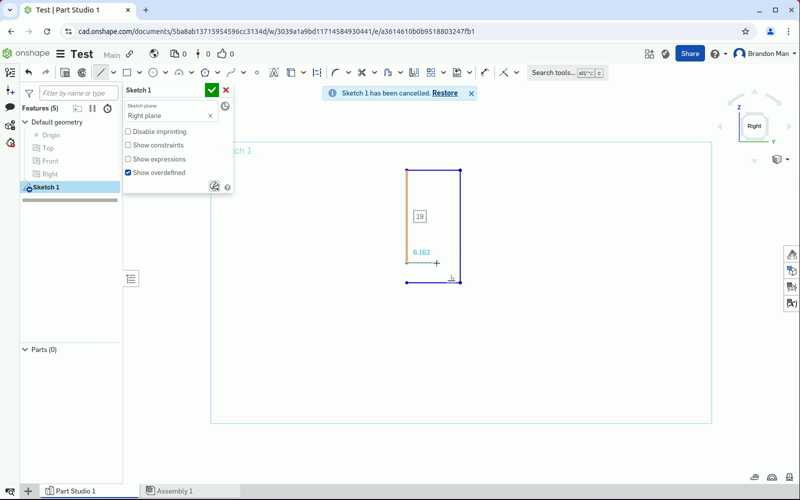
mouse_move(406, 282)
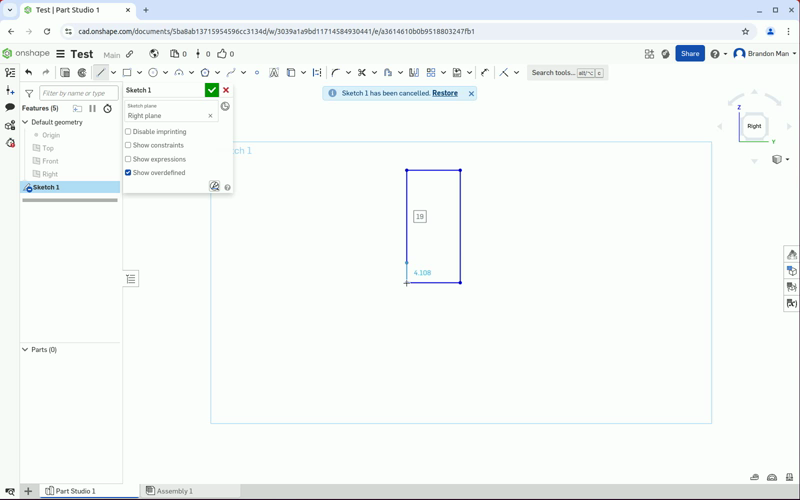
key_up(shift)
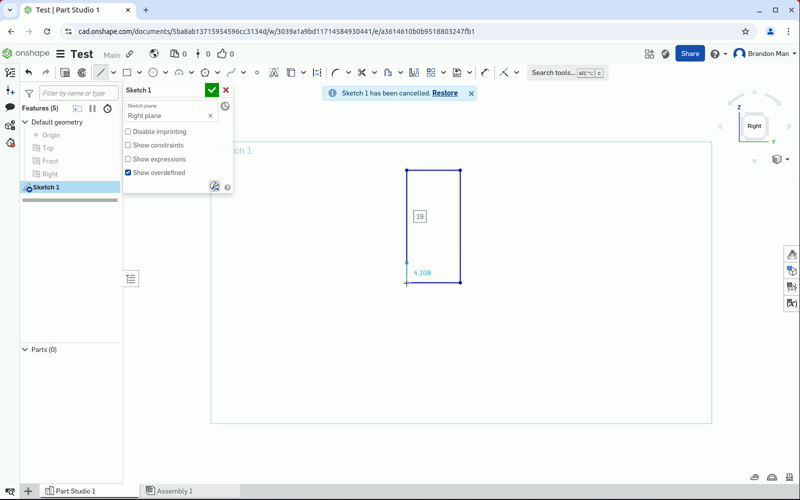
click(406, 282)
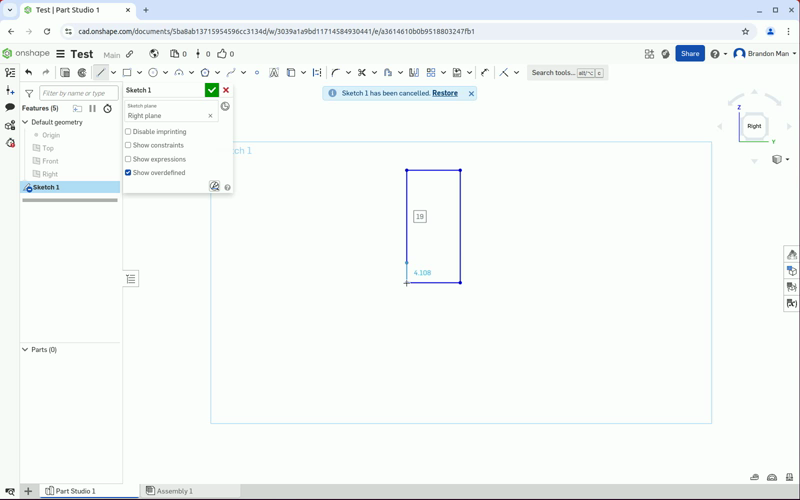
key(esc)
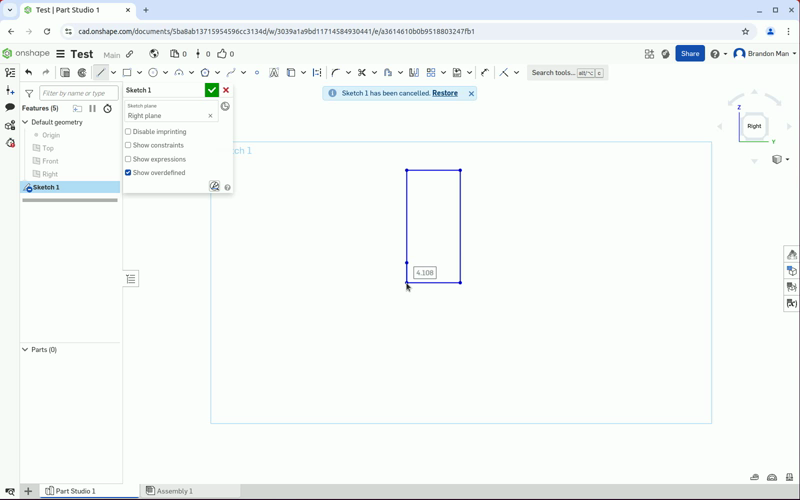
mouse_move(440, 229)
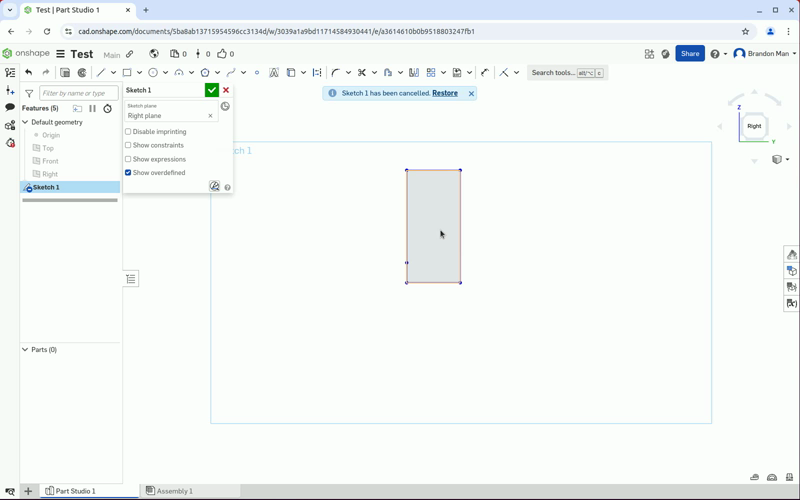
click(440, 229)
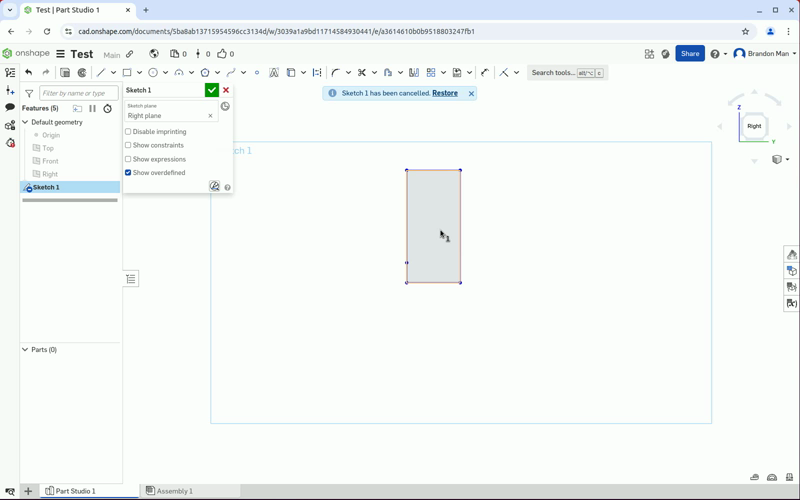
mouse_move(73, 352)
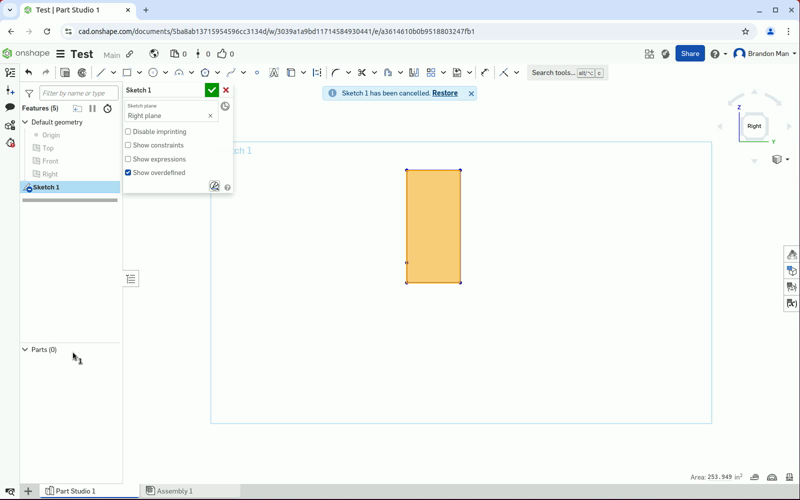
key(shift+y)
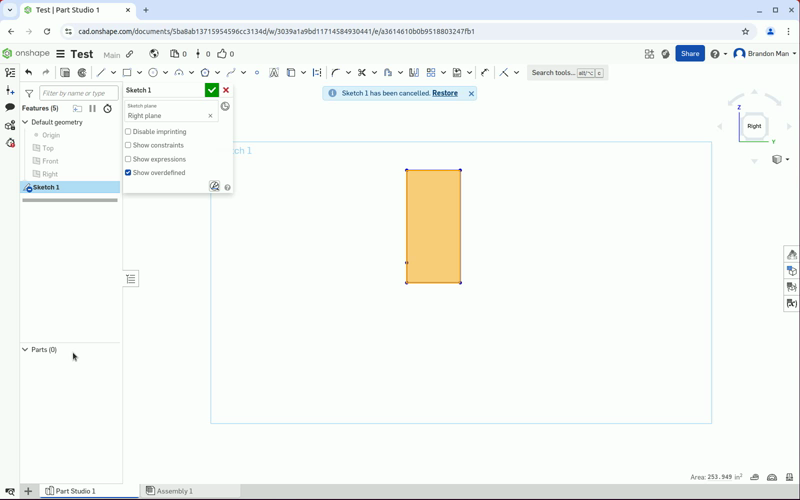
key(shift+e)
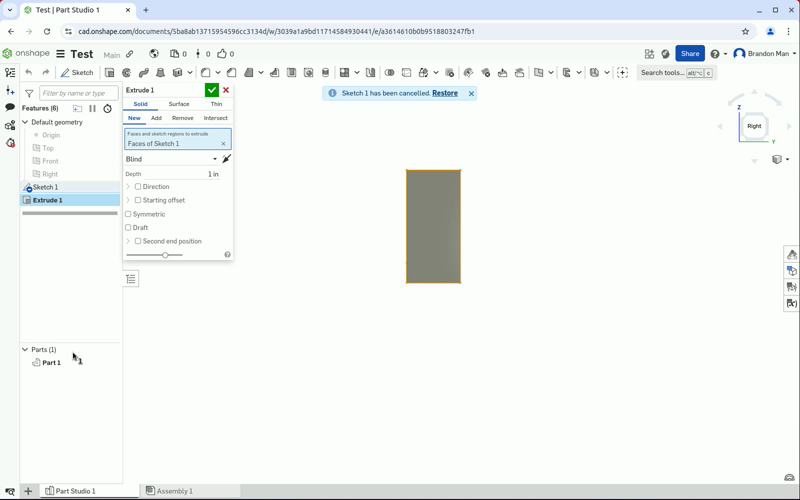
mouse_move(143, 106)
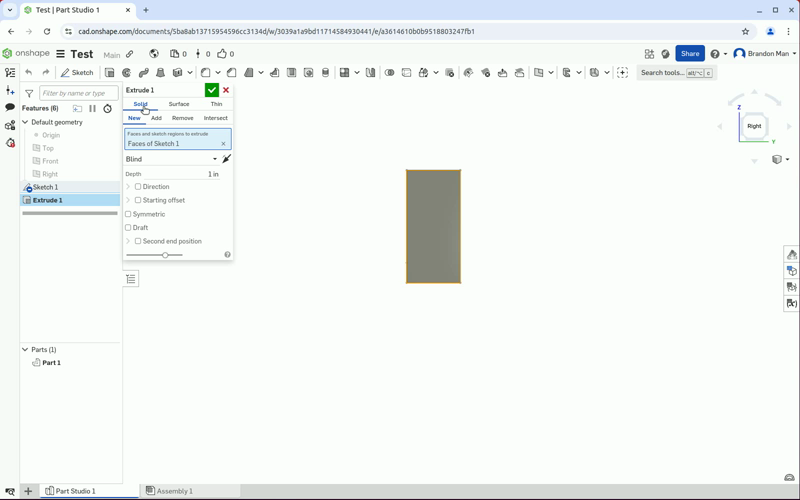
click(143, 106)
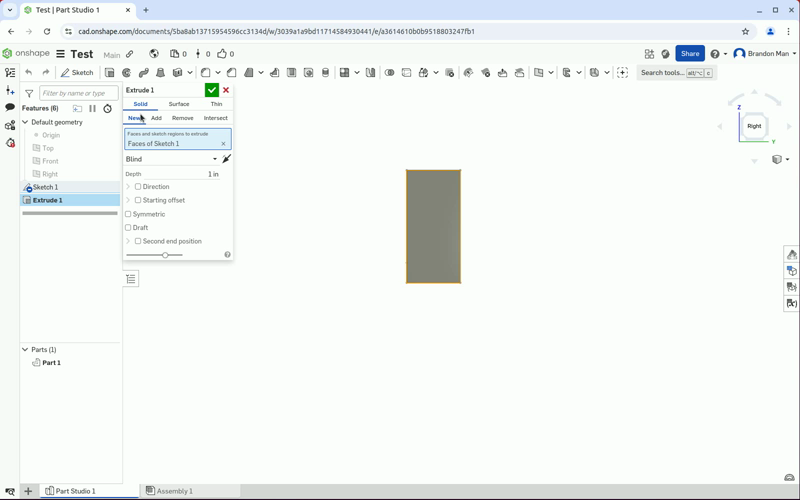
mouse_move(137, 120)
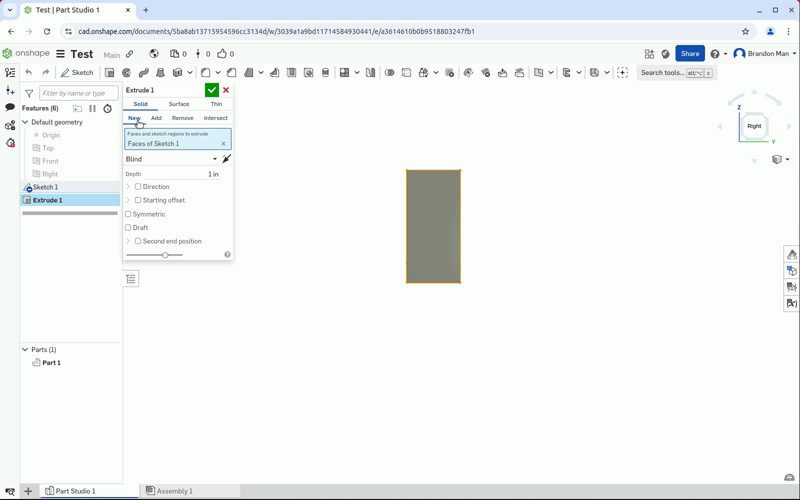
click(137, 120)
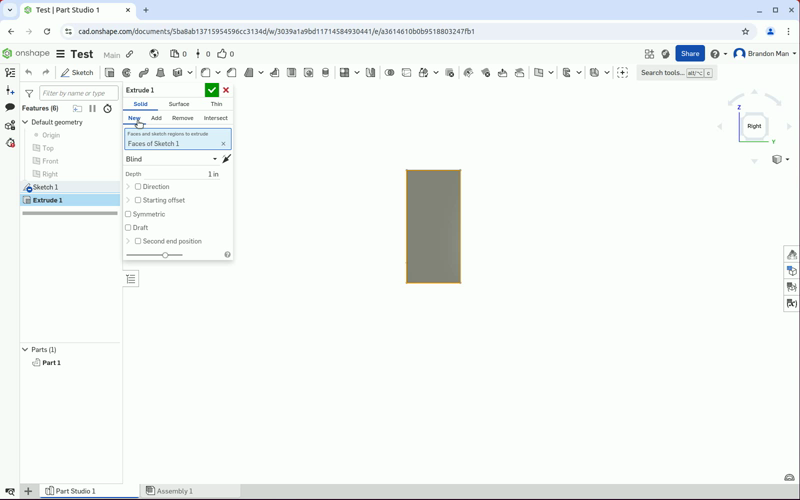
key(tab, 4)
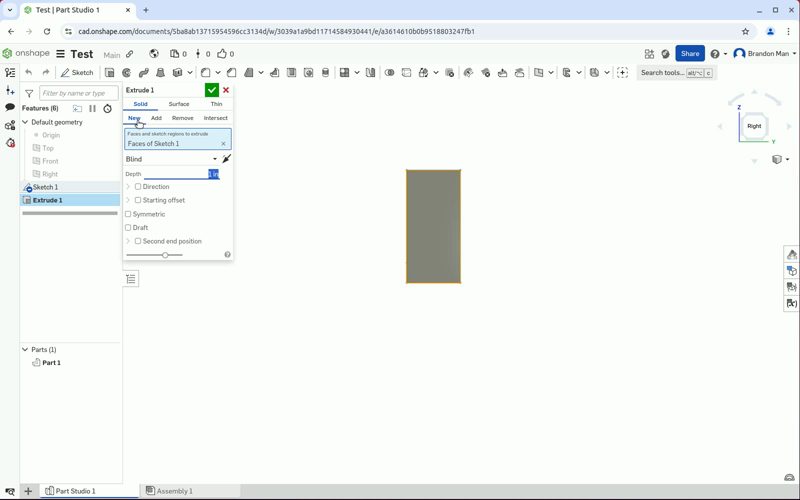
text(0.963)
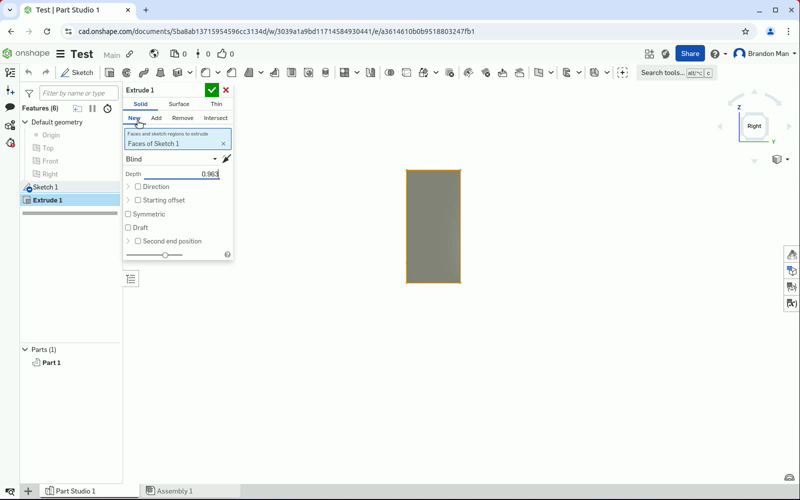
key(enter)
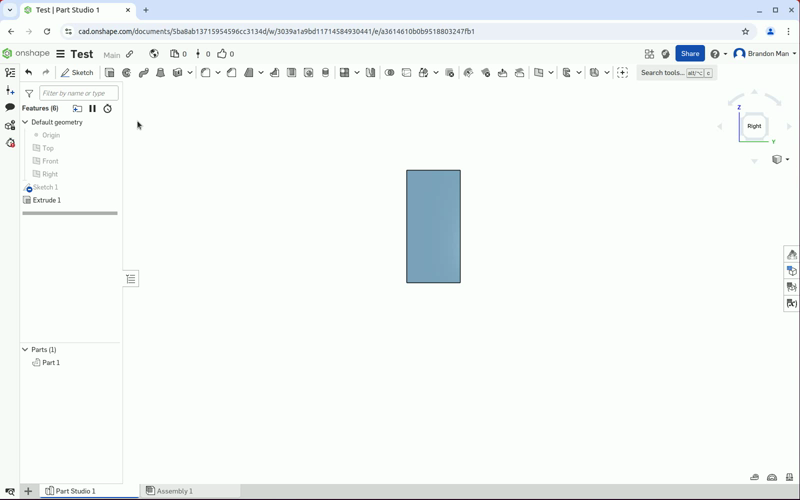
key(shift+h)
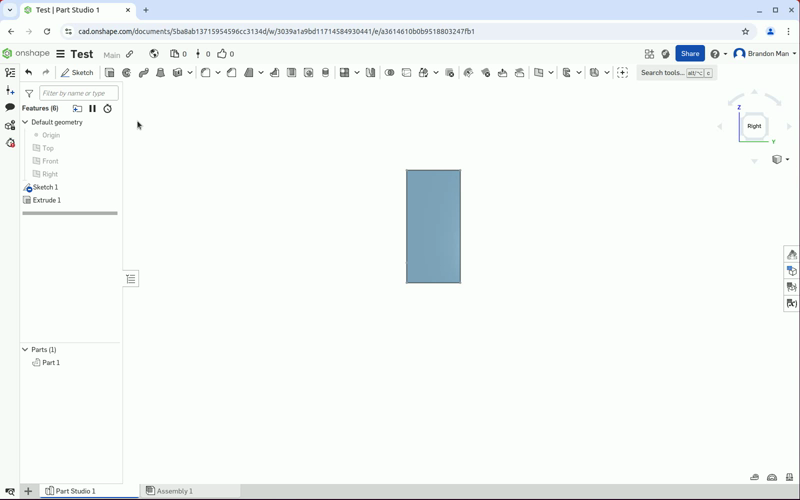
key(shift+h)
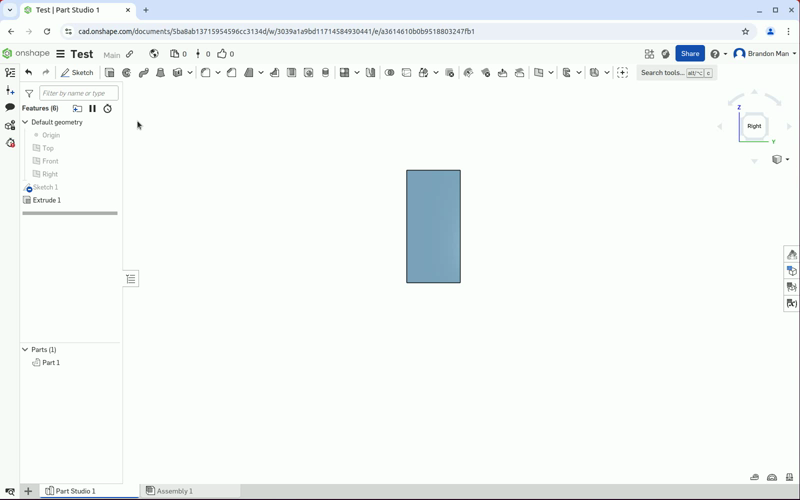
mouse_move(73, 189)
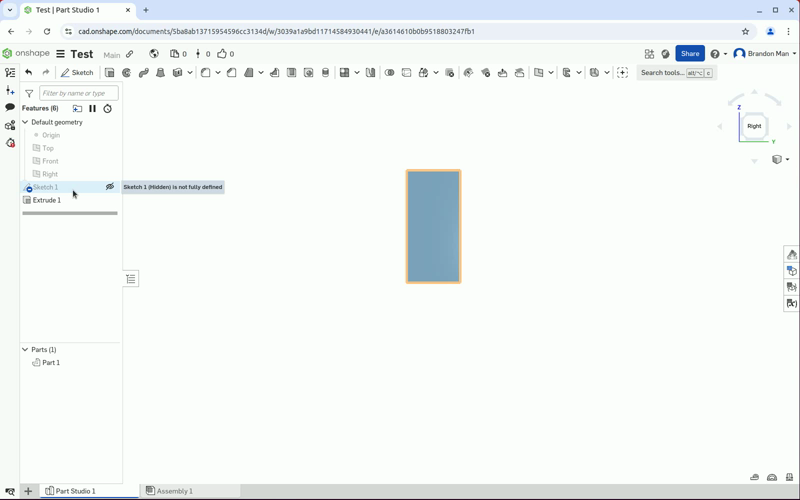
click(73, 189)
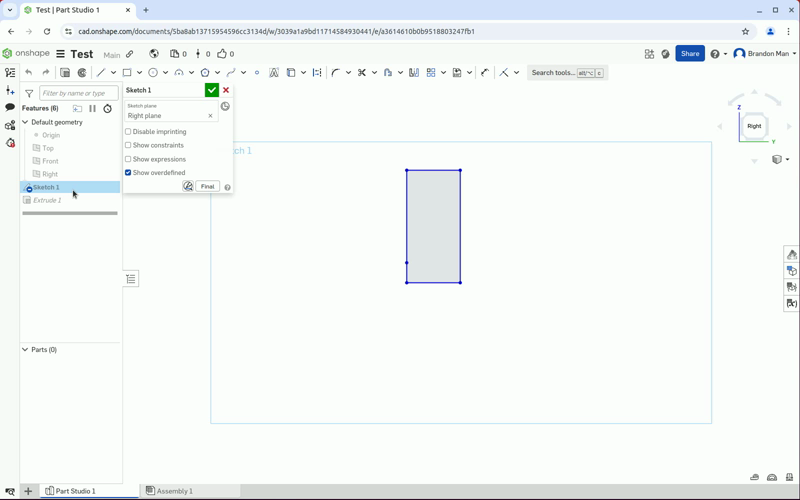
mouse_move(229, 92)
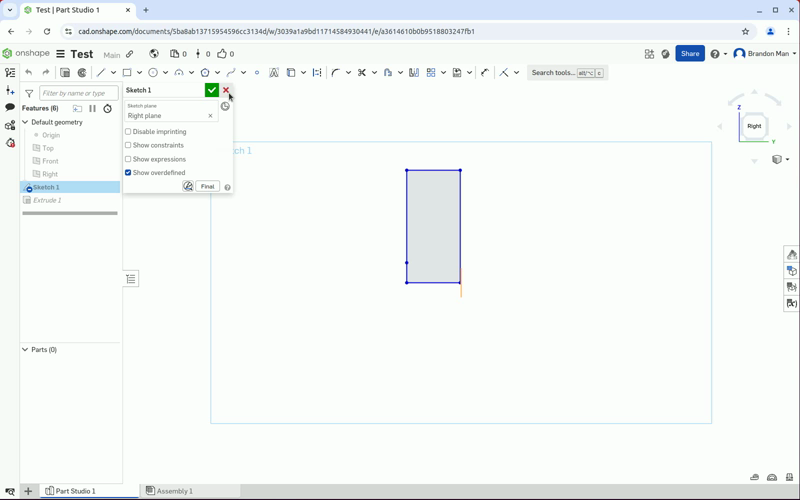
click(229, 92)
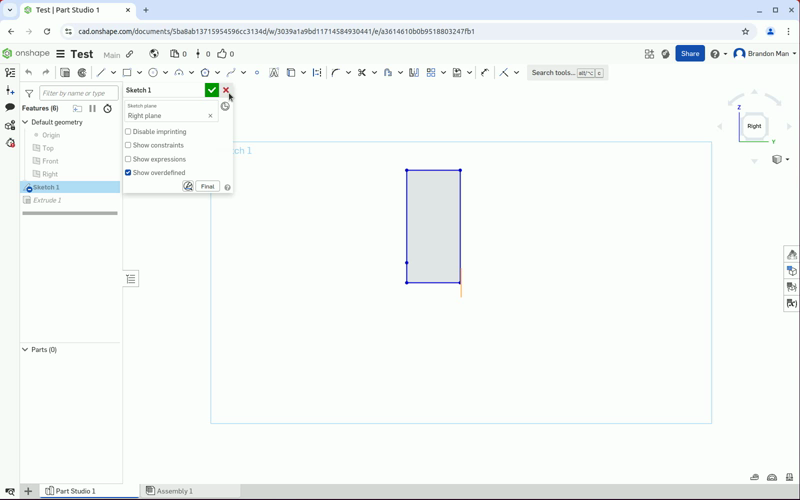
key(shift+s)
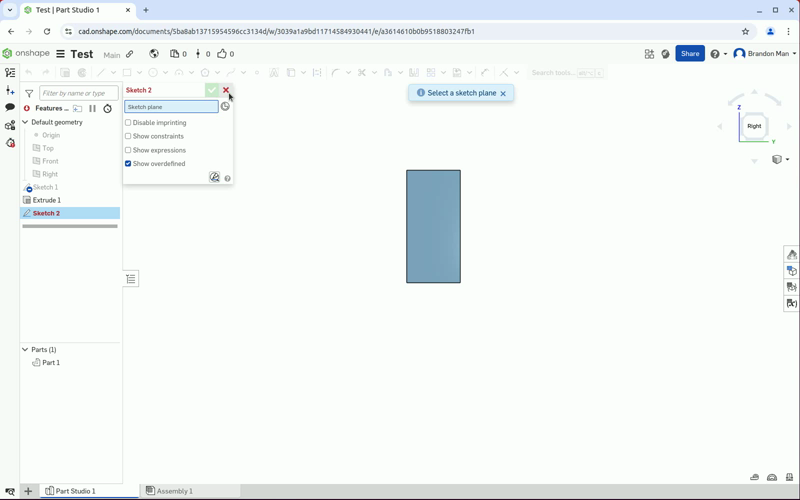
mouse_move(73, 176)
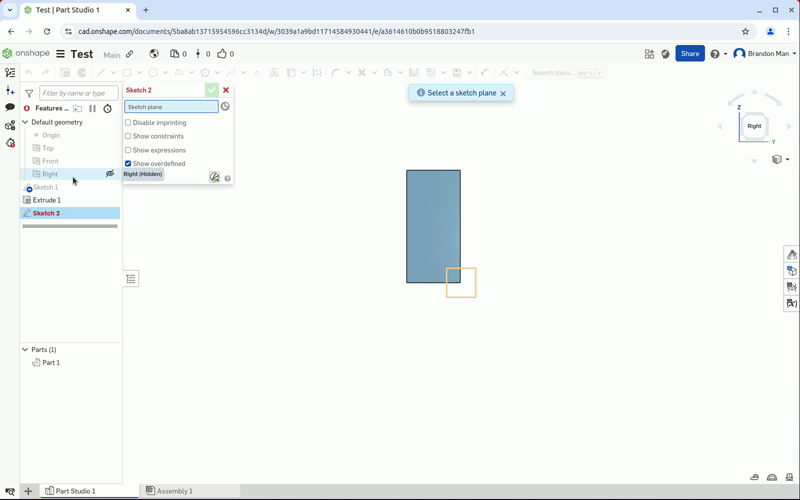
click(73, 176)
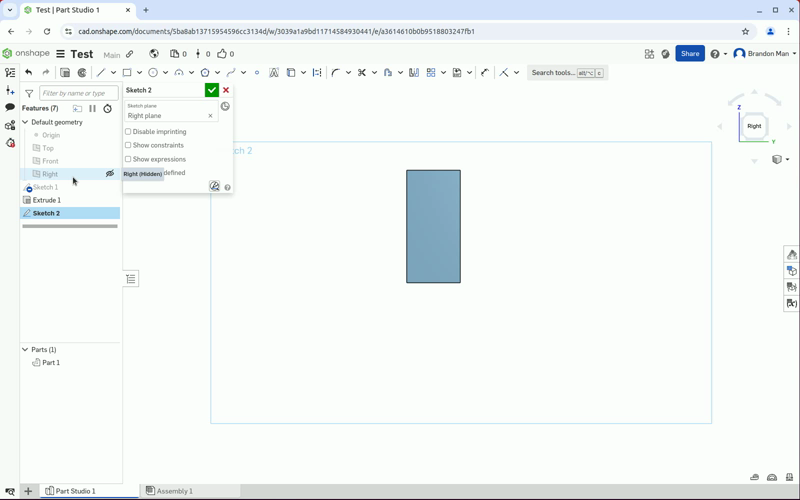
mouse_move(73, 352)
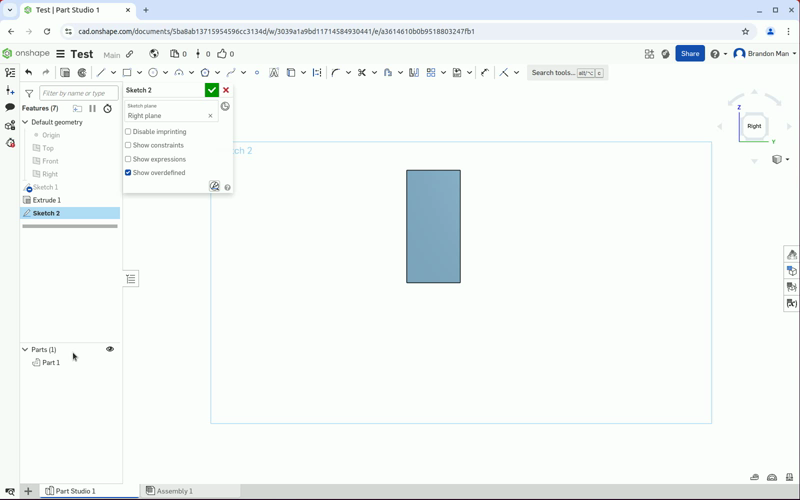
key(y)
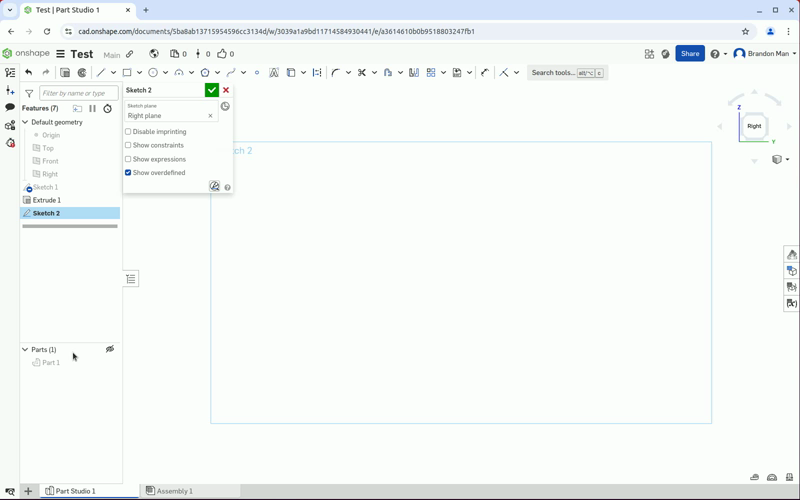
key(l)
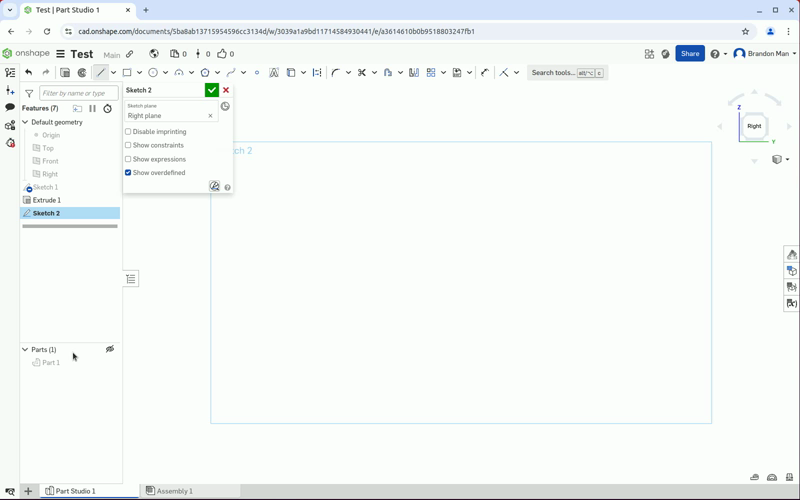
key_down(shift)
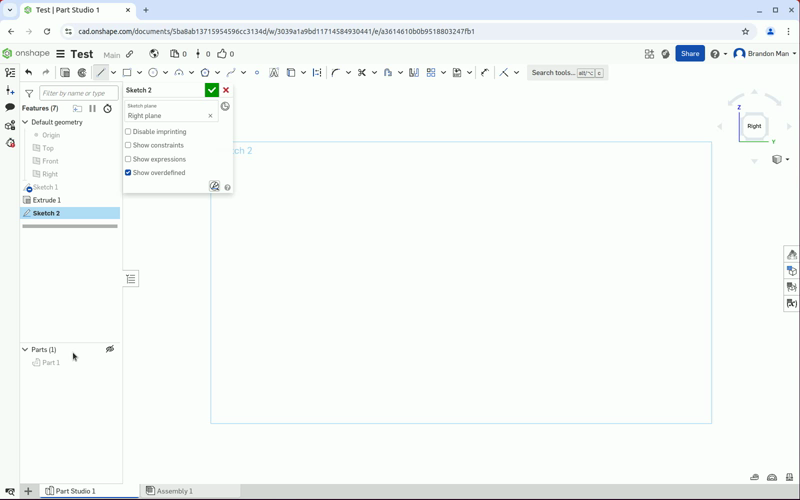
mouse_move(382, 282)
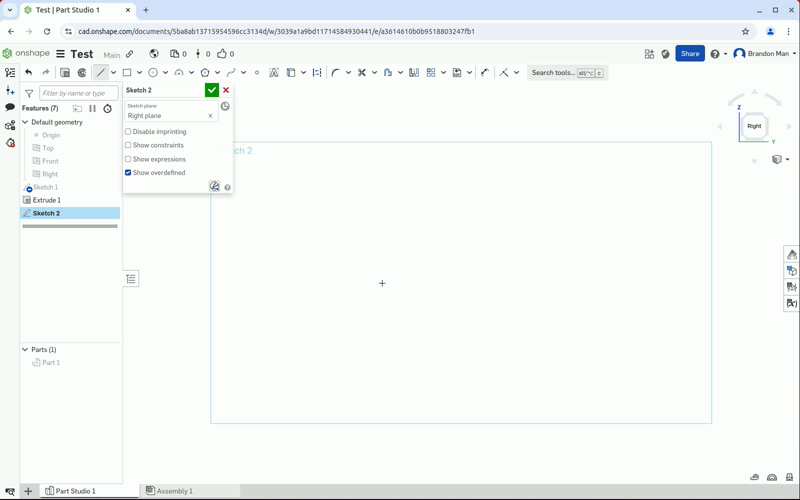
click(382, 282)
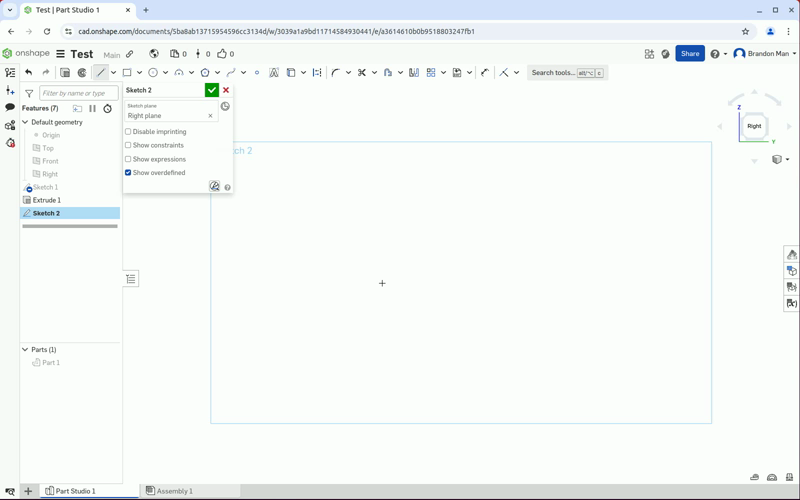
key_up(shift)
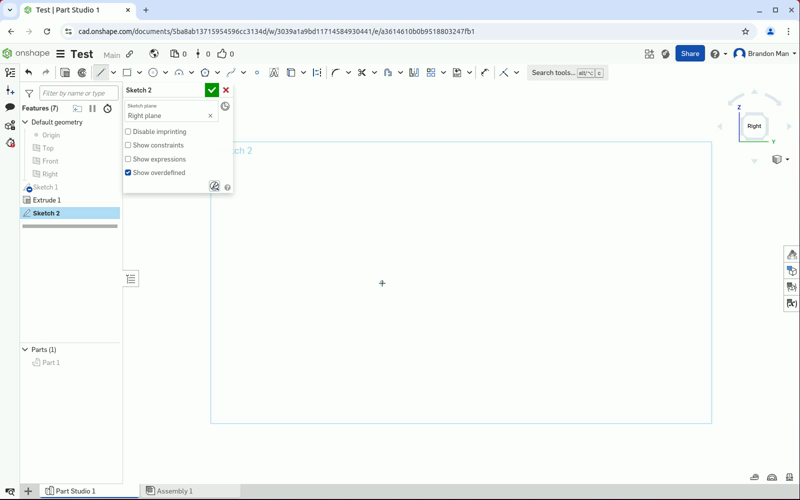
key_down(shift)
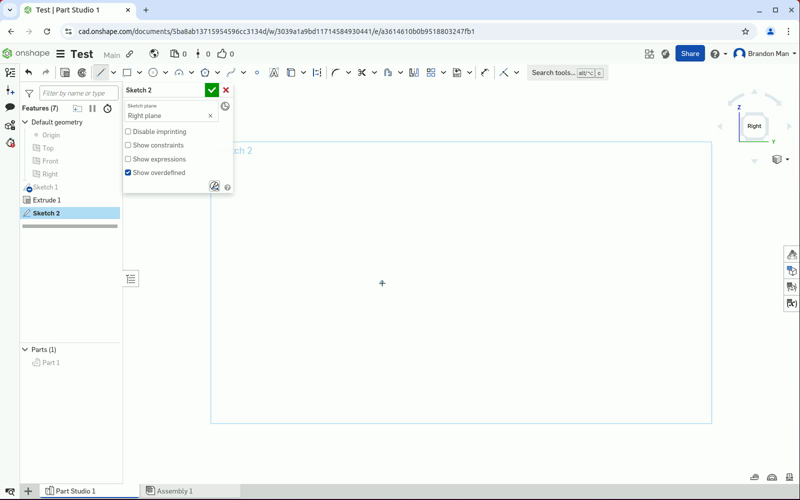
mouse_move(412, 282)
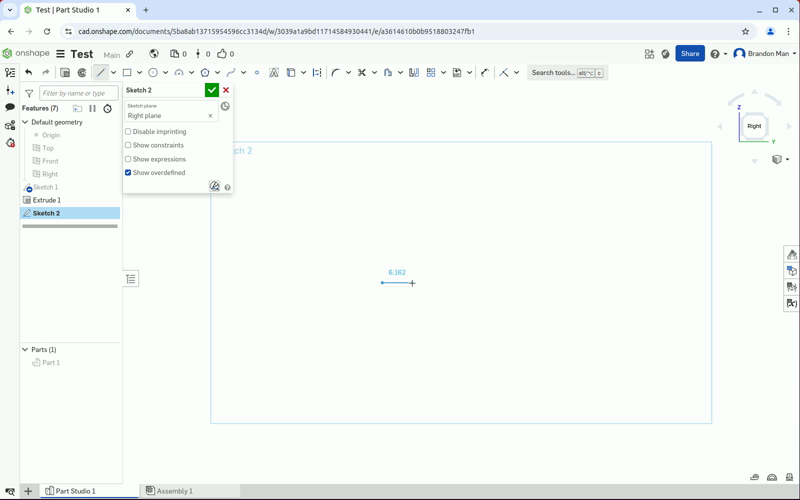
mouse_move(407, 282)
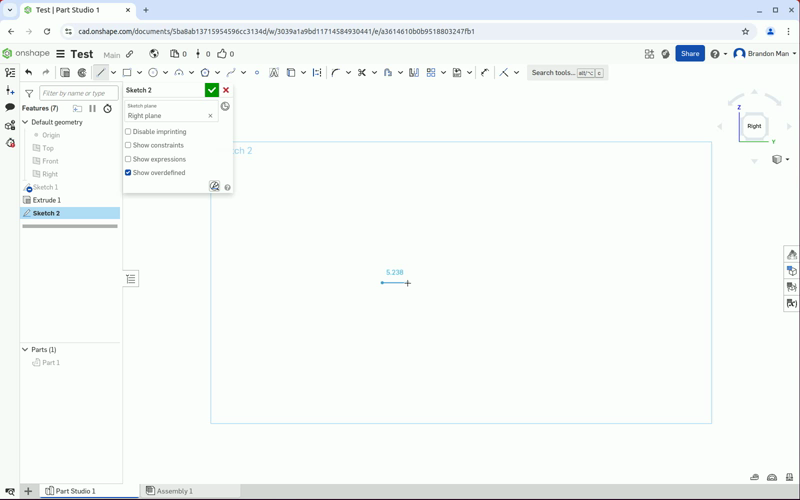
click(407, 282)
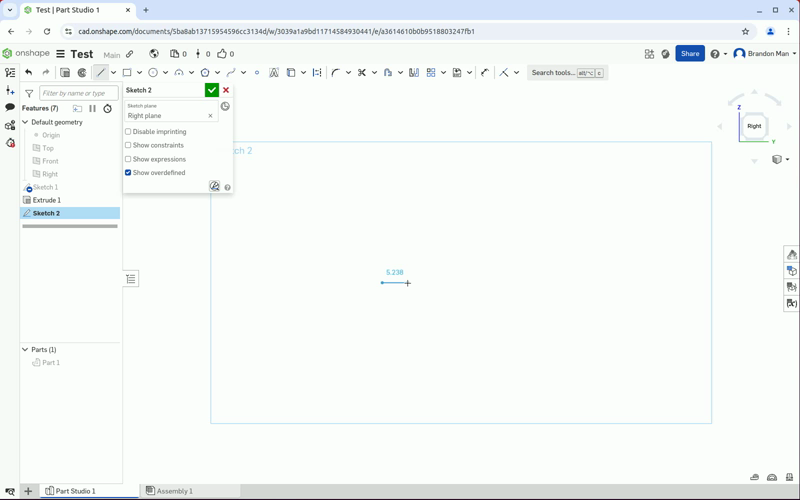
key_up(shift)
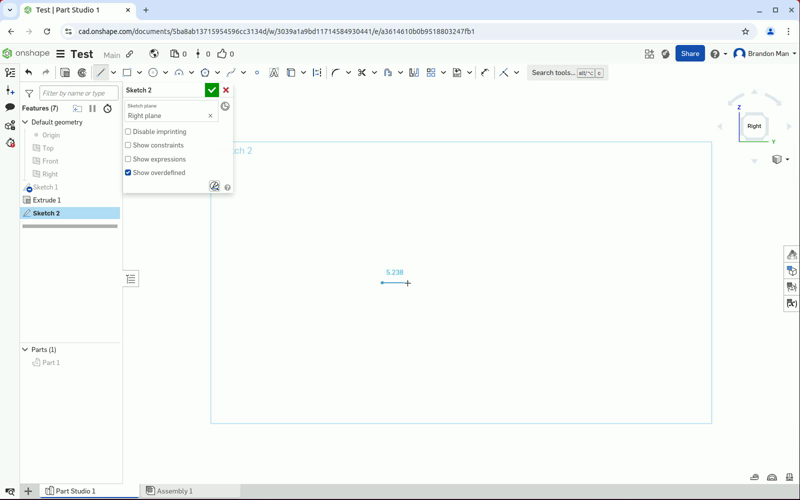
key_down(shift)
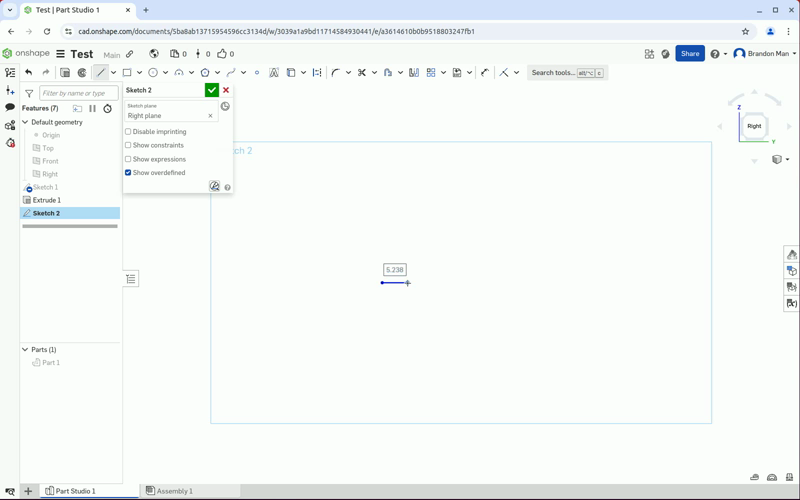
mouse_move(437, 282)
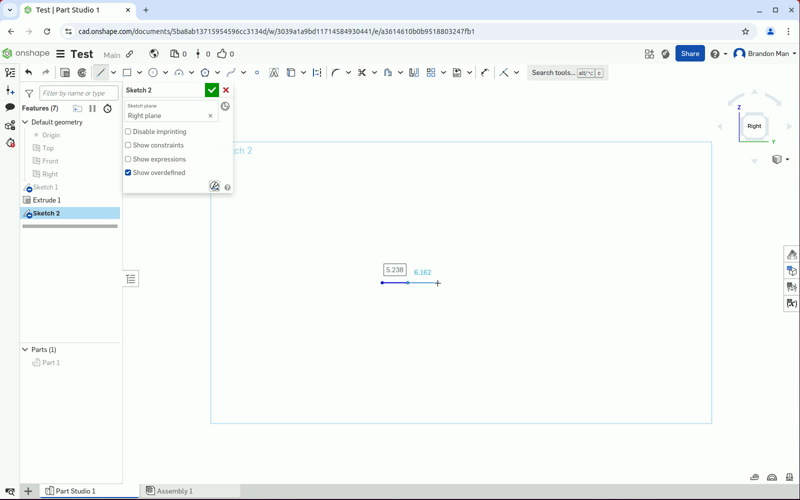
mouse_move(407, 262)
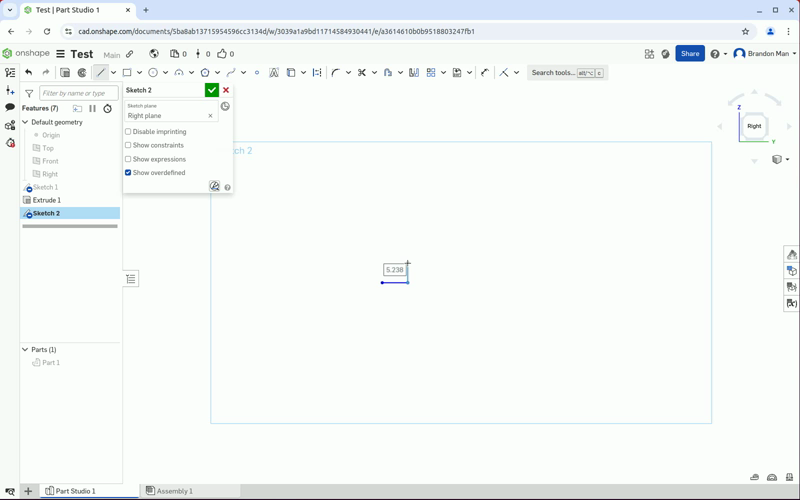
click(407, 262)
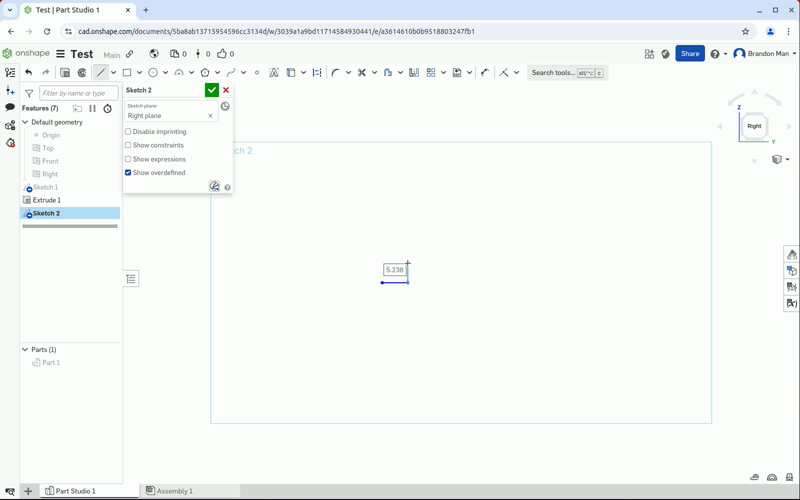
key_up(shift)
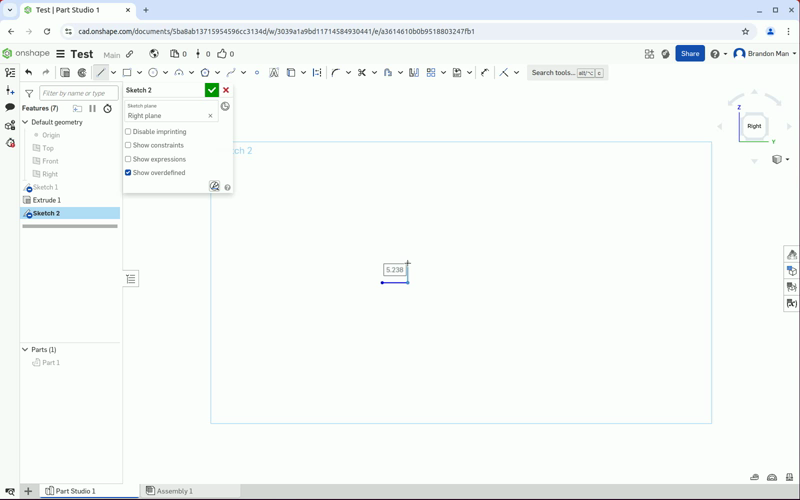
key_down(shift)
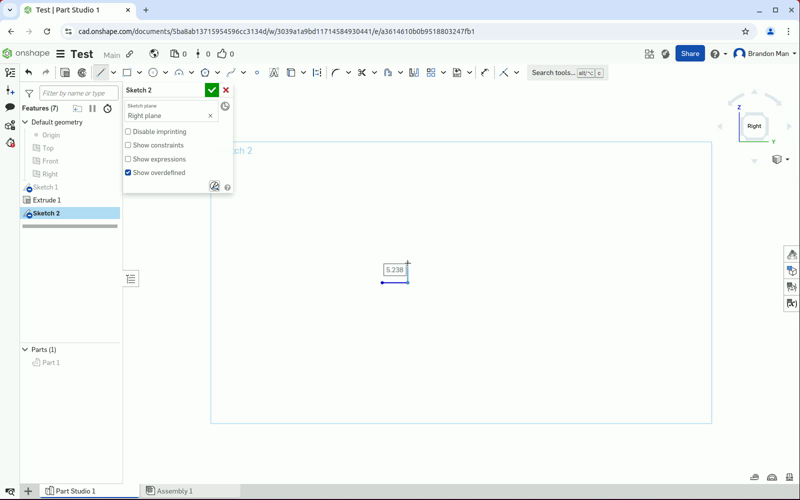
mouse_move(437, 262)
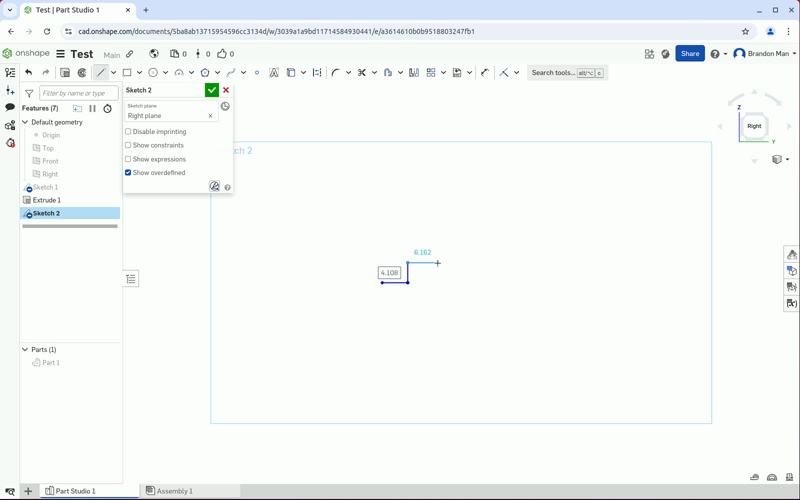
mouse_move(382, 262)
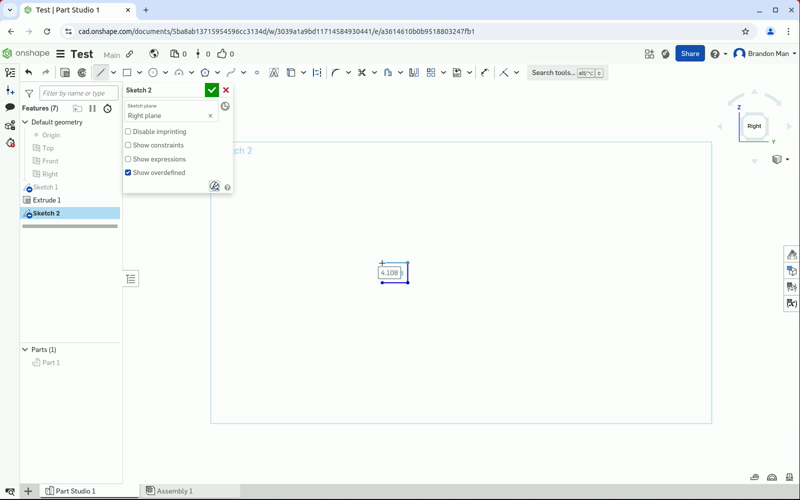
click(382, 262)
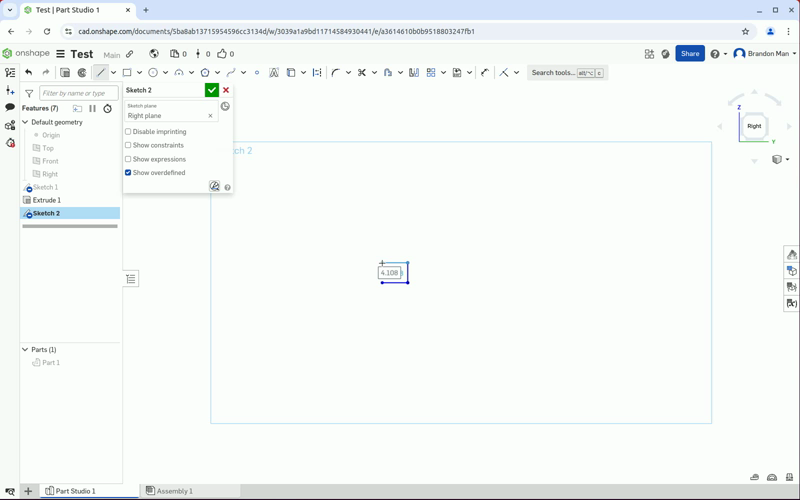
key_up(shift)
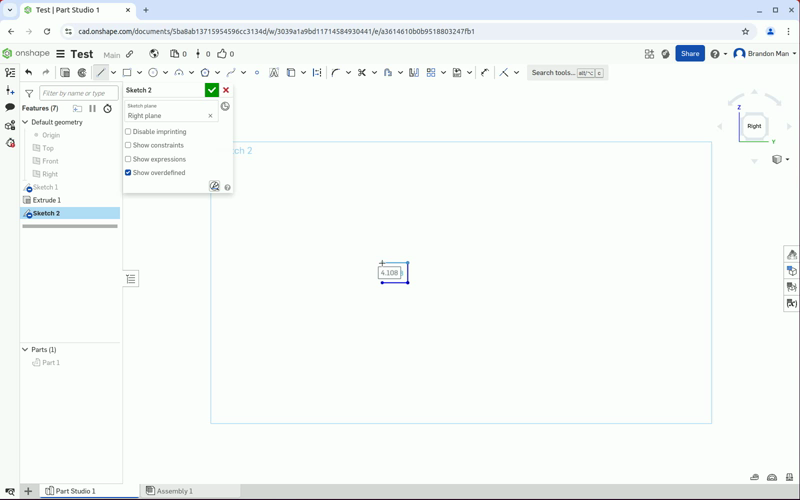
mouse_move(412, 262)
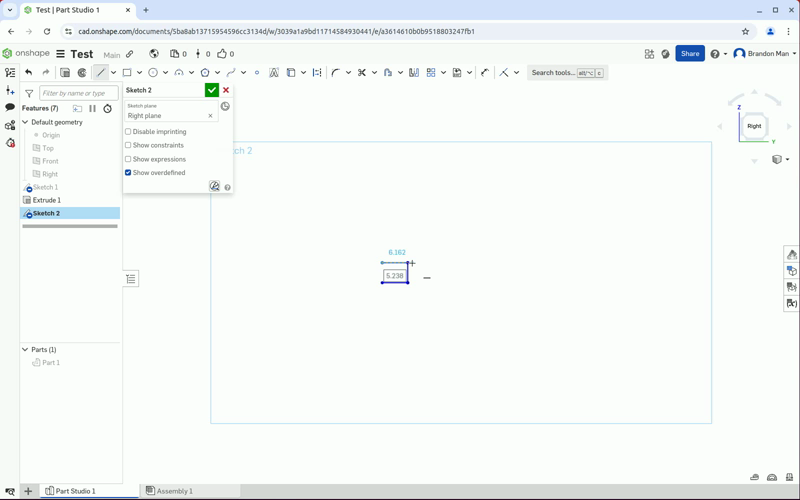
key_down(shift)
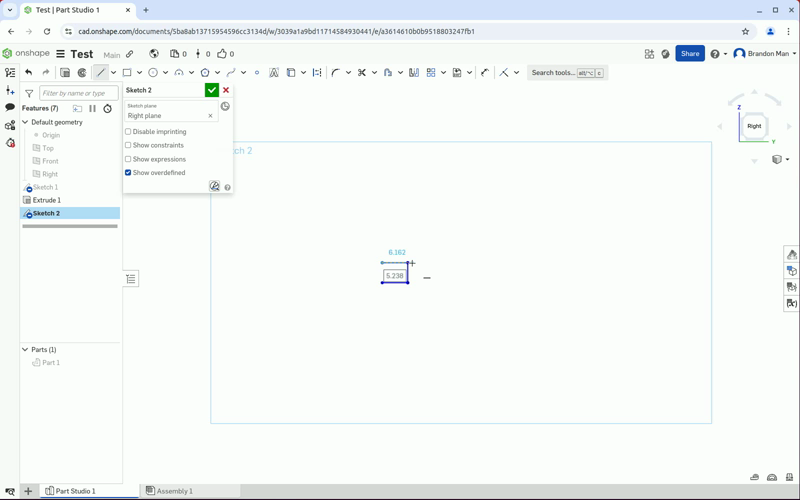
mouse_move(382, 282)
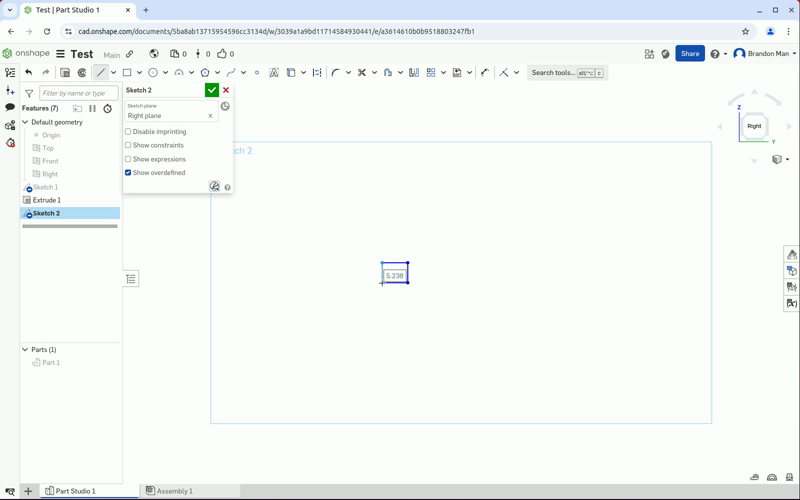
key_up(shift)
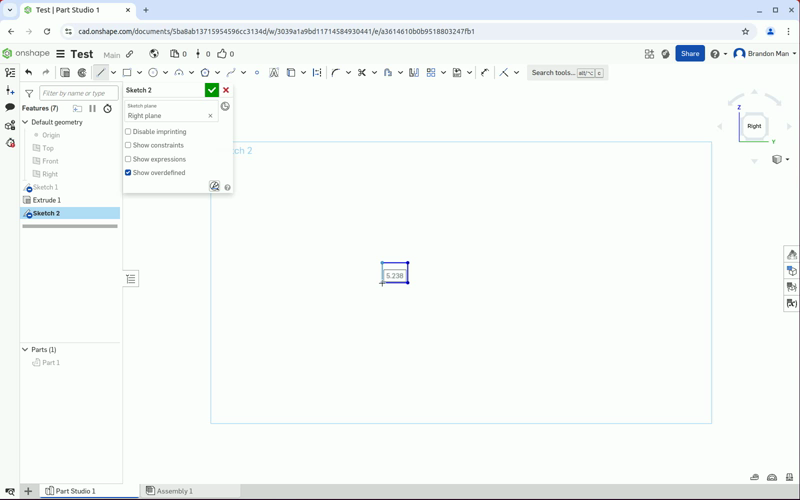
click(382, 282)
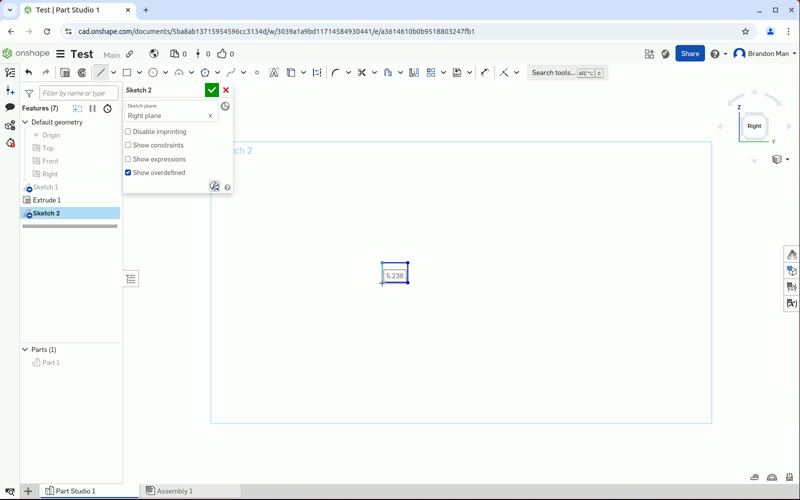
key(esc)
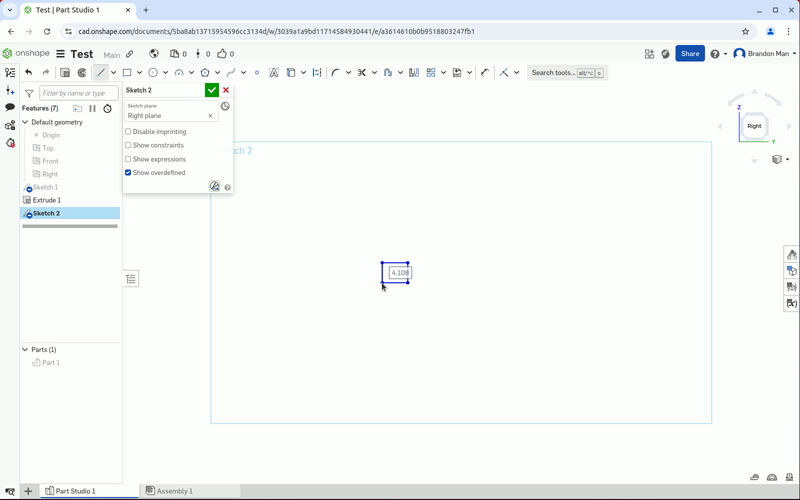
mouse_move(391, 274)
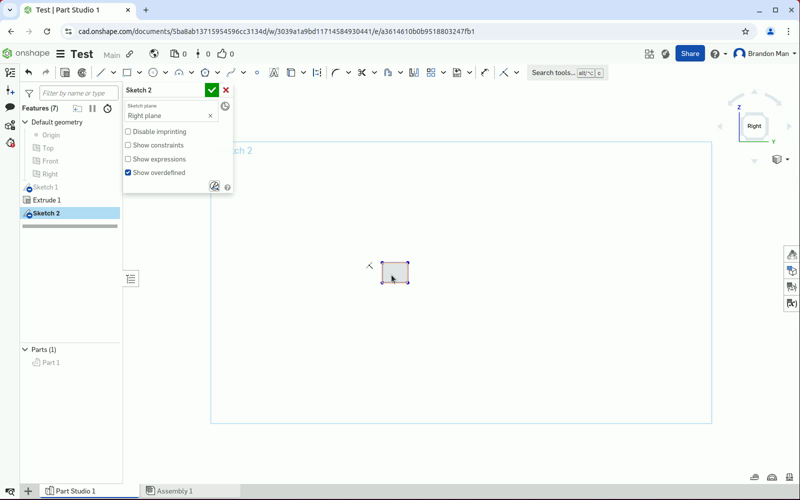
scroll(6)
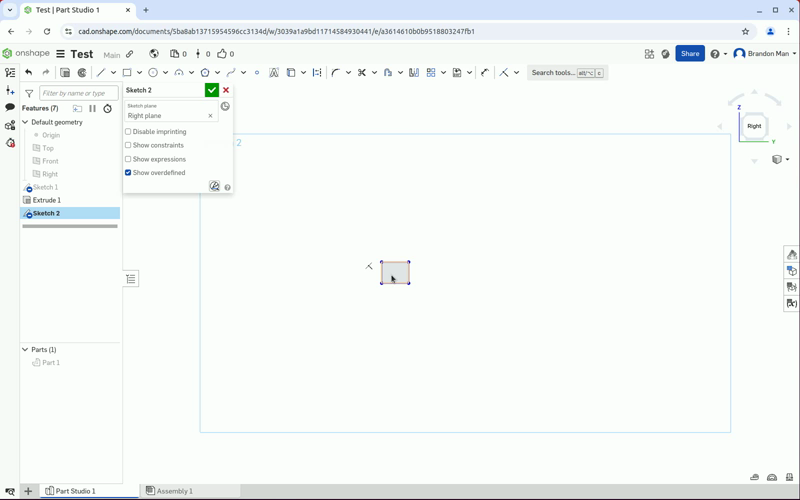
scroll(6)
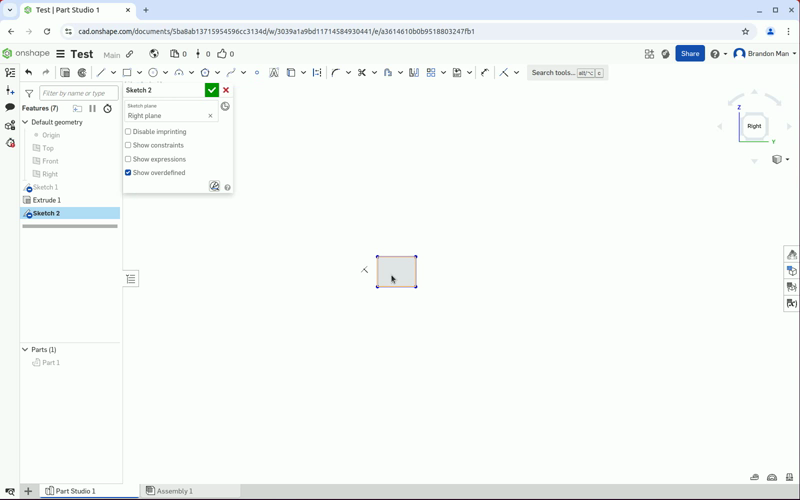
scroll(6)
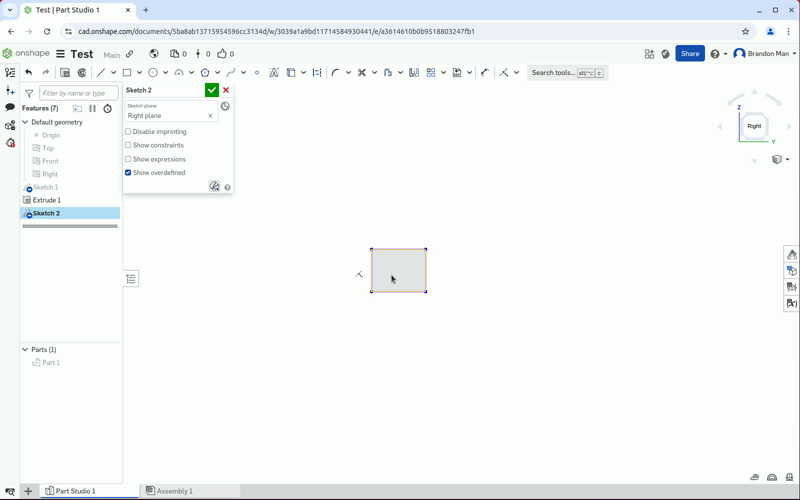
scroll(6)
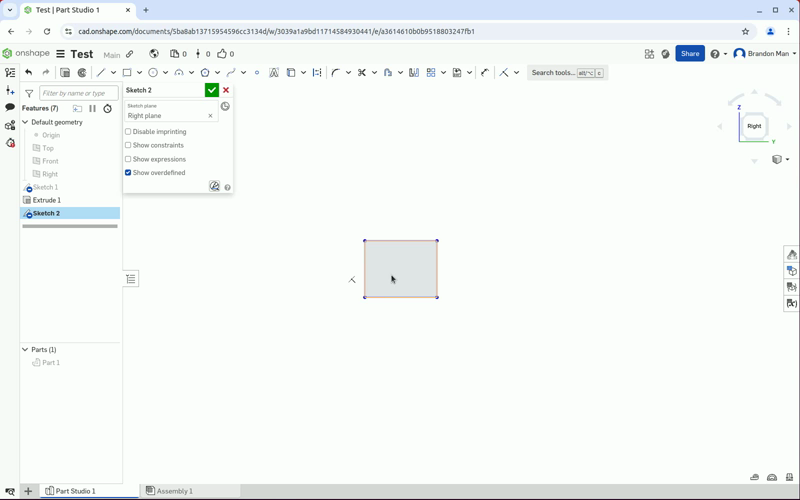
scroll(6)
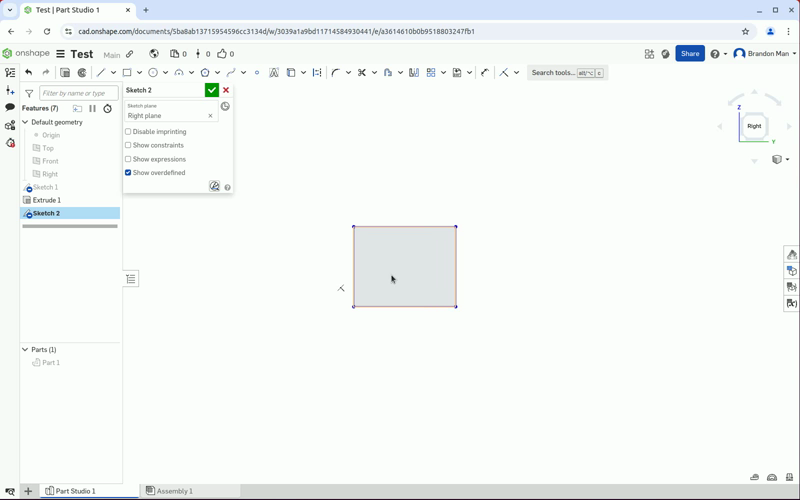
scroll(6)
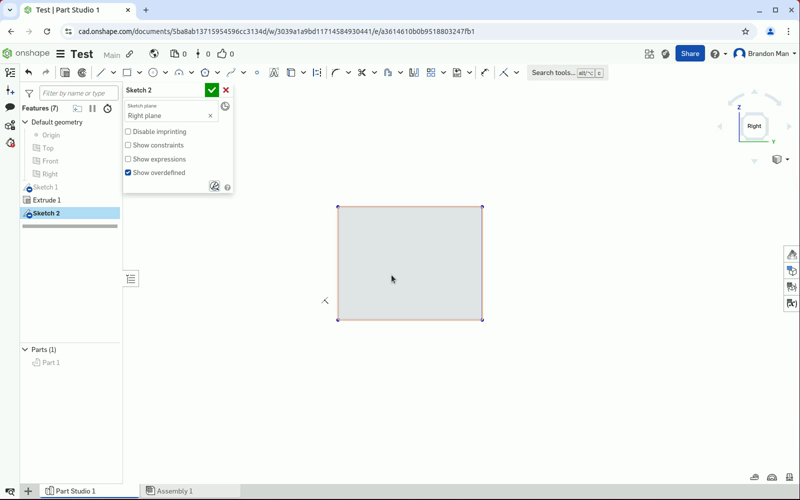
scroll(6)
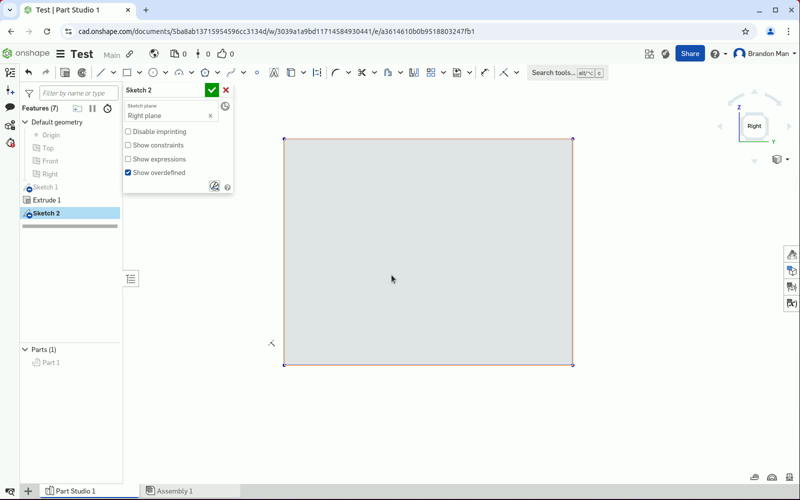
click(391, 274)
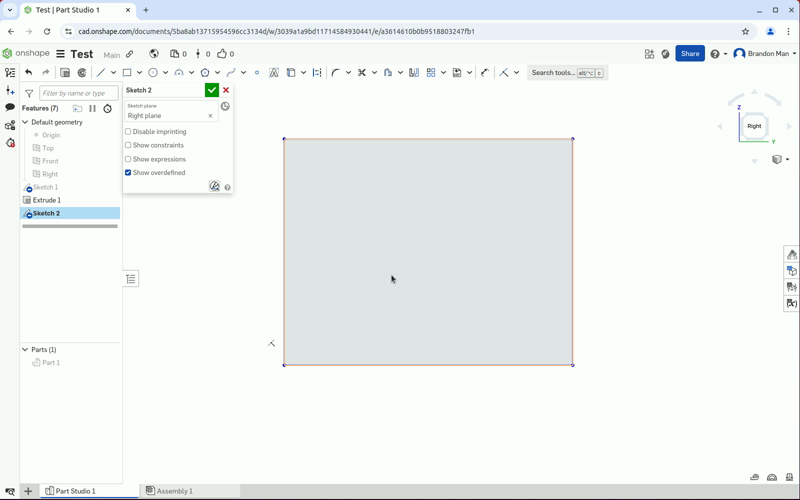
scroll(-6)
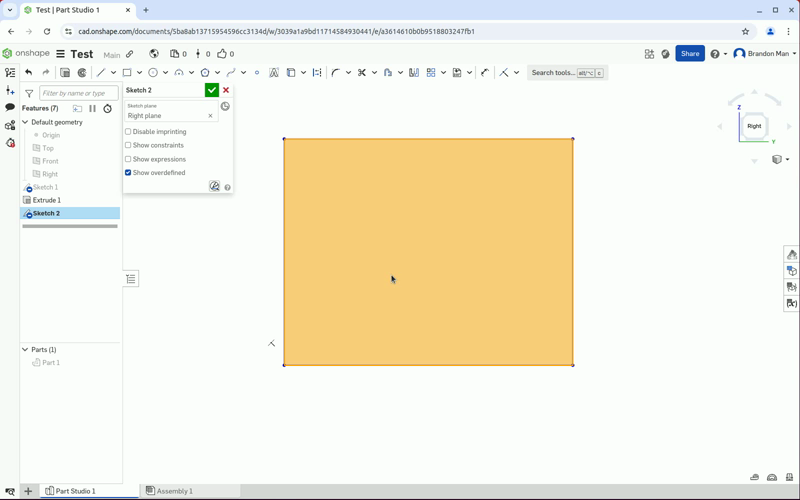
scroll(-6)
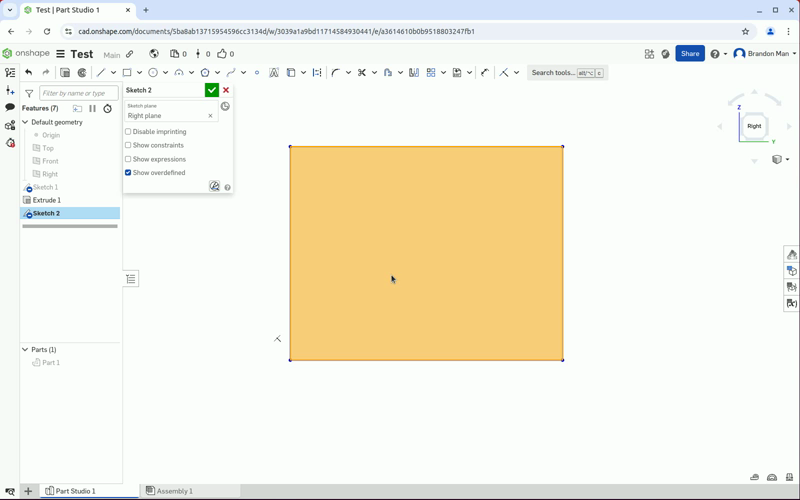
scroll(-6)
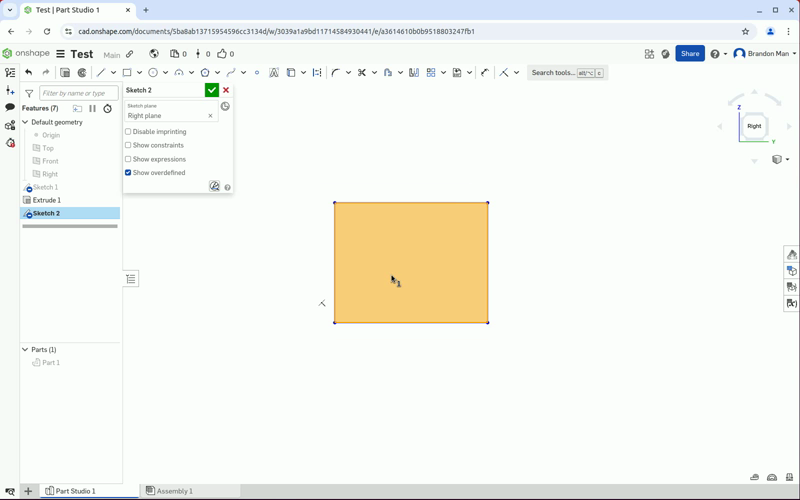
scroll(-6)
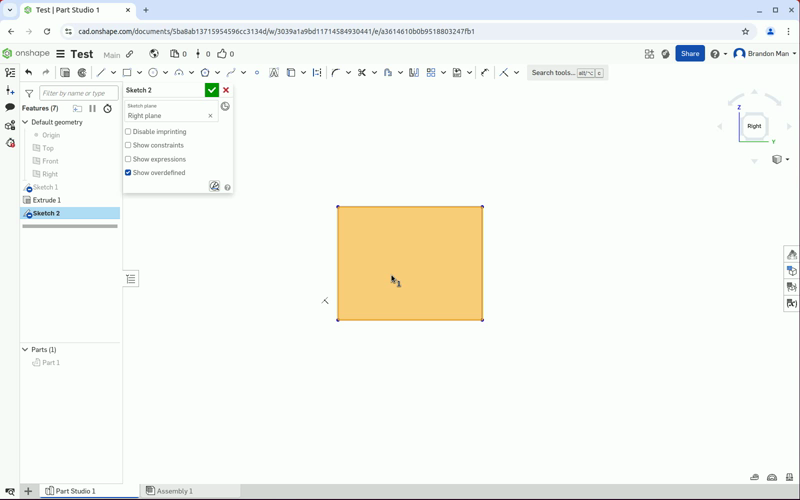
scroll(-6)
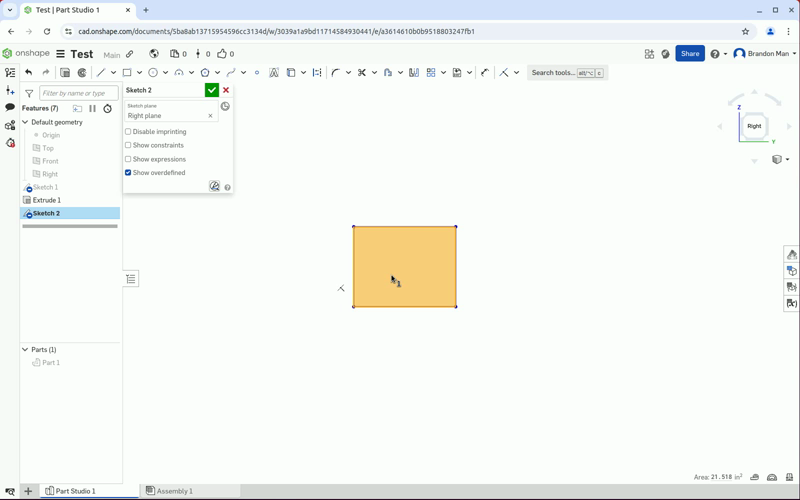
scroll(-6)
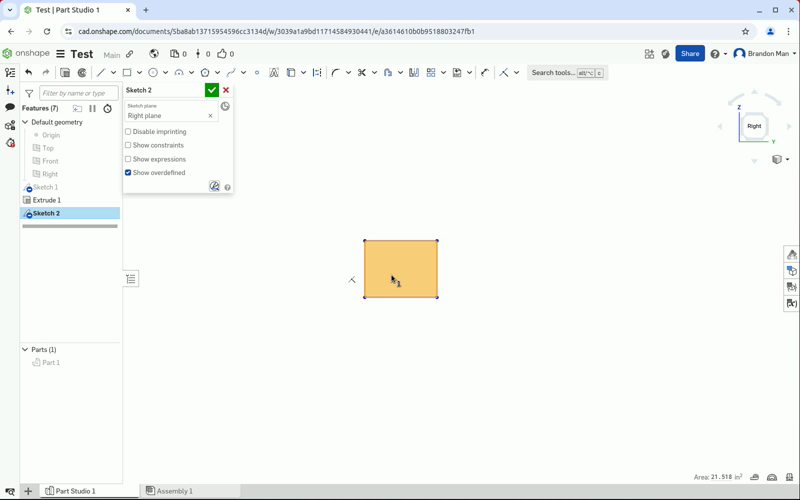
scroll(-6)
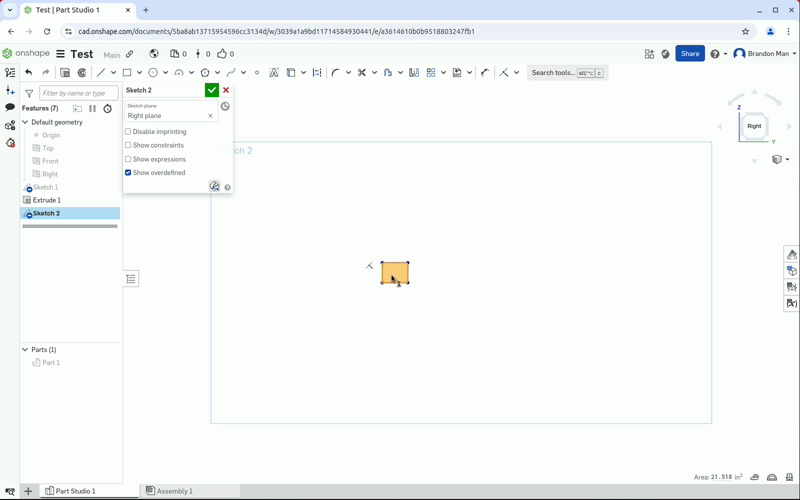
mouse_move(73, 352)
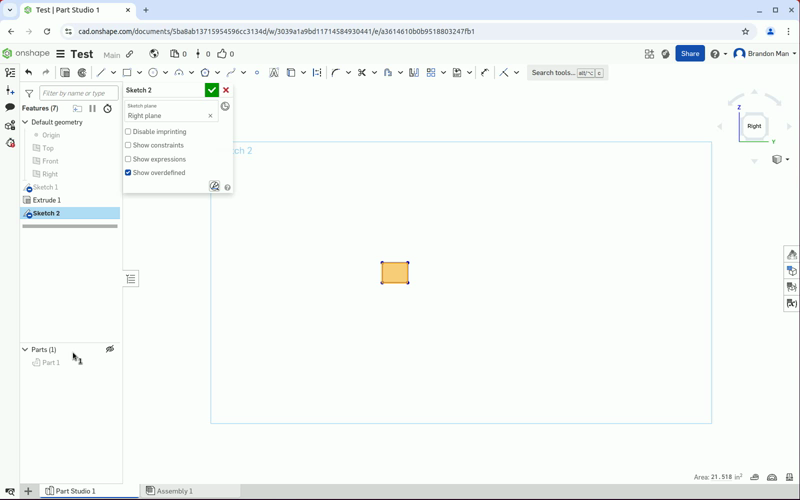
key(shift+y)
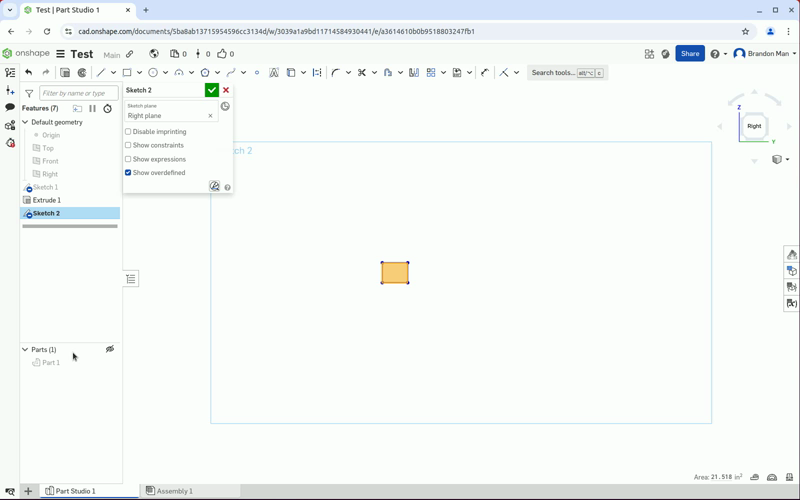
key(shift+e)
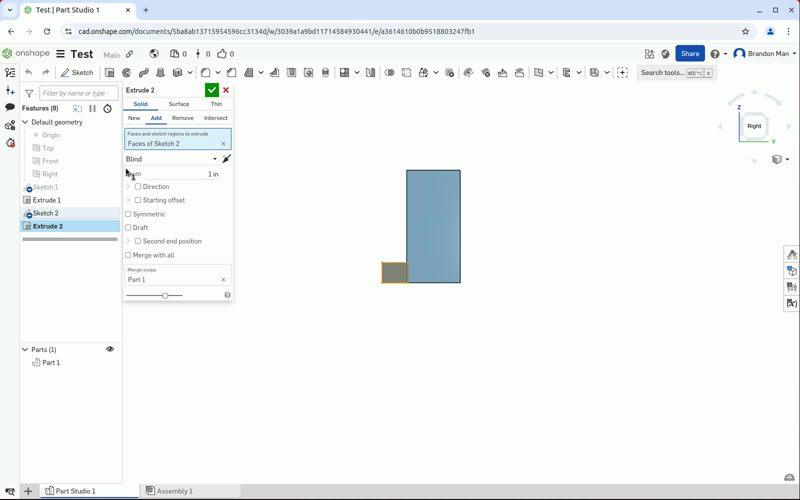
mouse_move(143, 106)
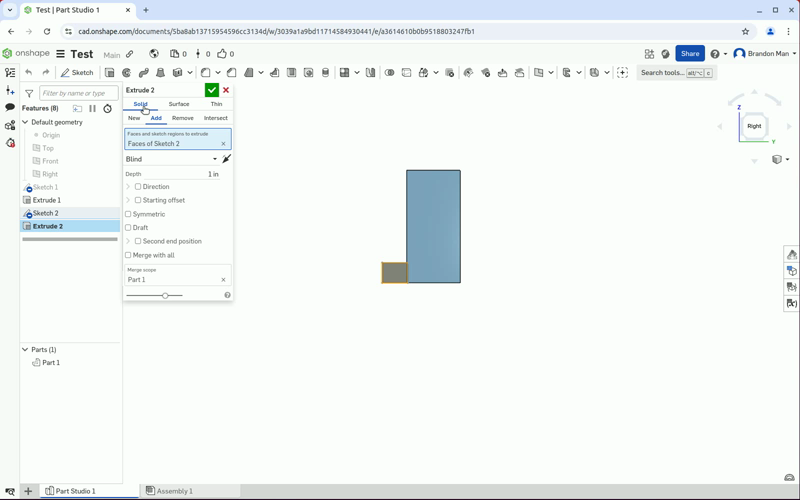
click(143, 106)
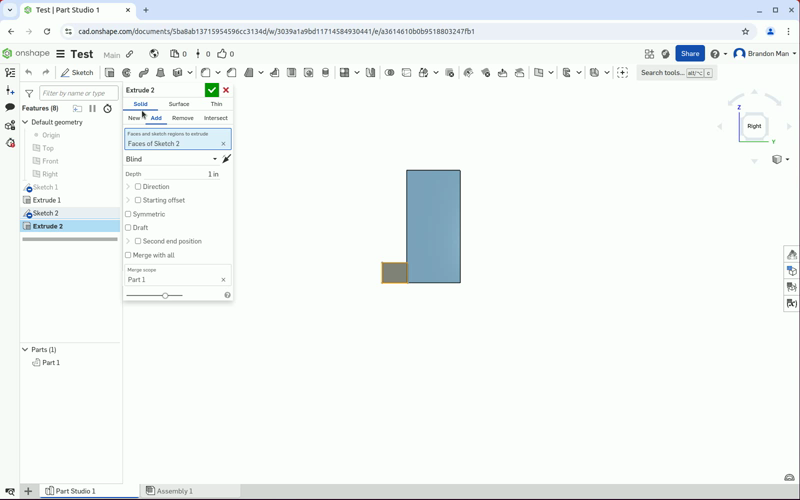
mouse_move(137, 120)
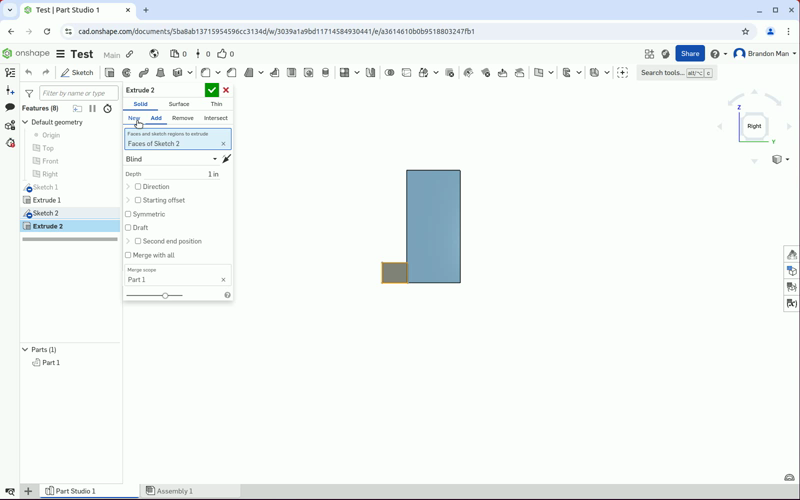
click(137, 120)
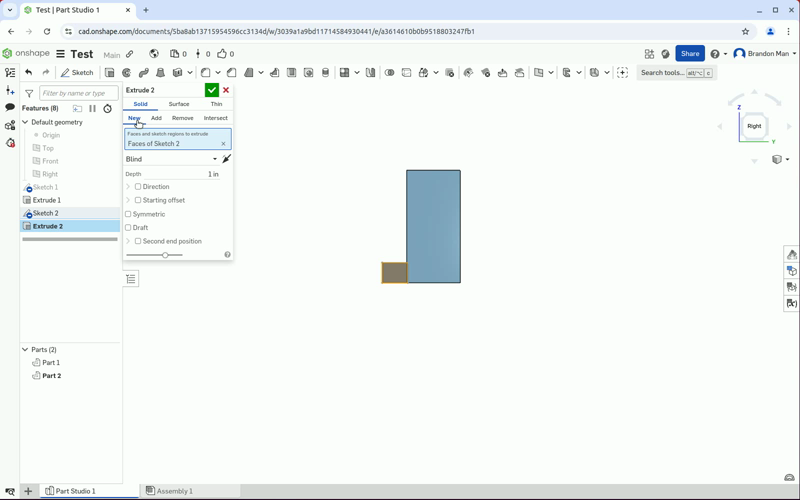
key(tab, 4)
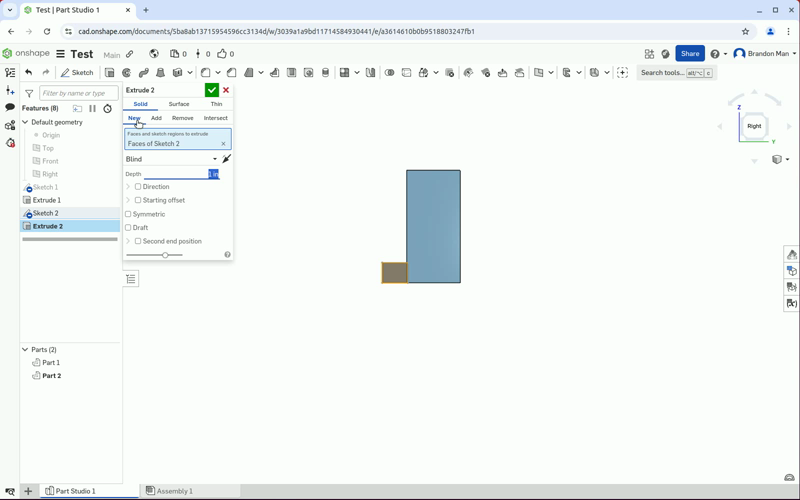
text(0.963)
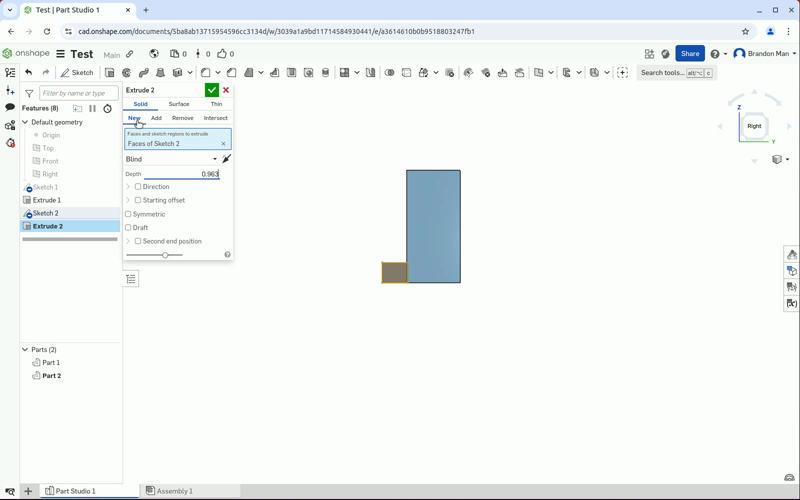
key(enter)
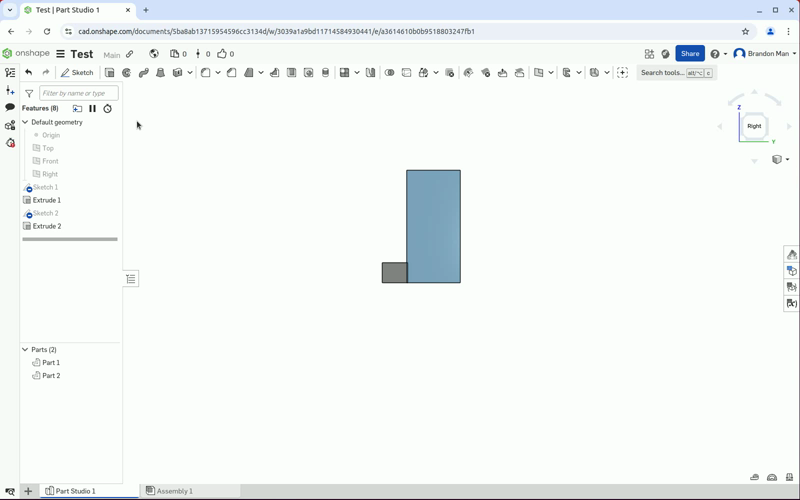
key(shift+h)
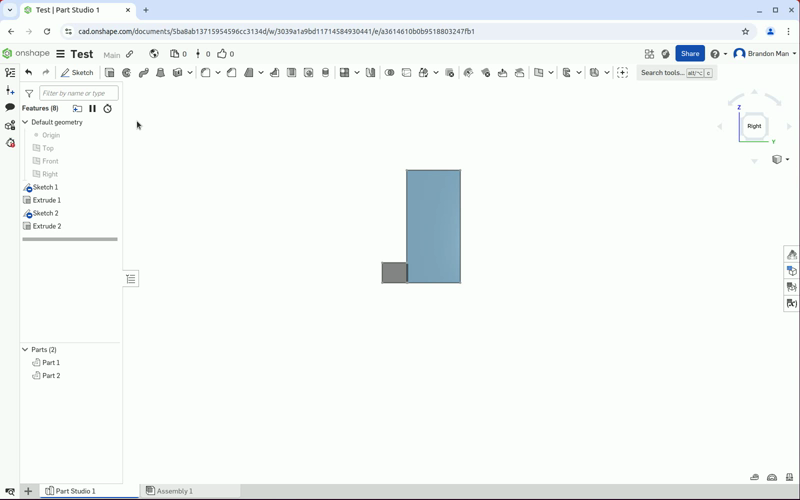
key(shift+h)
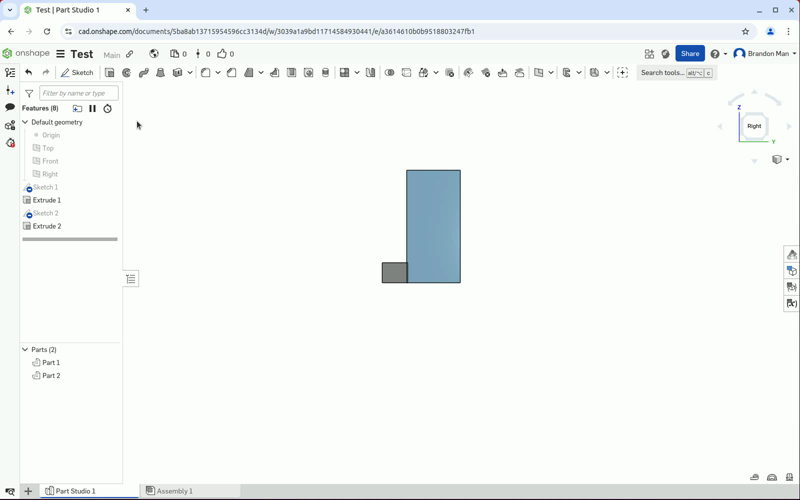
mouse_move(73, 189)
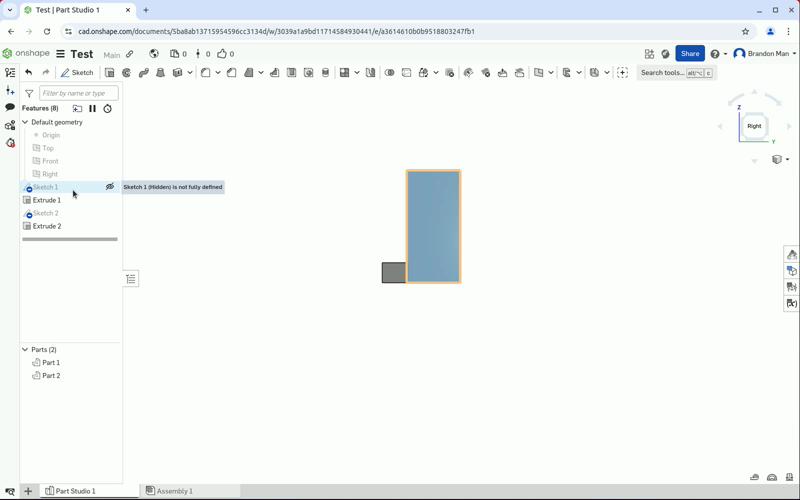
click(73, 189)
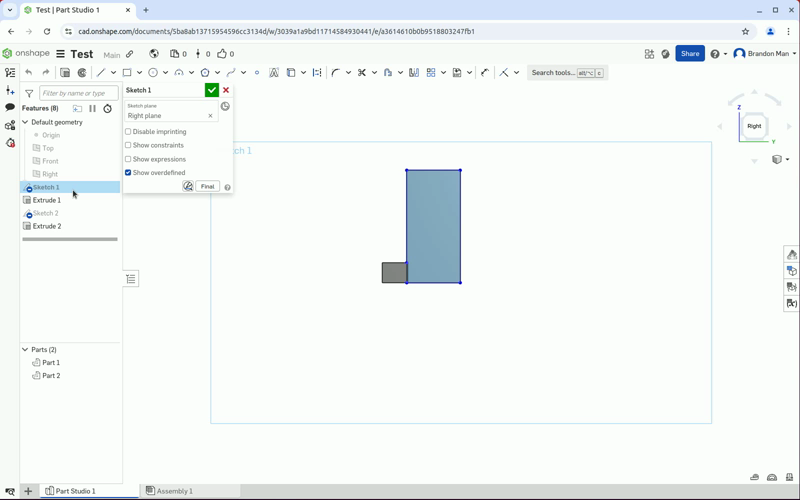
mouse_move(229, 92)
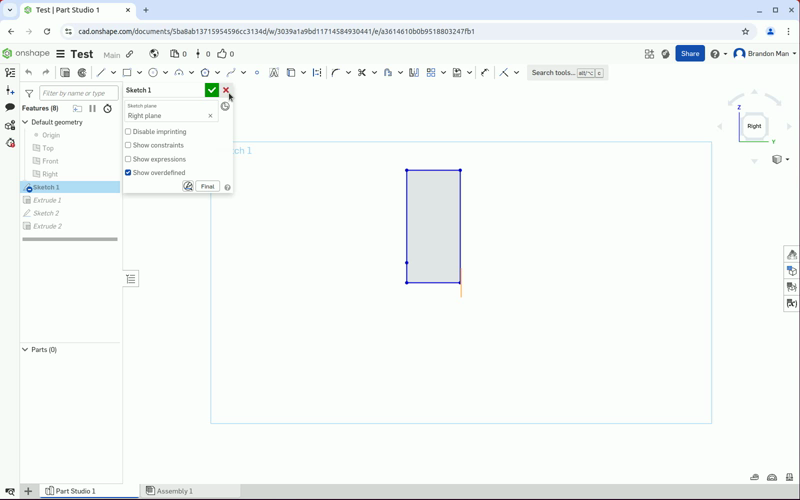
click(229, 92)
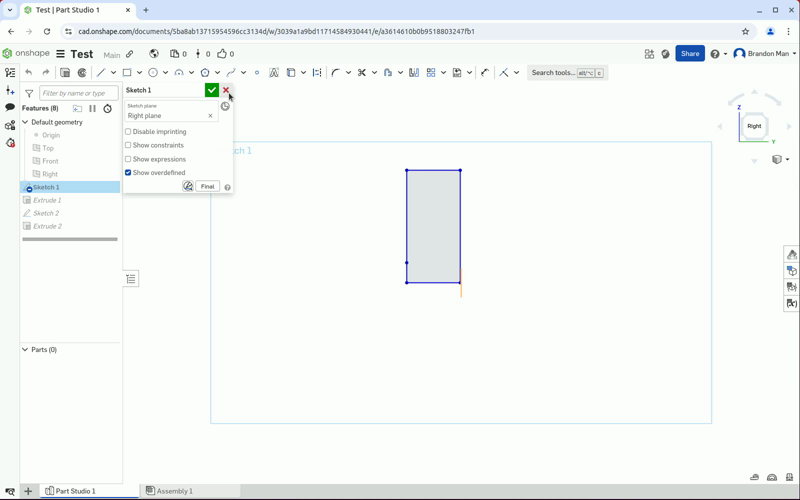
key(shift+s)
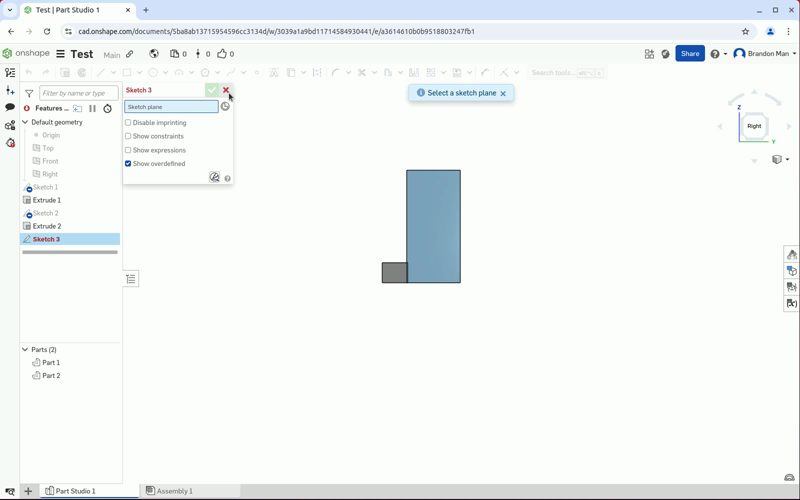
mouse_move(73, 176)
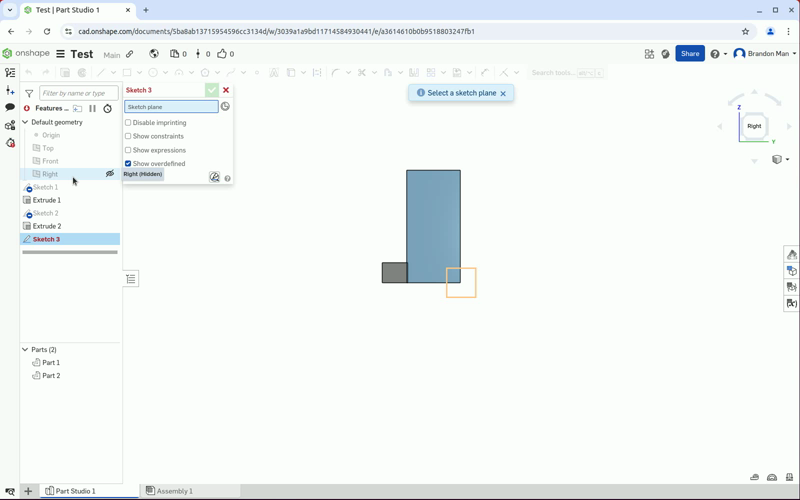
click(73, 176)
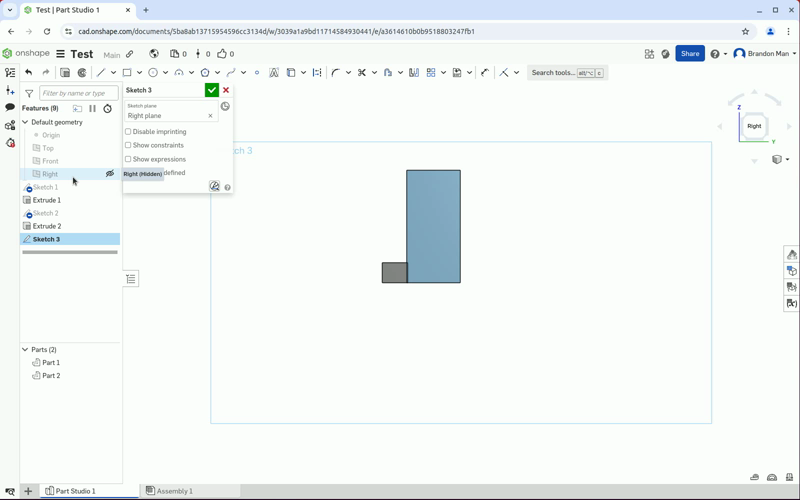
mouse_move(73, 352)
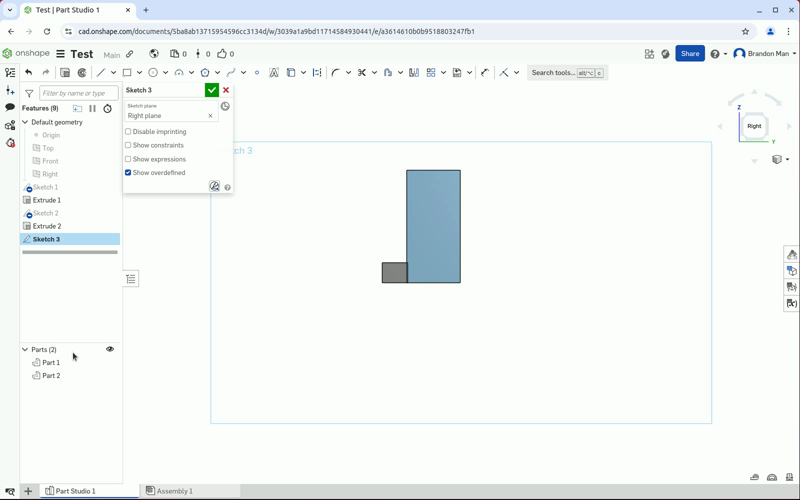
key(y)
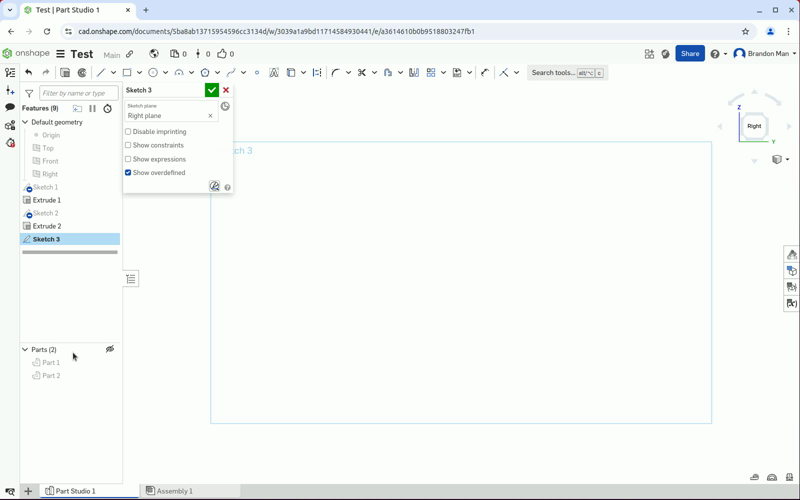
key(l)
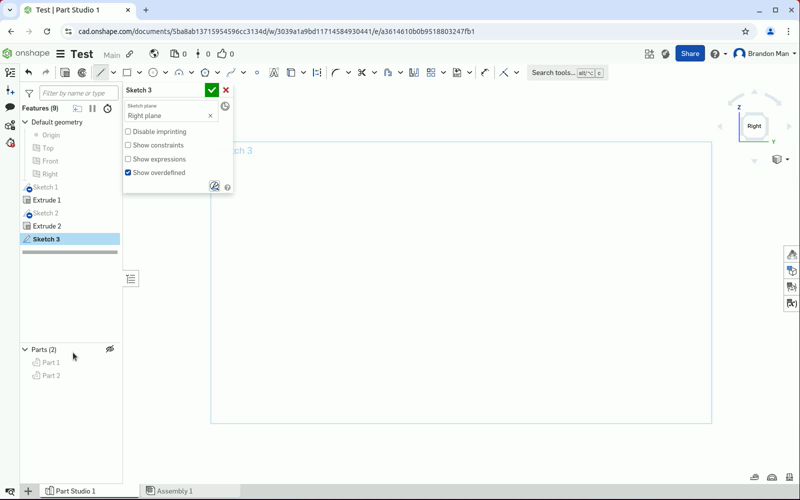
key_down(shift)
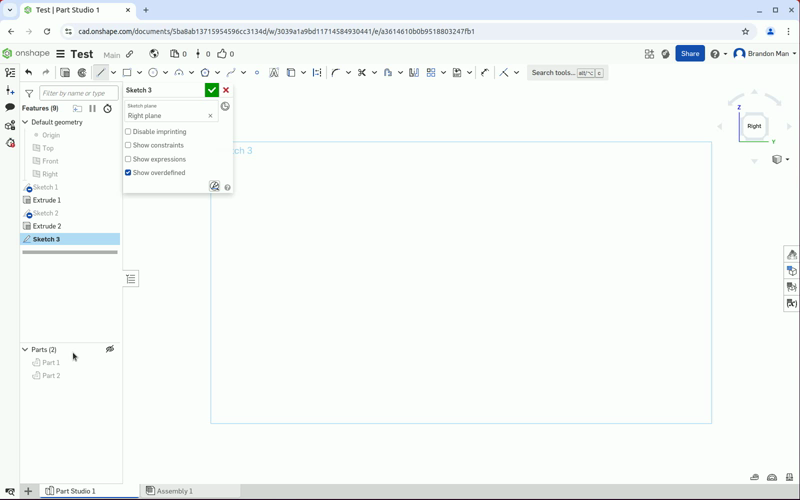
mouse_move(456, 278)
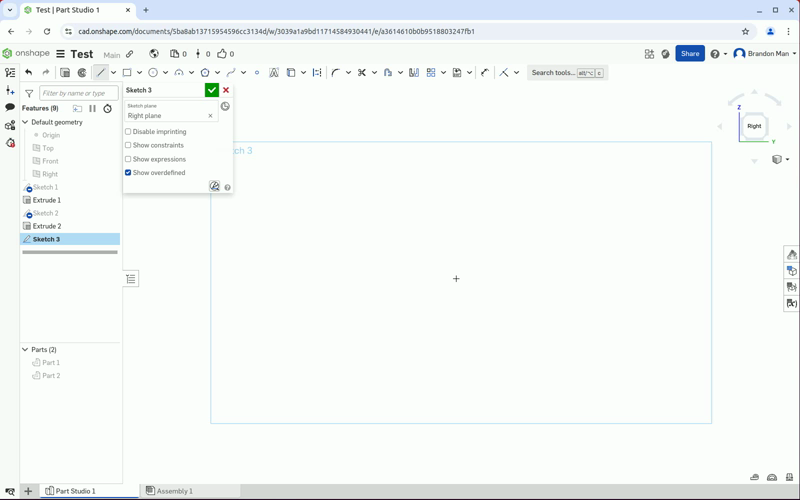
click(456, 278)
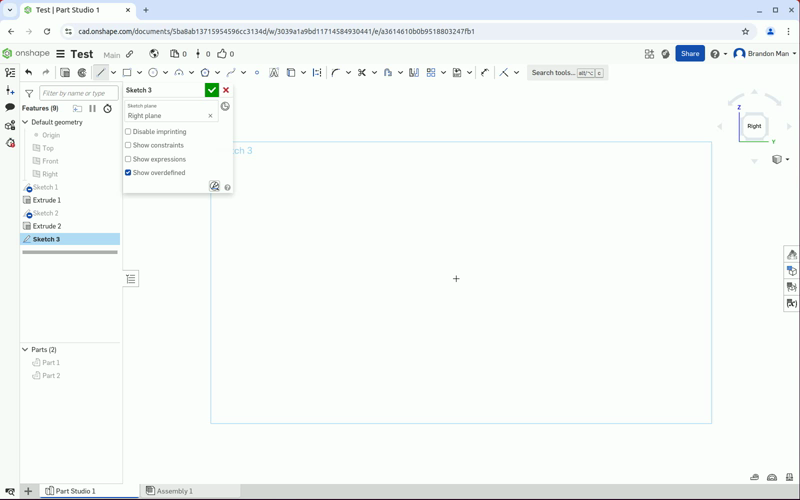
key_up(shift)
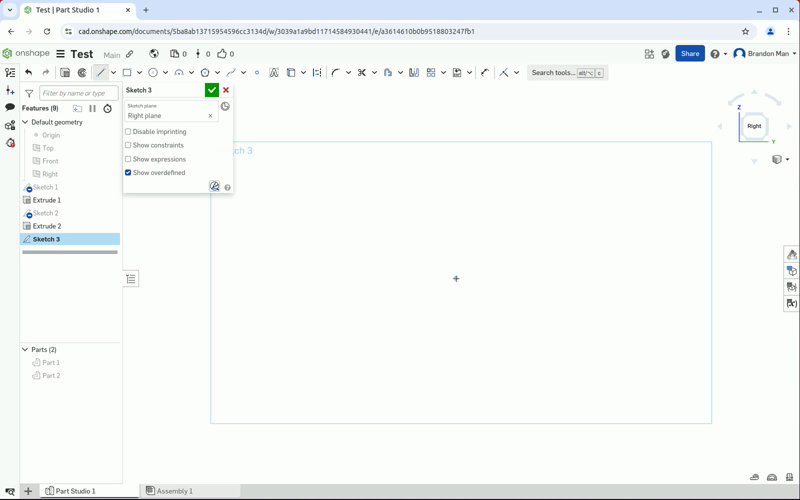
key_down(shift)
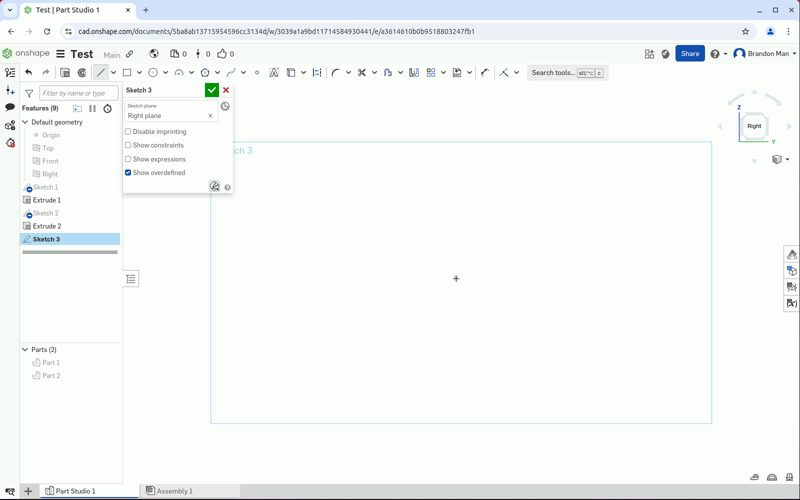
mouse_move(486, 278)
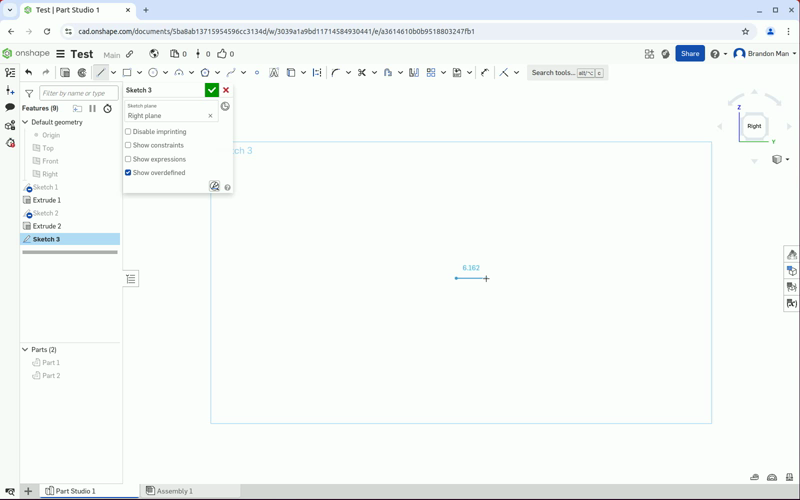
mouse_move(461, 278)
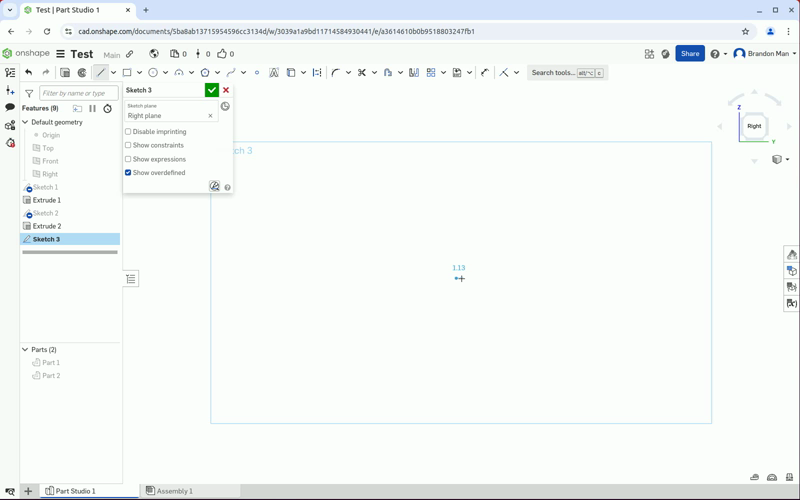
scroll(6)
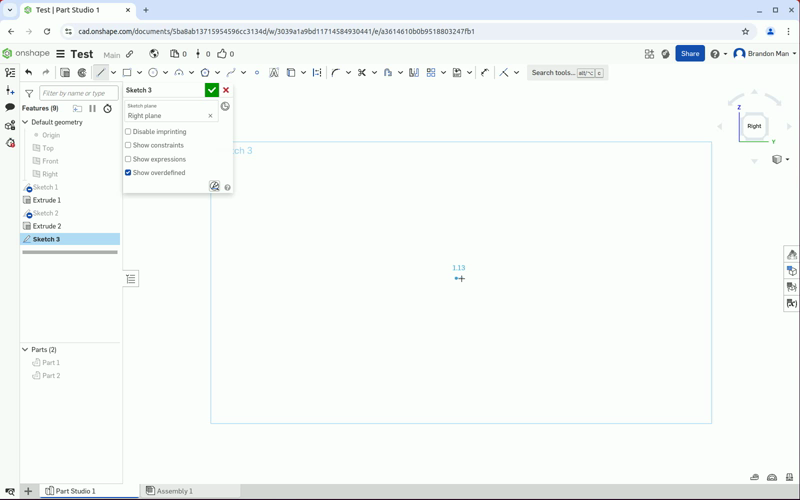
scroll(6)
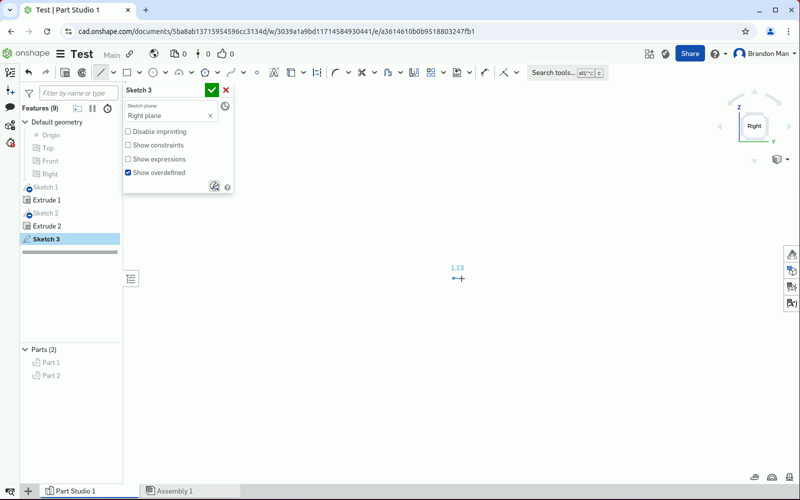
scroll(6)
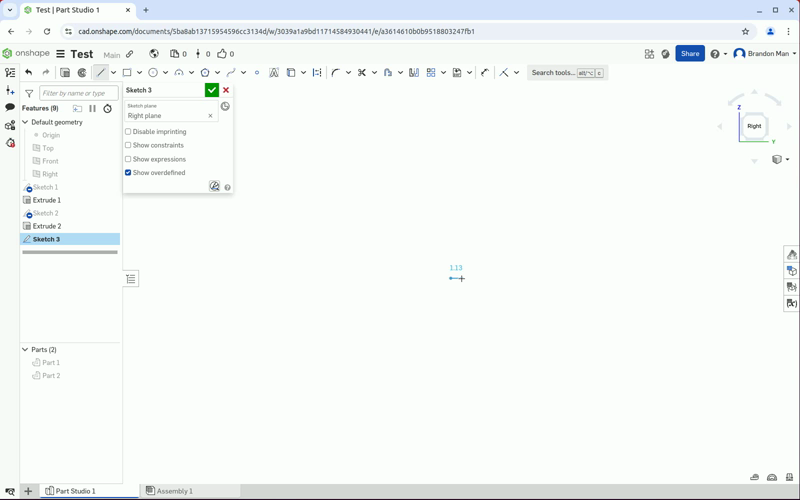
scroll(6)
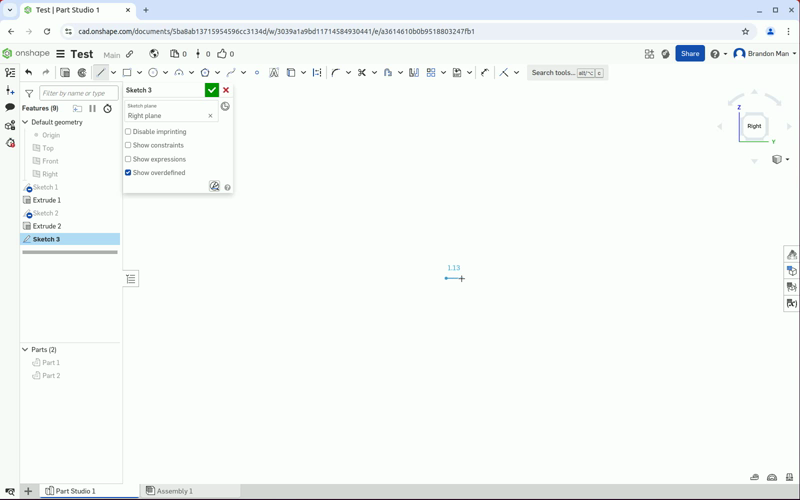
scroll(6)
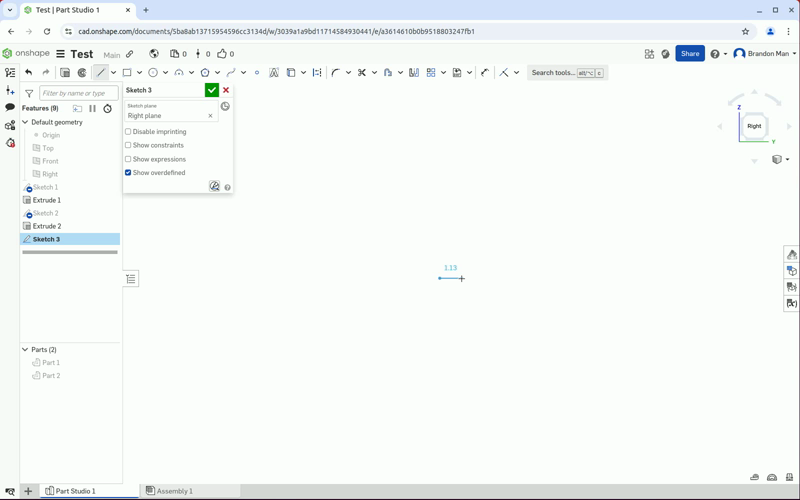
scroll(6)
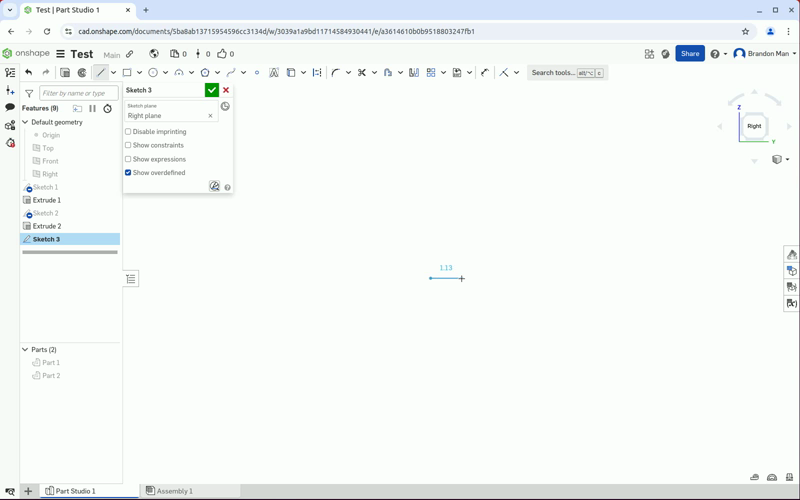
scroll(6)
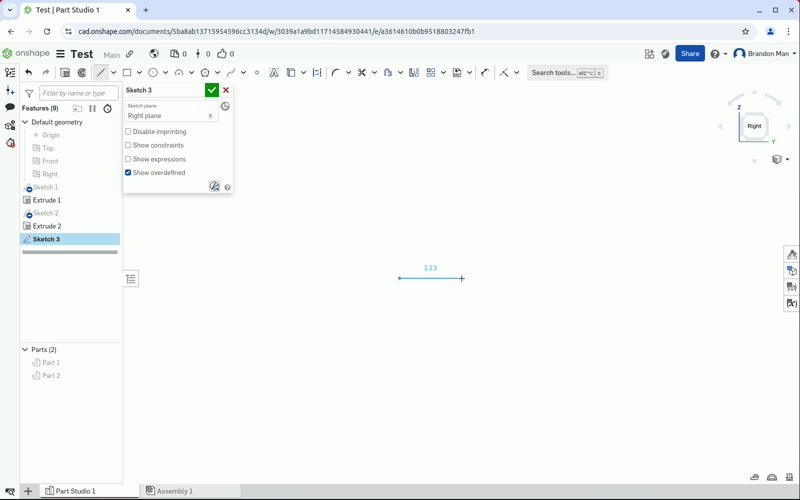
click(461, 278)
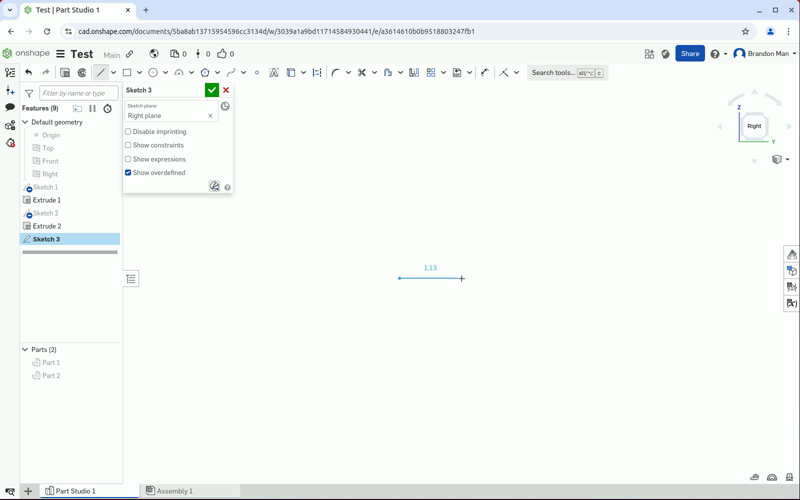
scroll(-6)
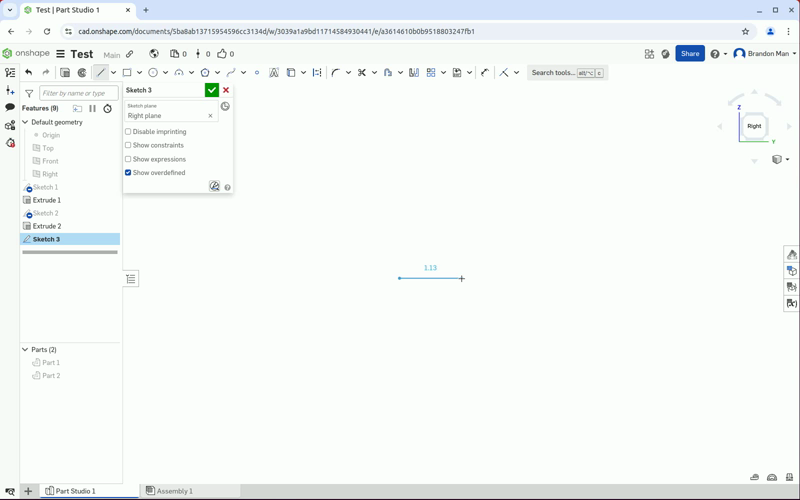
scroll(-6)
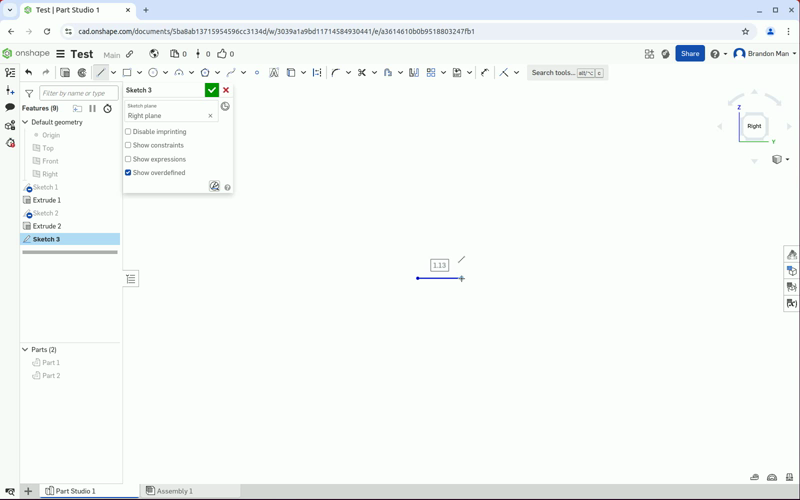
scroll(-6)
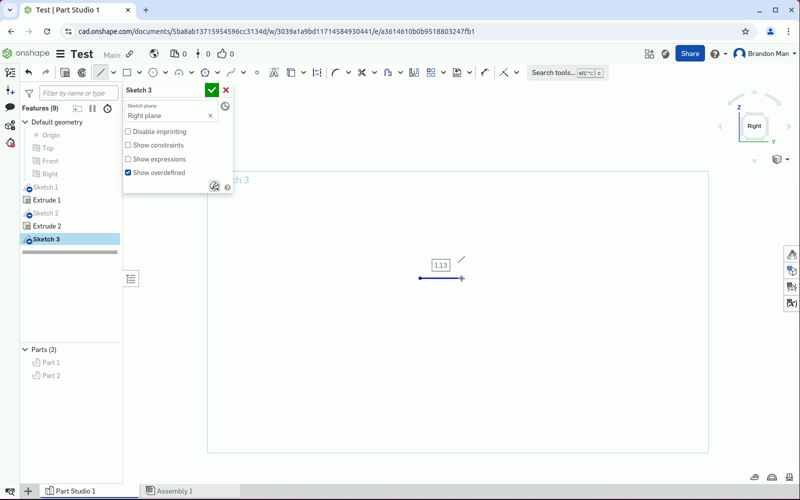
scroll(-6)
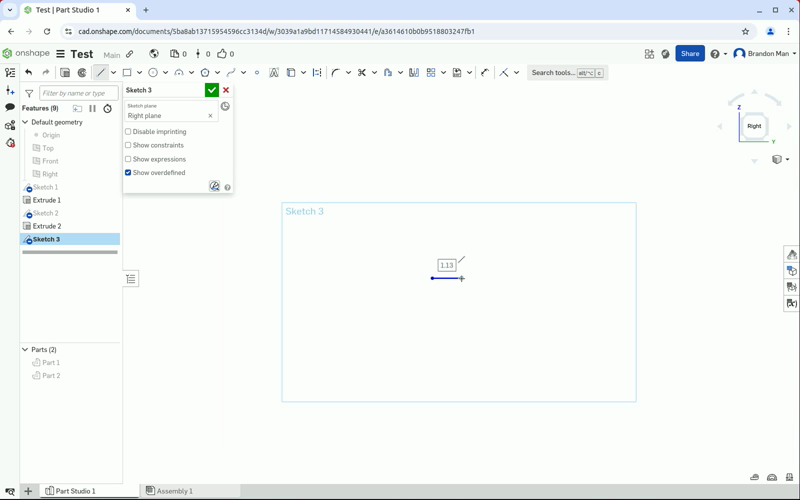
scroll(-6)
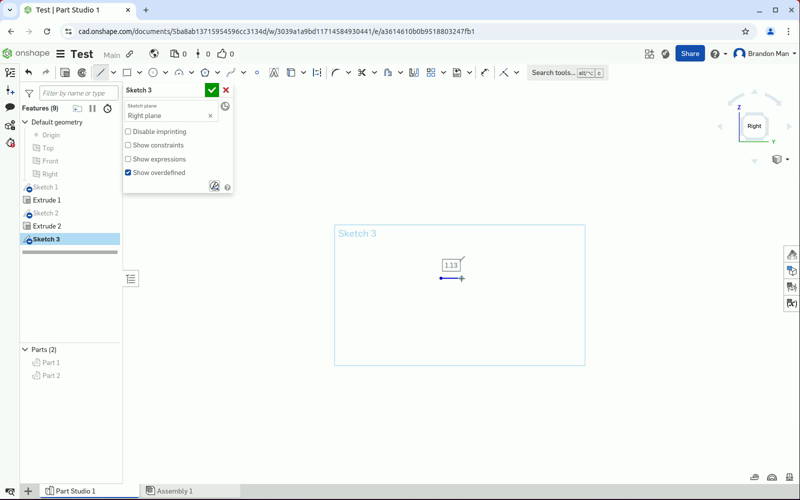
scroll(-6)
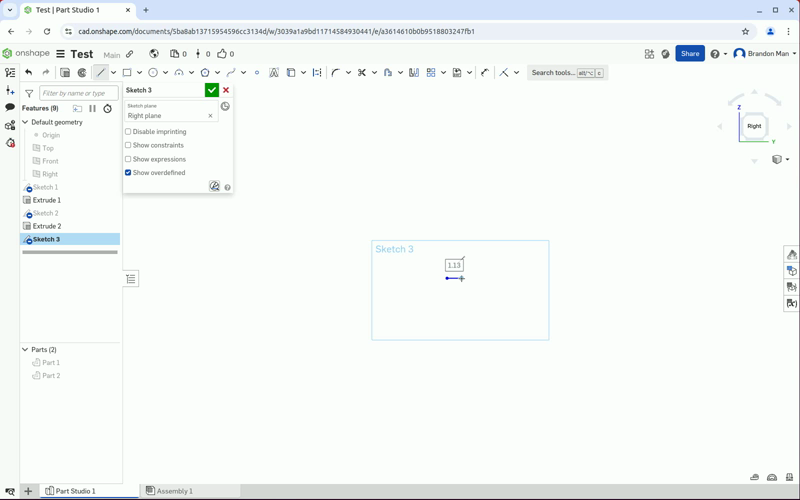
scroll(-6)
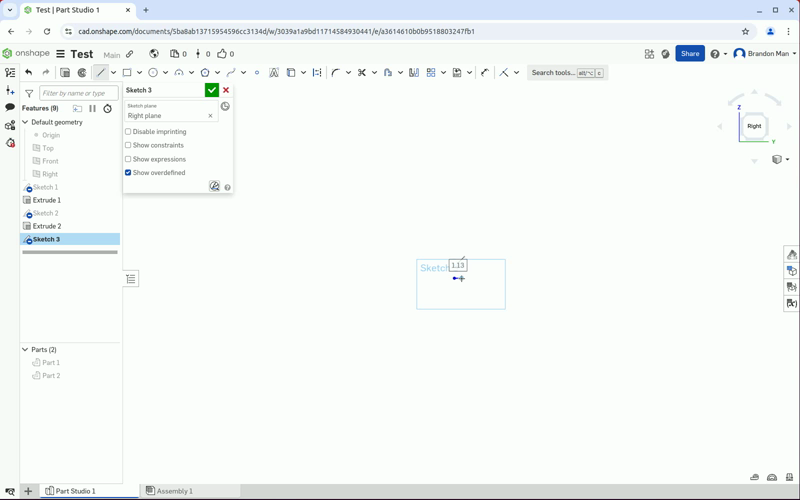
key_up(shift)
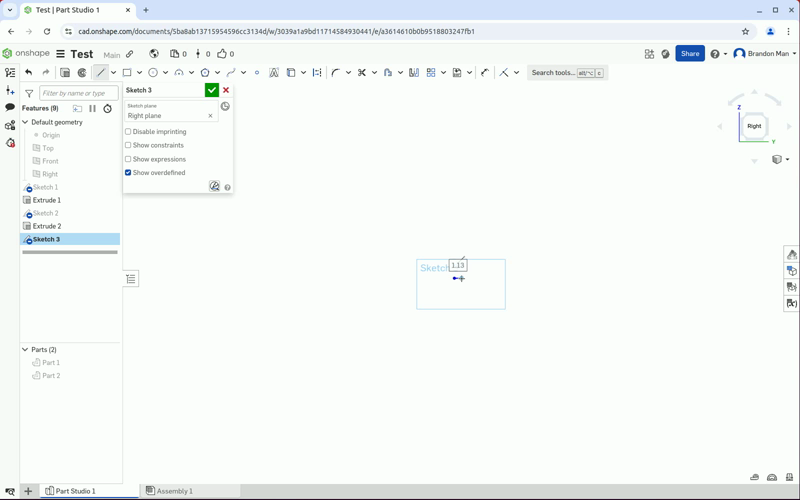
key_down(shift)
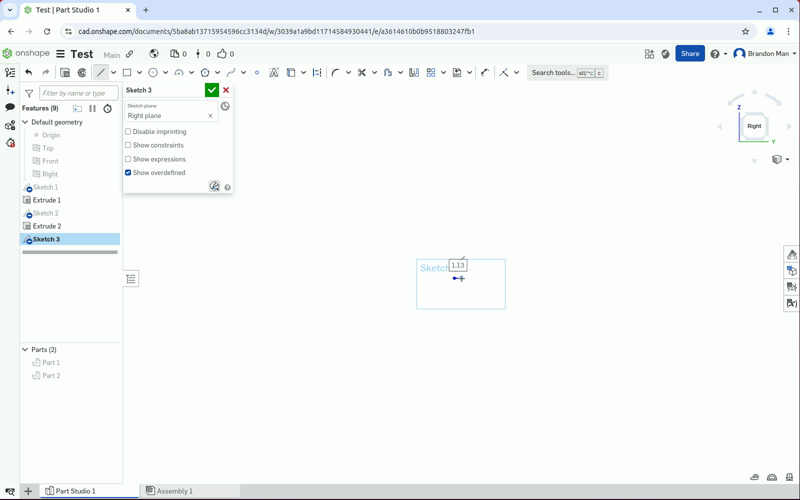
mouse_move(461, 174)
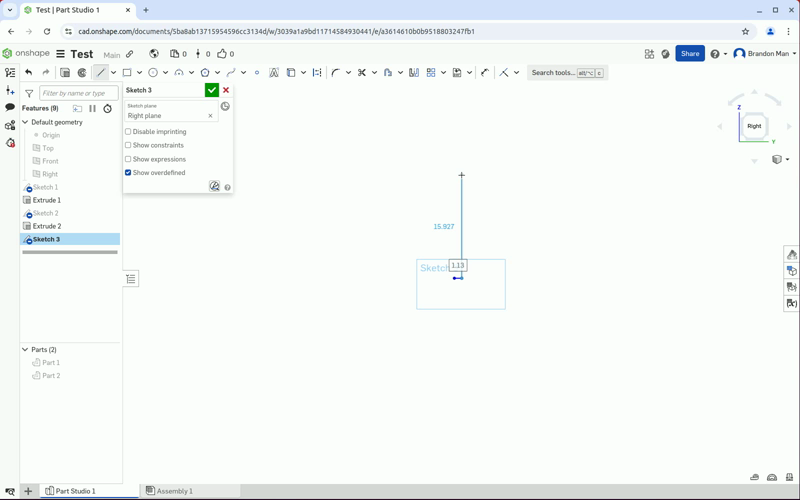
click(461, 174)
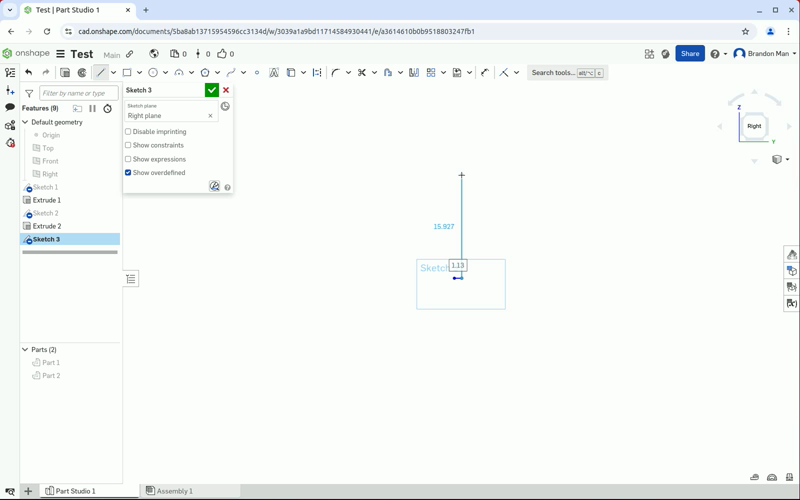
key_up(shift)
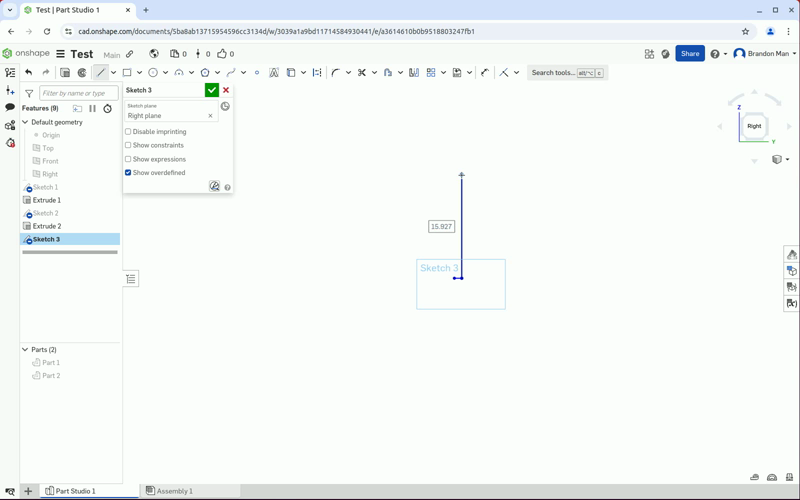
key_down(shift)
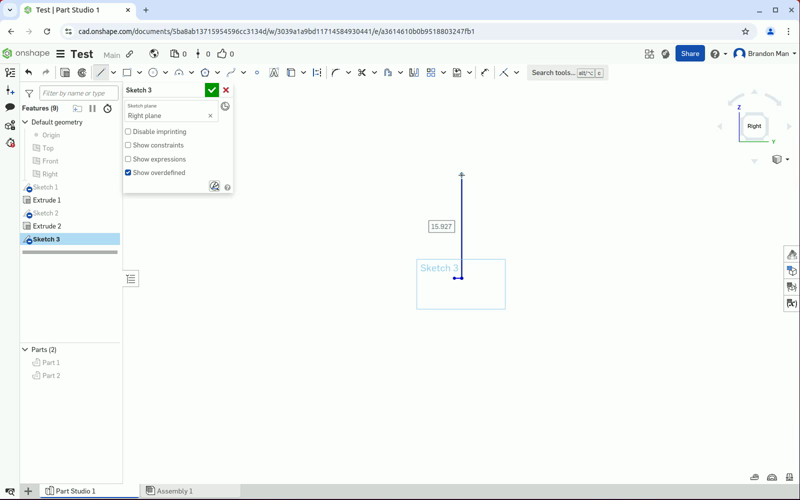
mouse_move(491, 174)
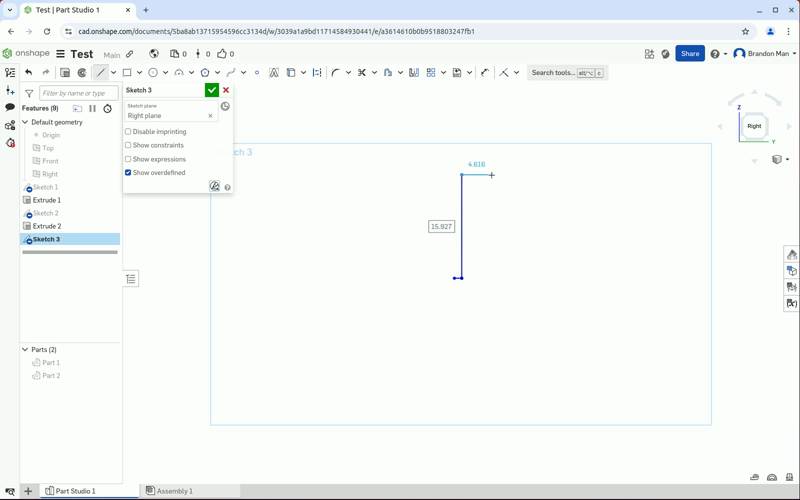
mouse_move(456, 174)
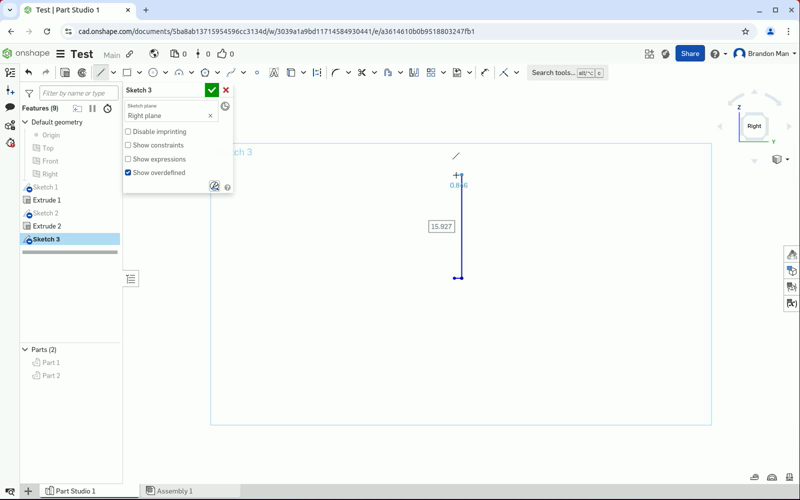
scroll(6)
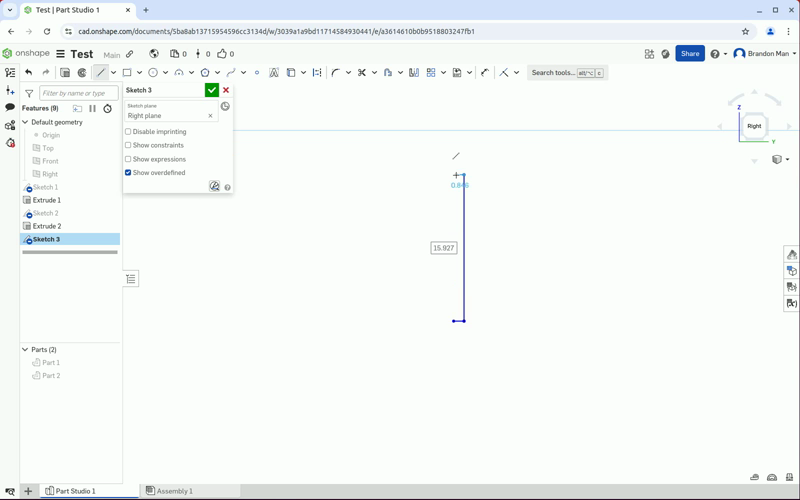
scroll(6)
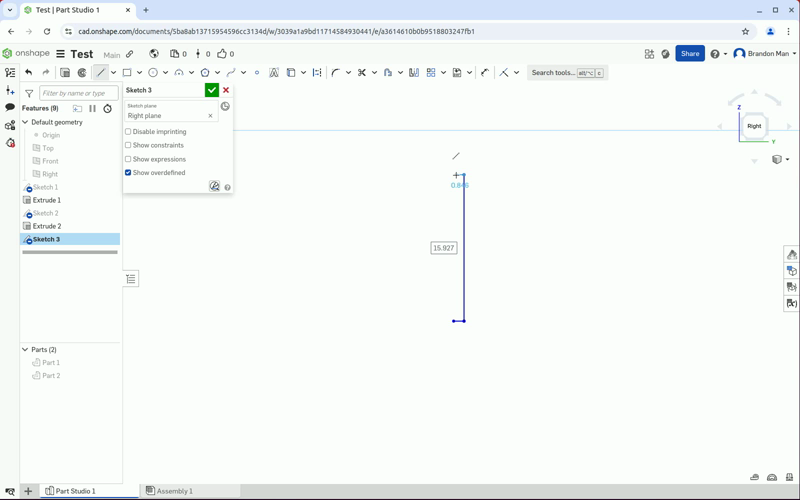
scroll(6)
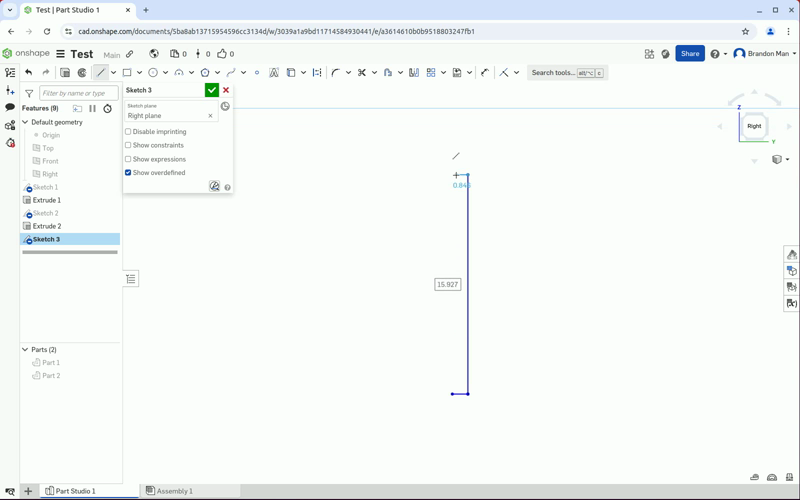
scroll(6)
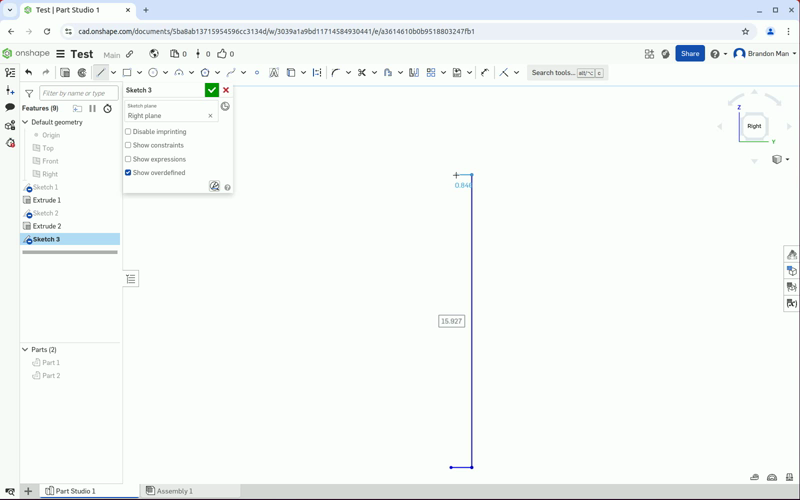
scroll(6)
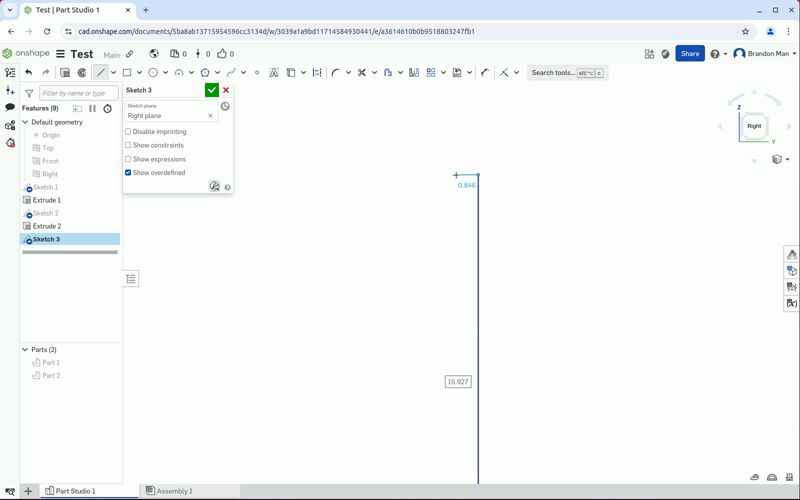
scroll(6)
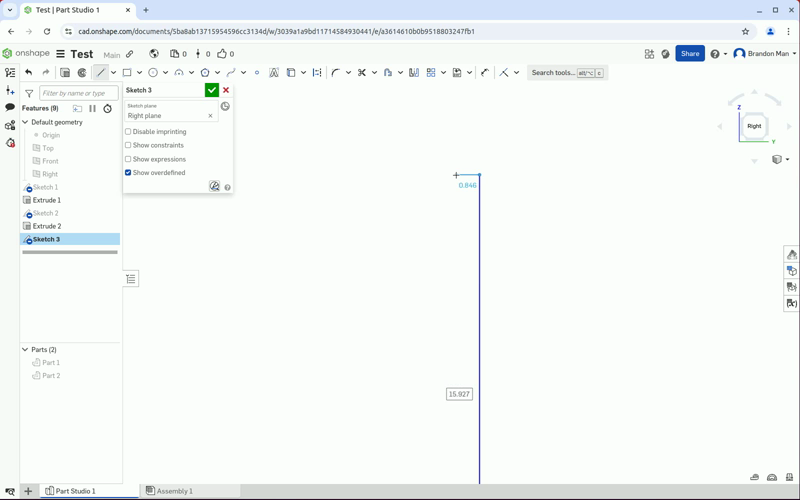
scroll(6)
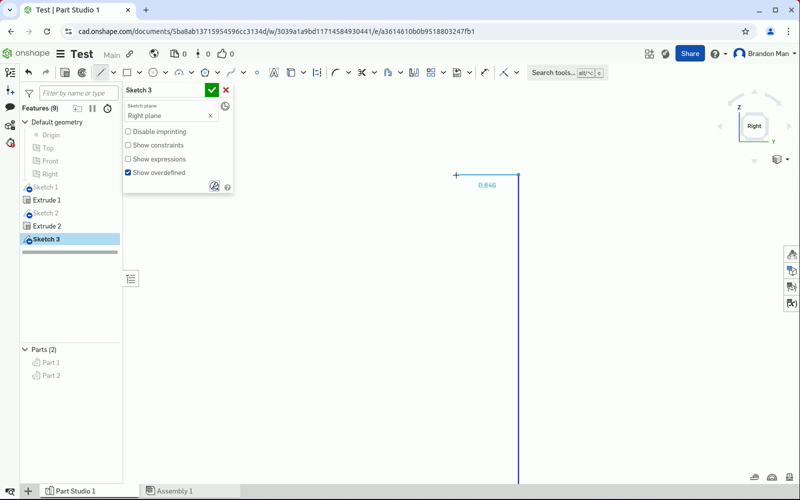
click(456, 174)
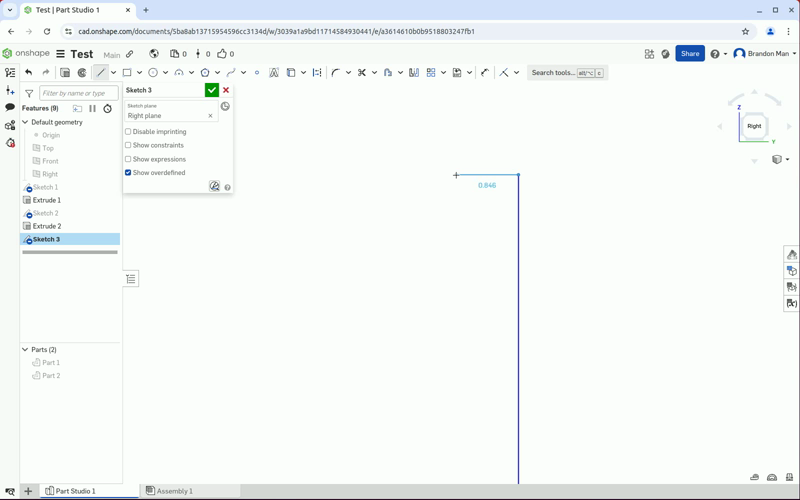
scroll(-6)
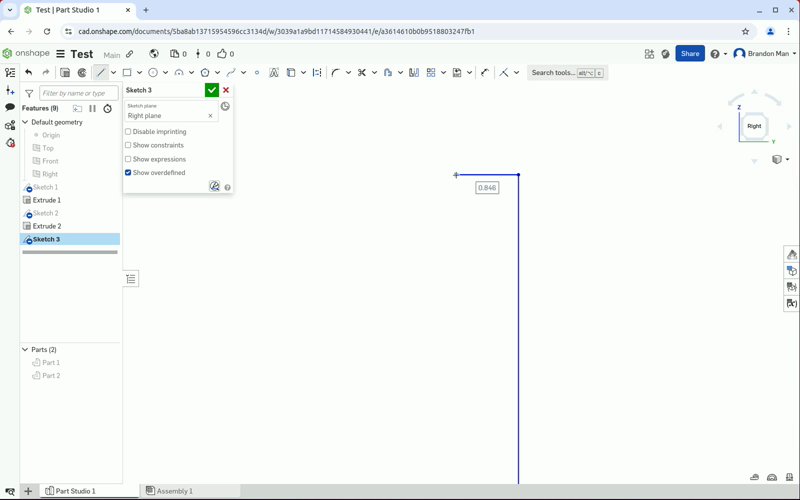
scroll(-6)
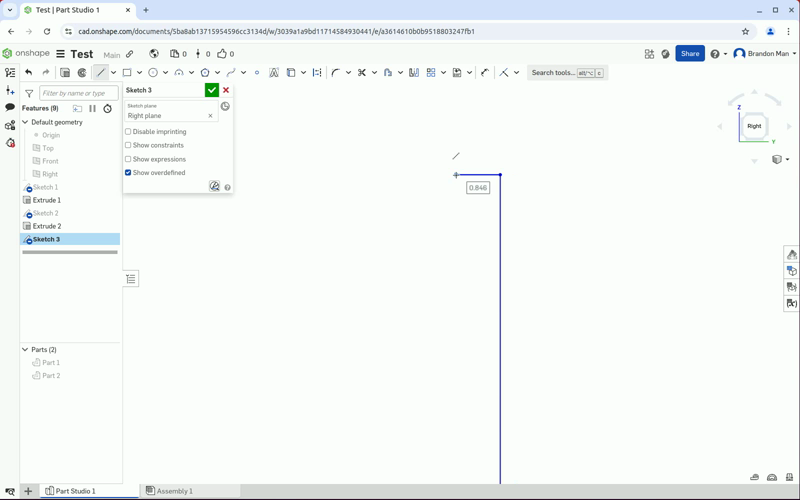
scroll(-6)
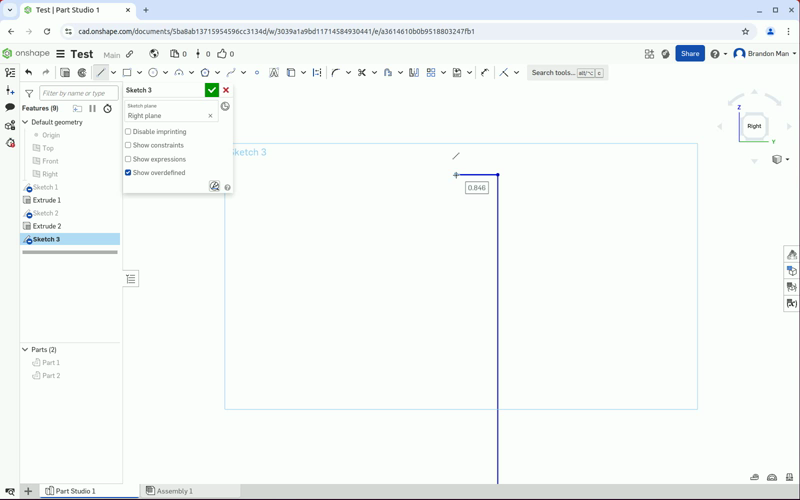
scroll(-6)
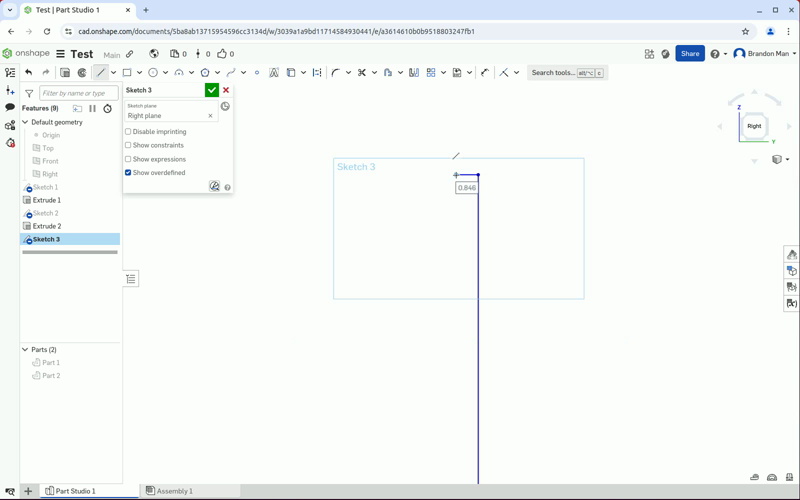
scroll(-6)
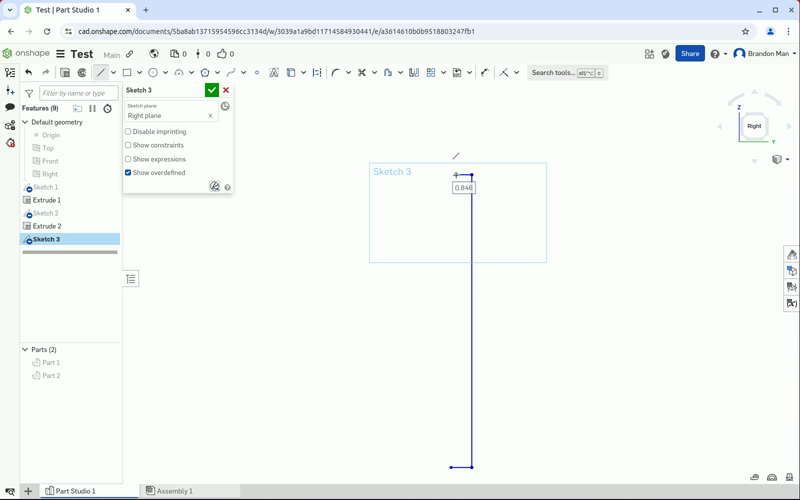
scroll(-6)
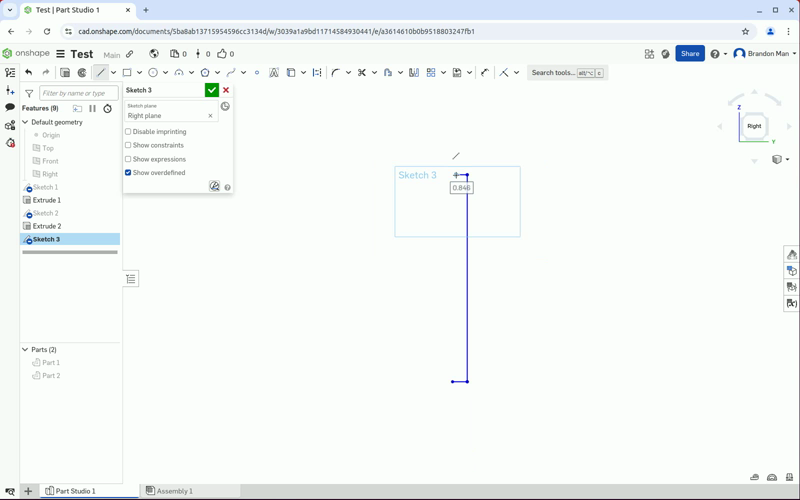
scroll(-6)
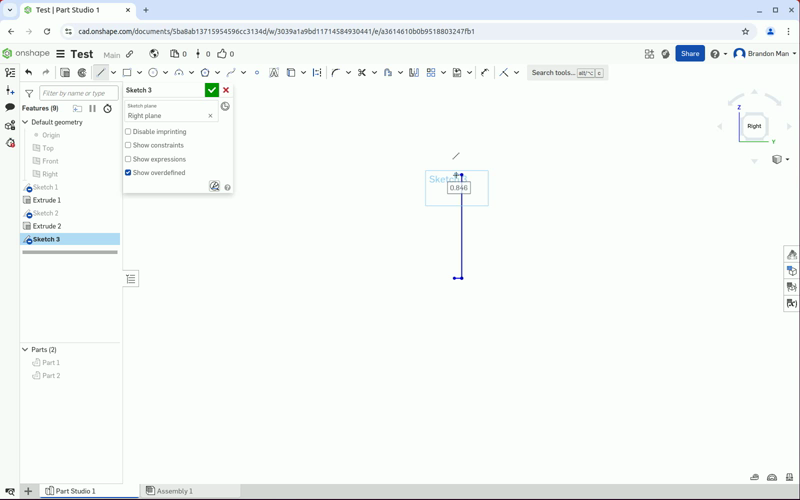
key_up(shift)
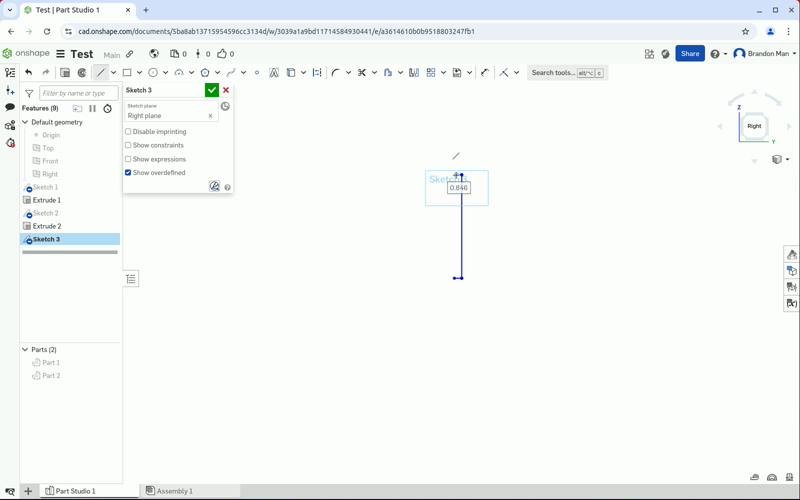
key_down(shift)
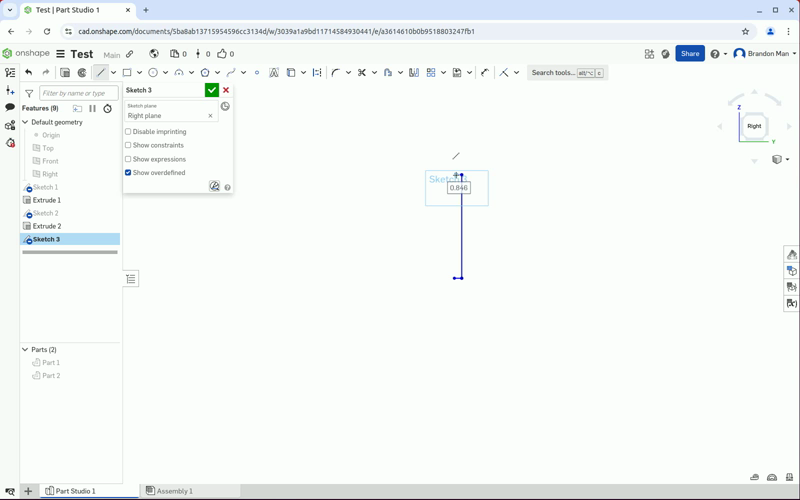
mouse_move(456, 278)
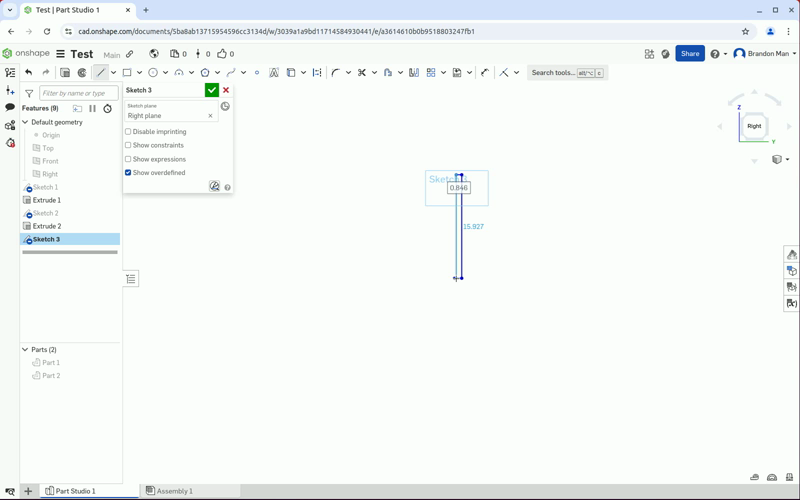
key_up(shift)
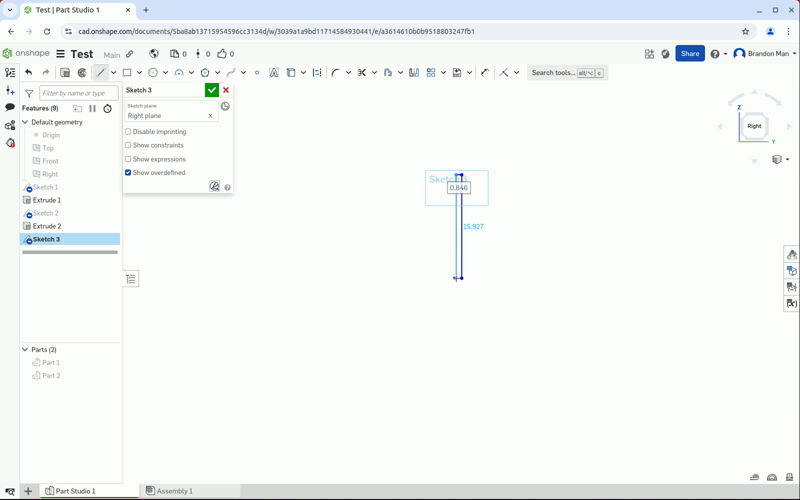
click(456, 278)
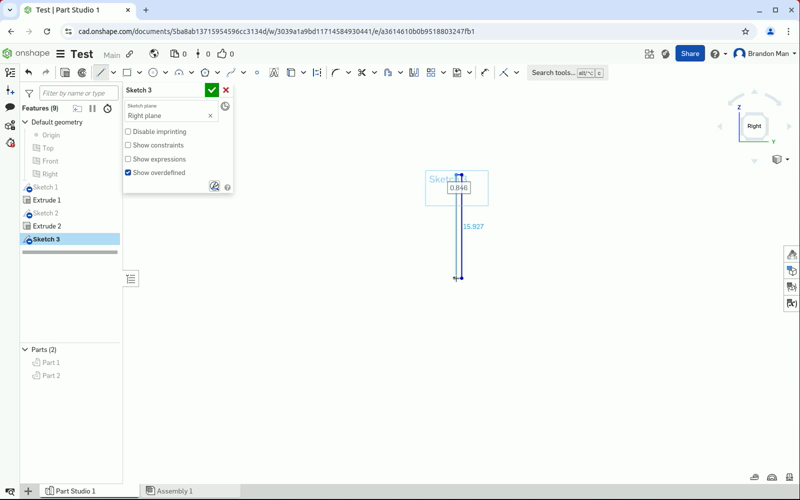
key(esc)
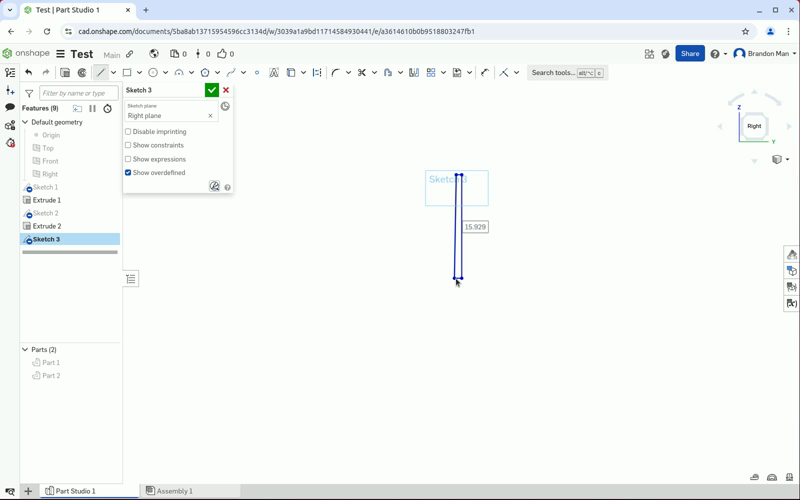
mouse_move(456, 190)
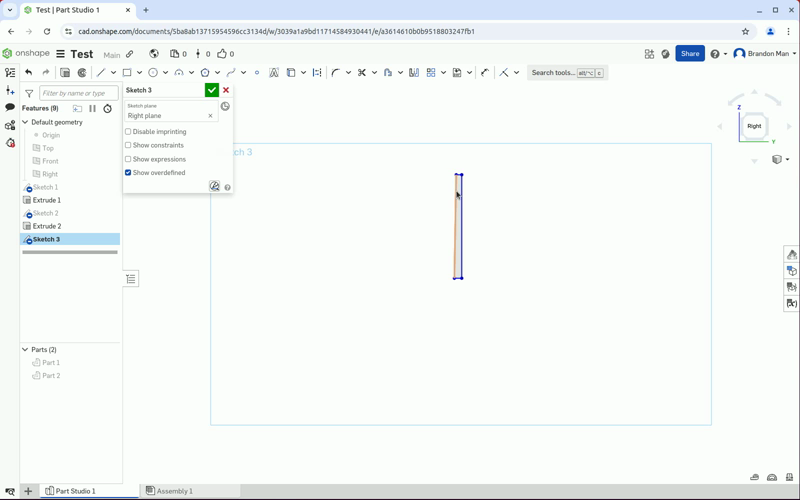
scroll(6)
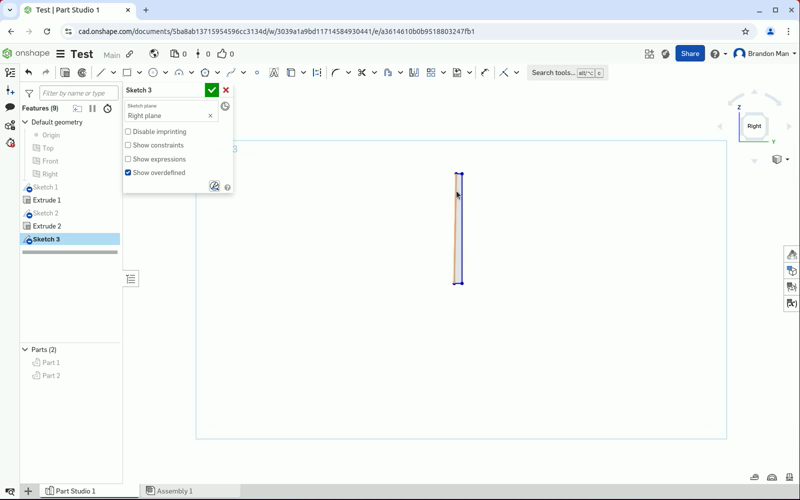
scroll(6)
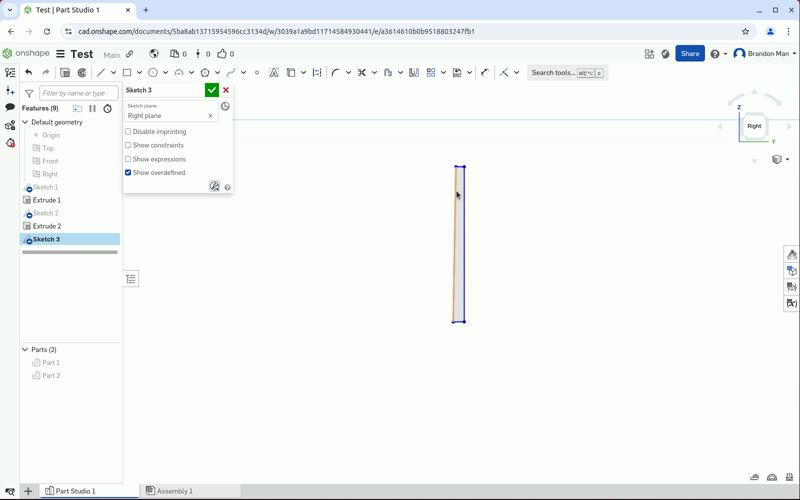
scroll(6)
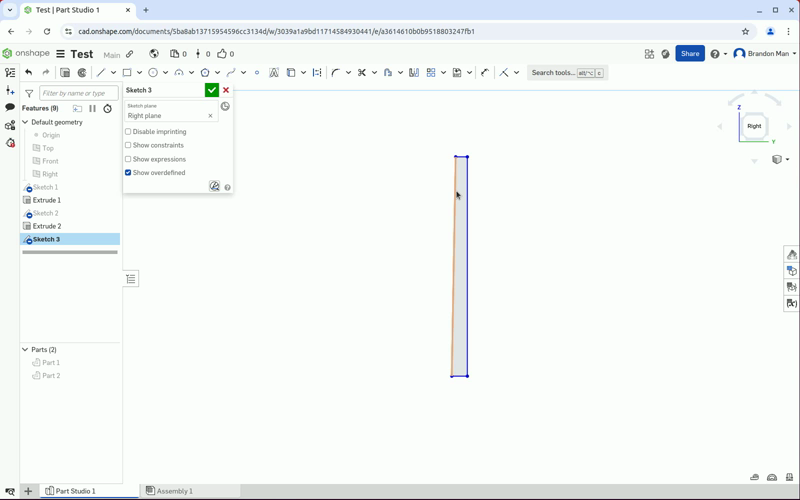
scroll(6)
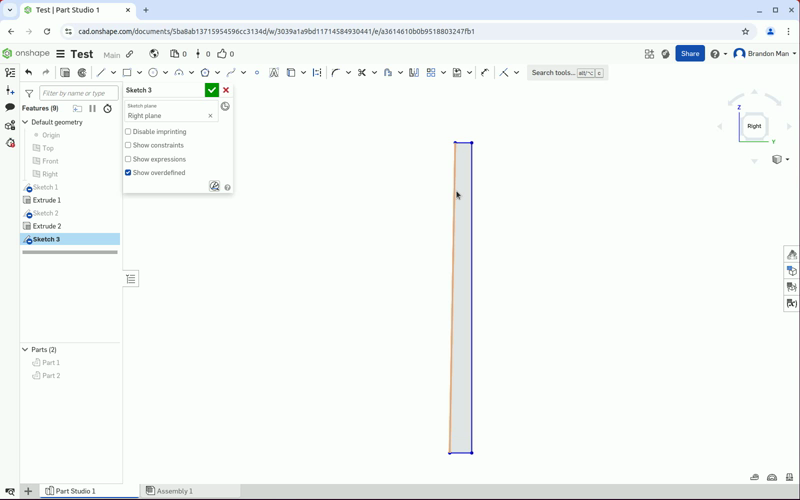
scroll(6)
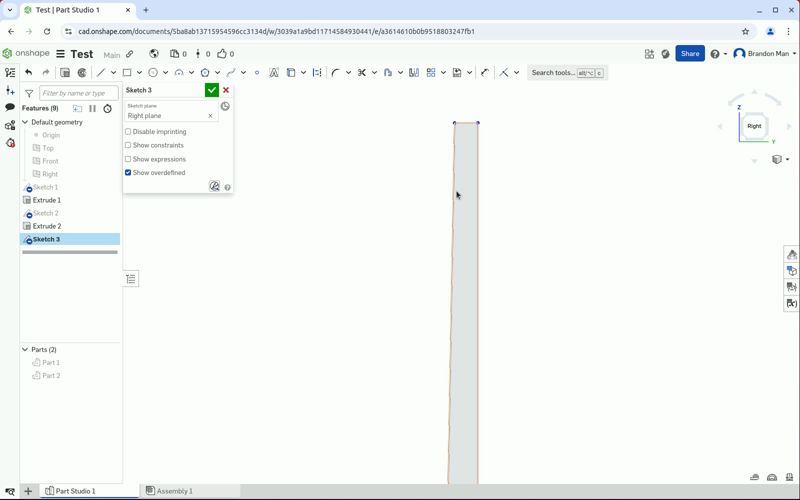
scroll(6)
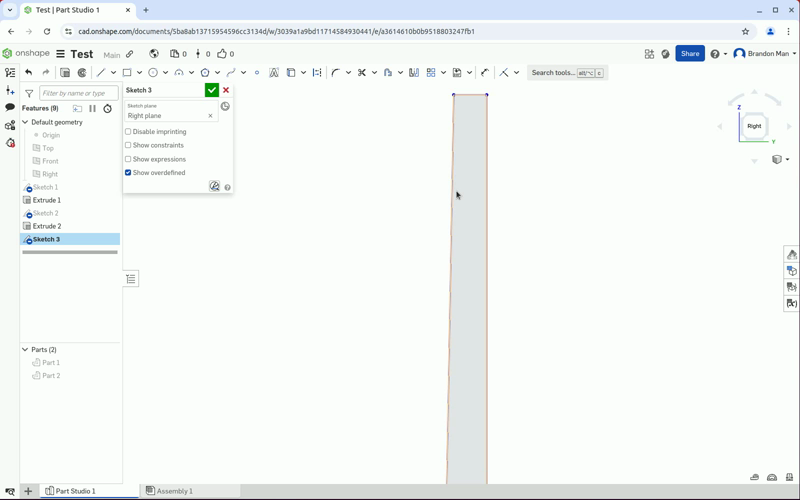
scroll(6)
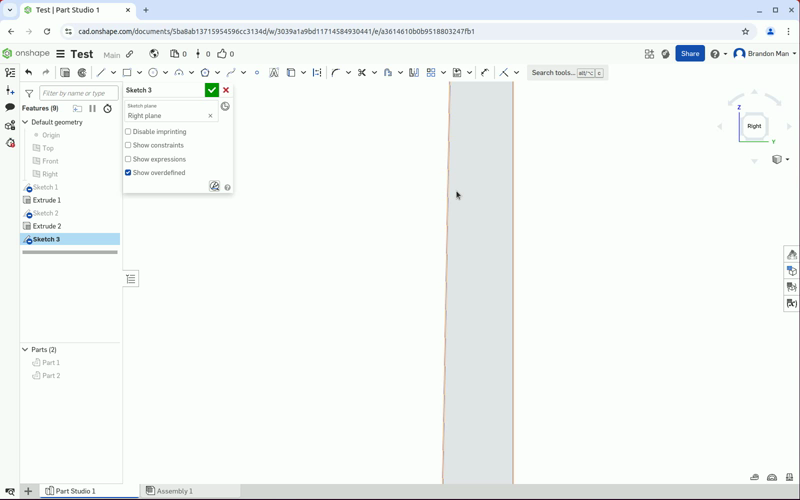
click(456, 190)
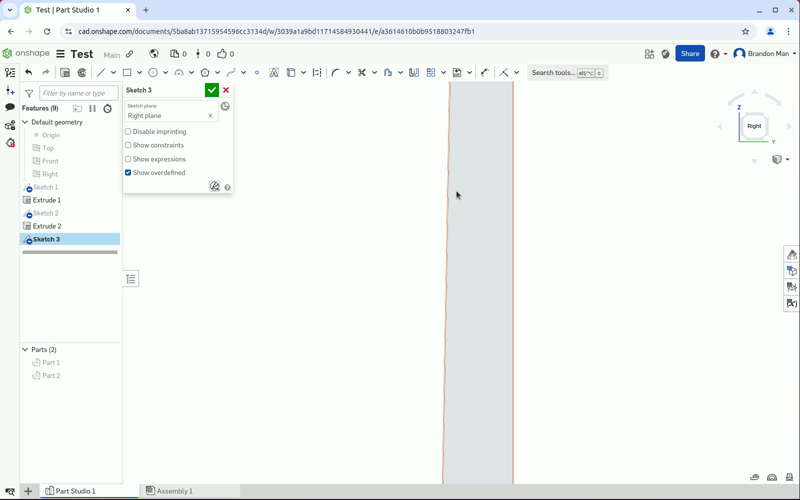
scroll(-6)
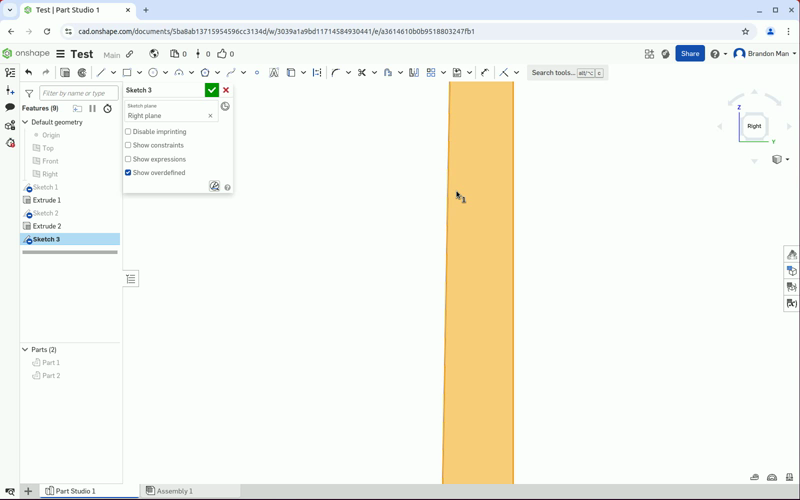
scroll(-6)
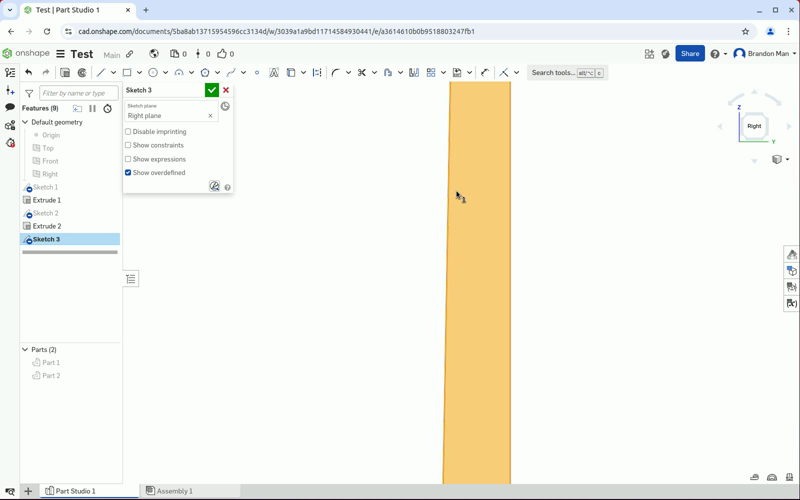
scroll(-6)
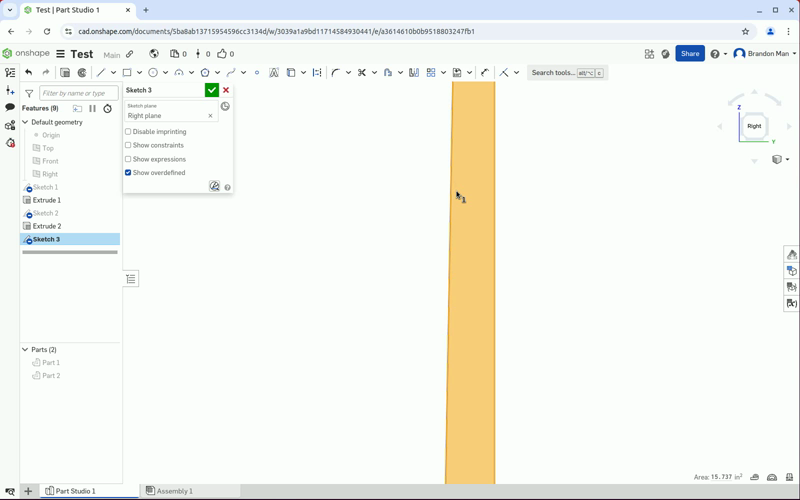
scroll(-6)
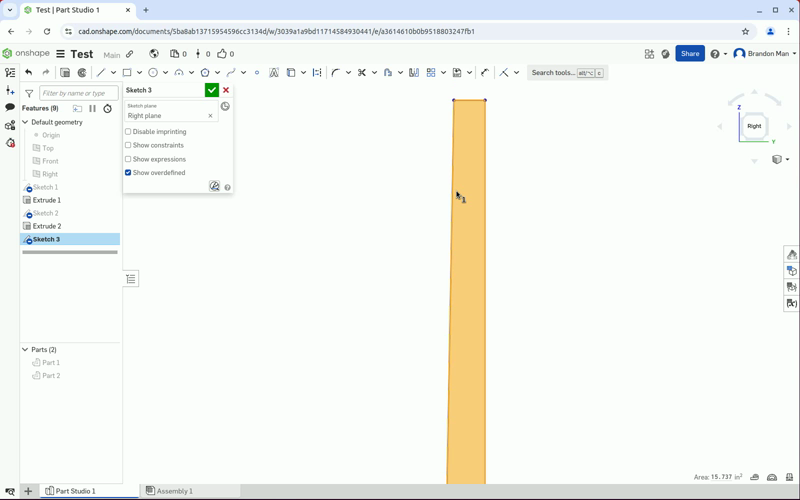
scroll(-6)
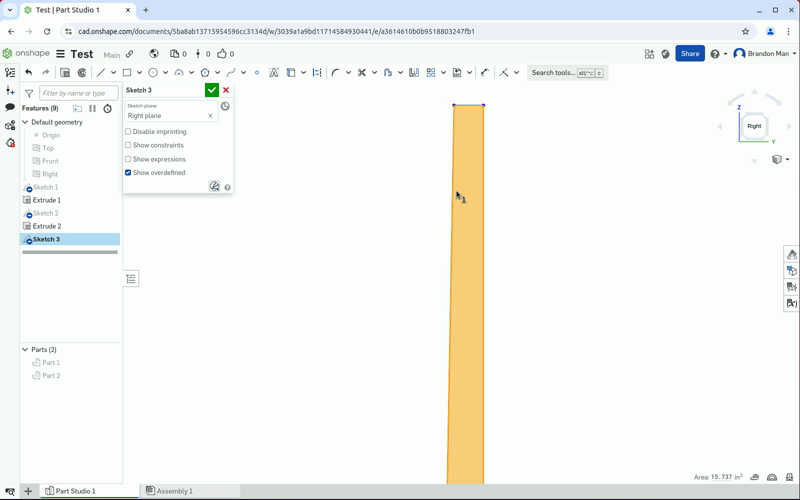
scroll(-6)
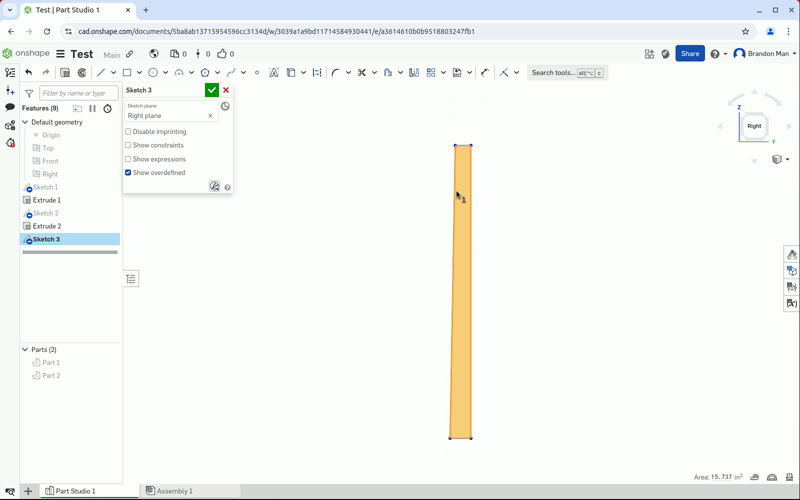
scroll(-6)
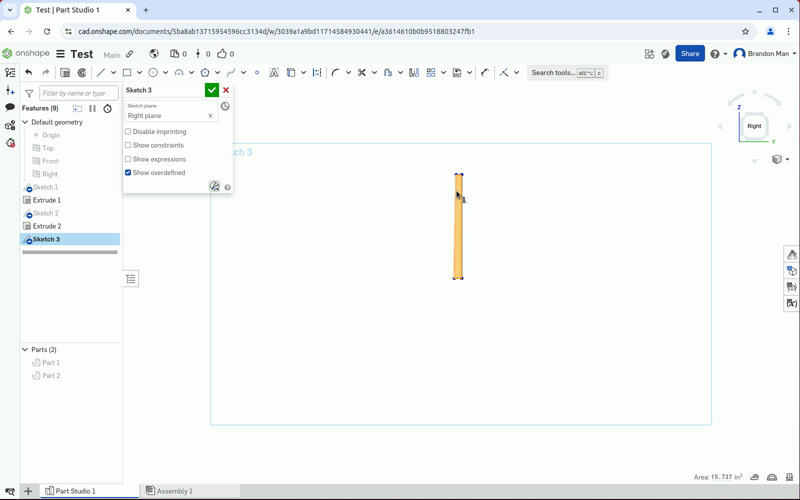
mouse_move(73, 352)
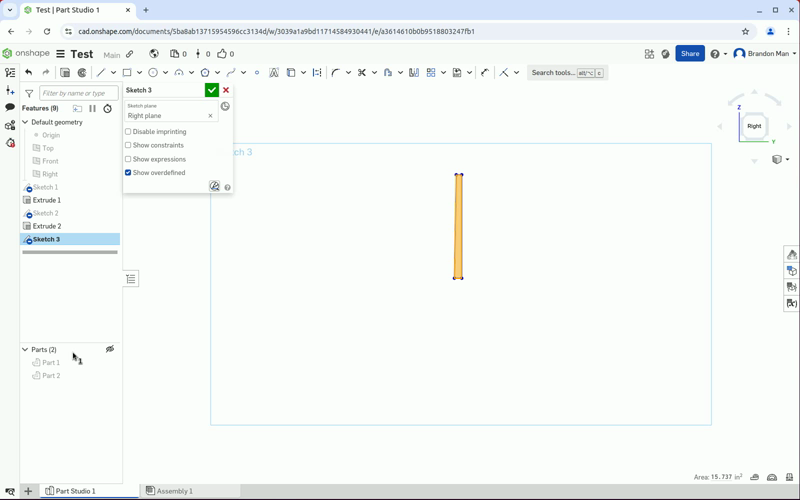
key(shift+y)
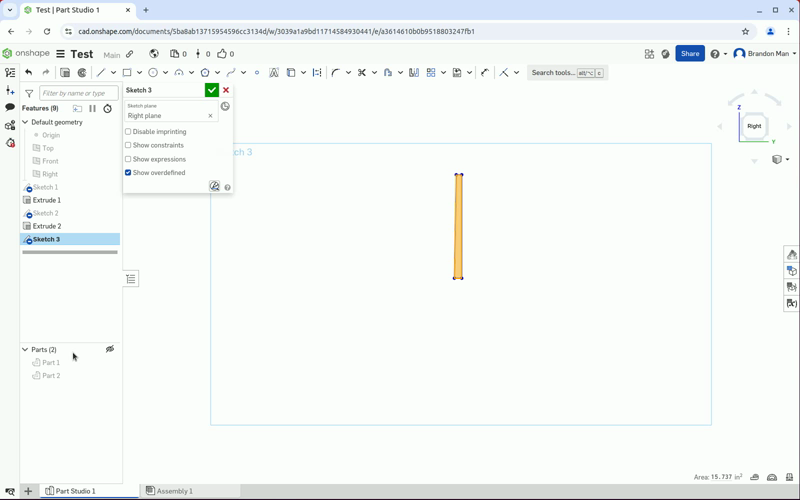
key(shift+e)
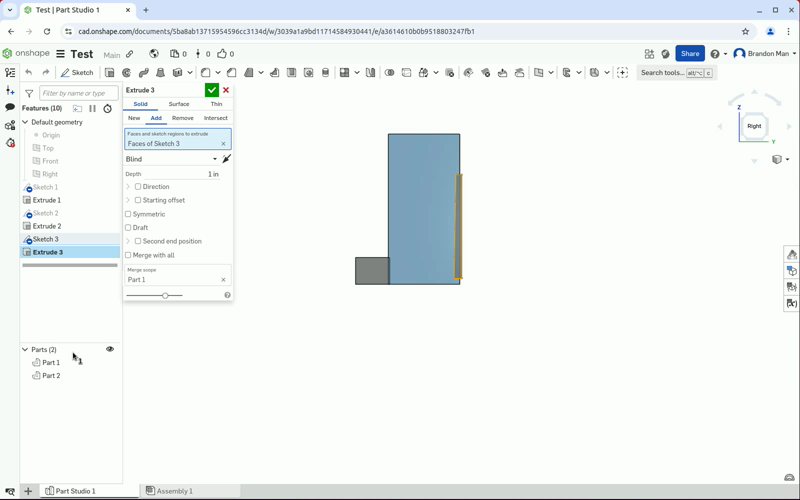
mouse_move(143, 106)
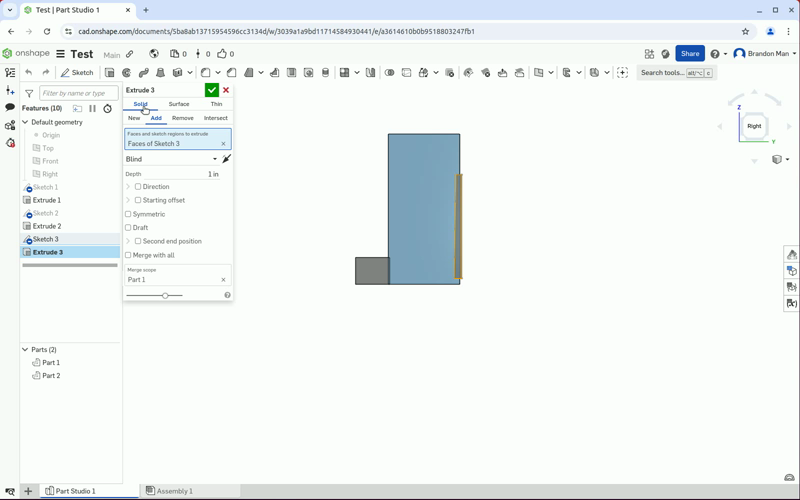
click(143, 106)
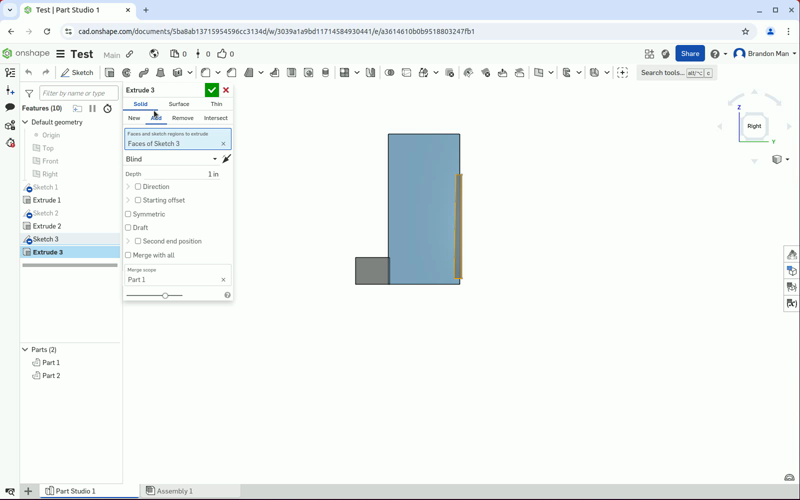
mouse_move(186, 120)
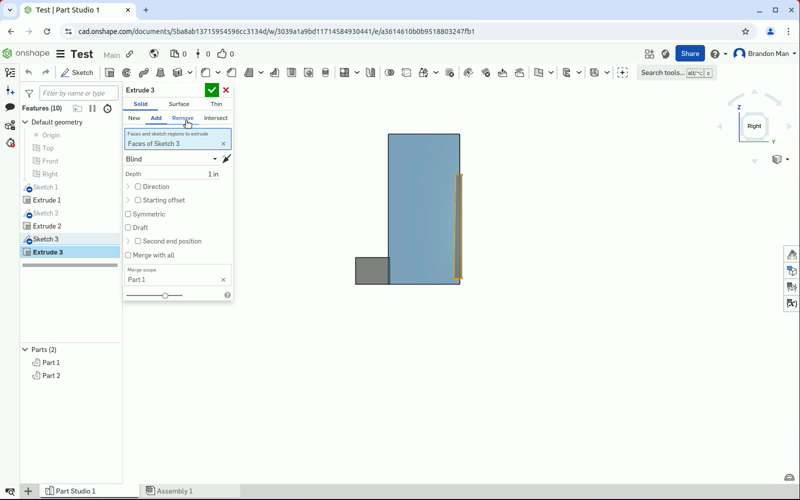
click(186, 120)
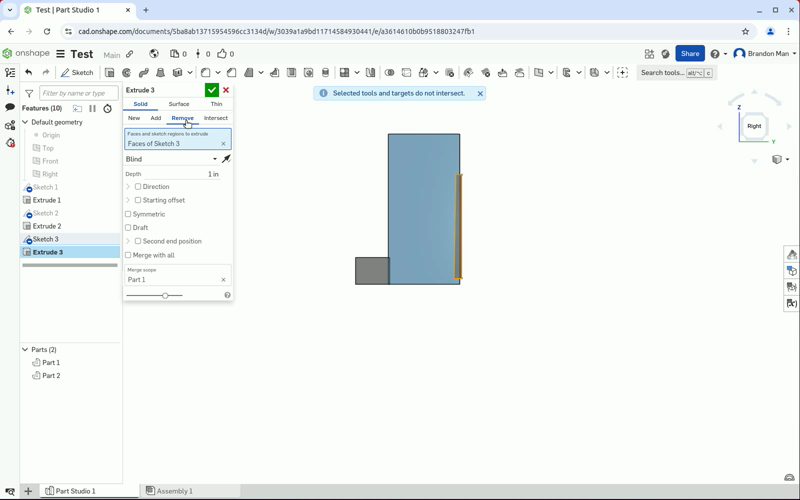
key(tab, 4)
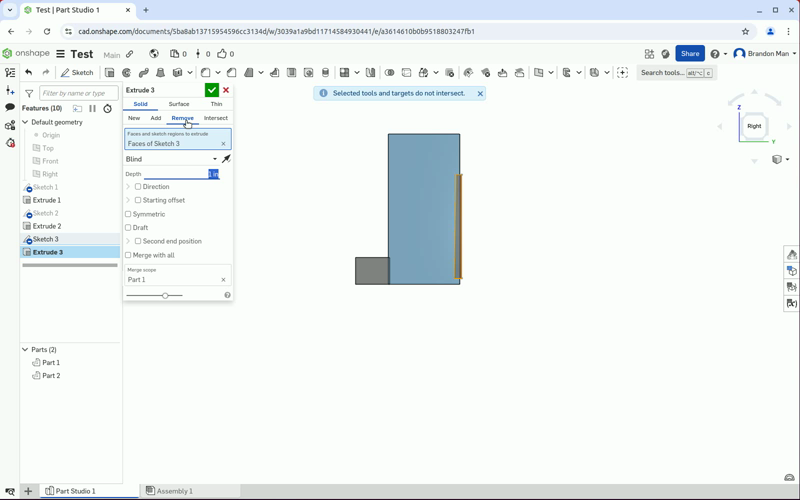
text(-1.926)
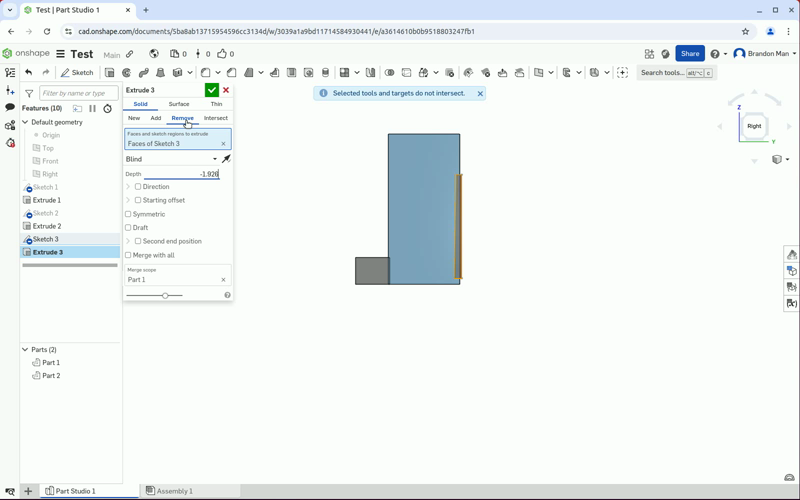
key(tab, 6)
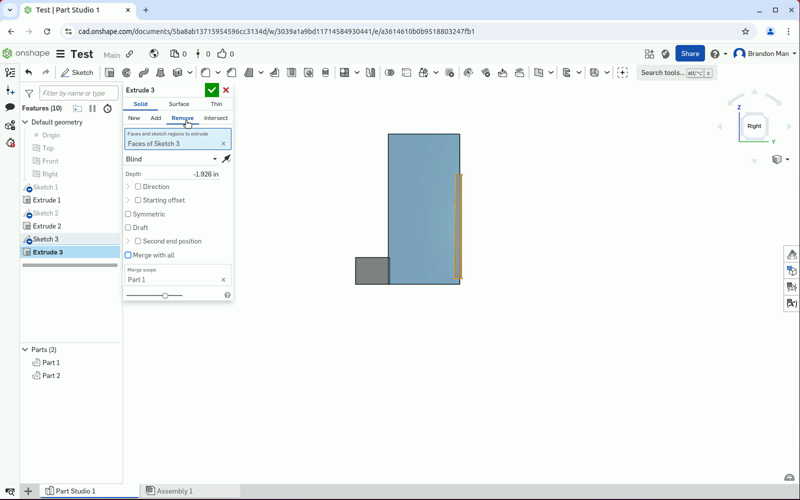
key(space)
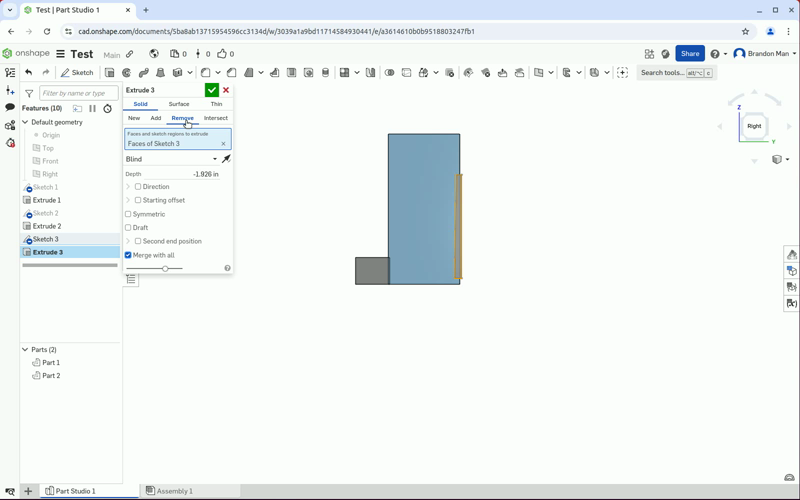
key(enter)
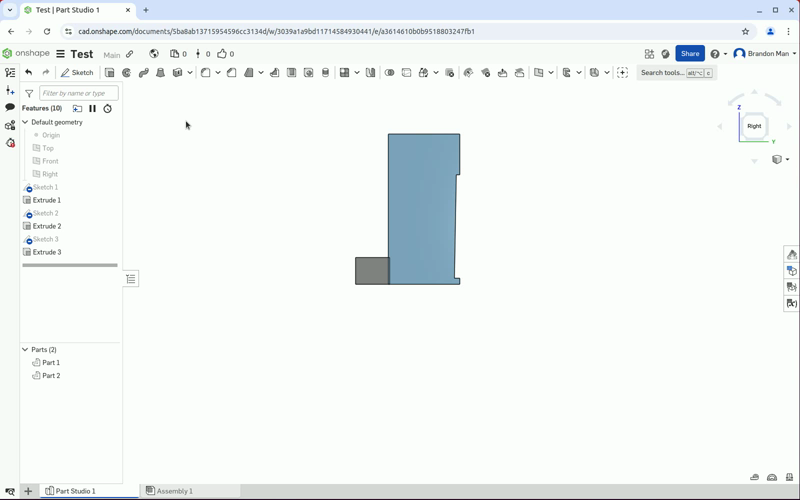
key(shift+h)
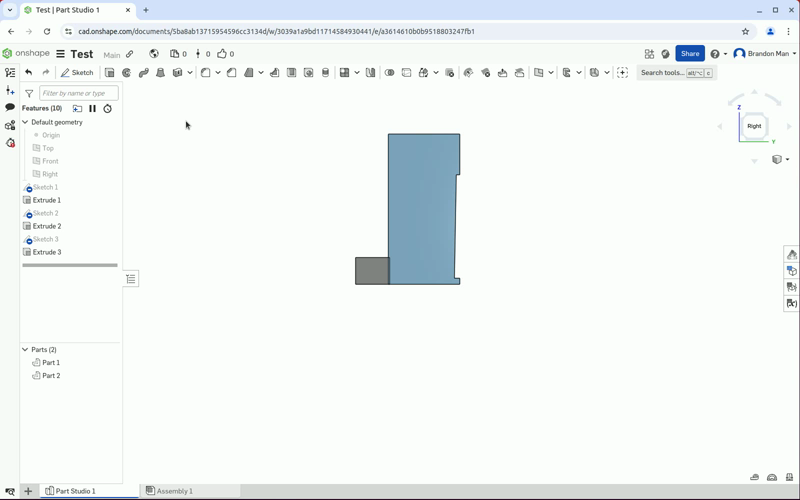
key(shift+h)
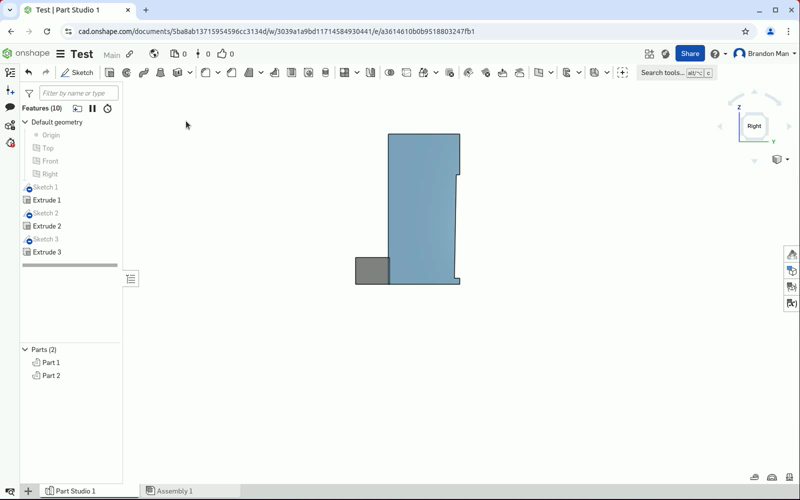
mouse_move(73, 189)
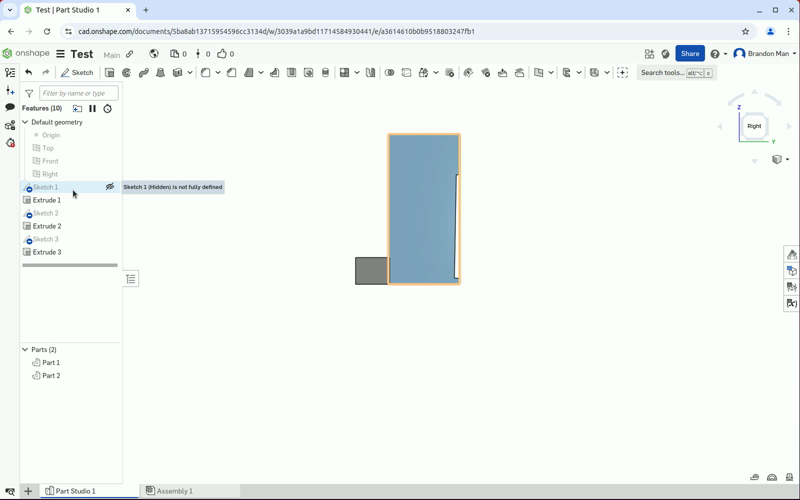
click(73, 189)
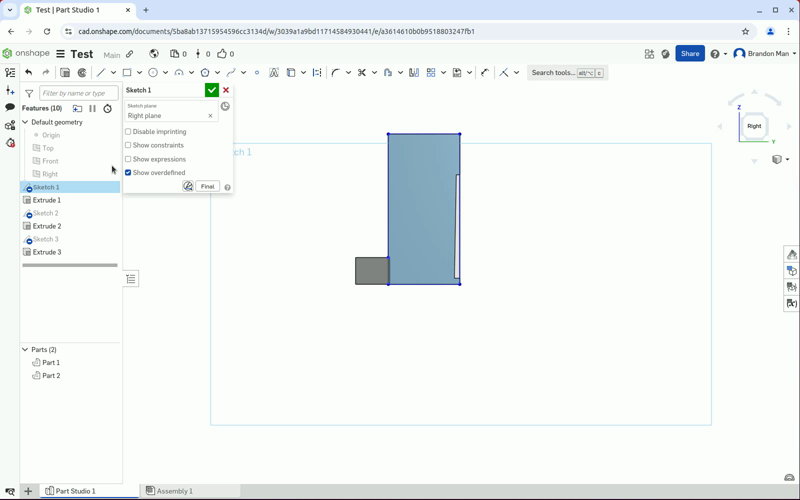
mouse_move(229, 92)
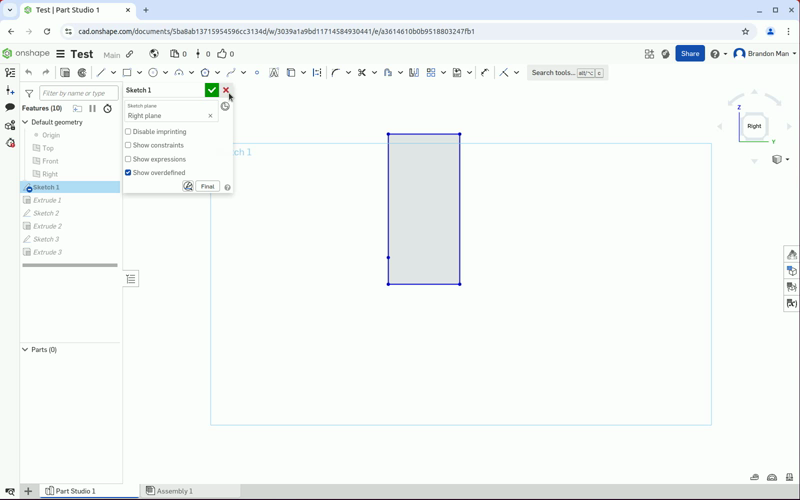
click(229, 92)
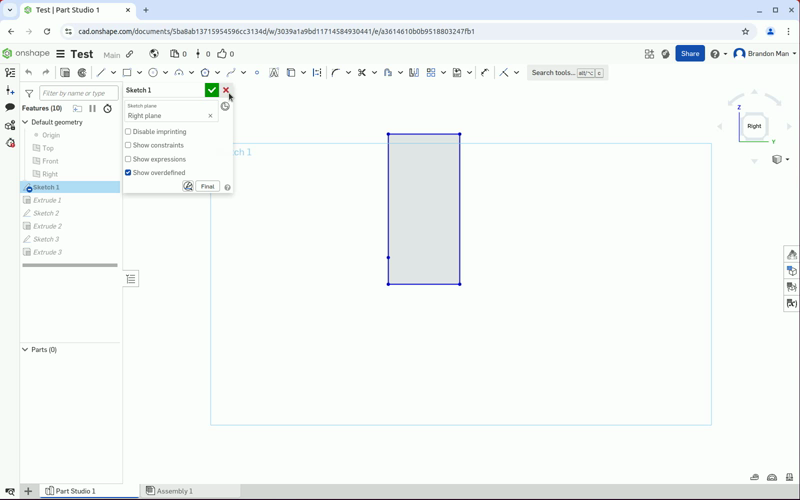
key(shift+s)
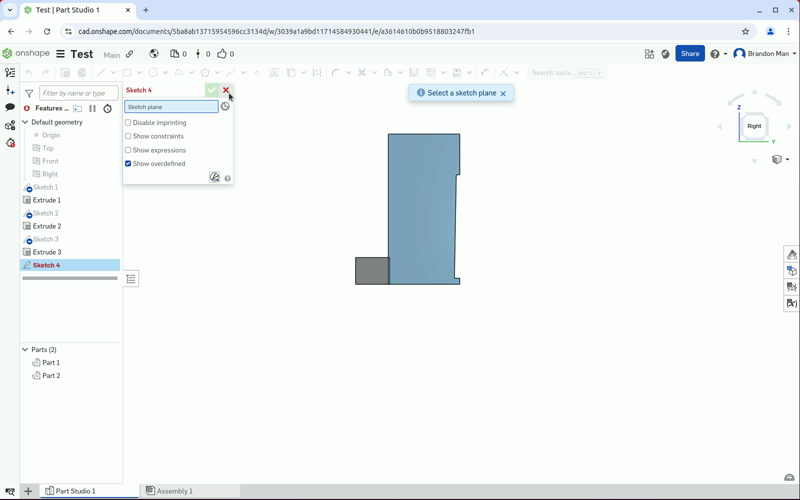
mouse_move(73, 176)
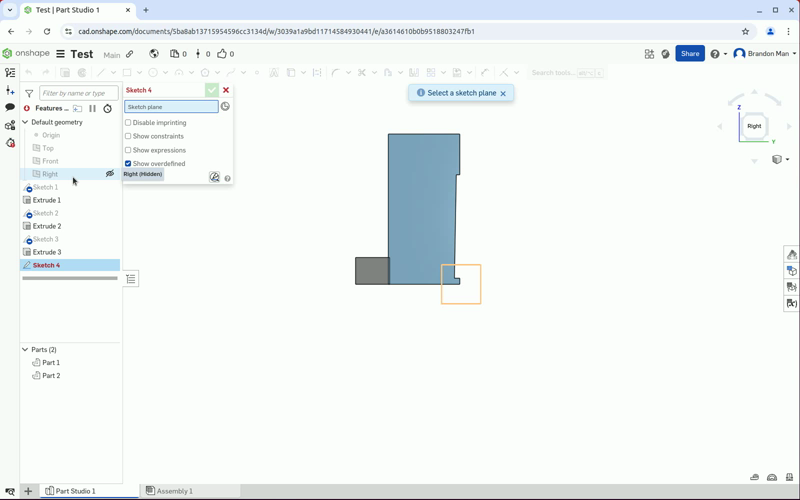
click(73, 176)
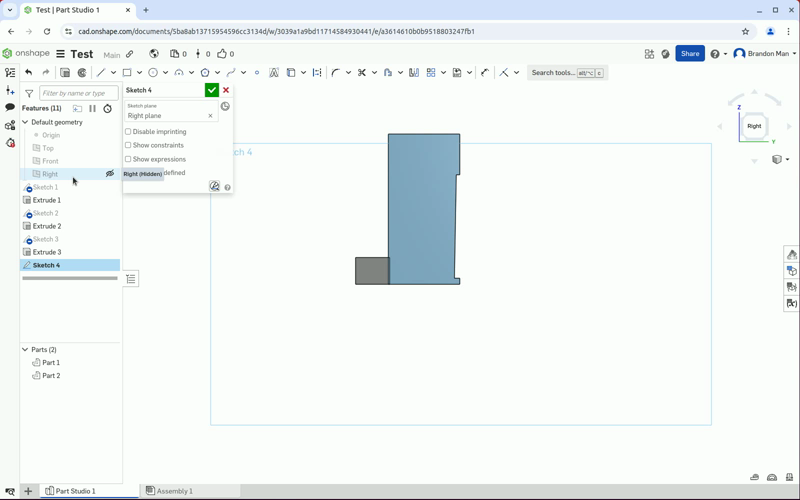
mouse_move(73, 352)
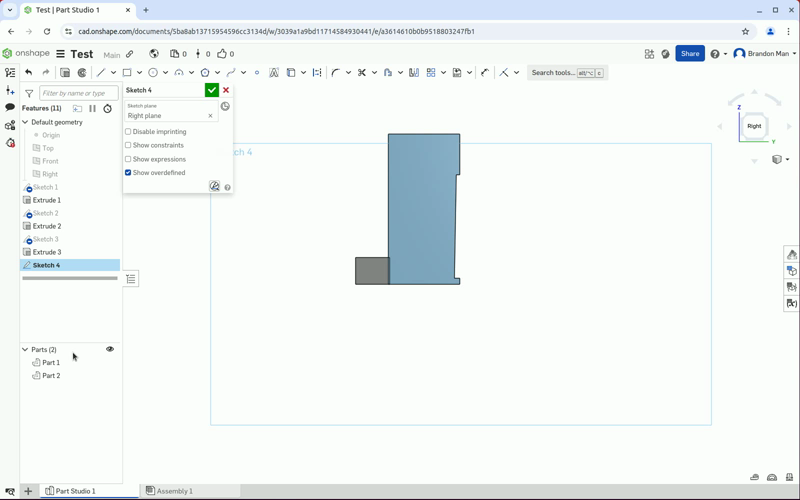
key(y)
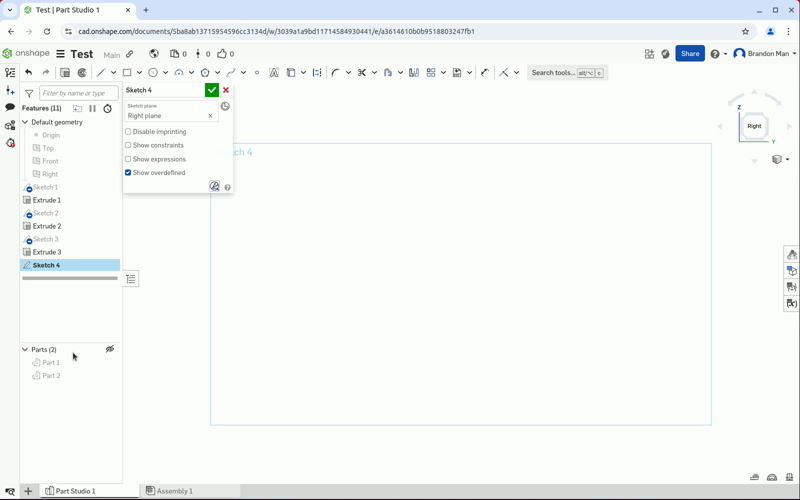
key(l)
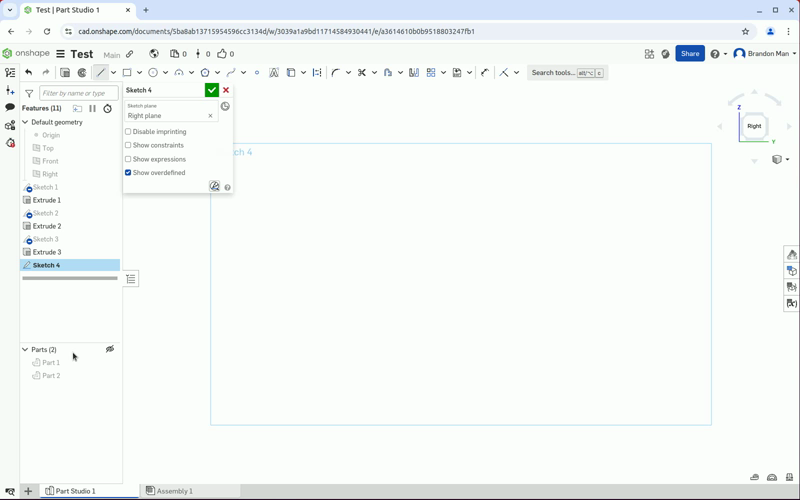
key_down(shift)
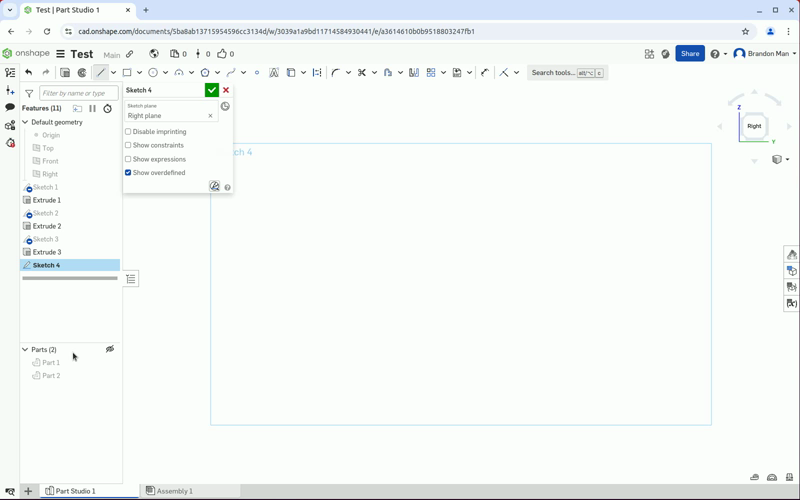
mouse_move(406, 258)
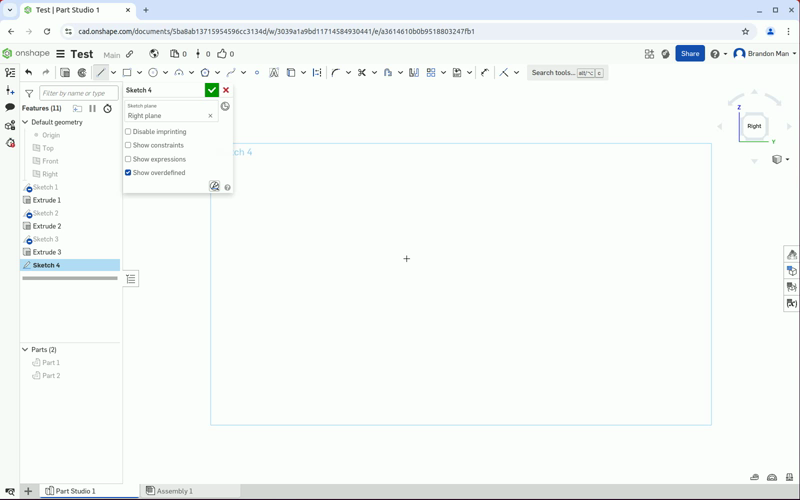
click(406, 258)
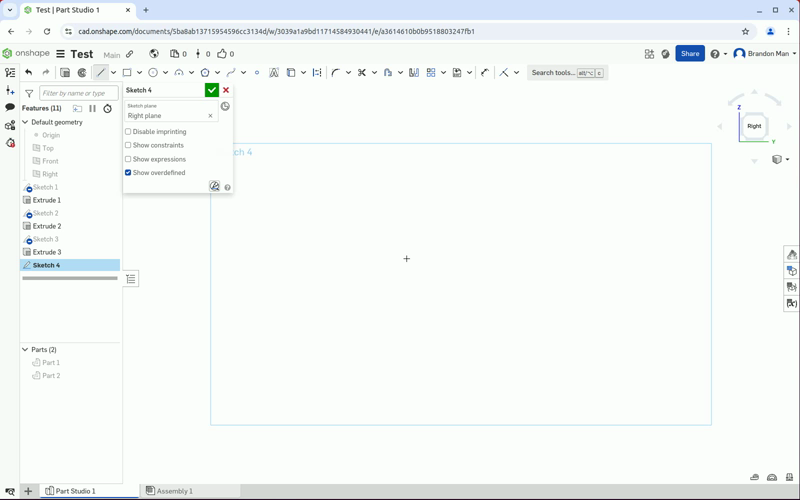
key_up(shift)
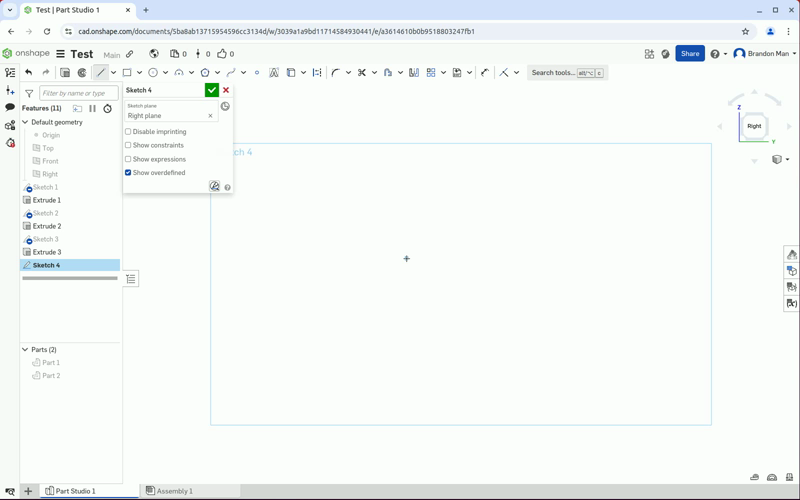
key_down(shift)
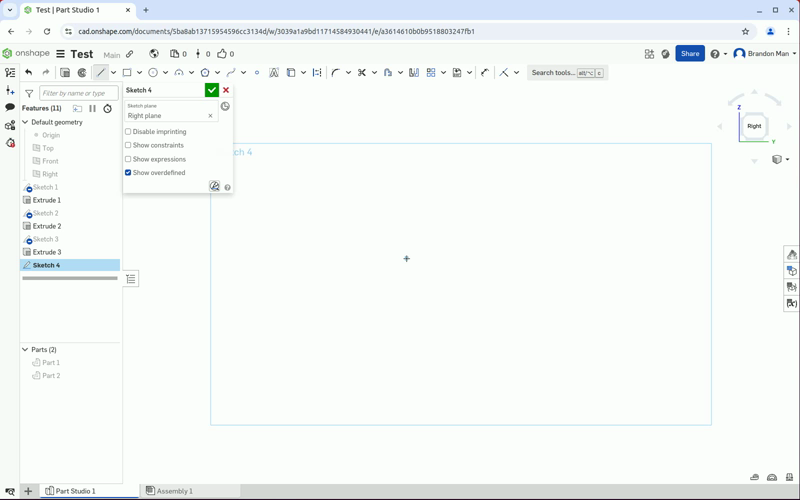
mouse_move(436, 258)
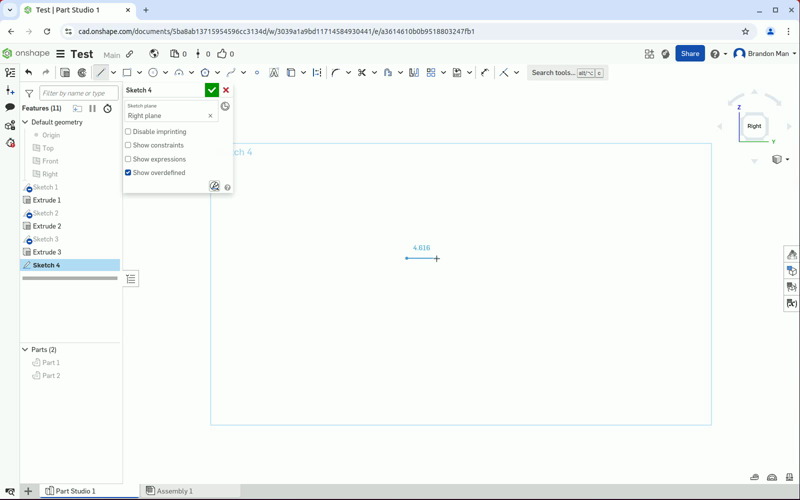
mouse_move(412, 258)
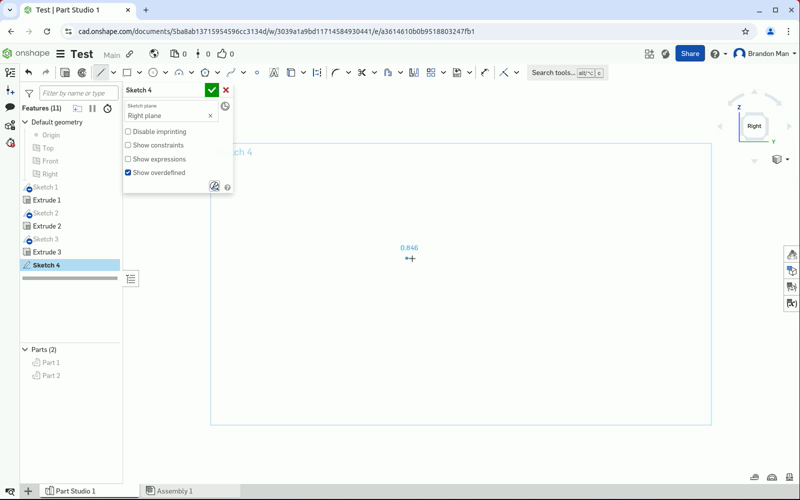
scroll(6)
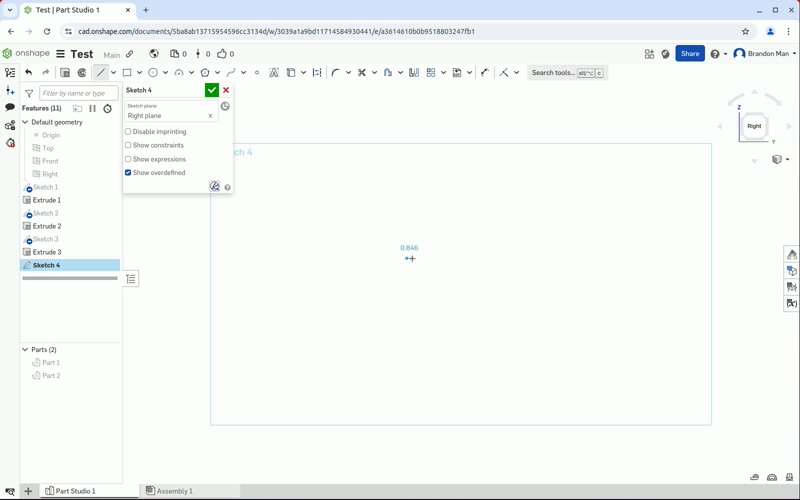
scroll(6)
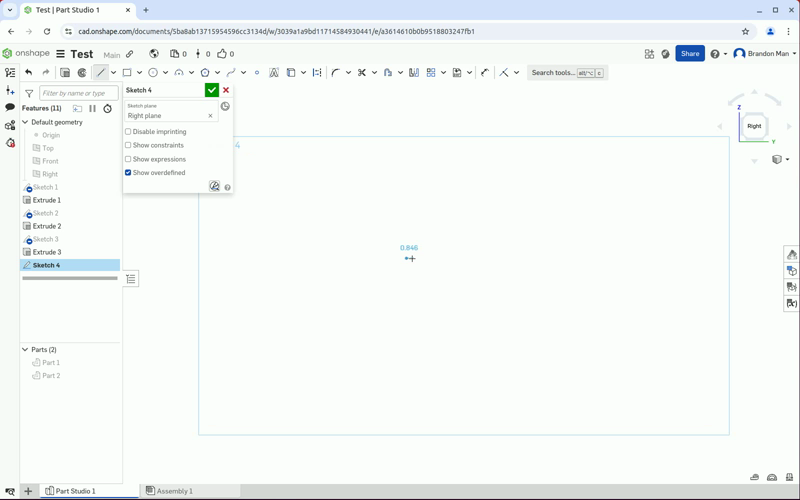
scroll(6)
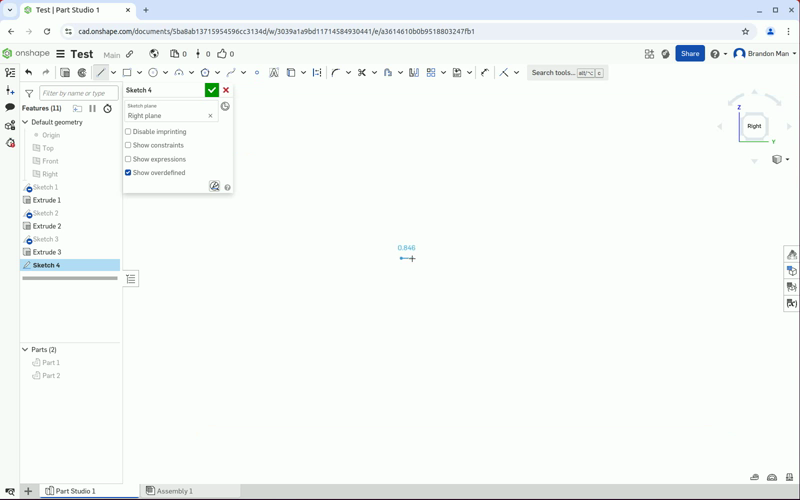
scroll(6)
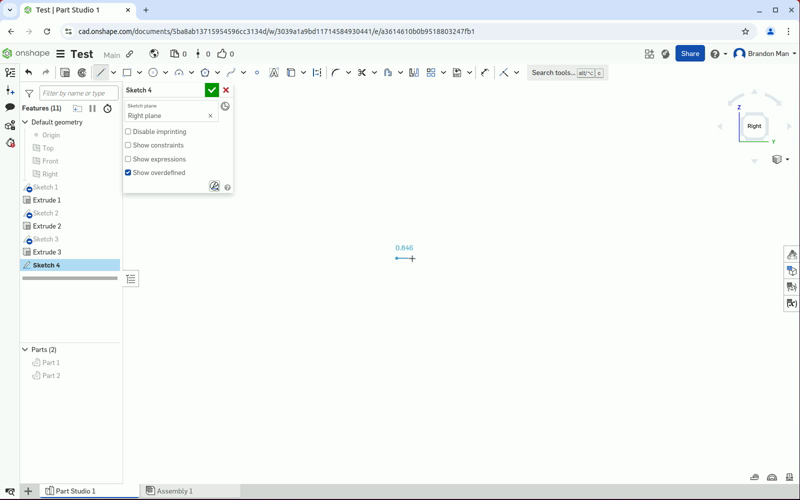
scroll(6)
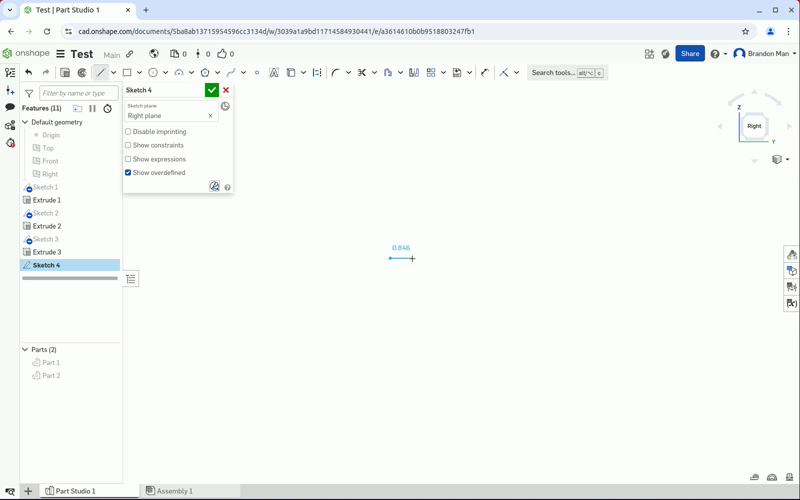
scroll(6)
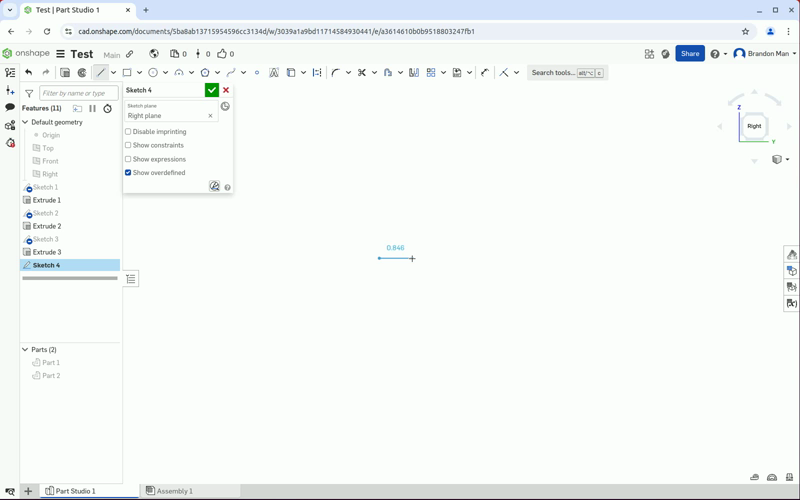
scroll(6)
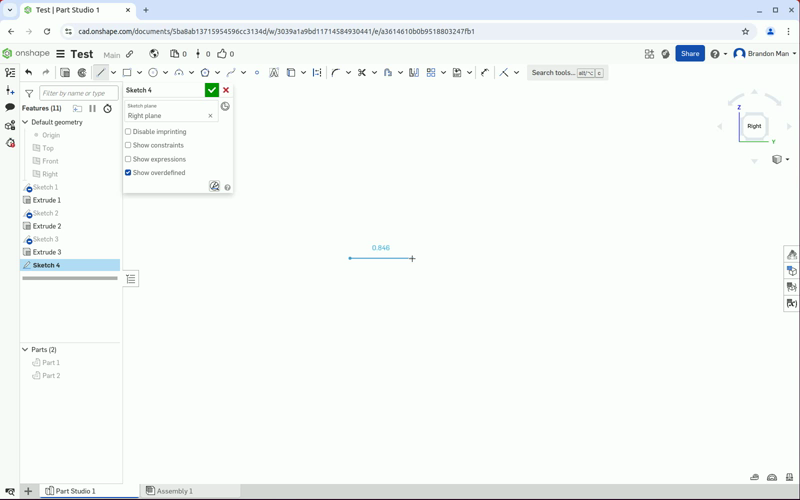
click(412, 258)
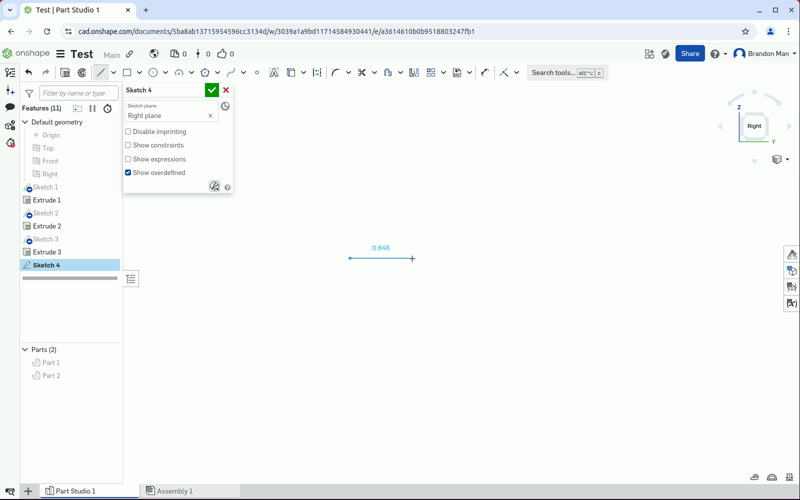
scroll(-6)
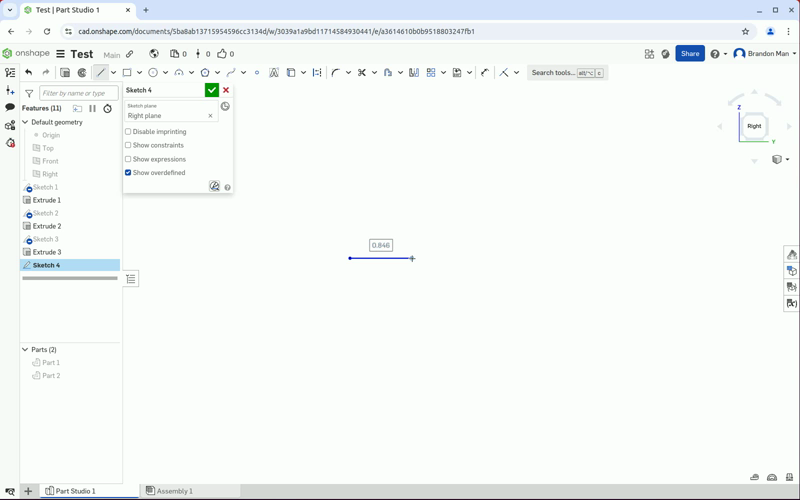
scroll(-6)
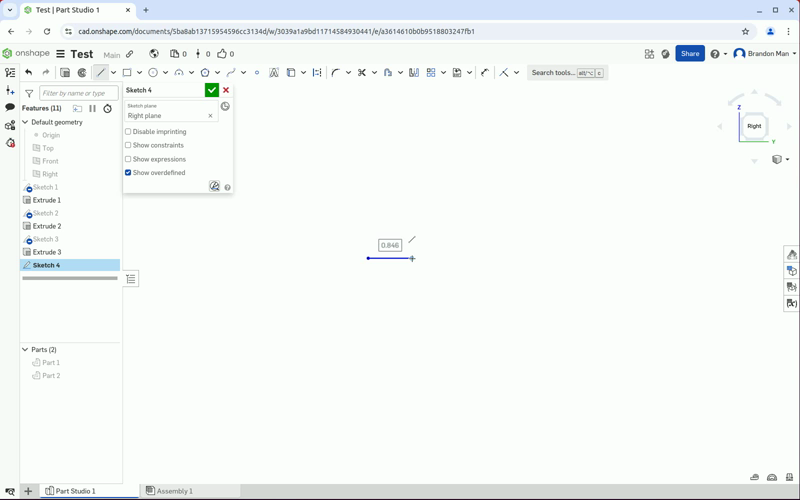
scroll(-6)
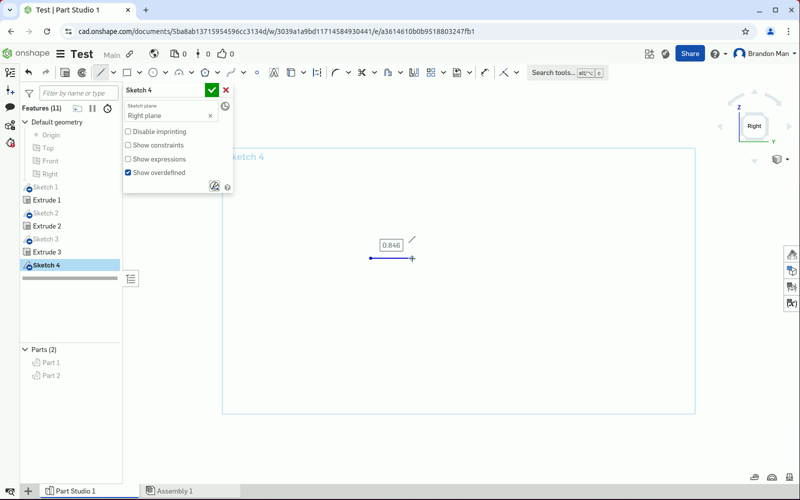
scroll(-6)
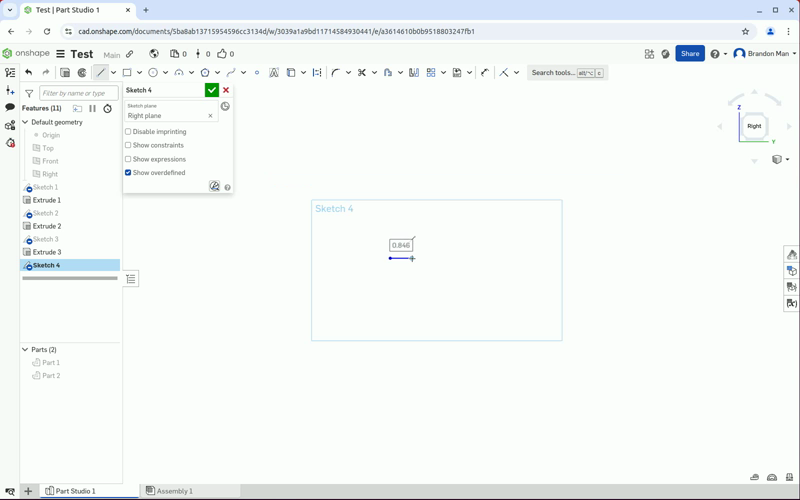
scroll(-6)
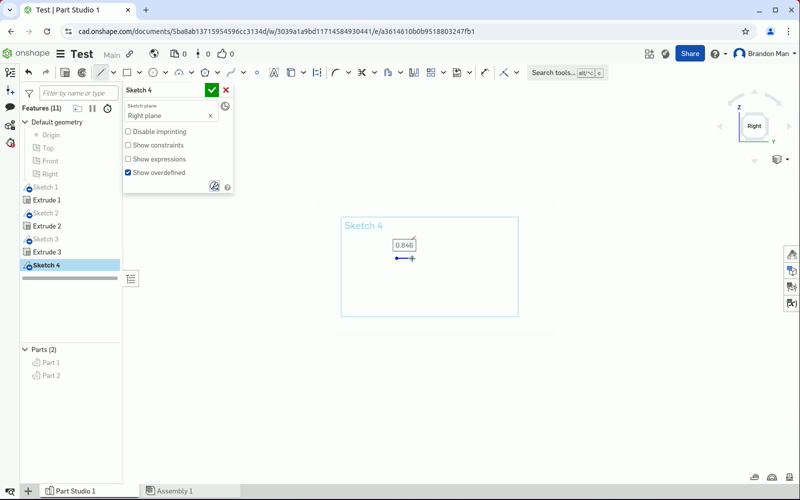
scroll(-6)
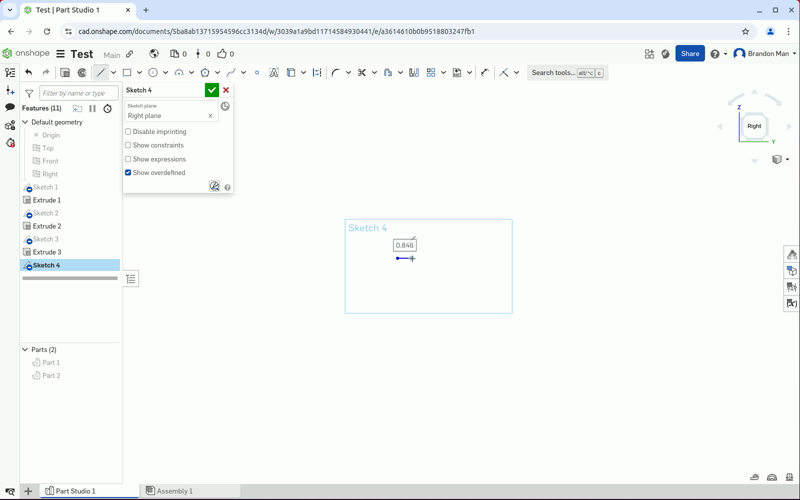
scroll(-6)
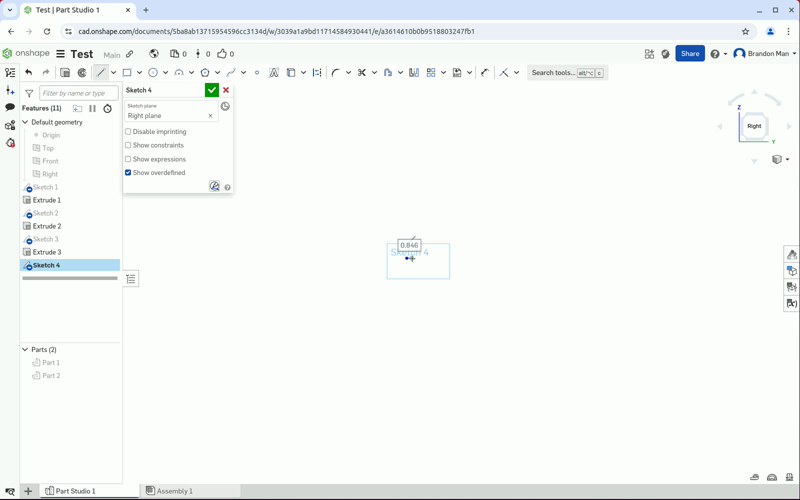
key_up(shift)
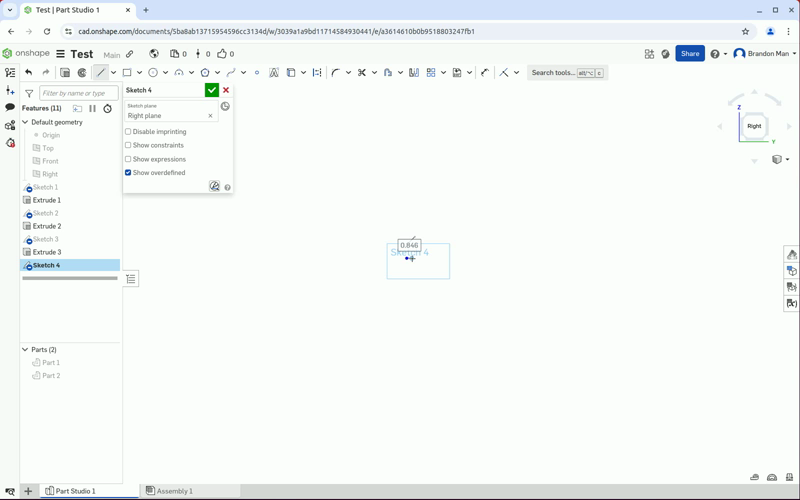
key_down(shift)
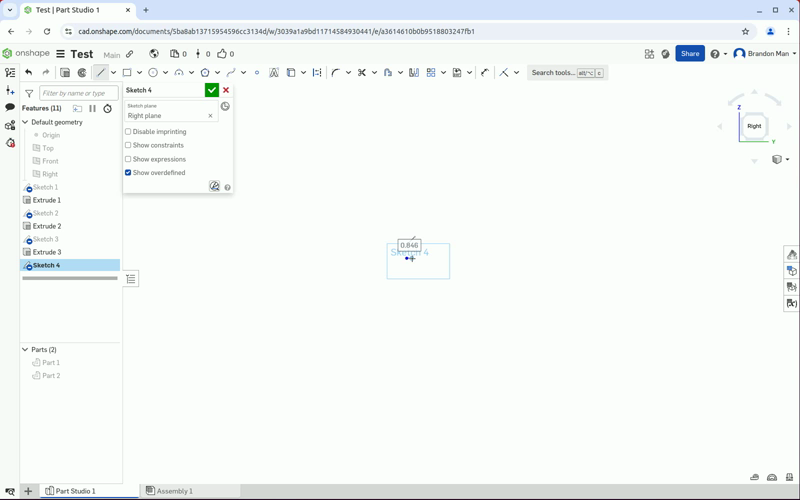
mouse_move(412, 174)
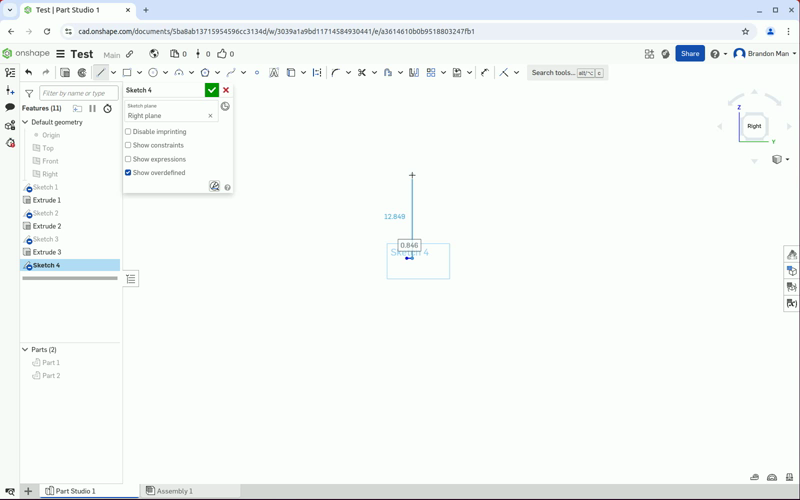
click(412, 174)
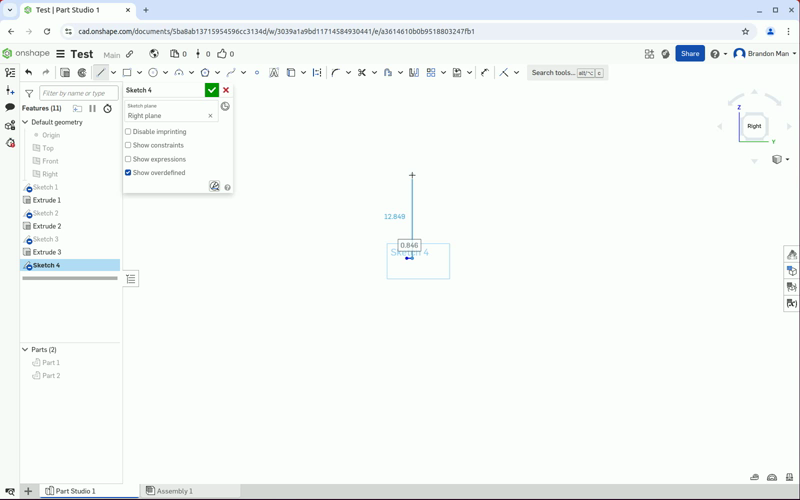
key_up(shift)
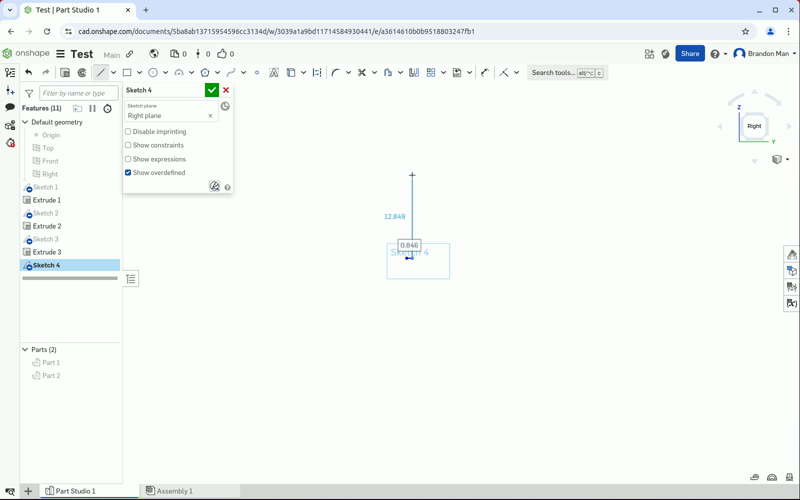
key_down(shift)
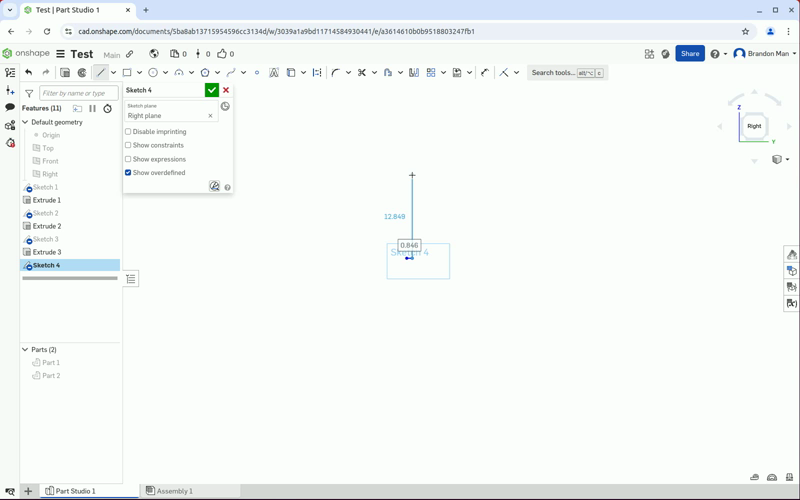
mouse_move(442, 174)
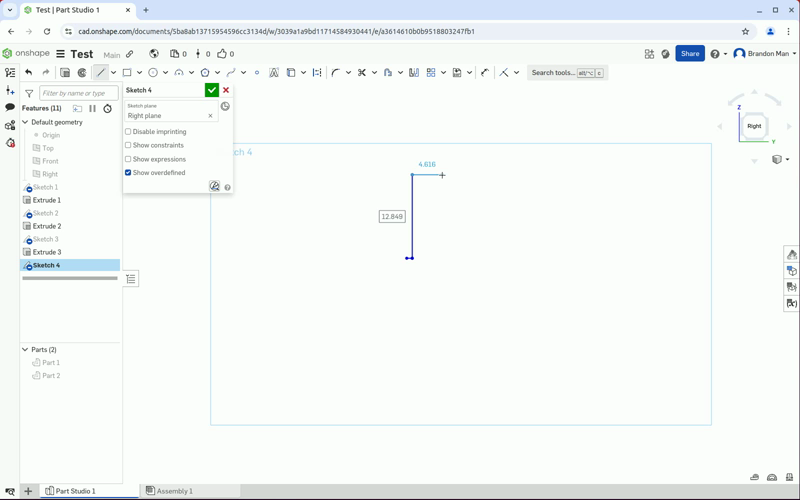
mouse_move(406, 174)
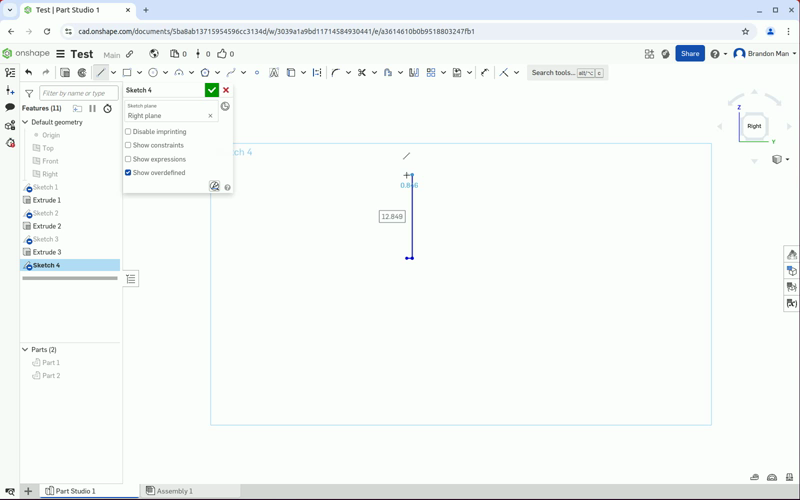
scroll(6)
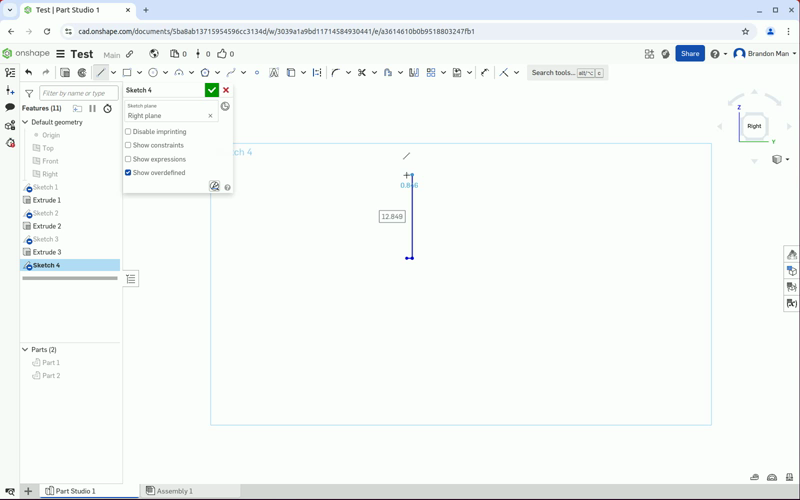
scroll(6)
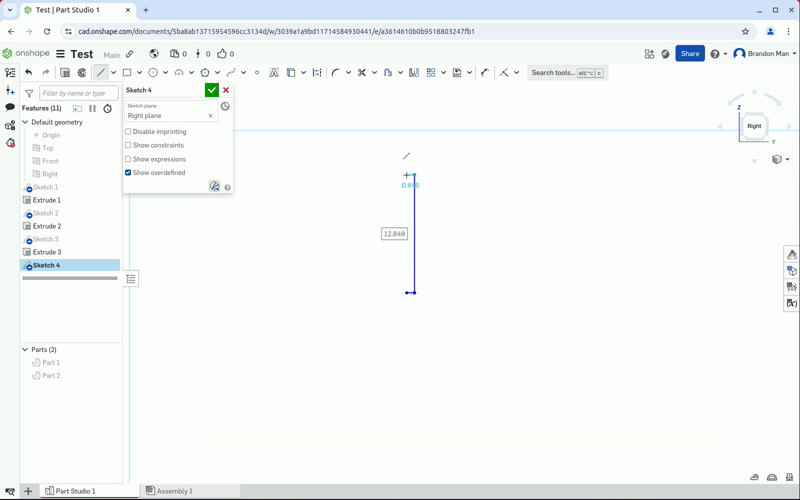
scroll(6)
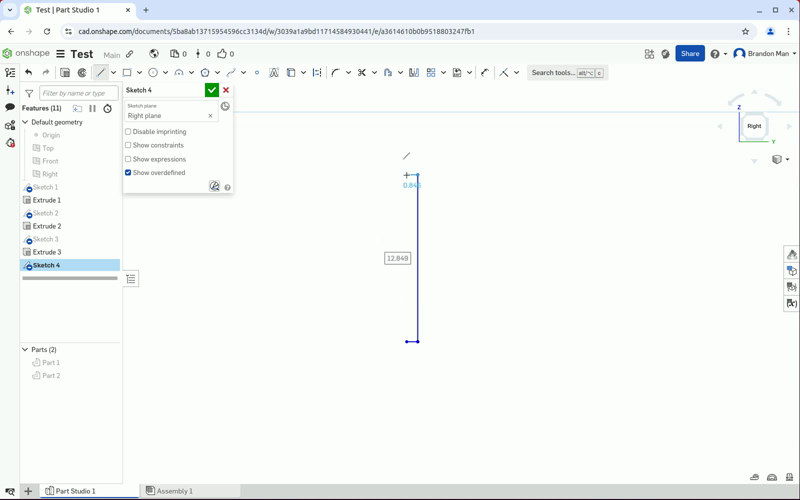
scroll(6)
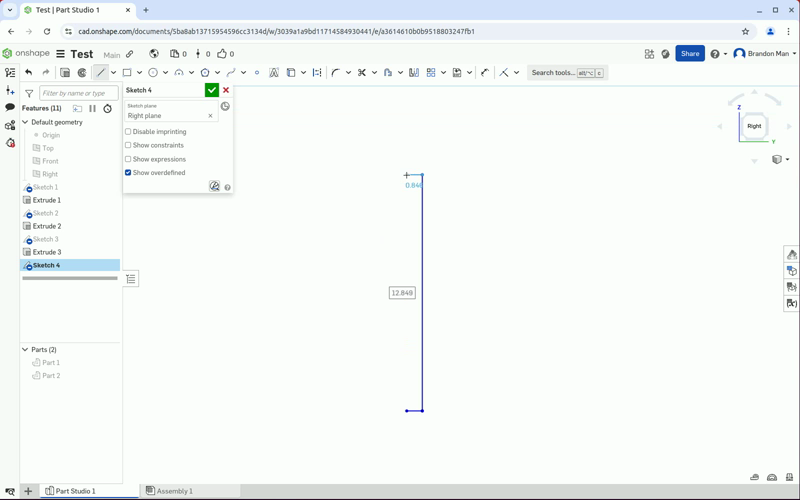
scroll(6)
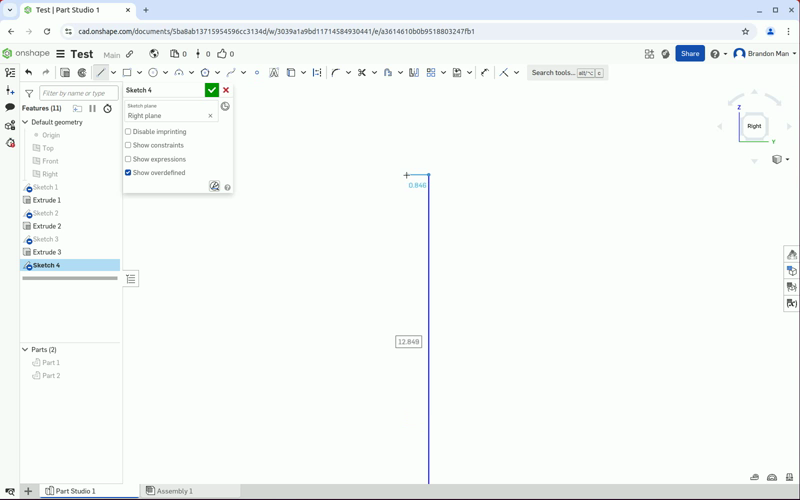
scroll(6)
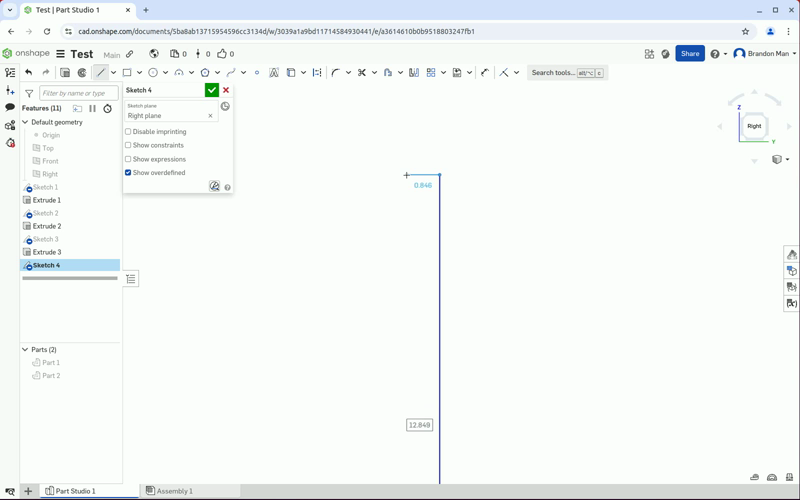
scroll(6)
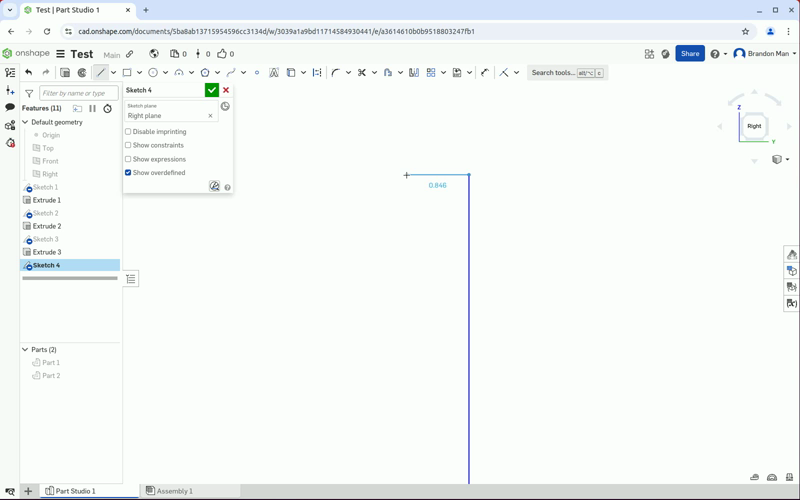
click(406, 174)
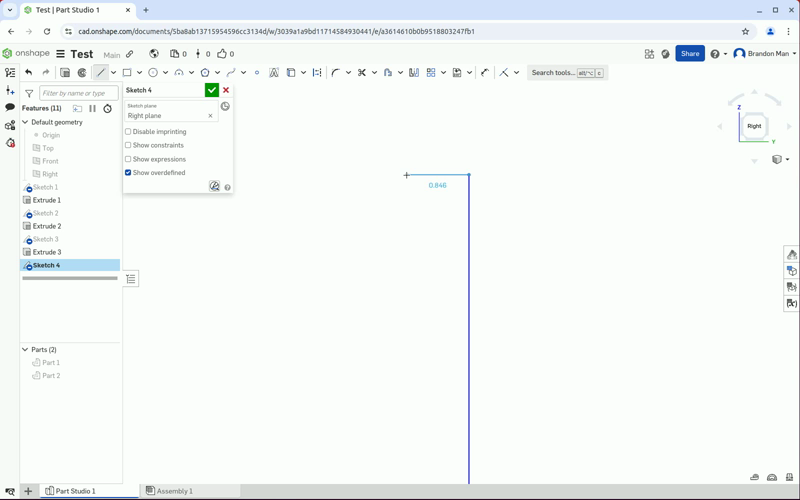
scroll(-6)
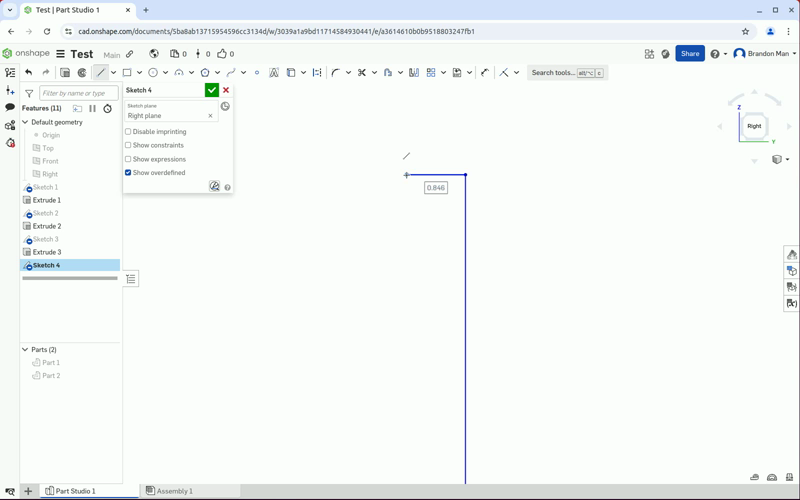
scroll(-6)
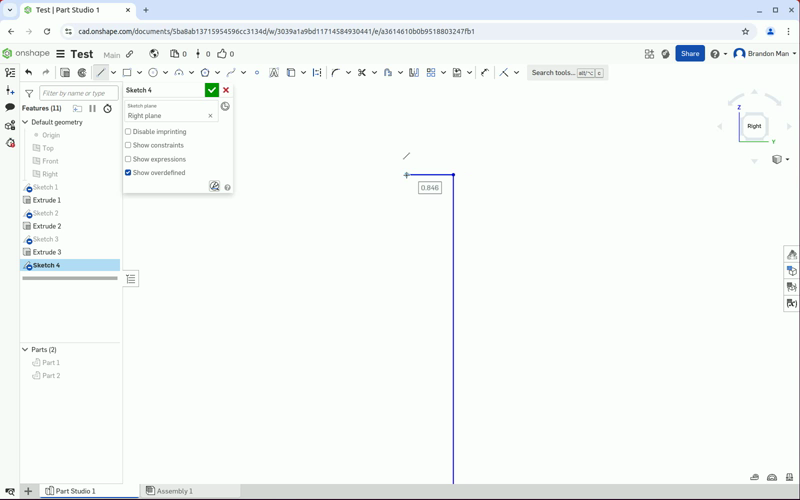
scroll(-6)
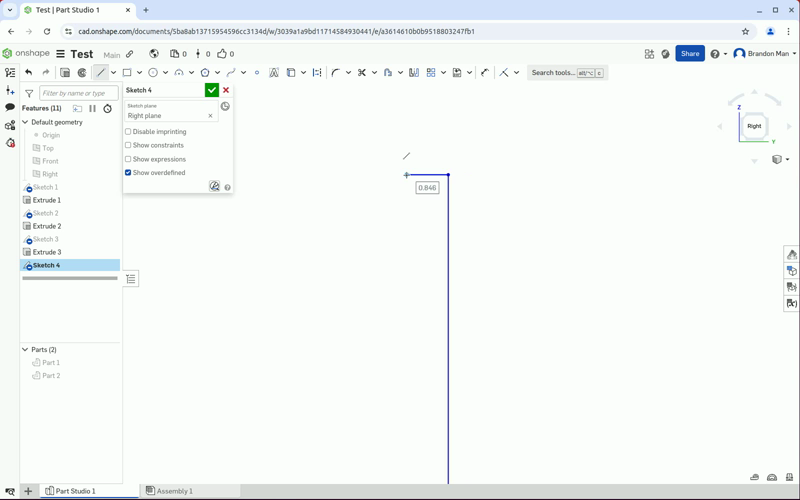
scroll(-6)
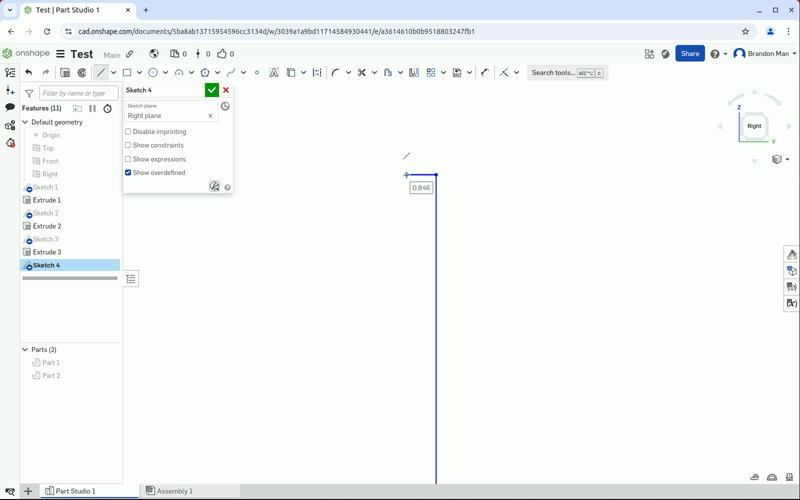
scroll(-6)
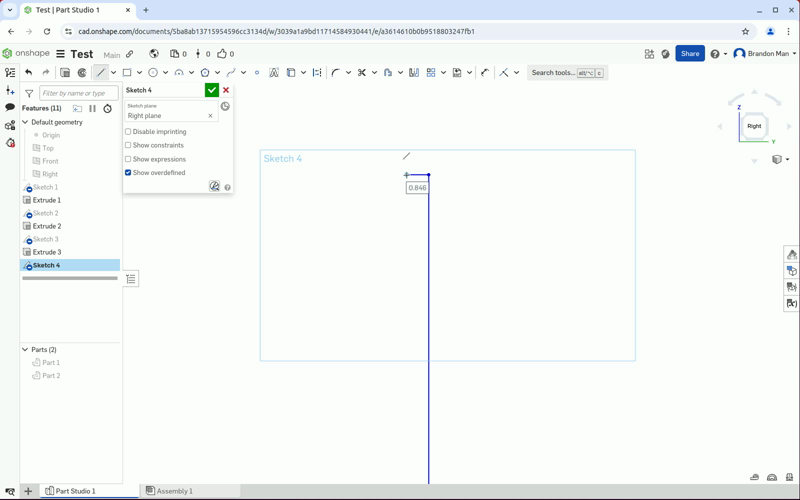
scroll(-6)
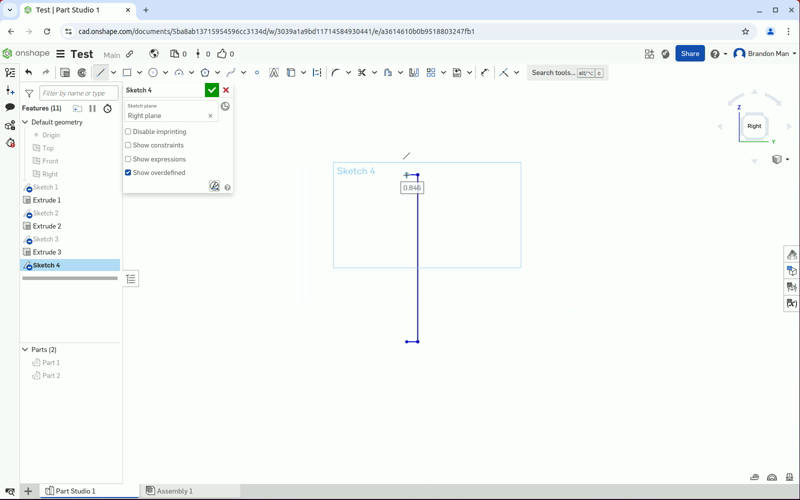
scroll(-6)
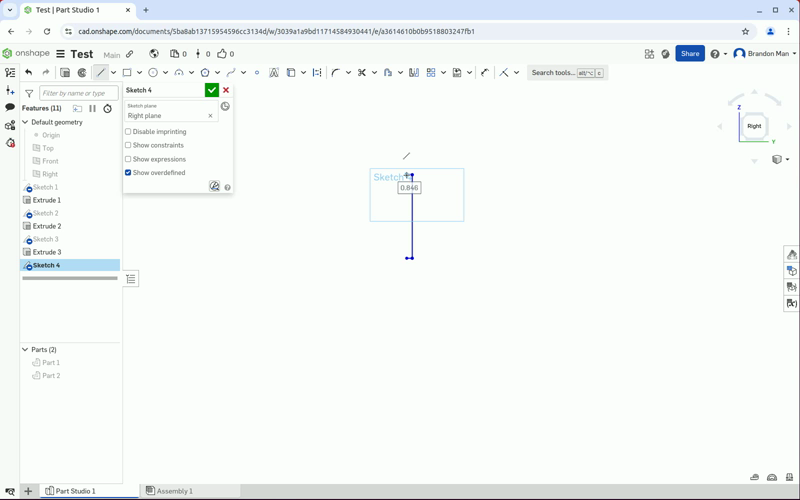
key_up(shift)
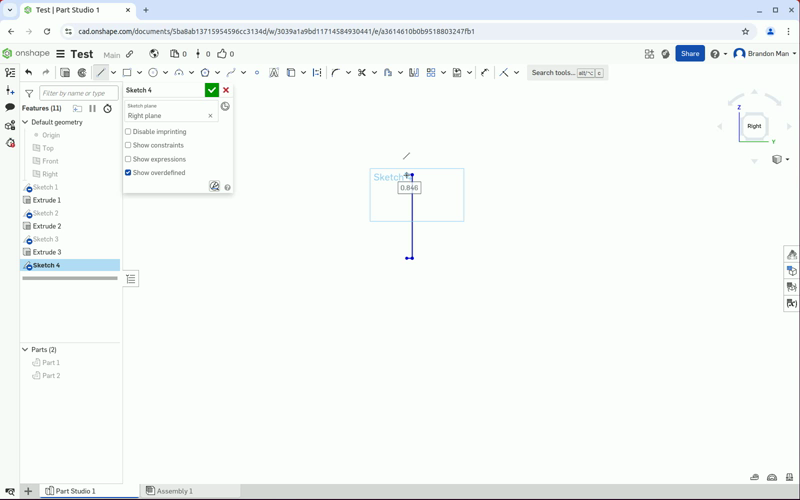
key_down(shift)
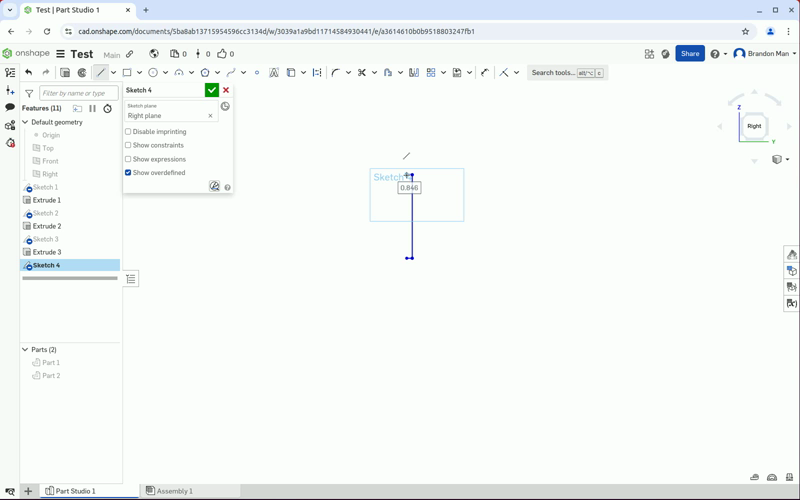
mouse_move(406, 258)
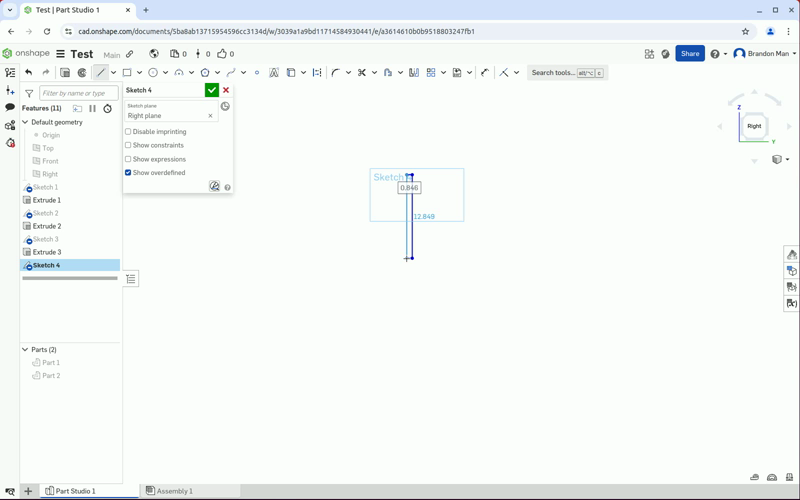
key_up(shift)
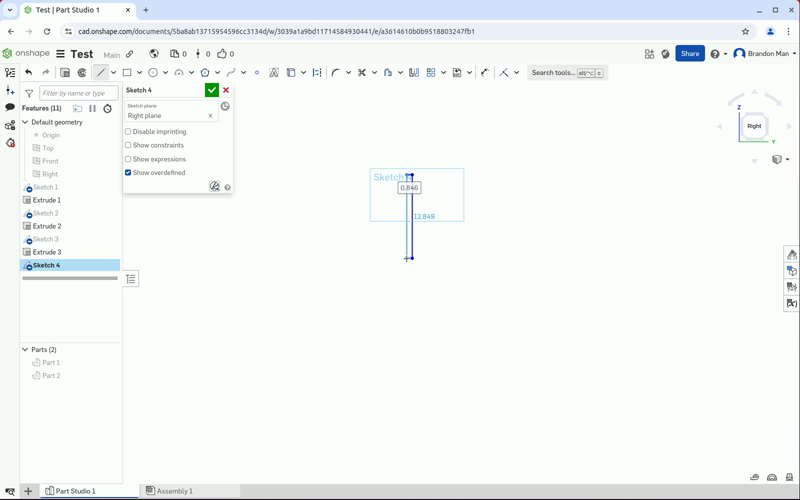
click(406, 258)
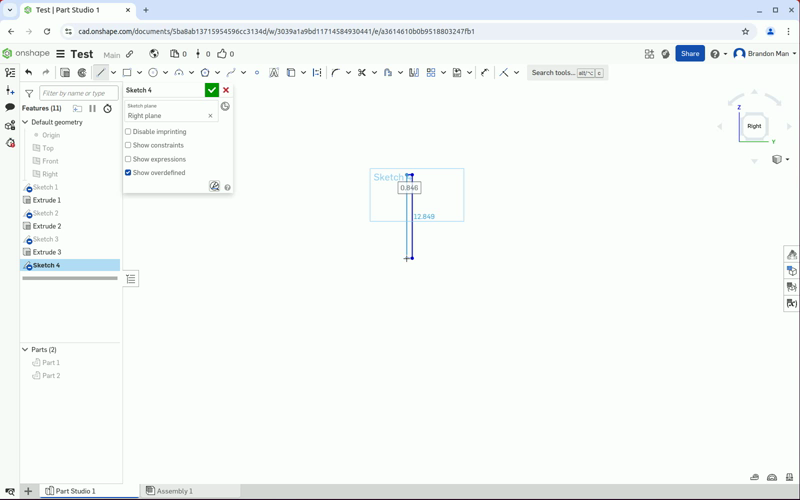
key(esc)
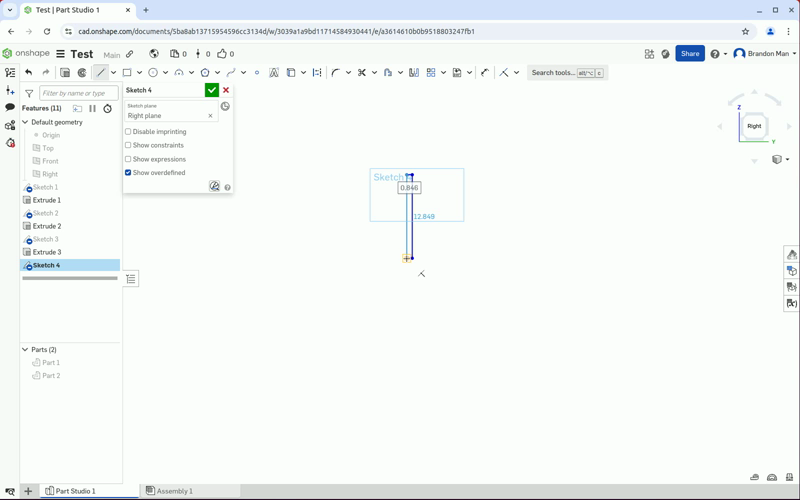
mouse_move(408, 191)
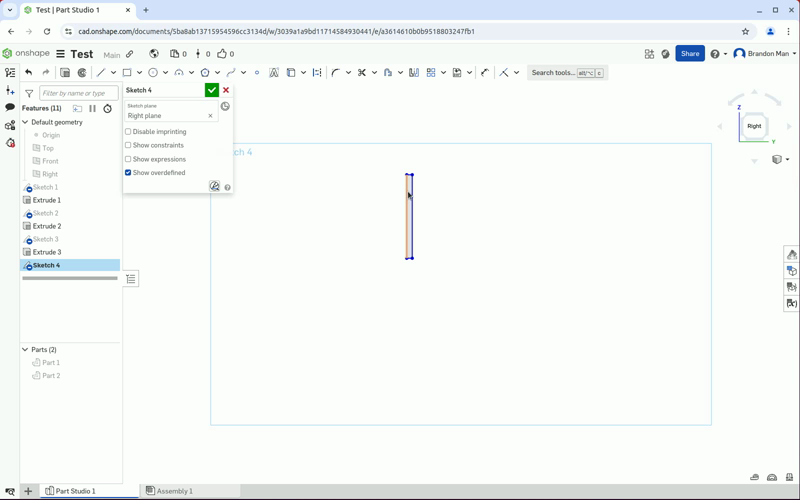
scroll(6)
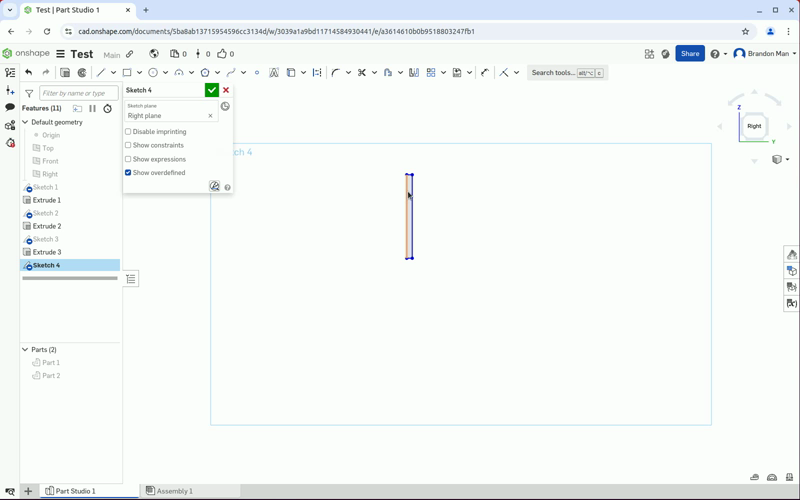
scroll(6)
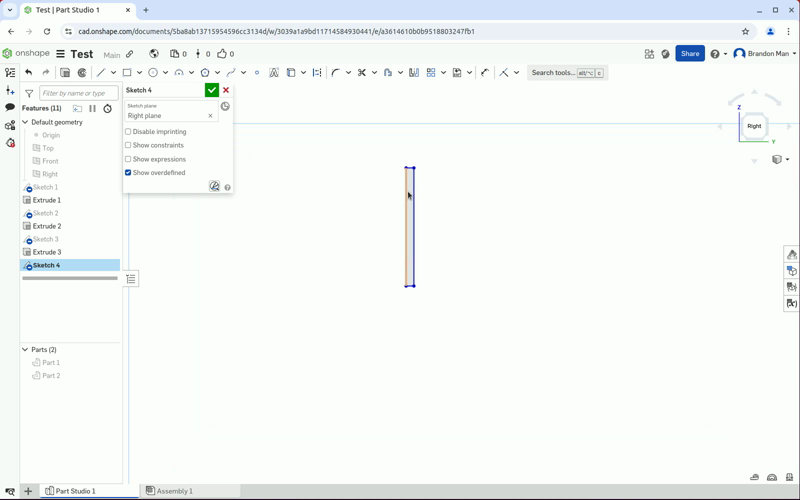
scroll(6)
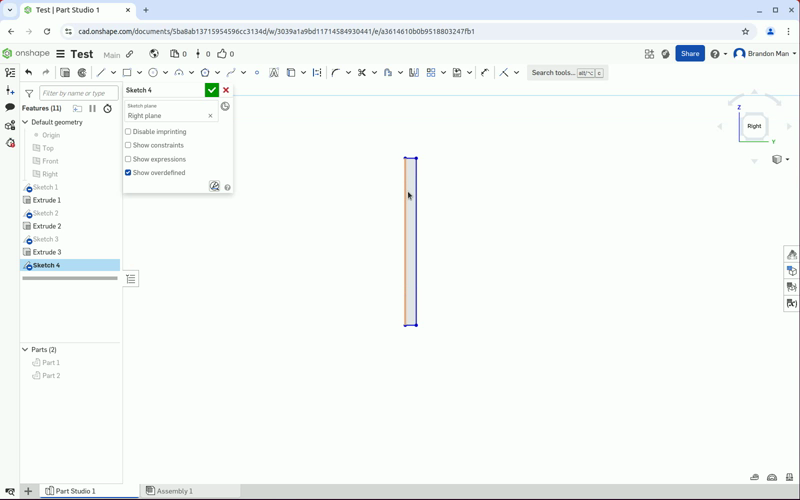
scroll(6)
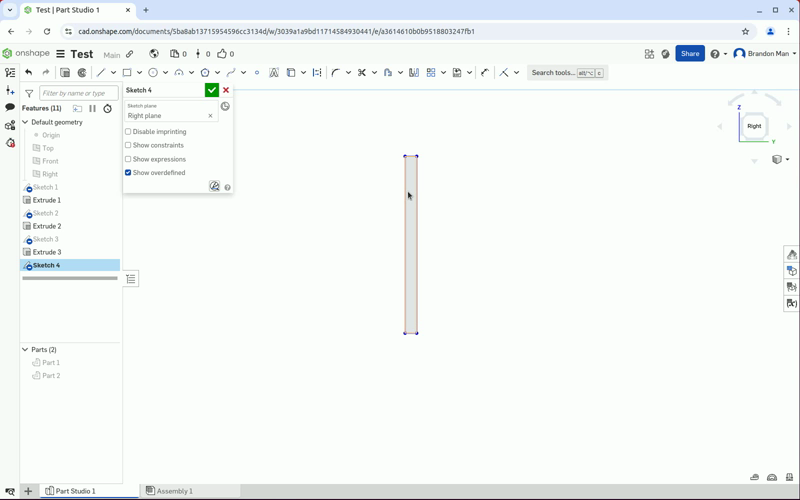
scroll(6)
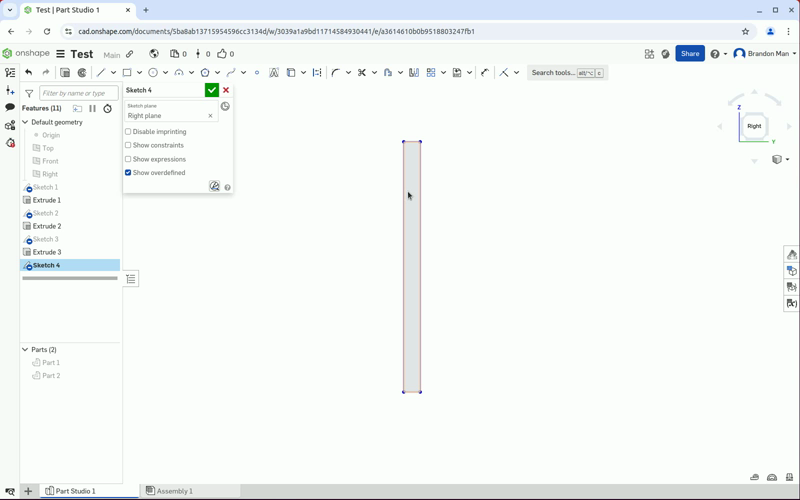
scroll(6)
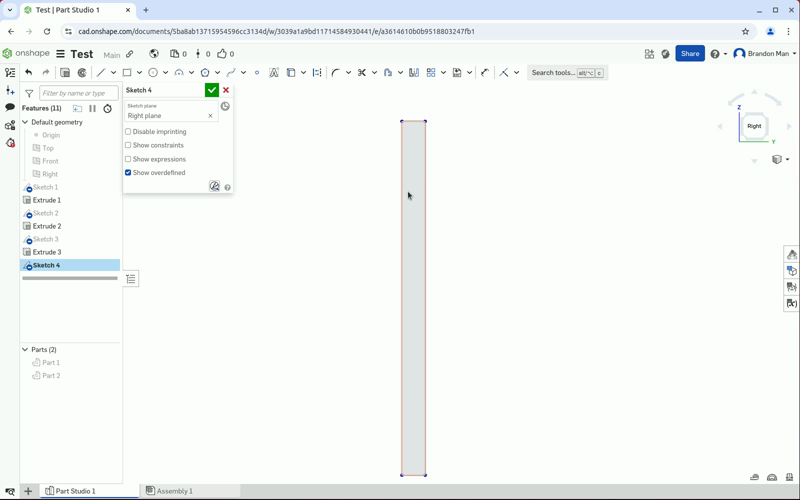
scroll(6)
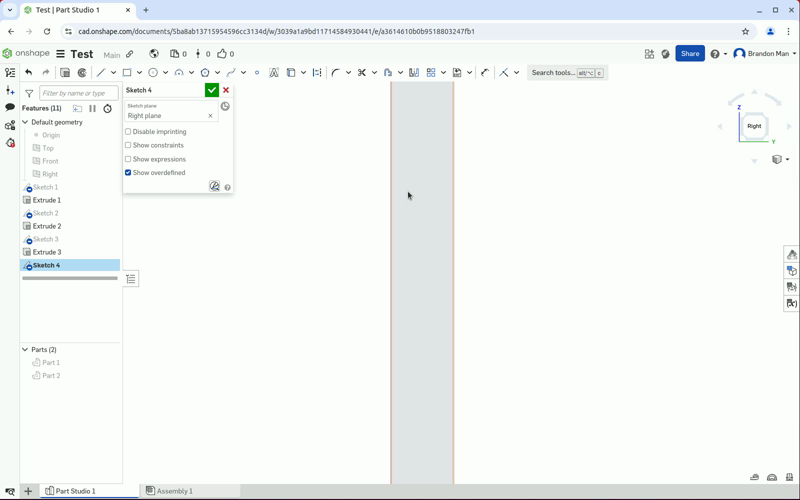
click(408, 191)
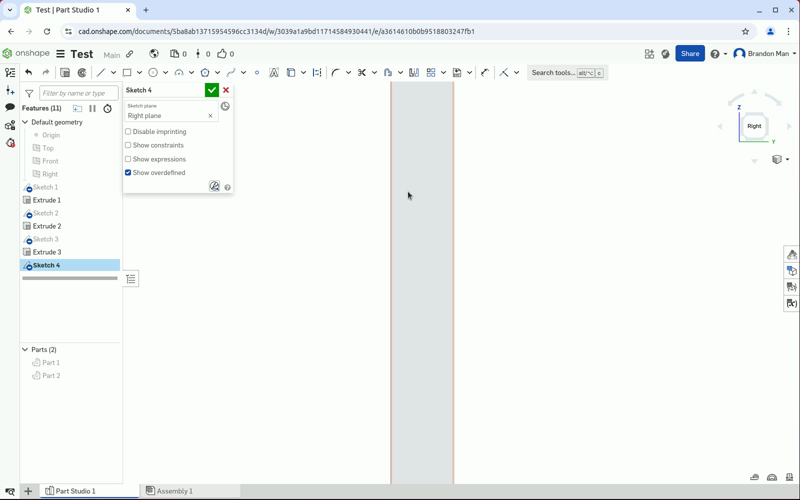
scroll(-6)
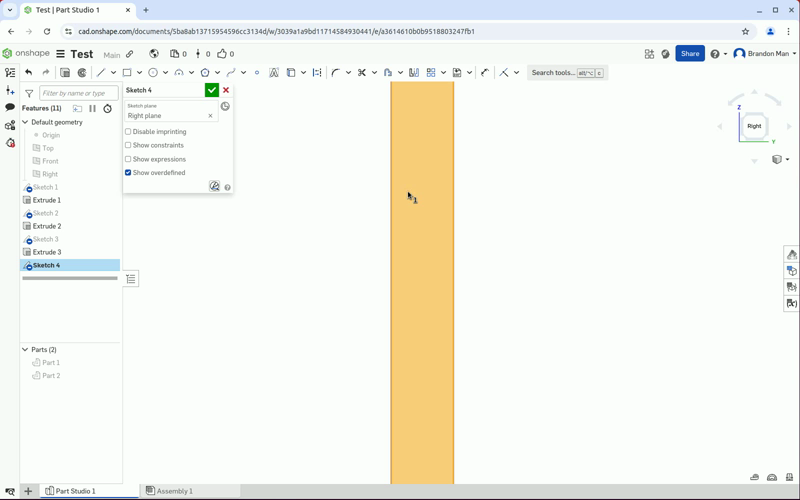
scroll(-6)
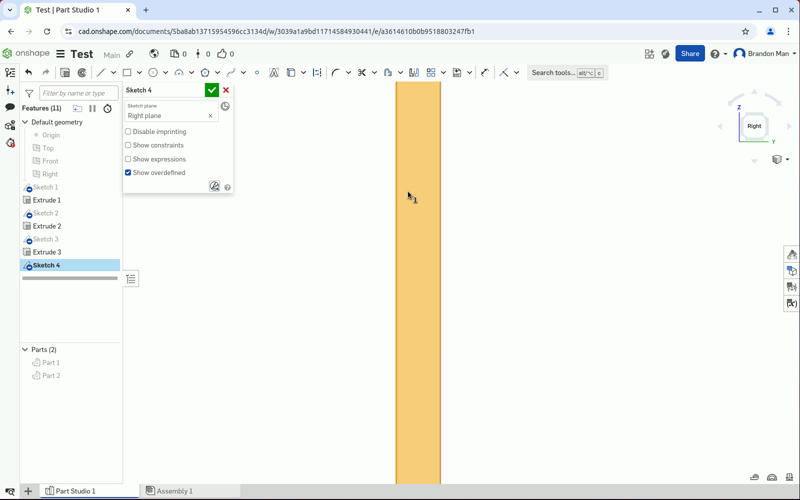
scroll(-6)
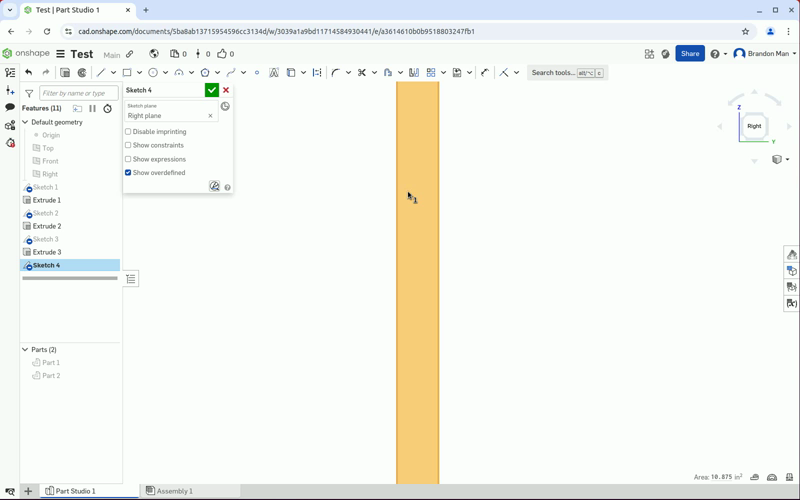
scroll(-6)
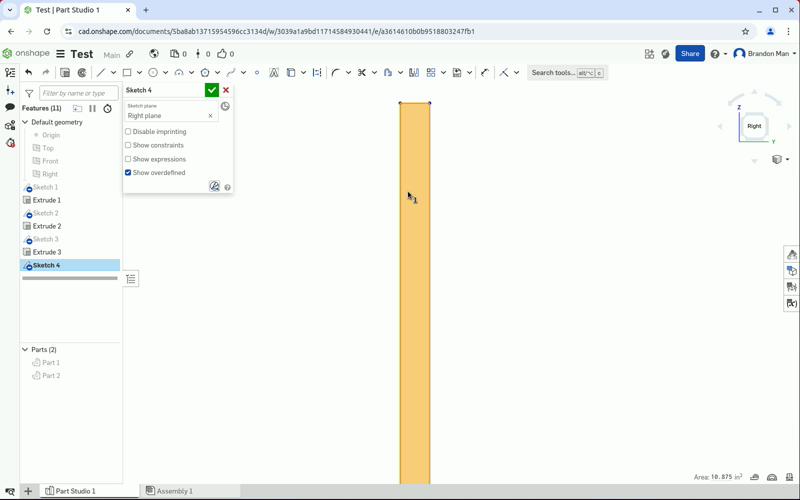
scroll(-6)
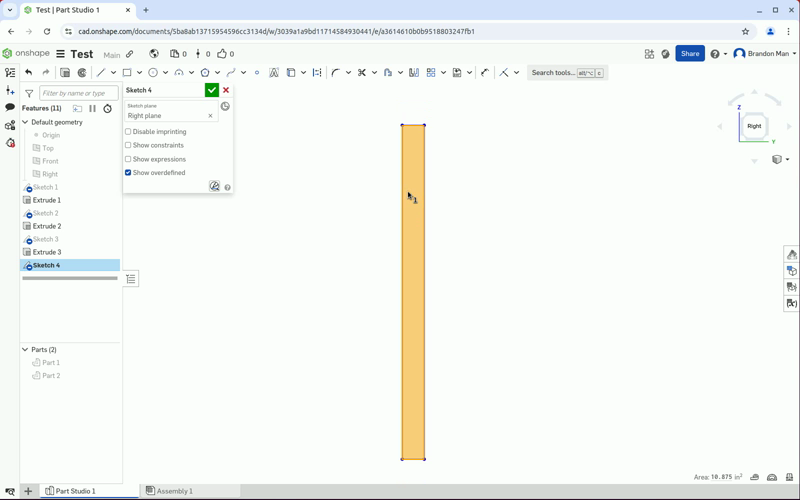
scroll(-6)
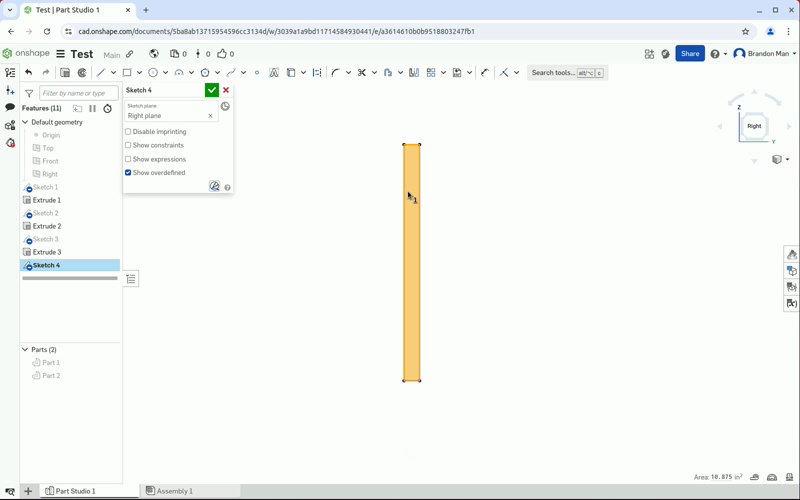
scroll(-6)
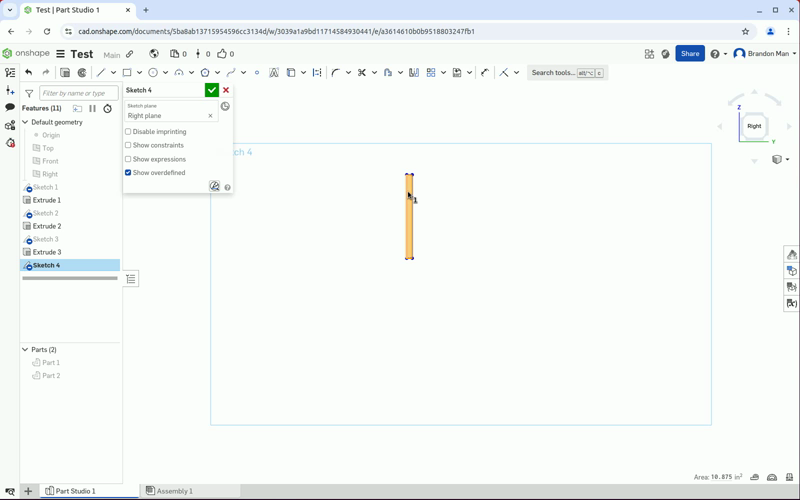
mouse_move(73, 352)
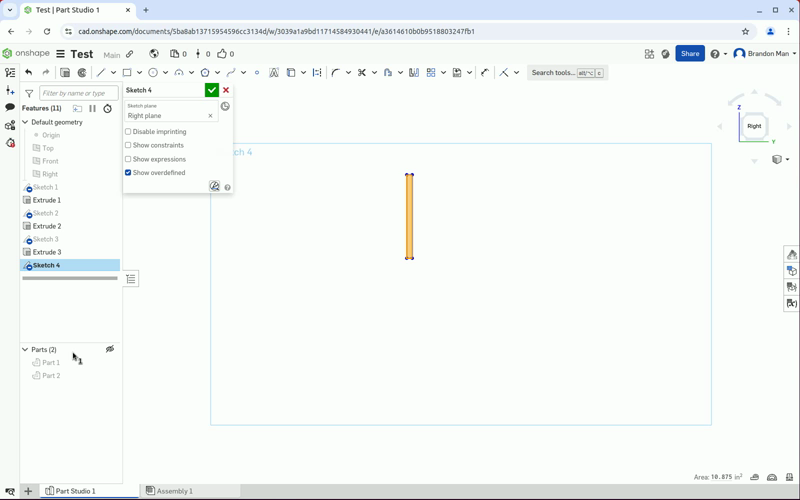
key(shift+y)
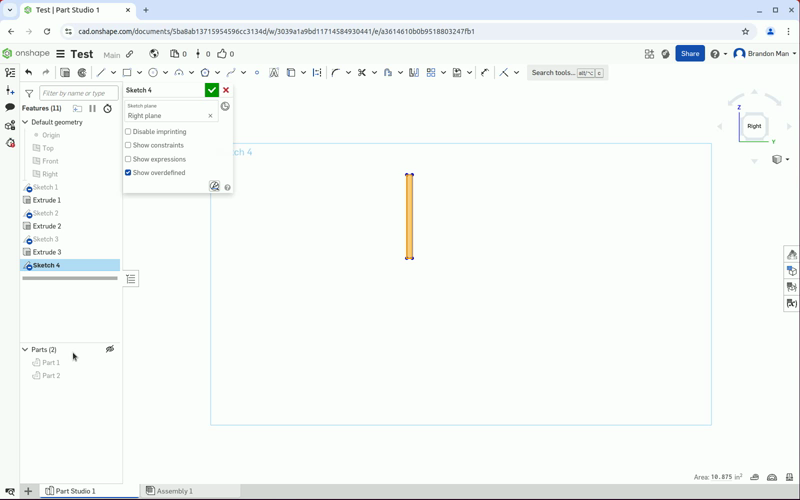
key(shift+e)
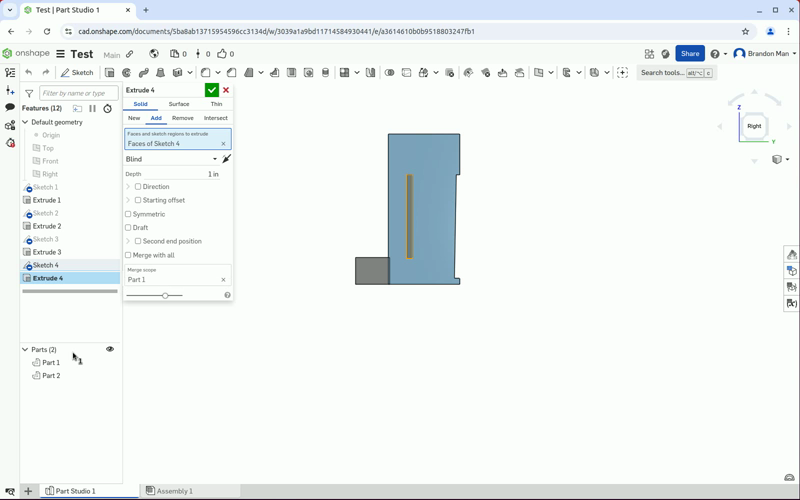
mouse_move(143, 106)
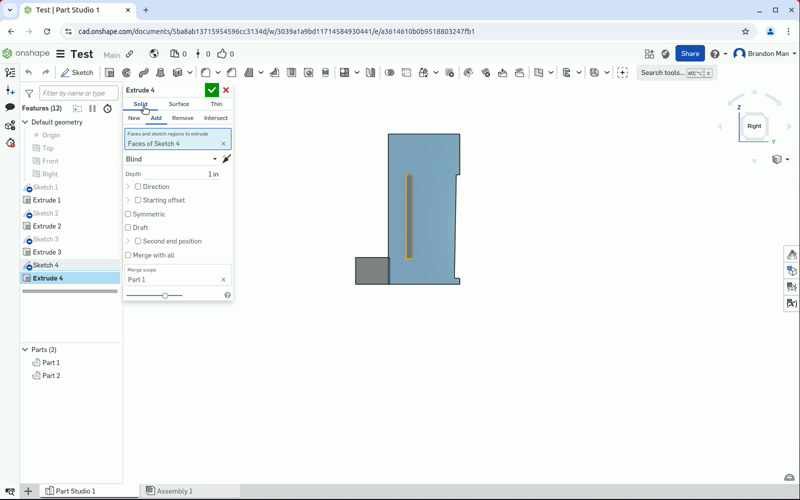
click(143, 106)
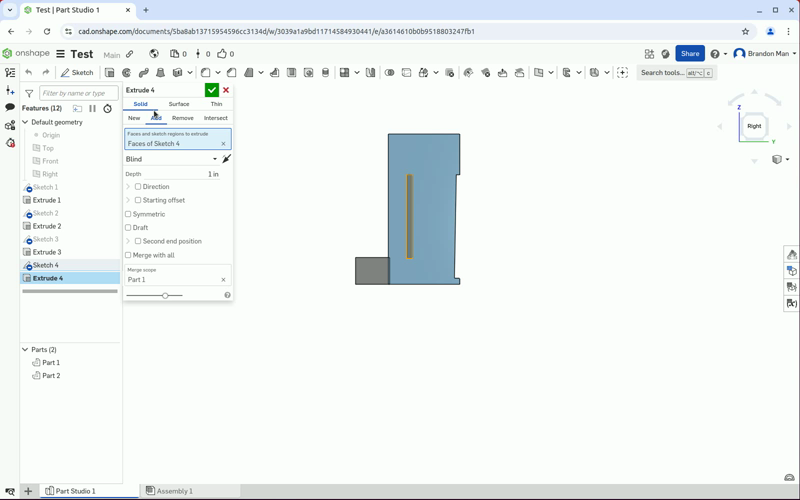
mouse_move(186, 120)
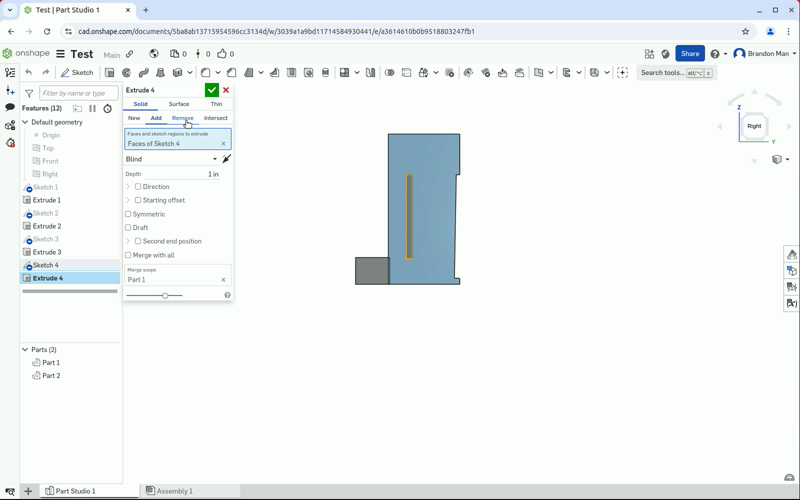
click(186, 120)
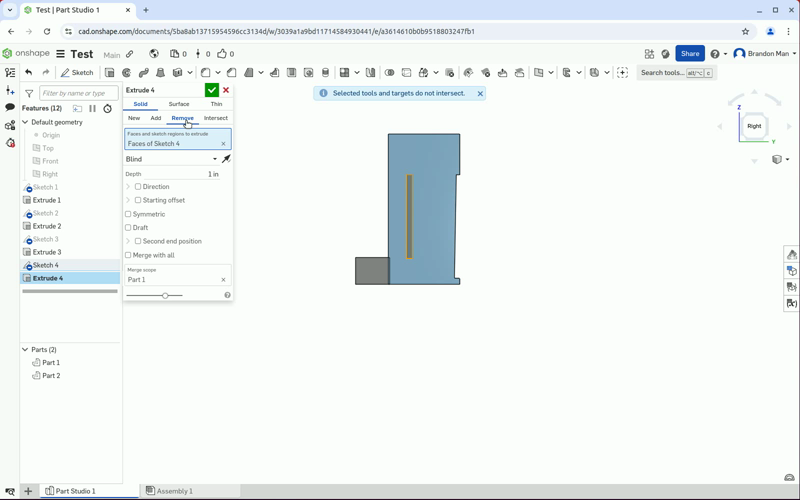
key(tab, 4)
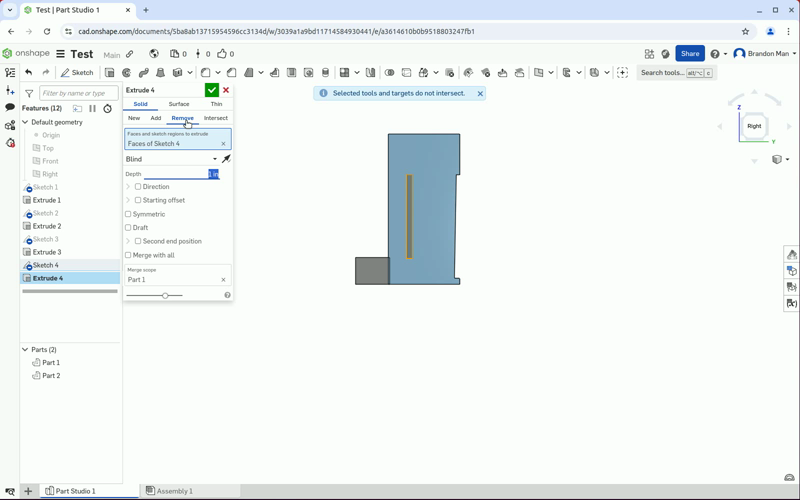
text(-1.685)
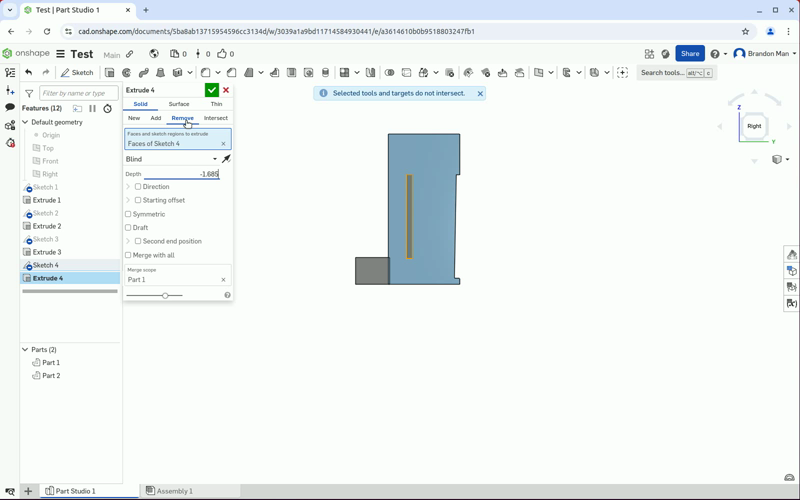
key(tab, 6)
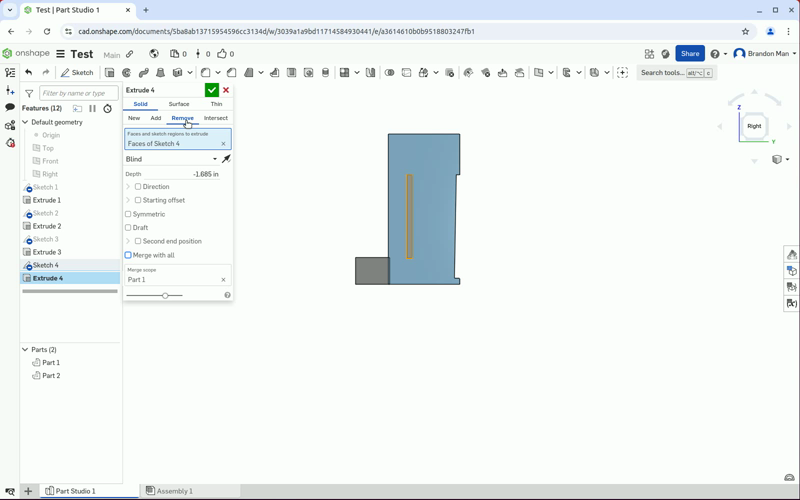
key(space)
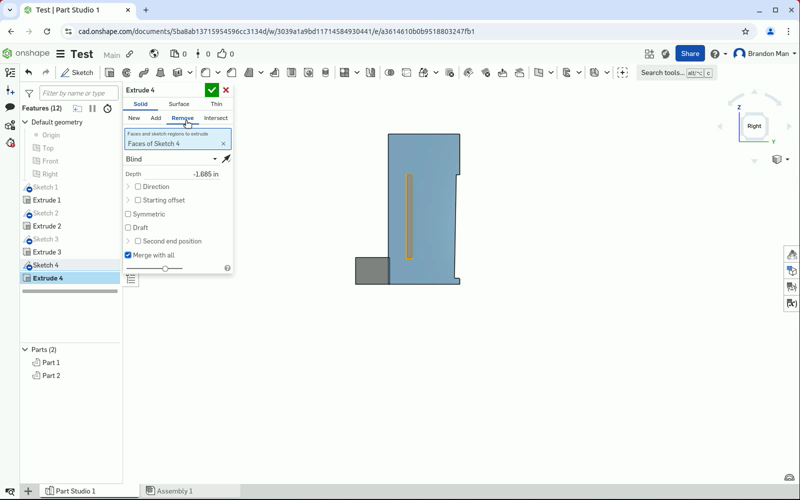
key(enter)
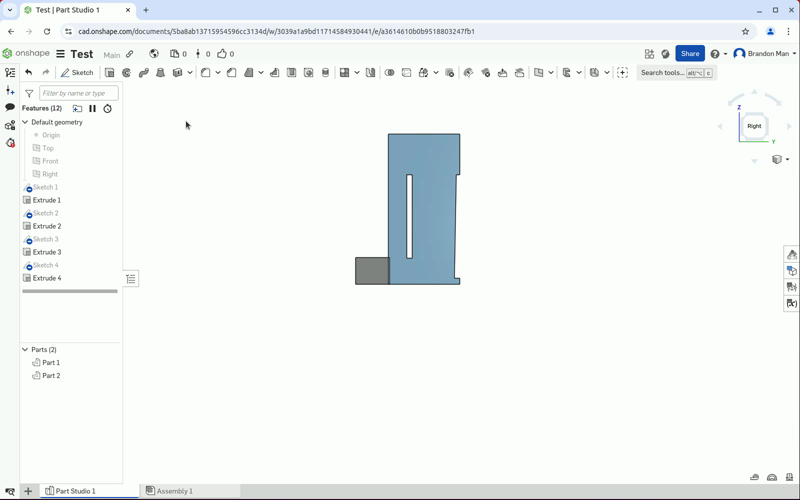
key(shift+h)
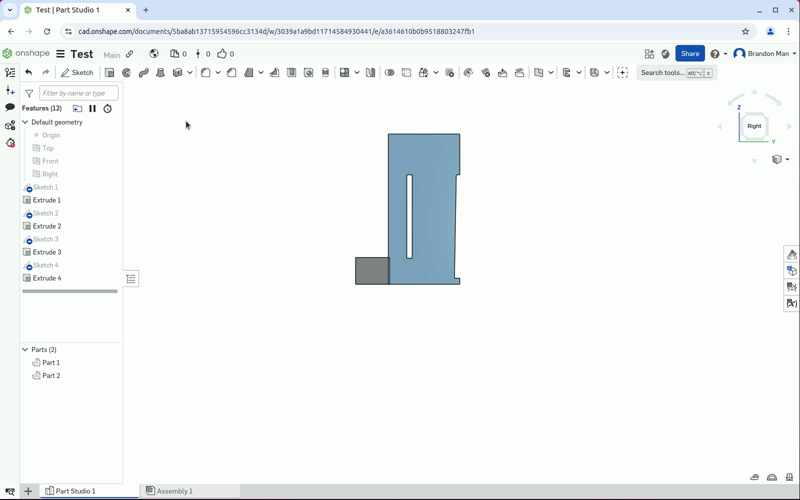
key(shift+h)
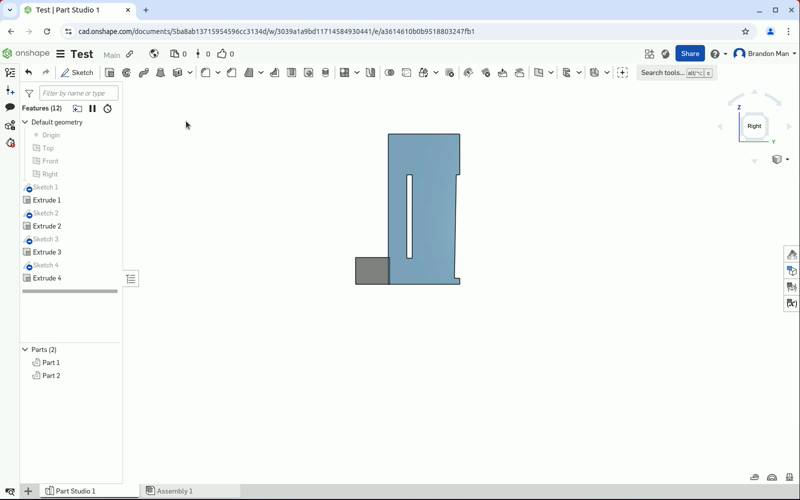
mouse_move(73, 189)
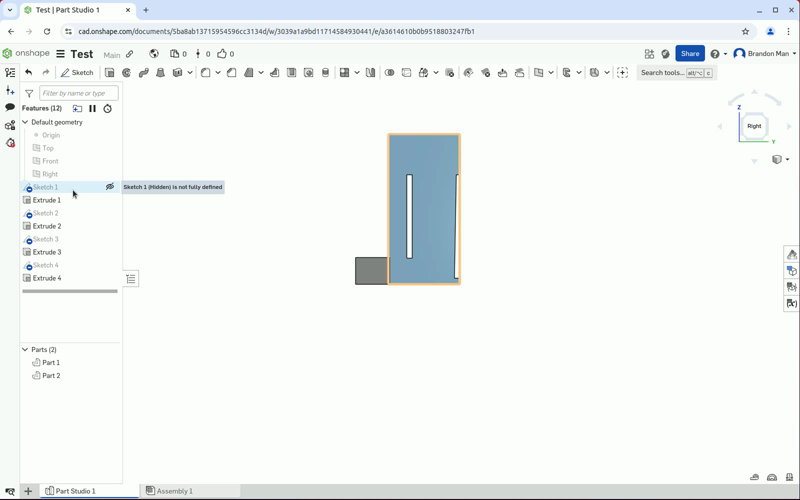
click(73, 189)
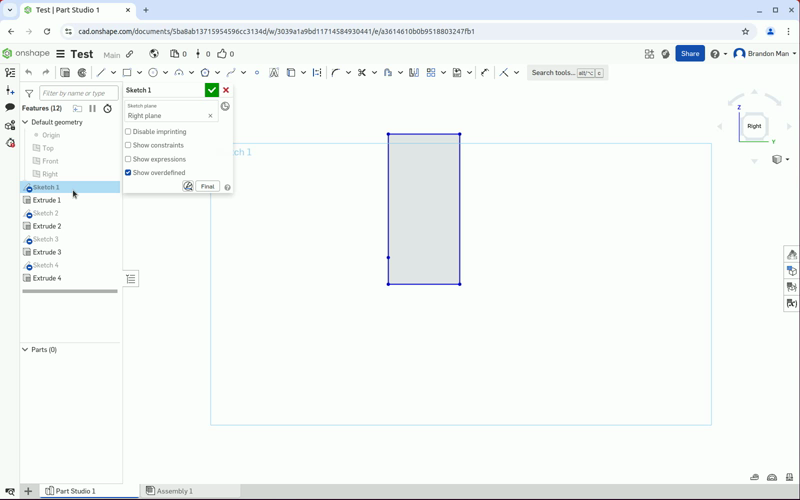
mouse_move(229, 92)
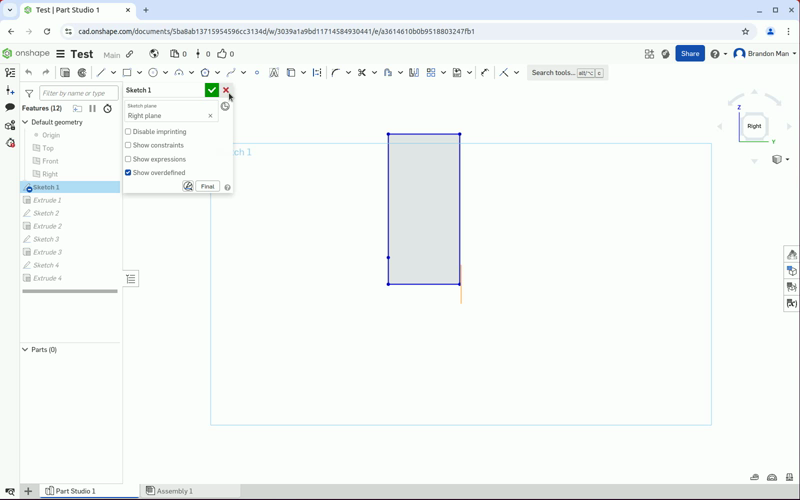
click(229, 92)
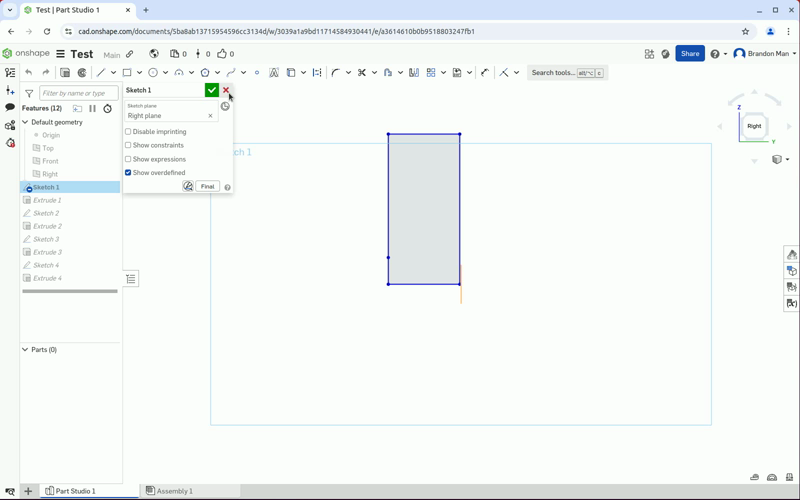
key(shift+s)
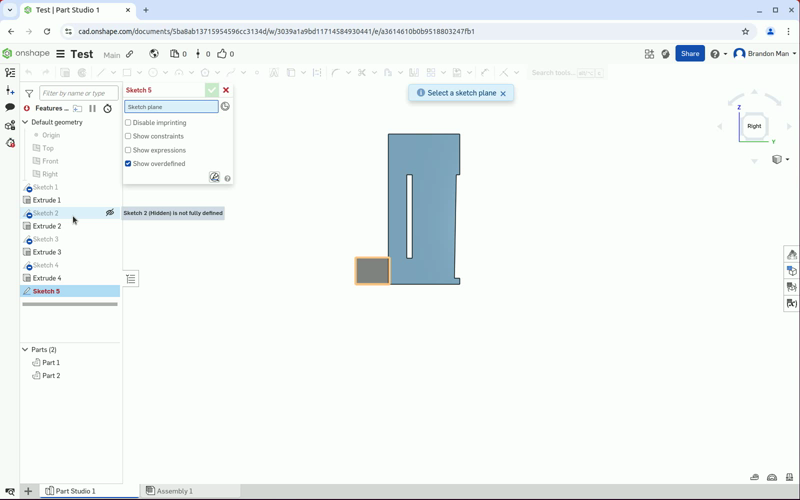
scroll(3)
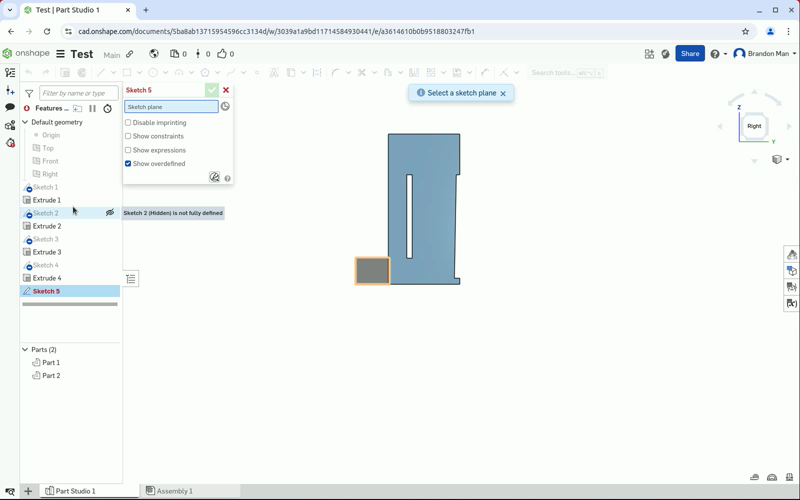
mouse_move(73, 176)
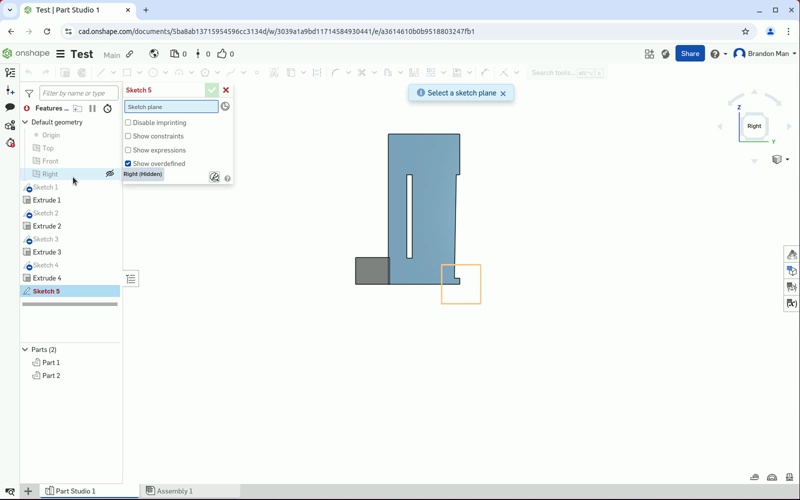
click(73, 176)
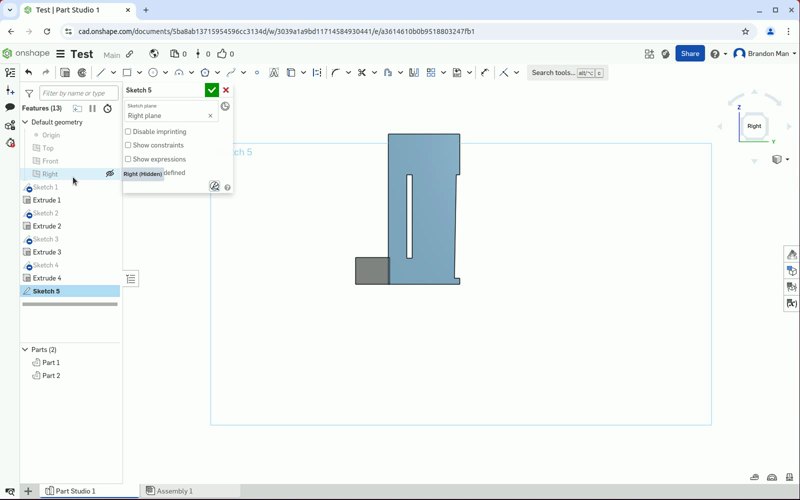
mouse_move(73, 352)
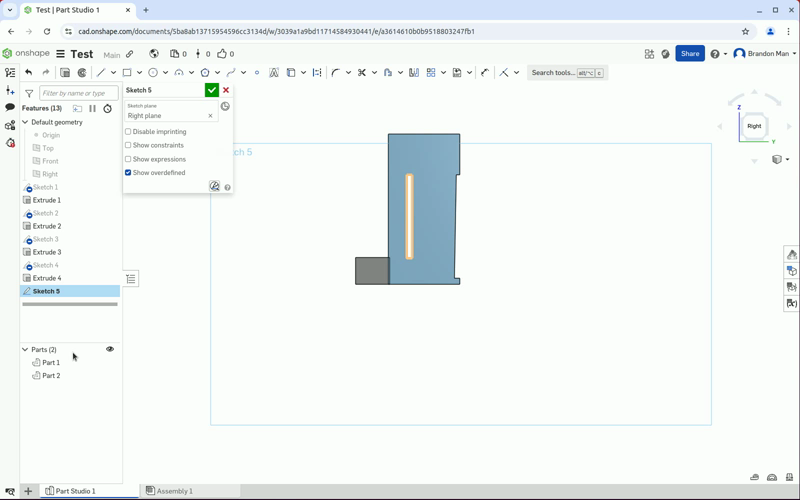
key(y)
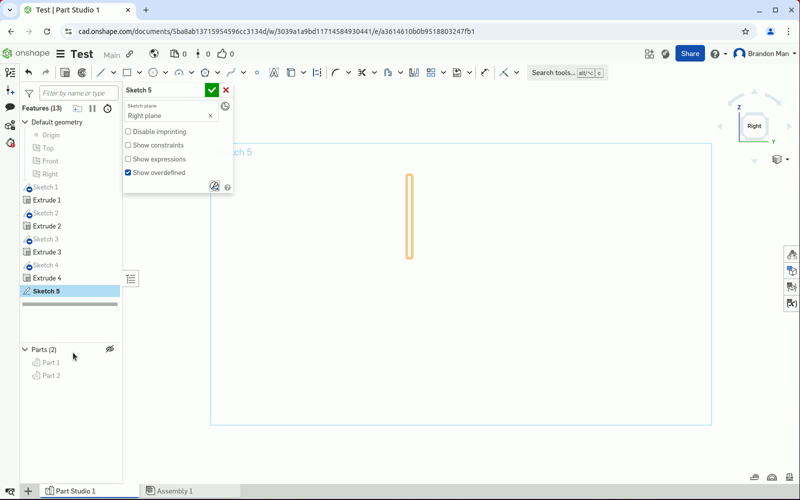
key(l)
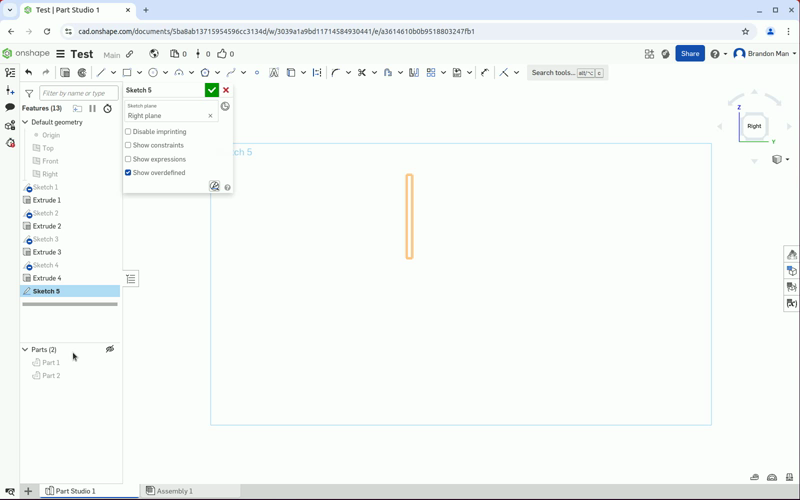
key_down(shift)
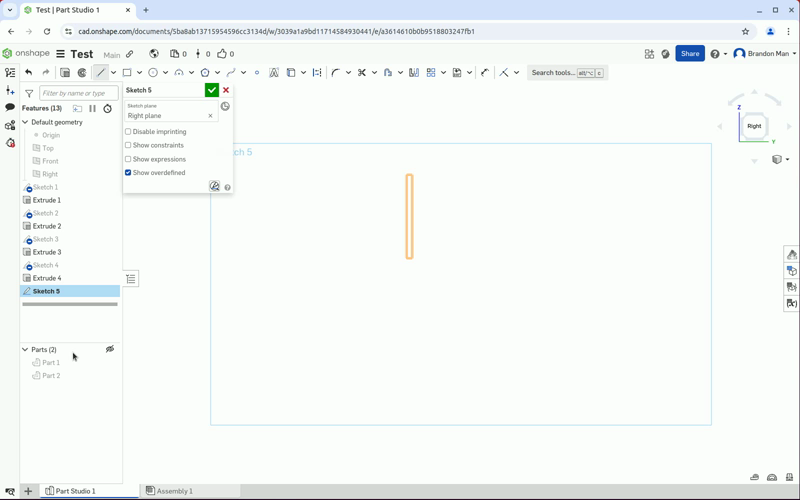
mouse_move(382, 282)
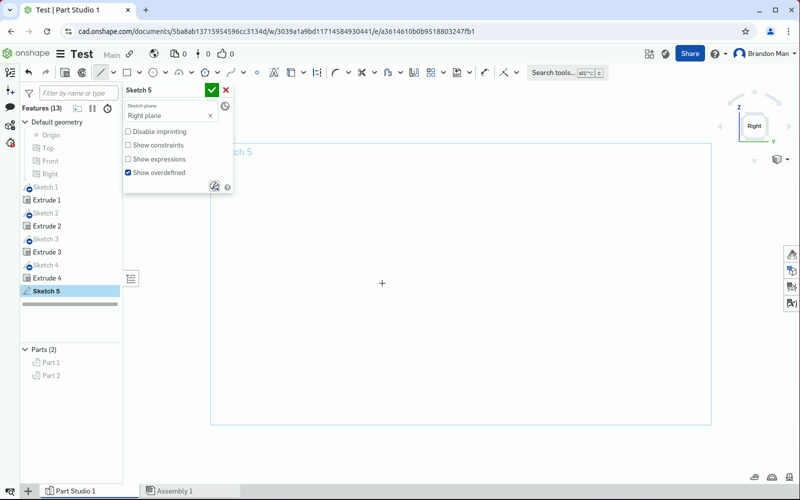
click(382, 282)
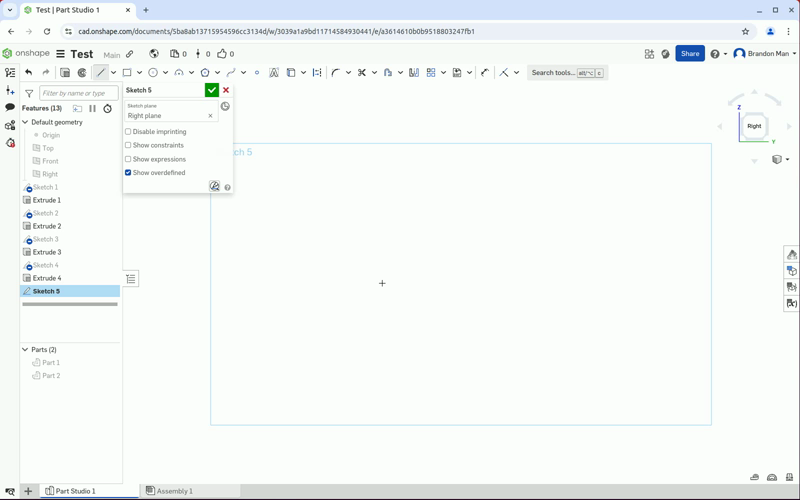
key_up(shift)
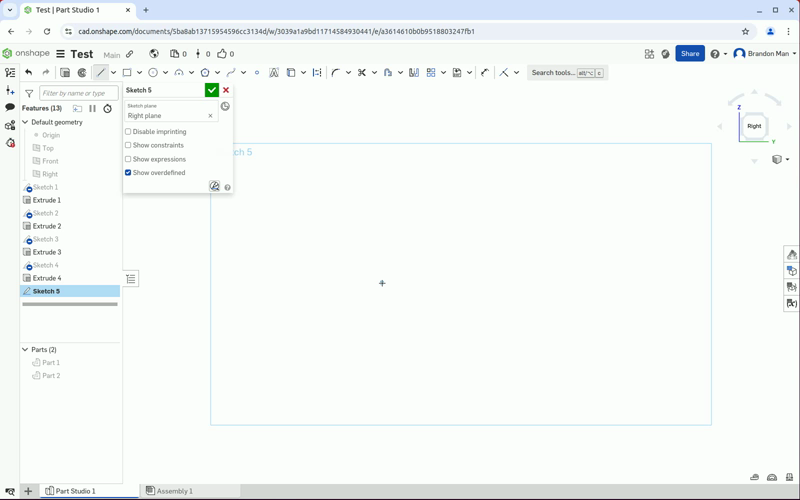
key_down(shift)
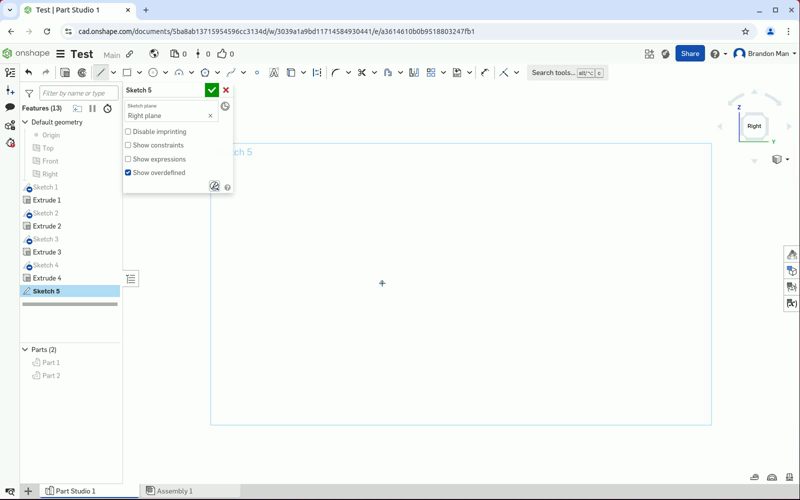
mouse_move(412, 282)
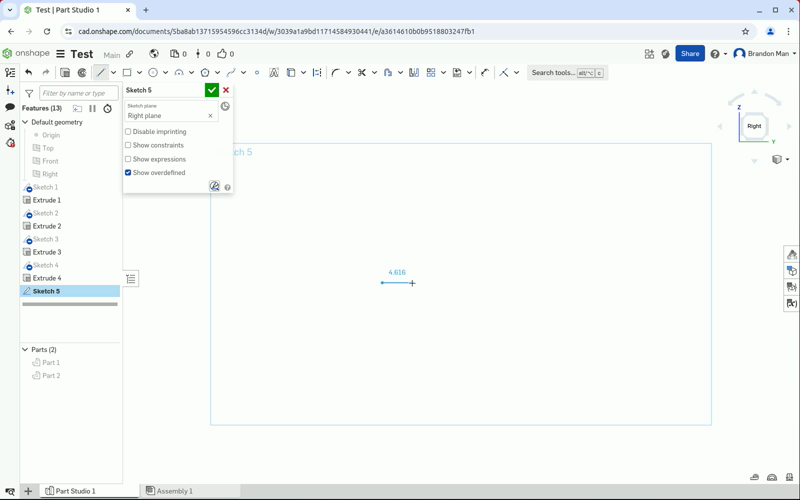
mouse_move(387, 282)
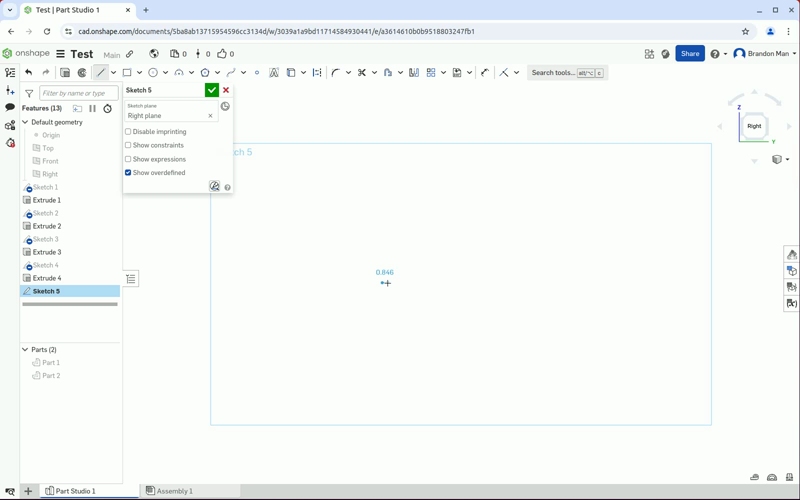
scroll(6)
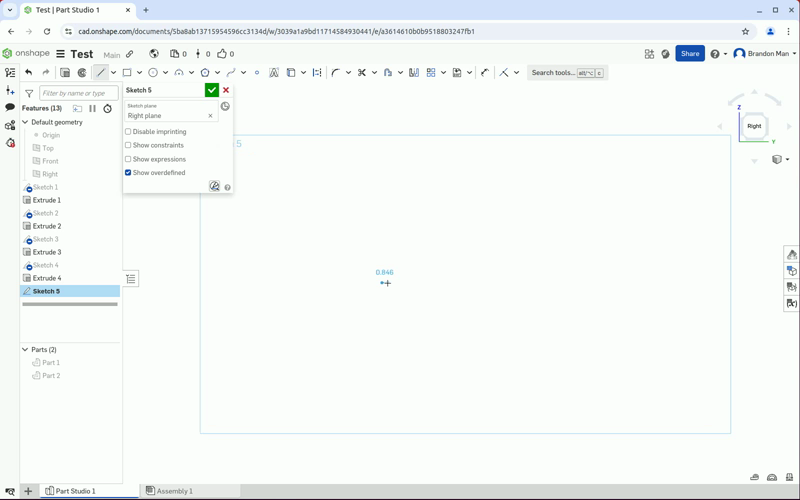
scroll(6)
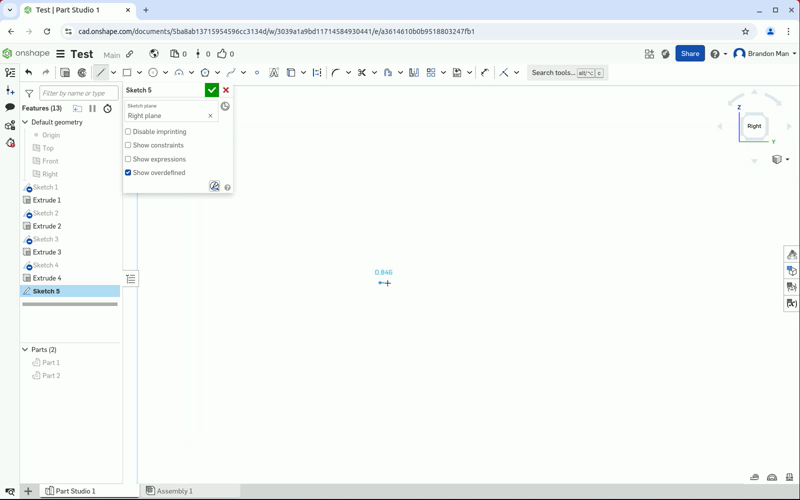
scroll(6)
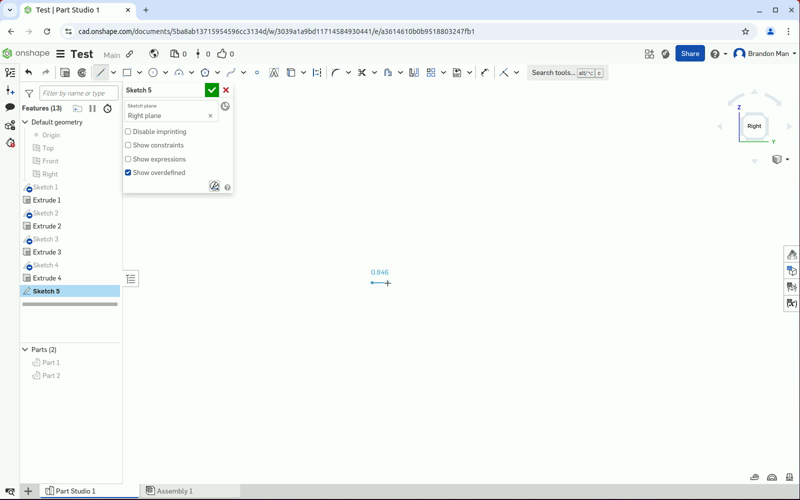
scroll(6)
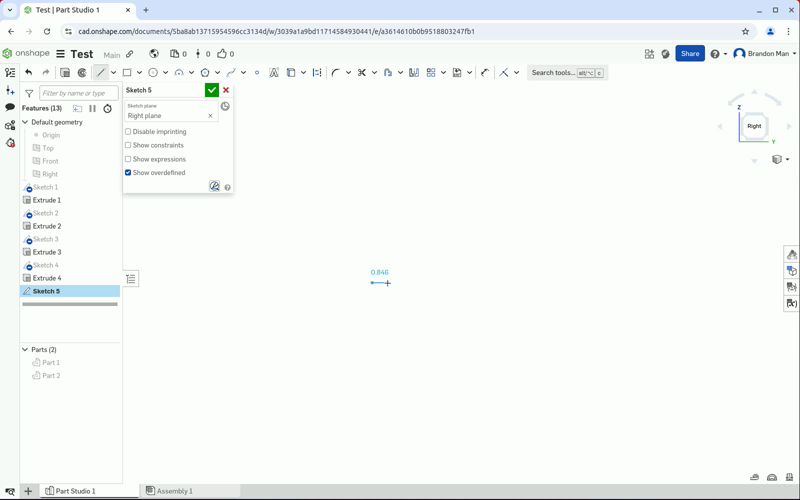
scroll(6)
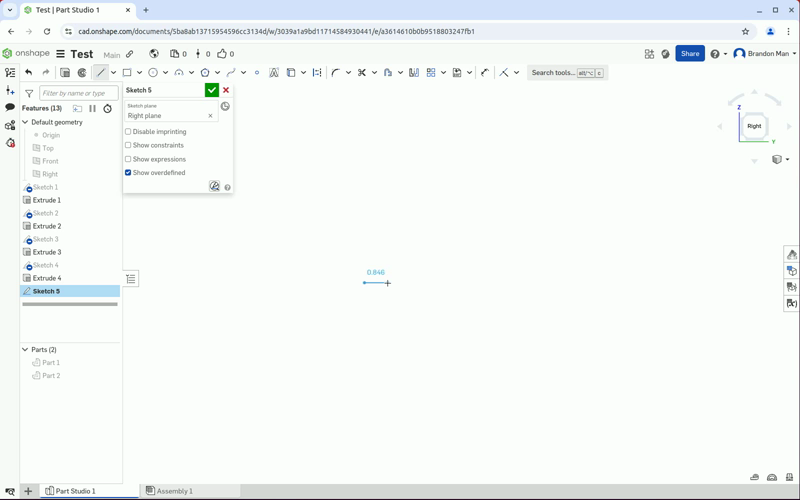
scroll(6)
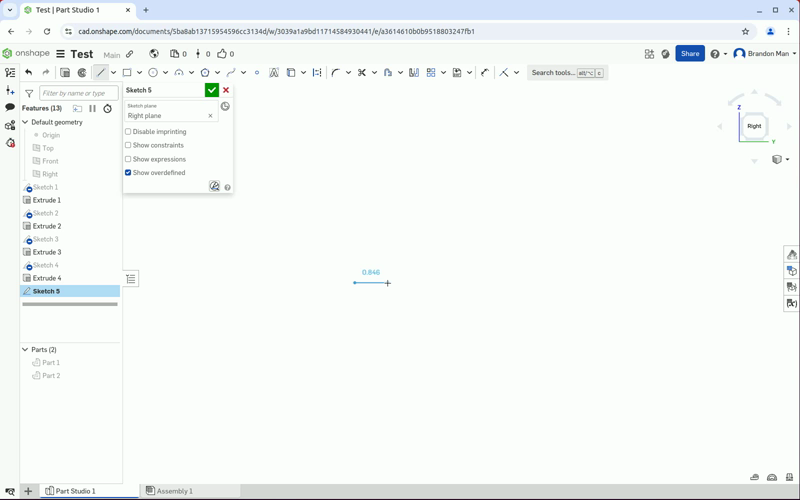
scroll(6)
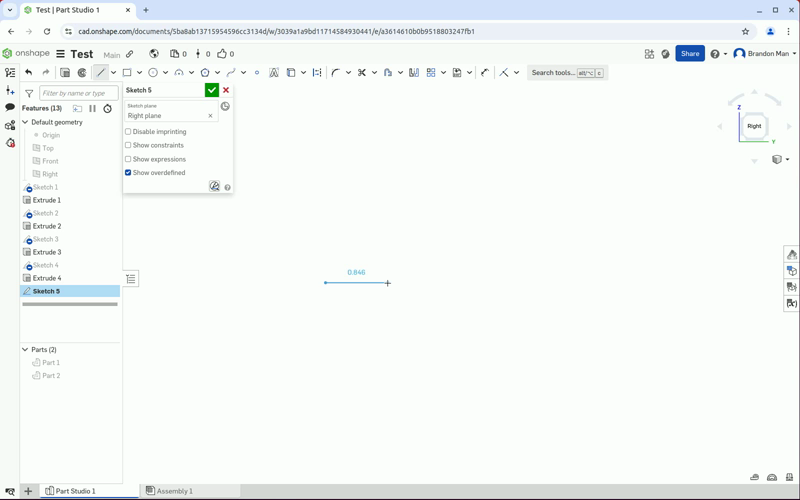
click(387, 282)
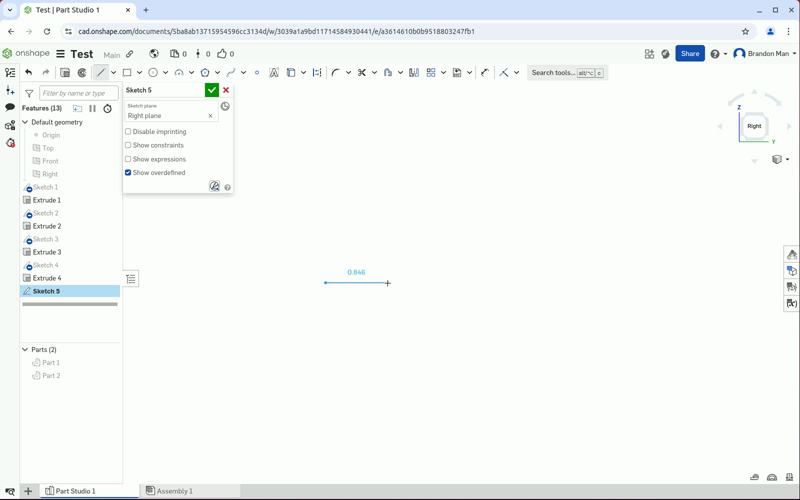
scroll(-6)
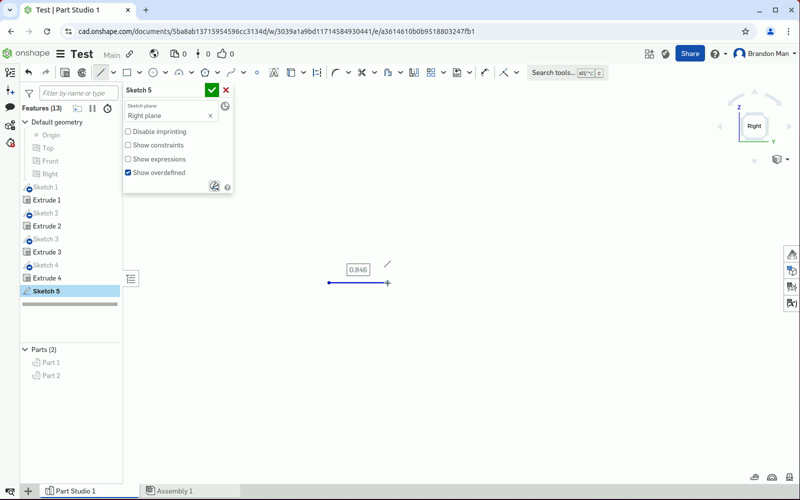
scroll(-6)
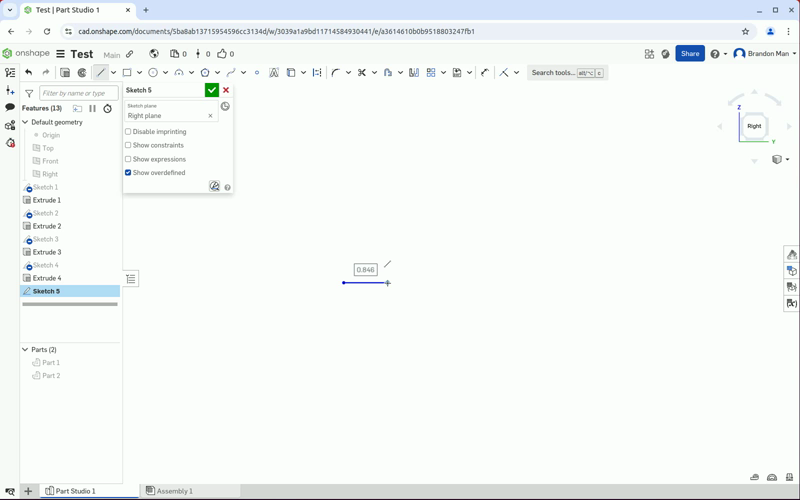
scroll(-6)
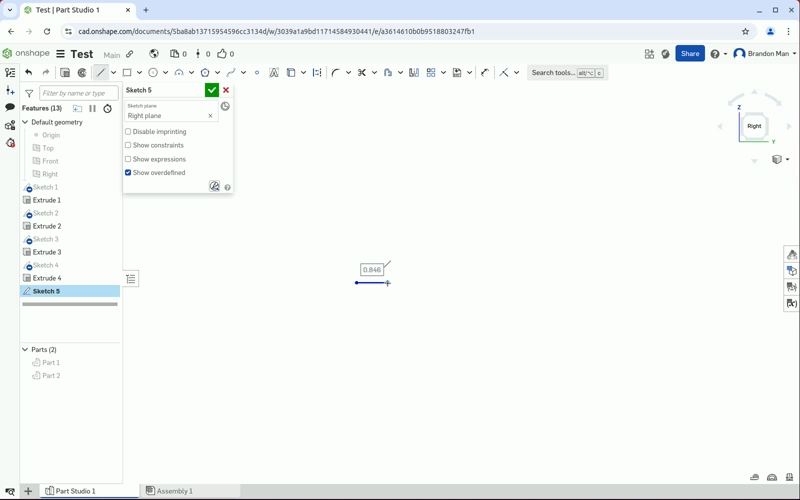
scroll(-6)
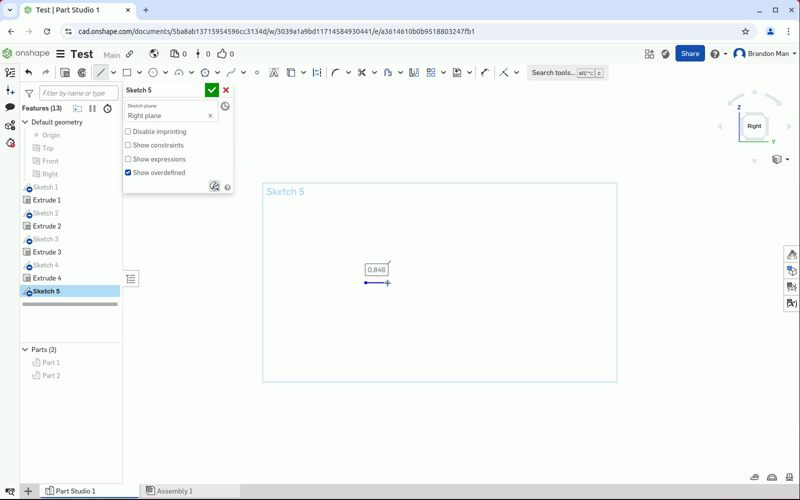
scroll(-6)
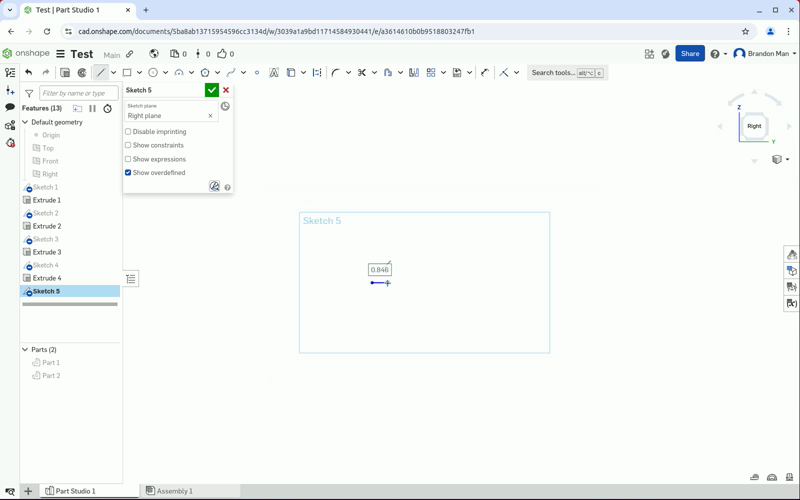
scroll(-6)
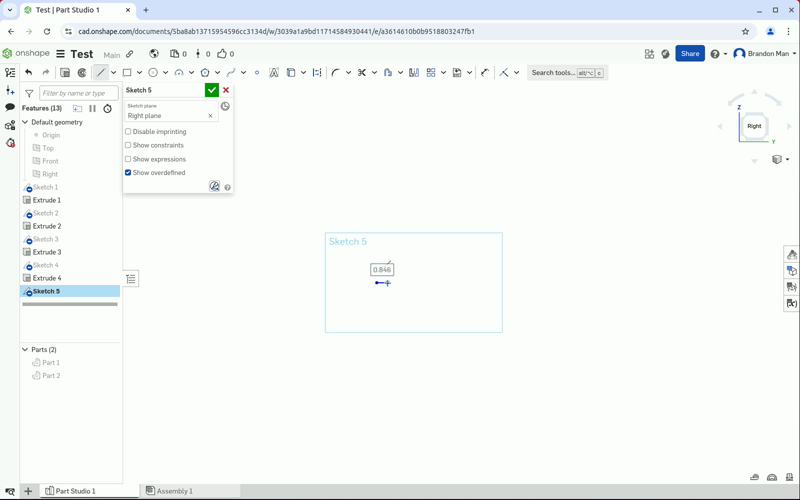
scroll(-6)
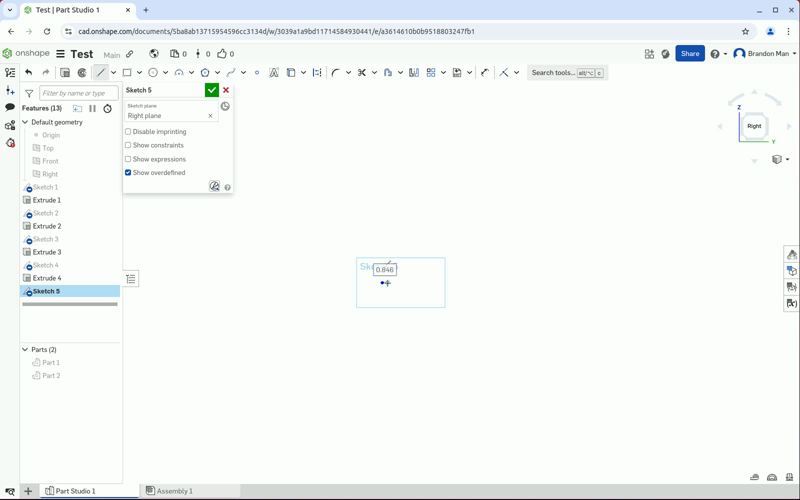
key_up(shift)
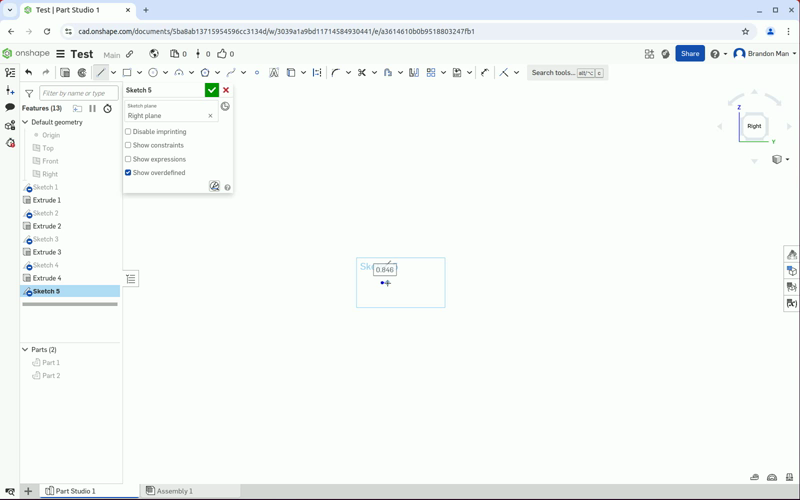
key_down(shift)
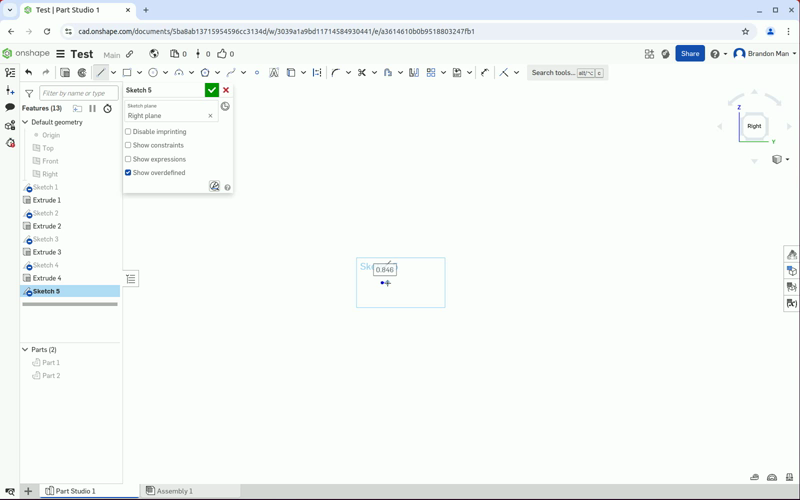
mouse_move(417, 282)
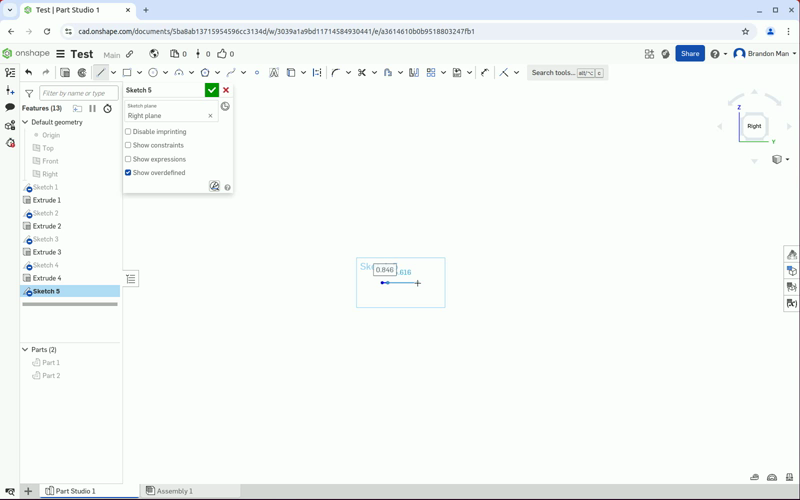
mouse_move(387, 277)
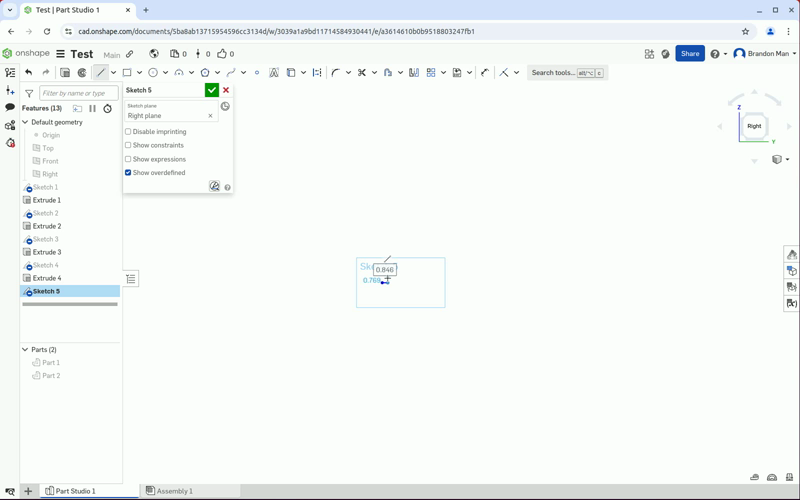
scroll(6)
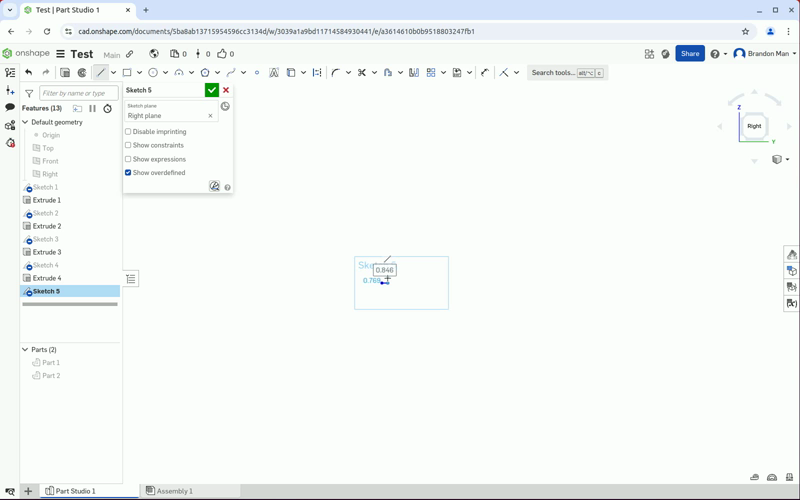
scroll(6)
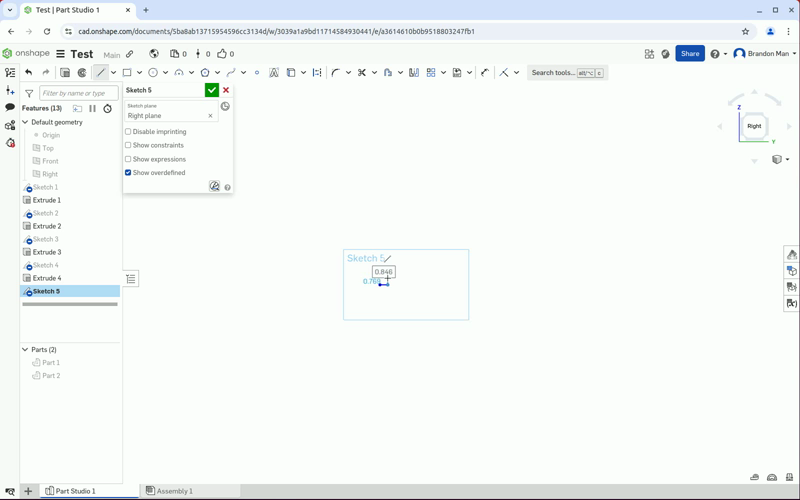
scroll(6)
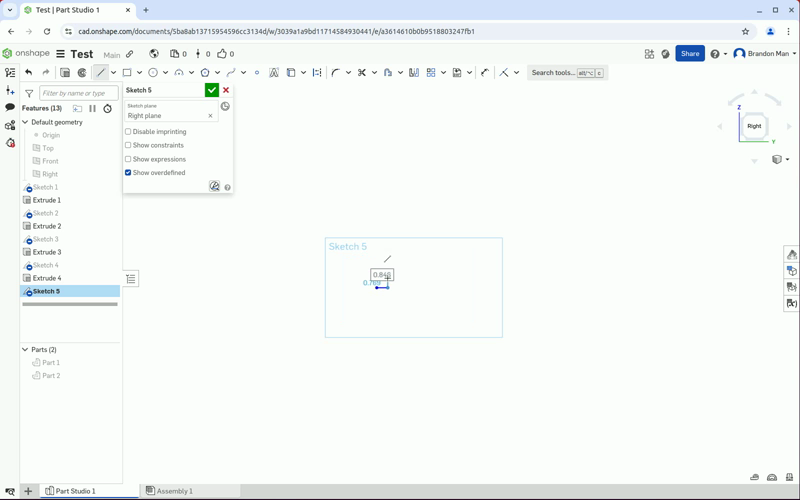
scroll(6)
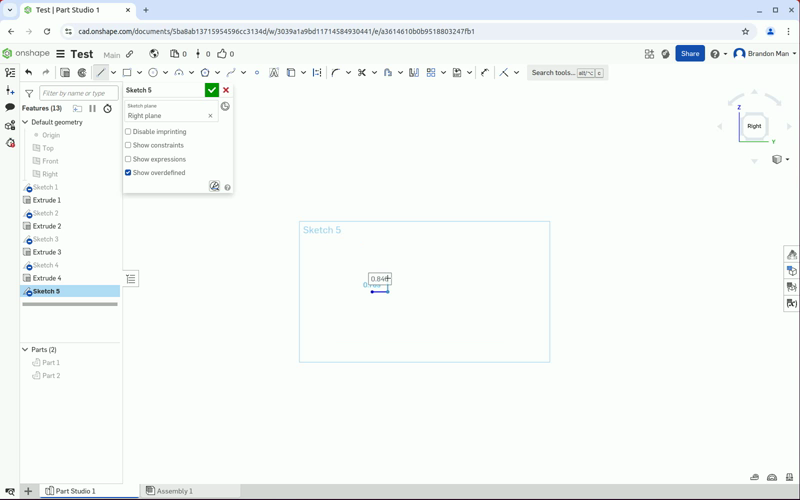
scroll(6)
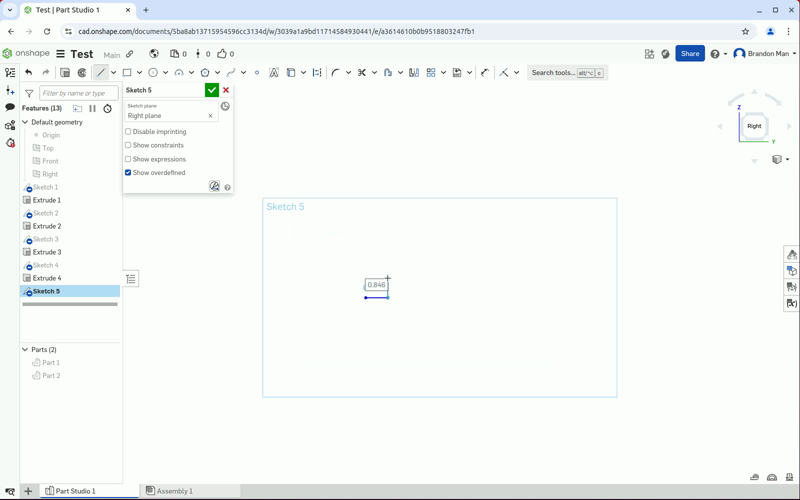
scroll(6)
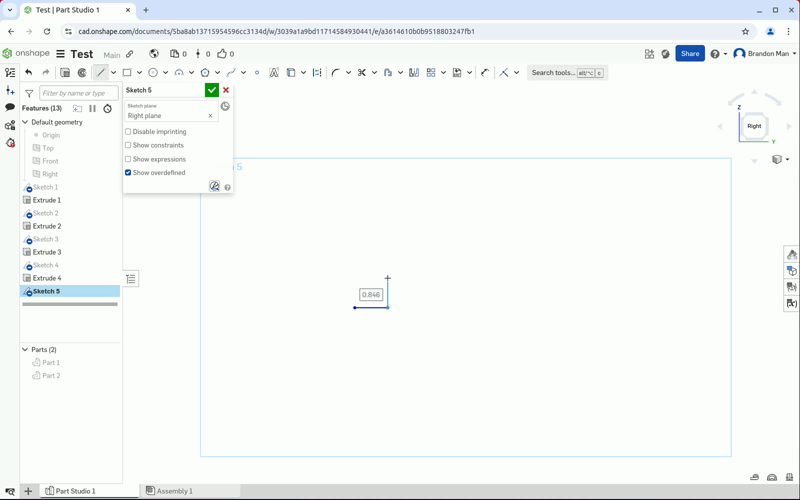
scroll(6)
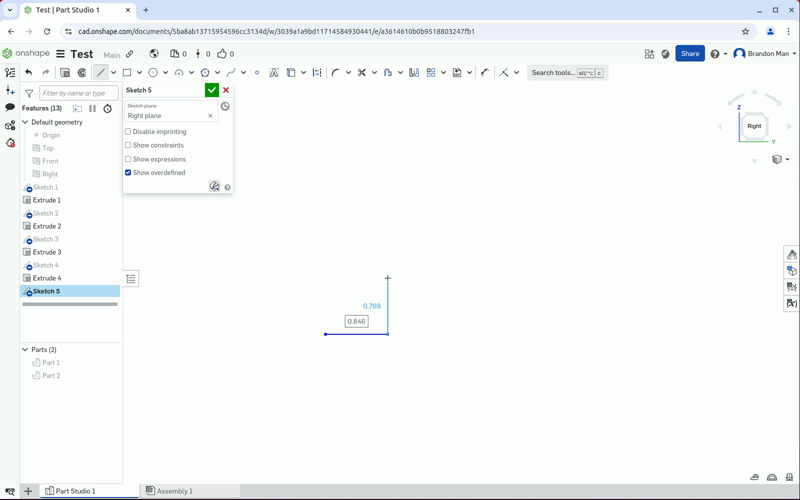
click(387, 277)
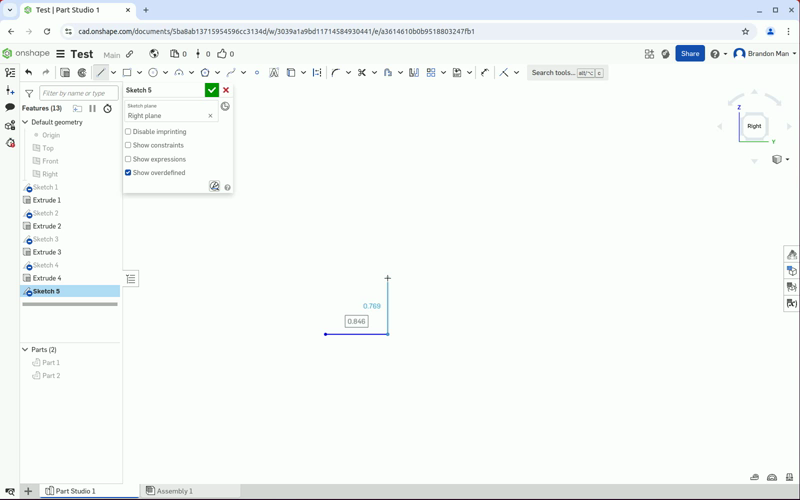
scroll(-6)
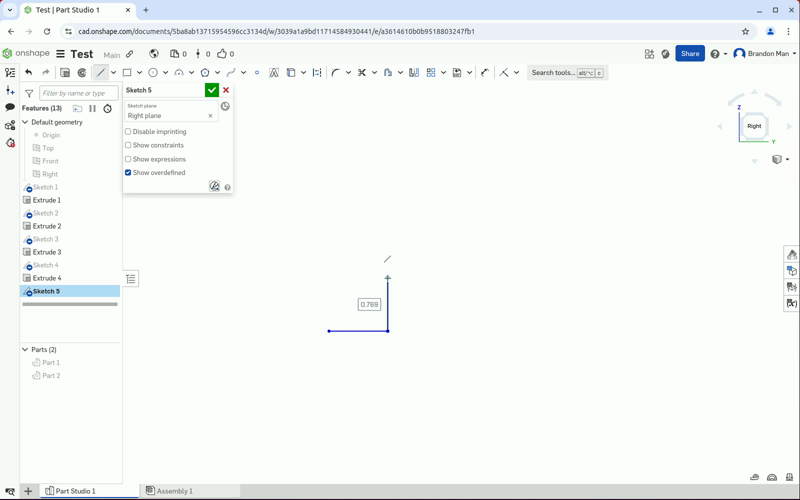
scroll(-6)
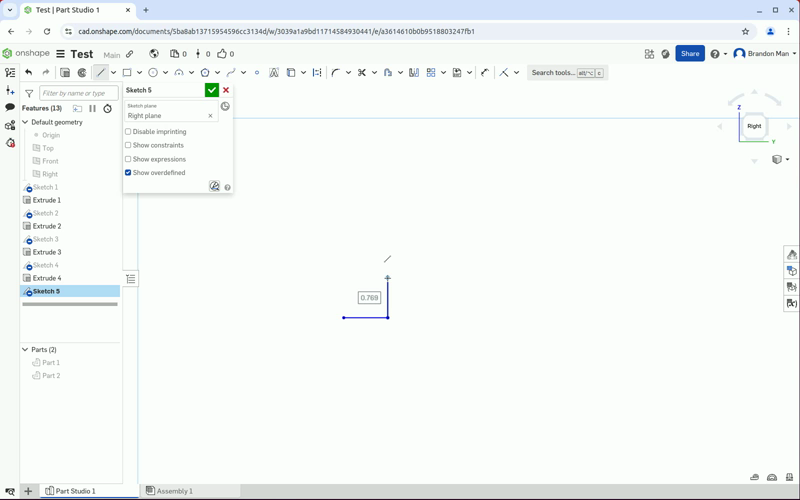
scroll(-6)
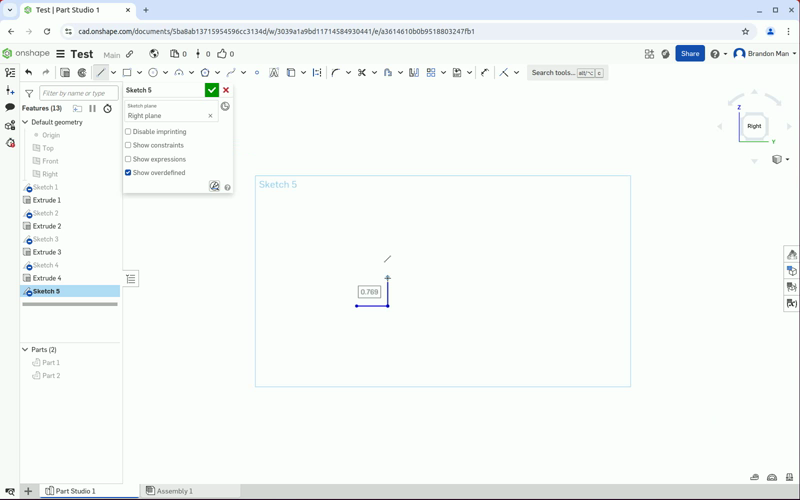
scroll(-6)
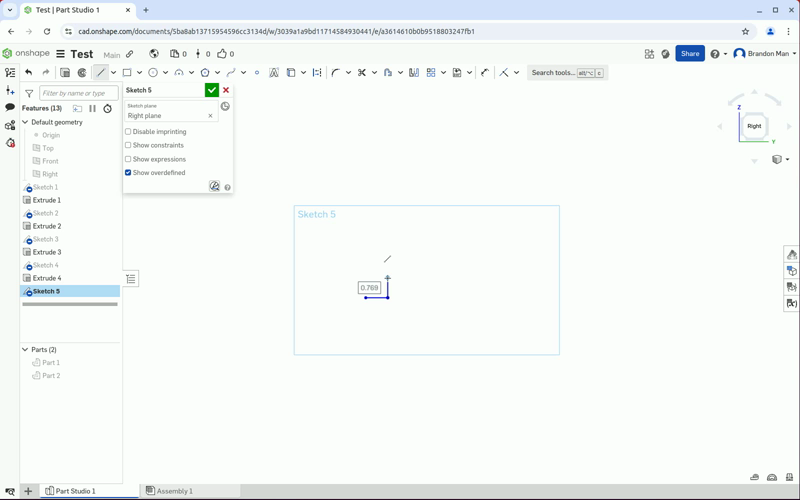
scroll(-6)
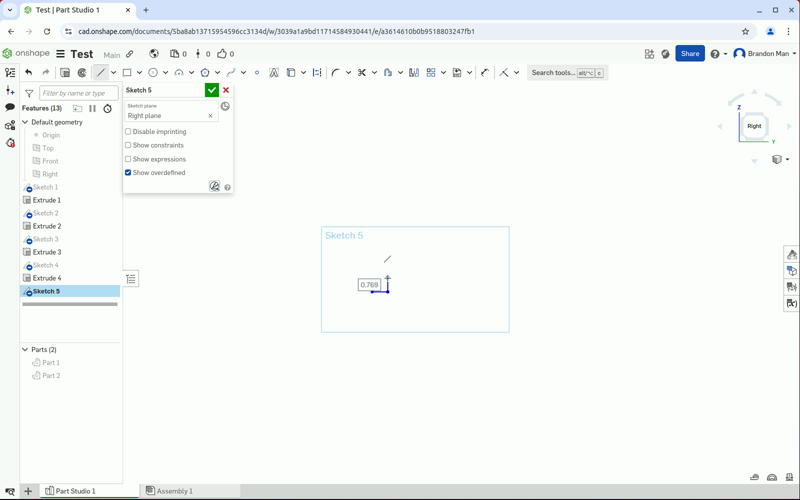
scroll(-6)
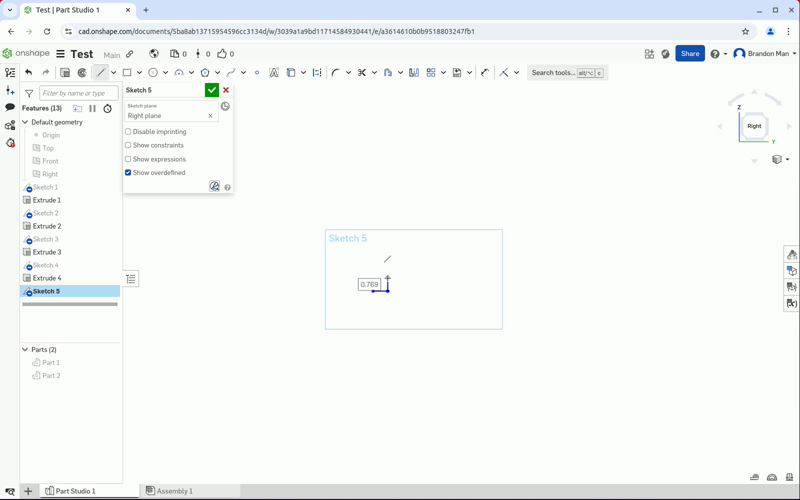
scroll(-6)
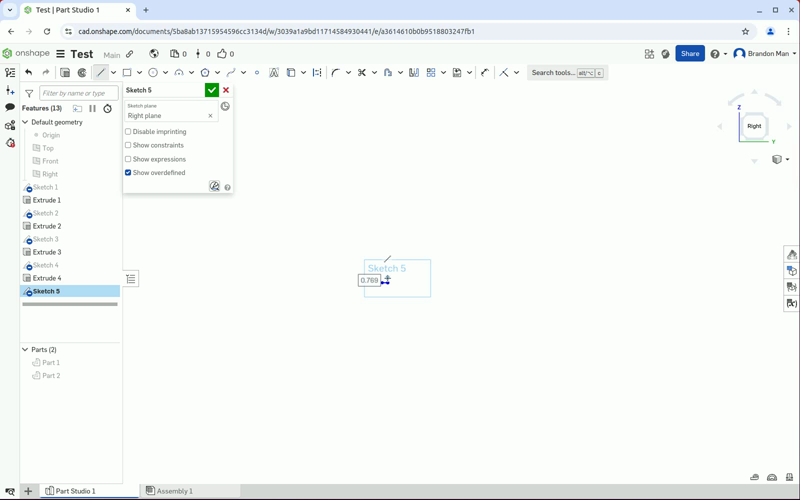
key_up(shift)
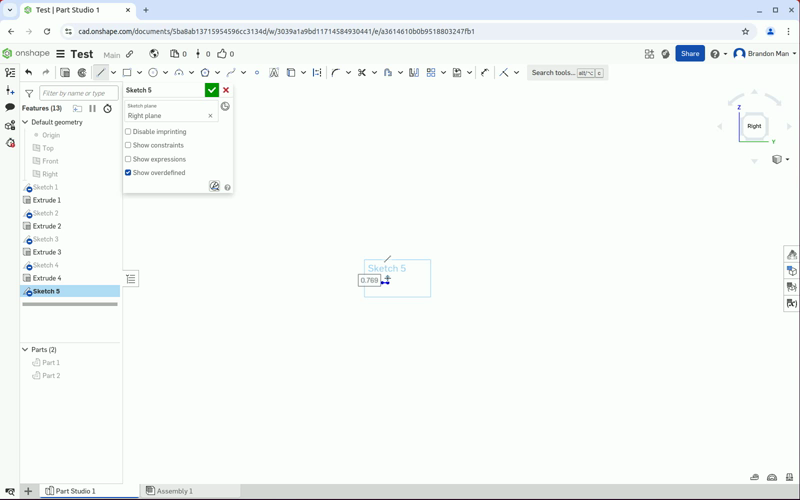
key_down(shift)
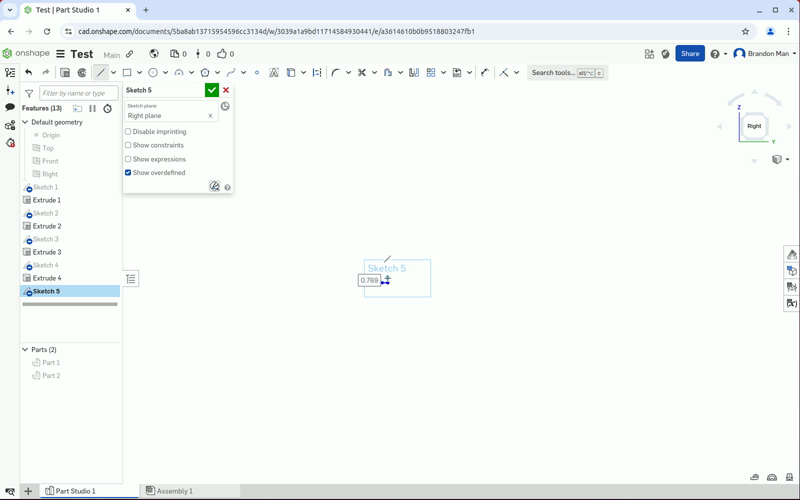
mouse_move(417, 277)
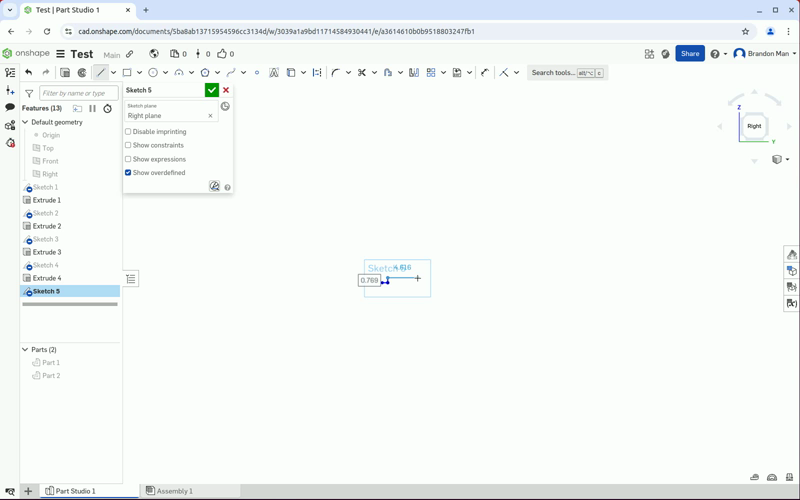
mouse_move(387, 266)
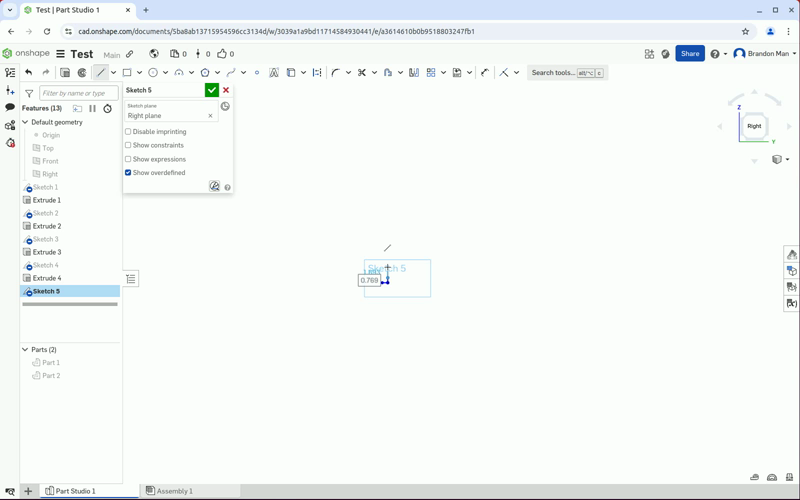
click(387, 266)
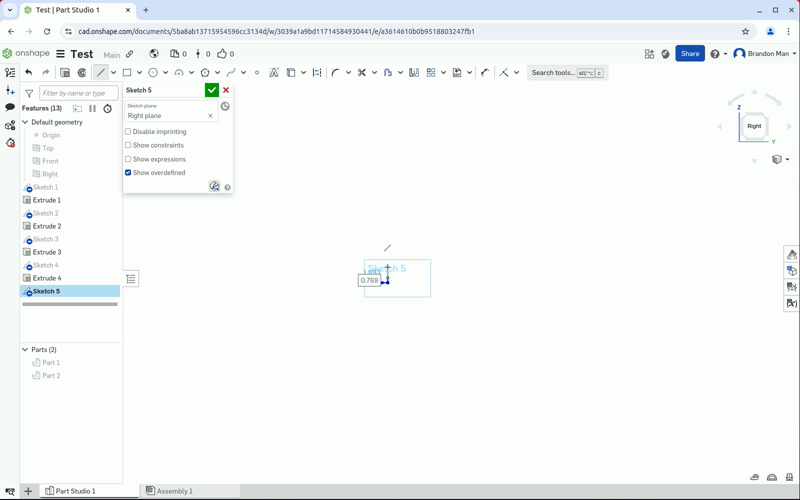
key_up(shift)
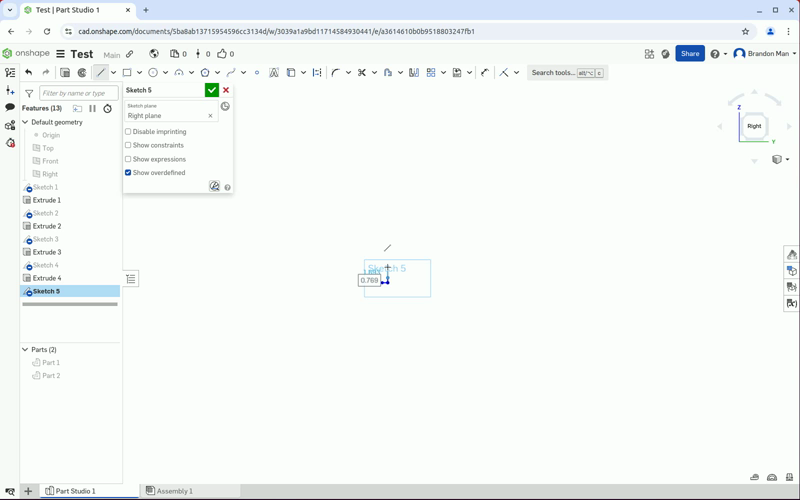
key_down(shift)
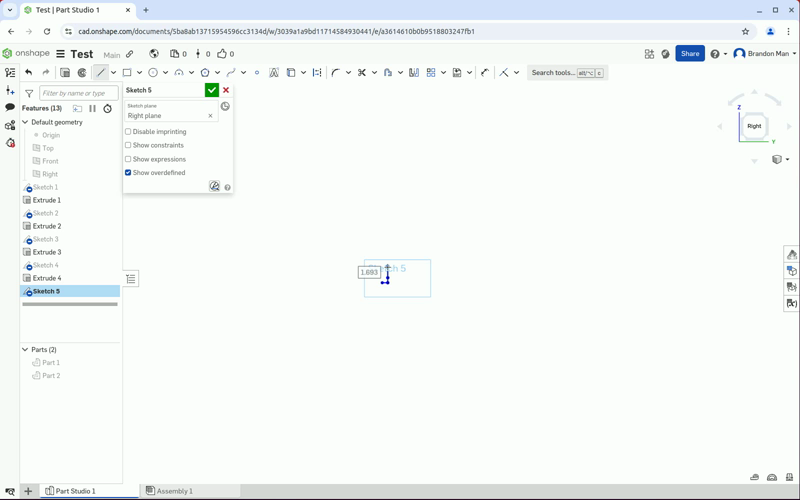
mouse_move(417, 266)
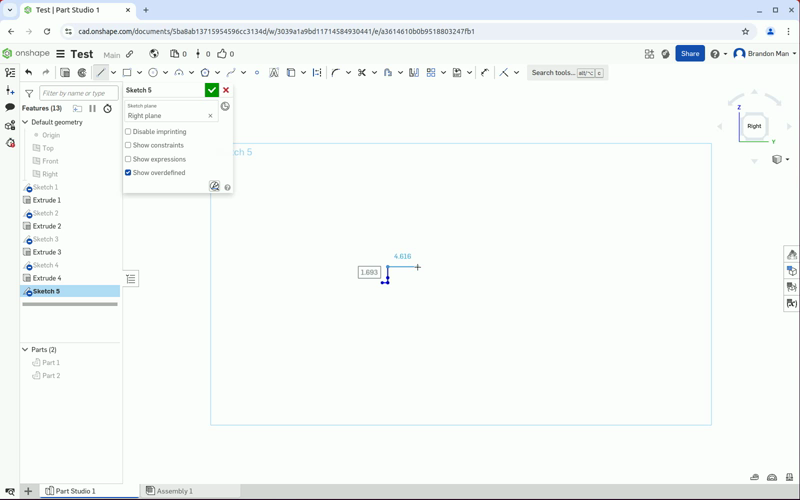
mouse_move(382, 266)
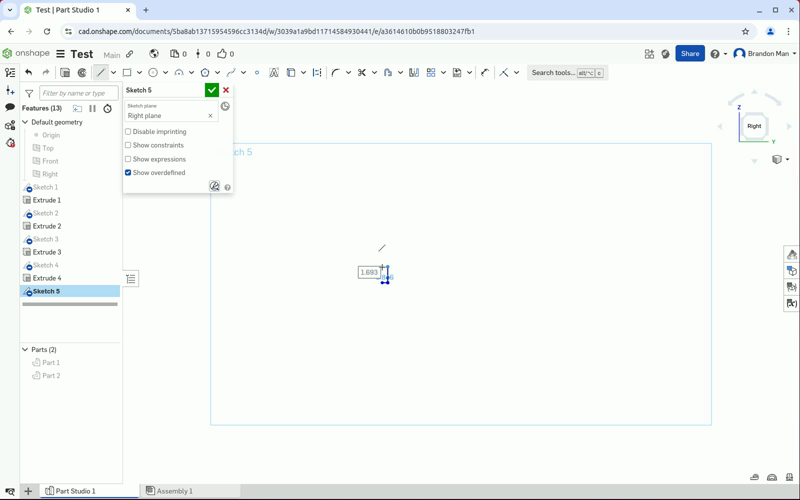
scroll(6)
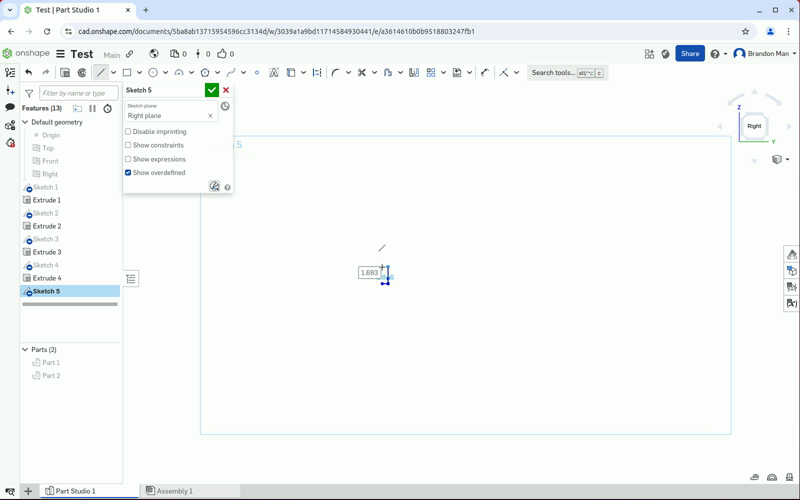
scroll(6)
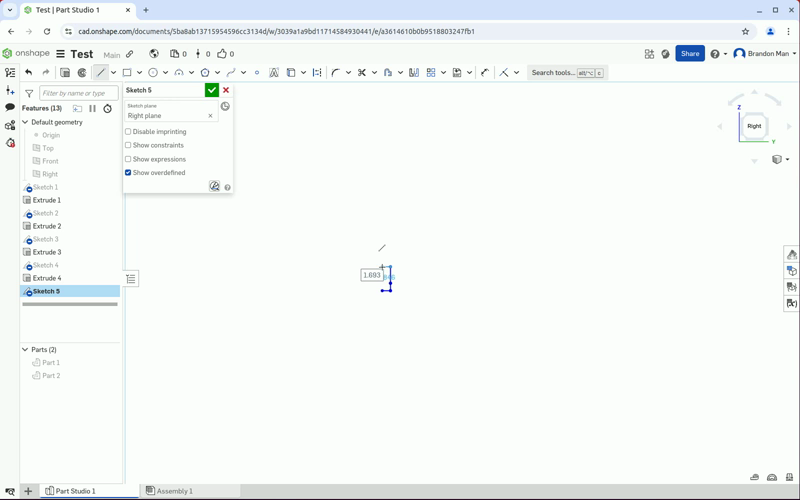
scroll(6)
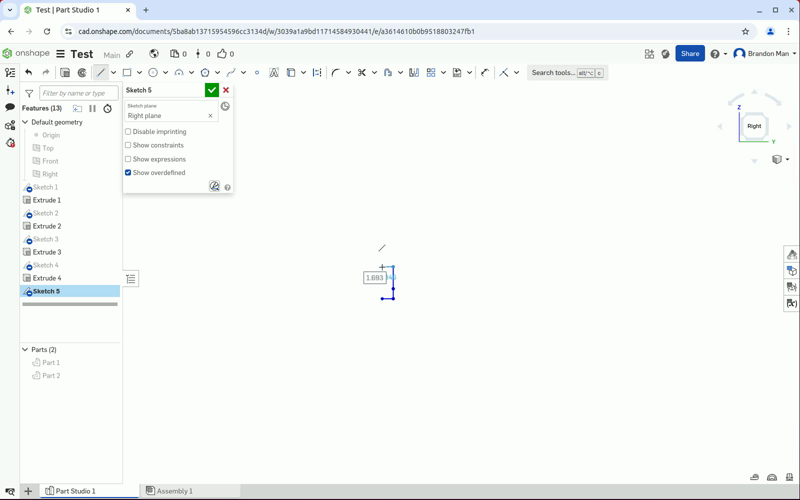
scroll(6)
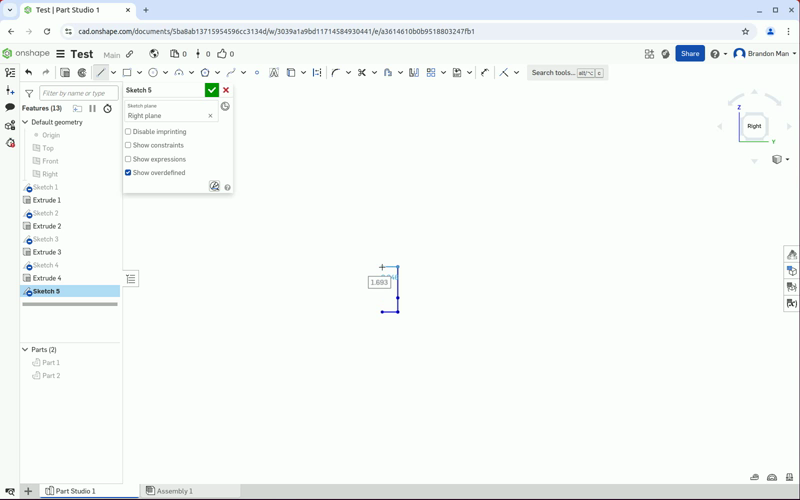
scroll(6)
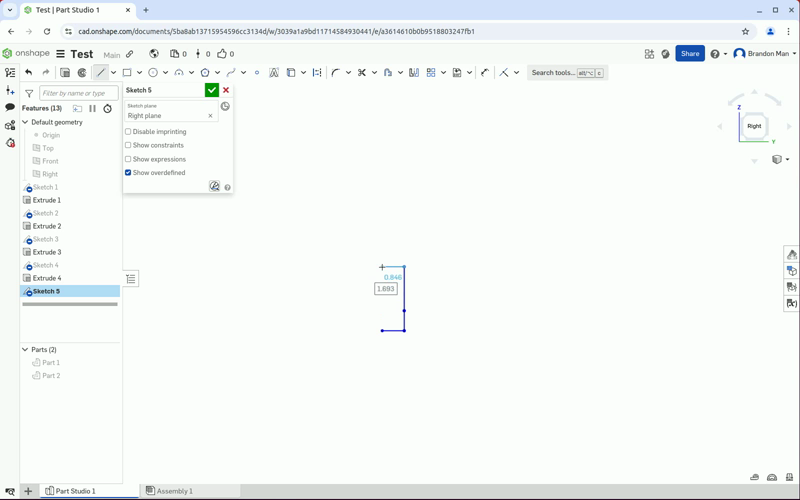
scroll(6)
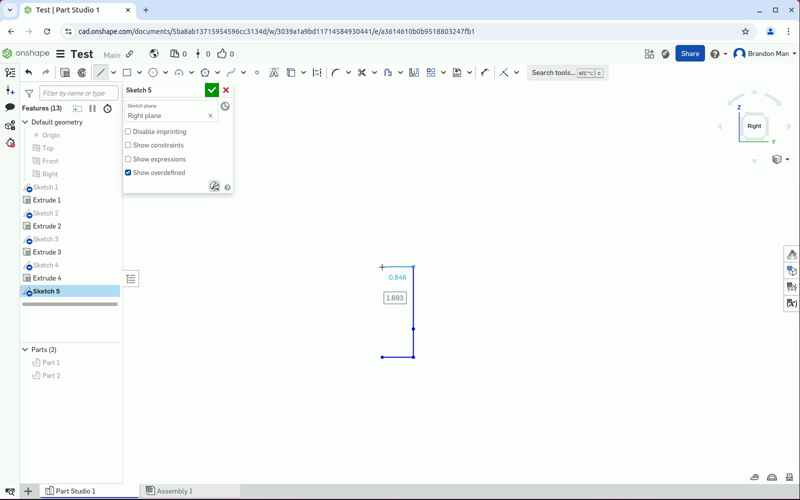
scroll(6)
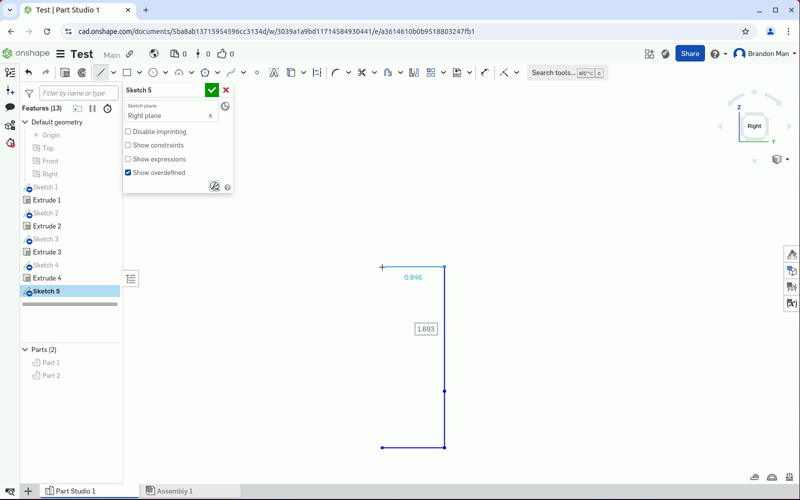
click(382, 266)
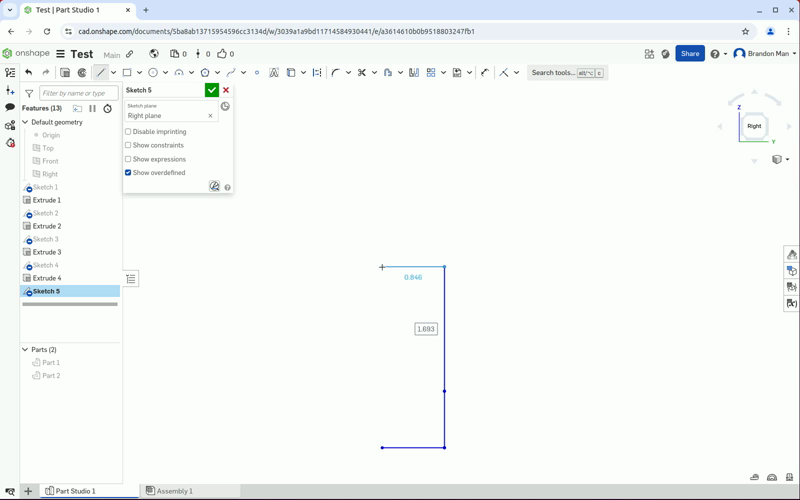
scroll(-6)
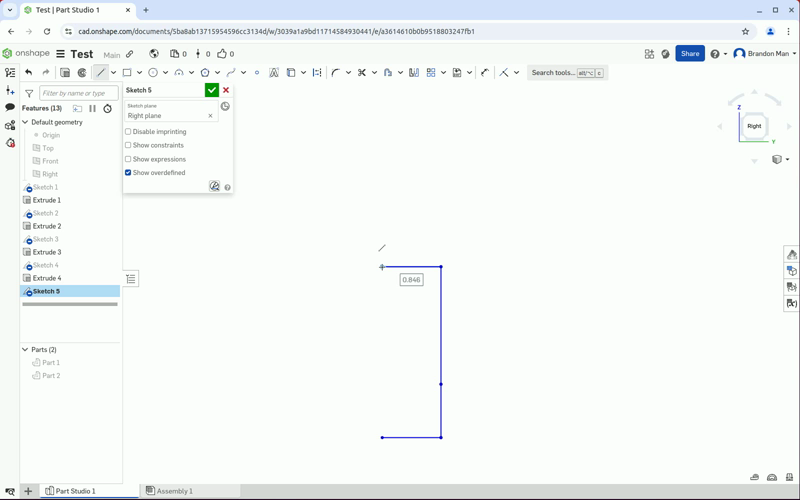
scroll(-6)
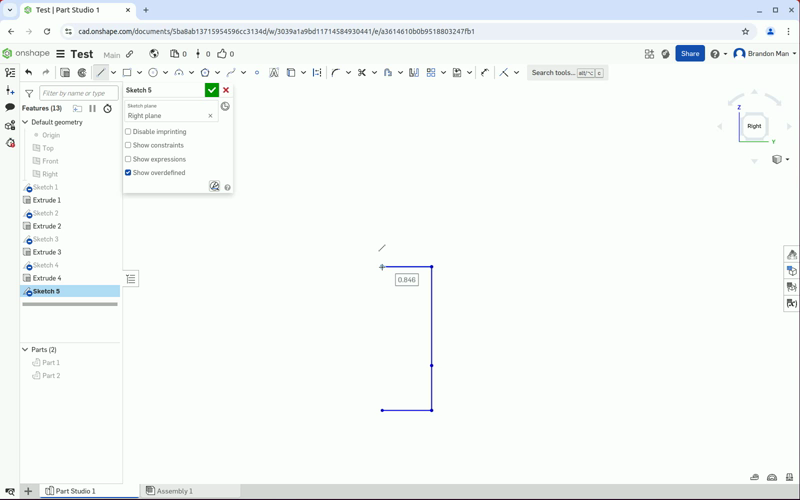
scroll(-6)
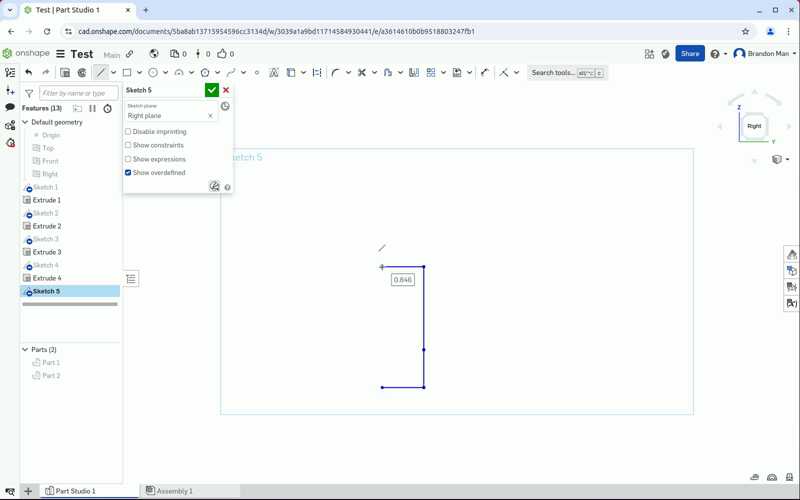
scroll(-6)
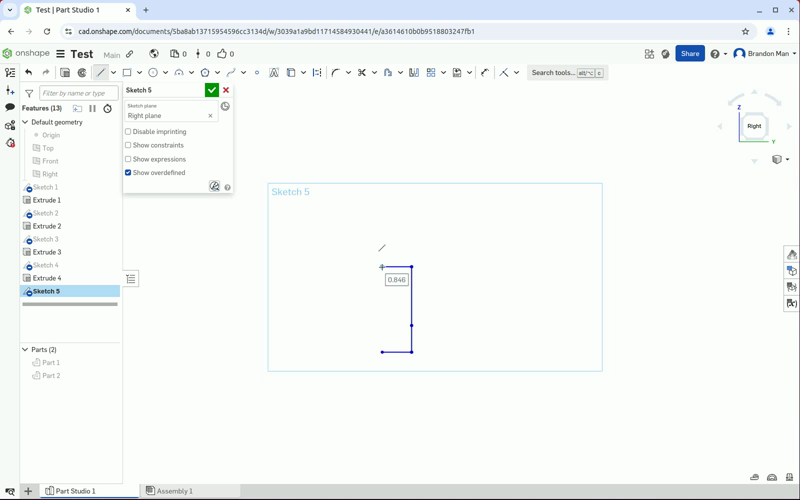
scroll(-6)
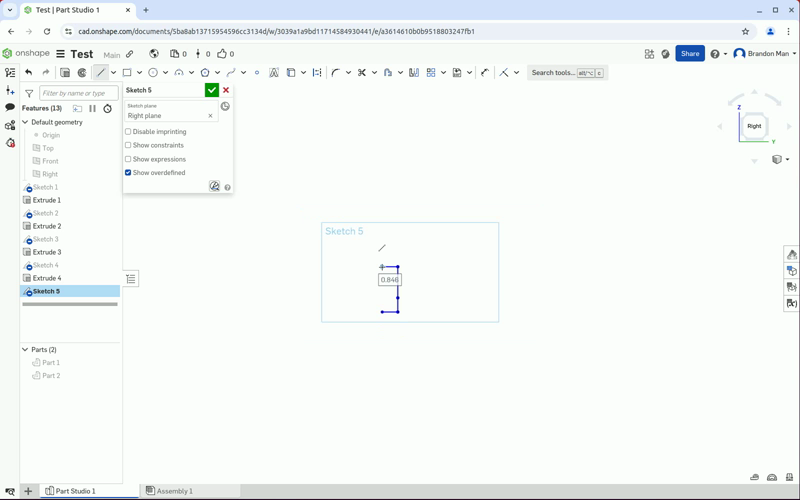
scroll(-6)
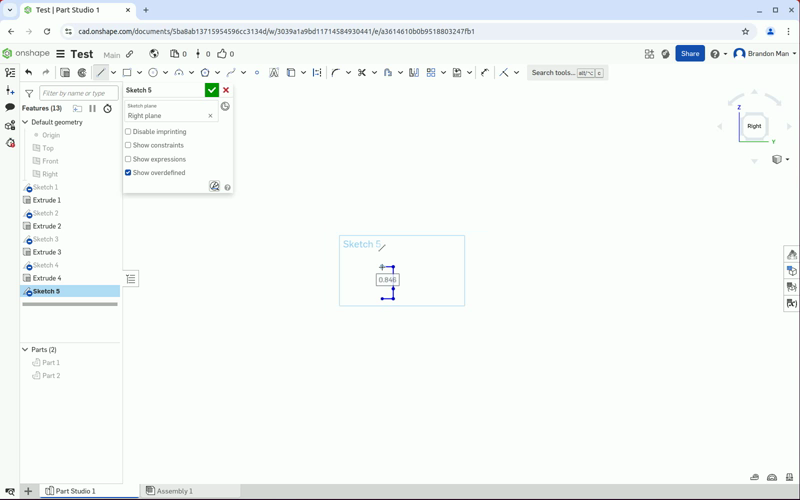
scroll(-6)
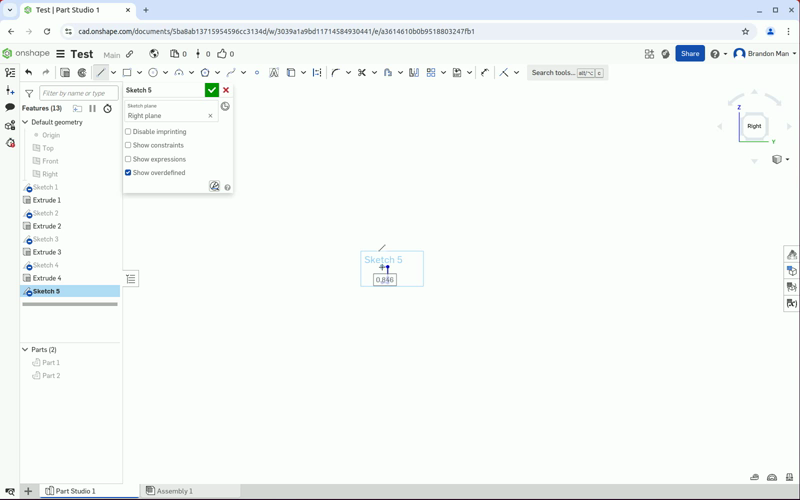
key_up(shift)
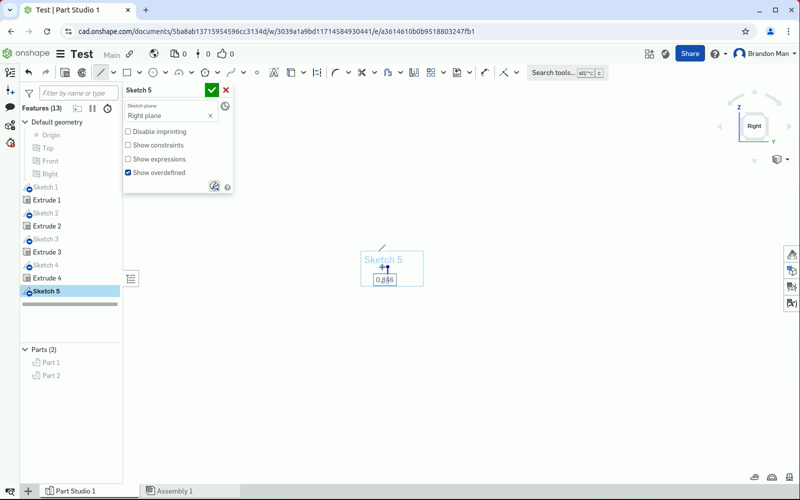
mouse_move(412, 266)
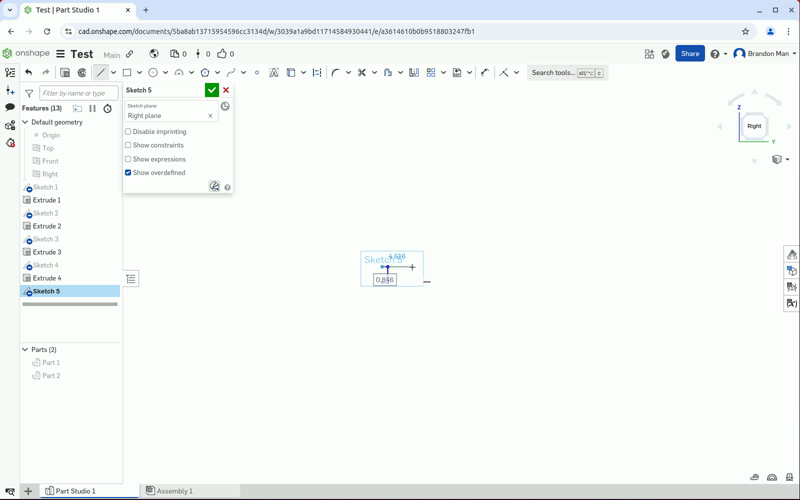
key_down(shift)
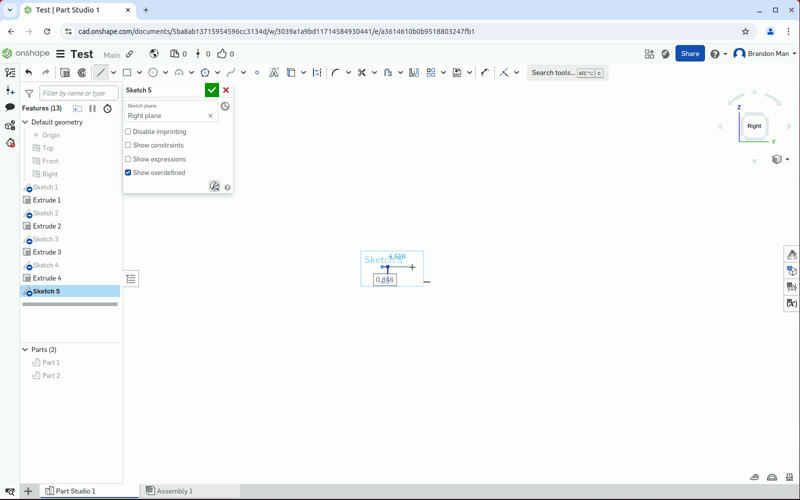
mouse_move(382, 282)
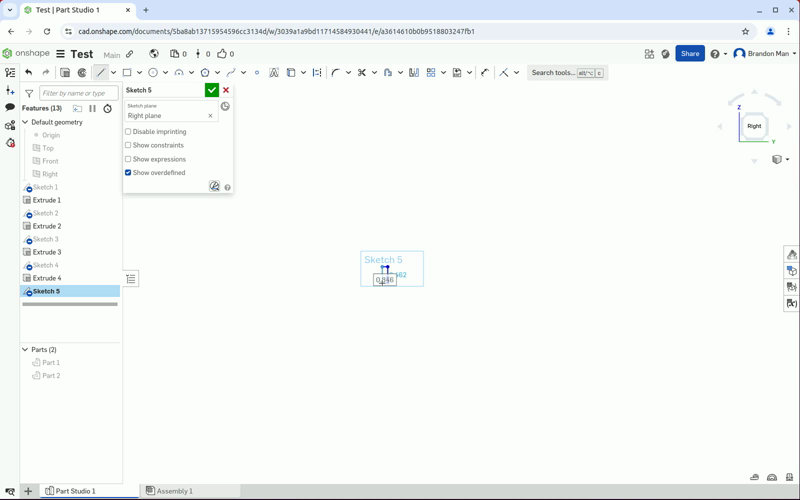
key_up(shift)
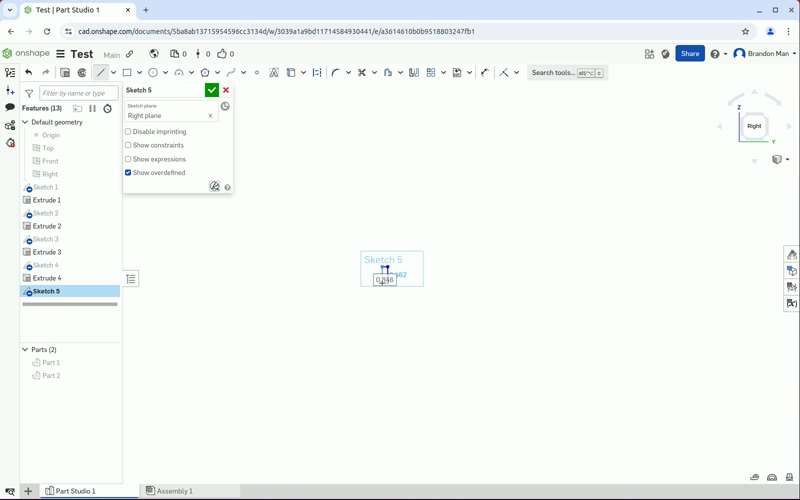
click(382, 282)
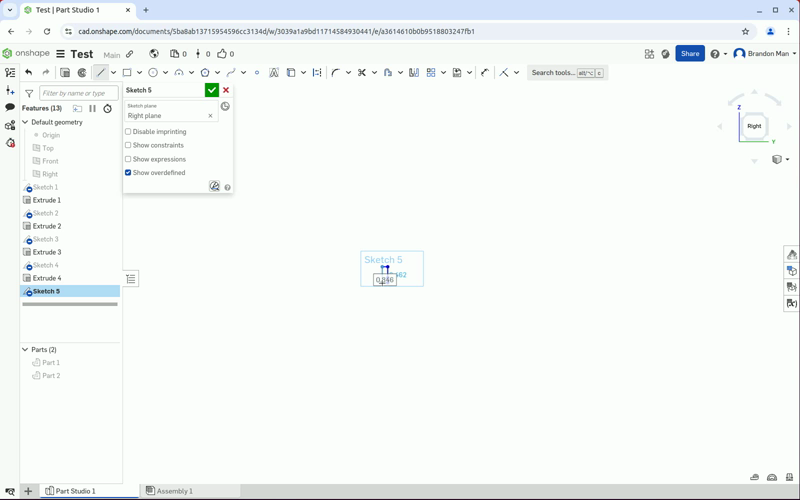
key(esc)
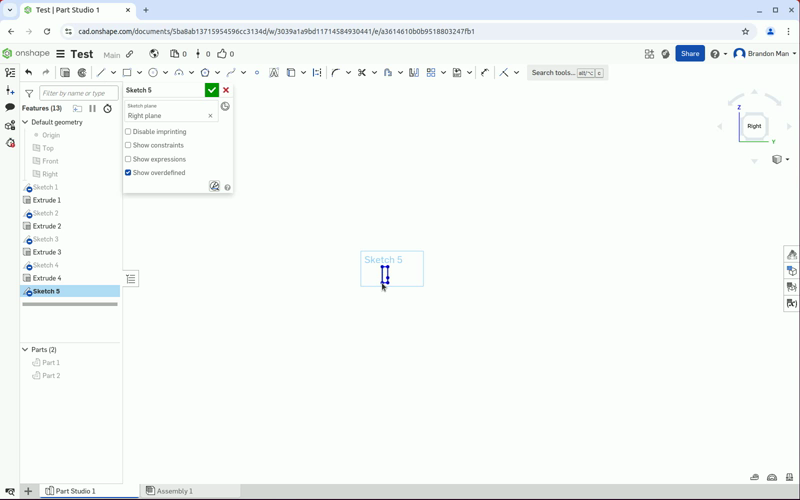
mouse_move(383, 281)
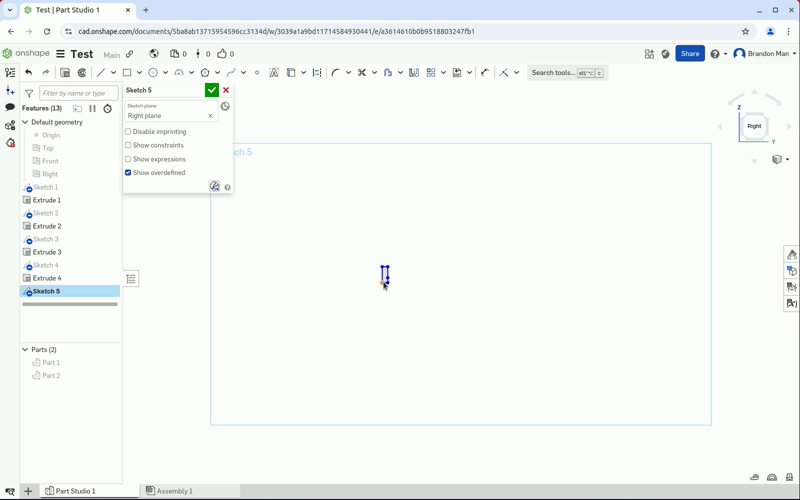
scroll(6)
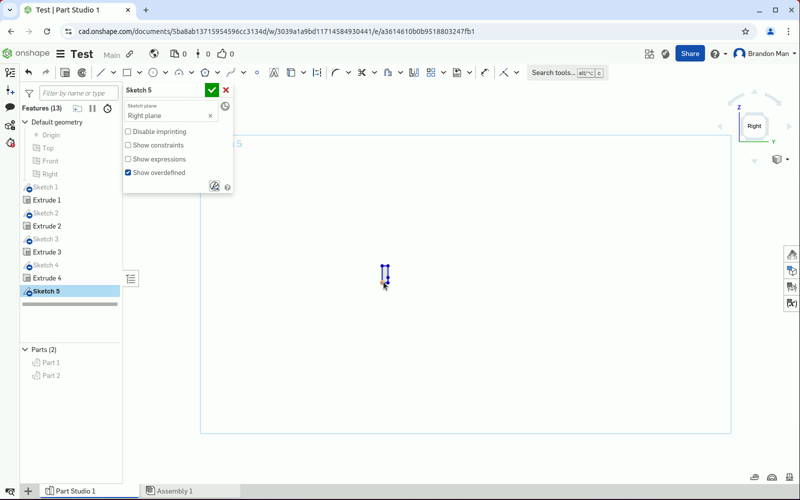
scroll(6)
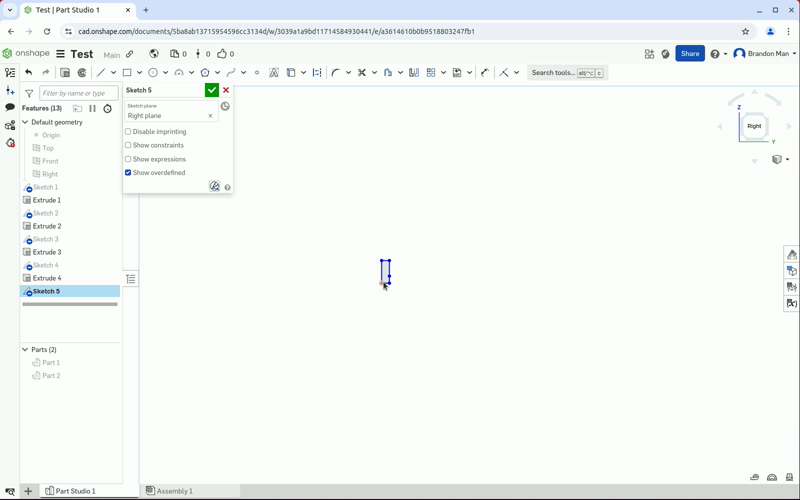
scroll(6)
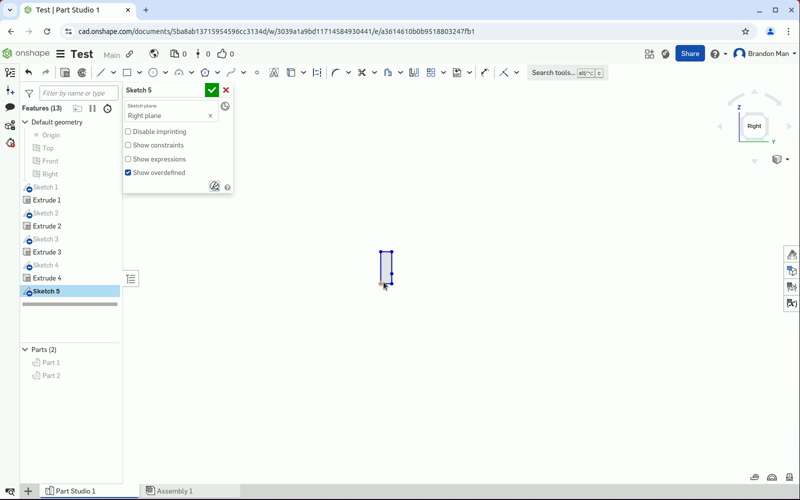
scroll(6)
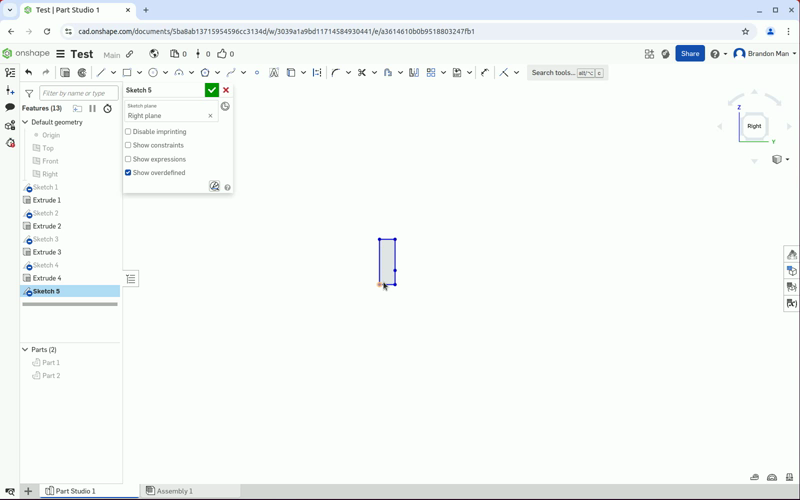
scroll(6)
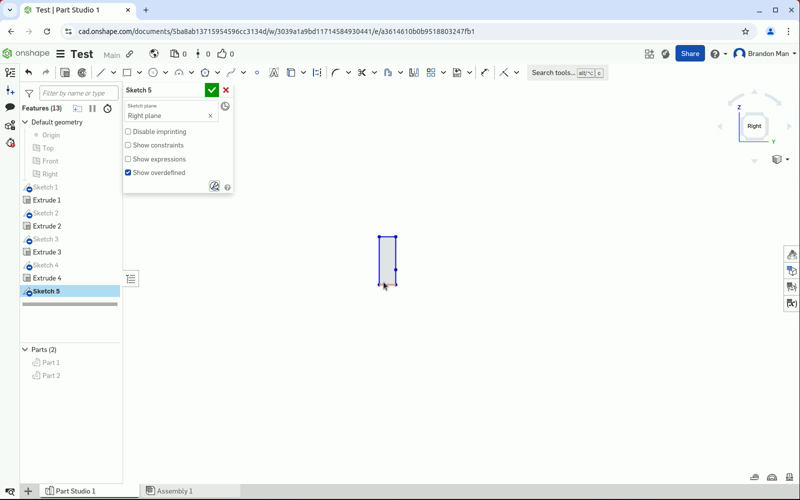
scroll(6)
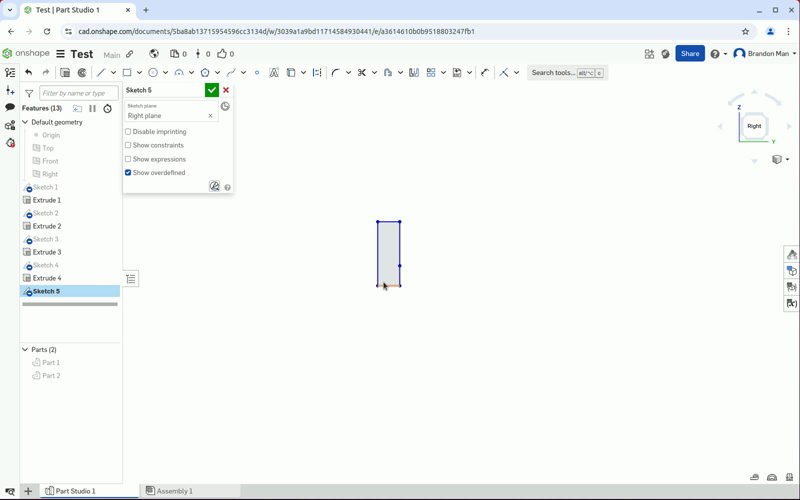
scroll(6)
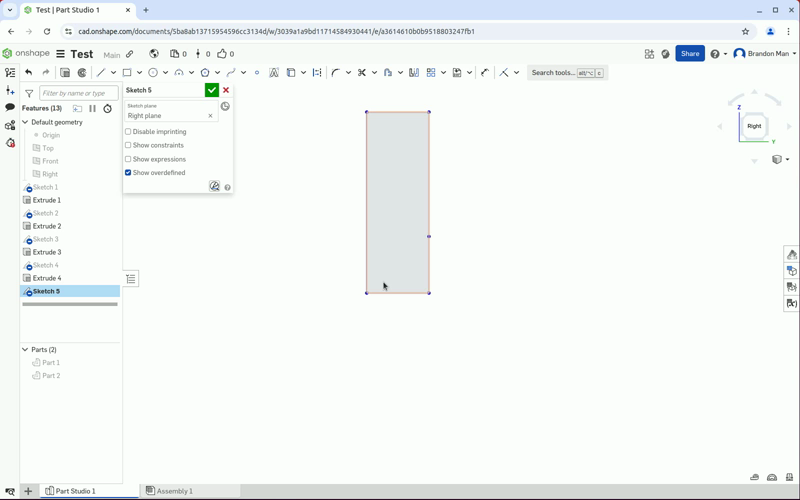
click(383, 281)
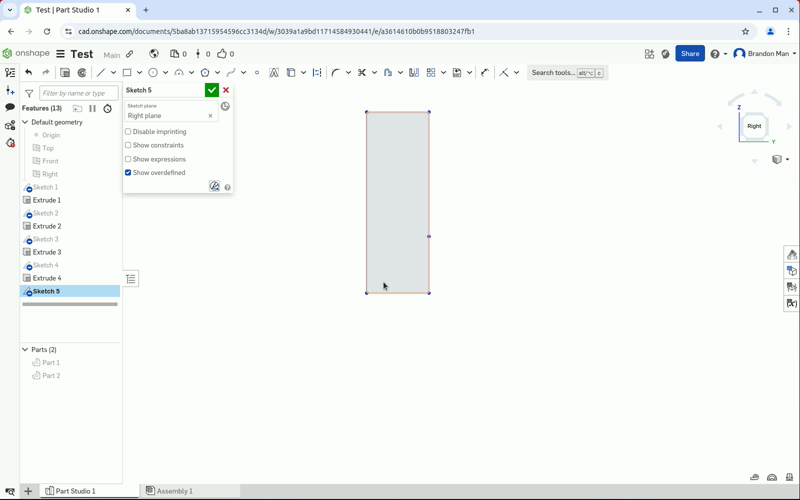
scroll(-6)
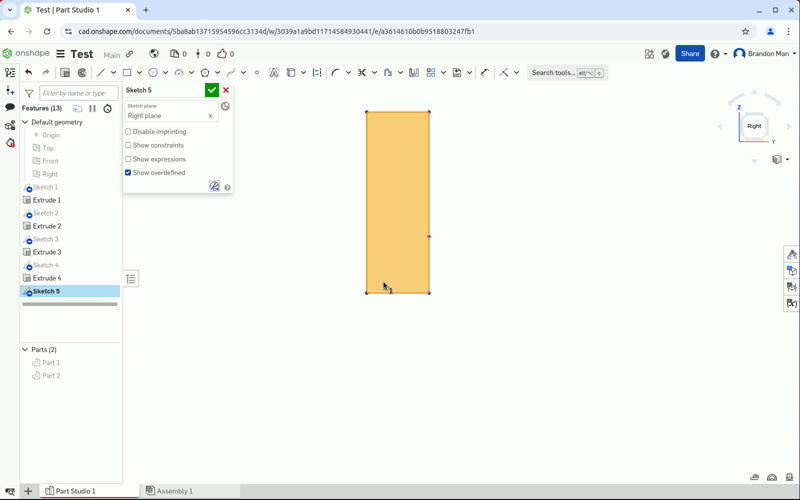
scroll(-6)
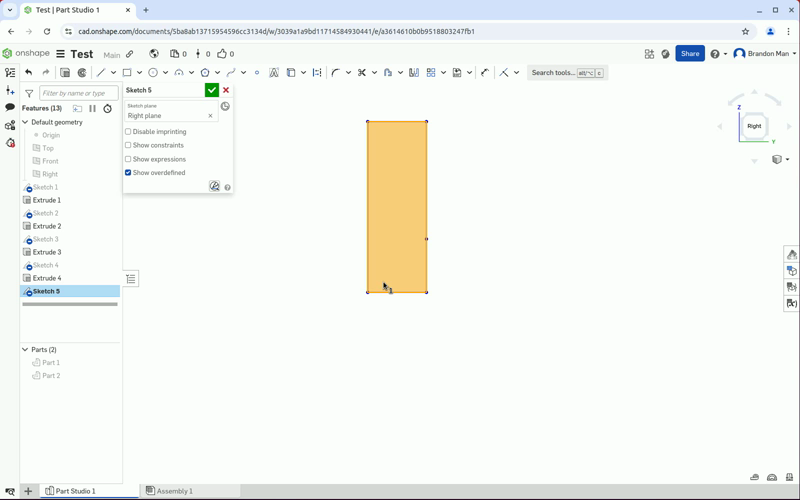
scroll(-6)
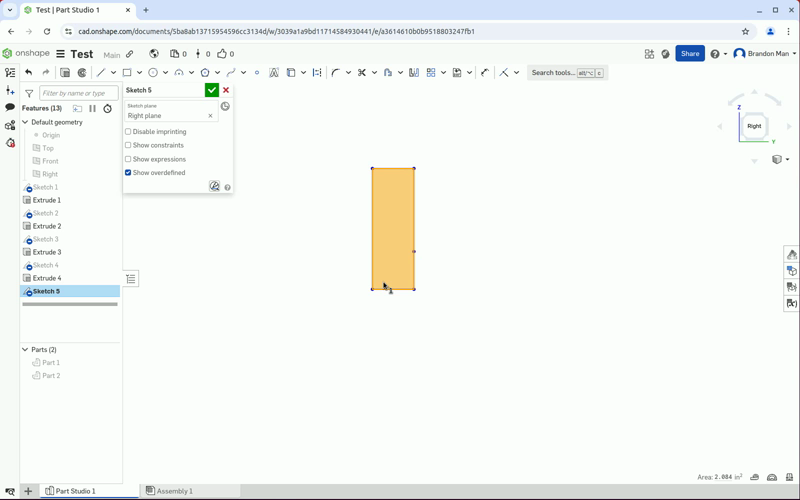
scroll(-6)
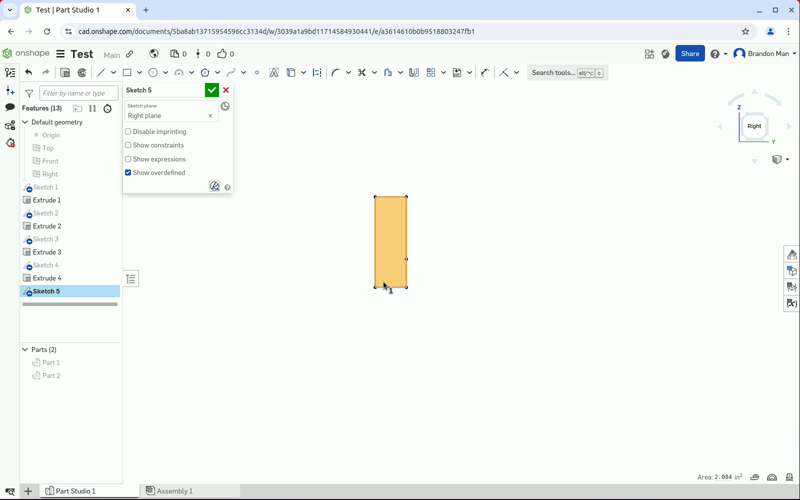
scroll(-6)
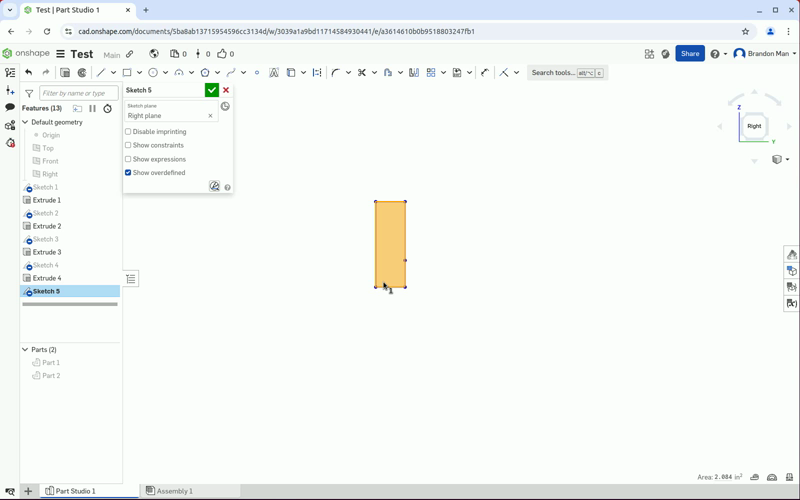
scroll(-6)
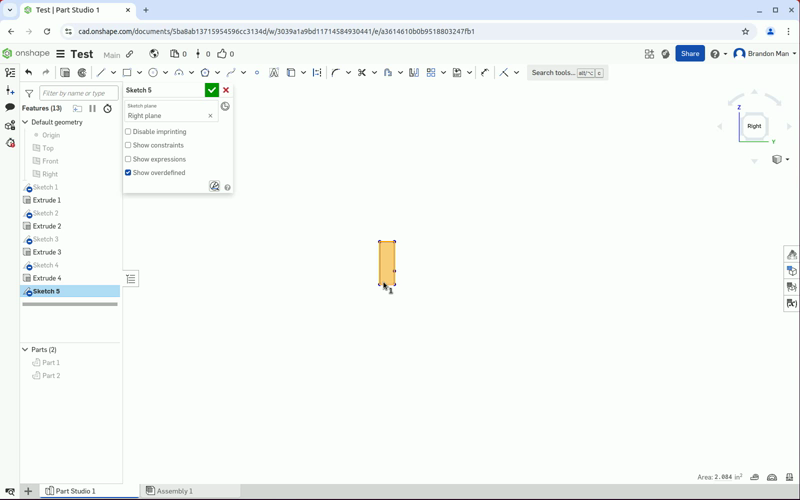
scroll(-6)
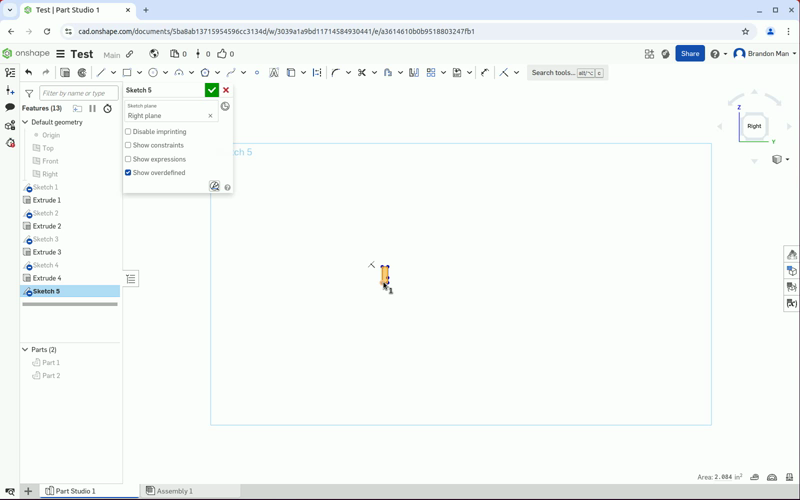
mouse_move(73, 352)
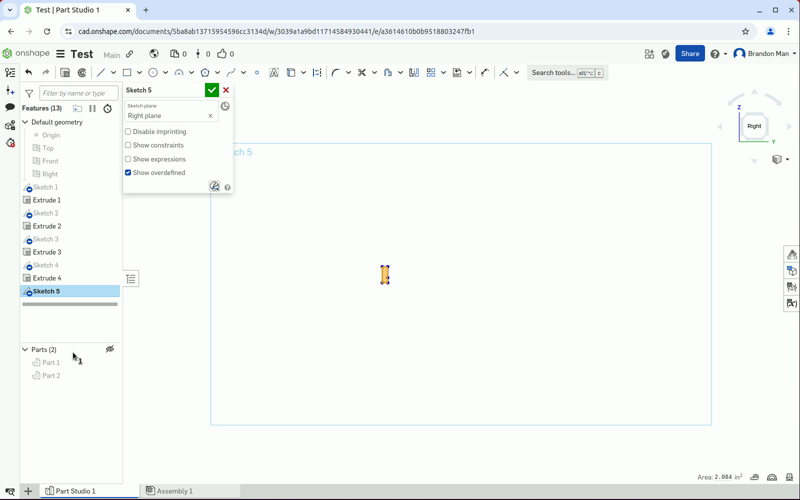
key(shift+y)
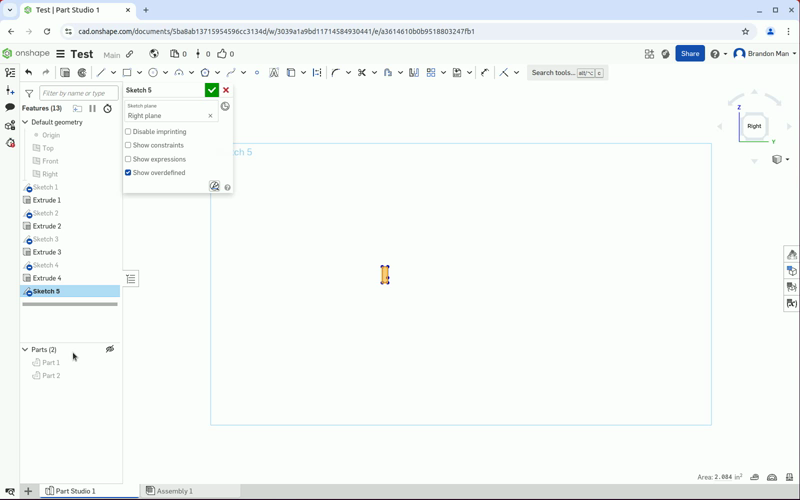
key(shift+e)
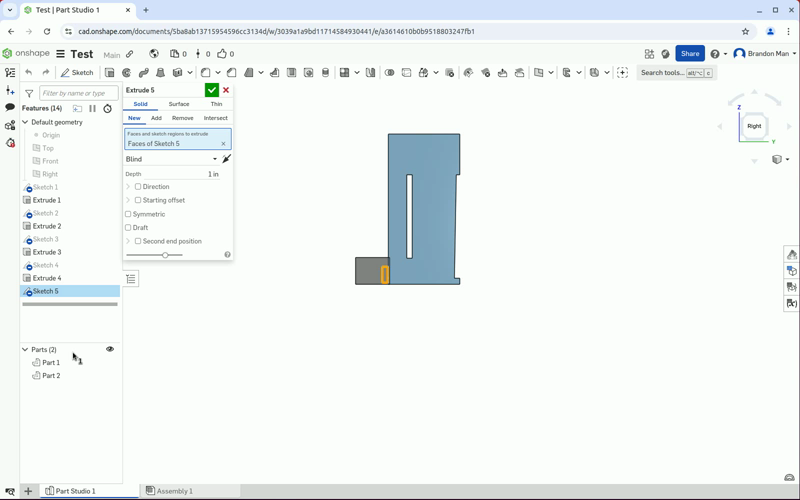
mouse_move(143, 106)
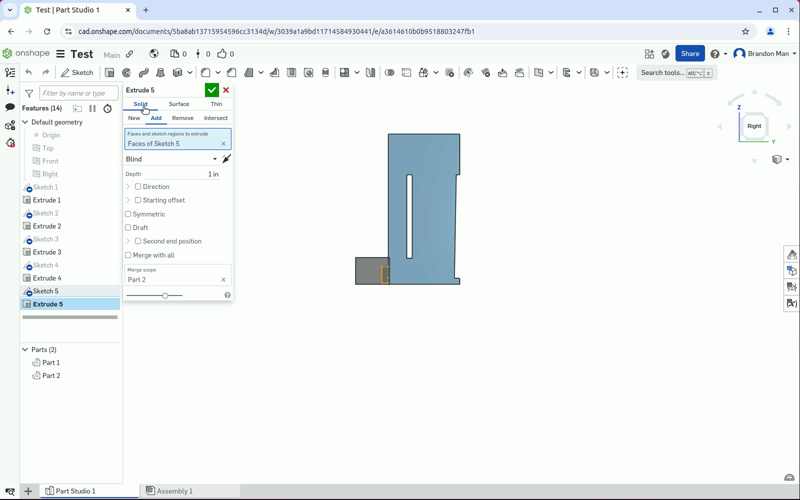
click(143, 106)
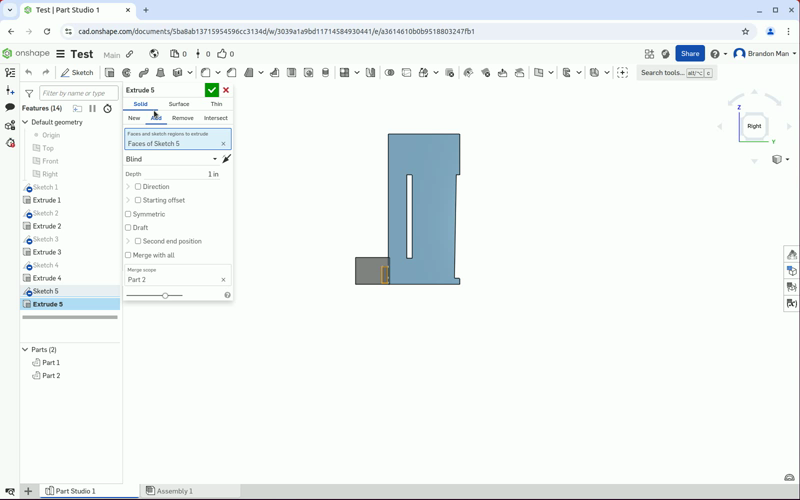
mouse_move(186, 120)
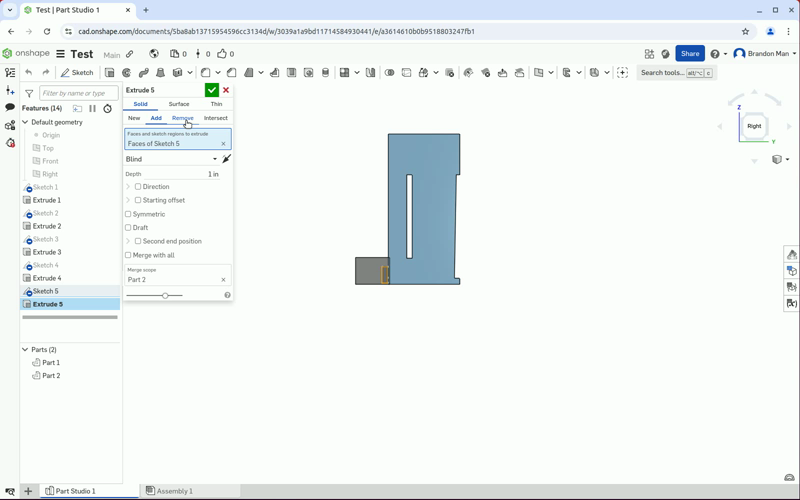
click(186, 120)
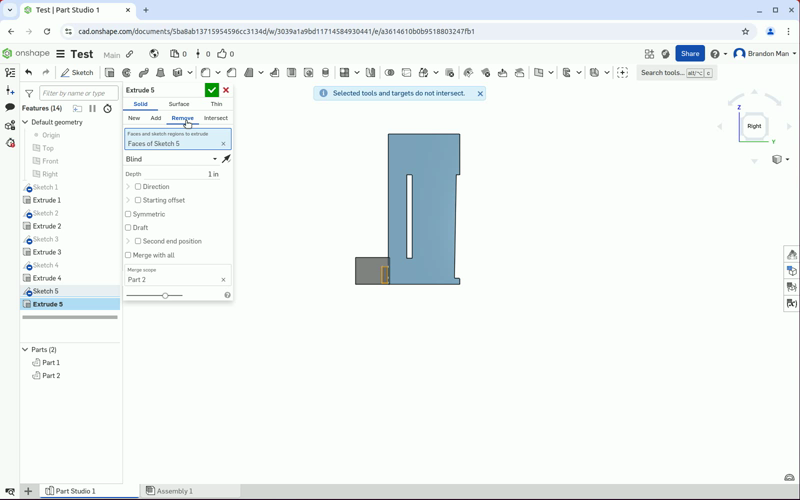
key(tab, 4)
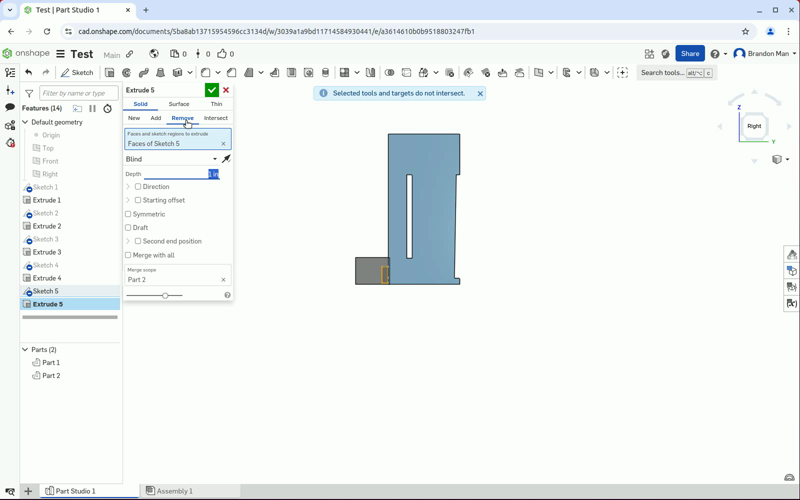
text(-1.685)
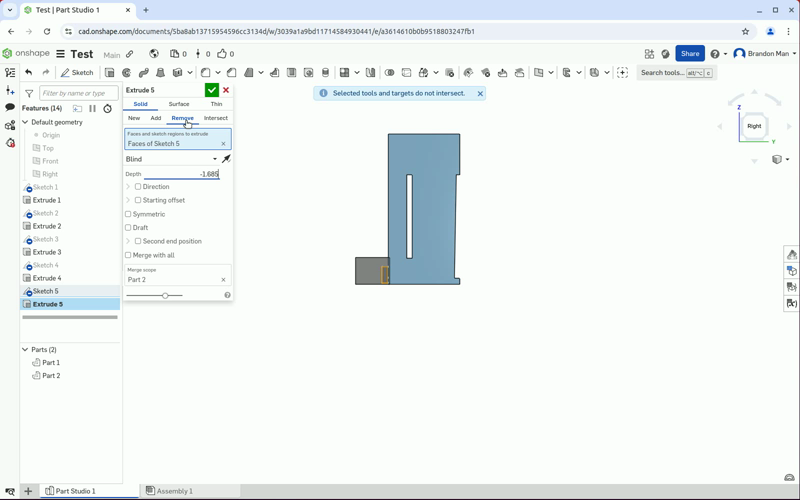
key(tab, 6)
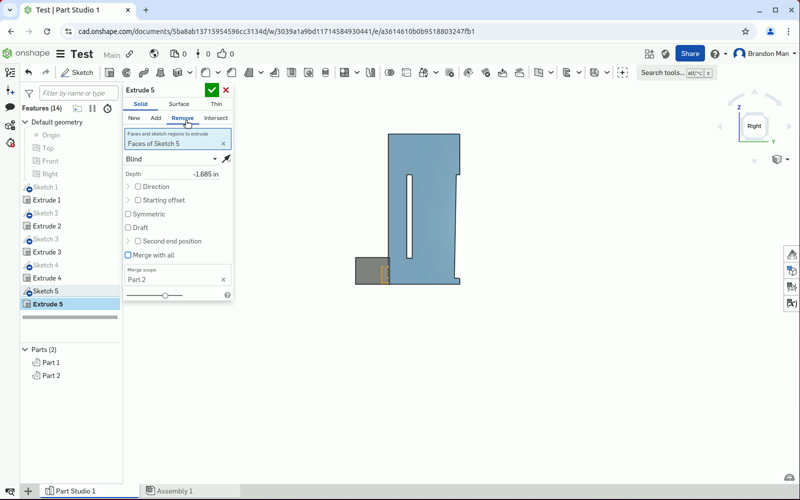
key(space)
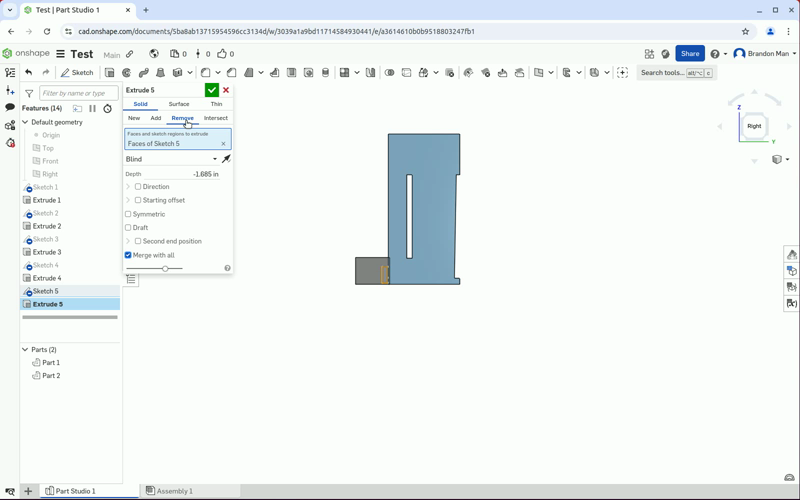
key(enter)
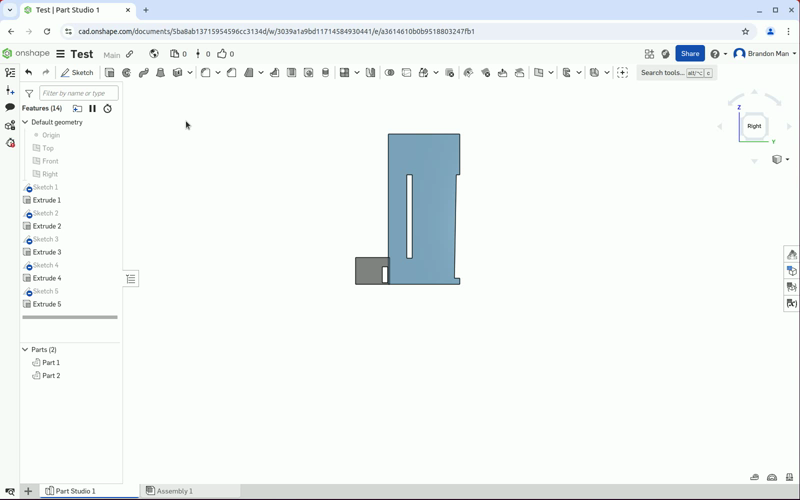
key(shift+h)
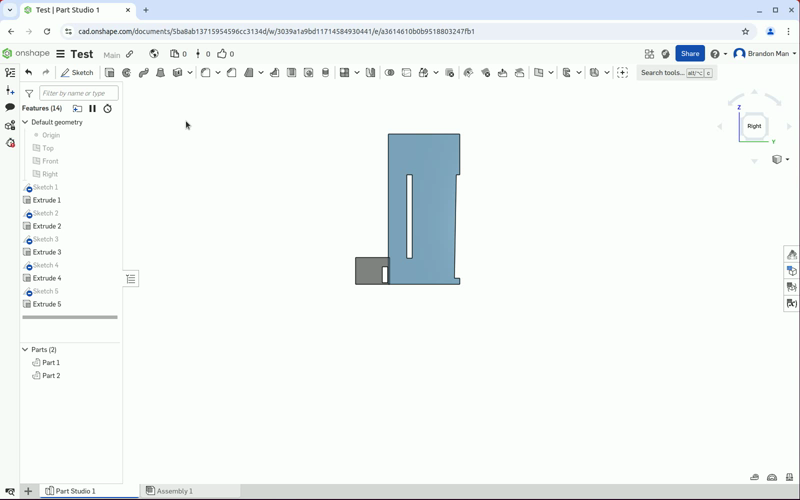
key(shift+h)
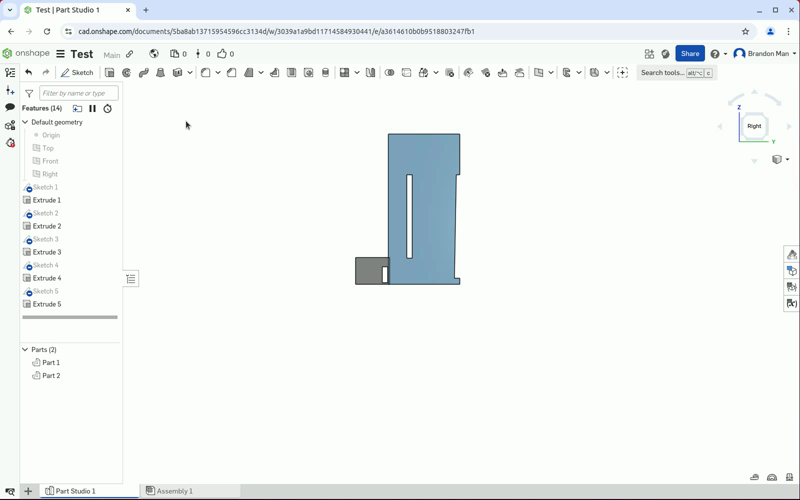
mouse_move(73, 189)
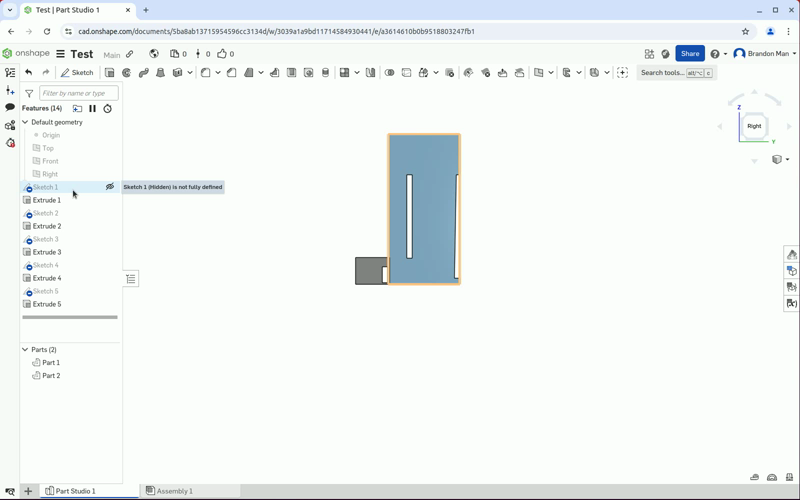
click(73, 189)
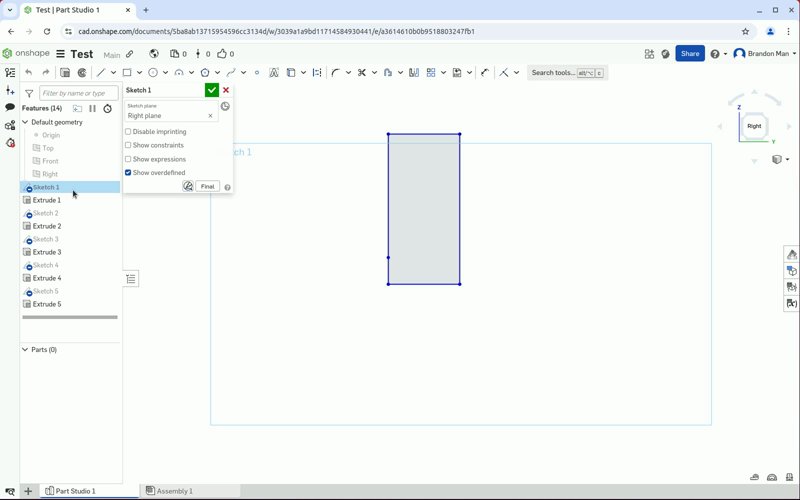
mouse_move(229, 92)
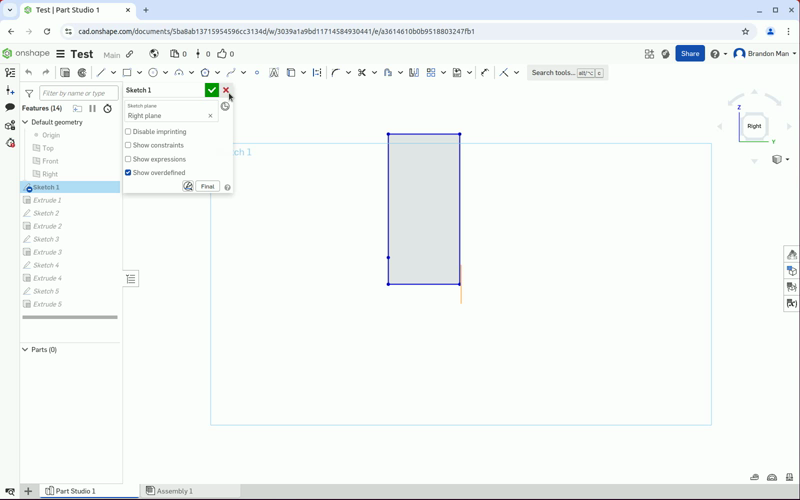
click(229, 92)
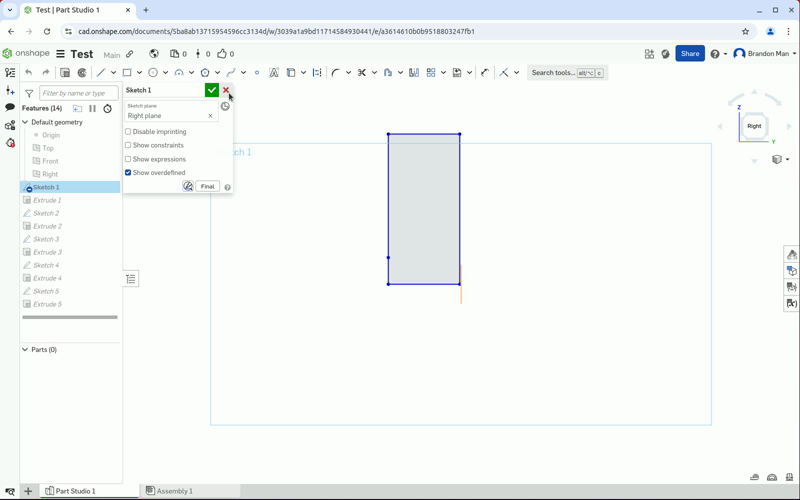
key(shift+s)
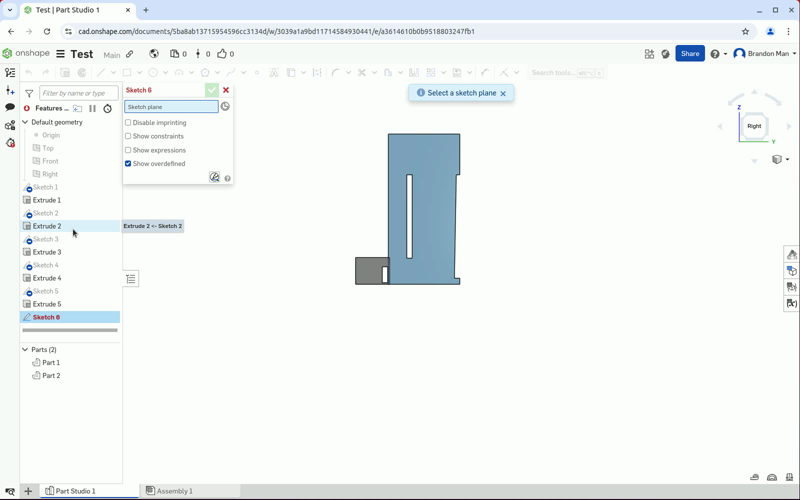
scroll(3)
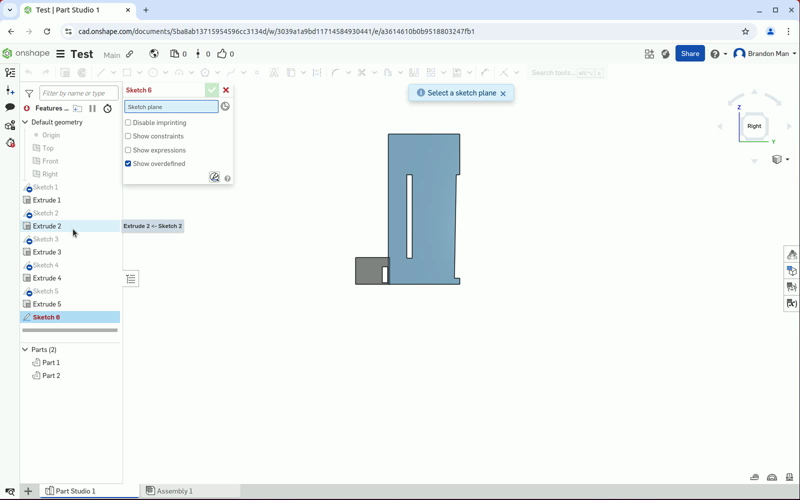
mouse_move(73, 176)
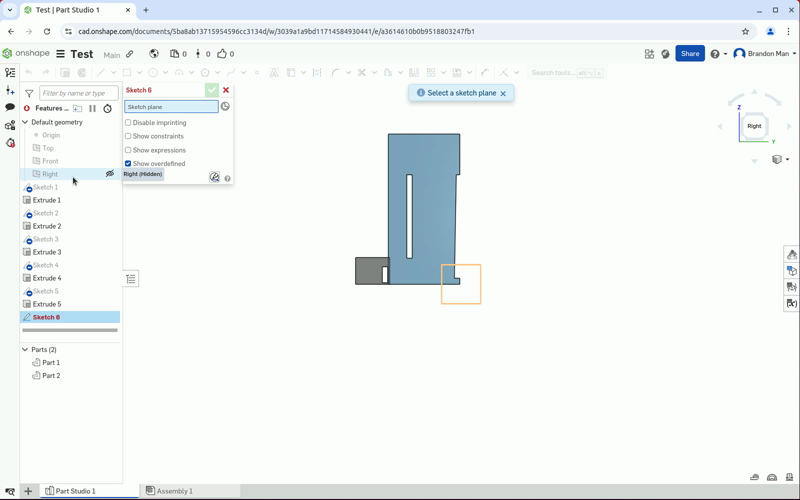
click(73, 176)
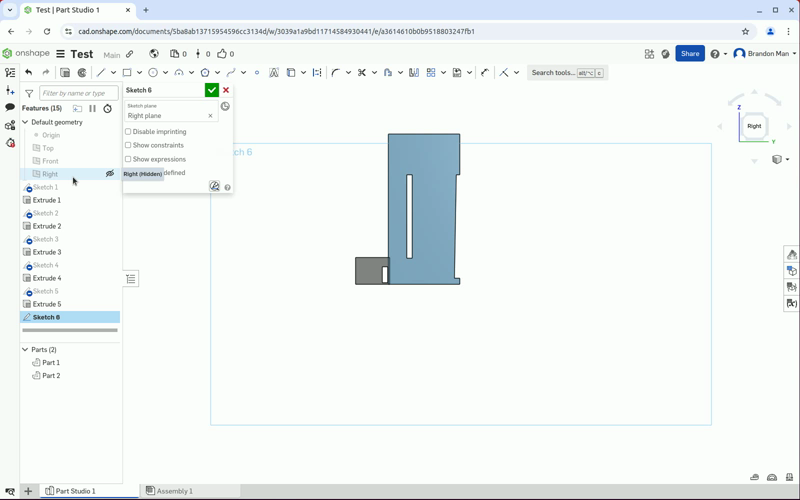
mouse_move(73, 352)
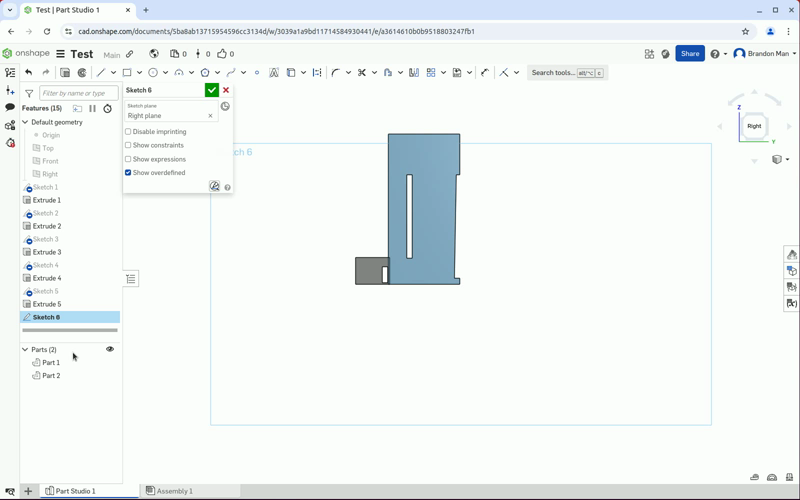
key(y)
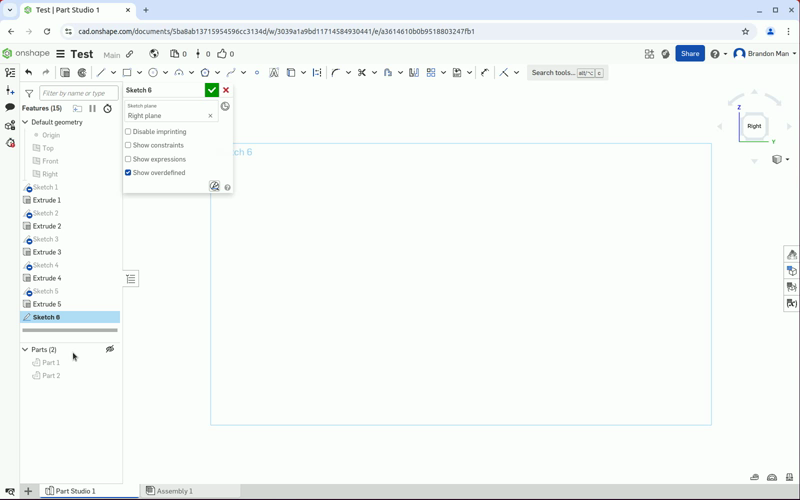
key(l)
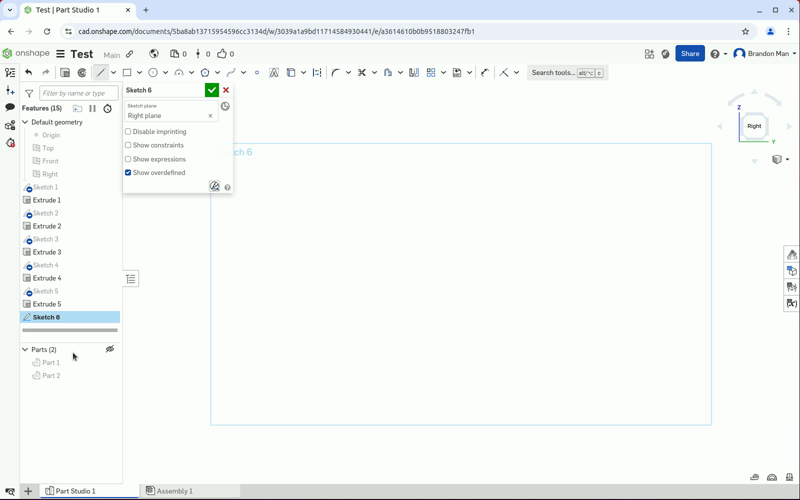
key_down(shift)
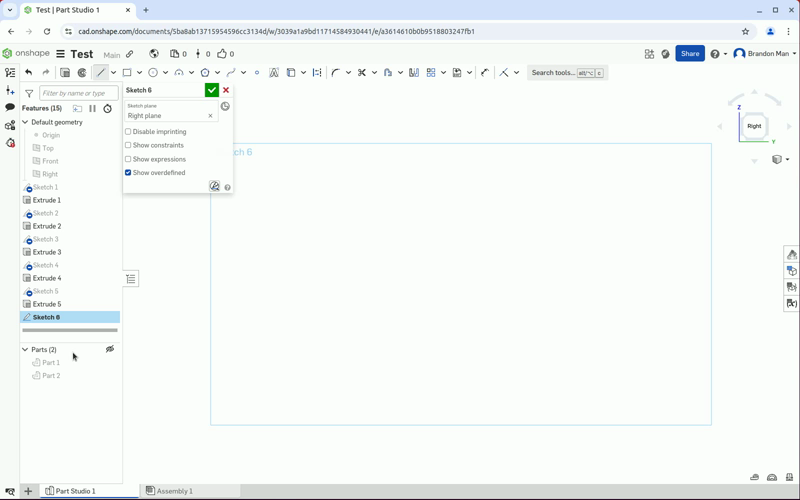
mouse_move(386, 282)
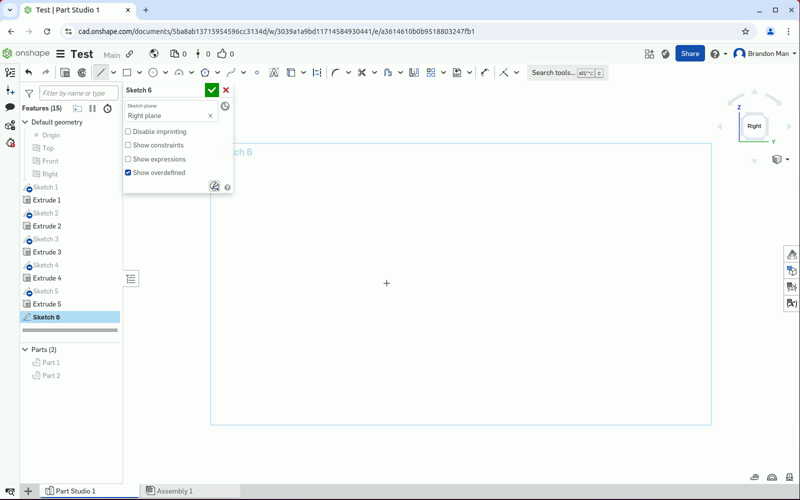
click(386, 282)
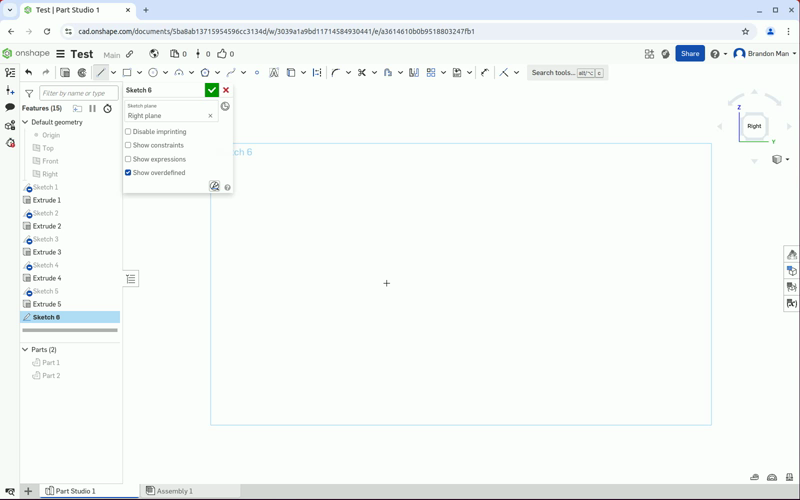
key_up(shift)
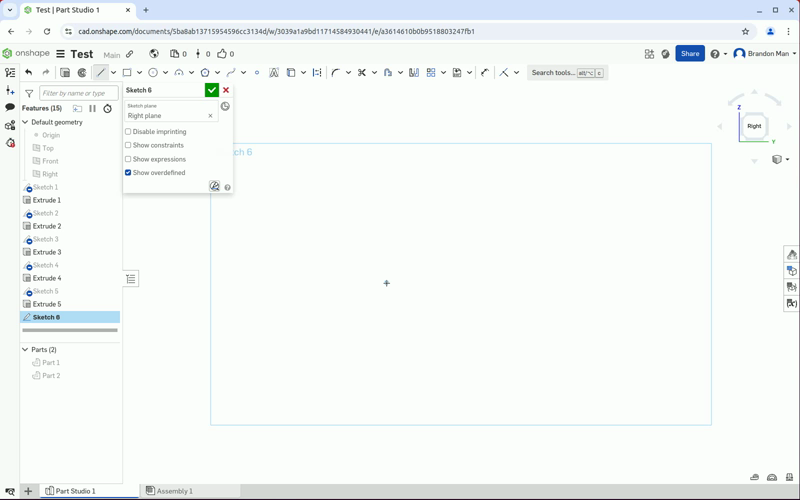
key_down(shift)
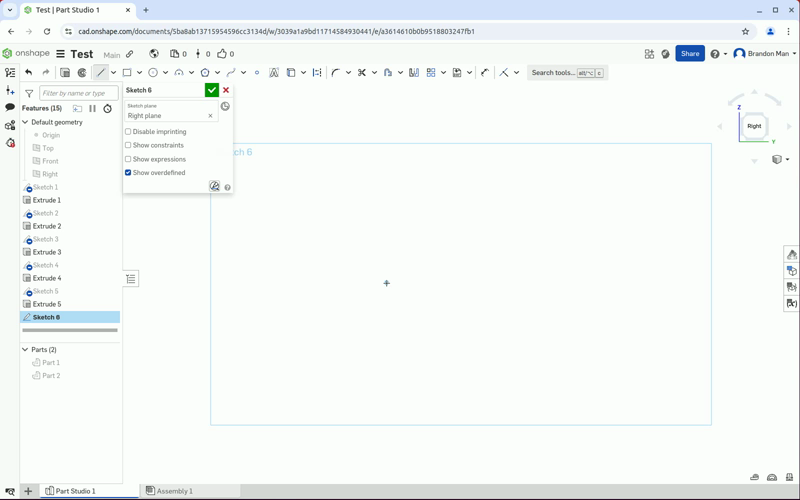
mouse_move(417, 282)
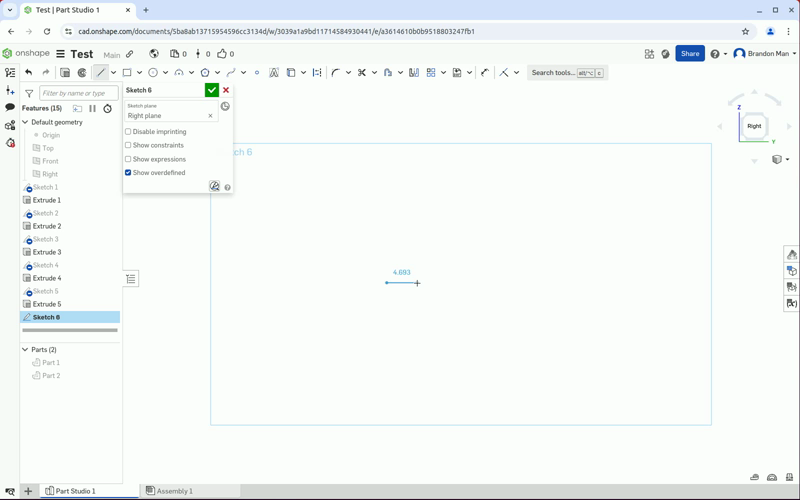
mouse_move(393, 282)
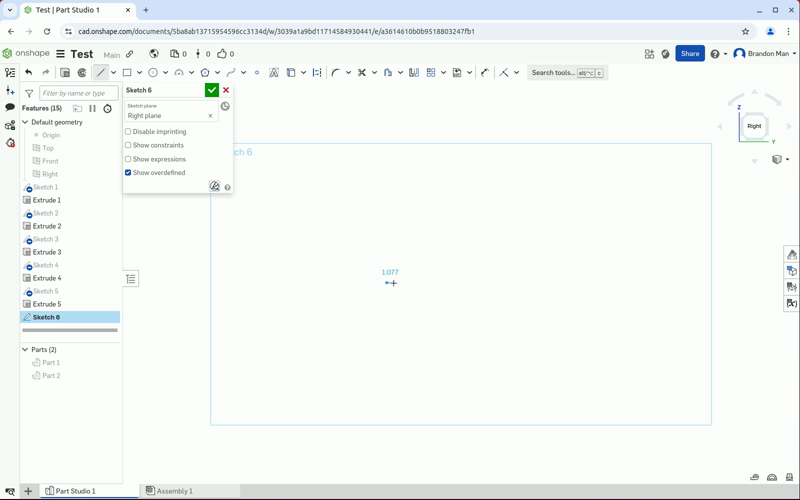
scroll(6)
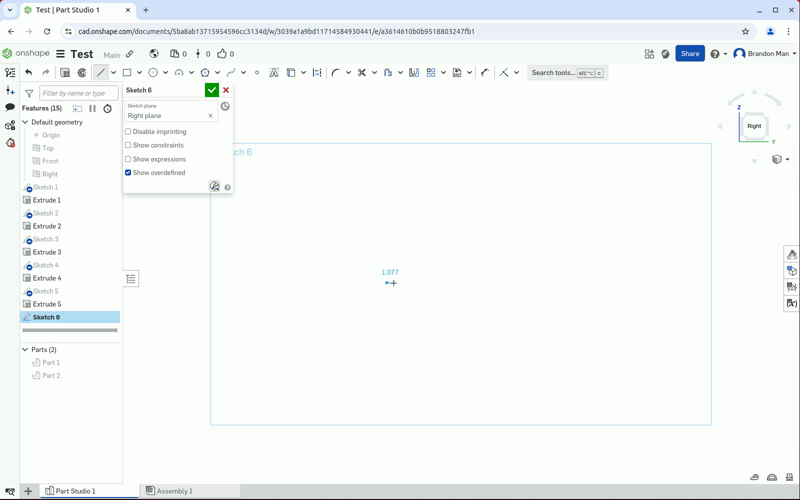
scroll(6)
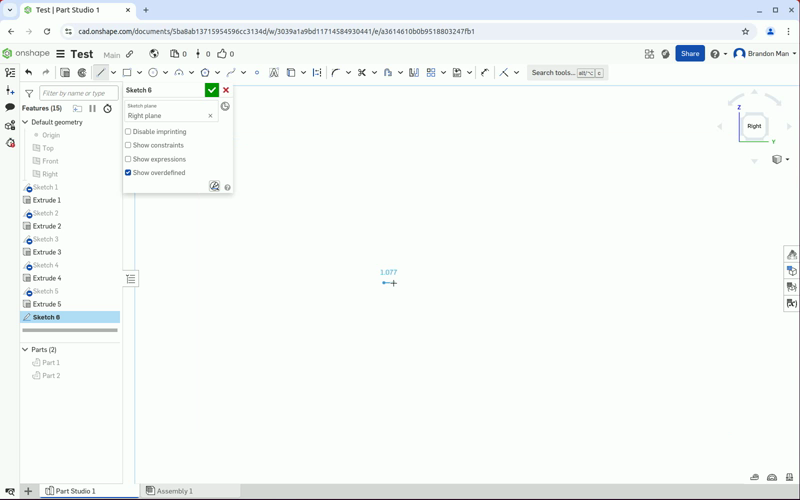
scroll(6)
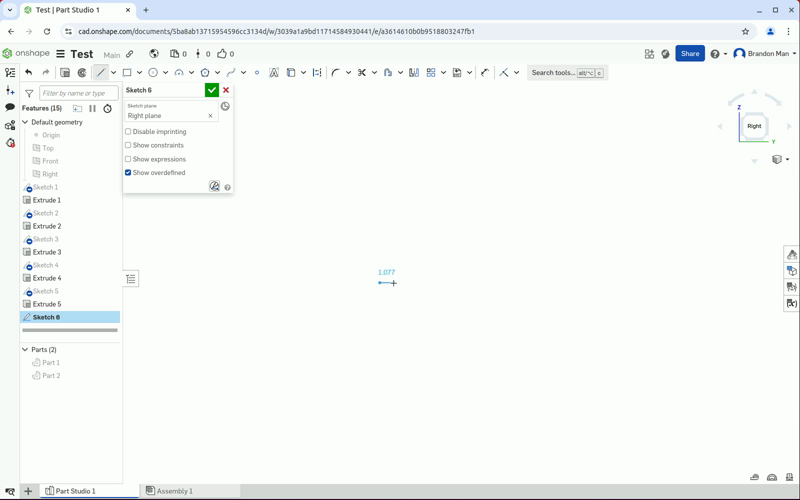
scroll(6)
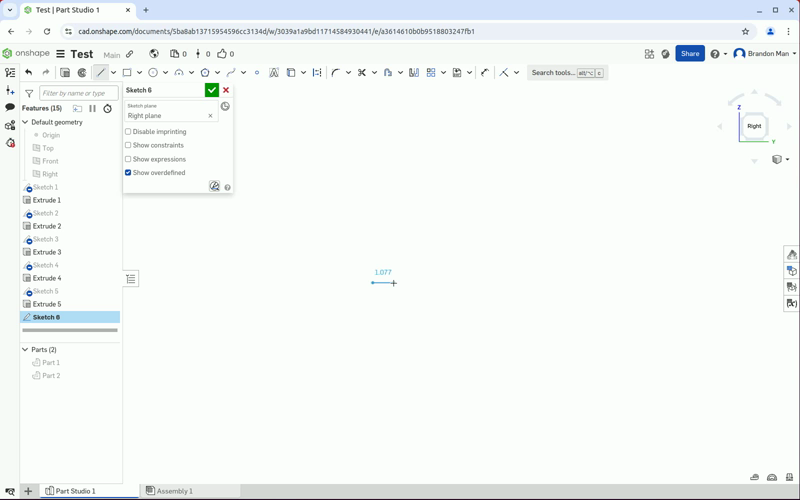
scroll(6)
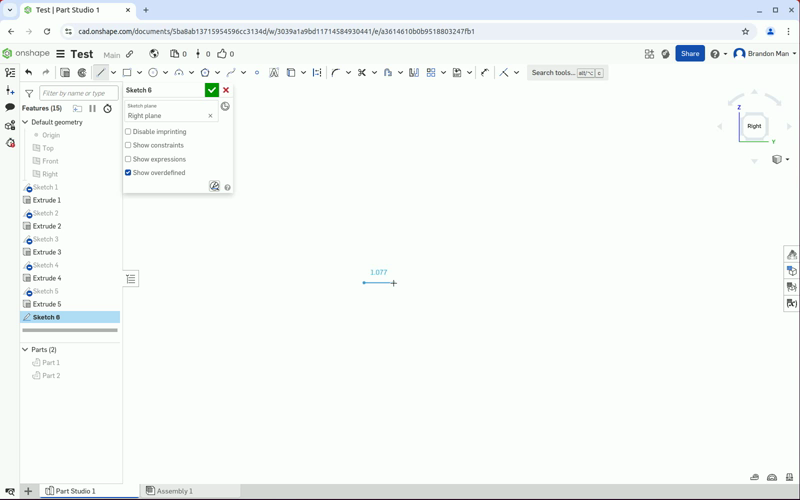
scroll(6)
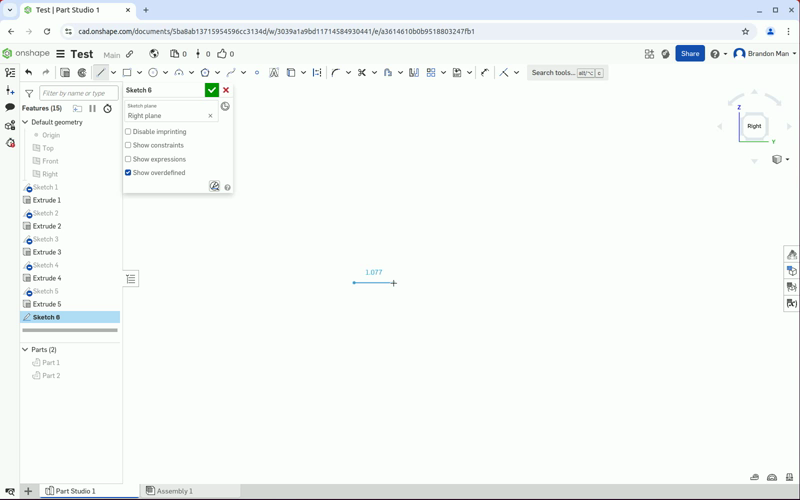
scroll(6)
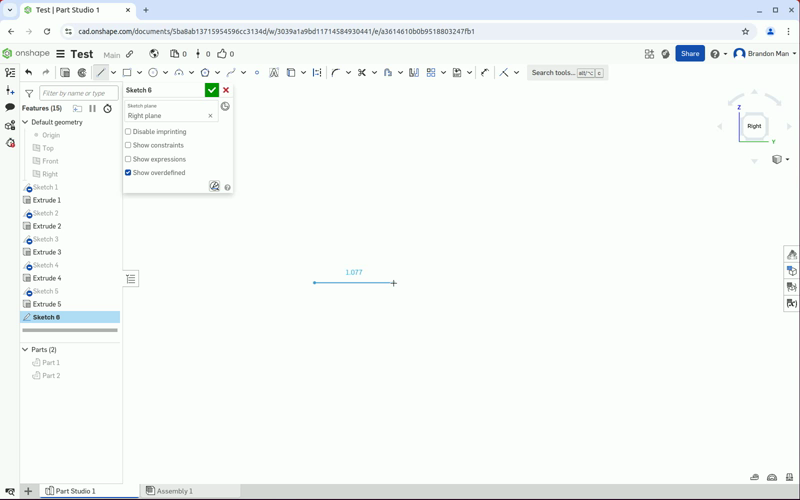
click(393, 282)
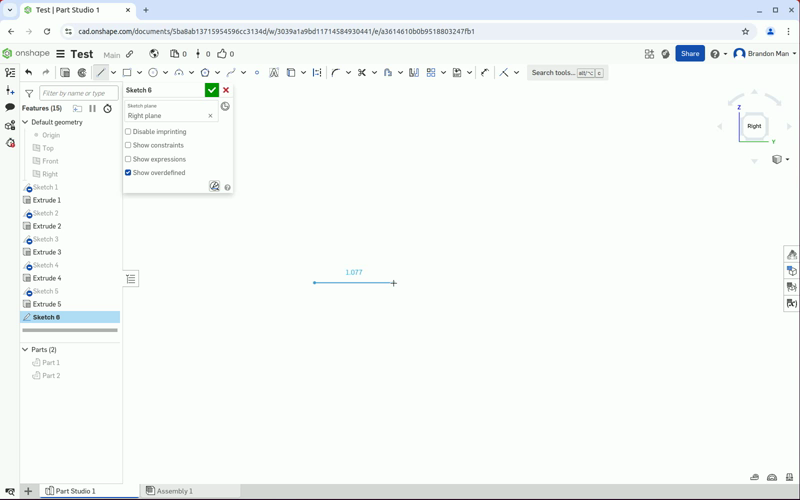
scroll(-6)
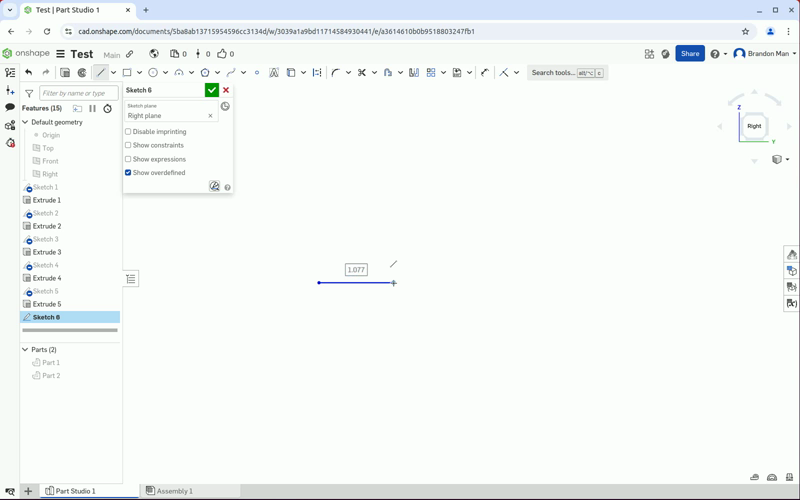
scroll(-6)
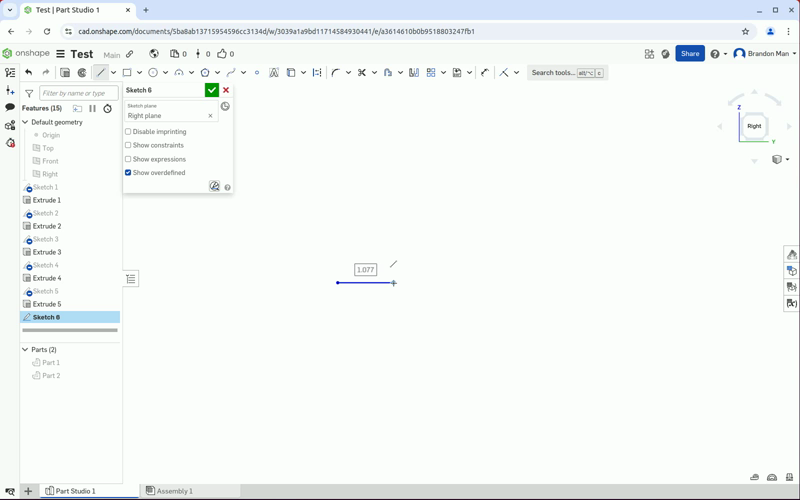
scroll(-6)
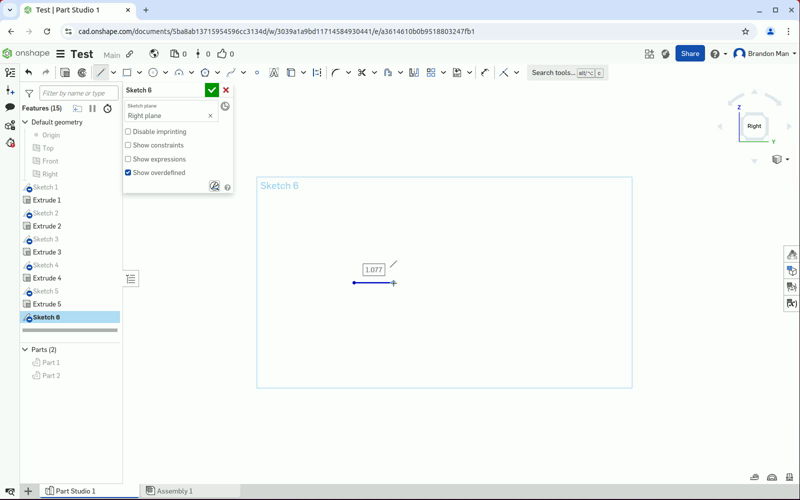
scroll(-6)
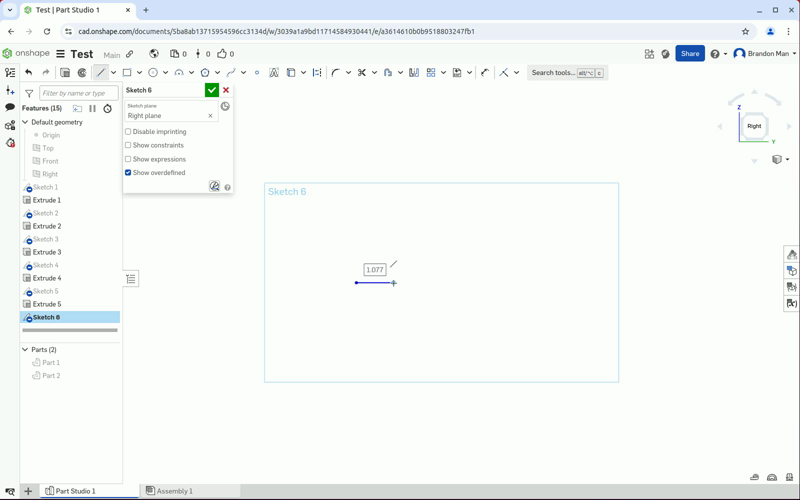
scroll(-6)
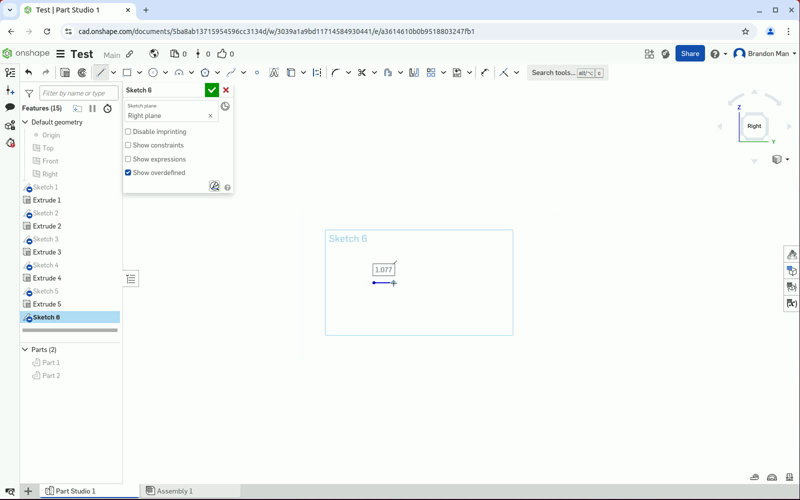
scroll(-6)
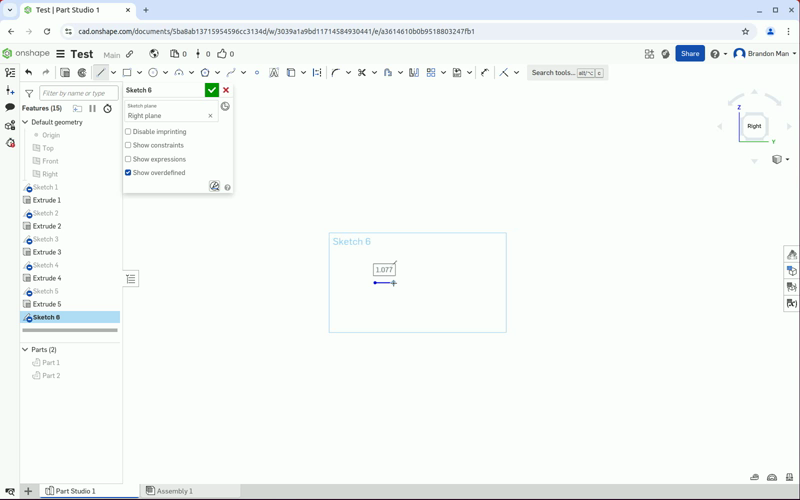
scroll(-6)
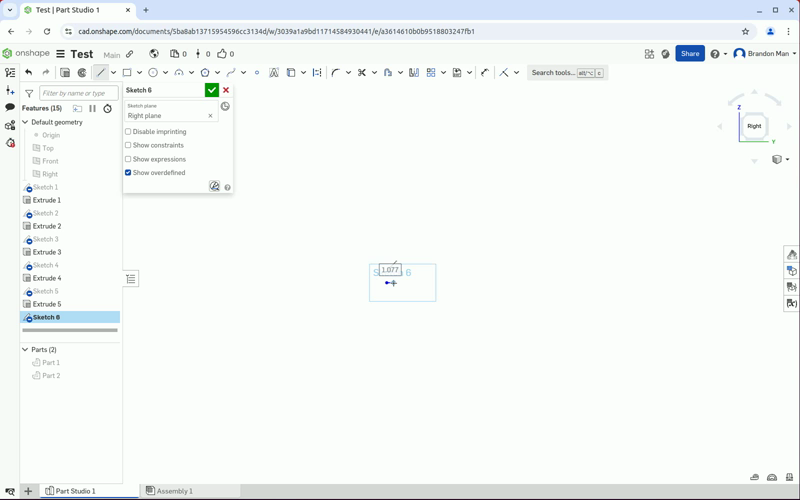
key_up(shift)
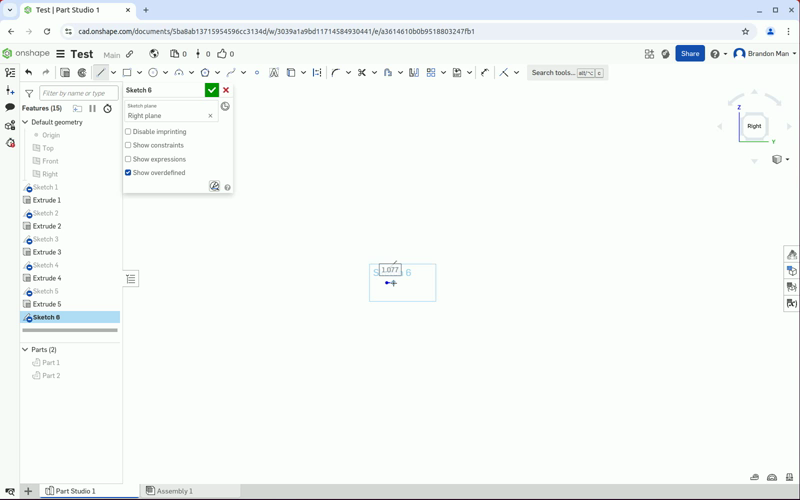
key_down(shift)
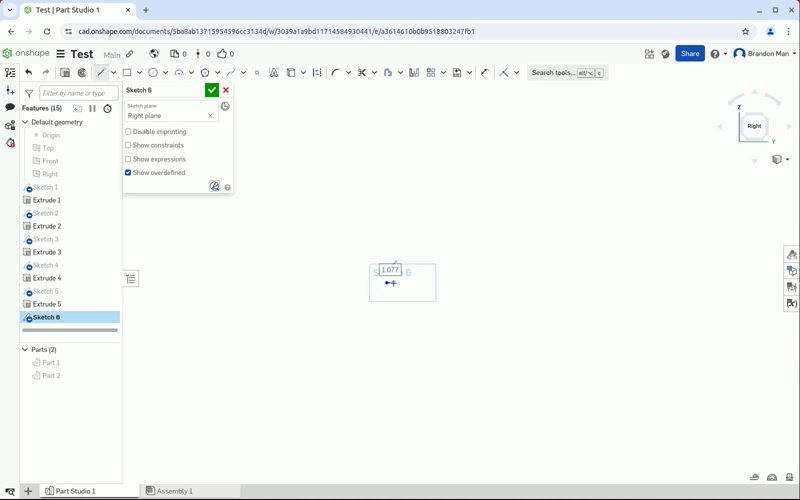
mouse_move(423, 282)
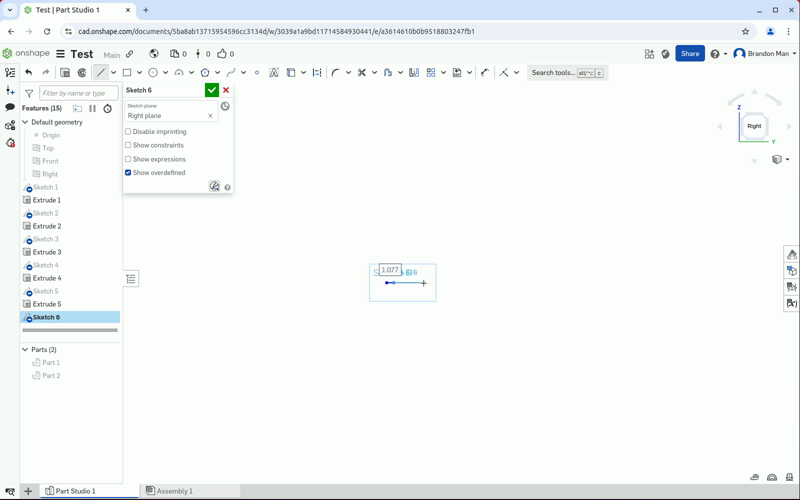
mouse_move(393, 277)
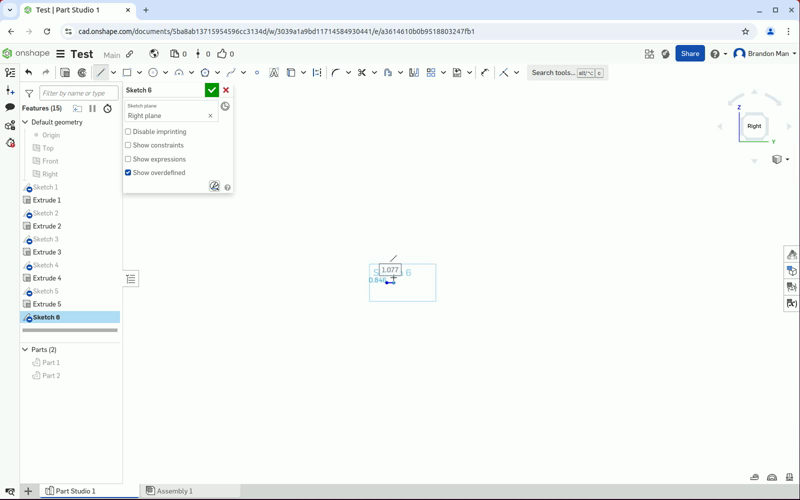
scroll(6)
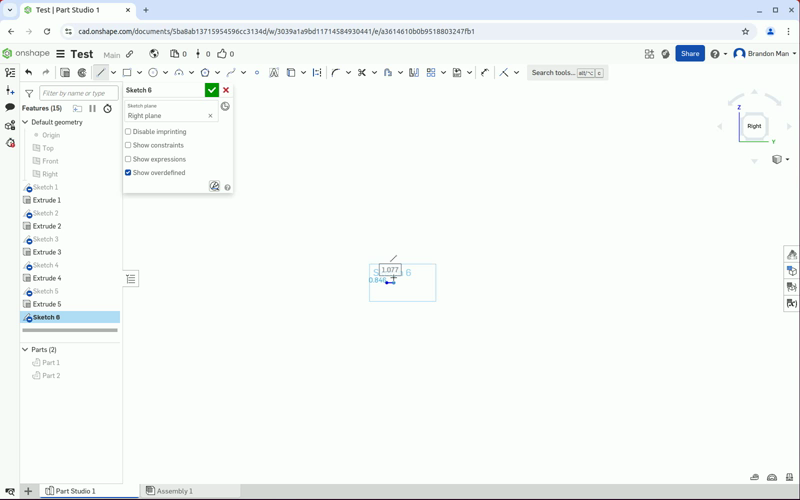
scroll(6)
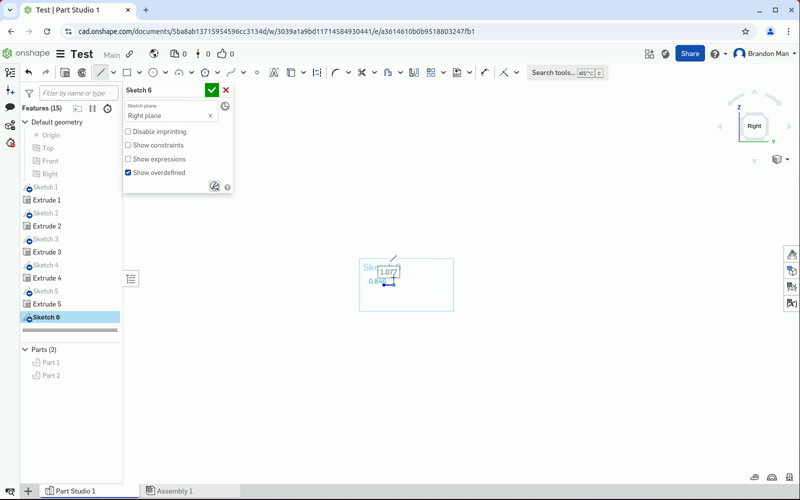
scroll(6)
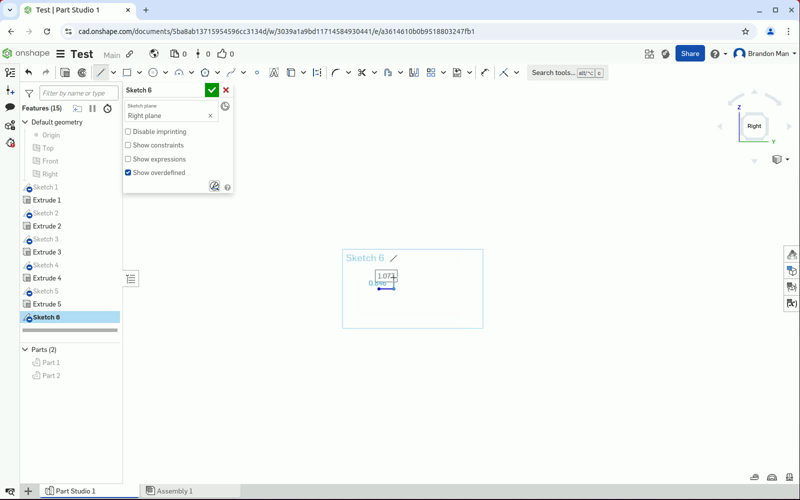
scroll(6)
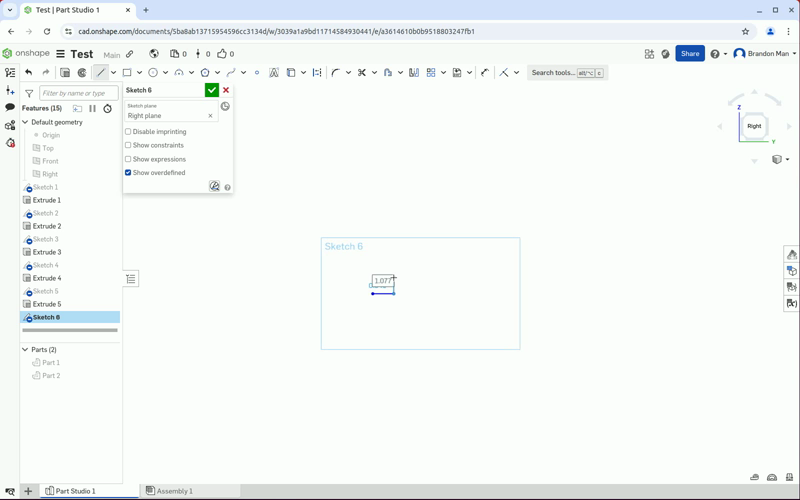
scroll(6)
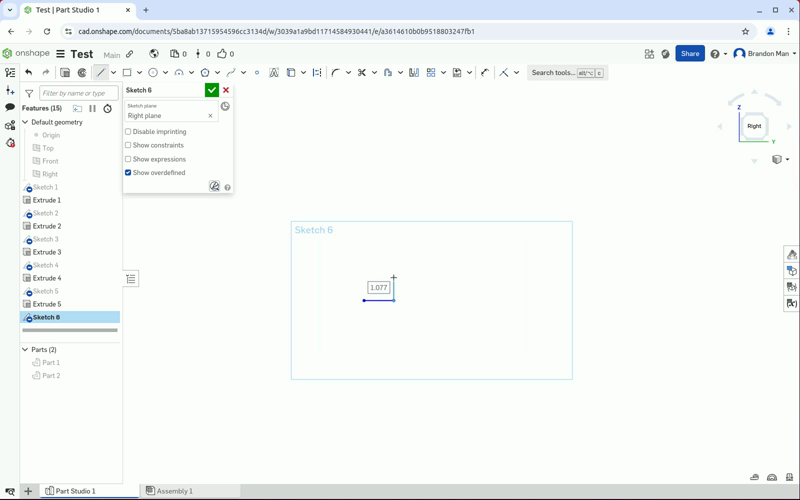
scroll(6)
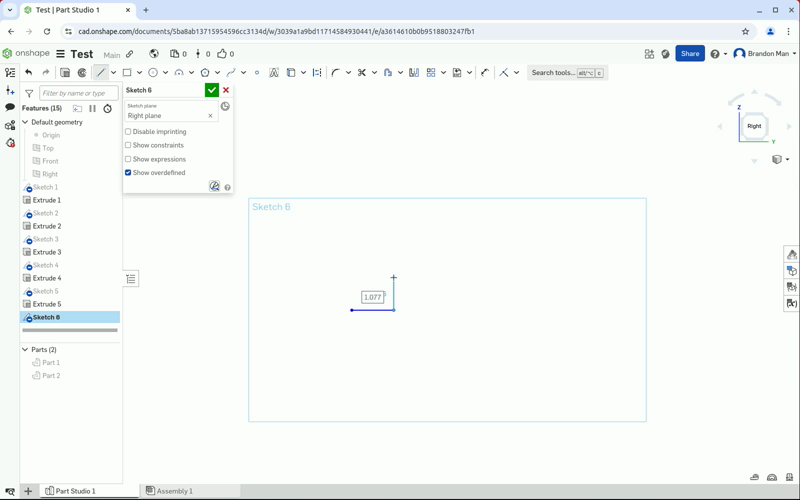
scroll(6)
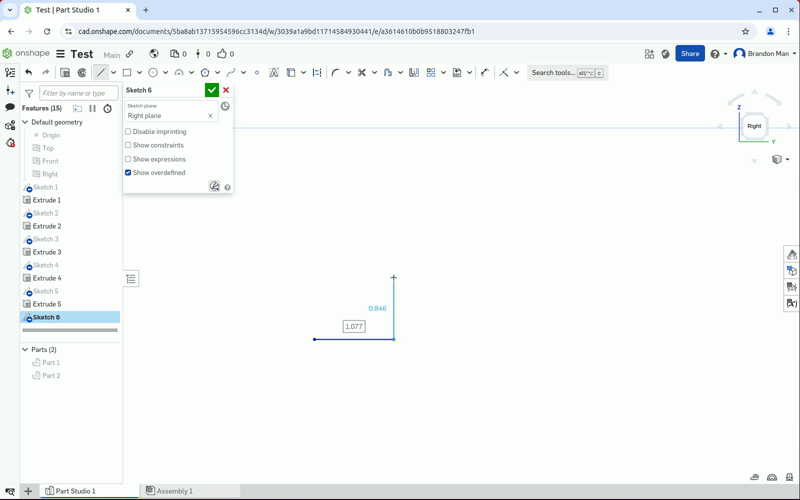
click(393, 277)
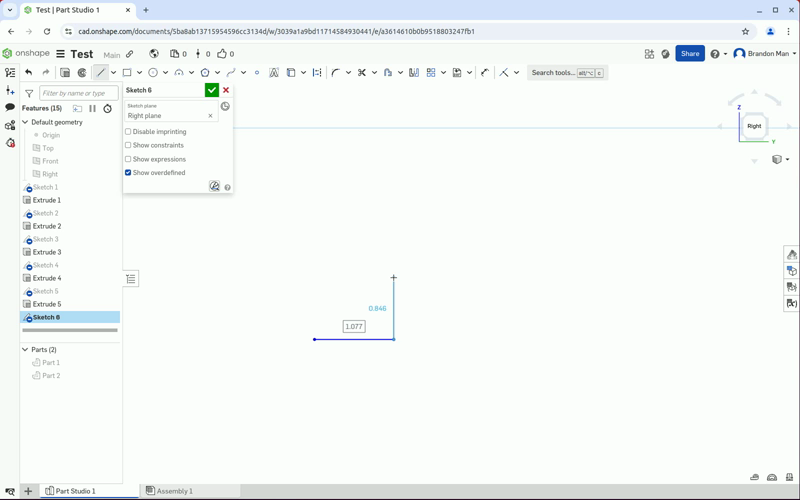
scroll(-6)
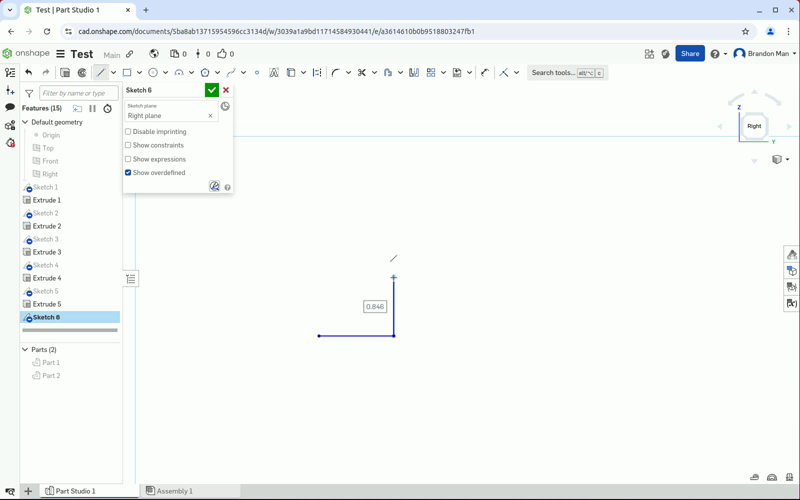
scroll(-6)
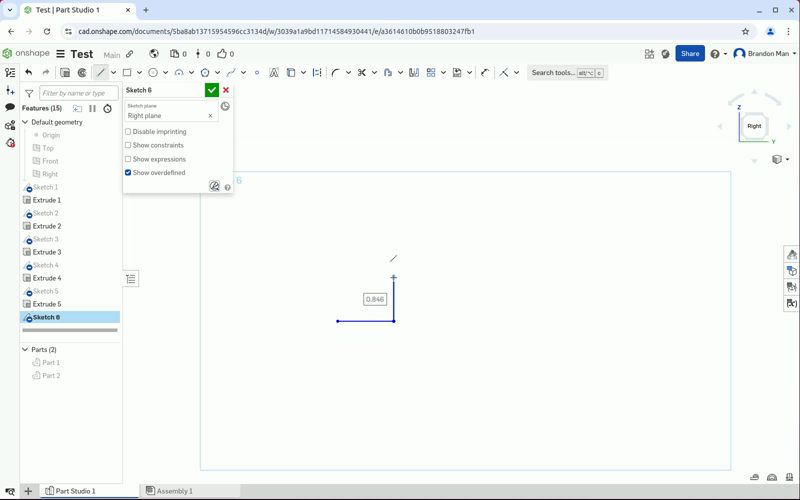
scroll(-6)
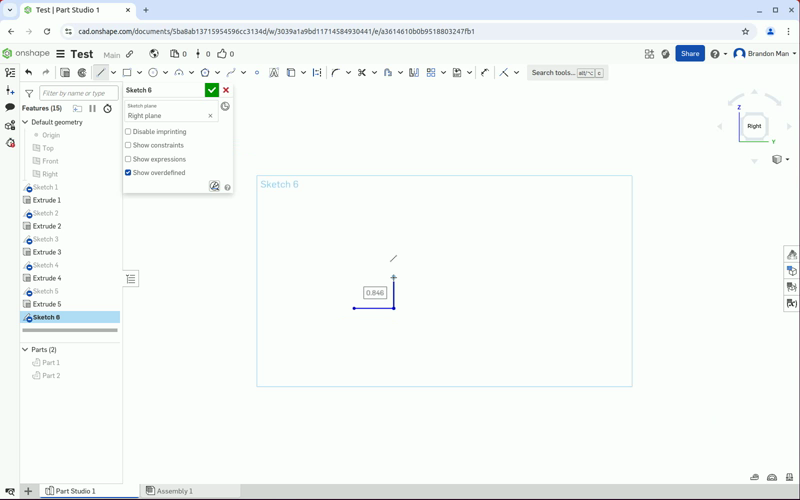
scroll(-6)
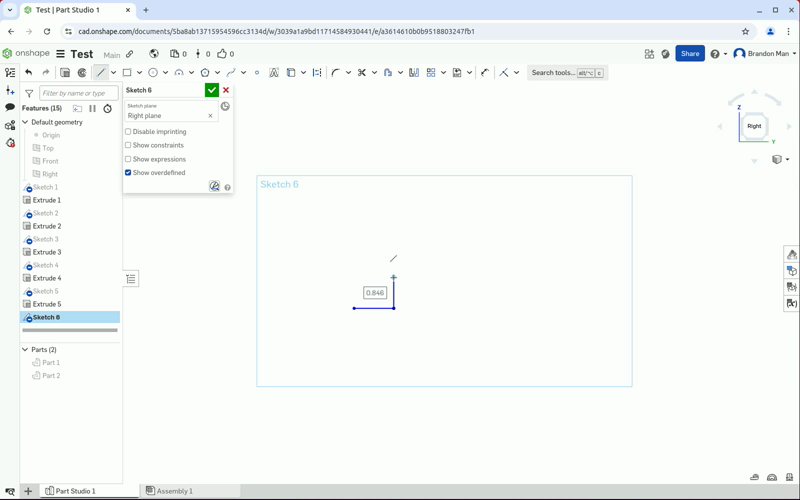
scroll(-6)
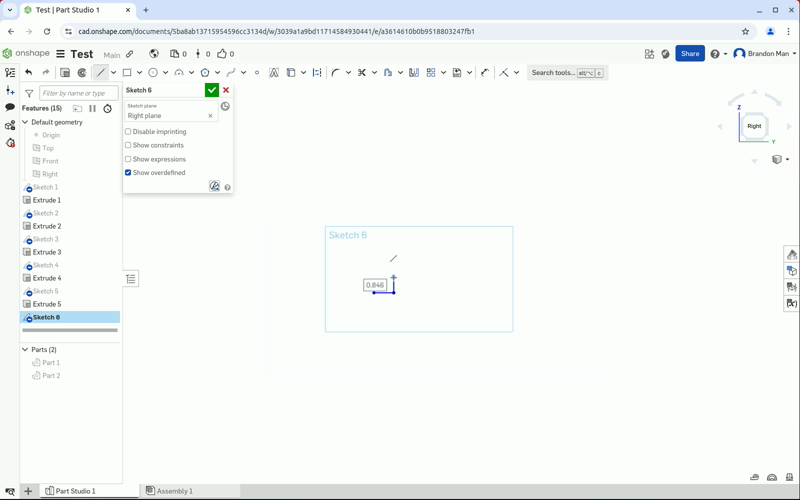
scroll(-6)
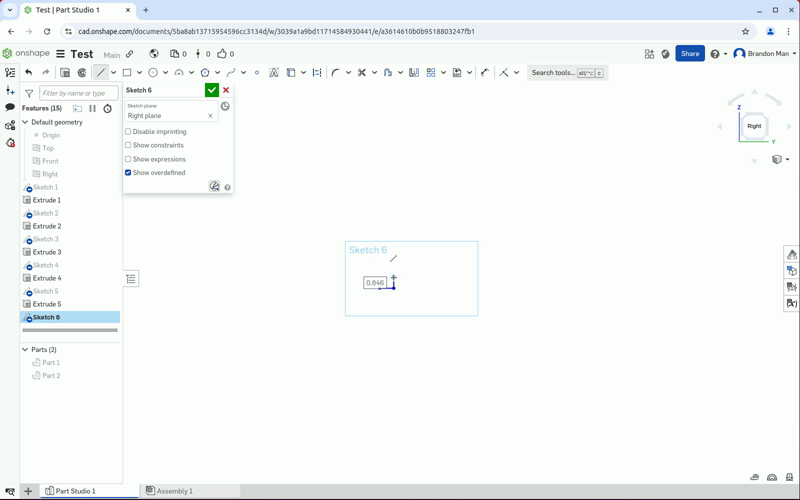
scroll(-6)
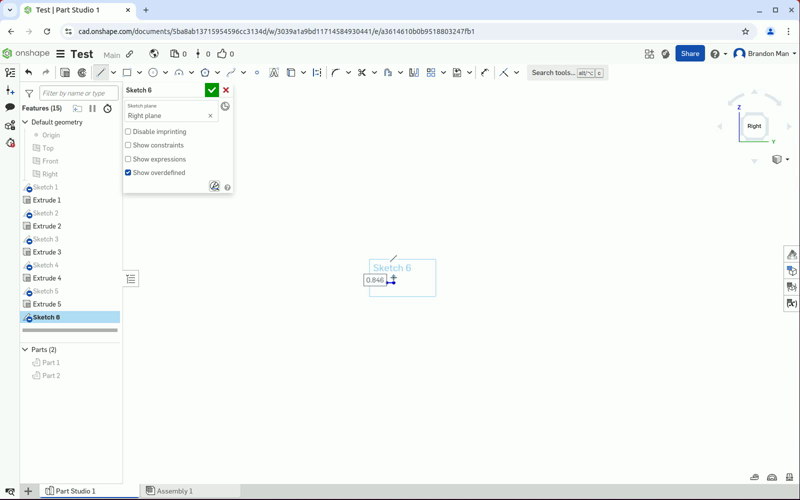
key_up(shift)
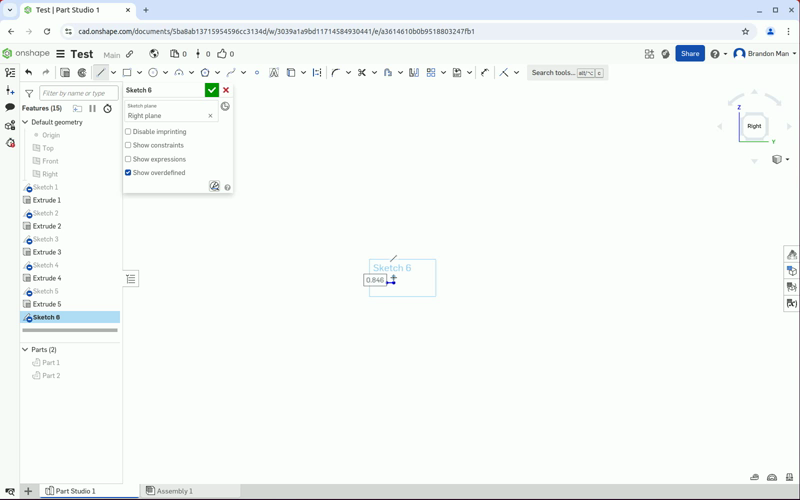
key_down(shift)
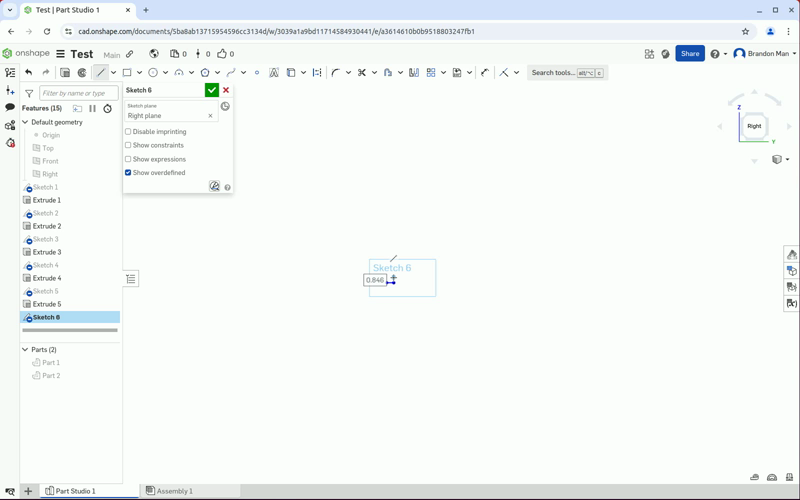
mouse_move(423, 277)
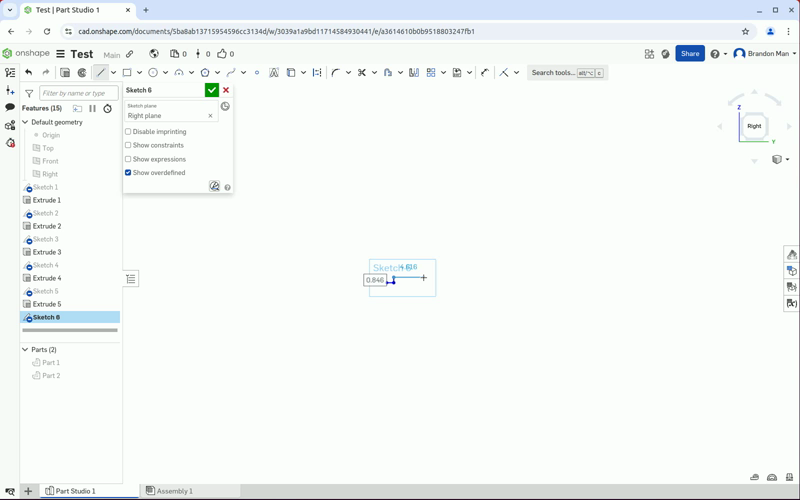
mouse_move(386, 277)
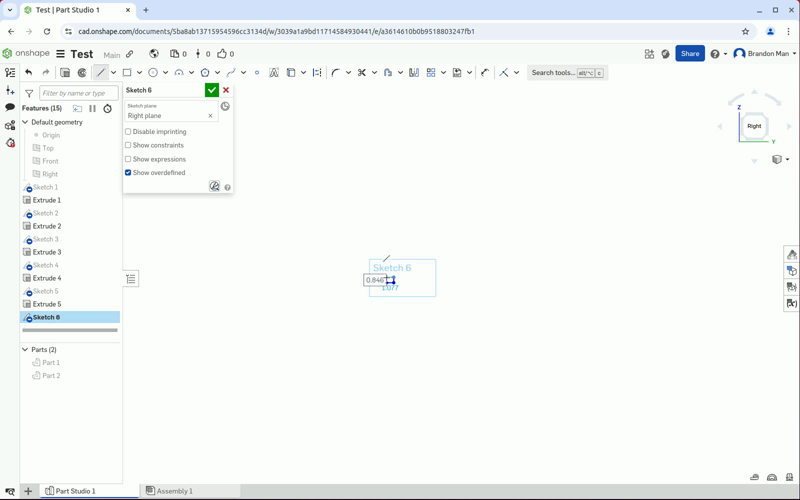
scroll(6)
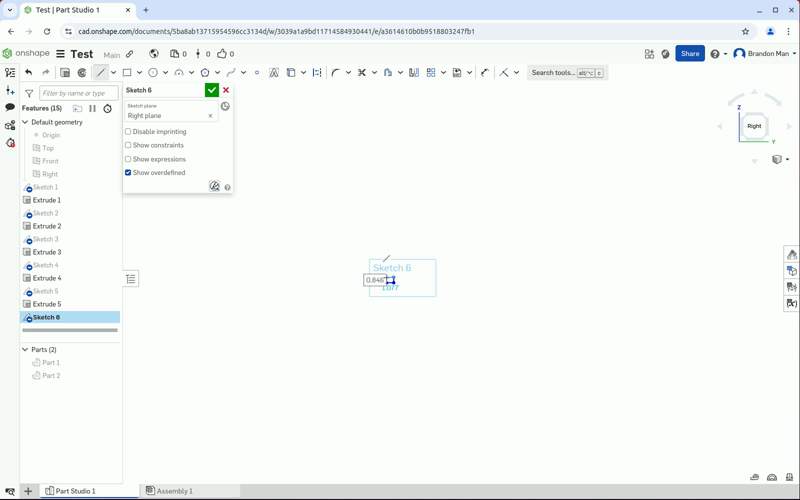
scroll(6)
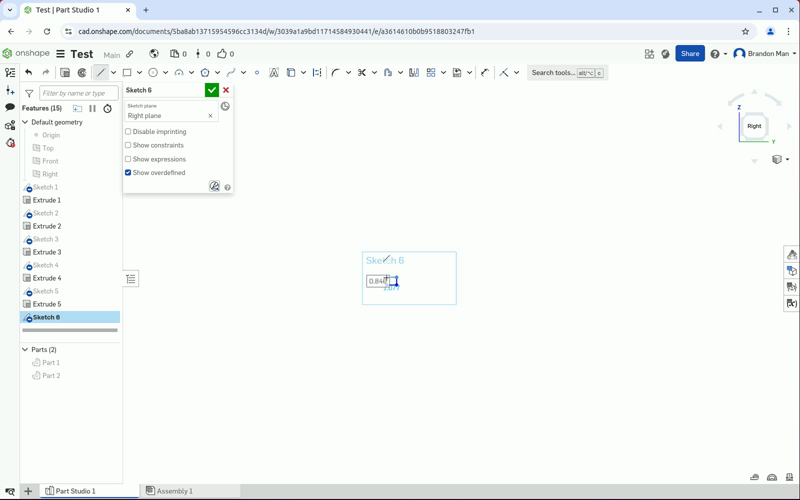
scroll(6)
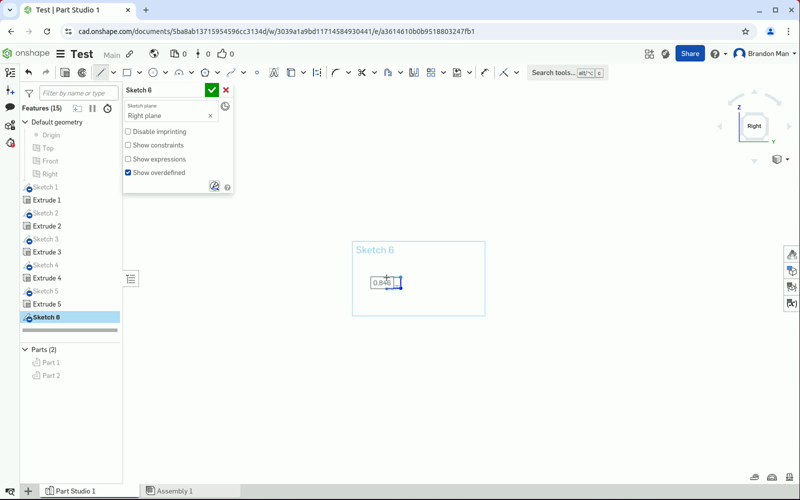
scroll(6)
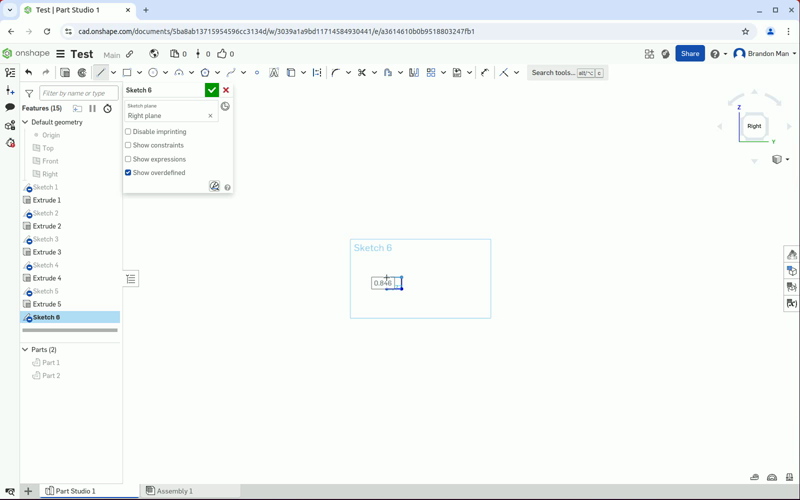
scroll(6)
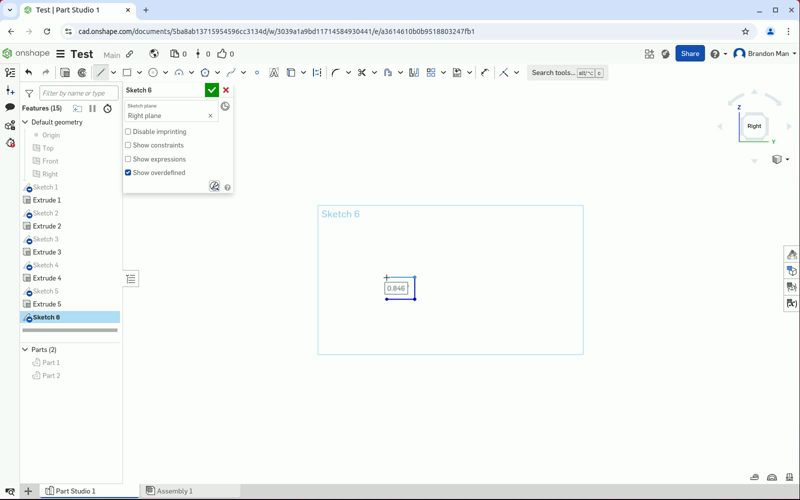
scroll(6)
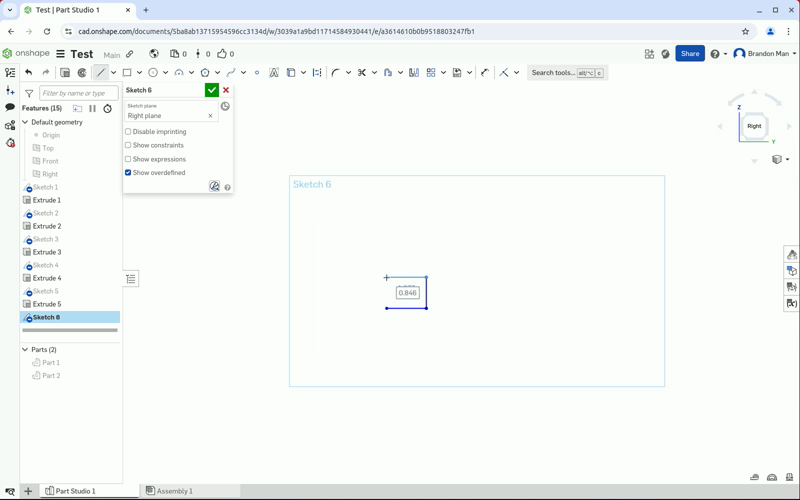
scroll(6)
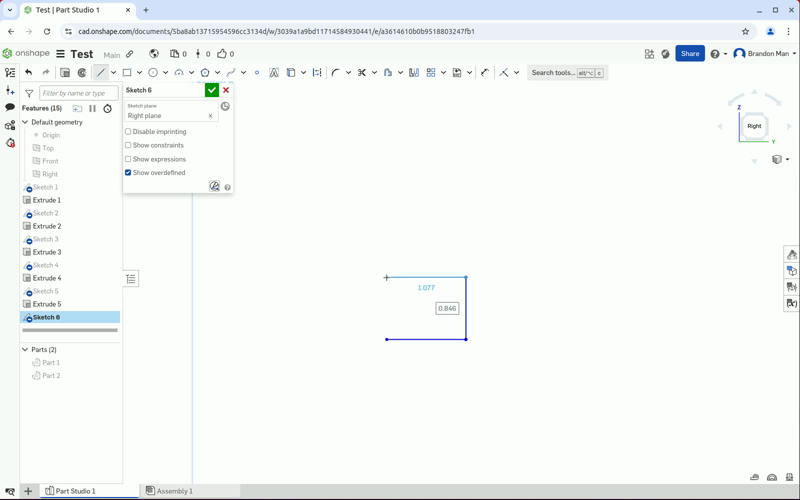
click(386, 277)
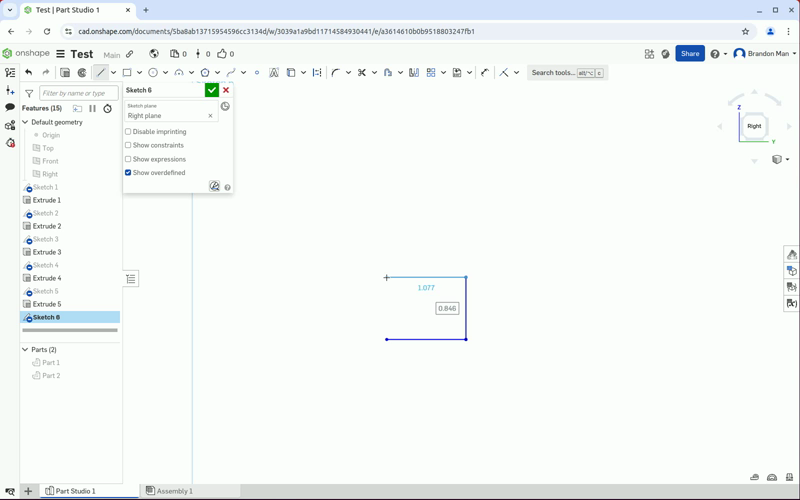
scroll(-6)
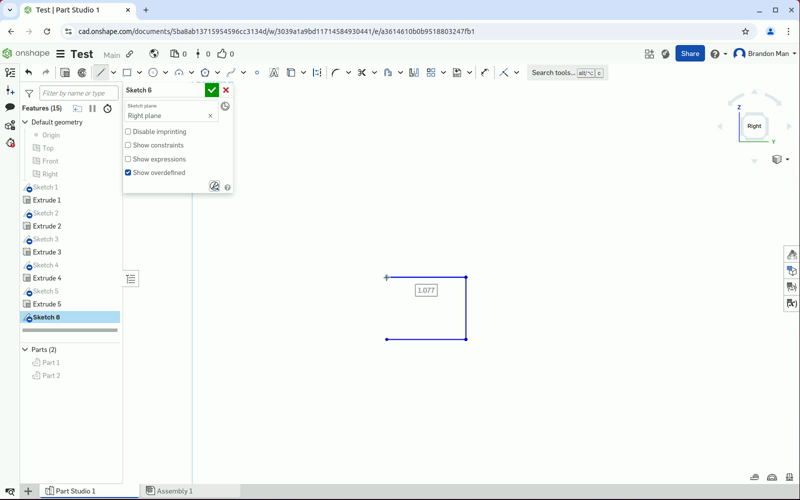
scroll(-6)
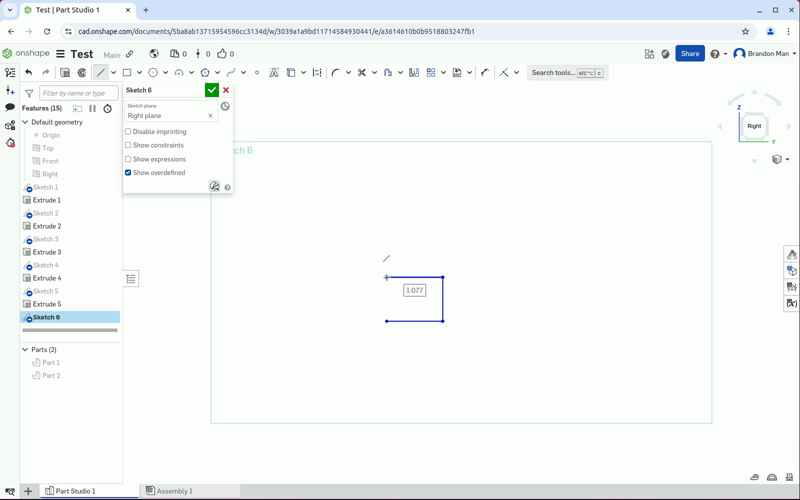
scroll(-6)
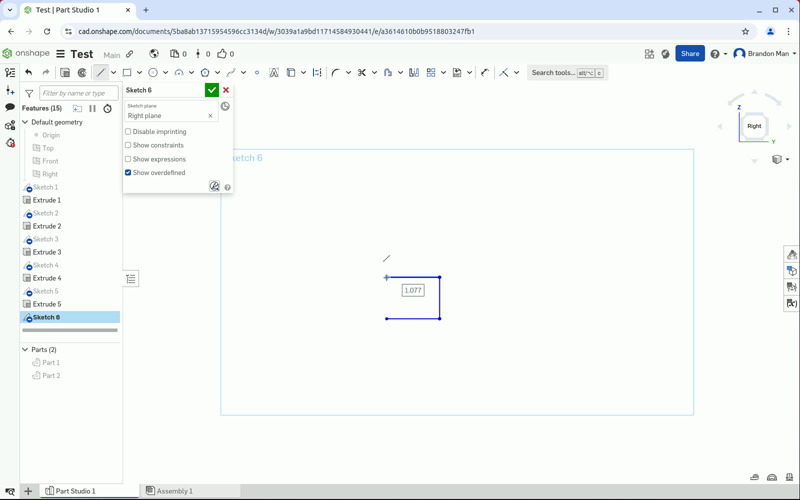
scroll(-6)
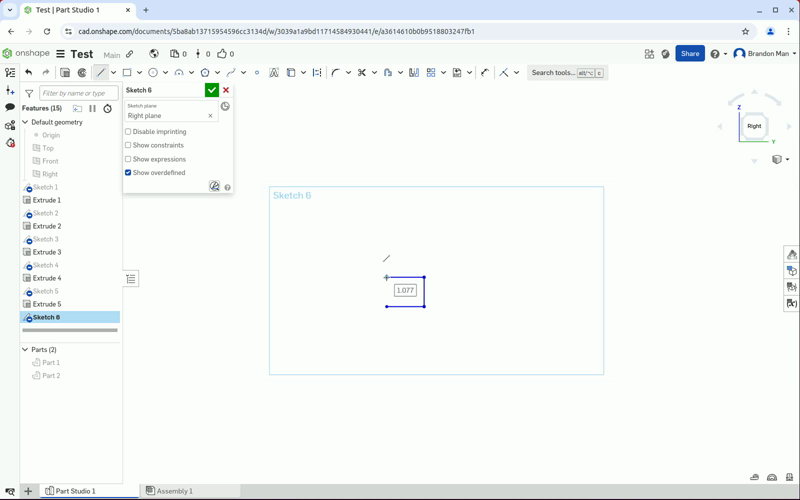
scroll(-6)
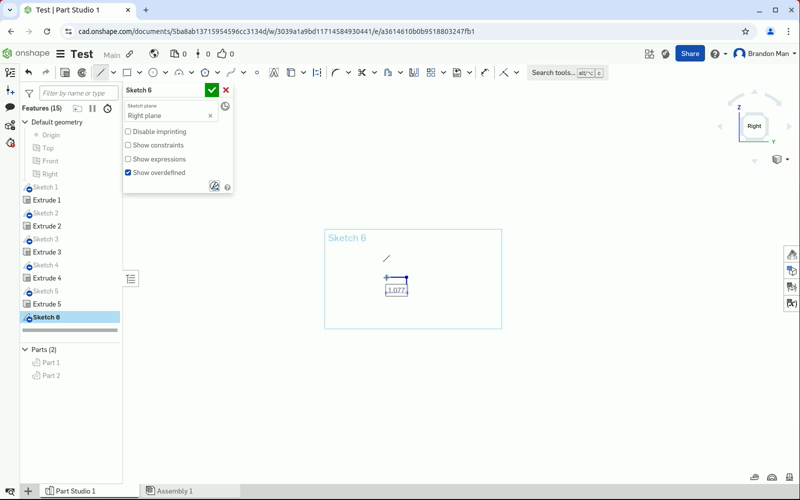
scroll(-6)
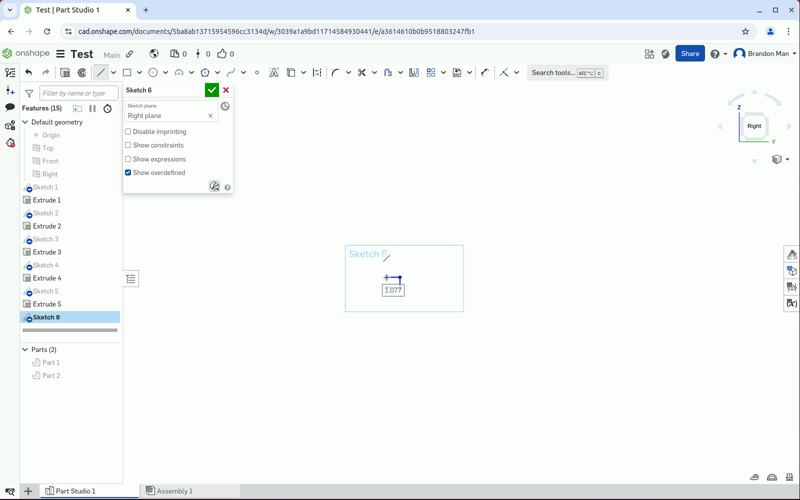
scroll(-6)
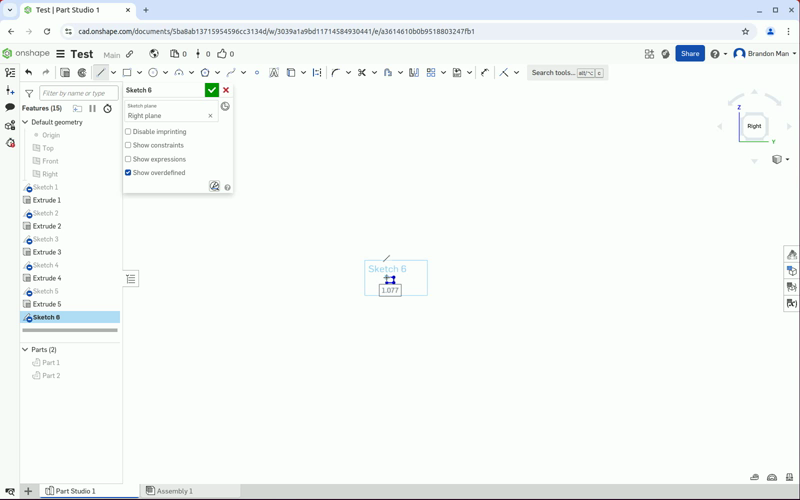
key_up(shift)
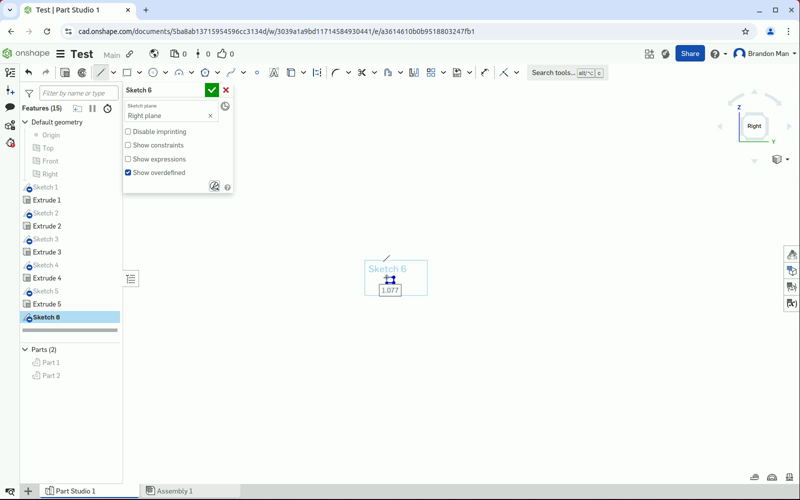
mouse_move(417, 277)
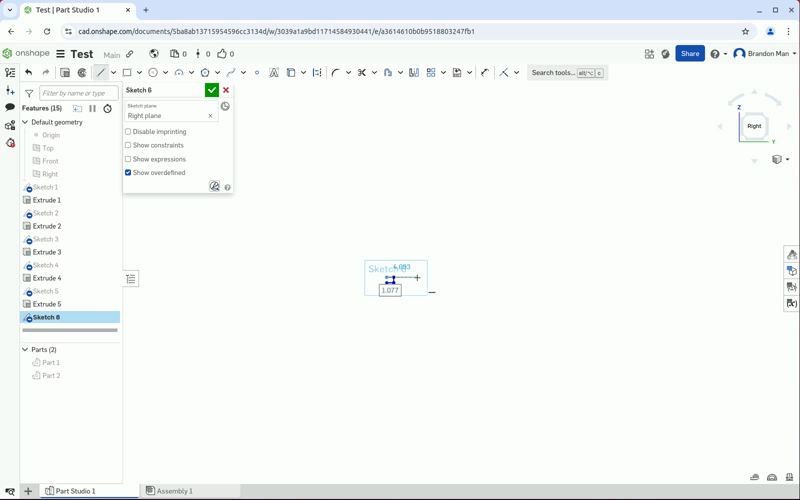
key_down(shift)
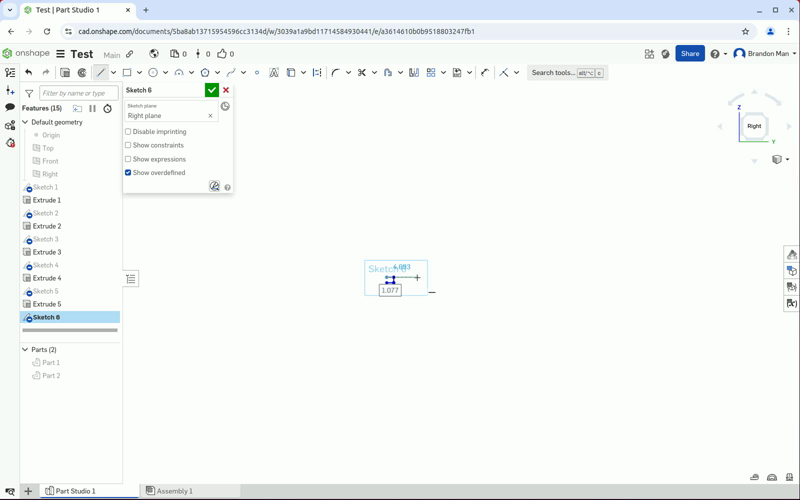
mouse_move(386, 282)
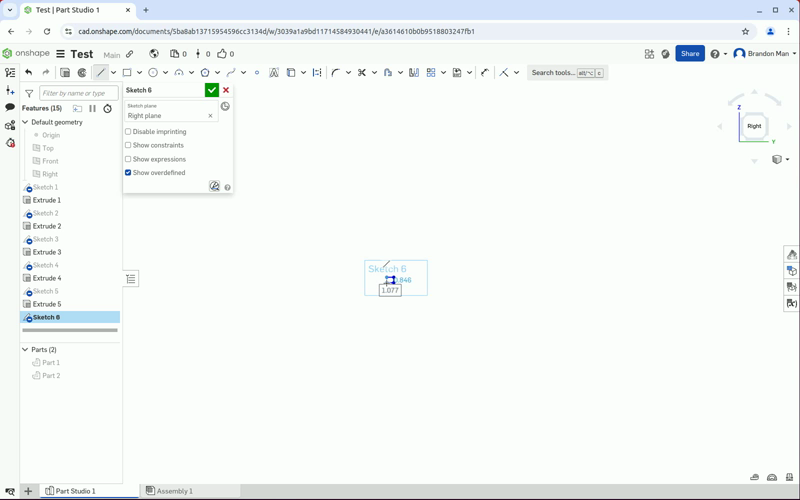
scroll(6)
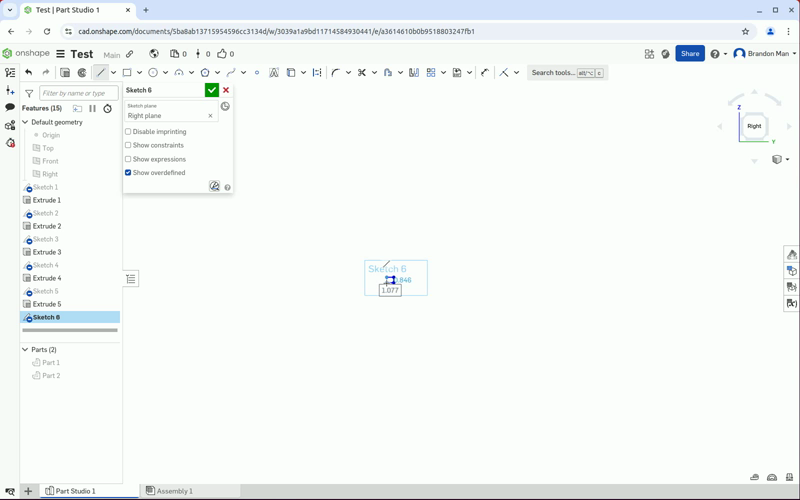
scroll(6)
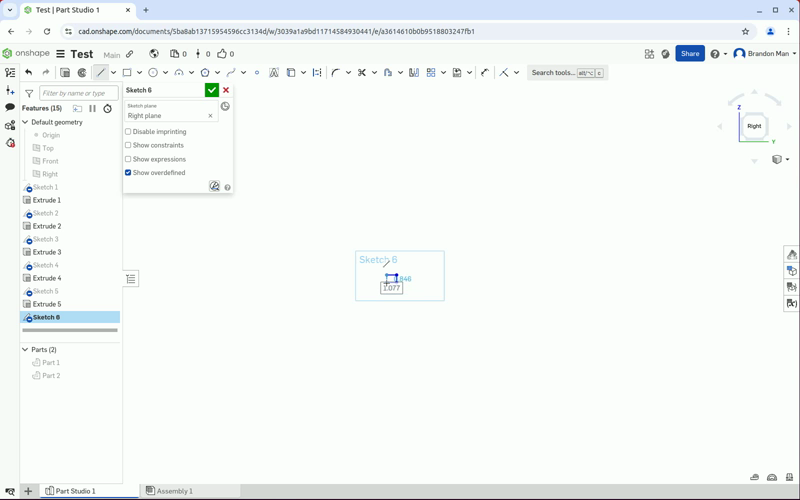
scroll(6)
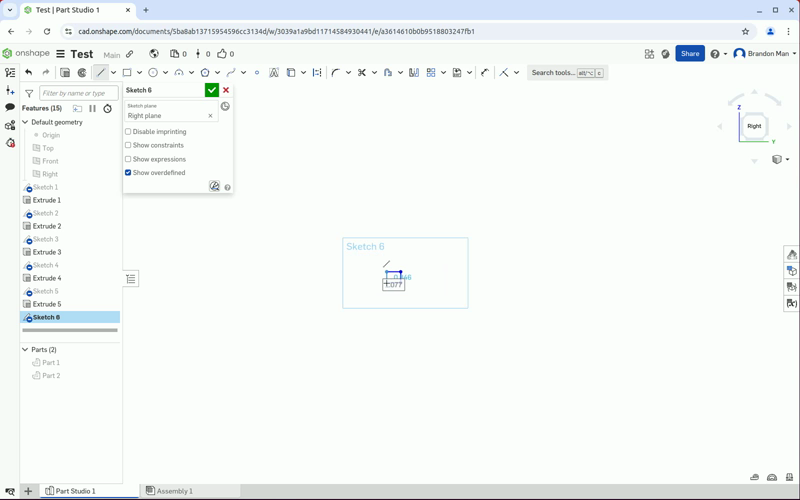
scroll(6)
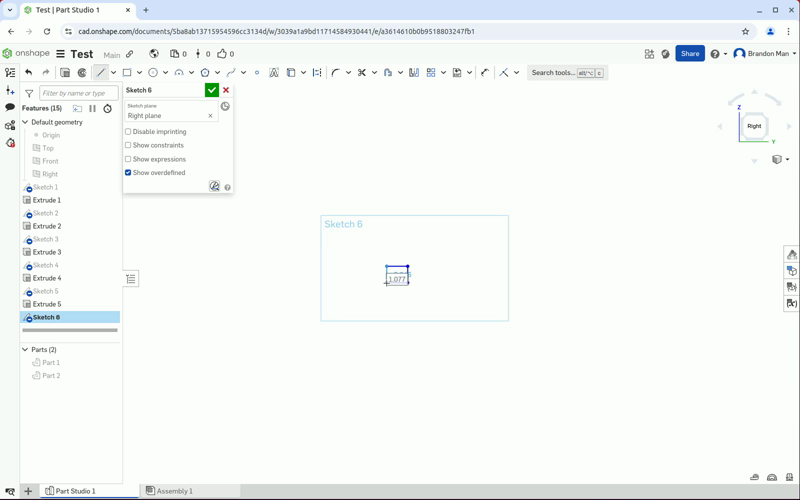
scroll(6)
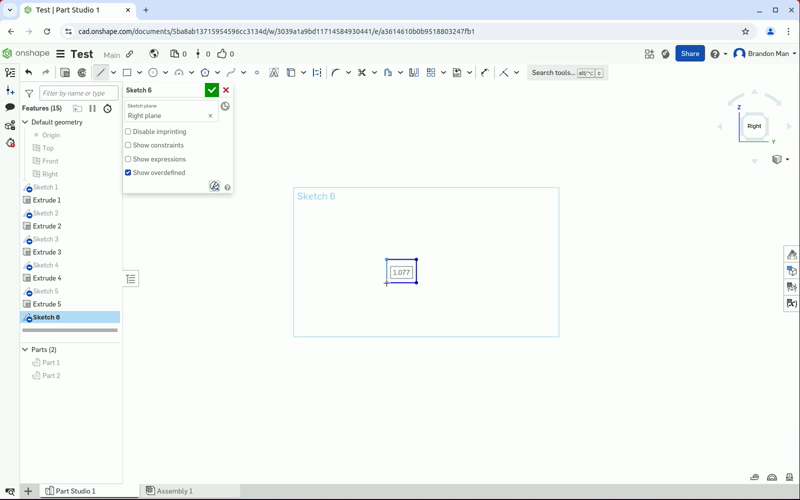
scroll(6)
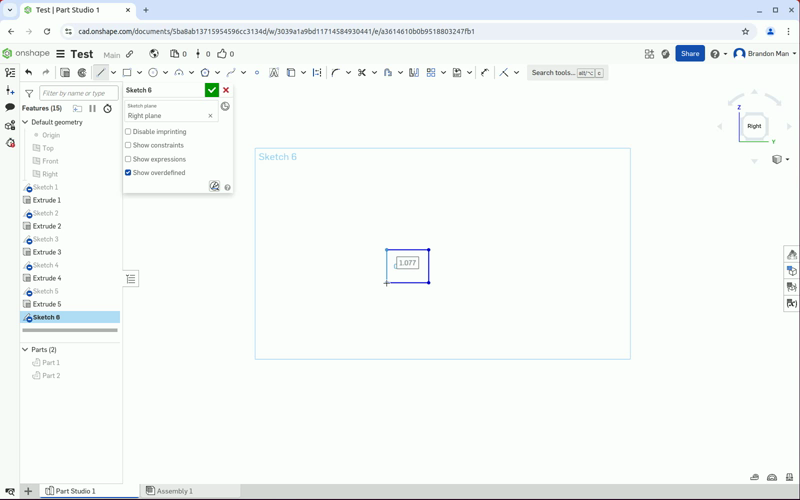
scroll(6)
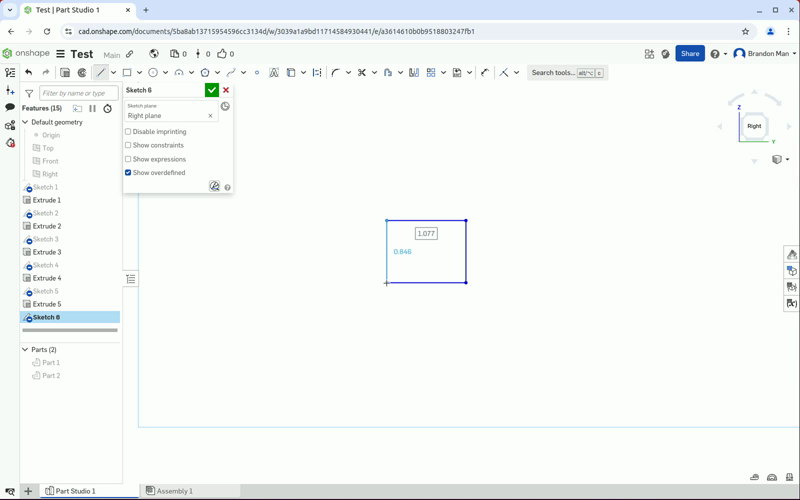
key_up(shift)
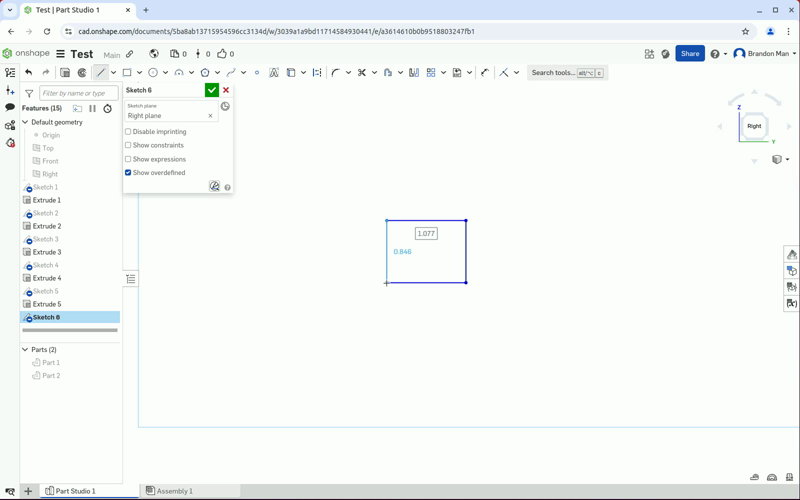
click(386, 282)
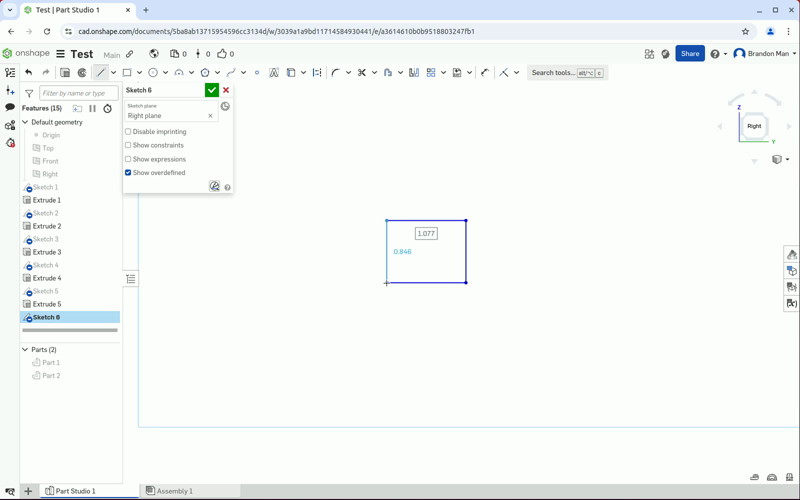
scroll(-6)
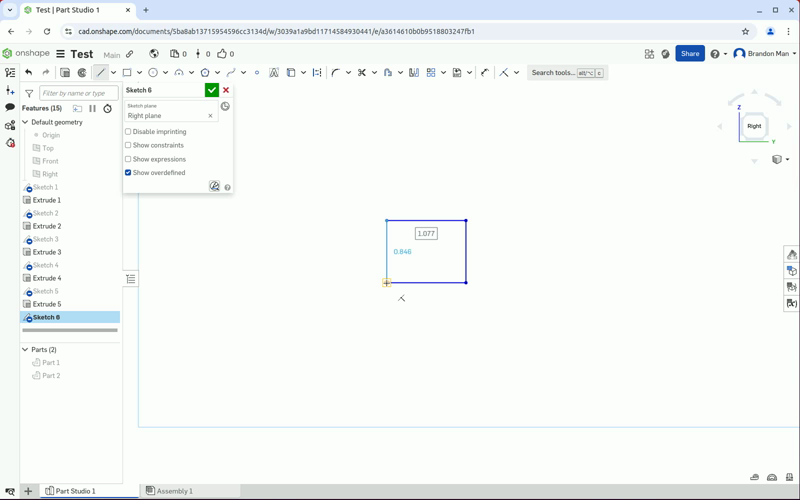
scroll(-6)
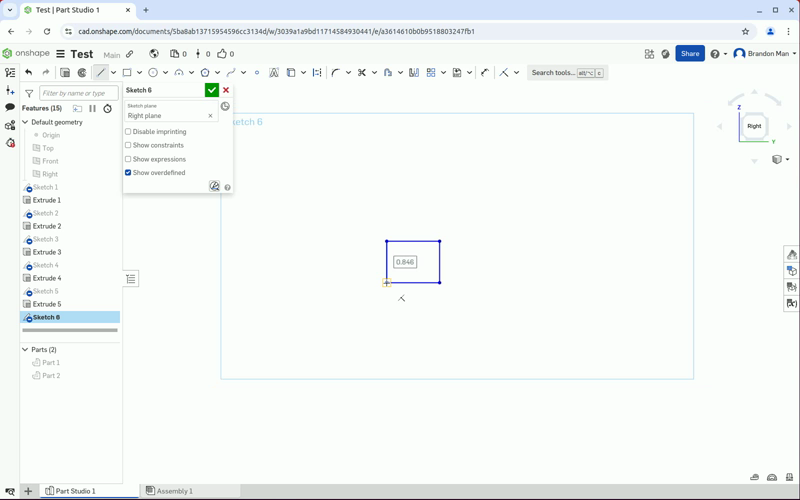
scroll(-6)
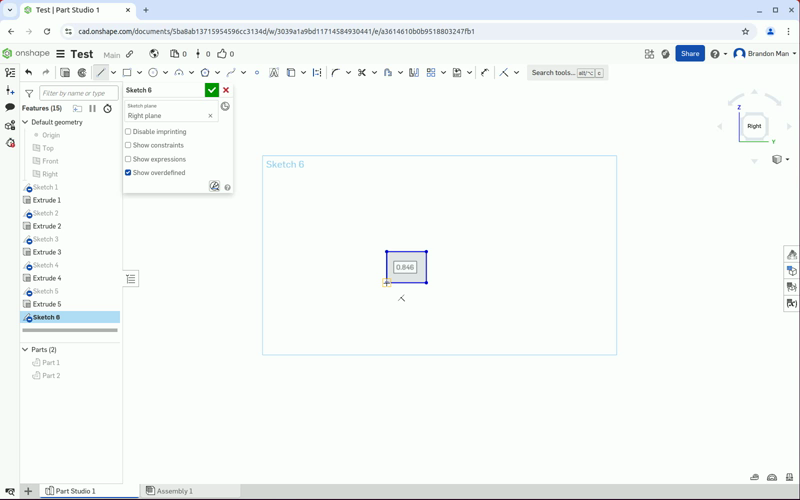
scroll(-6)
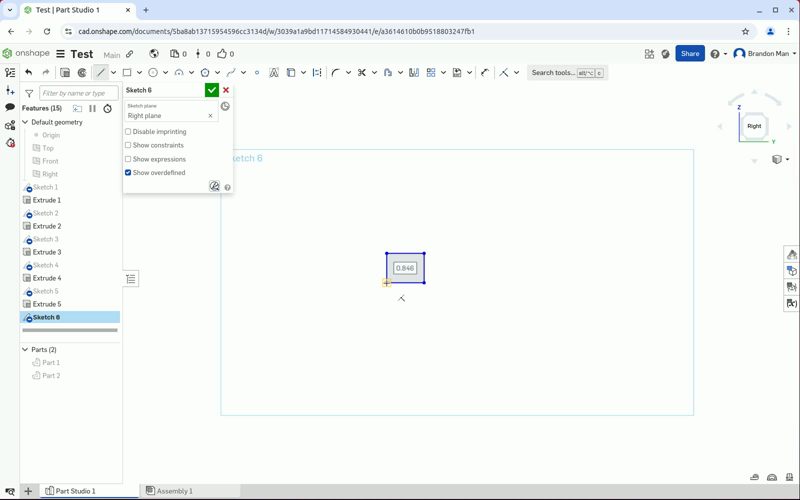
scroll(-6)
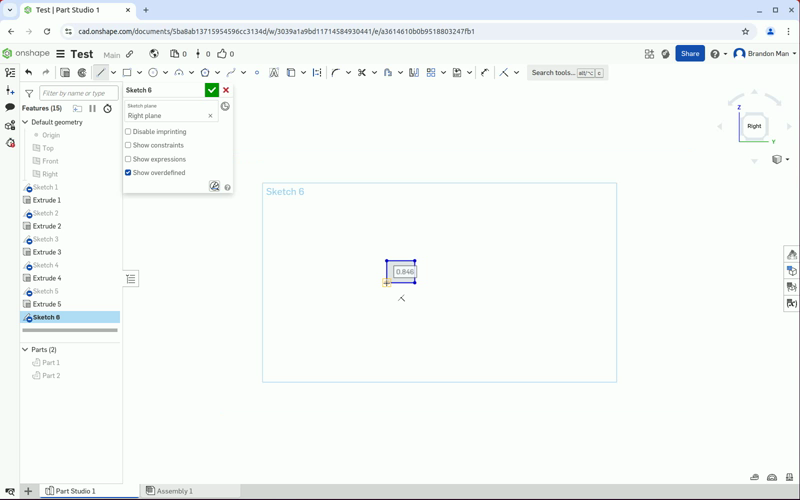
scroll(-6)
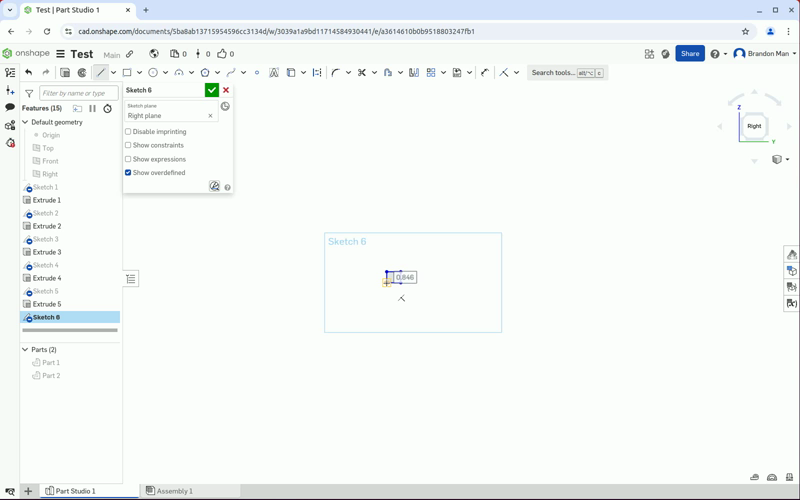
scroll(-6)
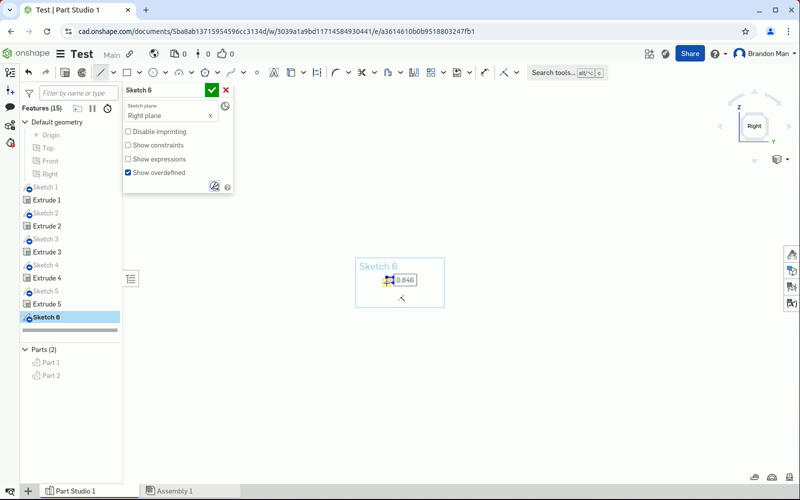
key(esc)
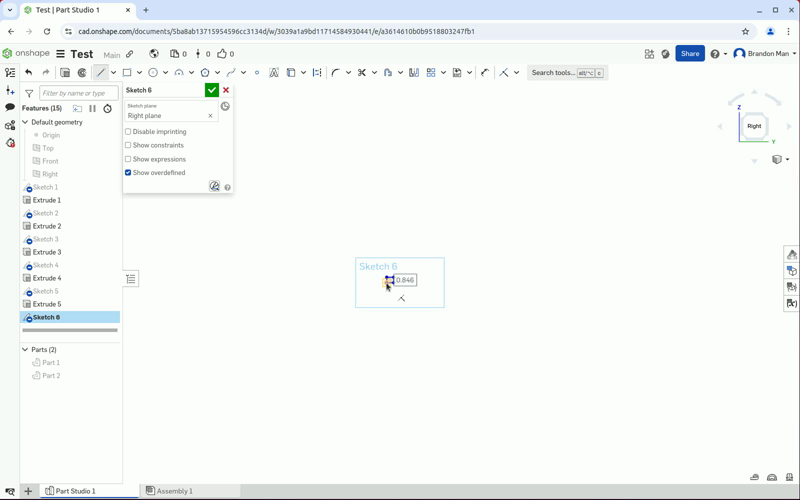
mouse_move(388, 281)
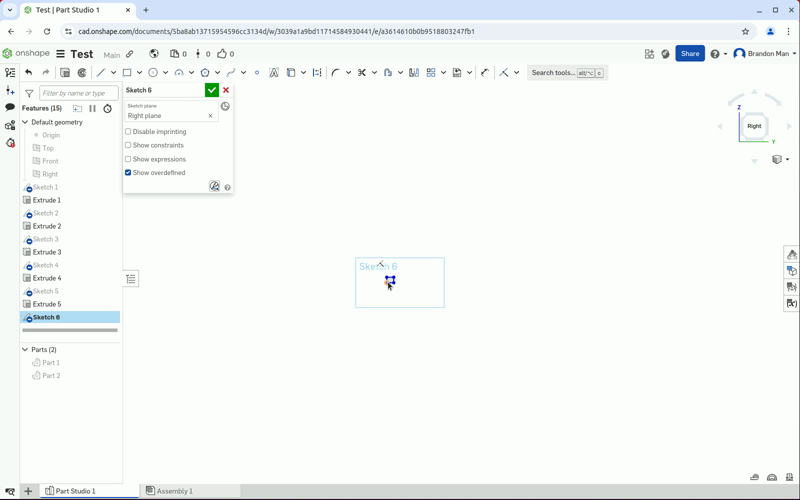
scroll(6)
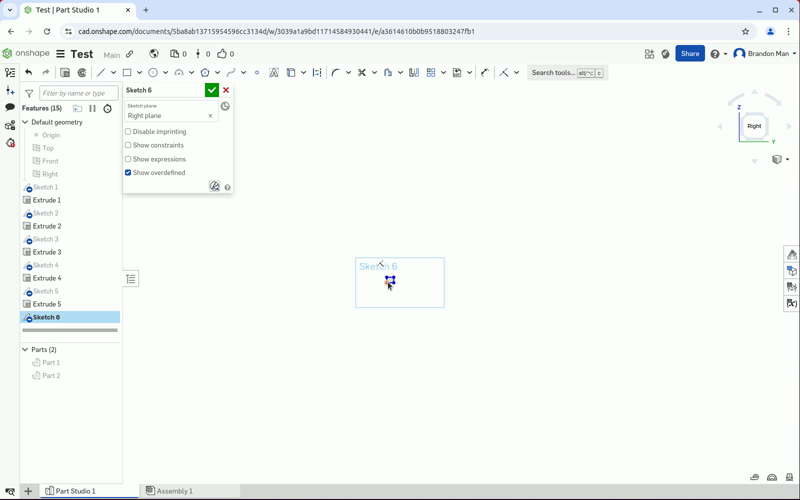
scroll(6)
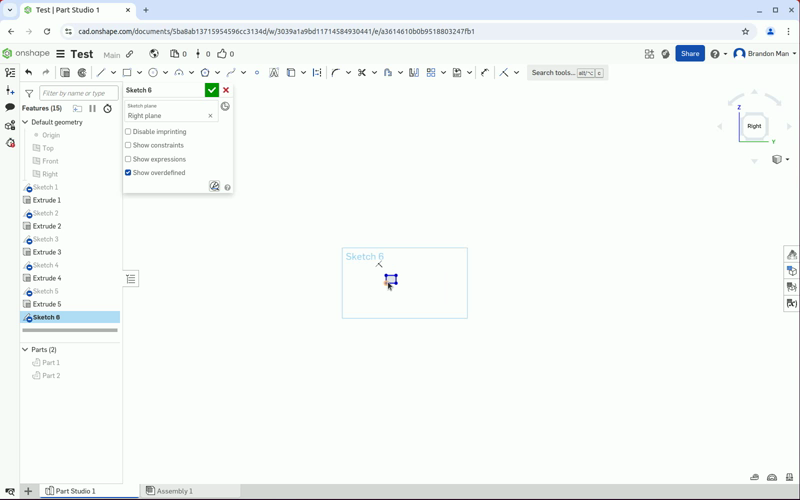
scroll(6)
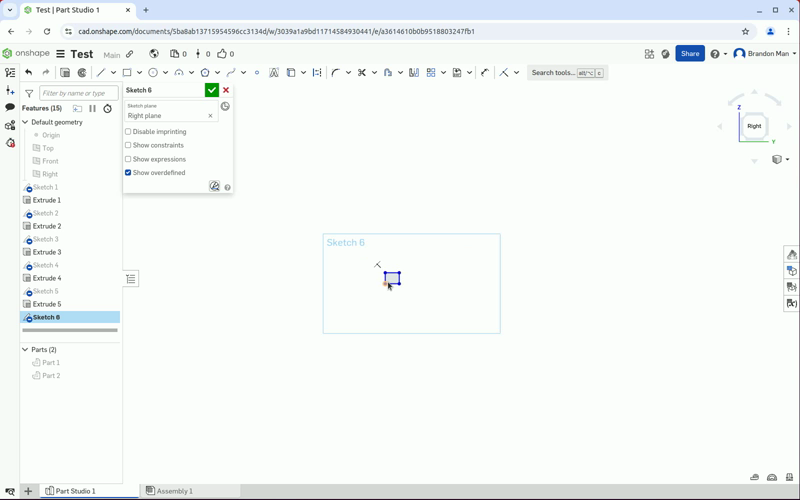
scroll(6)
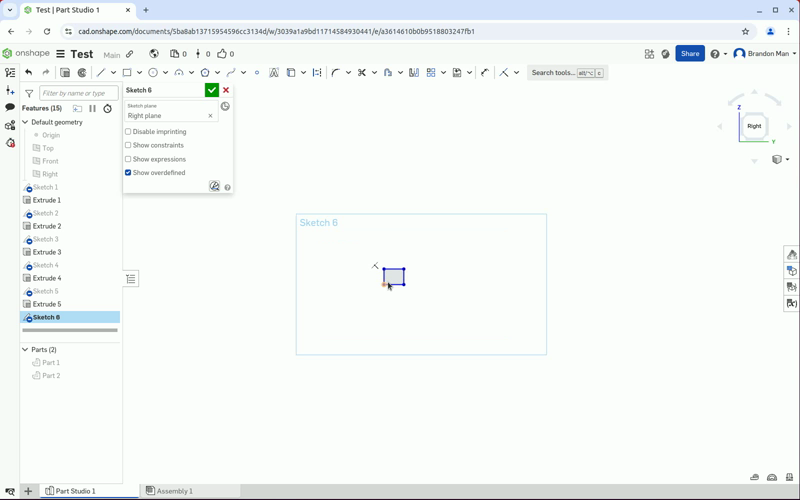
scroll(6)
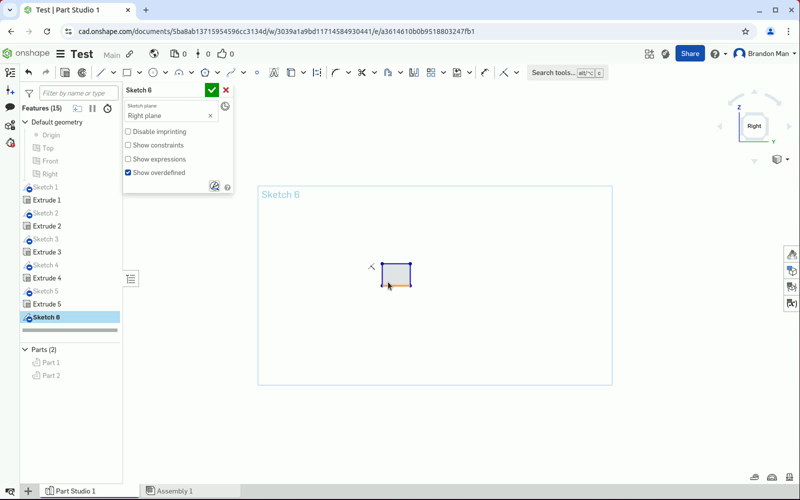
scroll(6)
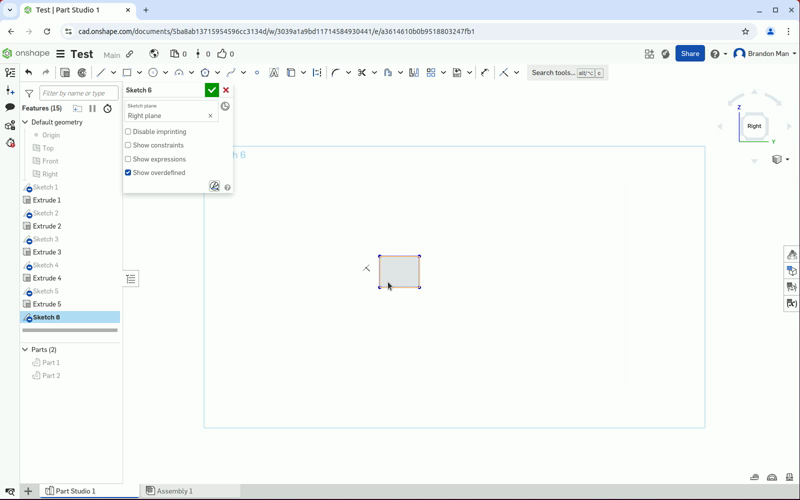
scroll(6)
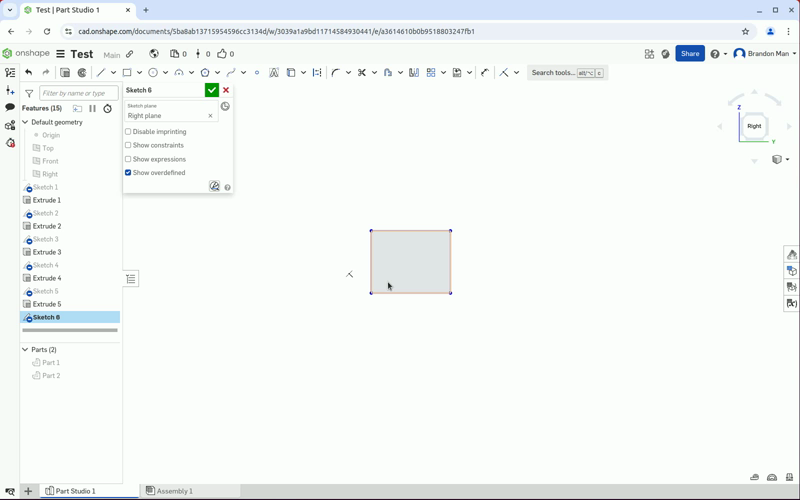
click(388, 281)
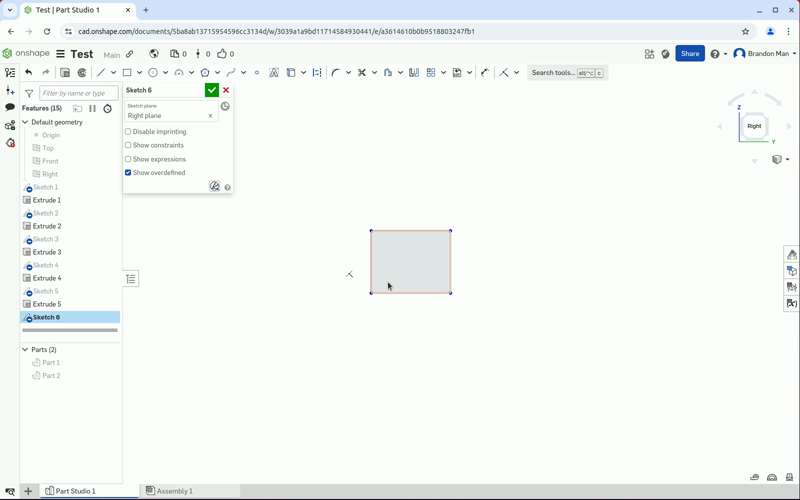
scroll(-6)
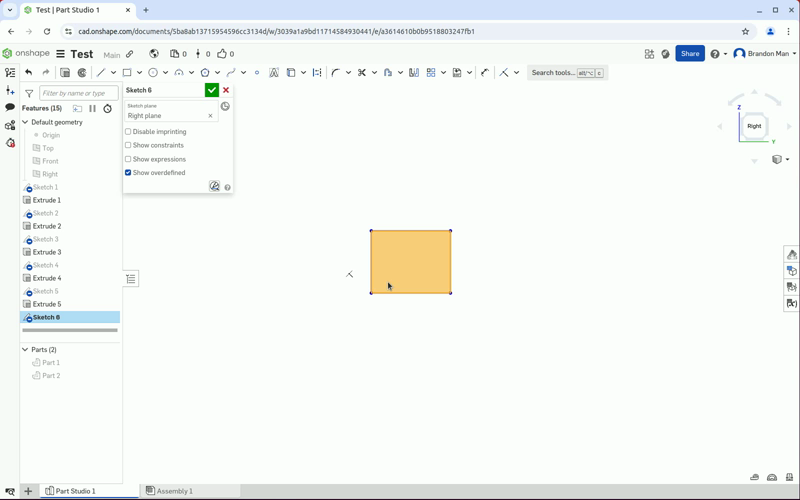
scroll(-6)
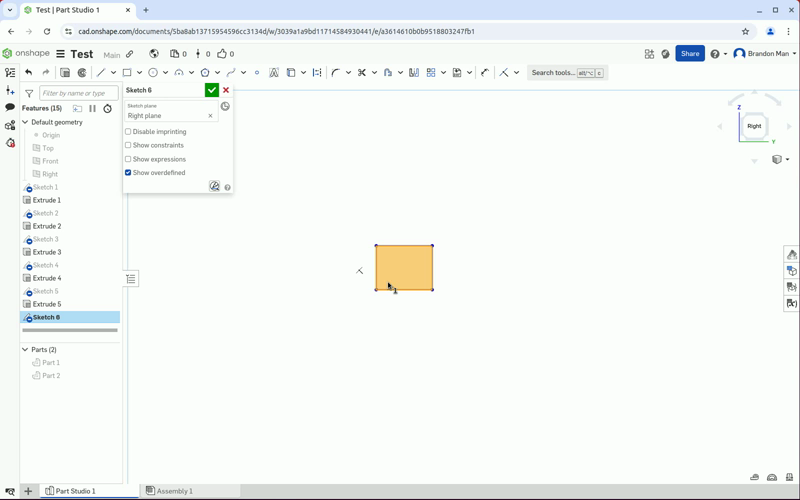
scroll(-6)
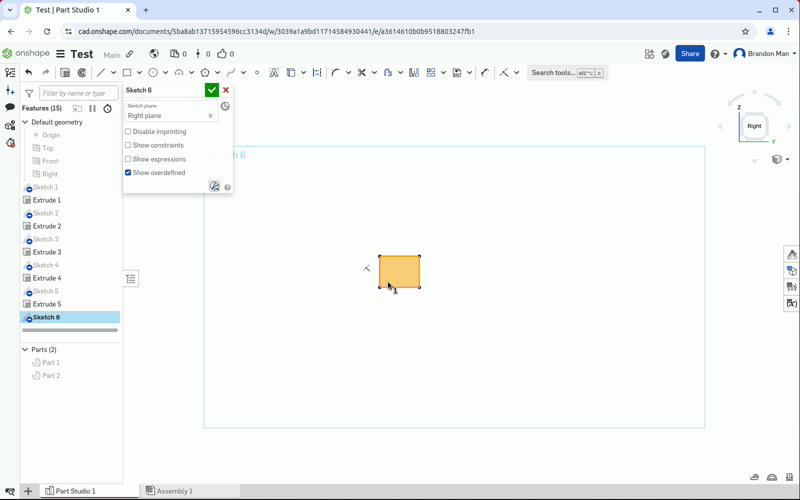
scroll(-6)
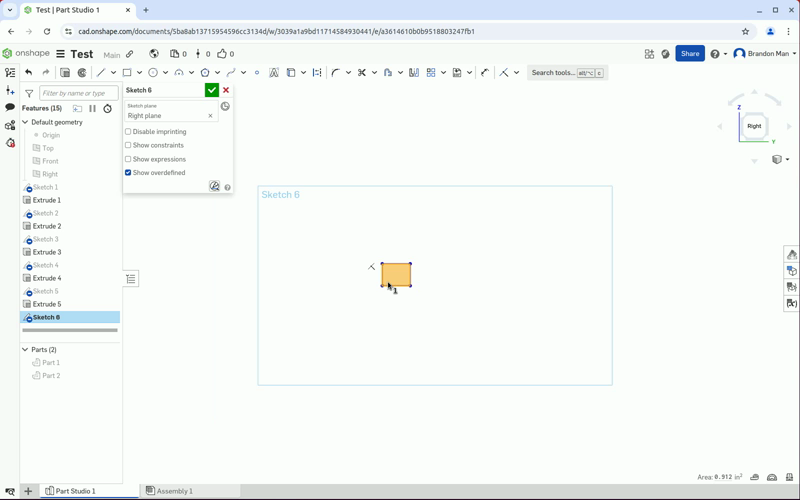
scroll(-6)
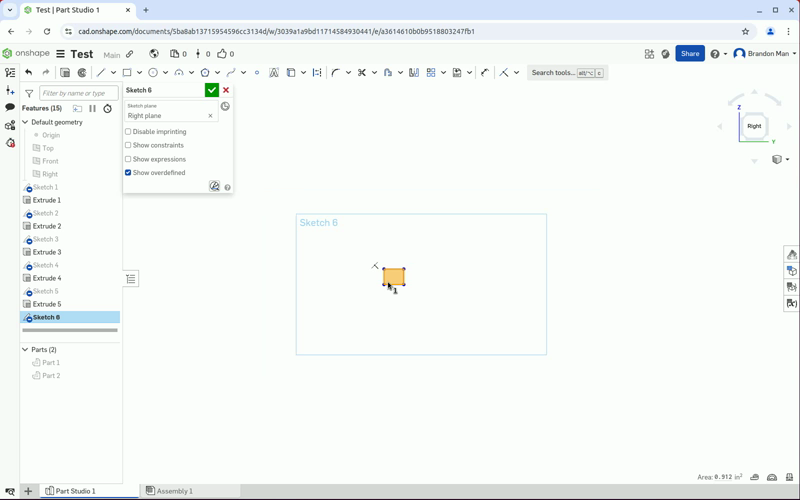
scroll(-6)
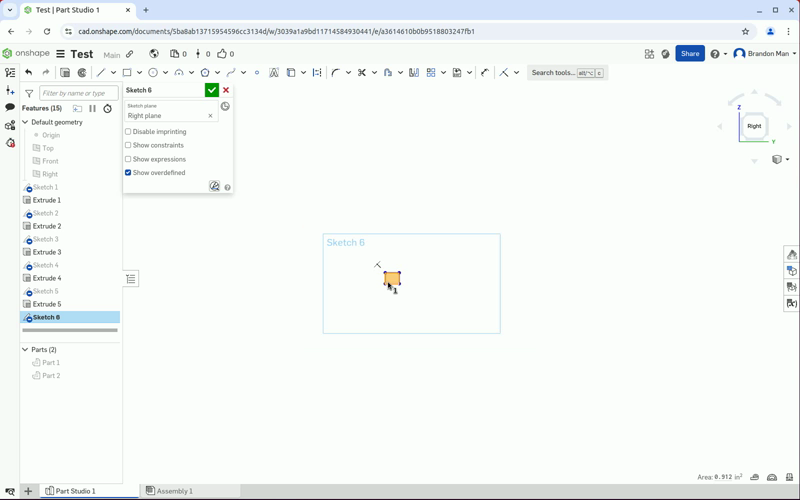
scroll(-6)
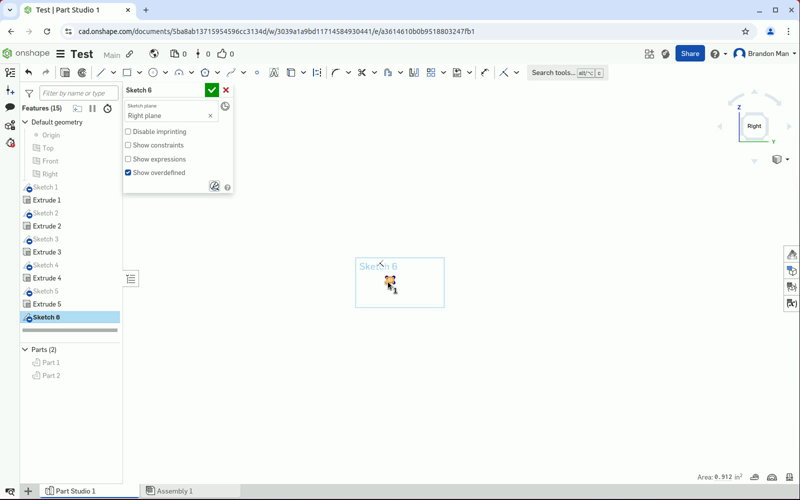
mouse_move(73, 352)
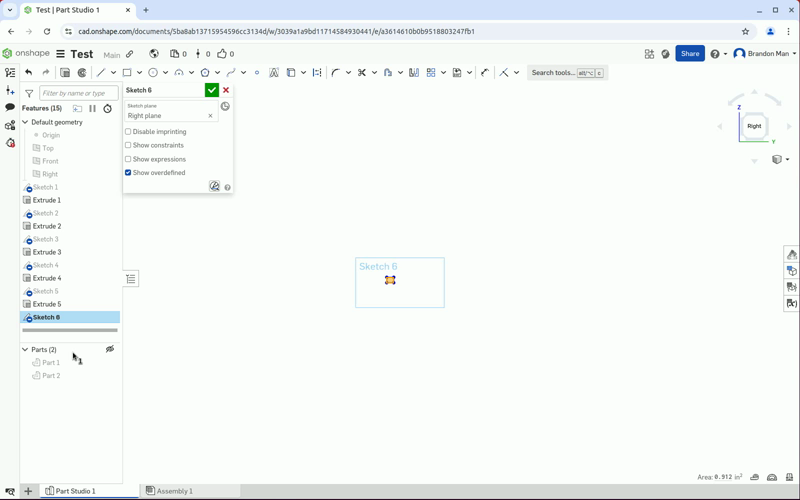
key(shift+y)
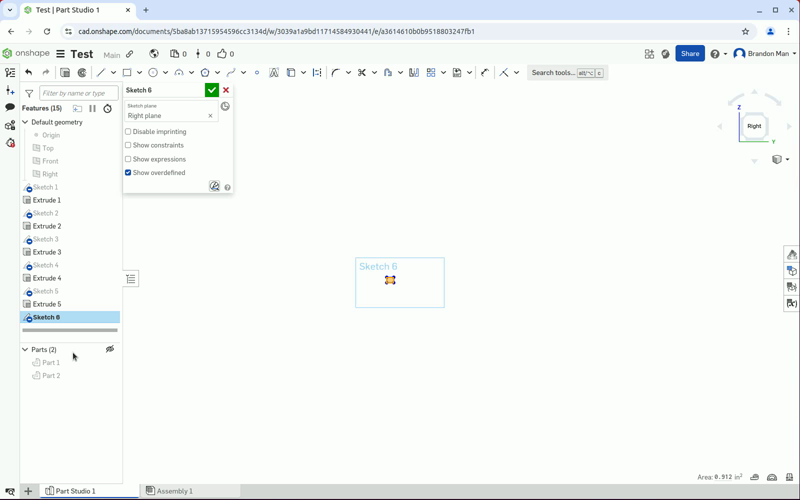
key(shift+e)
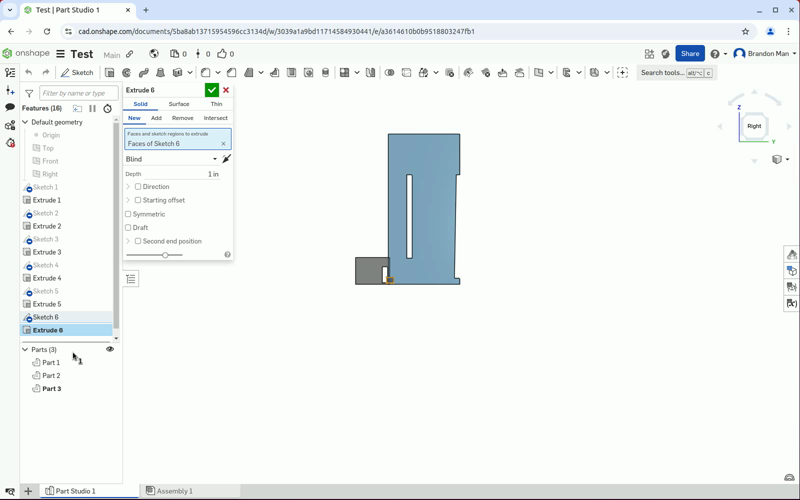
mouse_move(143, 106)
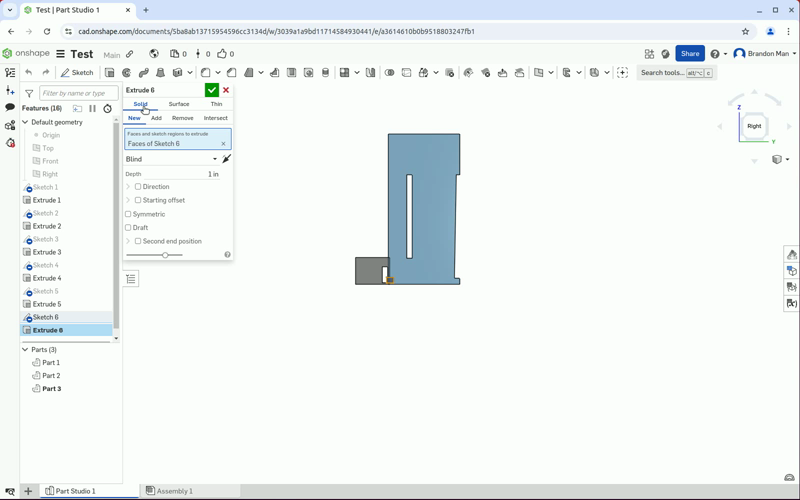
click(143, 106)
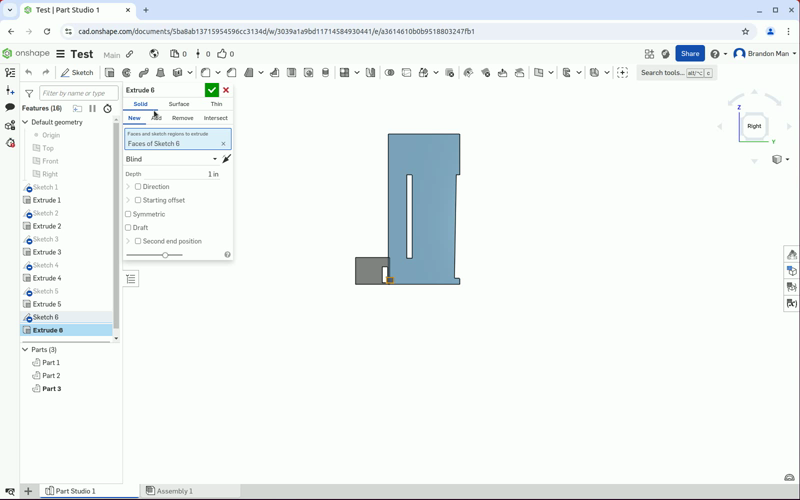
mouse_move(186, 120)
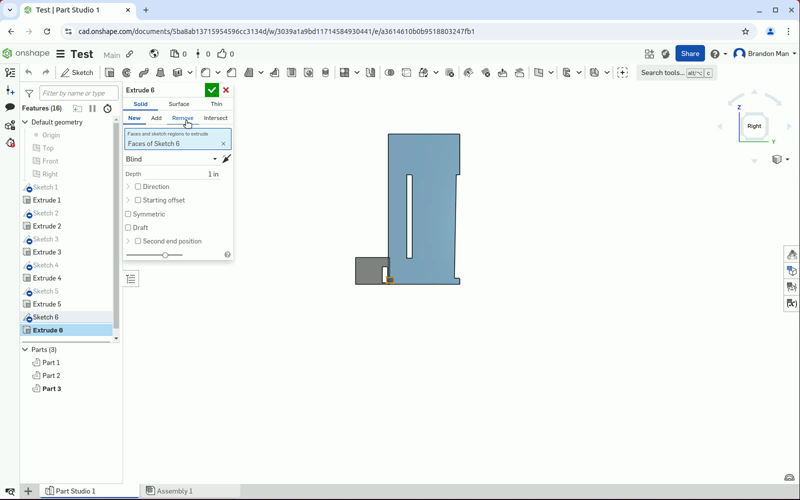
click(186, 120)
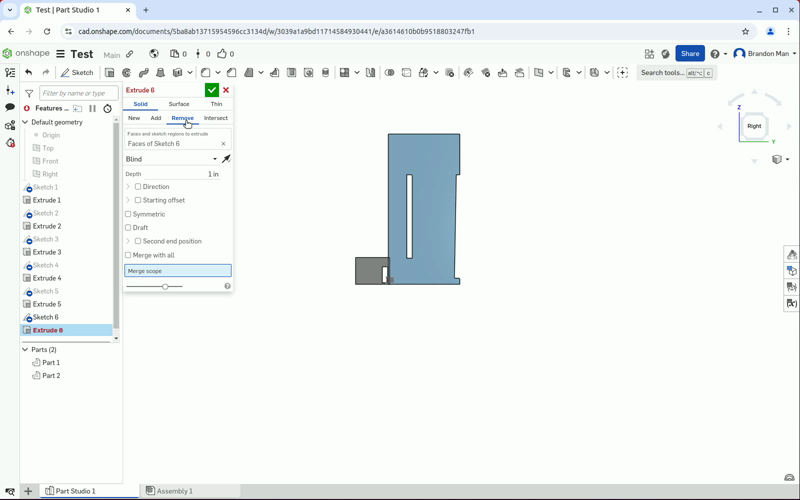
key(tab, 4)
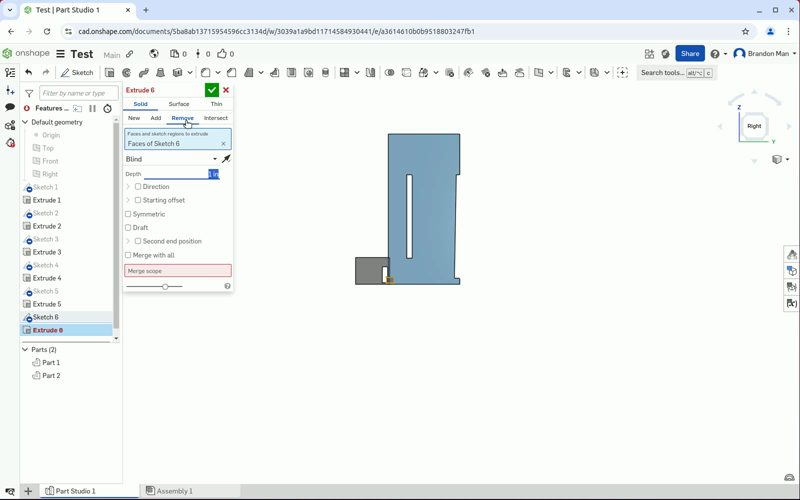
text(-1.685)
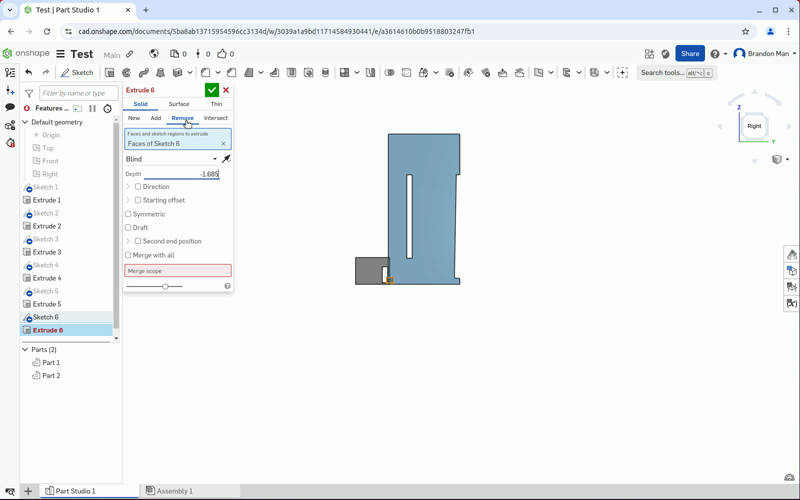
key(tab, 6)
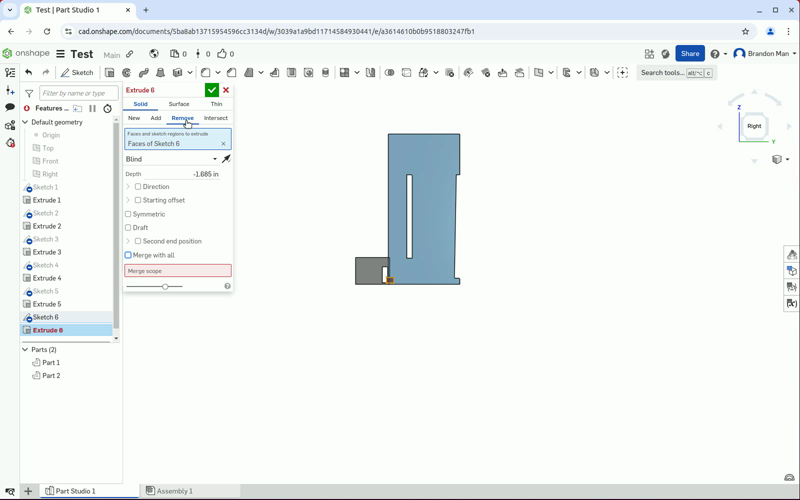
key(space)
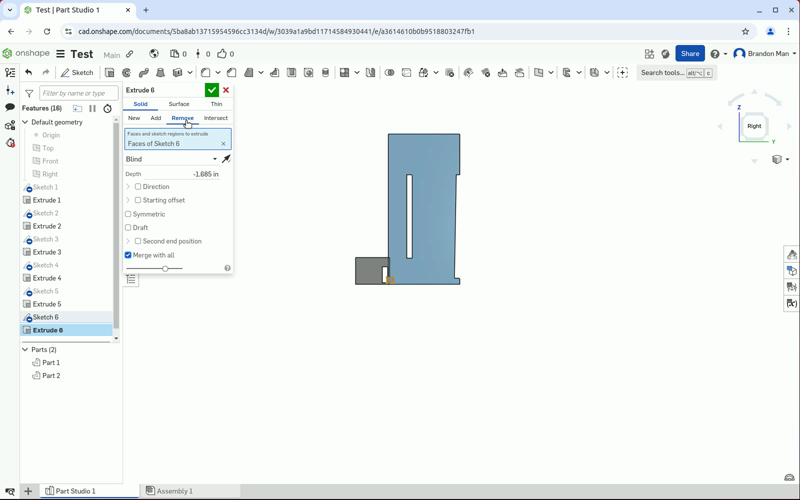
key(enter)
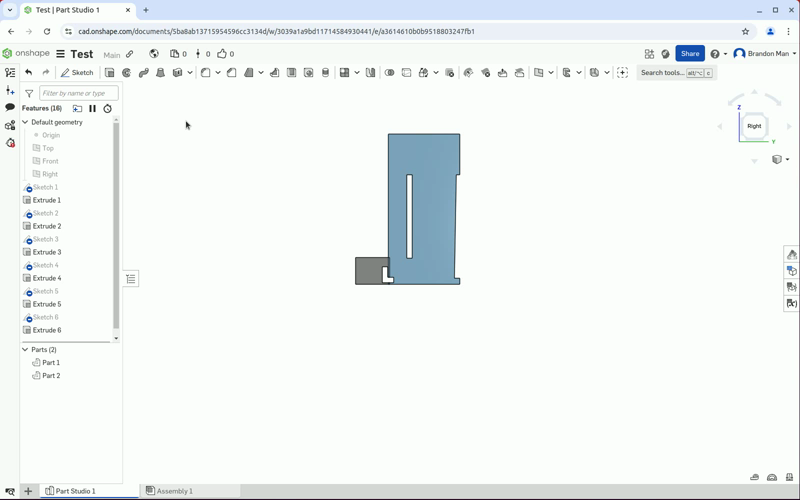
key(shift+h)
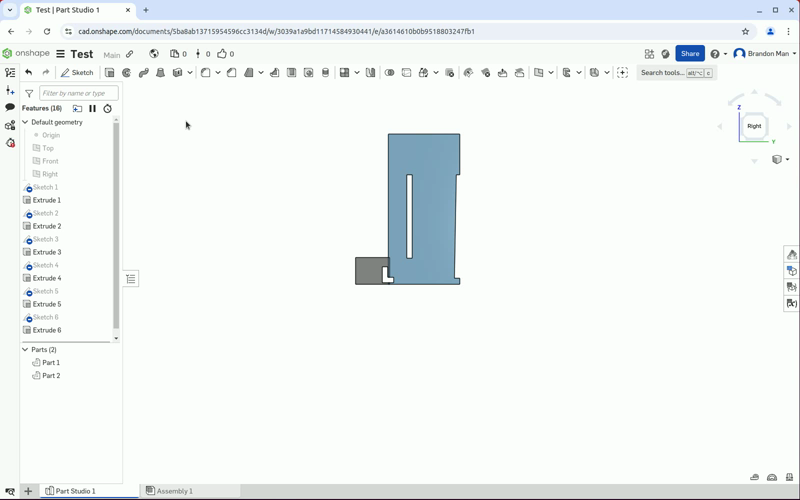
key(shift+h)
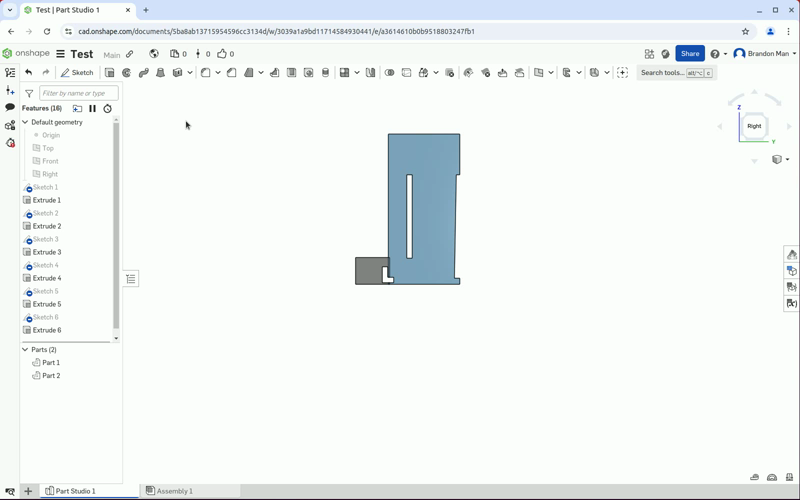
mouse_move(69, 189)
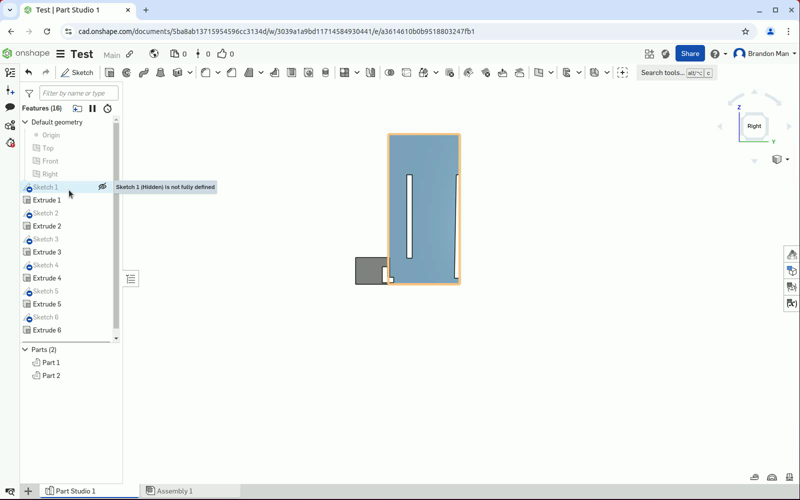
click(69, 189)
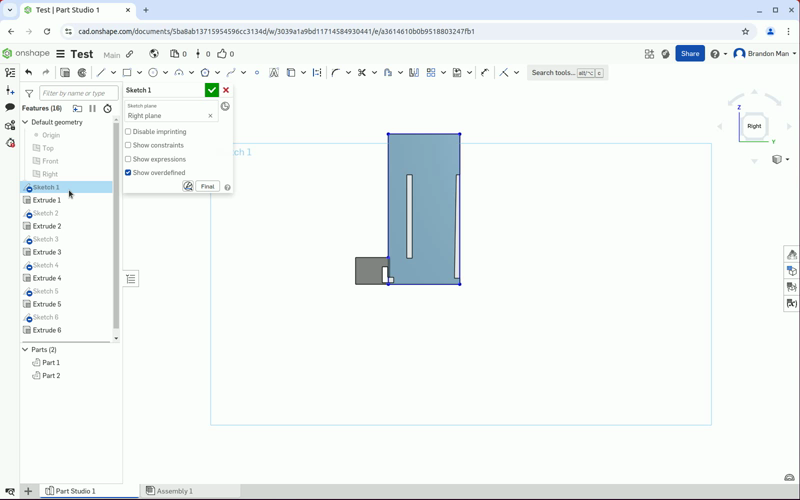
mouse_move(229, 92)
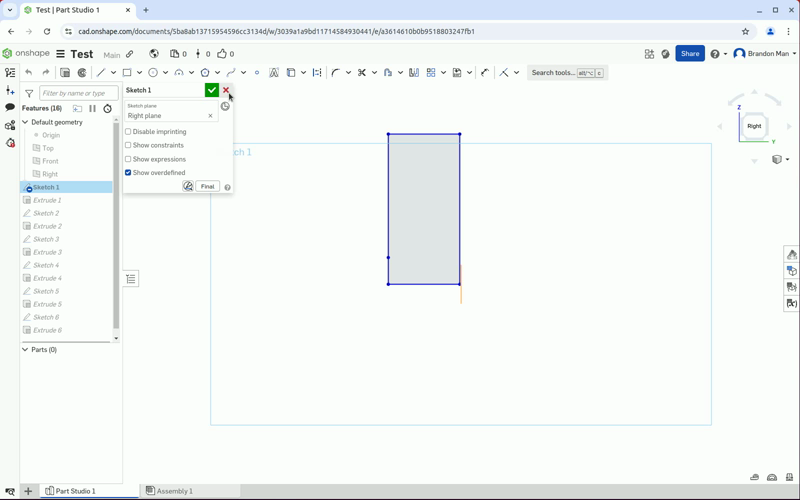
click(229, 92)
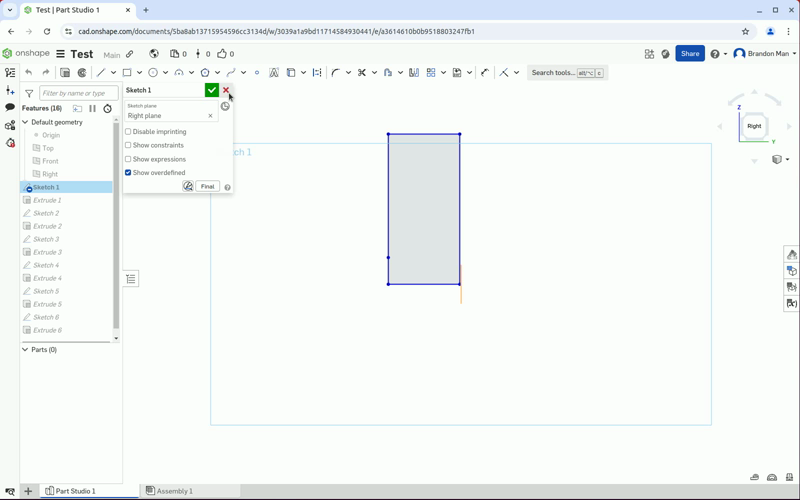
key(shift+s)
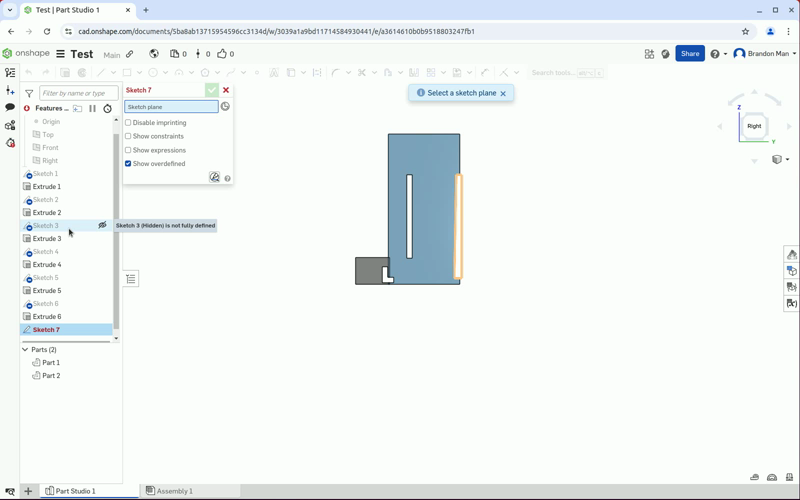
scroll(3)
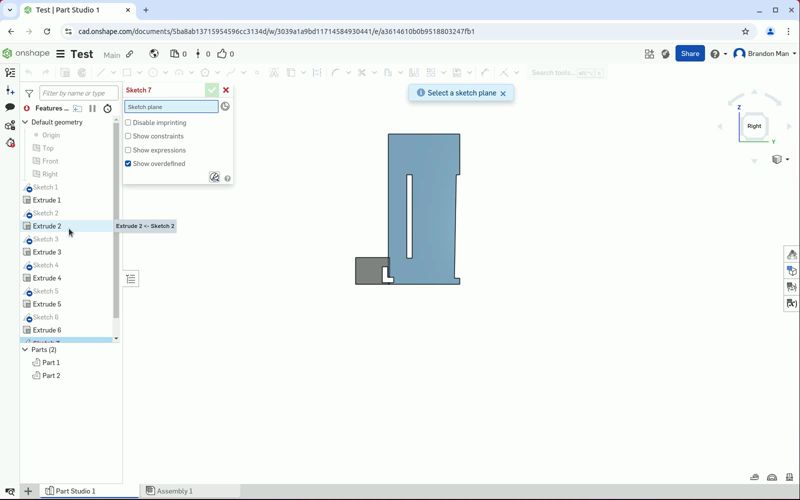
mouse_move(69, 176)
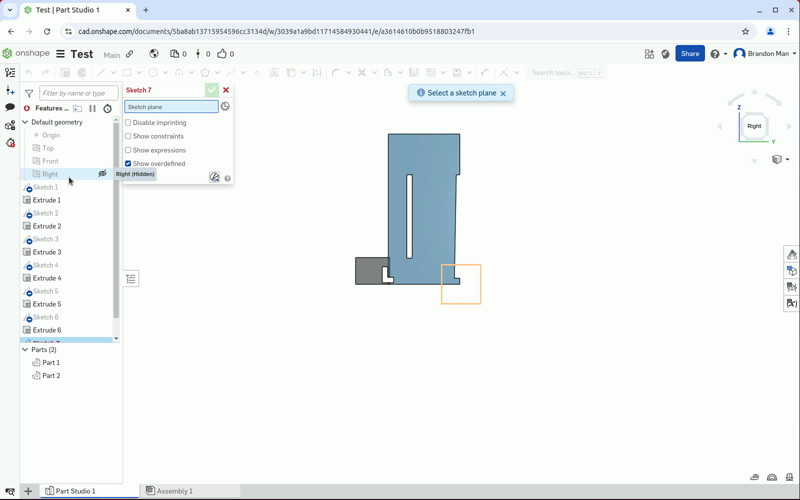
click(69, 176)
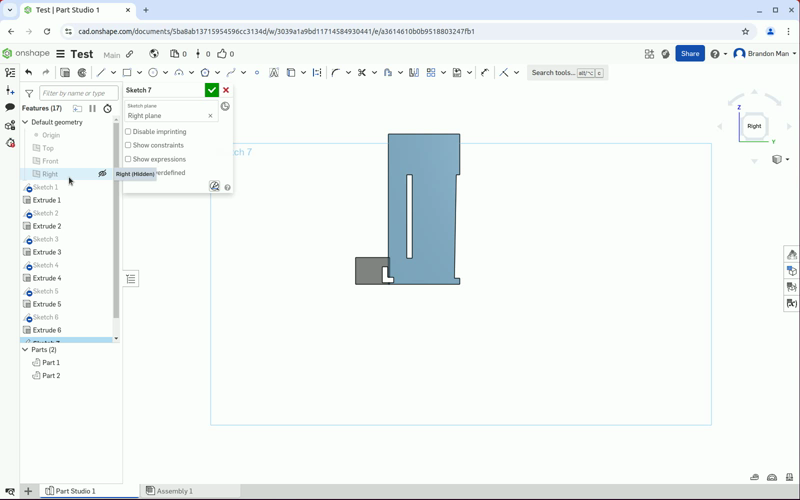
mouse_move(73, 352)
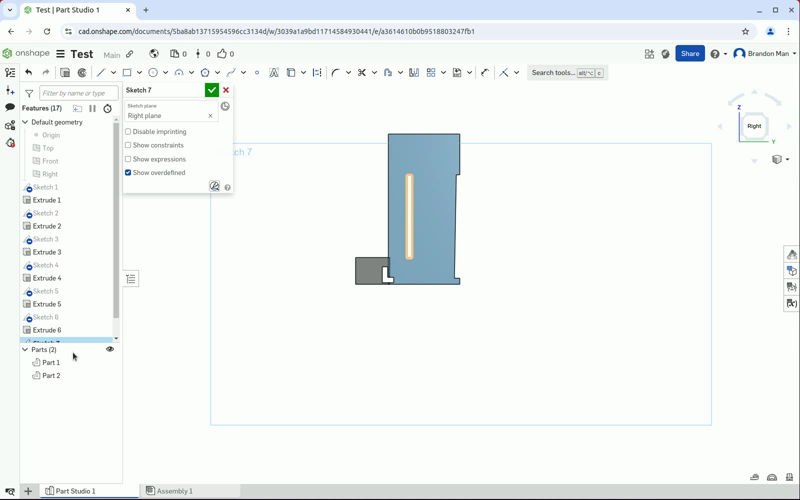
key(y)
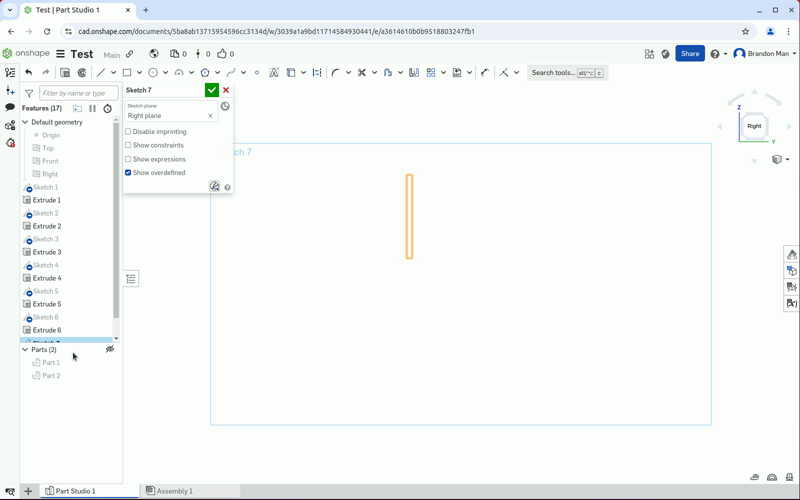
key(l)
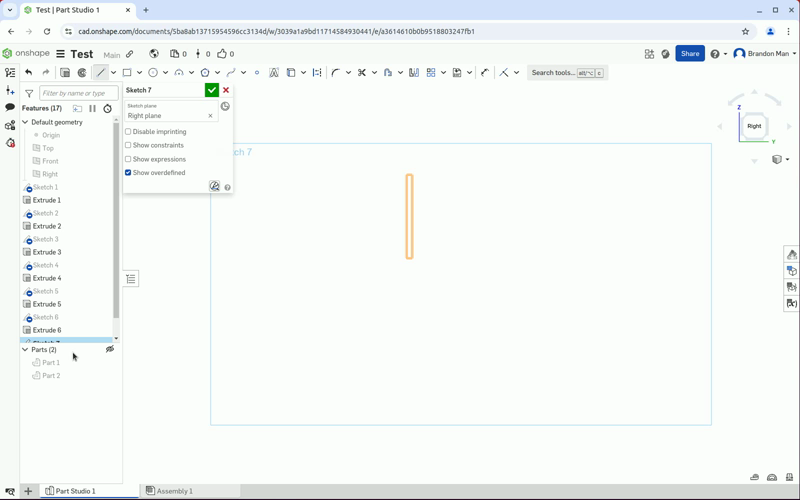
key_down(shift)
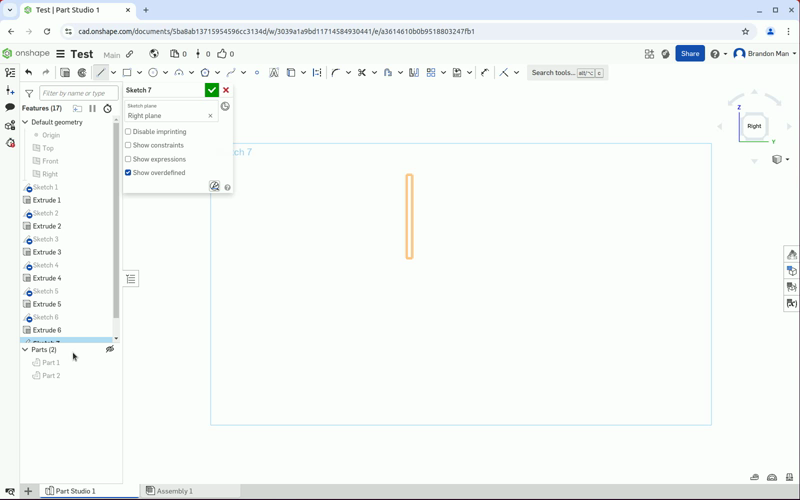
mouse_move(401, 262)
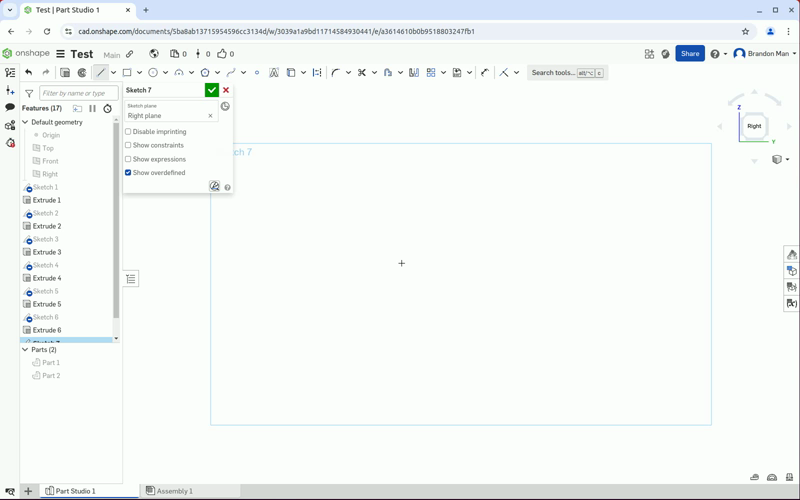
click(401, 262)
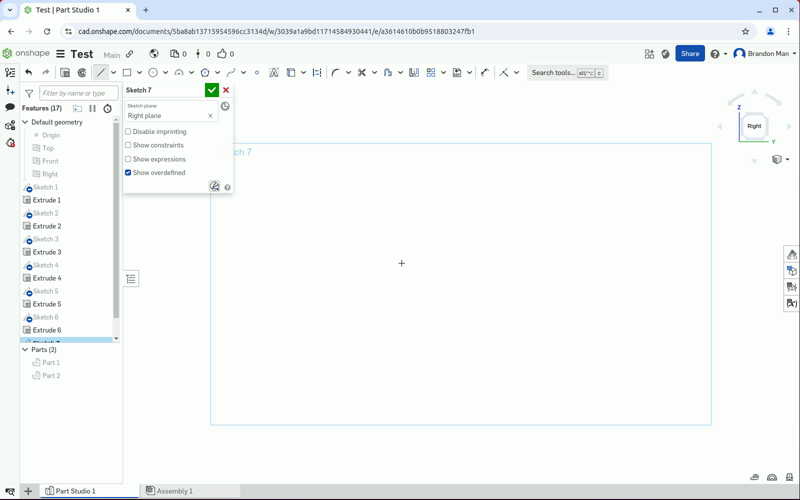
key_up(shift)
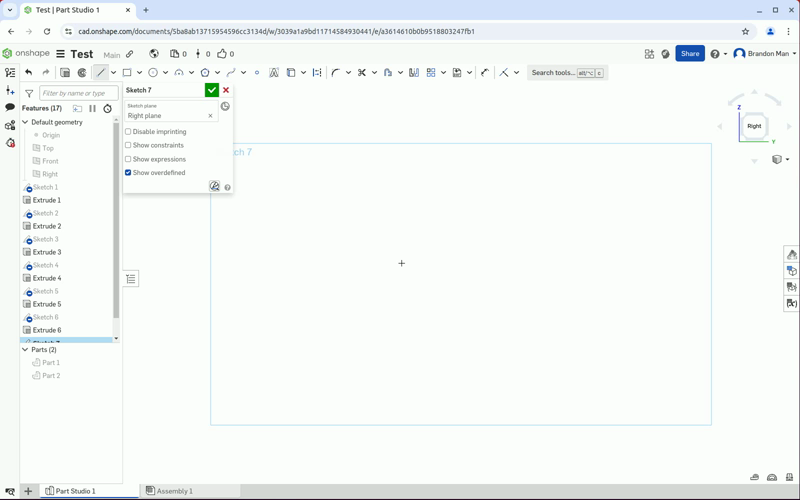
key_down(shift)
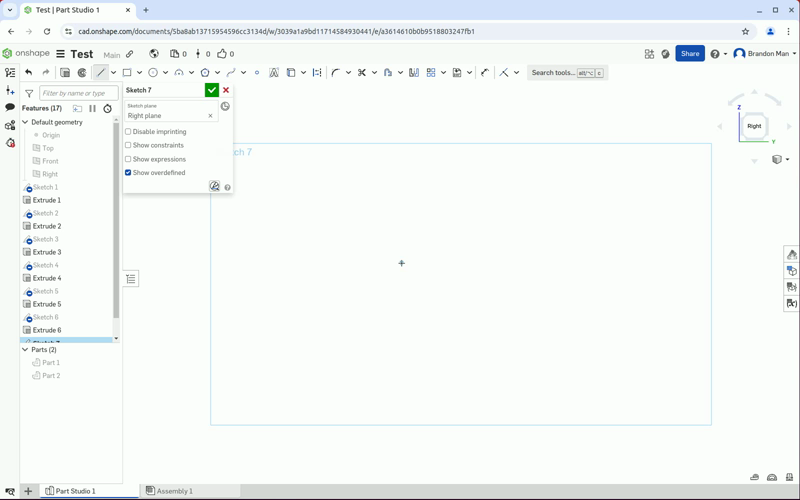
mouse_move(431, 262)
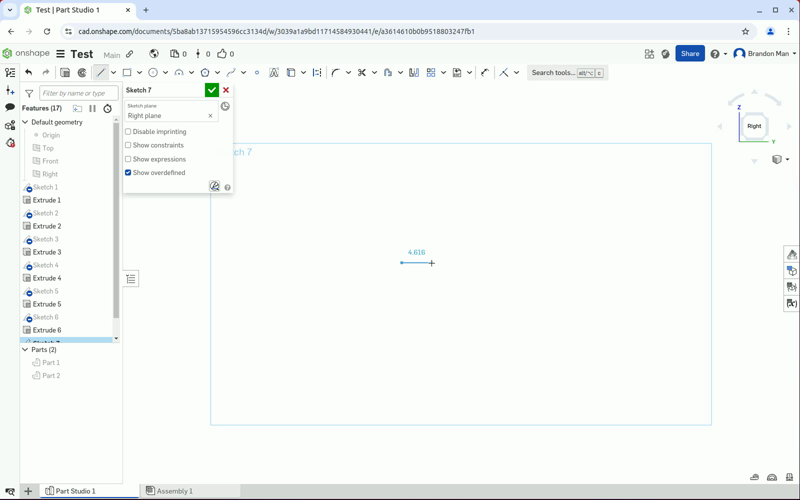
mouse_move(407, 262)
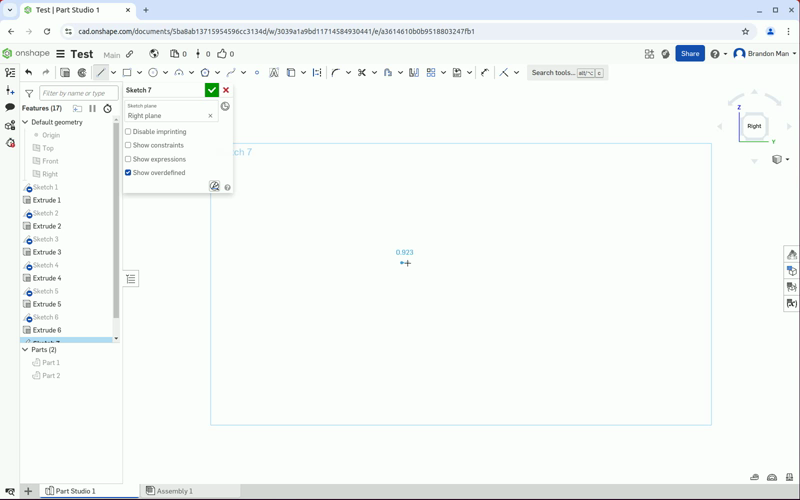
scroll(6)
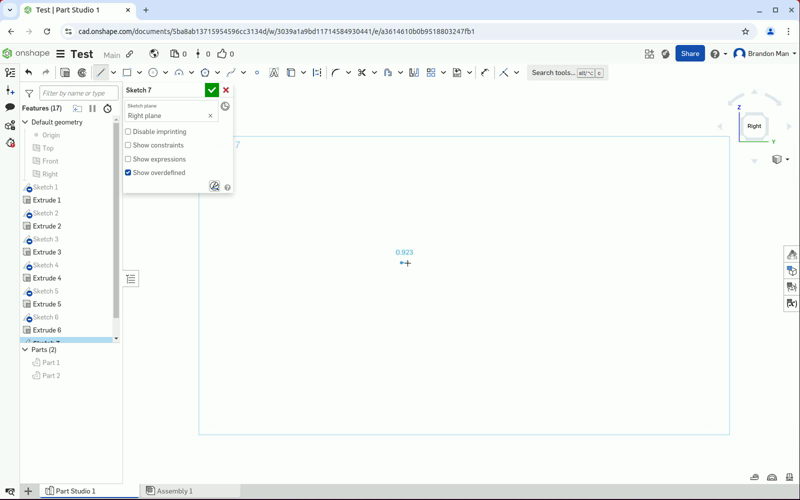
scroll(6)
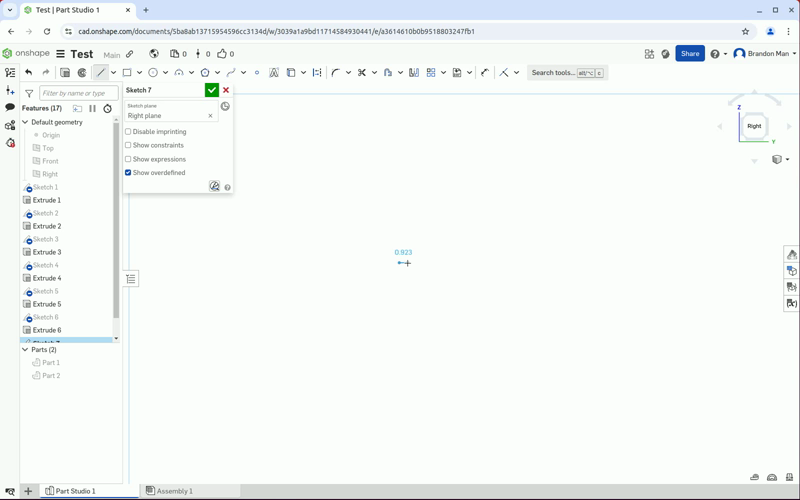
scroll(6)
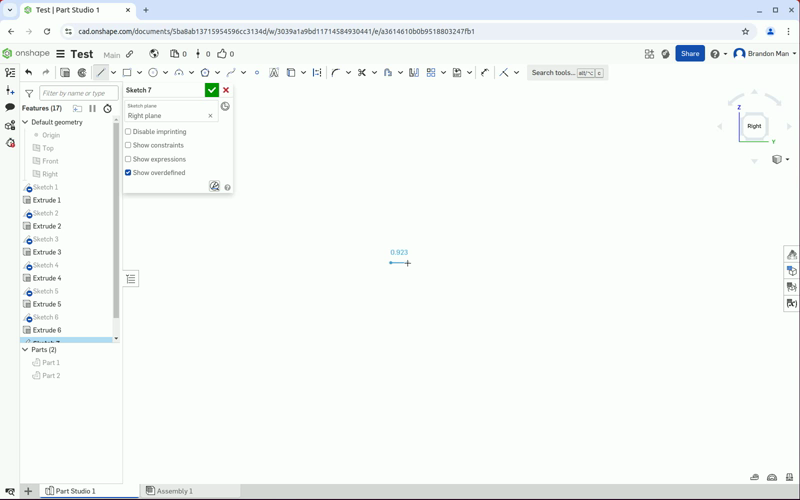
scroll(6)
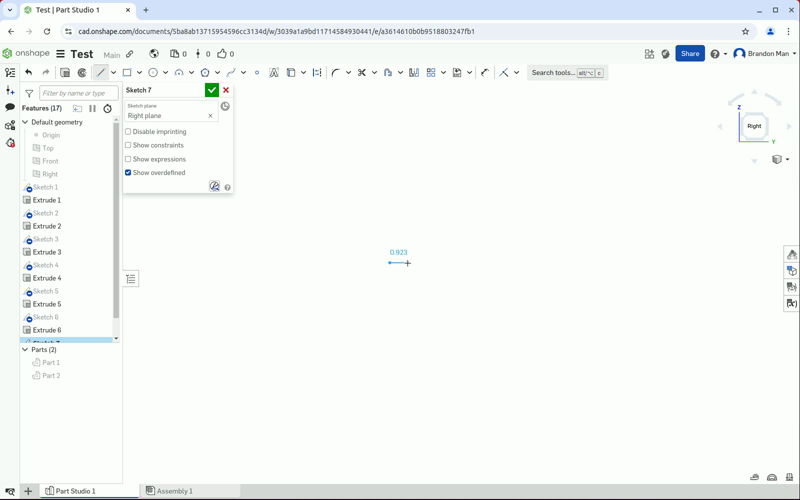
scroll(6)
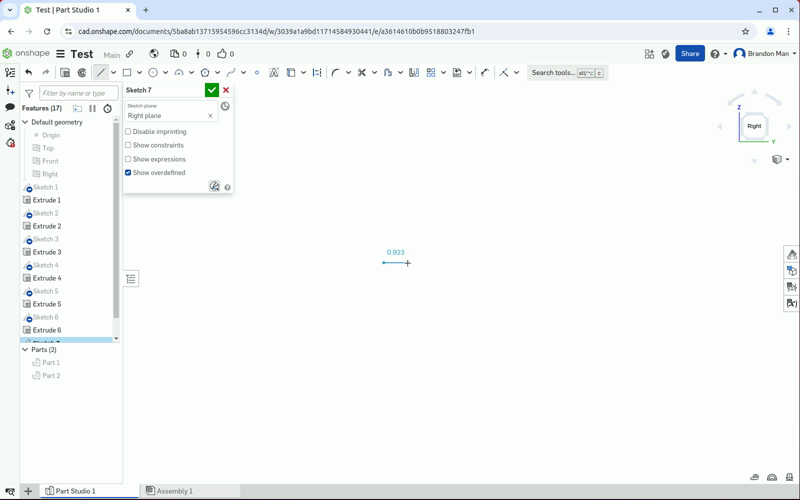
scroll(6)
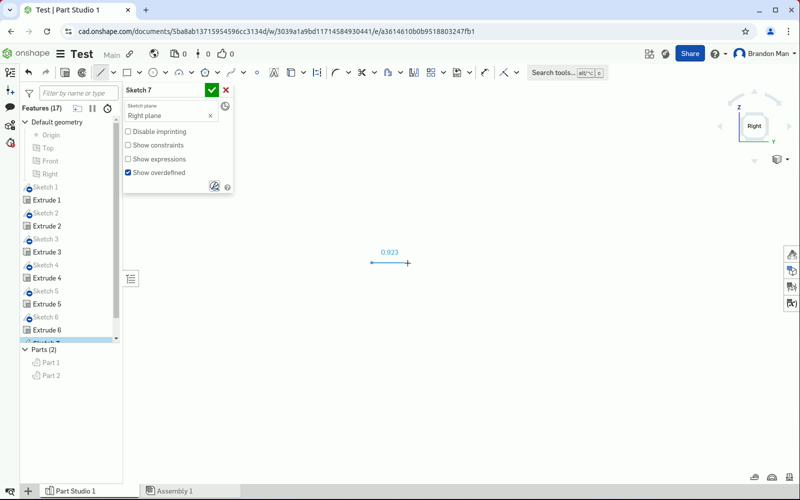
scroll(6)
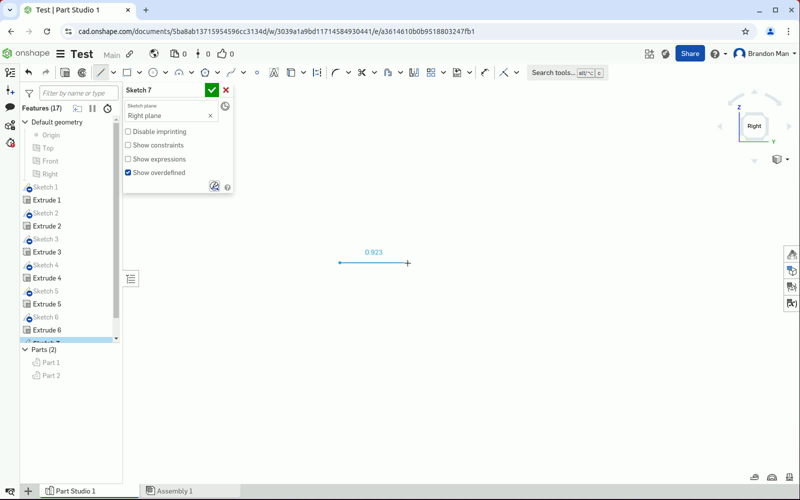
click(407, 262)
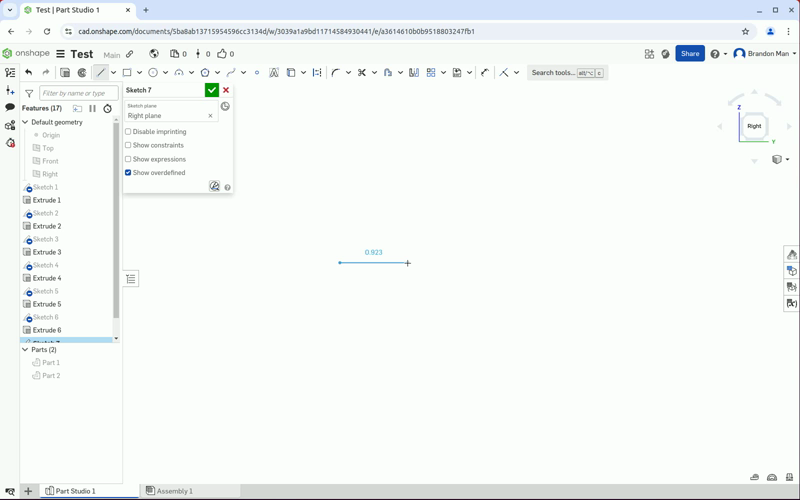
scroll(-6)
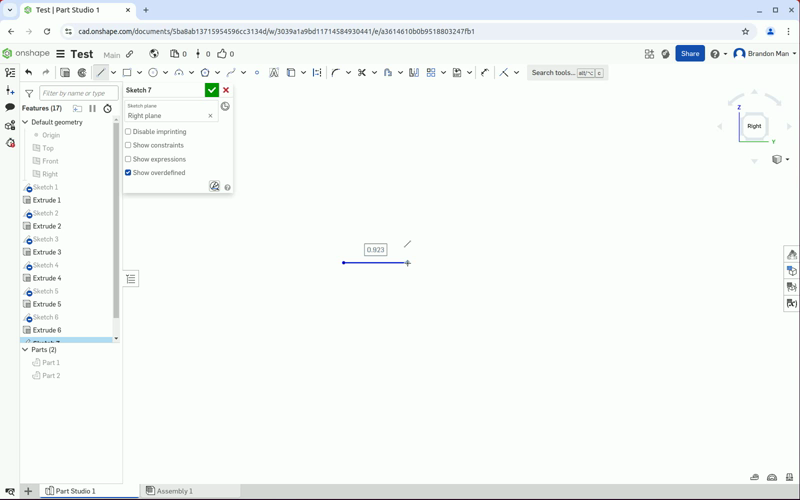
scroll(-6)
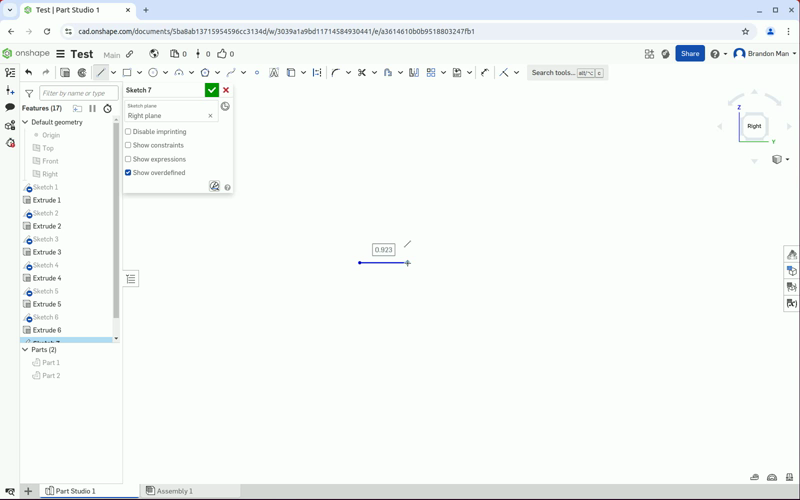
scroll(-6)
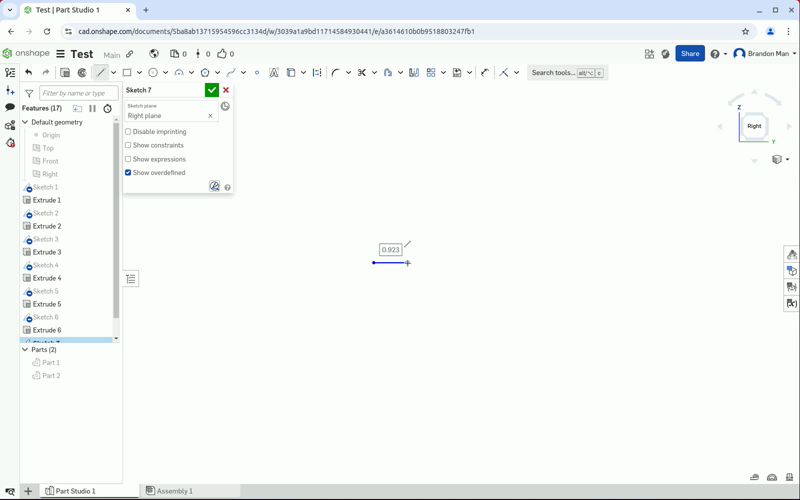
scroll(-6)
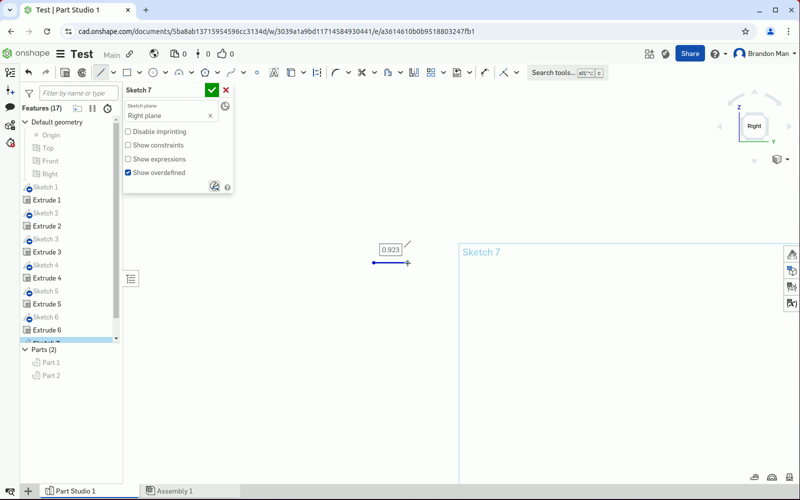
scroll(-6)
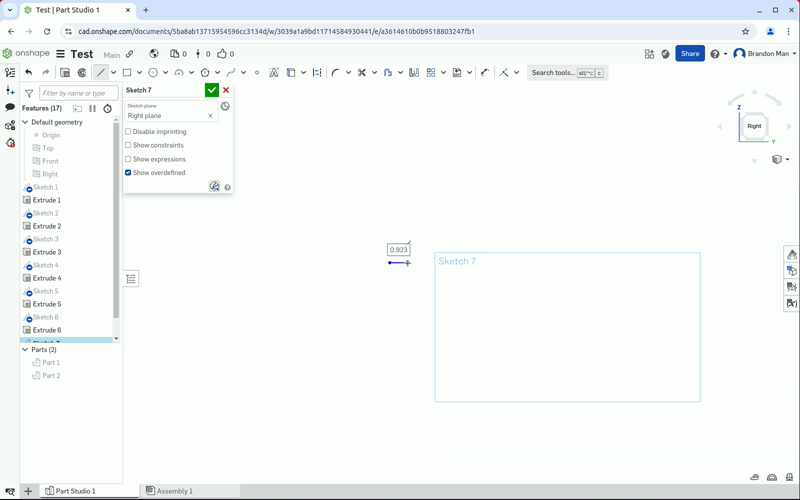
scroll(-6)
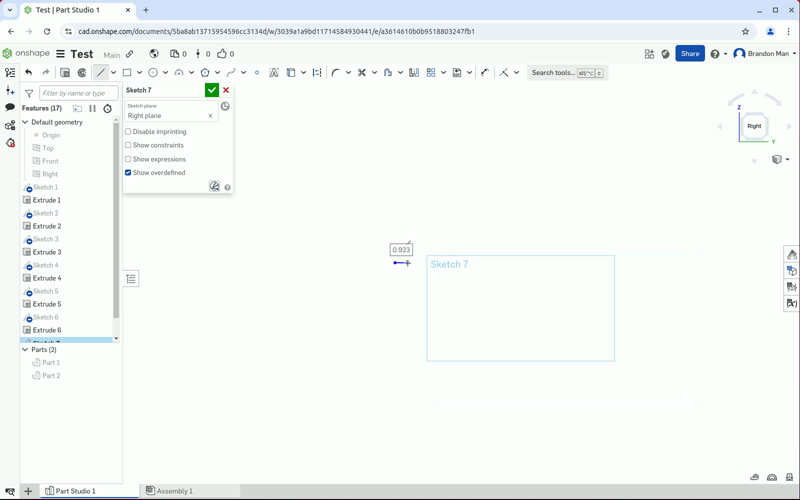
scroll(-6)
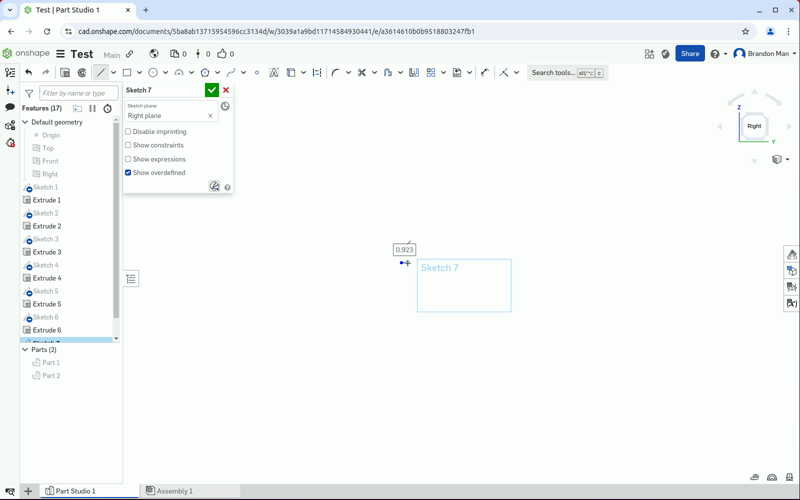
key_up(shift)
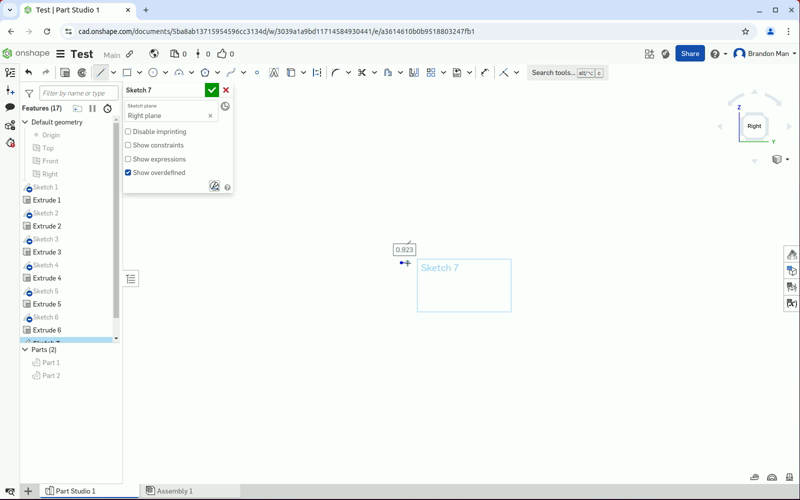
key_down(shift)
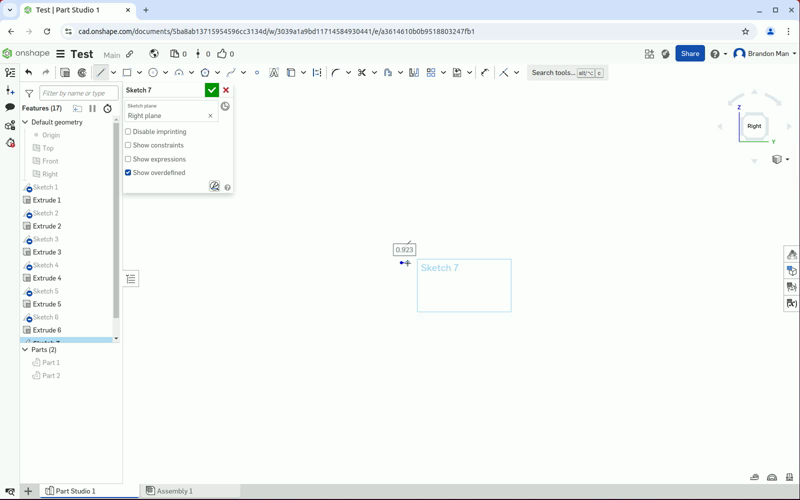
mouse_move(437, 262)
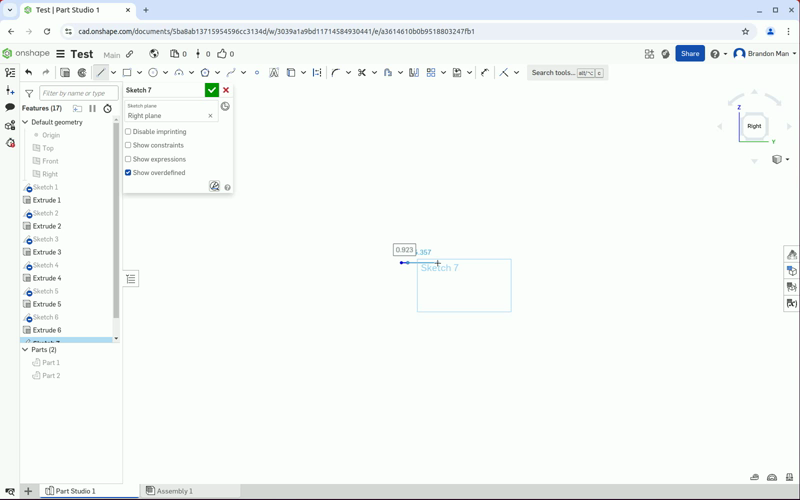
mouse_move(407, 257)
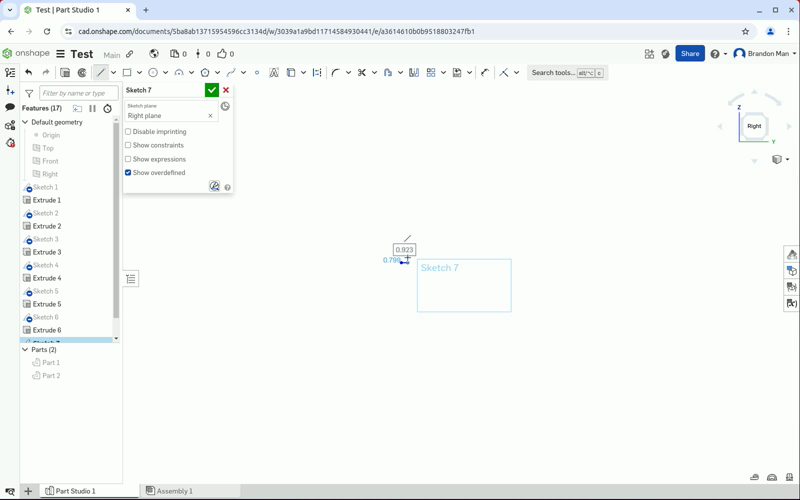
scroll(6)
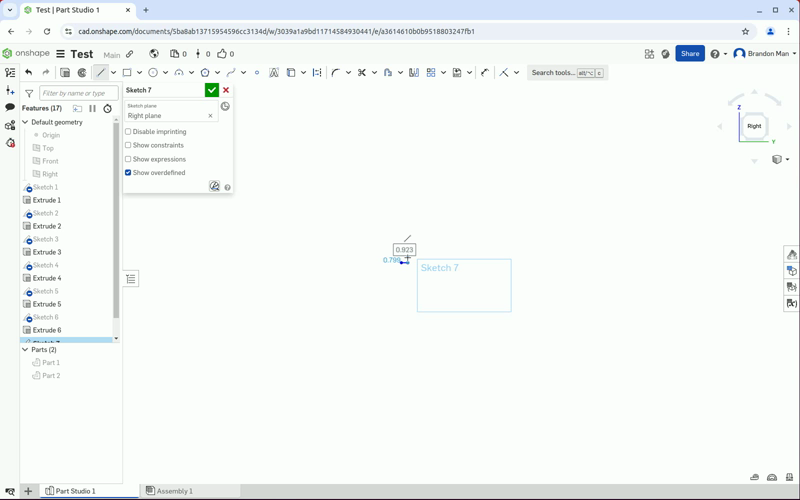
scroll(6)
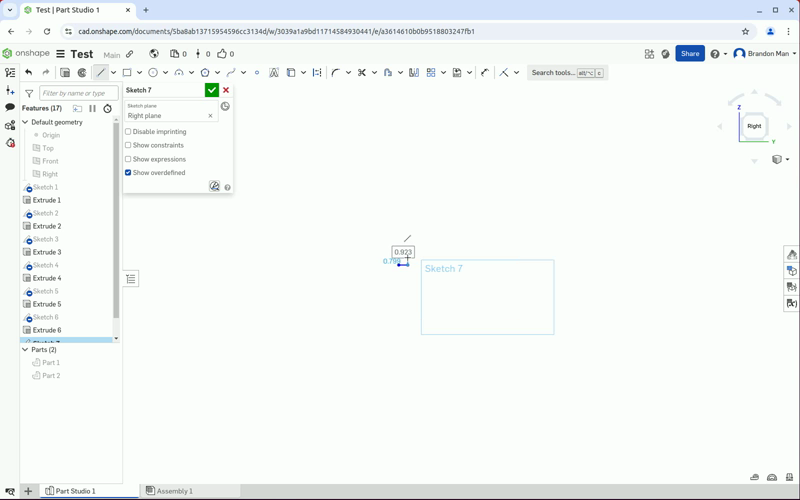
scroll(6)
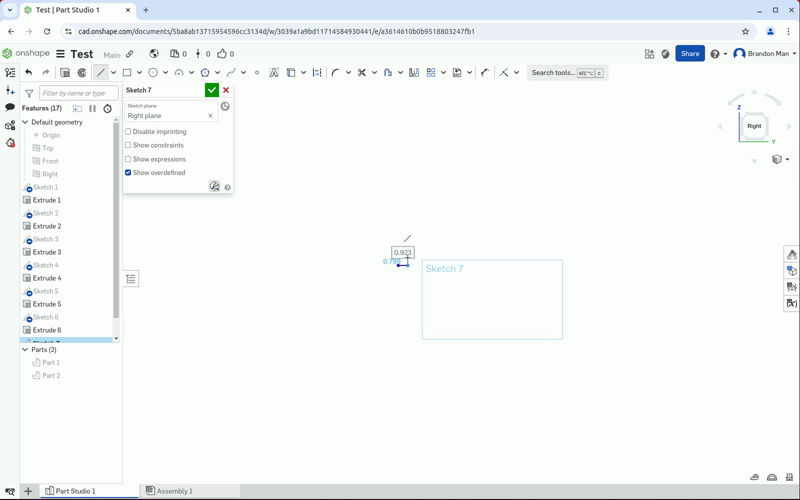
scroll(6)
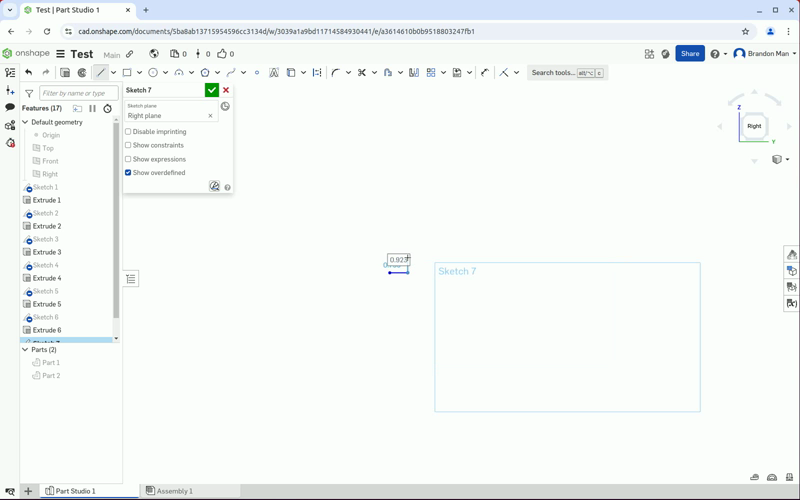
scroll(6)
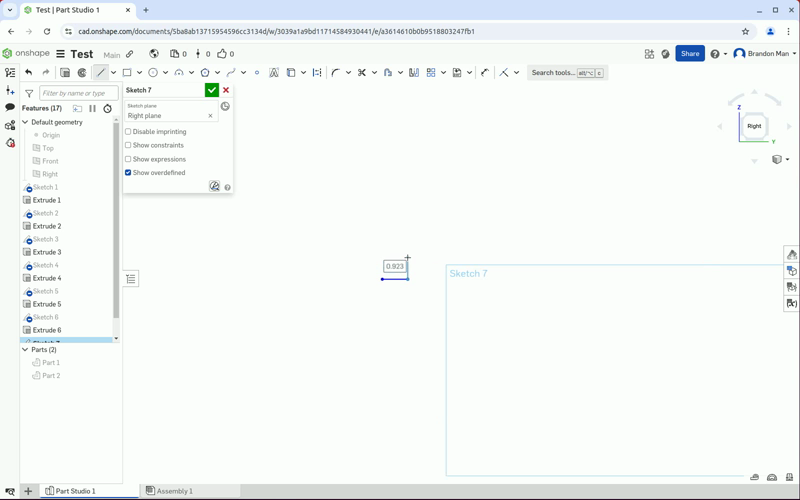
scroll(6)
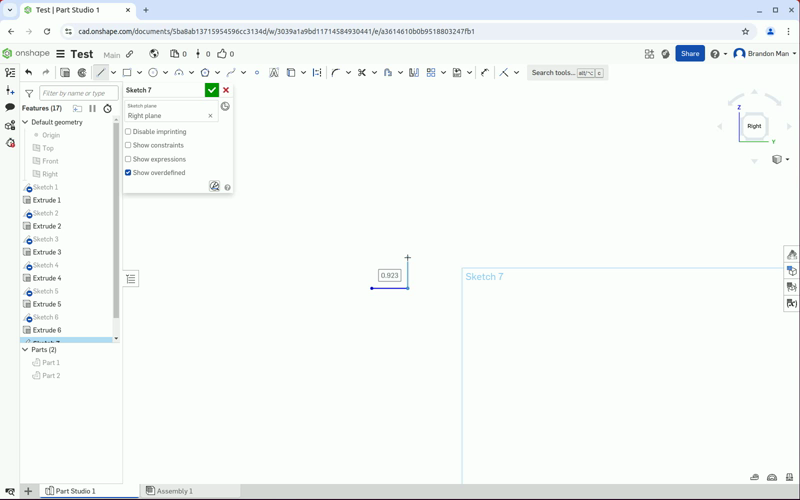
scroll(6)
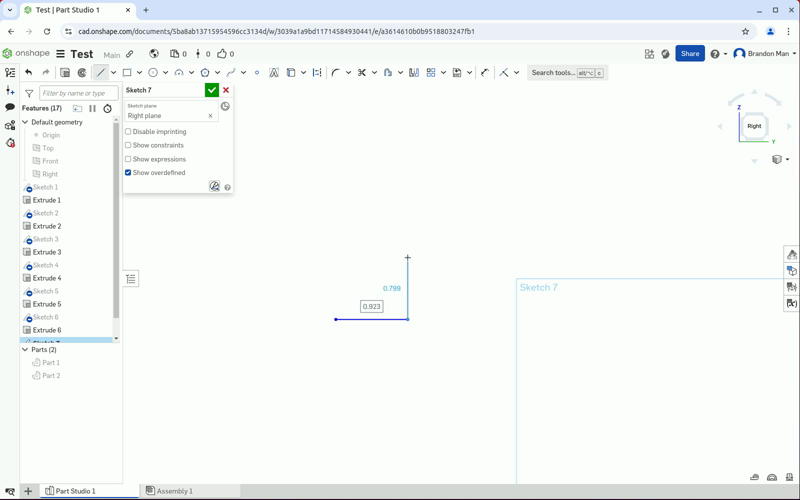
click(407, 257)
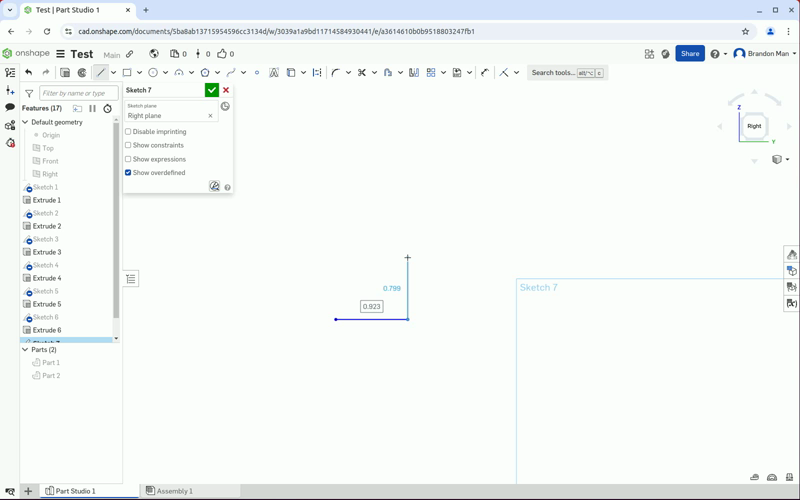
scroll(-6)
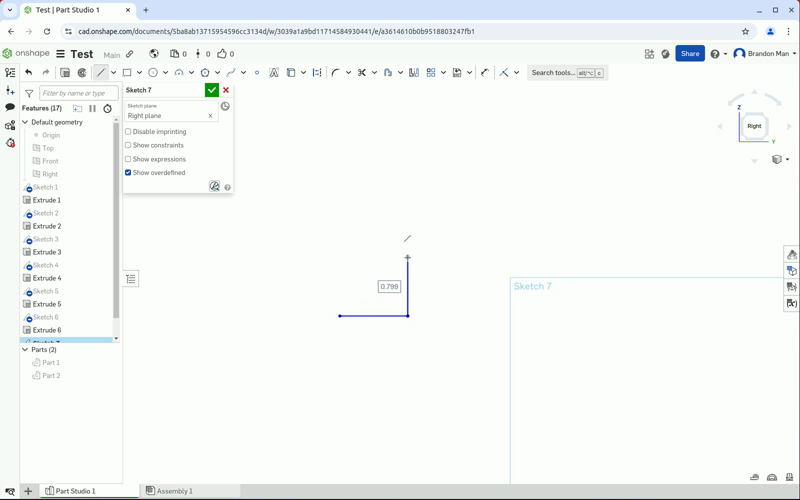
scroll(-6)
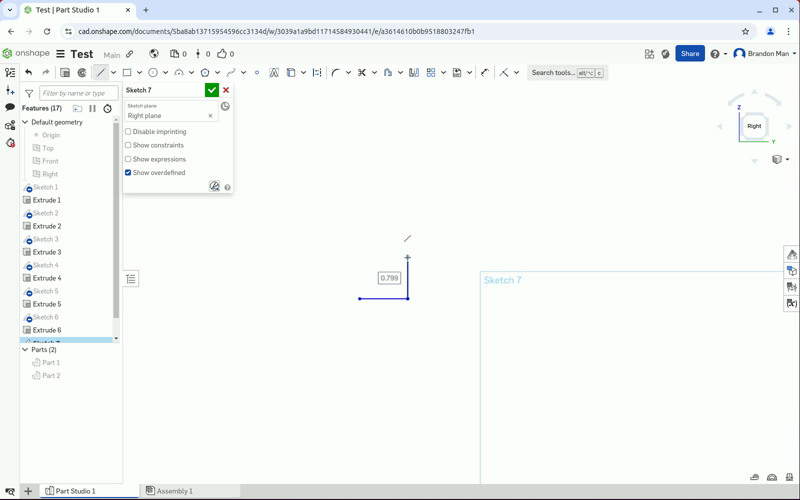
scroll(-6)
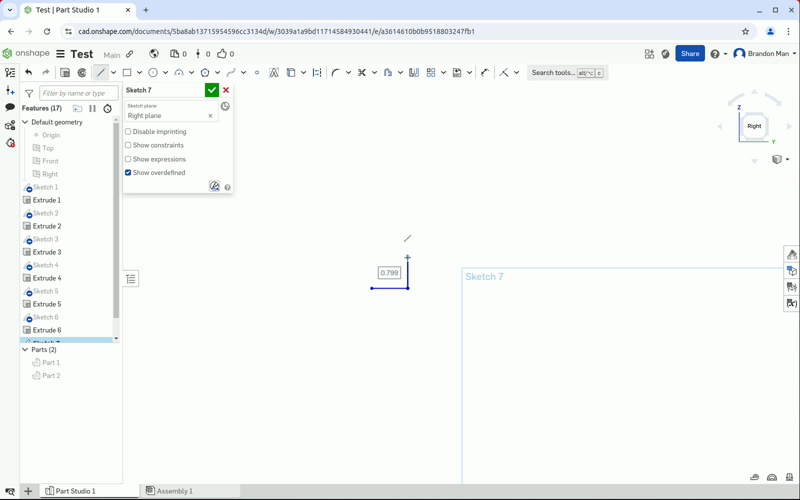
scroll(-6)
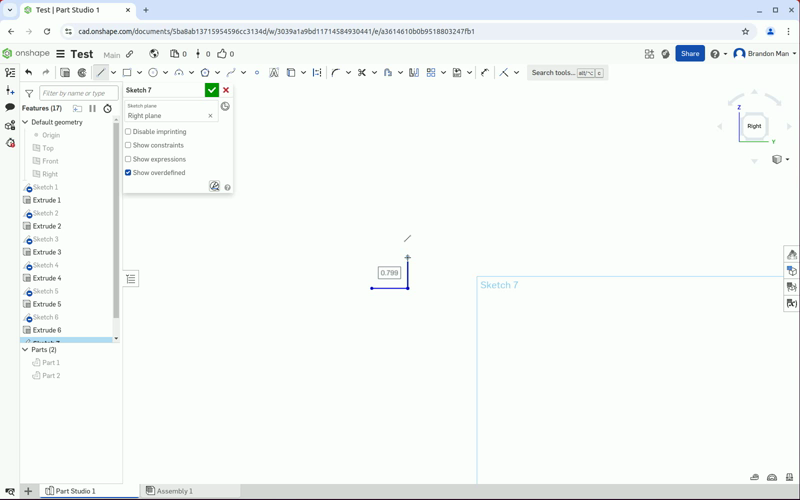
scroll(-6)
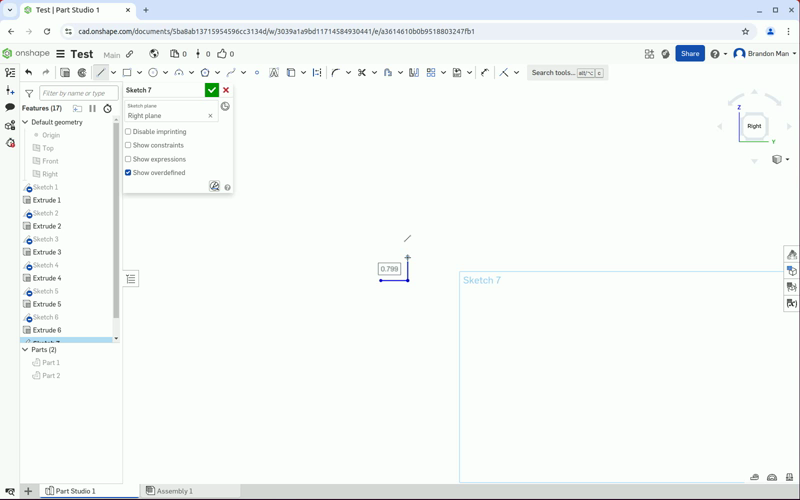
scroll(-6)
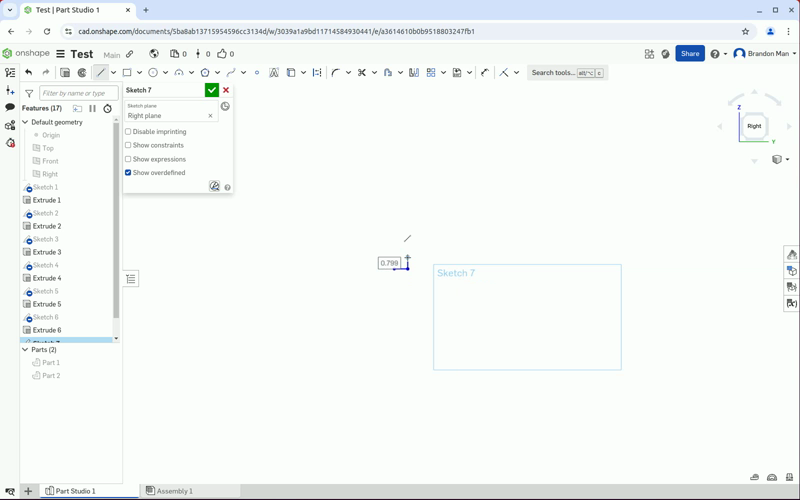
scroll(-6)
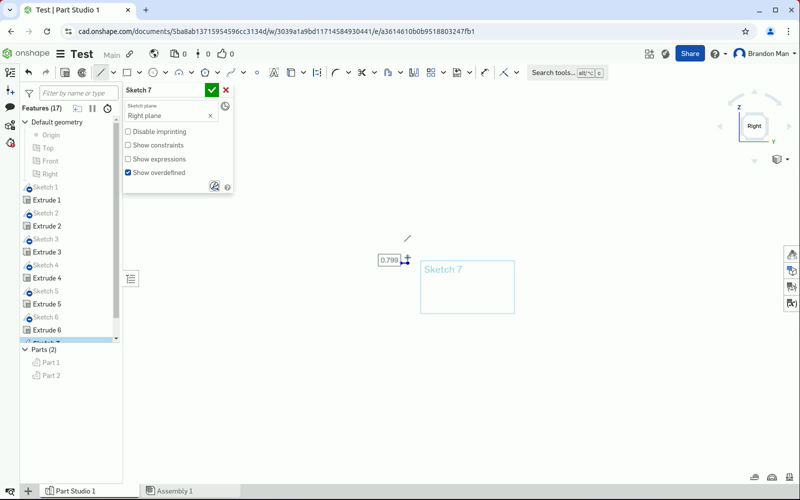
key_up(shift)
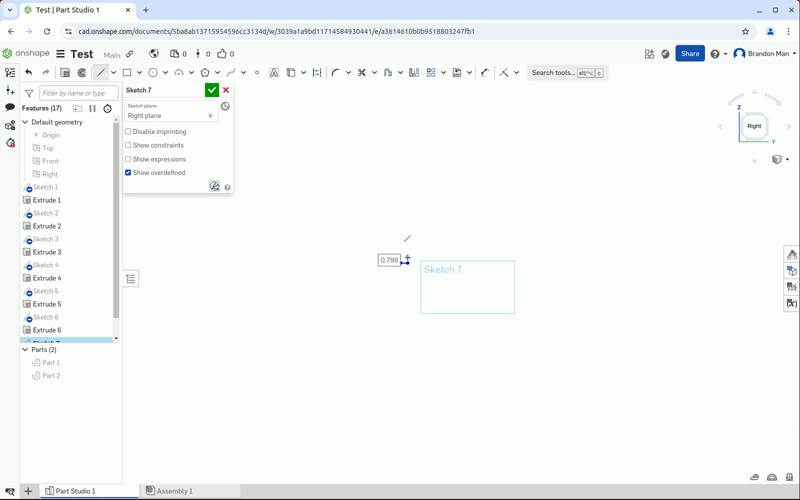
key_down(shift)
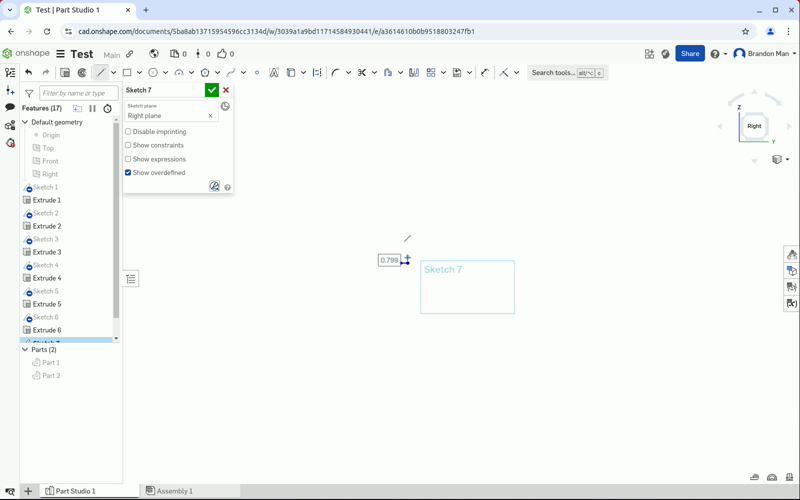
mouse_move(437, 257)
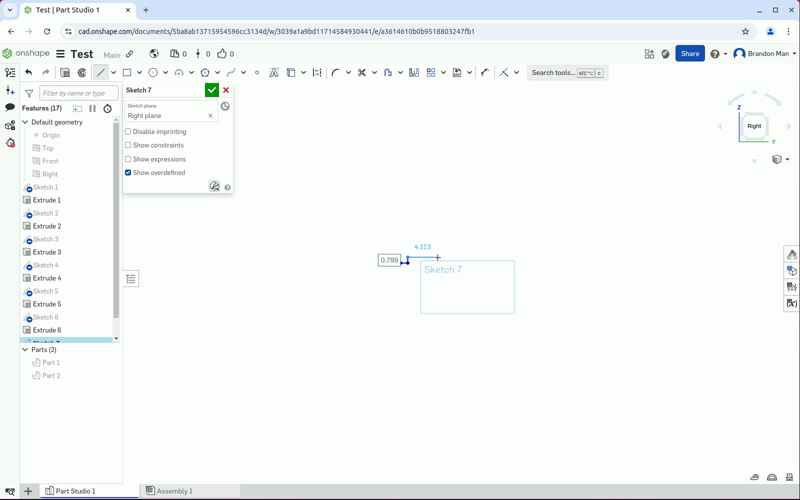
mouse_move(401, 257)
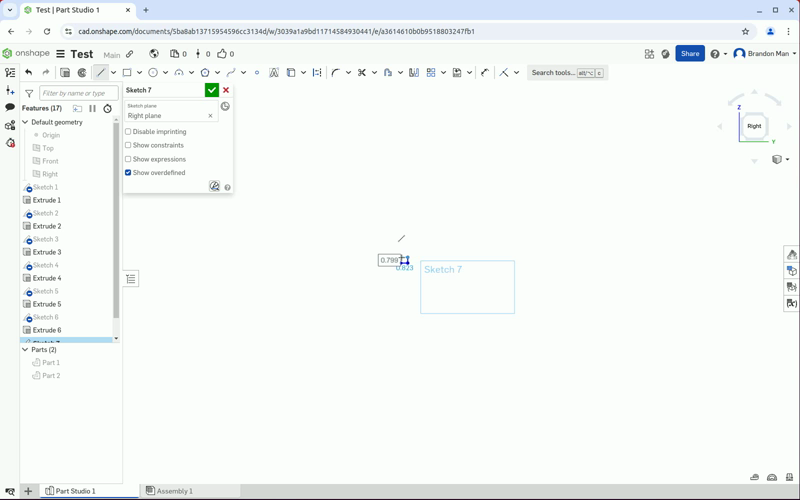
scroll(6)
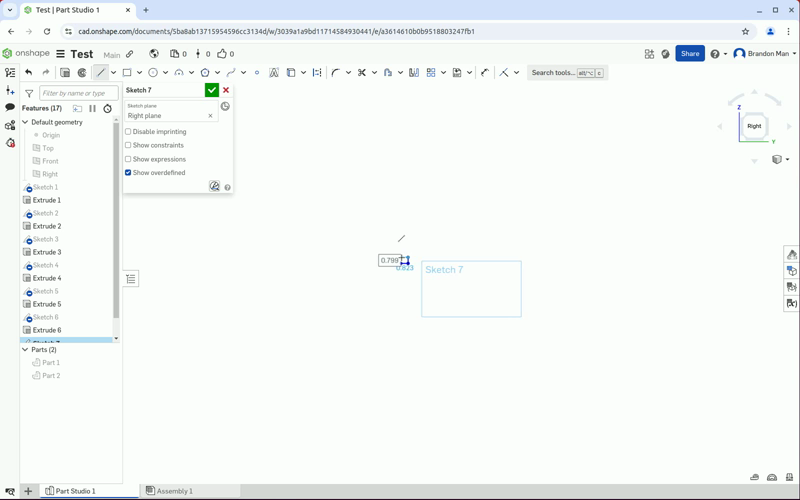
scroll(6)
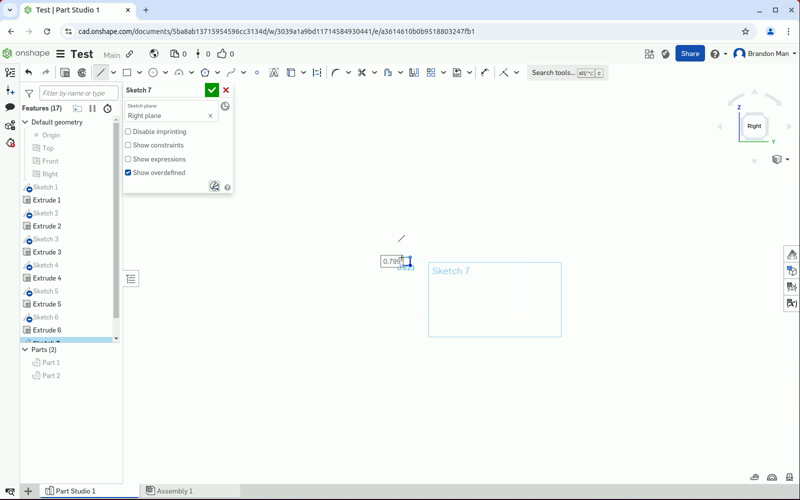
scroll(6)
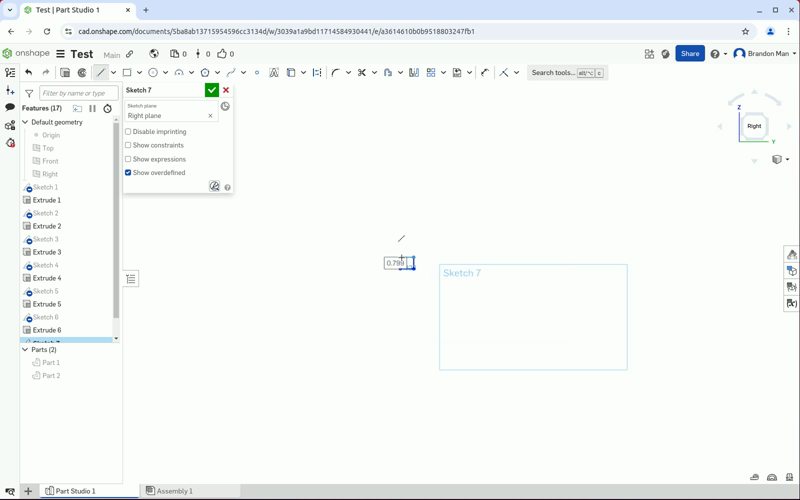
scroll(6)
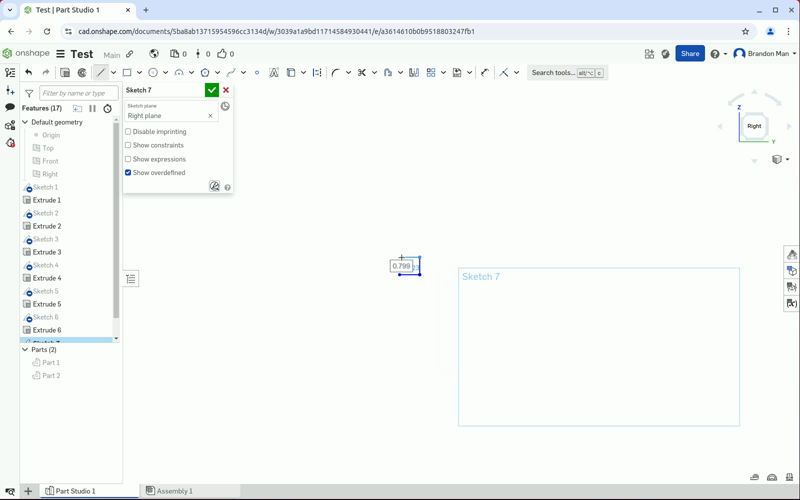
scroll(6)
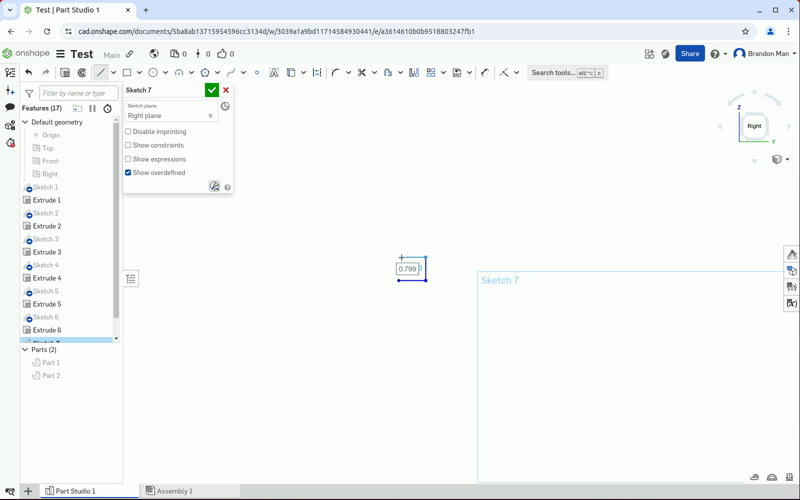
scroll(6)
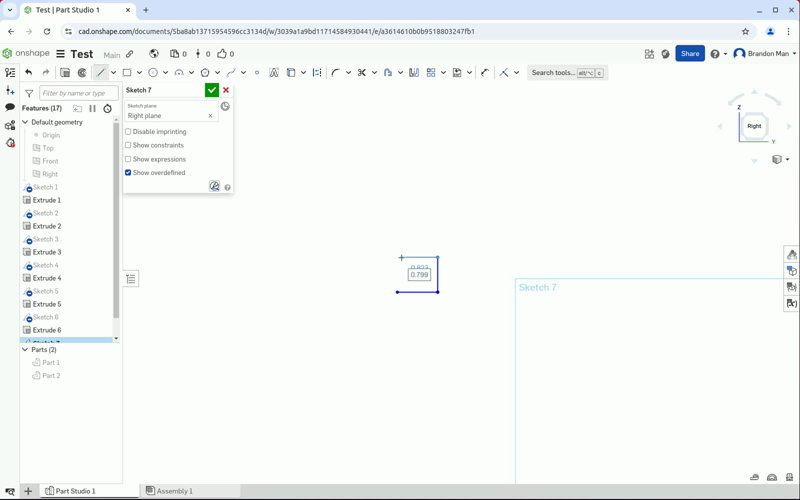
scroll(6)
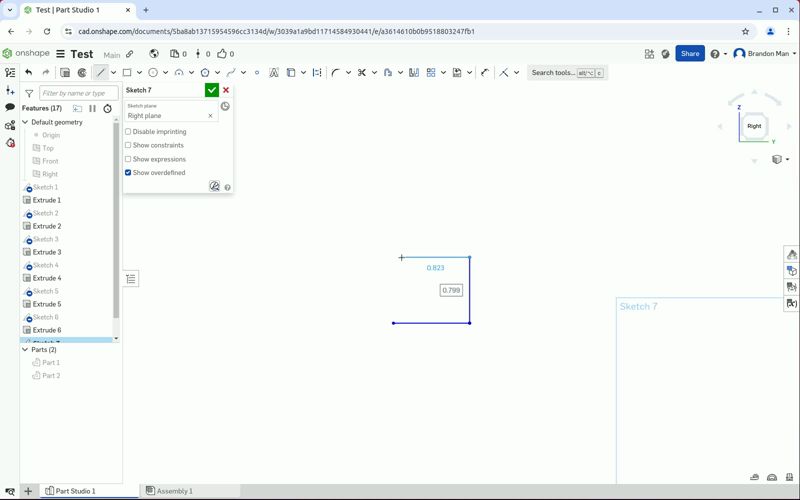
click(401, 257)
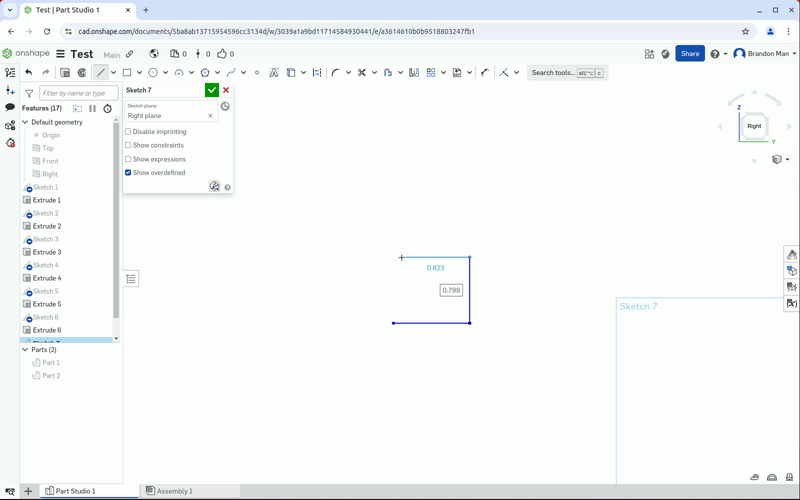
scroll(-6)
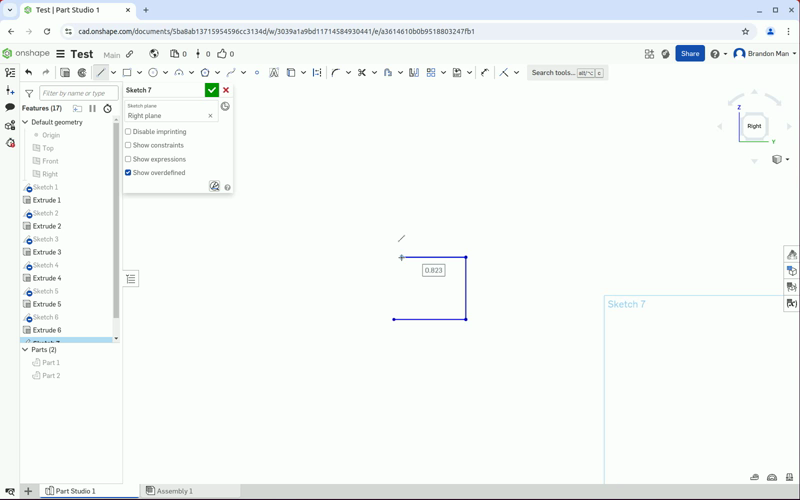
scroll(-6)
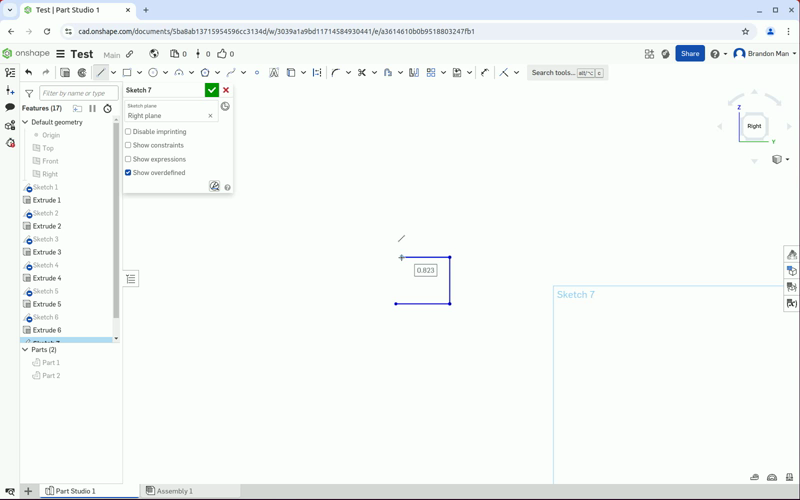
scroll(-6)
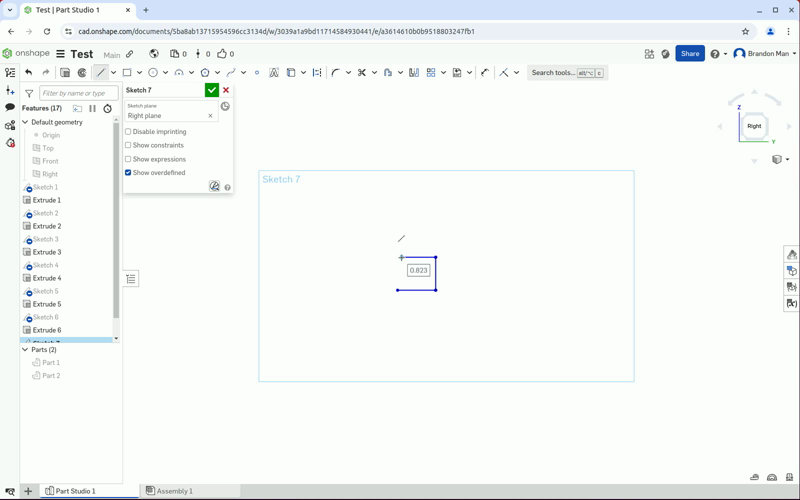
scroll(-6)
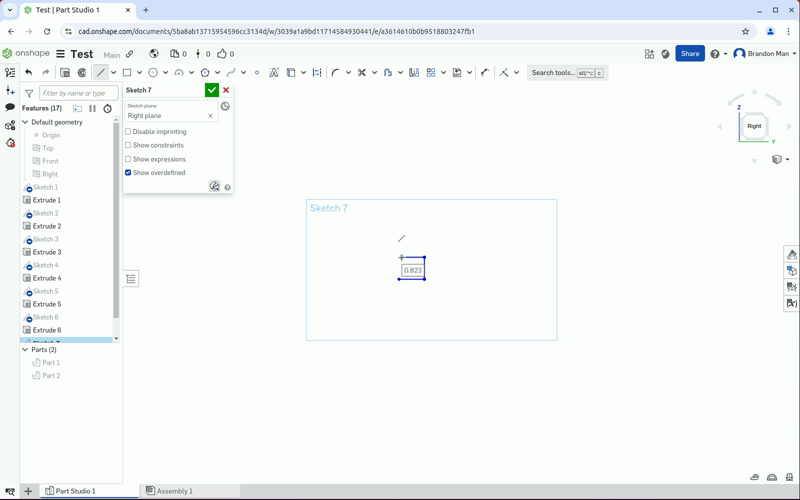
scroll(-6)
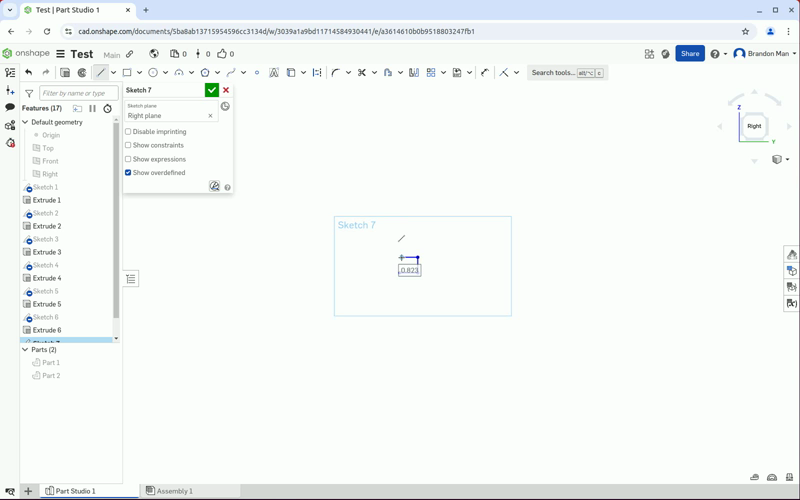
scroll(-6)
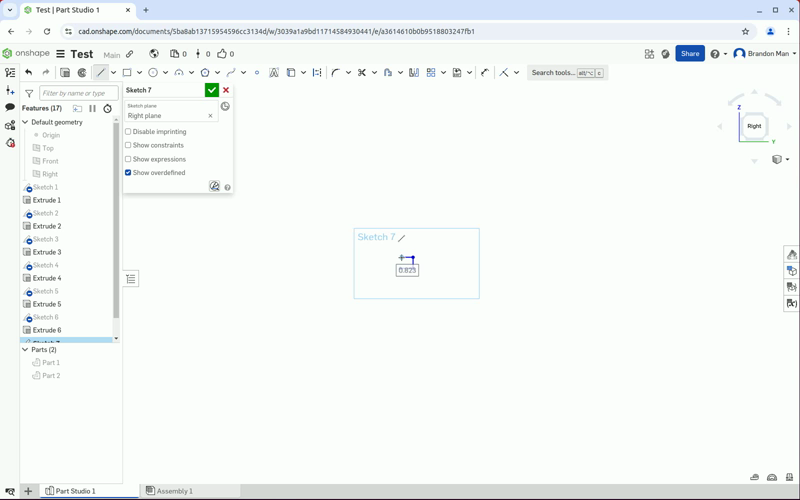
scroll(-6)
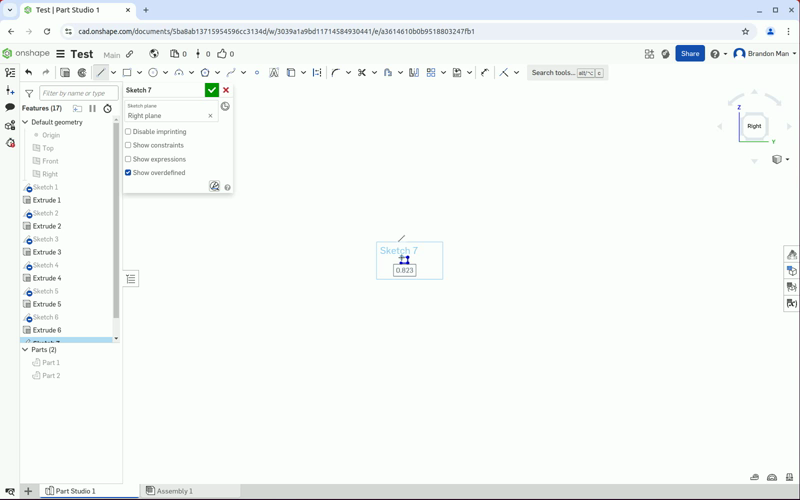
key_up(shift)
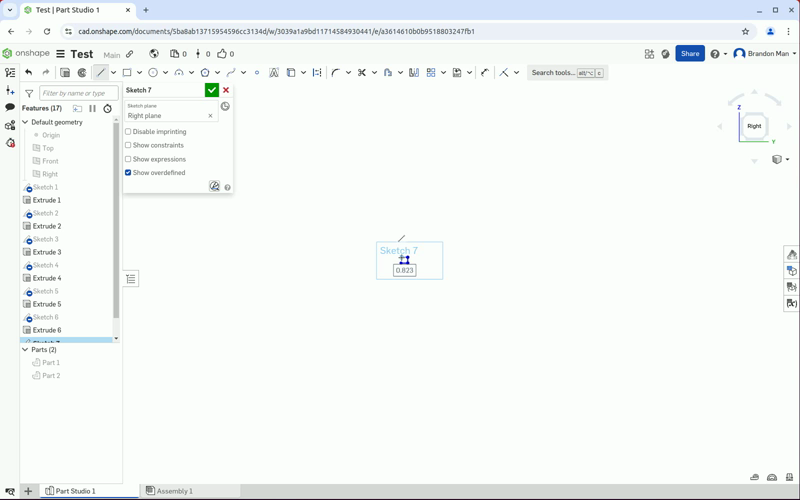
mouse_move(431, 257)
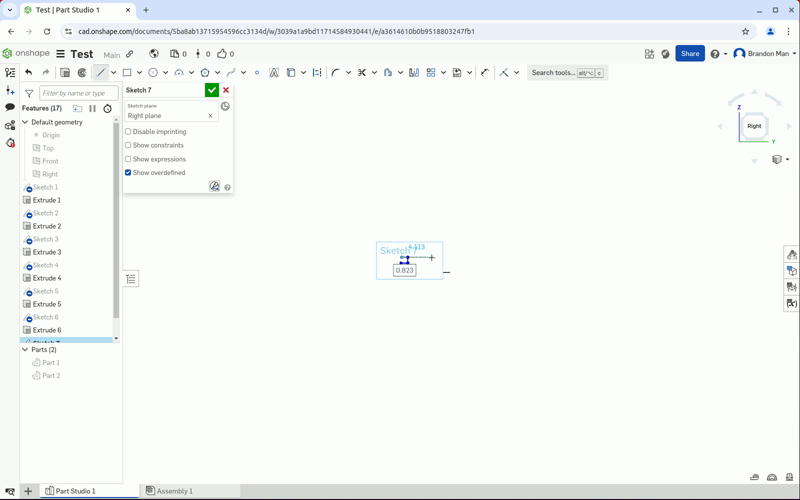
key_down(shift)
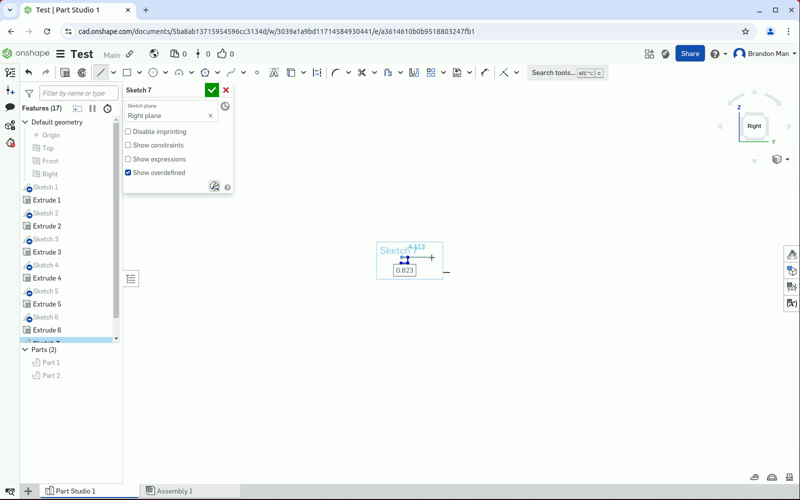
mouse_move(401, 262)
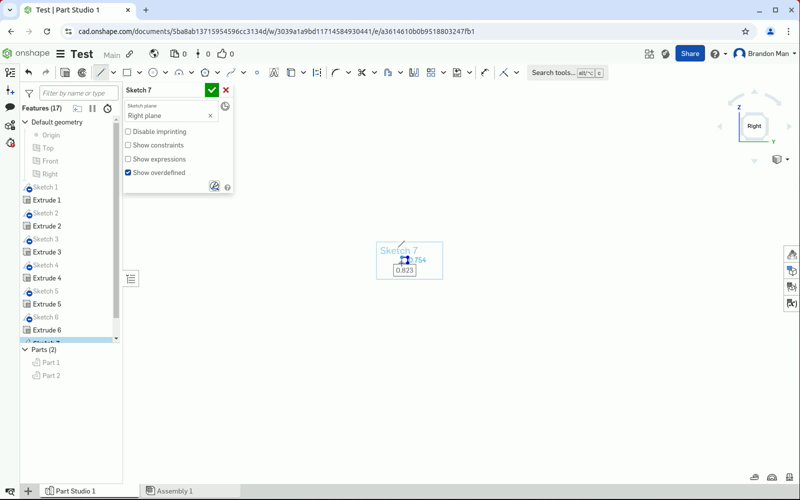
scroll(6)
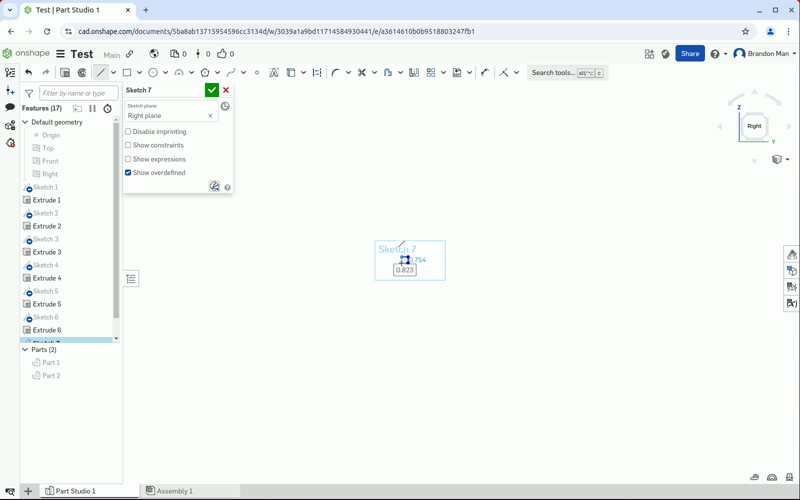
scroll(6)
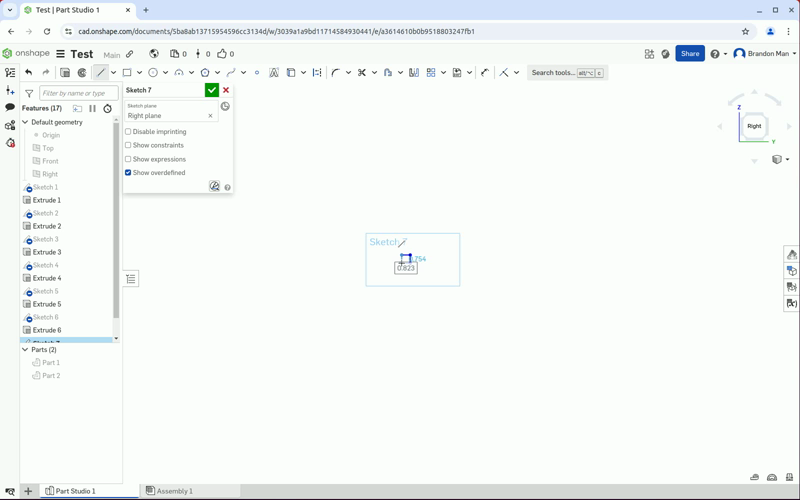
scroll(6)
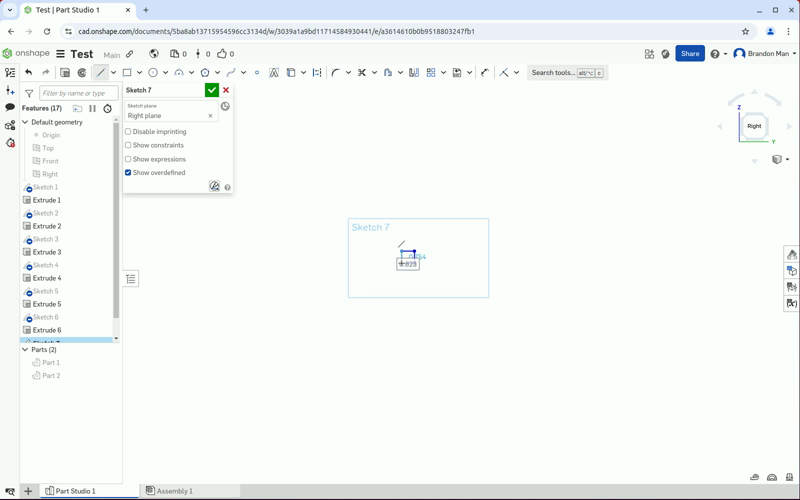
scroll(6)
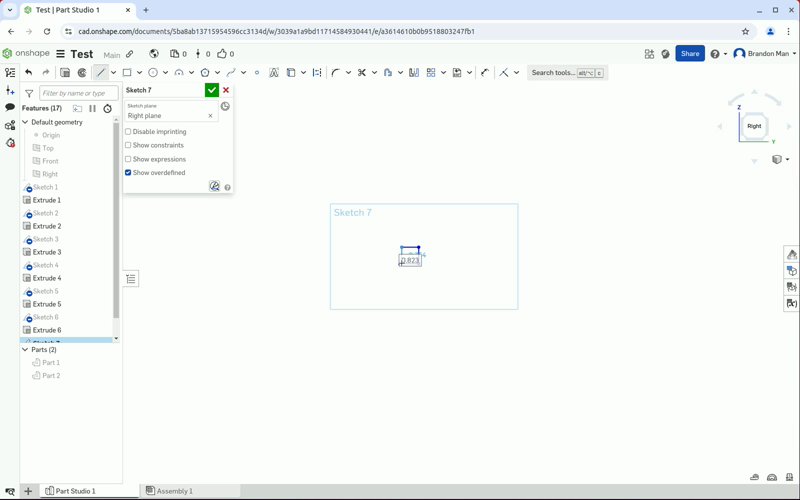
scroll(6)
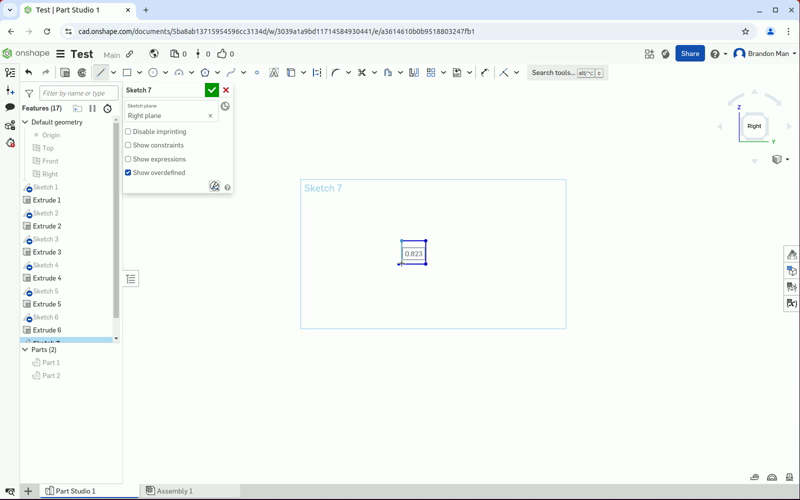
scroll(6)
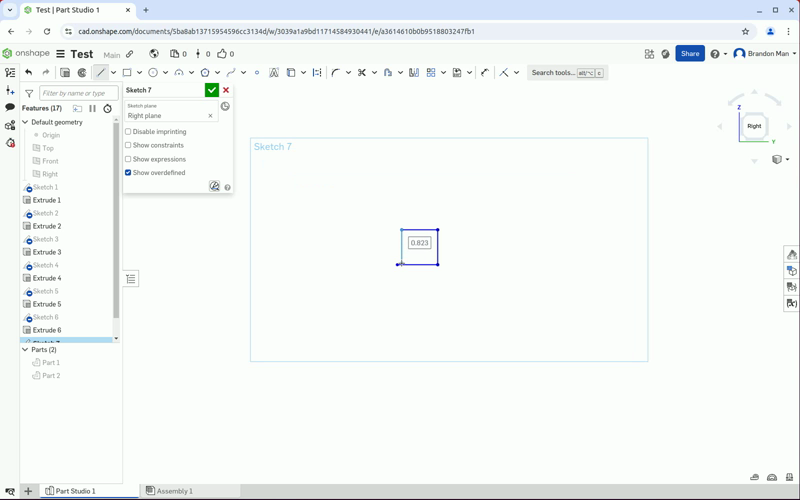
scroll(6)
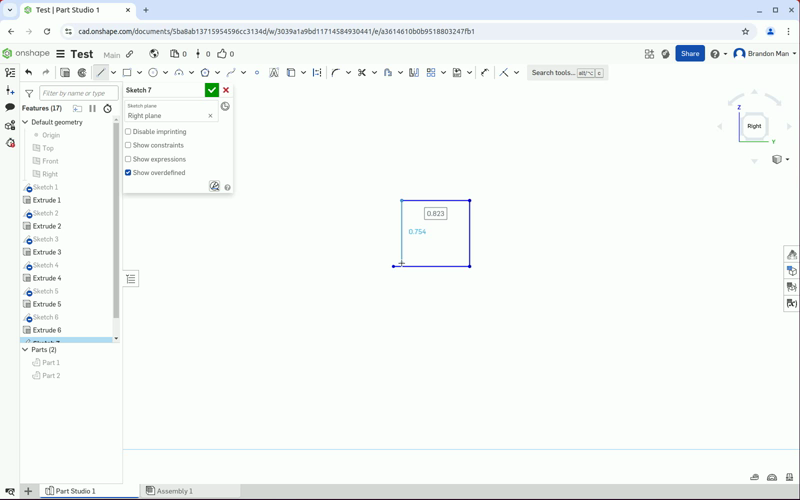
key_up(shift)
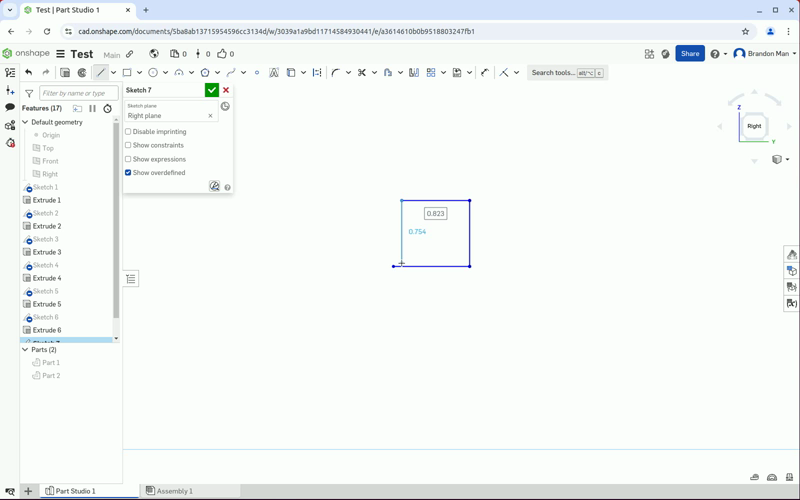
click(401, 262)
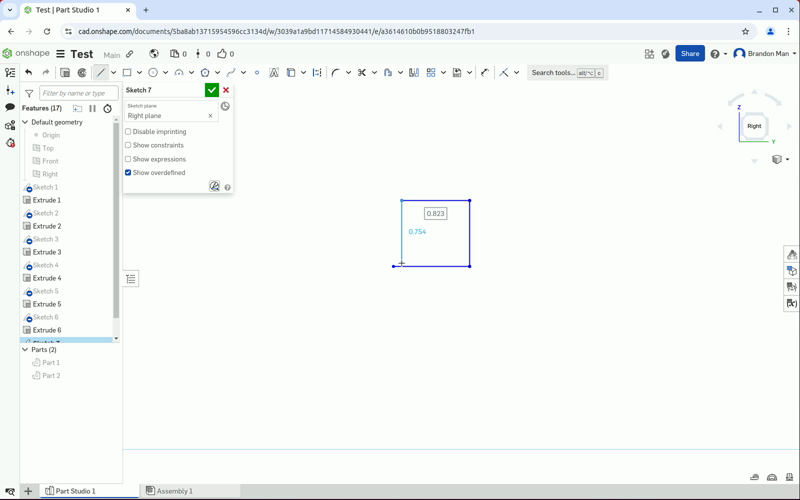
scroll(-6)
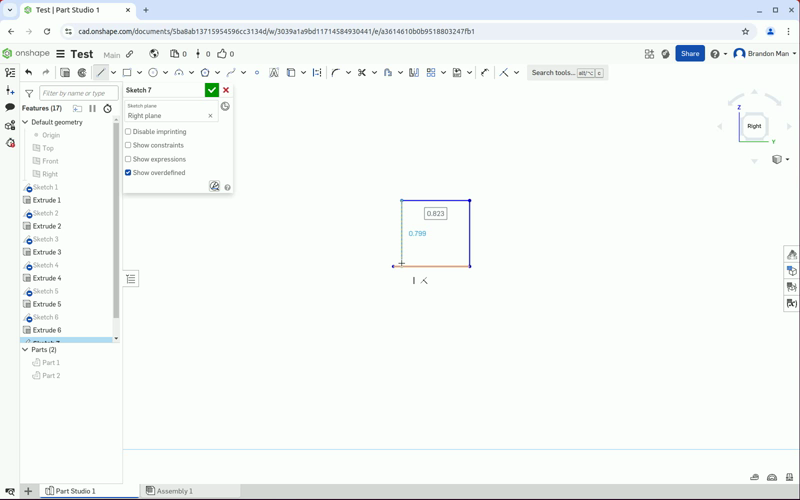
scroll(-6)
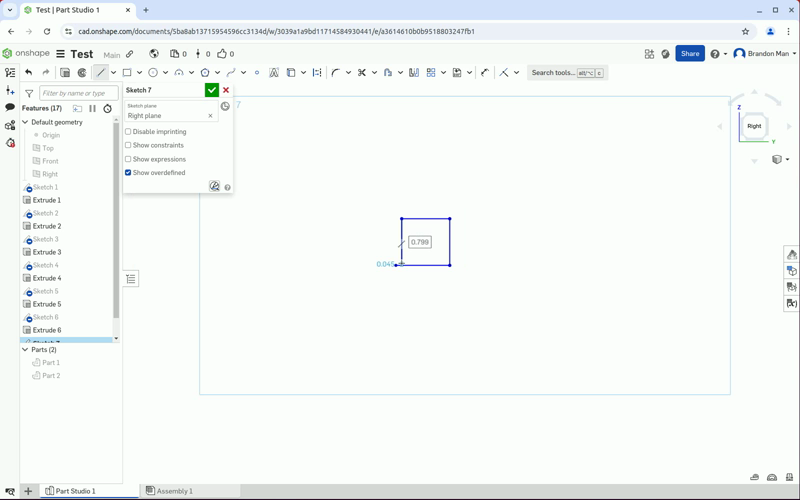
scroll(-6)
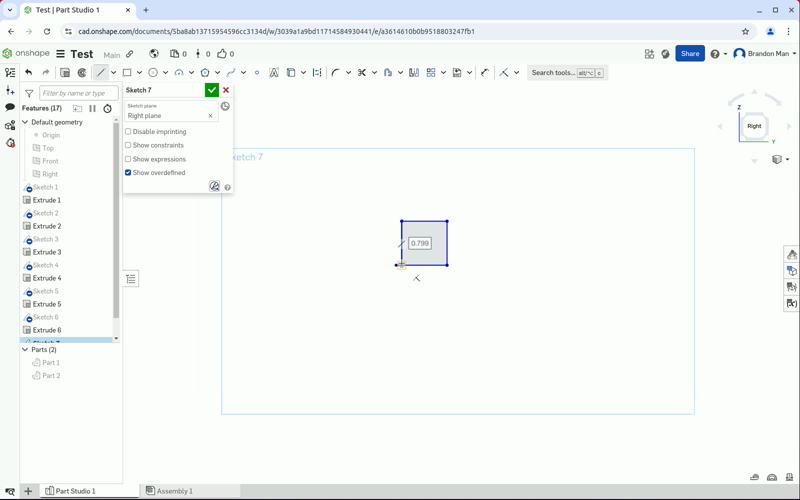
scroll(-6)
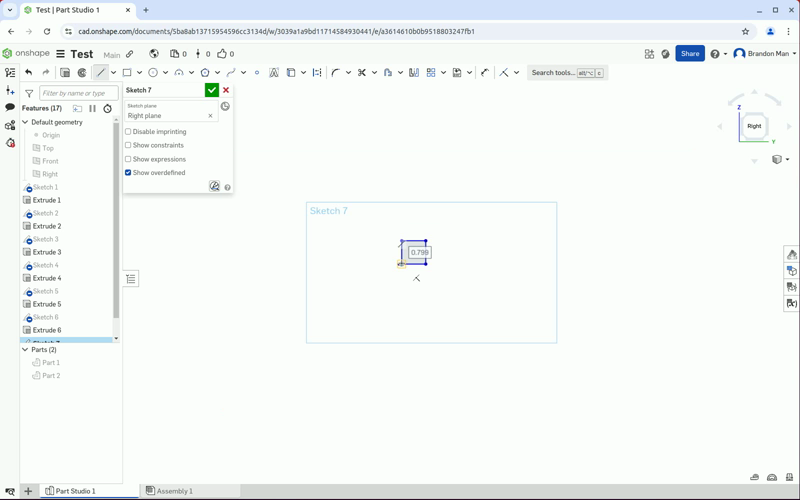
scroll(-6)
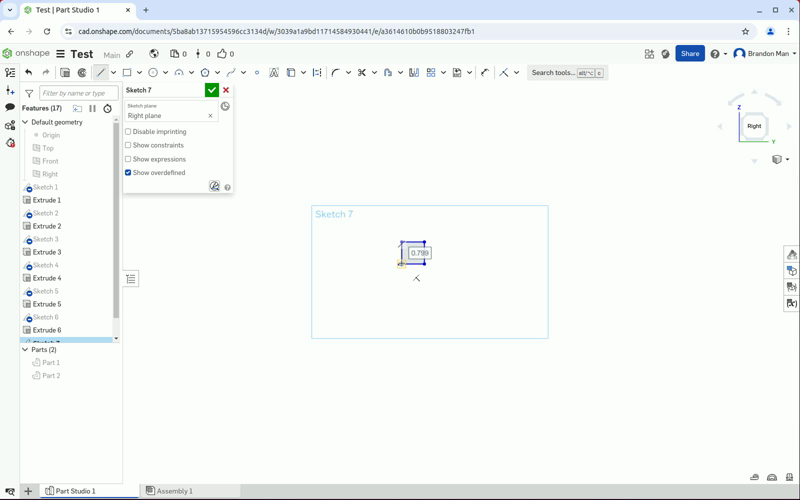
scroll(-6)
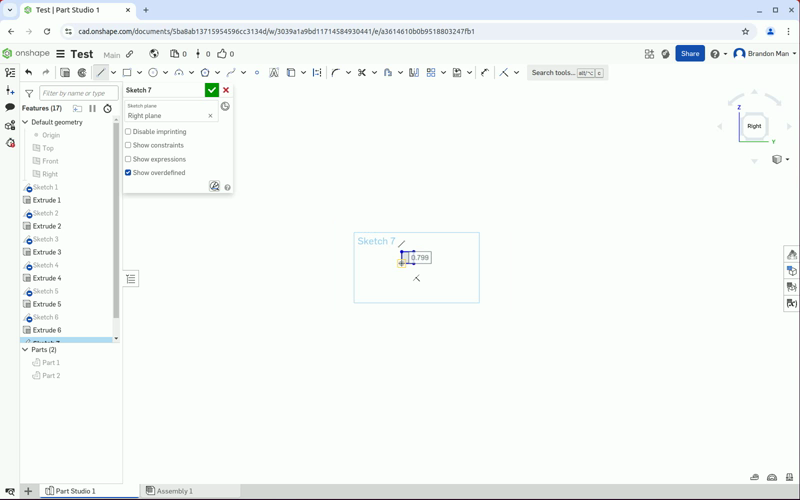
scroll(-6)
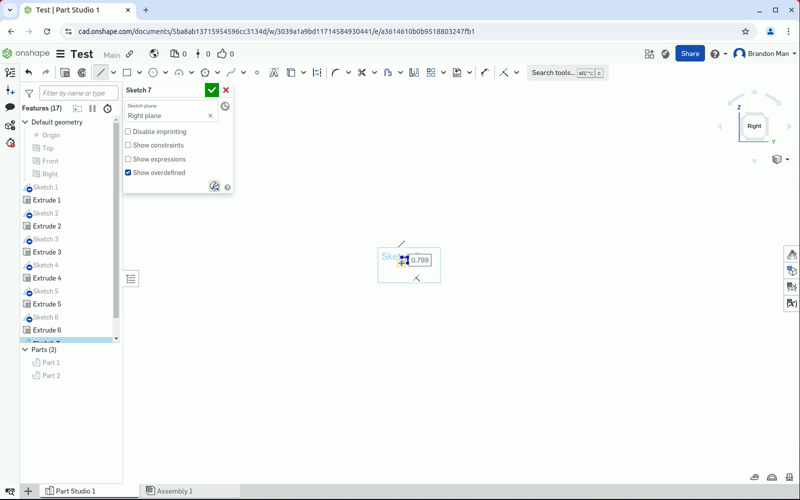
key(esc)
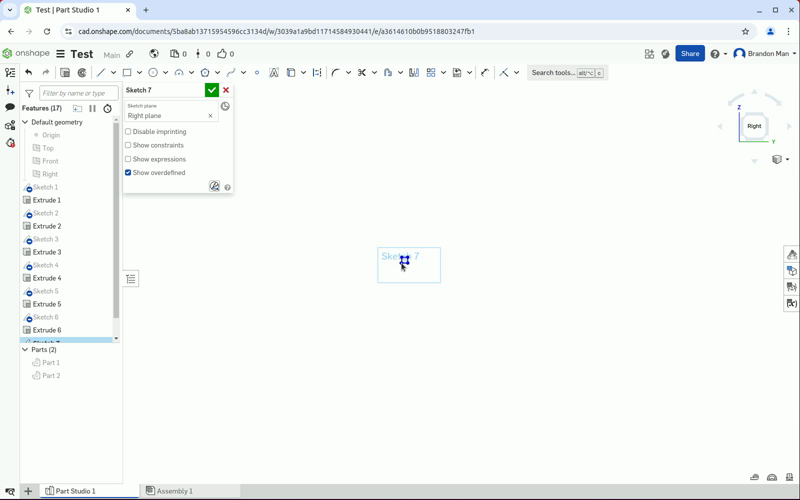
mouse_move(403, 257)
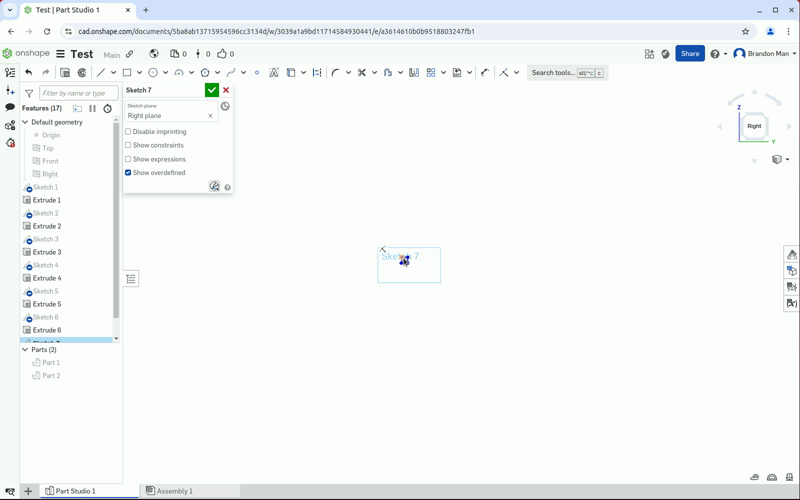
scroll(6)
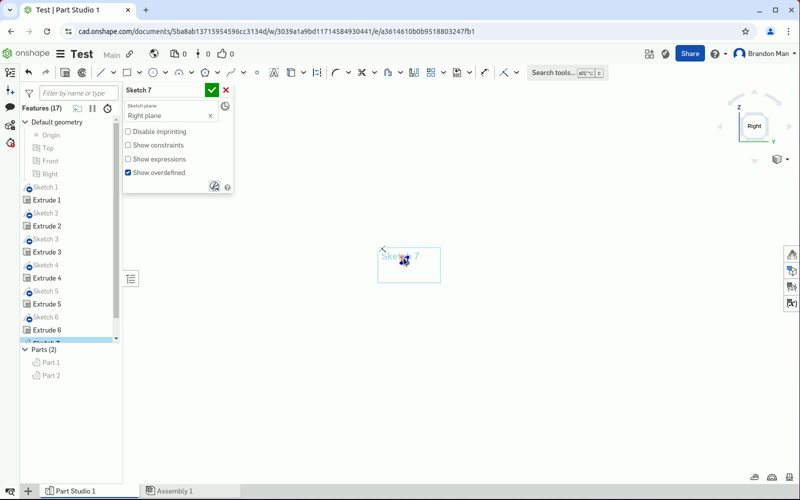
scroll(6)
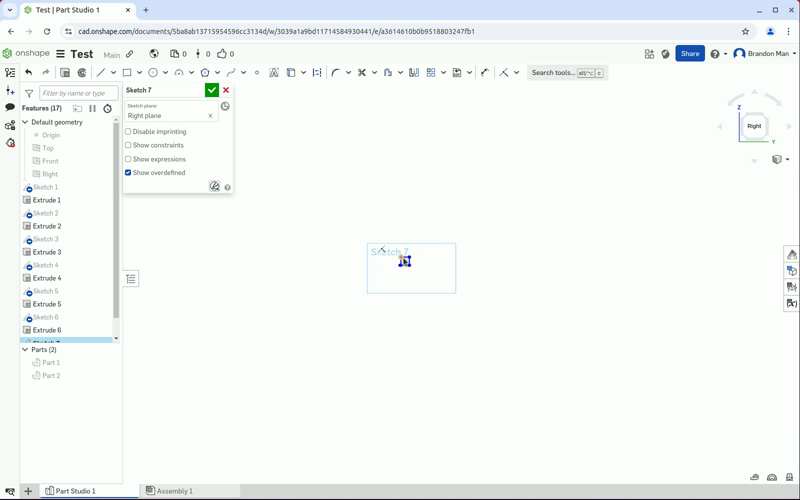
scroll(6)
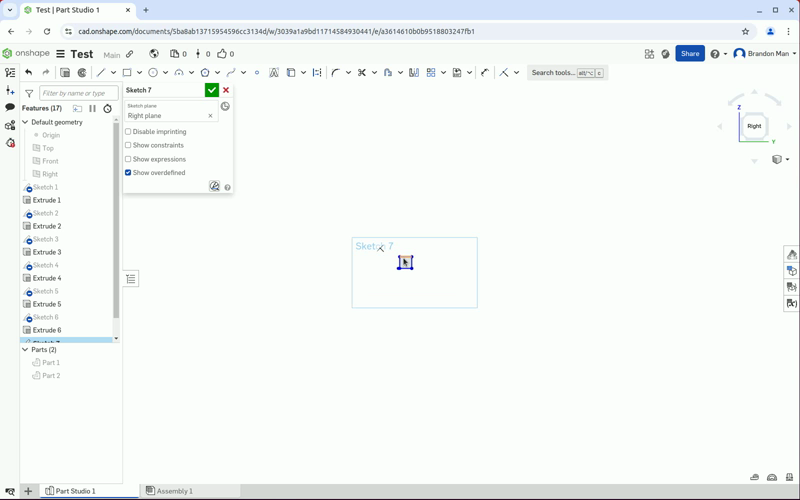
scroll(6)
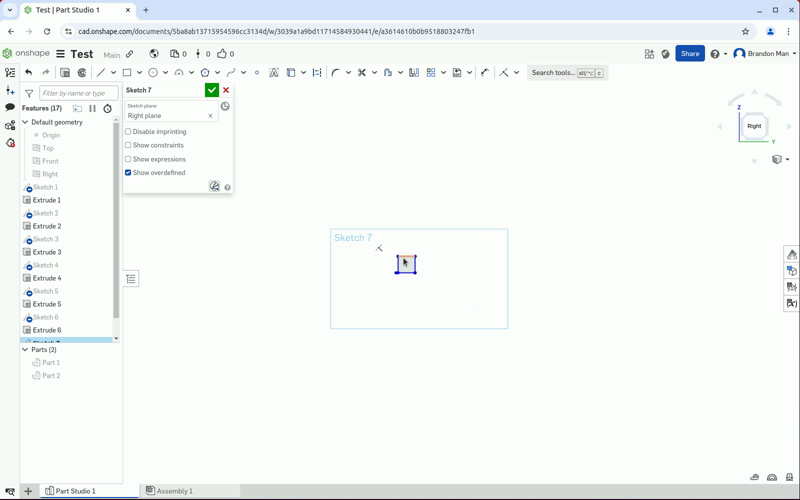
scroll(6)
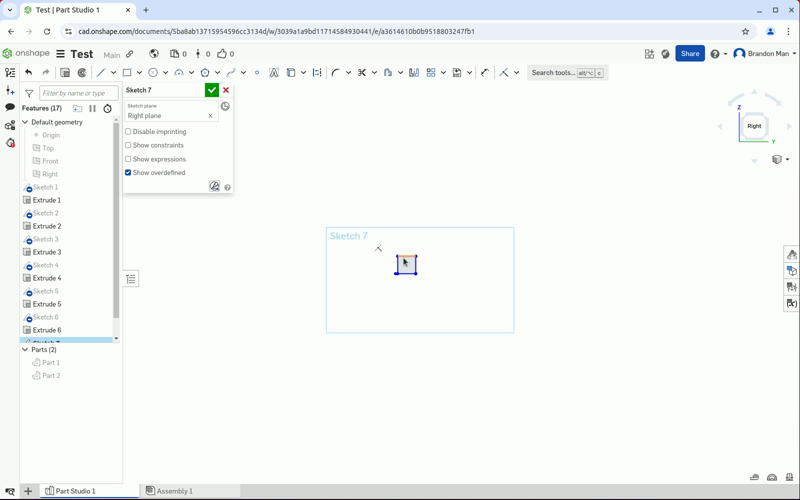
scroll(6)
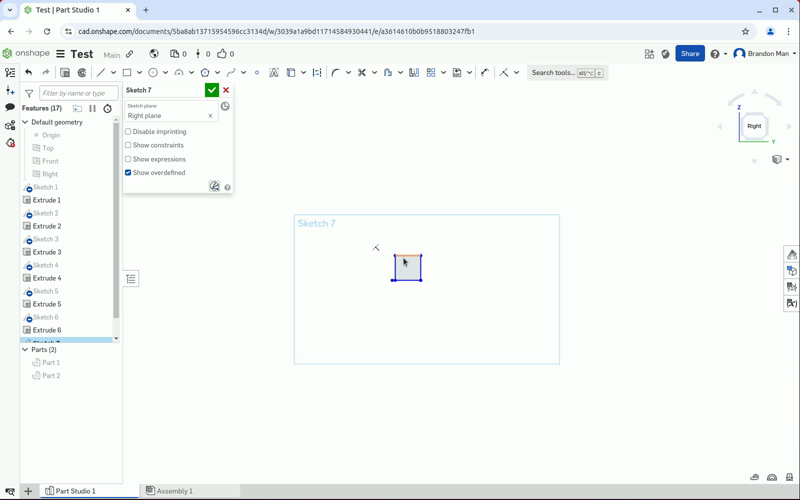
scroll(6)
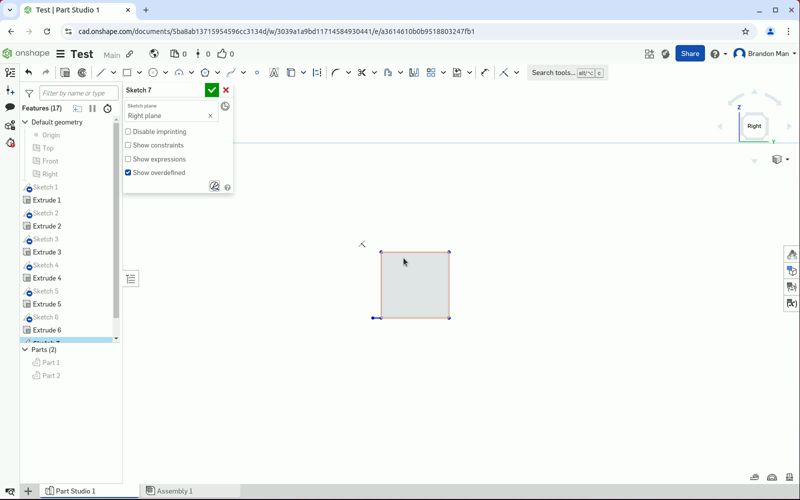
click(403, 257)
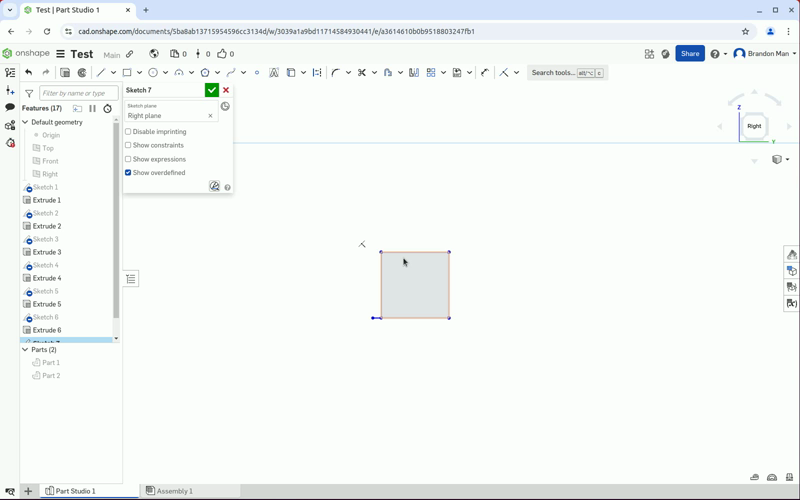
scroll(-6)
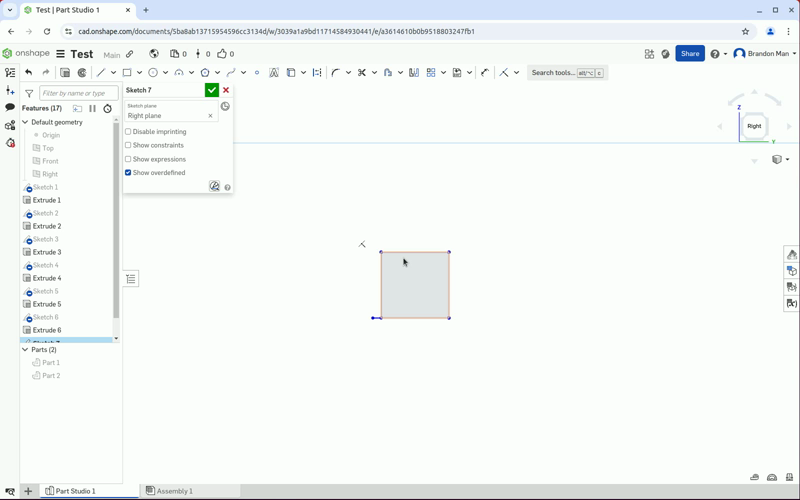
scroll(-6)
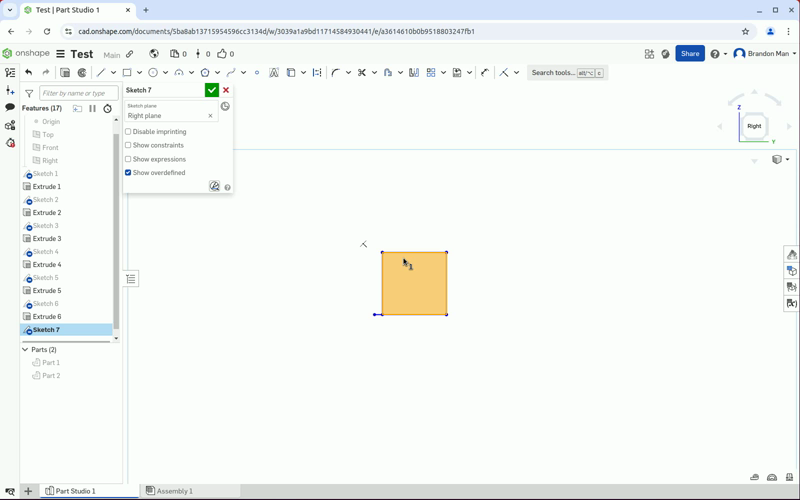
scroll(-6)
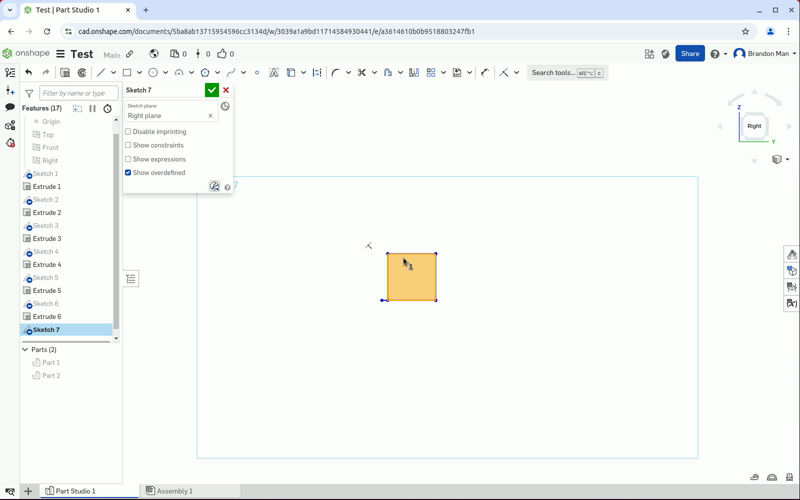
scroll(-6)
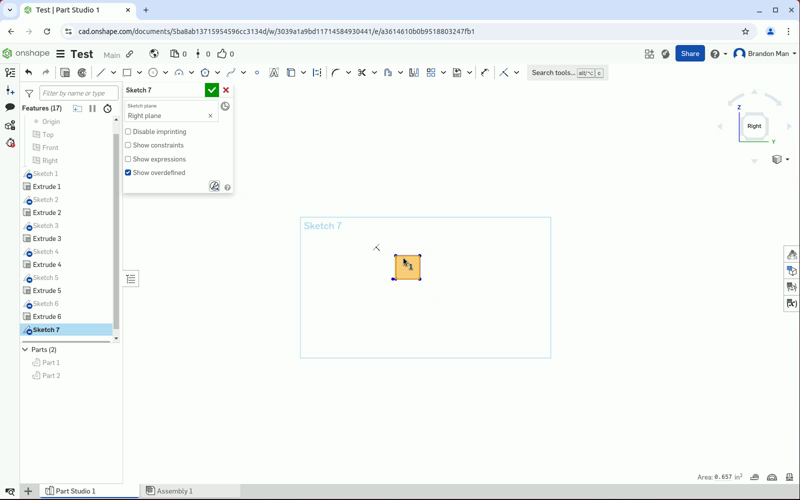
scroll(-6)
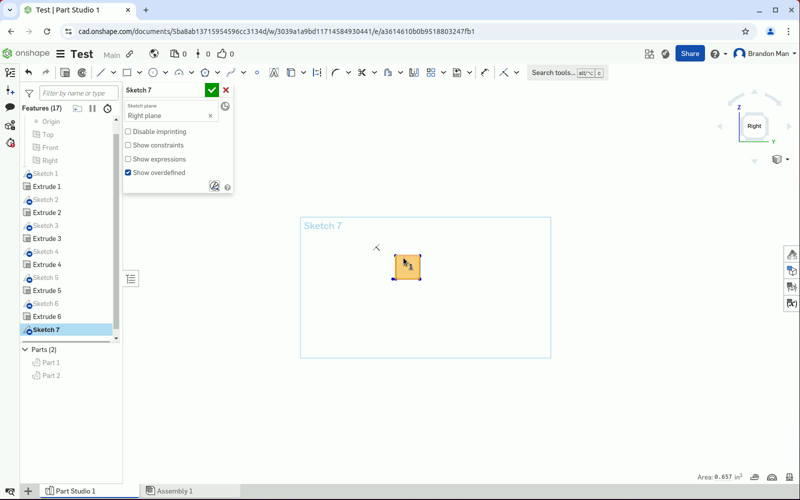
scroll(-6)
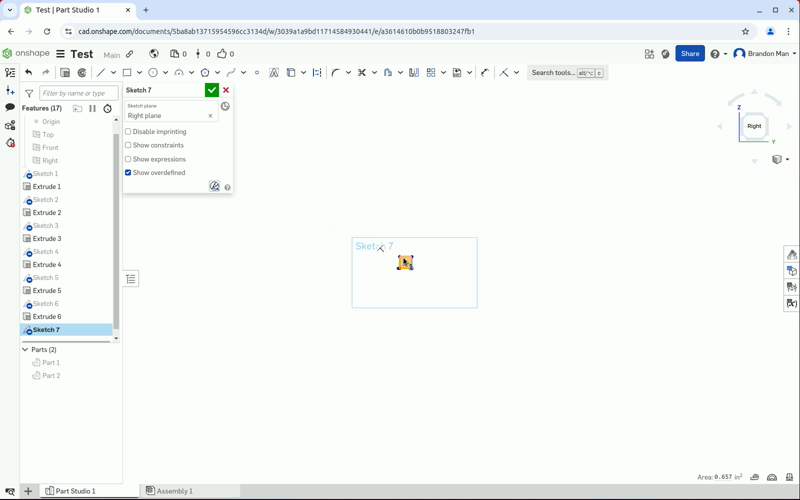
scroll(-6)
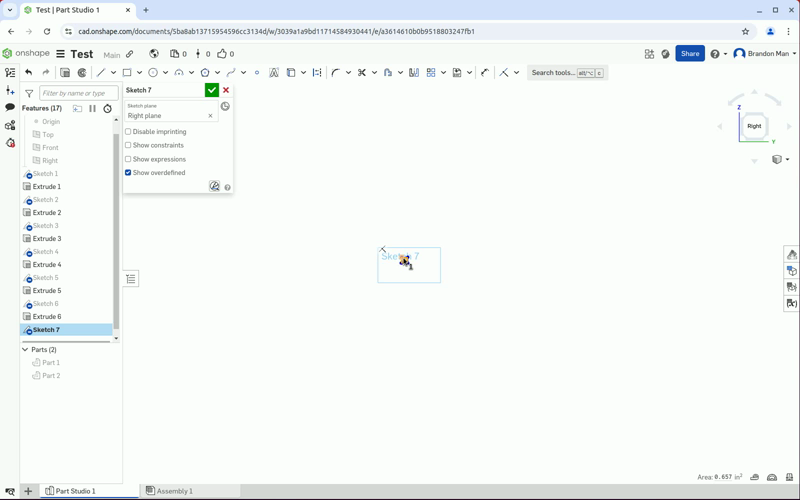
mouse_move(73, 352)
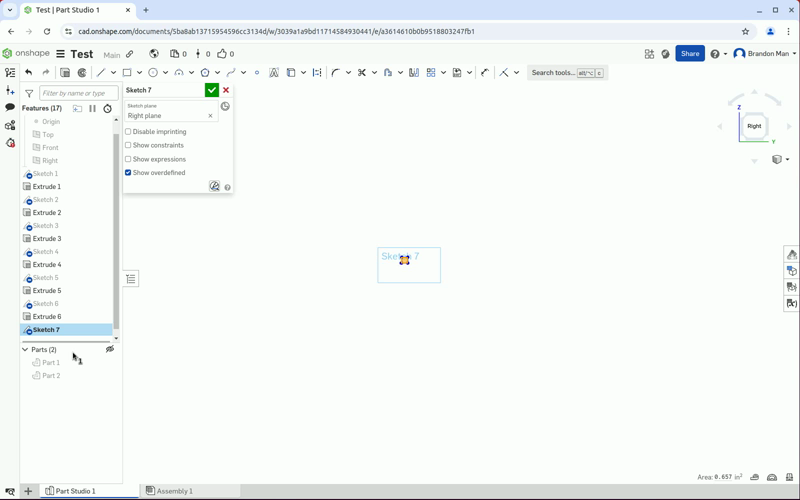
key(shift+y)
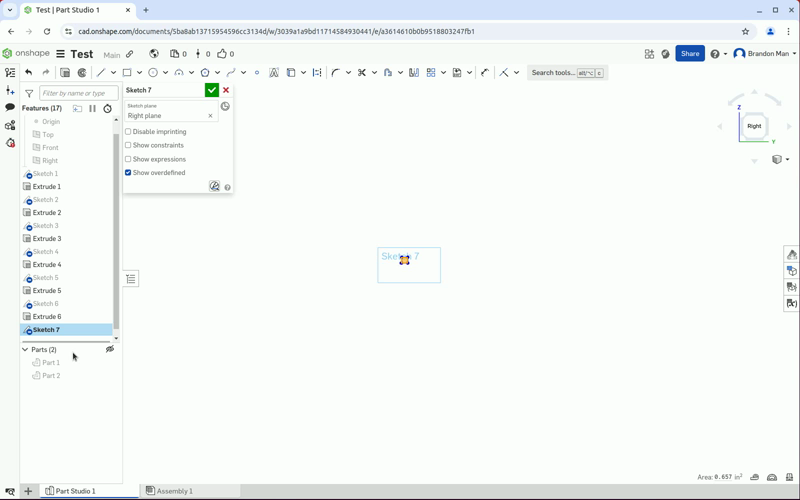
key(shift+e)
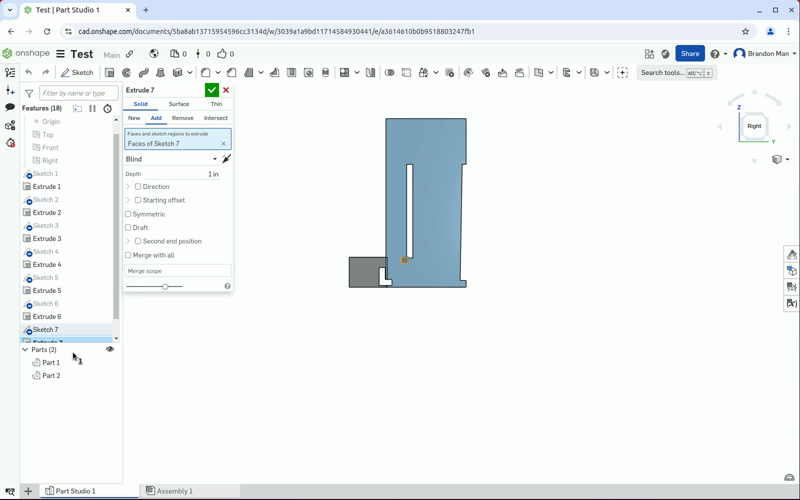
mouse_move(143, 106)
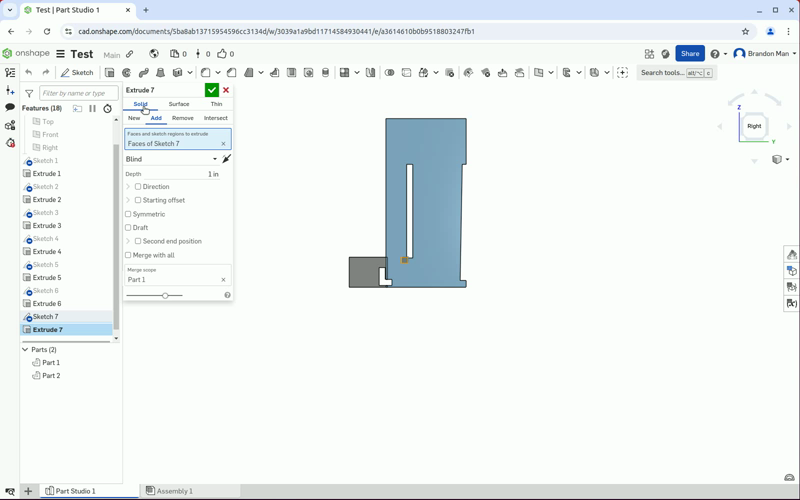
click(143, 106)
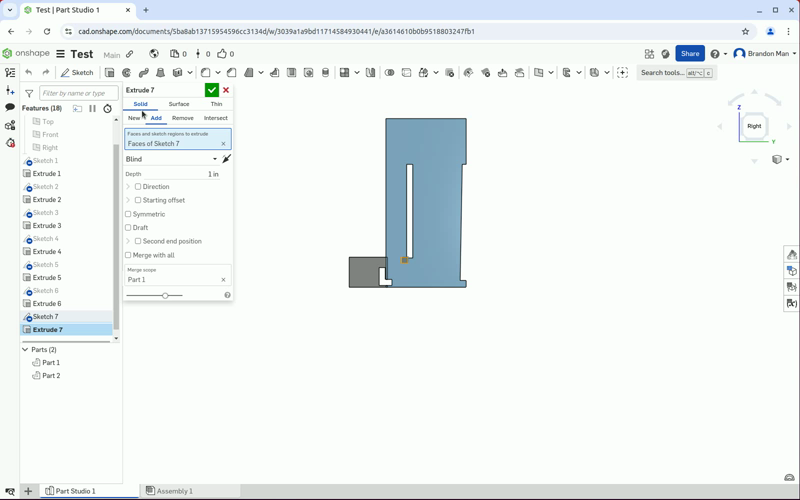
mouse_move(137, 120)
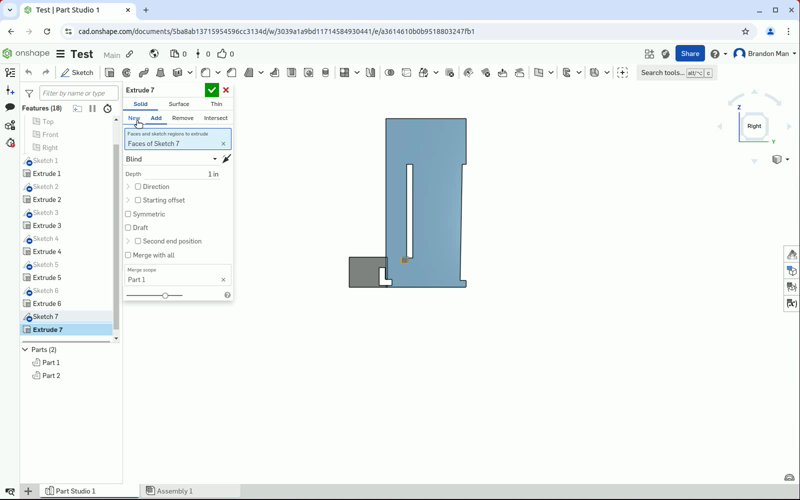
click(137, 120)
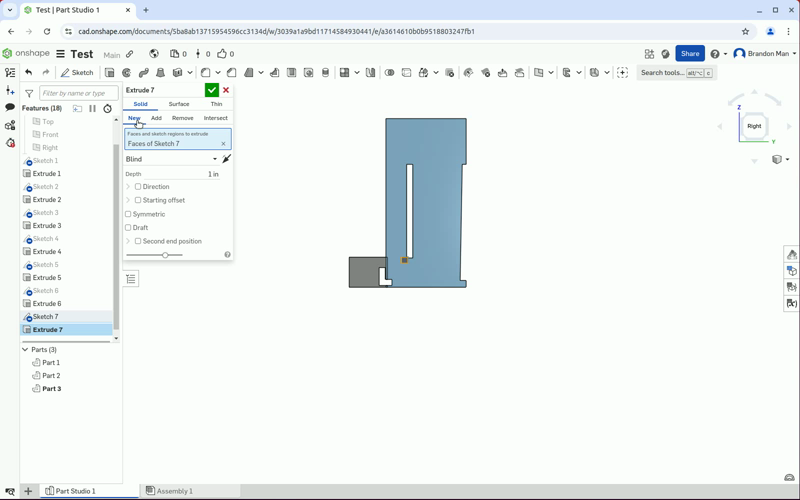
key(tab, 4)
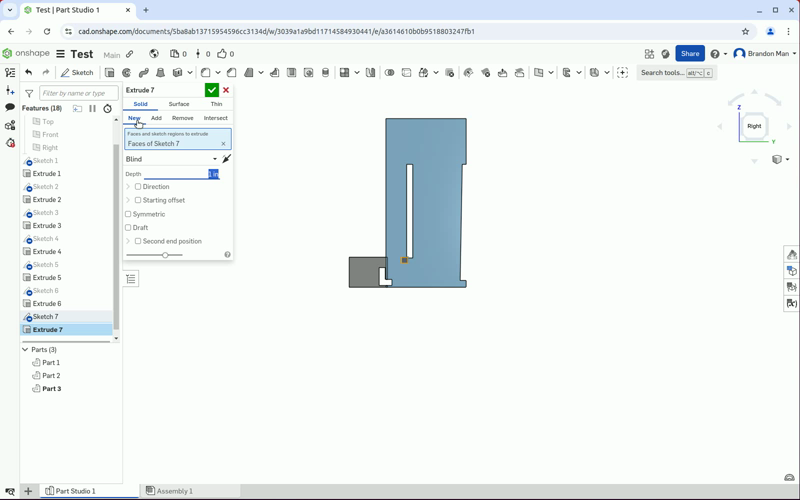
text(0.963)
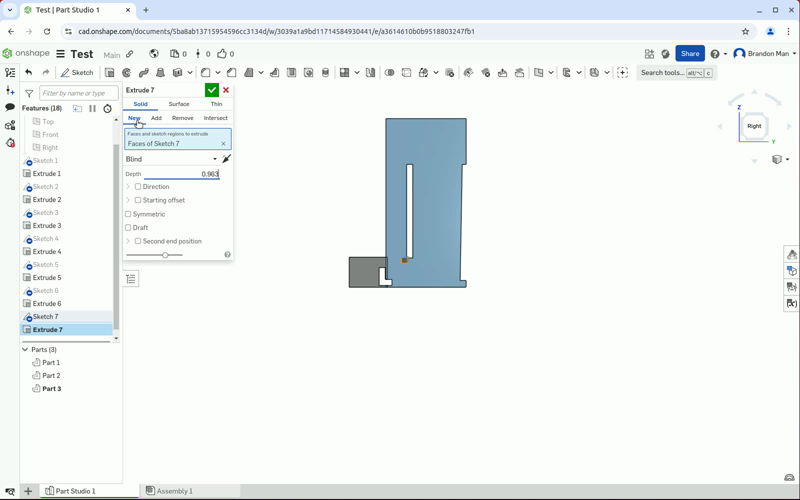
key(enter)
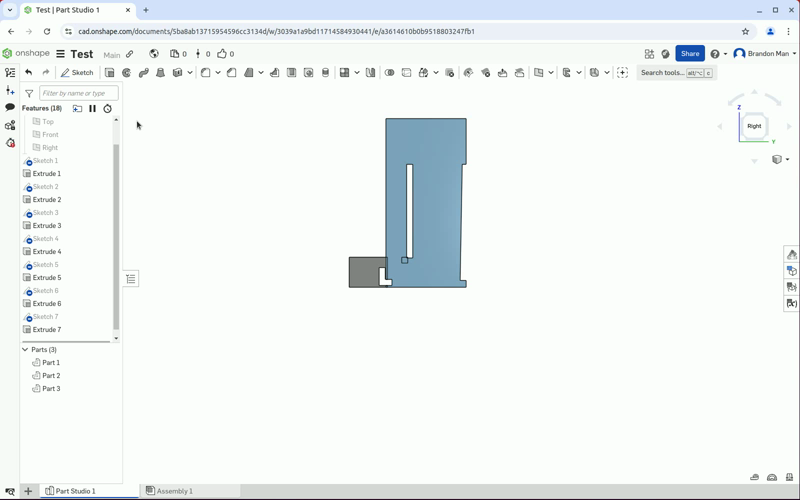
key(shift+h)
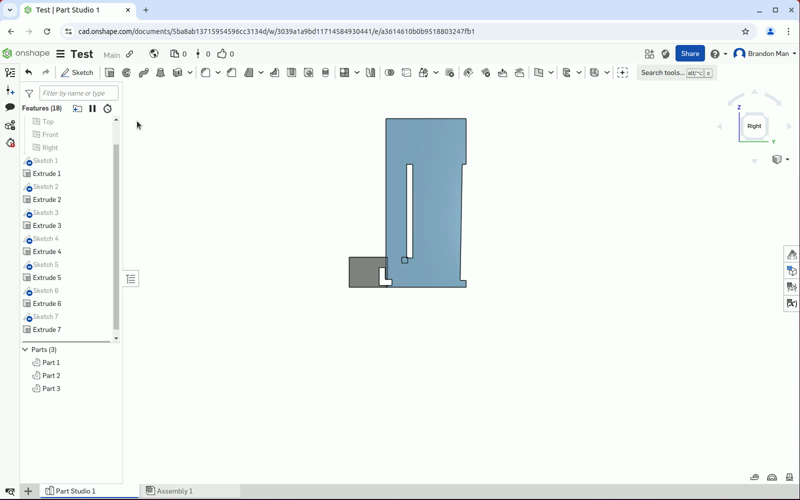
key(shift+h)
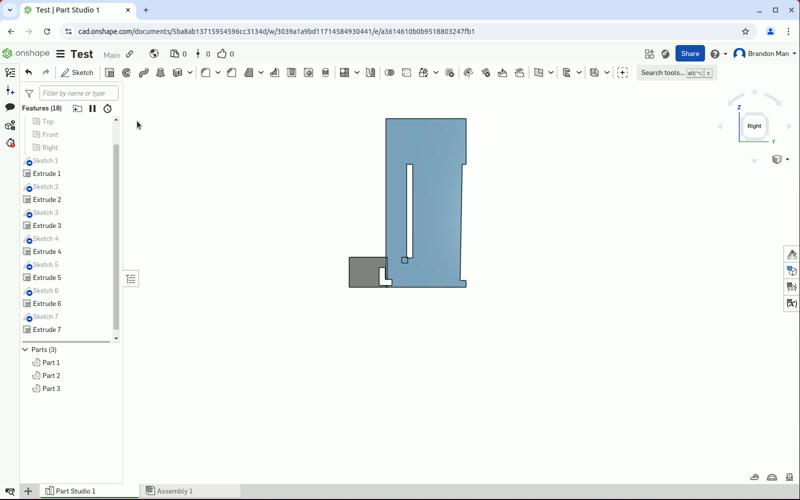
mouse_move(69, 163)
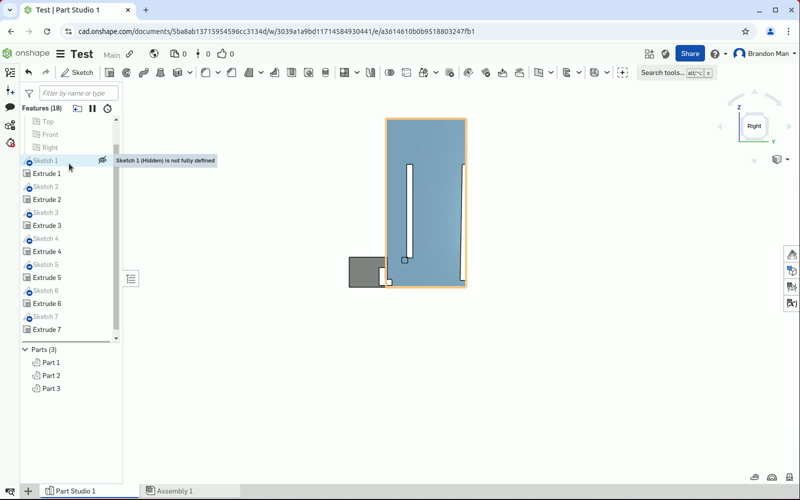
click(69, 163)
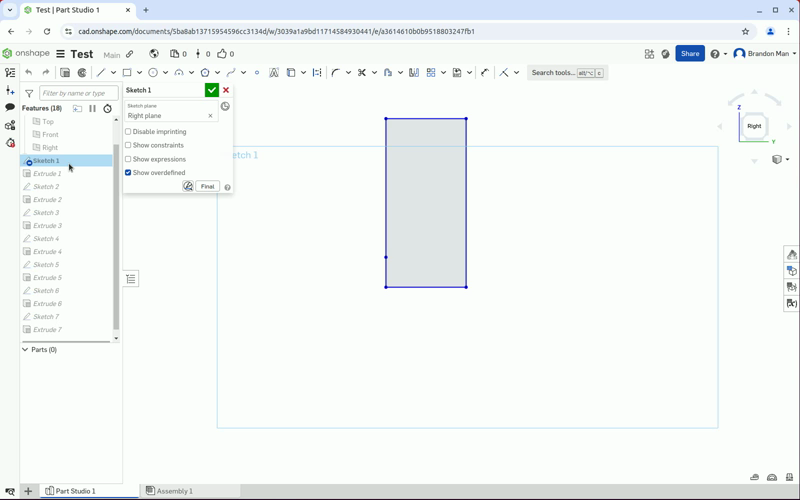
mouse_move(229, 92)
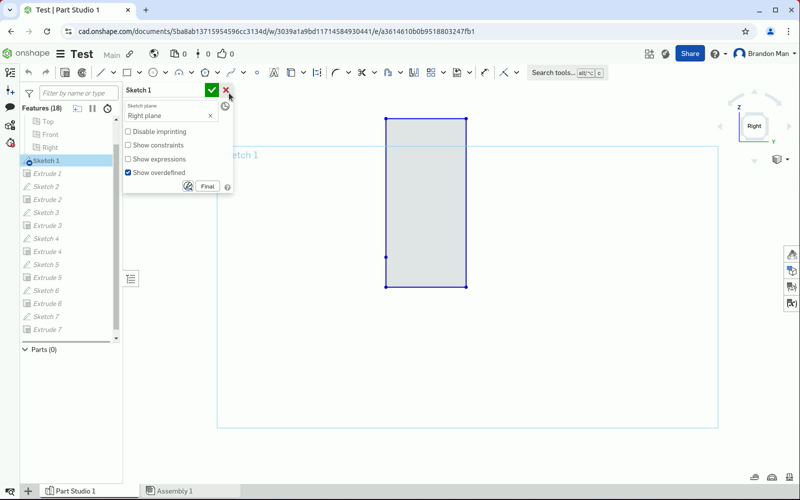
click(229, 92)
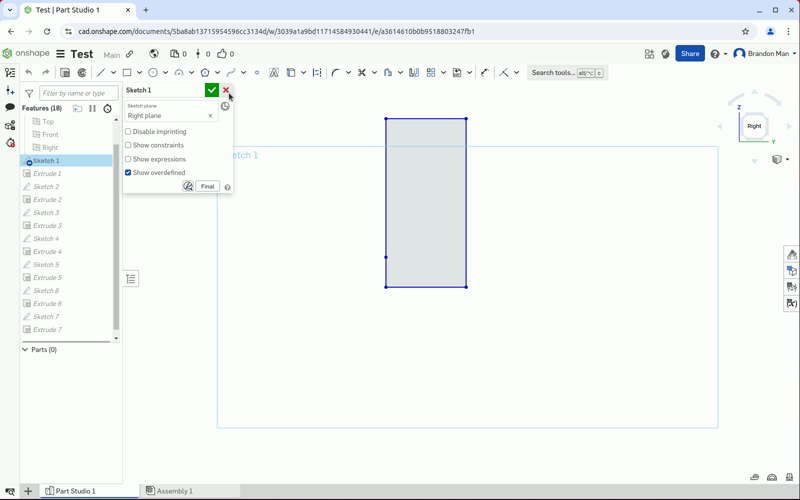
key(shift+s)
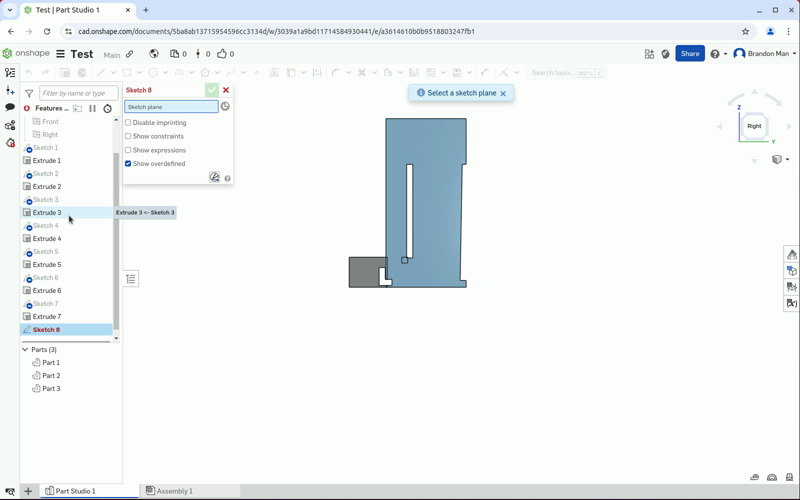
scroll(3)
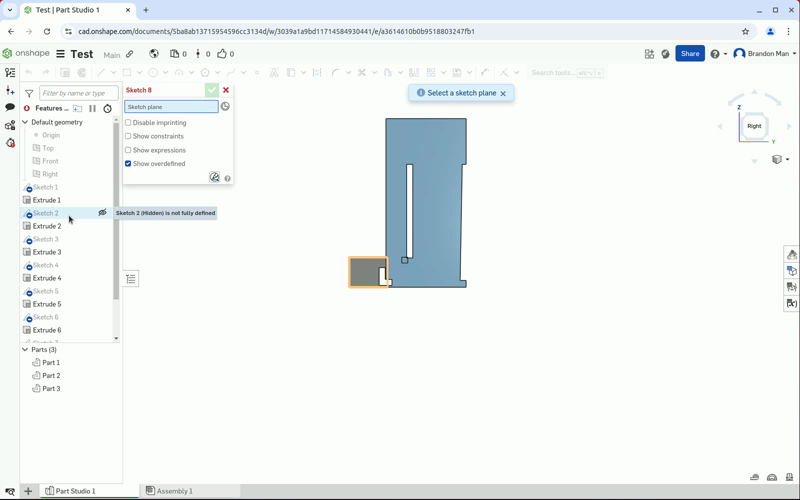
mouse_move(69, 176)
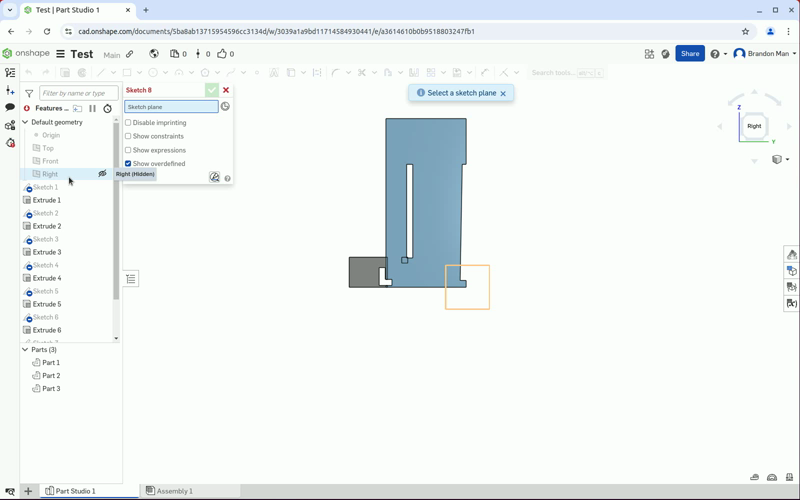
click(69, 176)
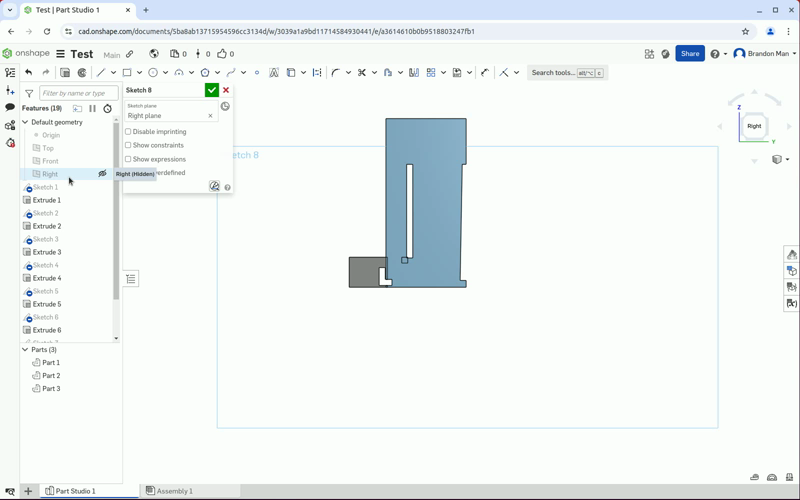
mouse_move(73, 352)
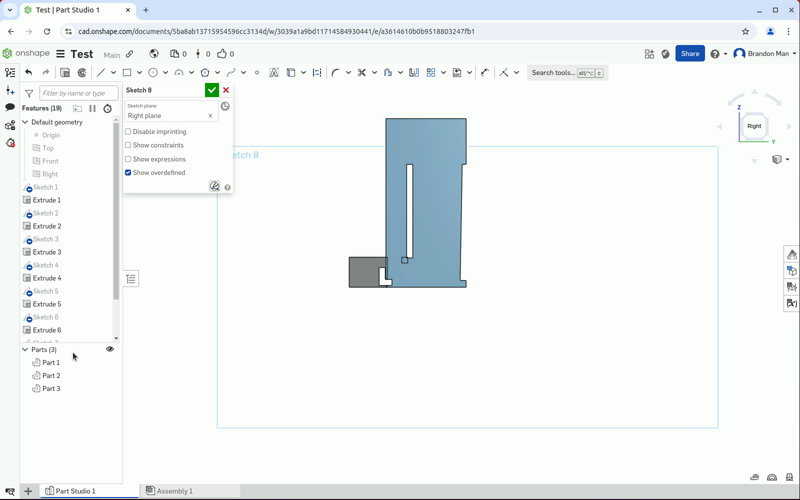
key(y)
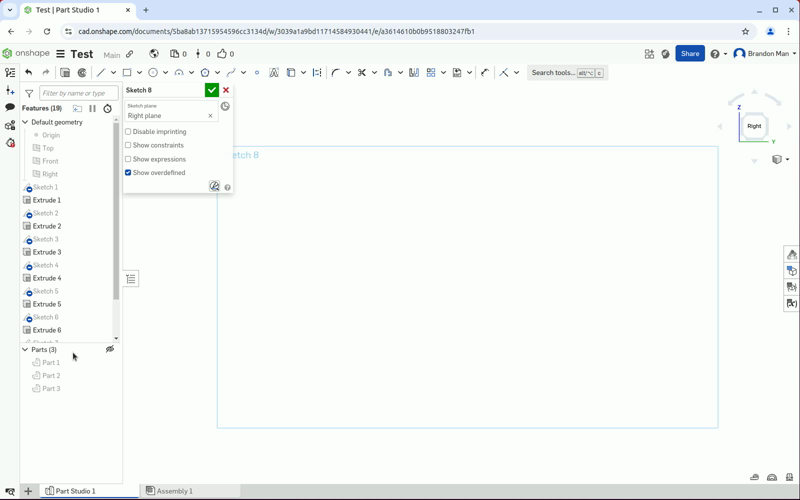
key(c)
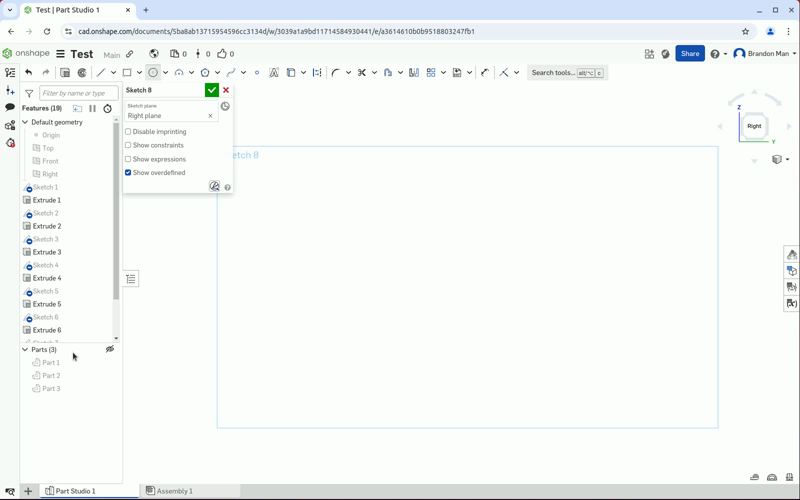
key_down(shift)
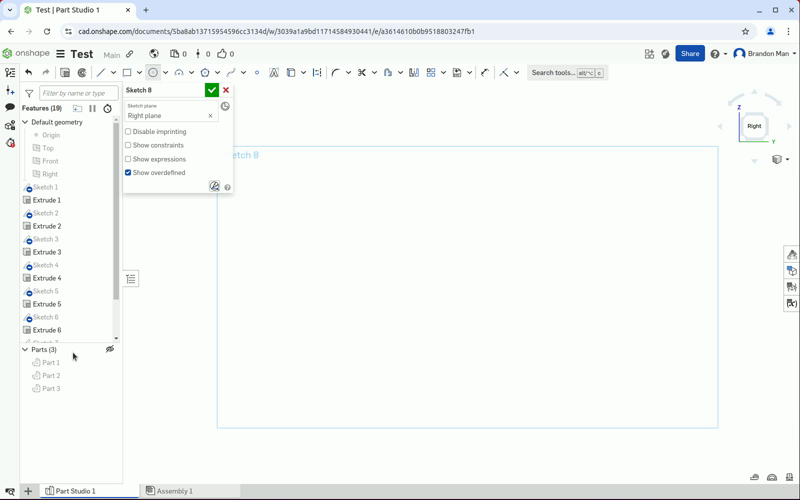
mouse_move(402, 258)
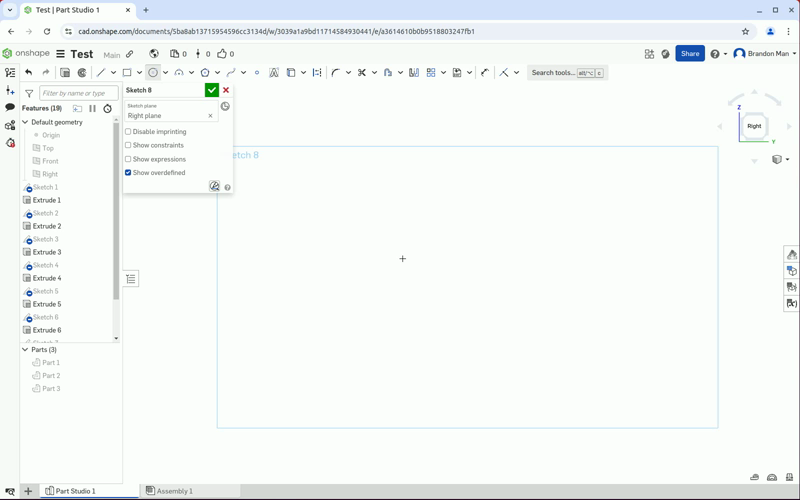
click(402, 258)
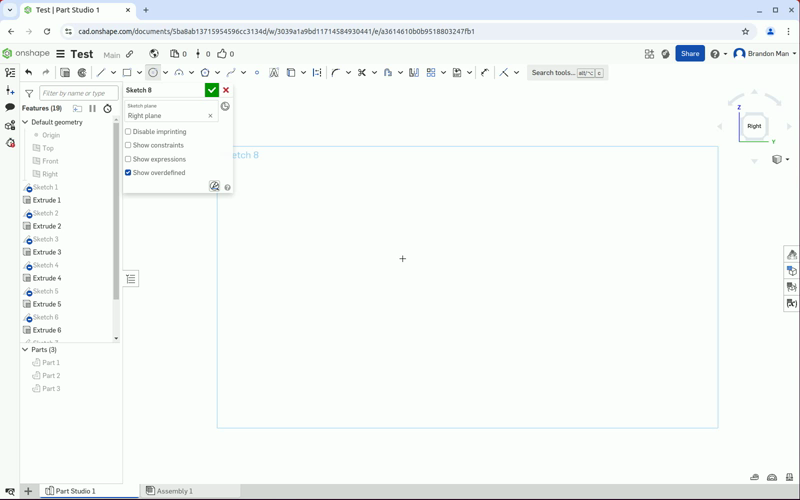
key_up(shift)
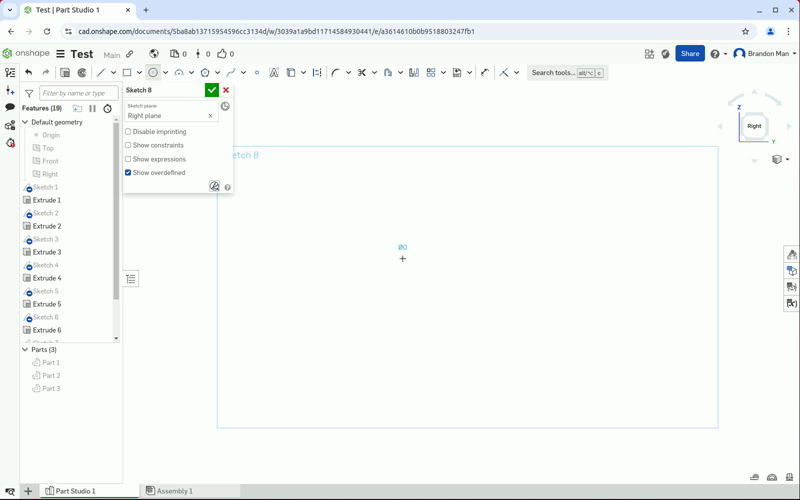
mouse_move(408, 258)
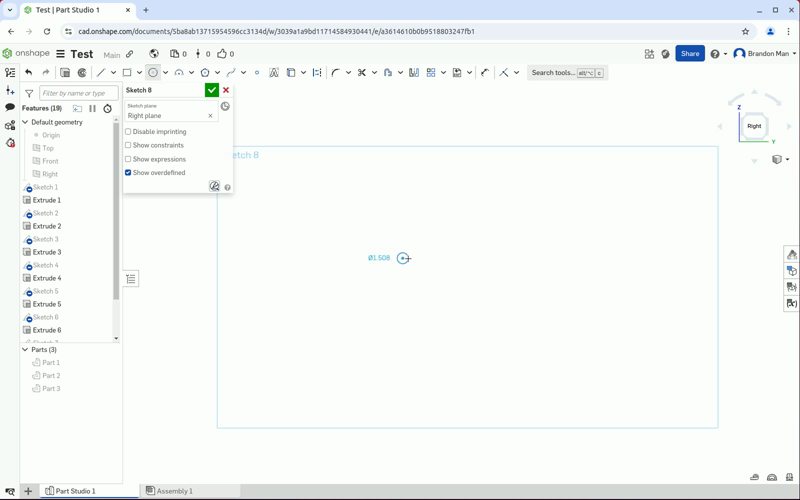
click(408, 258)
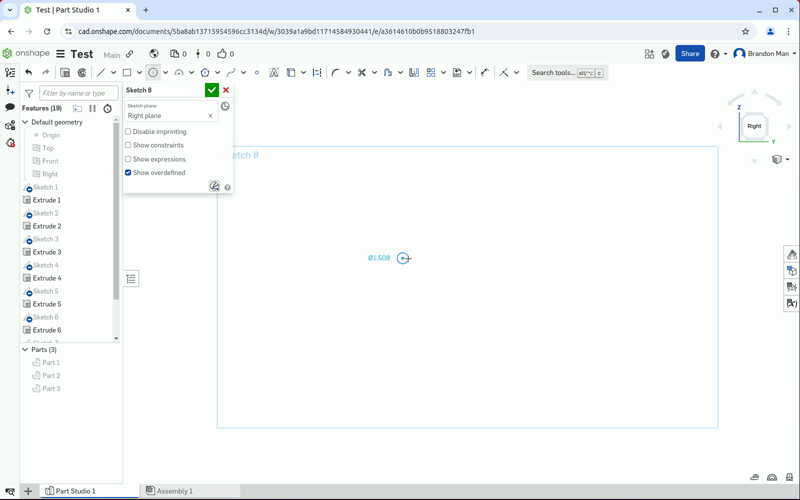
key(esc)
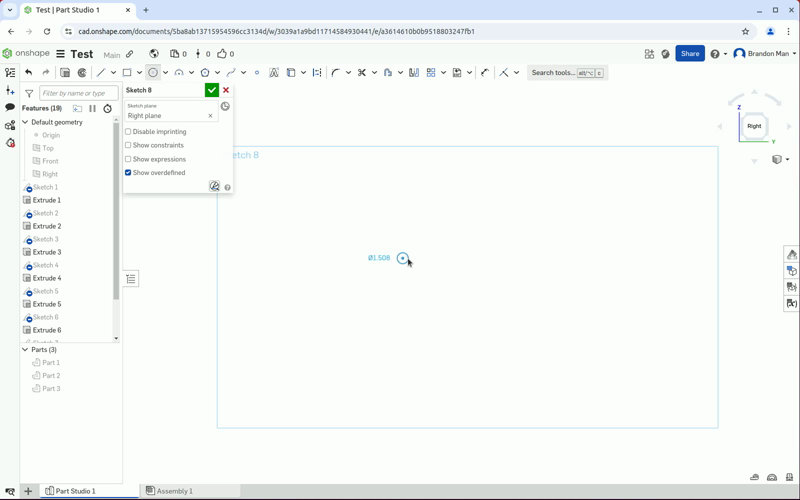
mouse_move(399, 256)
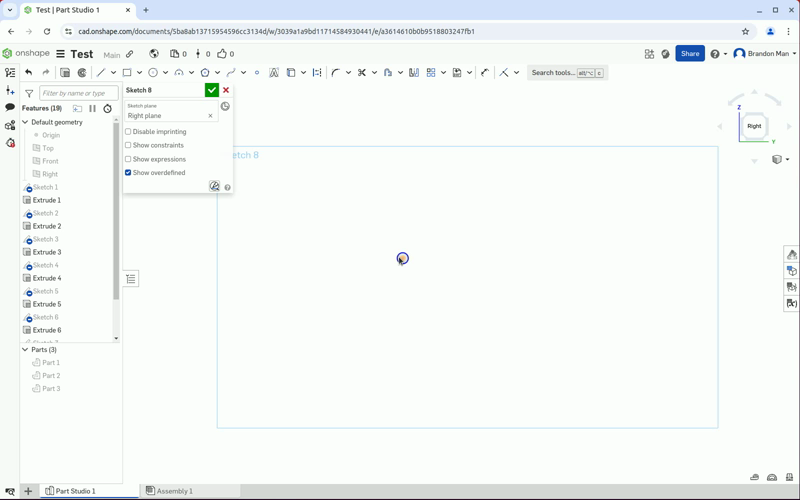
scroll(6)
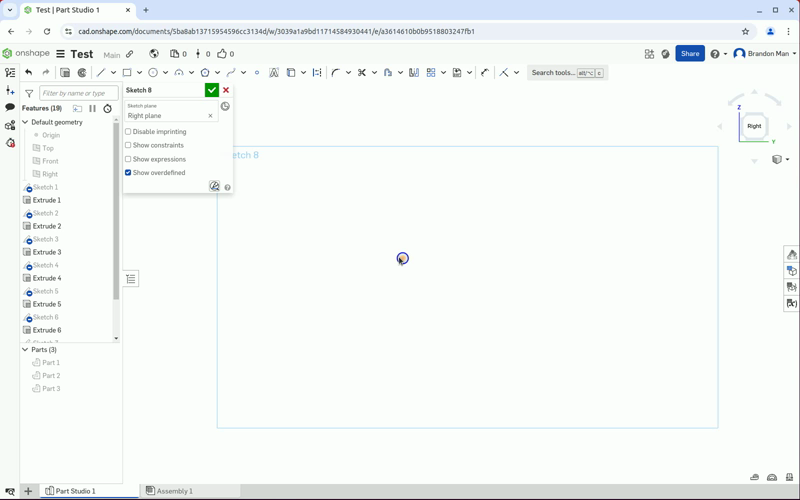
scroll(6)
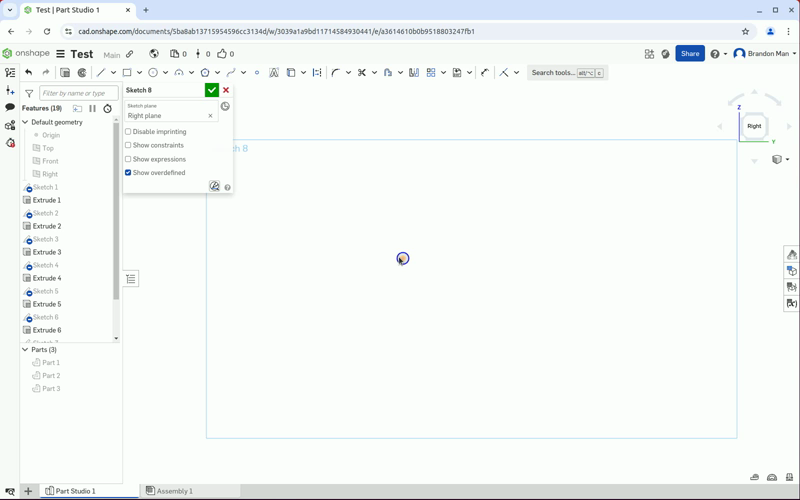
scroll(6)
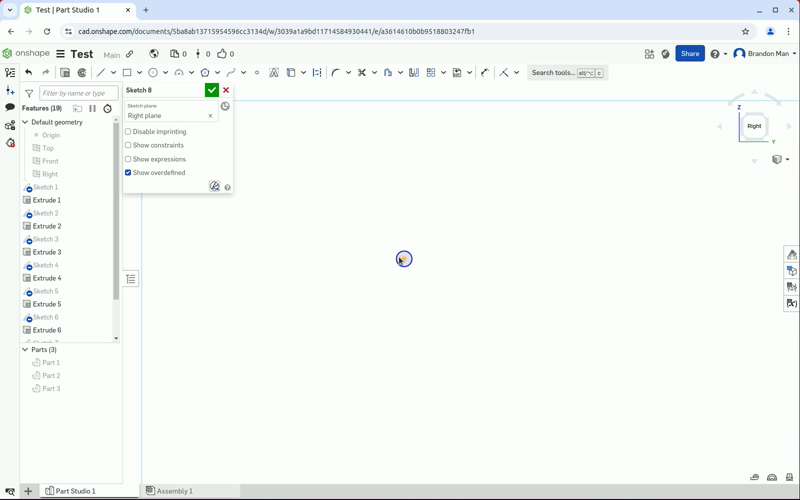
scroll(6)
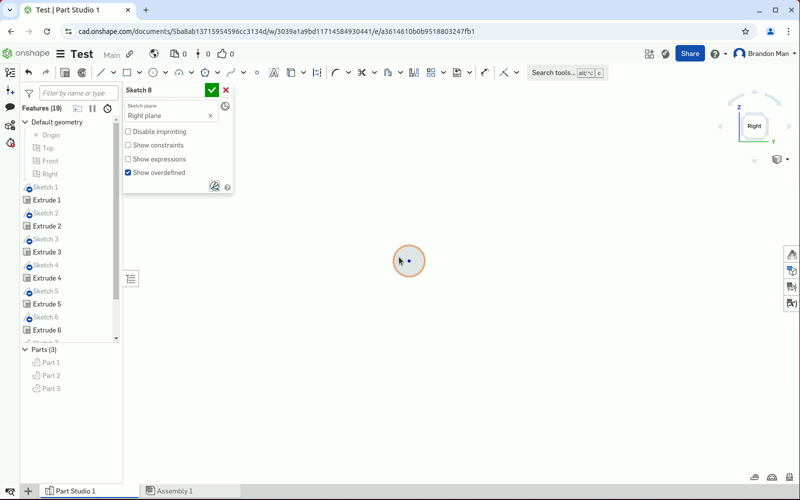
scroll(6)
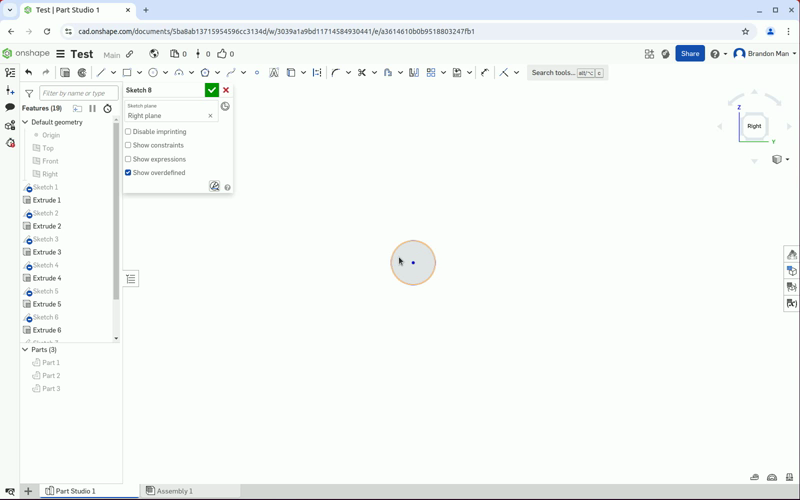
scroll(6)
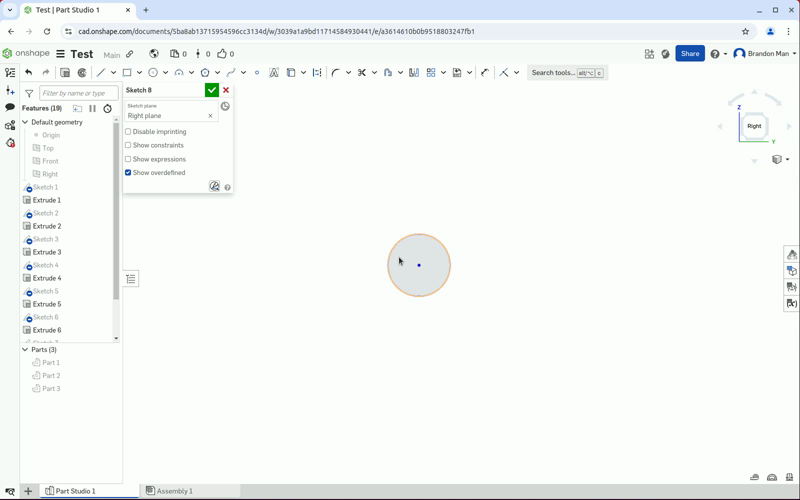
scroll(6)
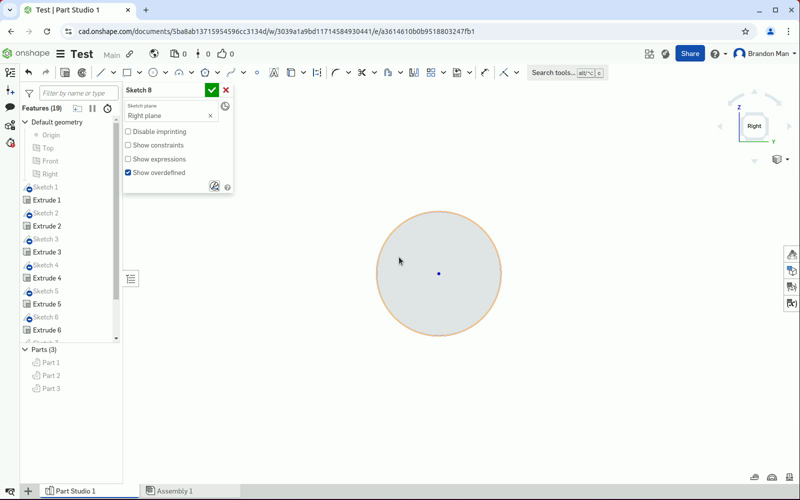
click(399, 256)
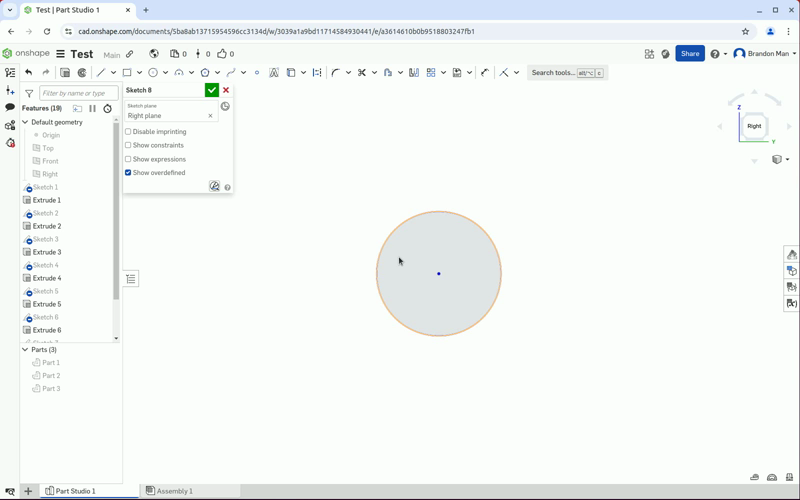
scroll(-6)
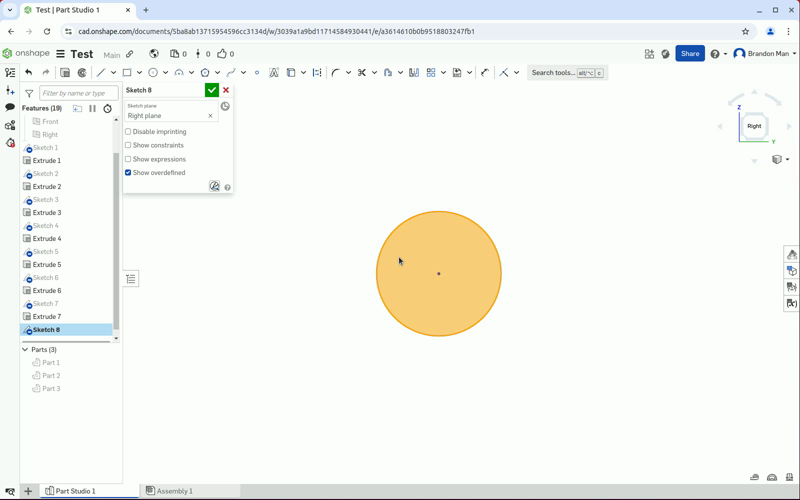
scroll(-6)
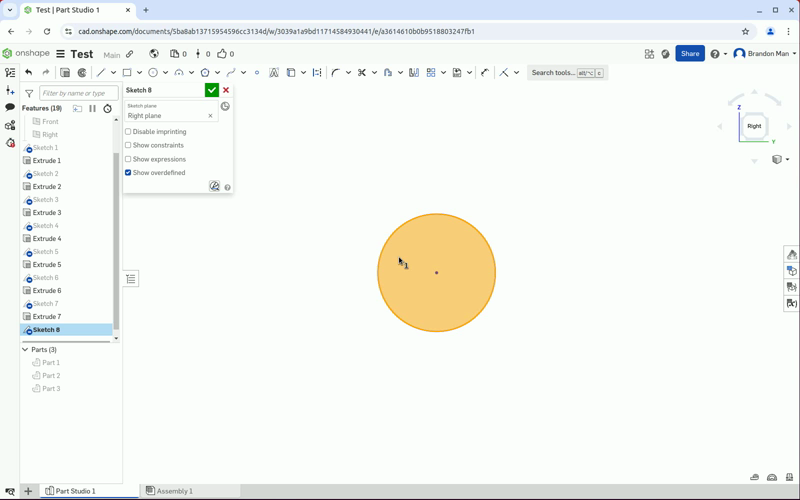
scroll(-6)
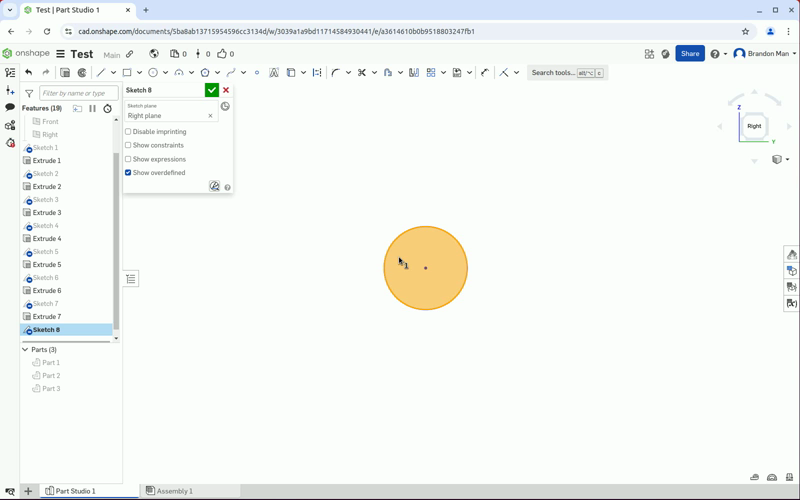
scroll(-6)
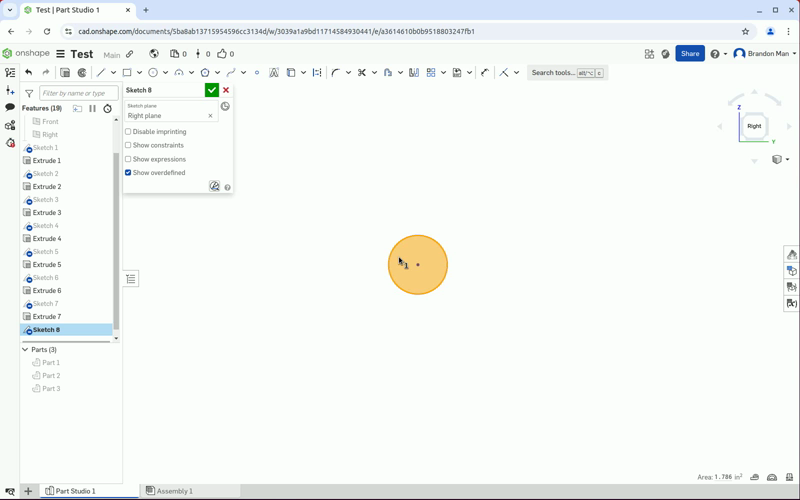
scroll(-6)
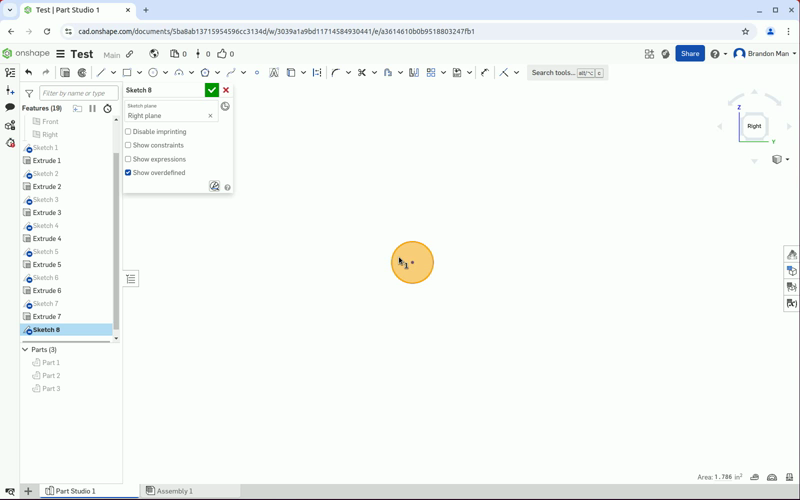
scroll(-6)
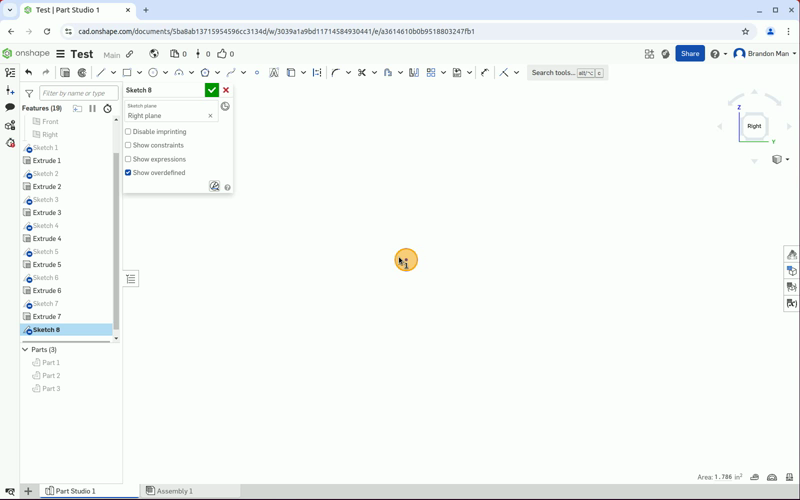
scroll(-6)
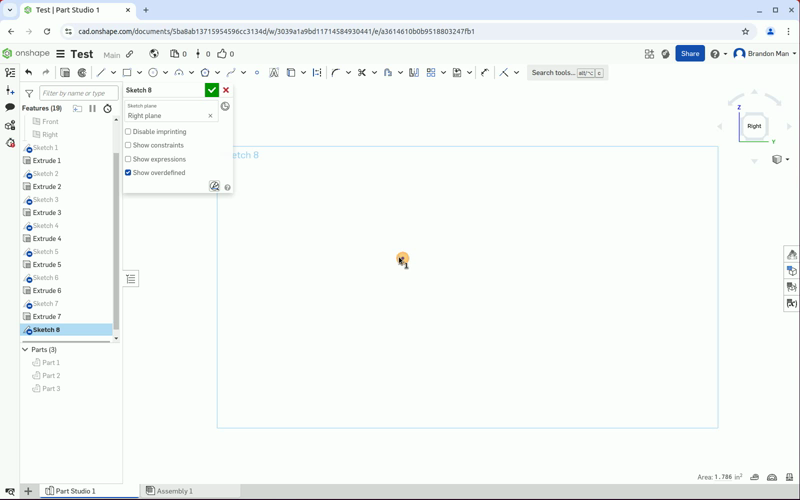
mouse_move(73, 352)
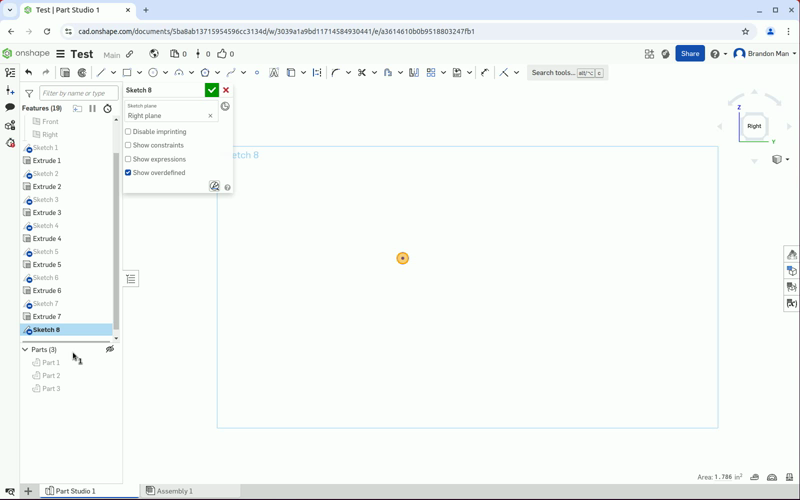
key(shift+y)
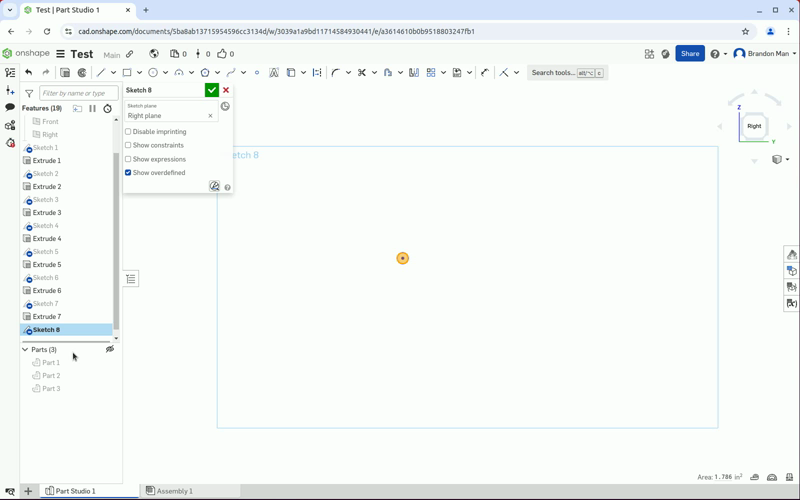
key(shift+e)
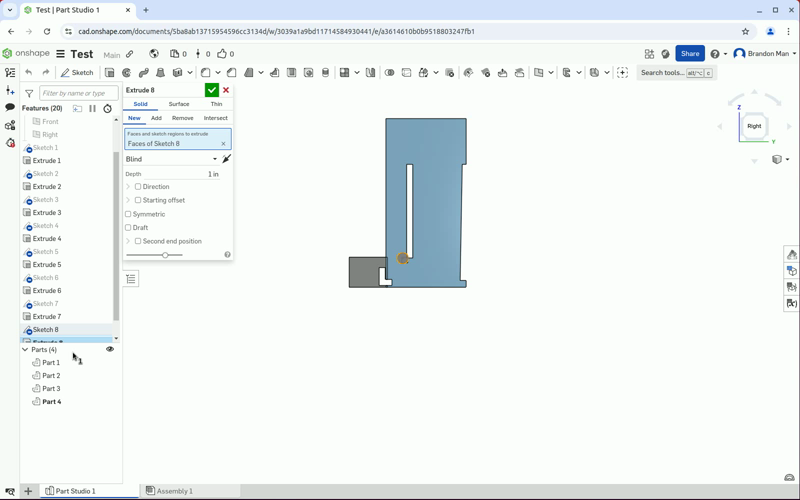
mouse_move(143, 106)
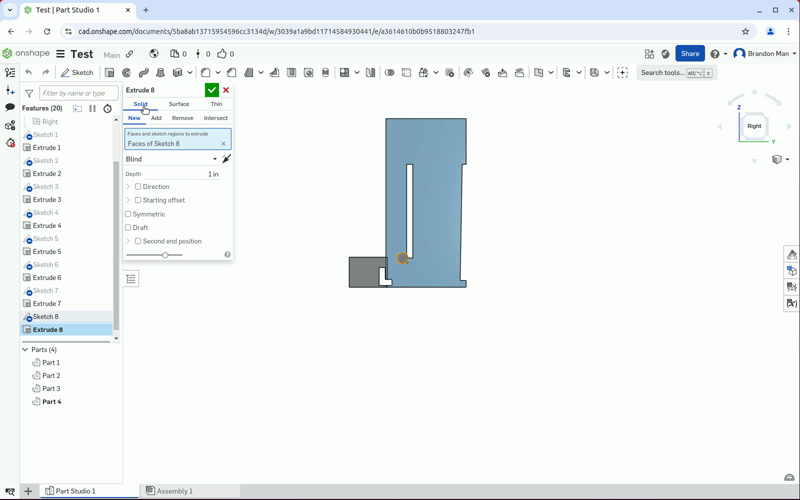
click(143, 106)
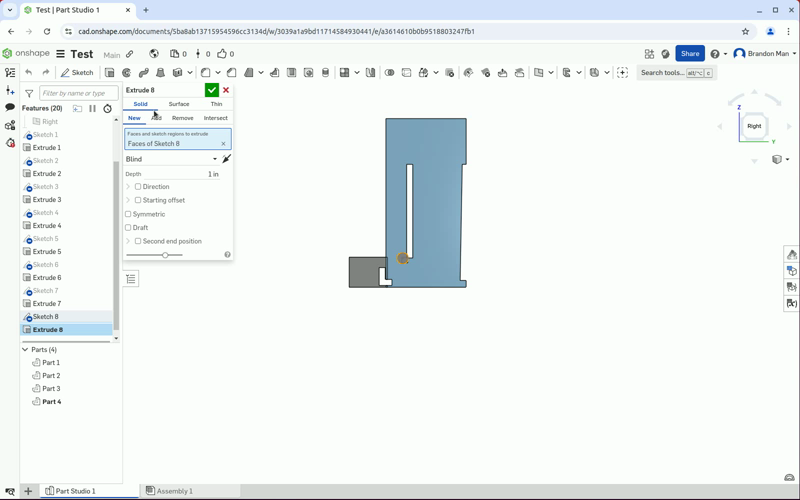
mouse_move(186, 120)
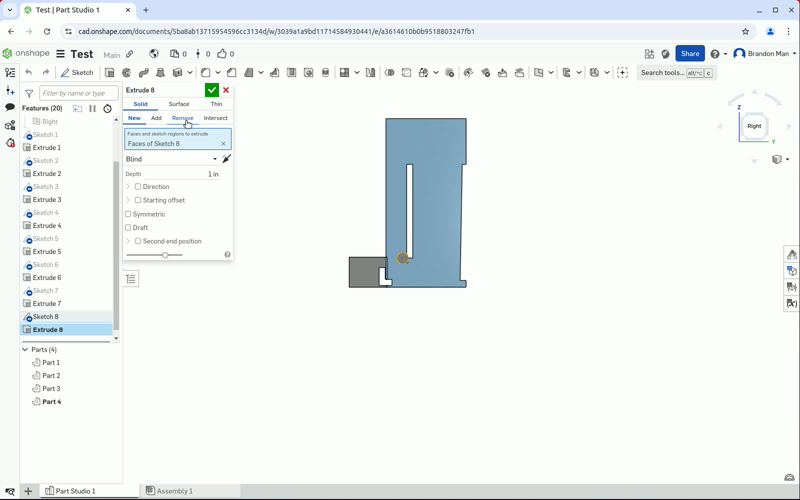
click(186, 120)
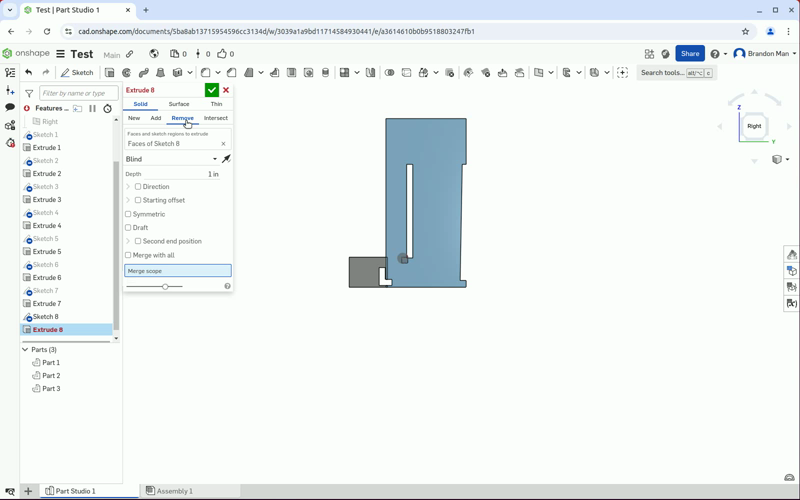
key(tab, 4)
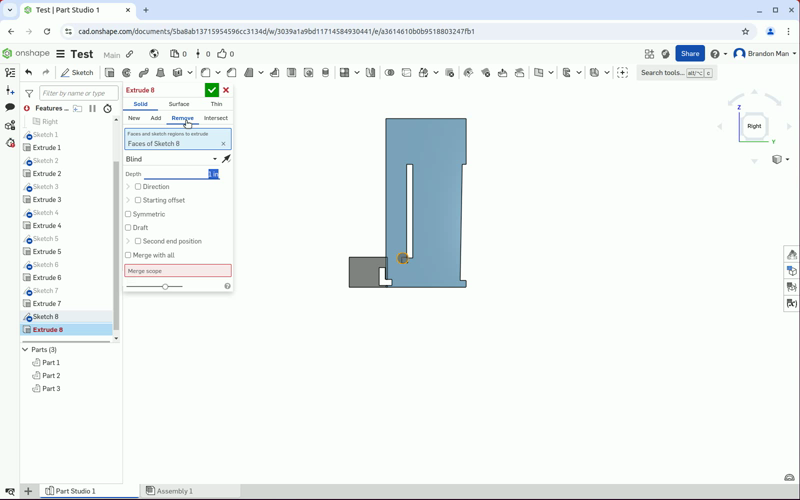
text(-1.444)
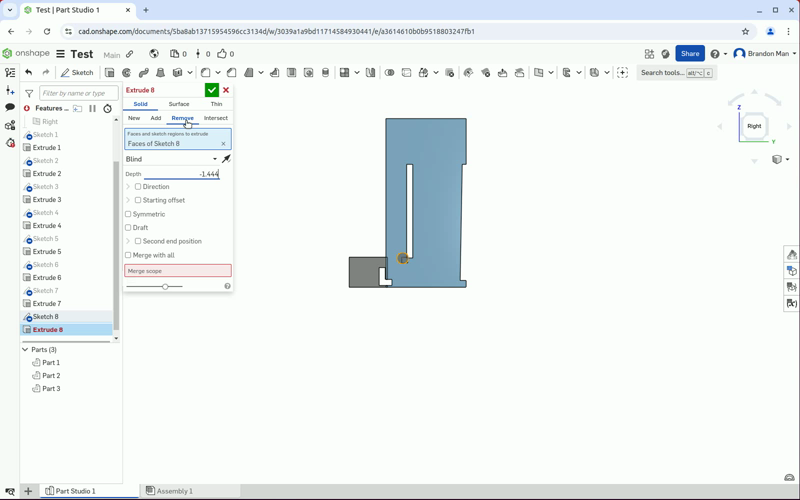
key(tab, 6)
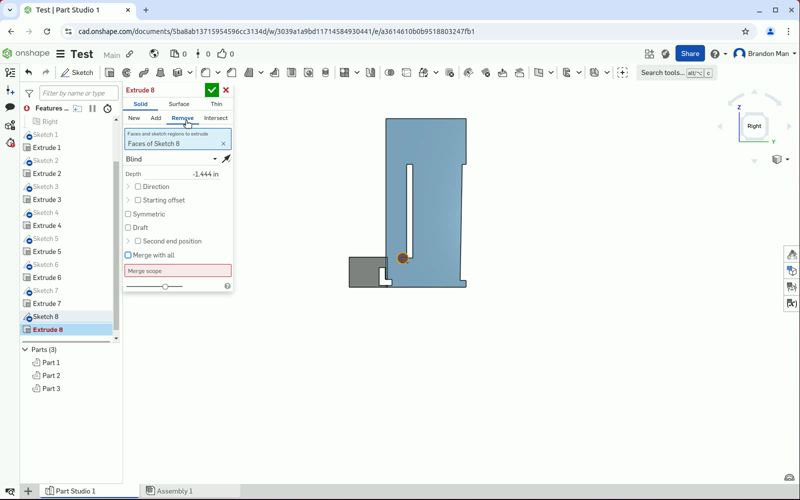
key(space)
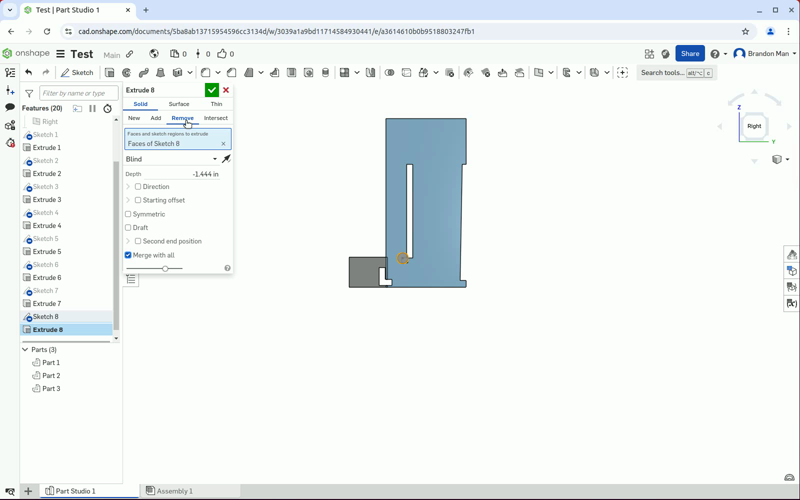
key(enter)
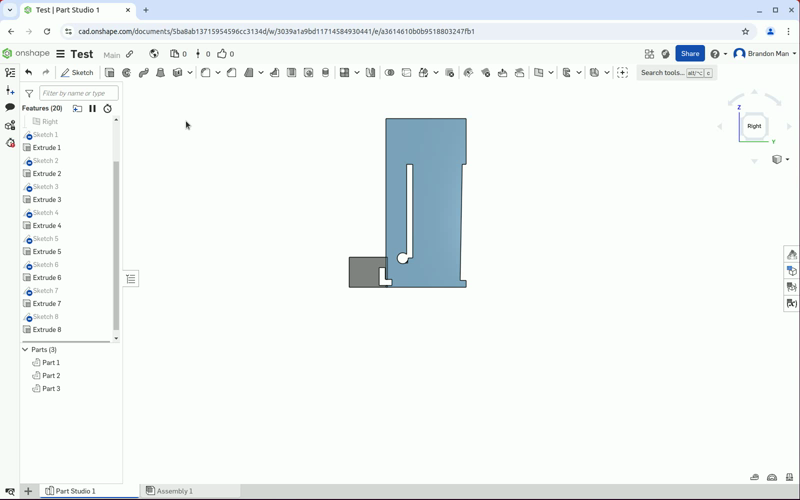
key(shift+h)
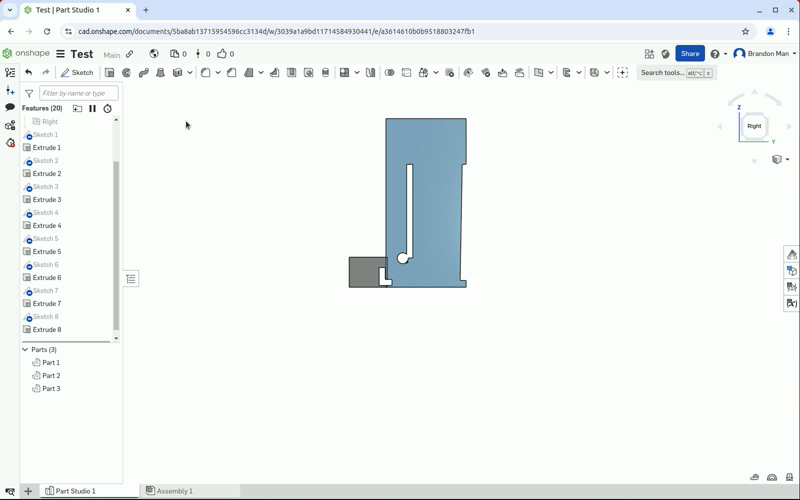
key(shift+h)
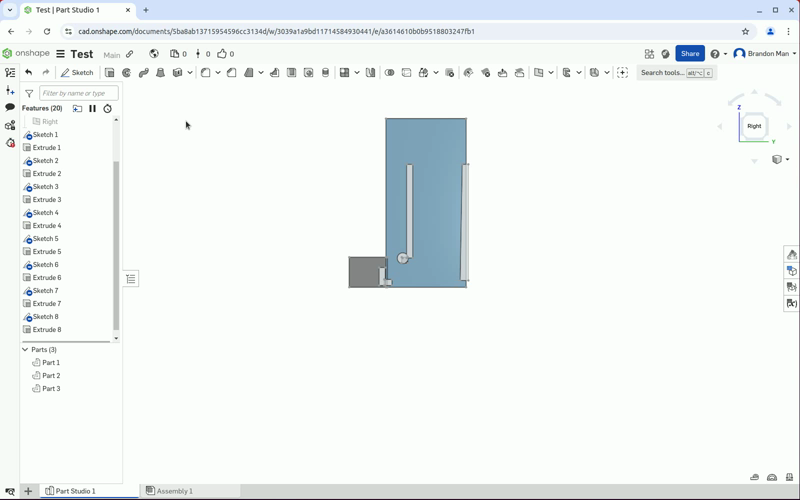
key(shift+7)
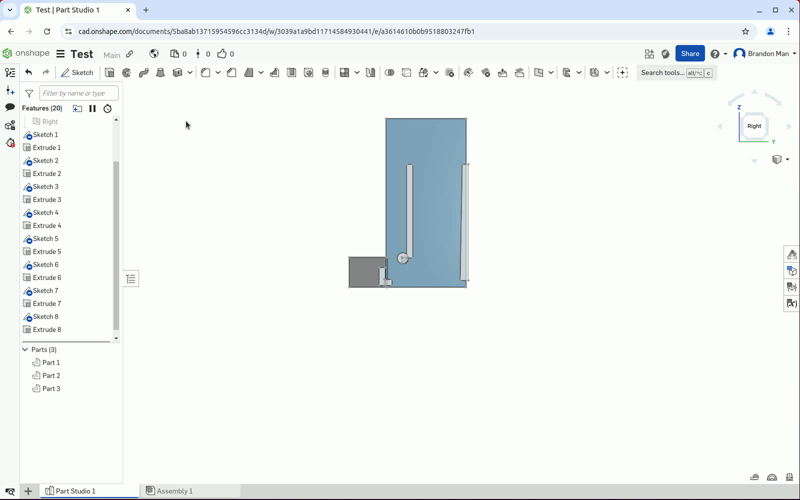
key(right, 2)
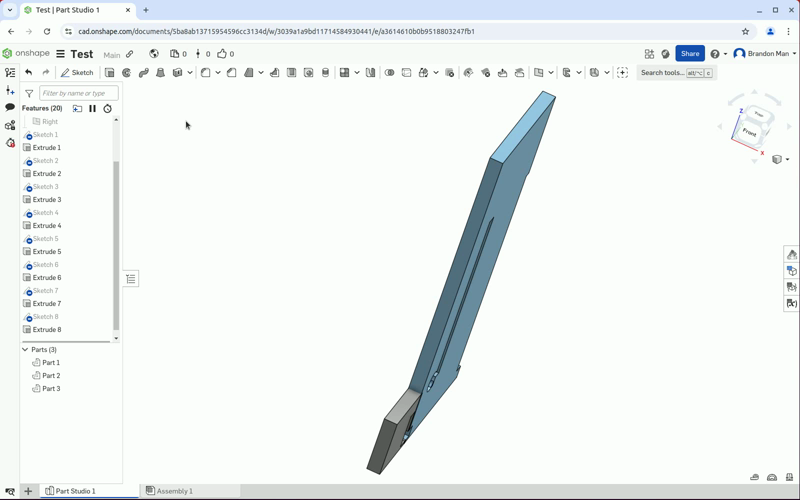
key(down, 2)
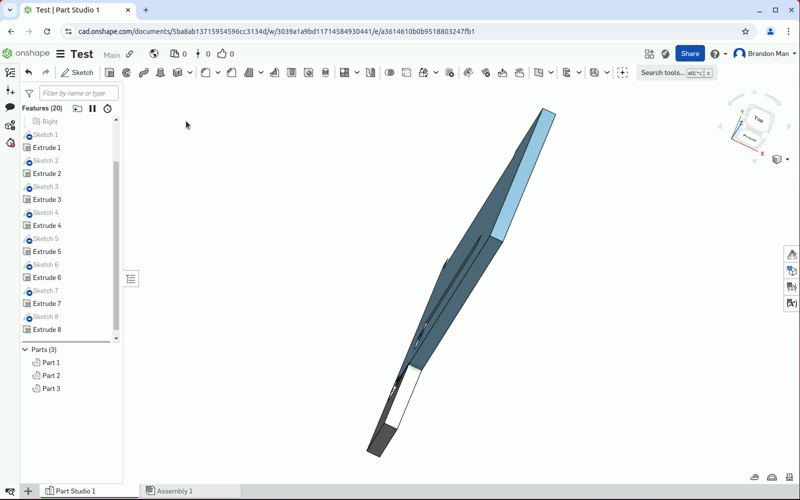
key(up, 2)
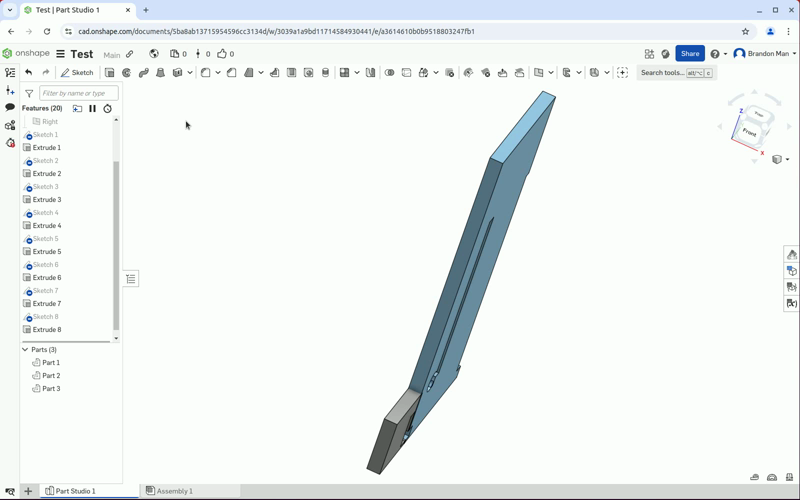
key(left, 2)
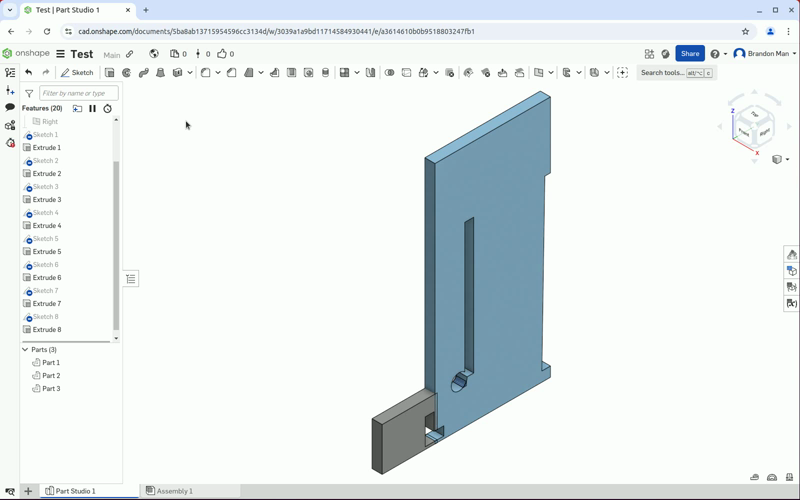
mouse_move(69, 137)
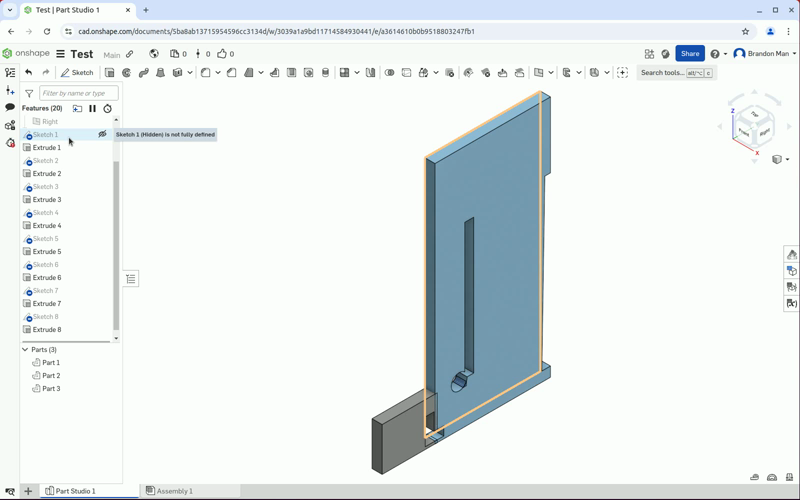
click(69, 137)